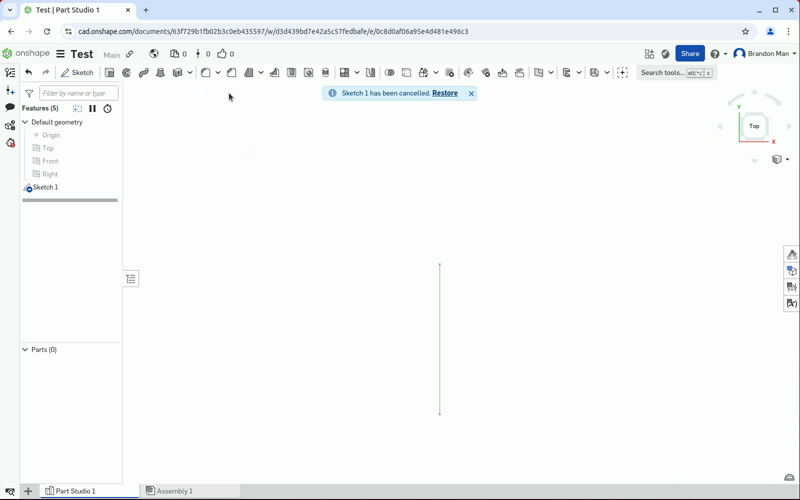
key(shift+h)
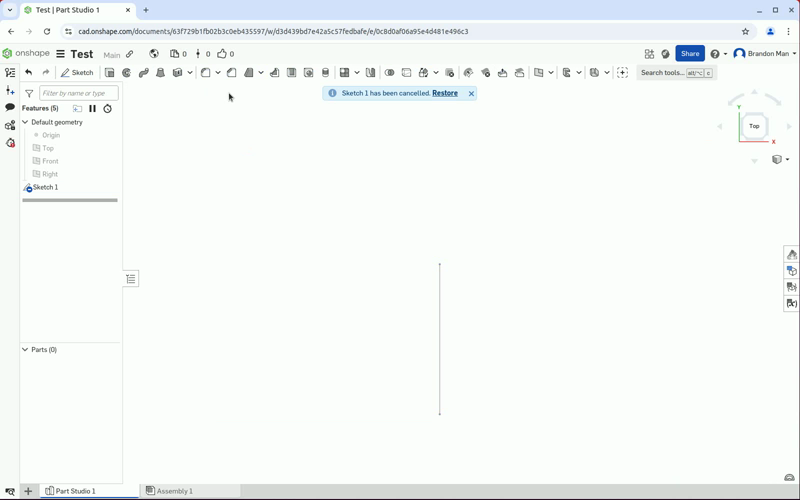
key(shift+s)
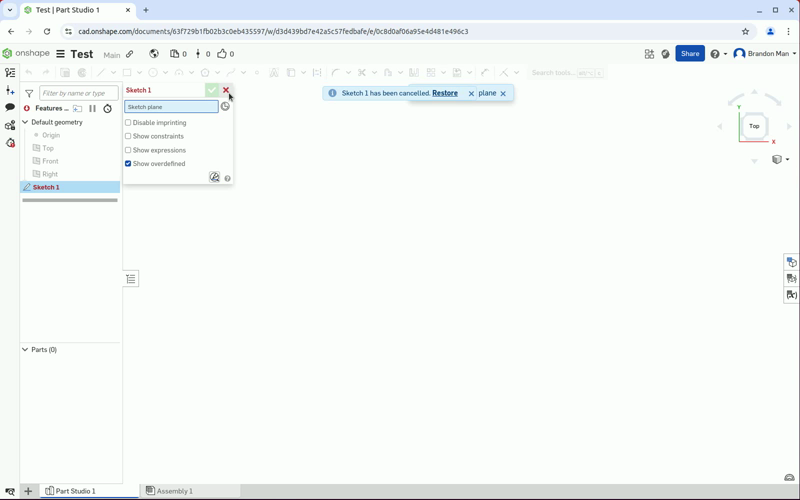
mouse_move(73, 150)
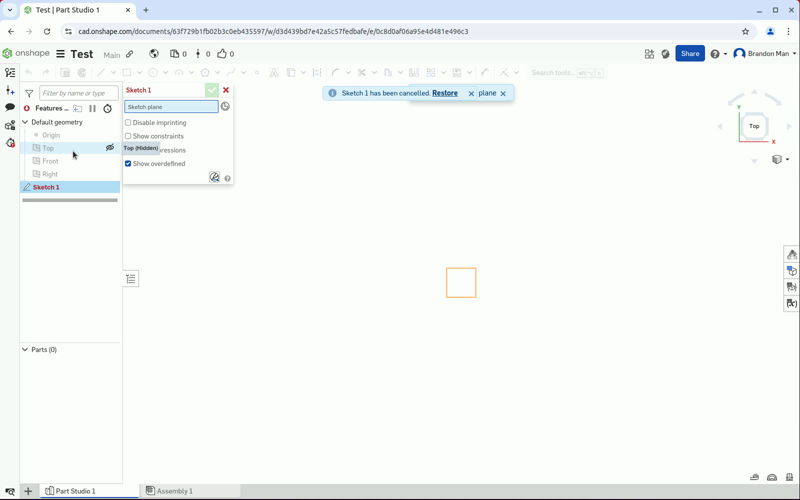
click(73, 150)
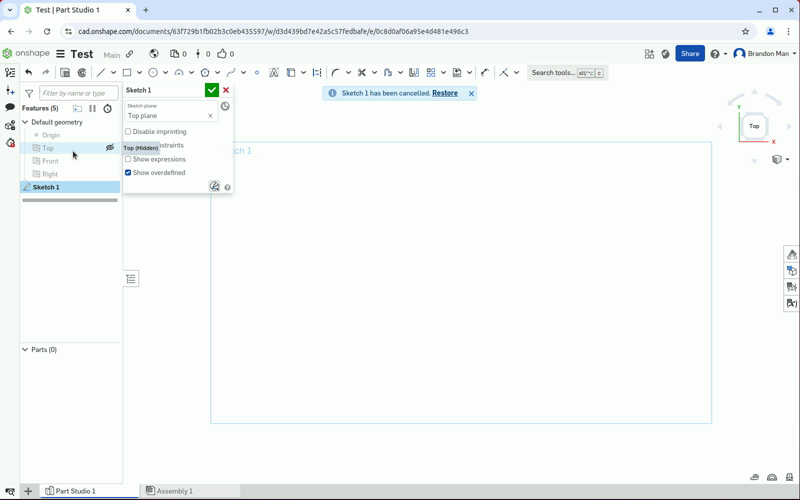
mouse_move(73, 352)
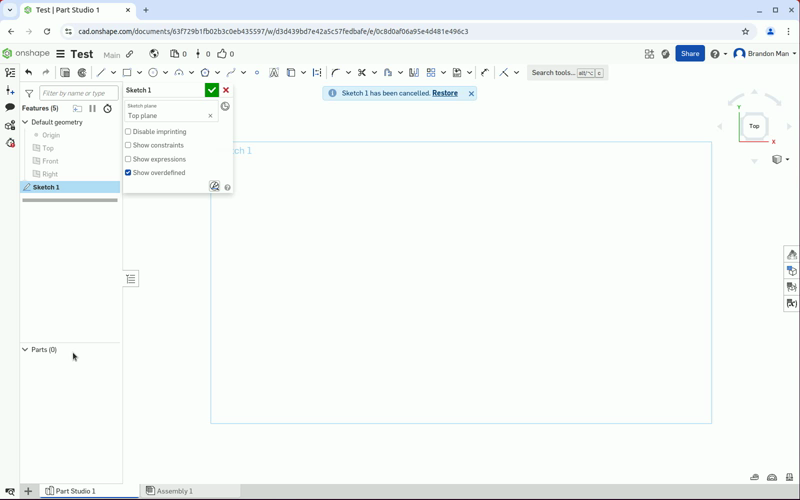
key(y)
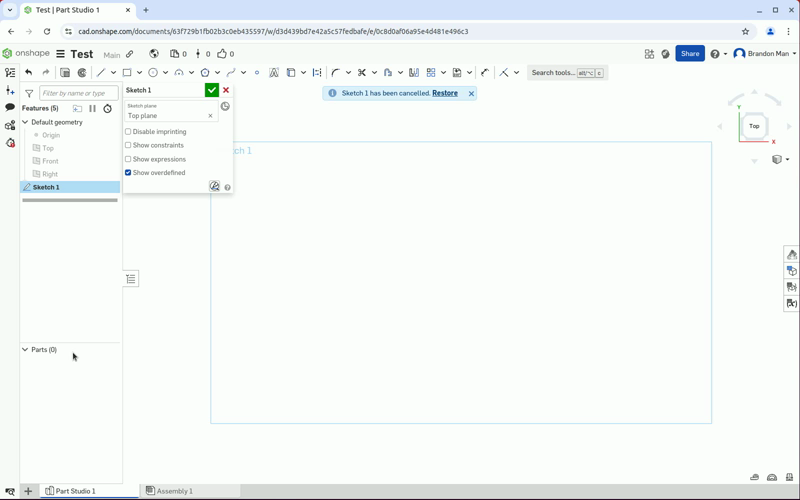
key(l)
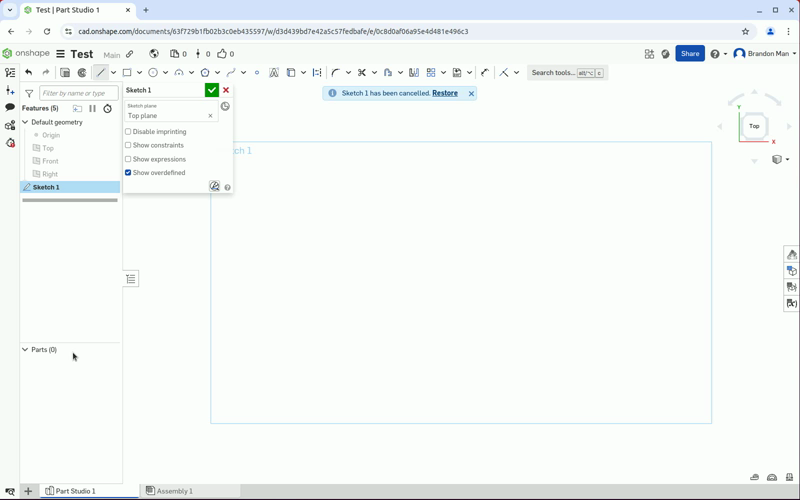
key_down(shift)
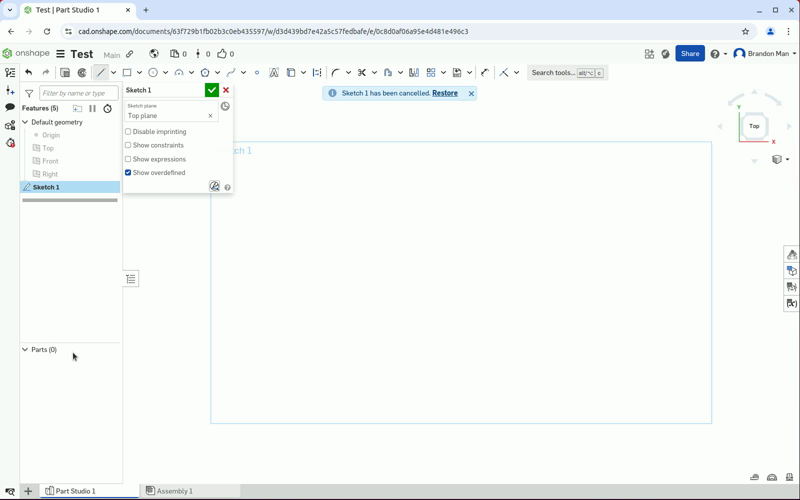
mouse_move(348, 282)
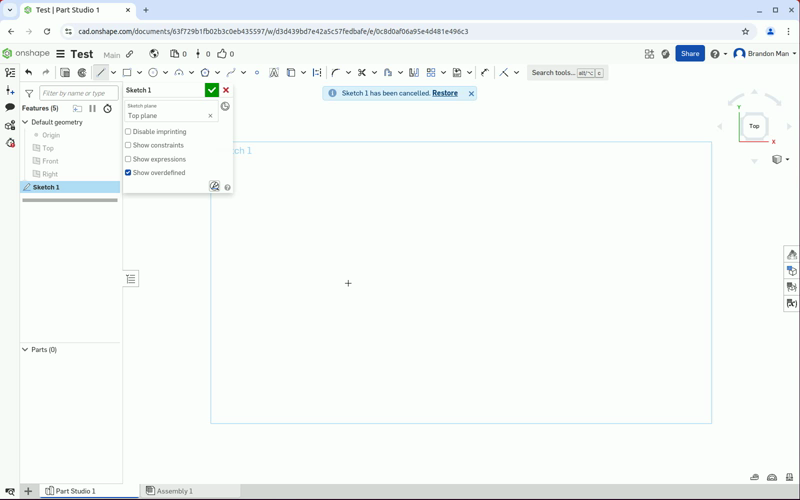
click(348, 282)
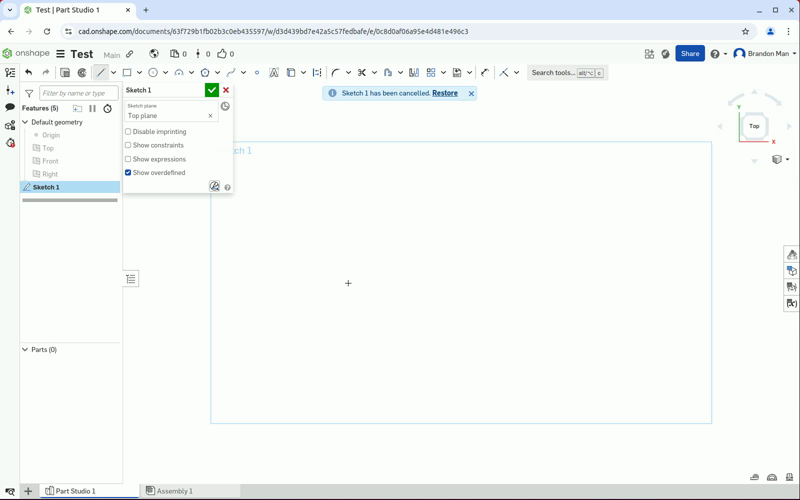
key_up(shift)
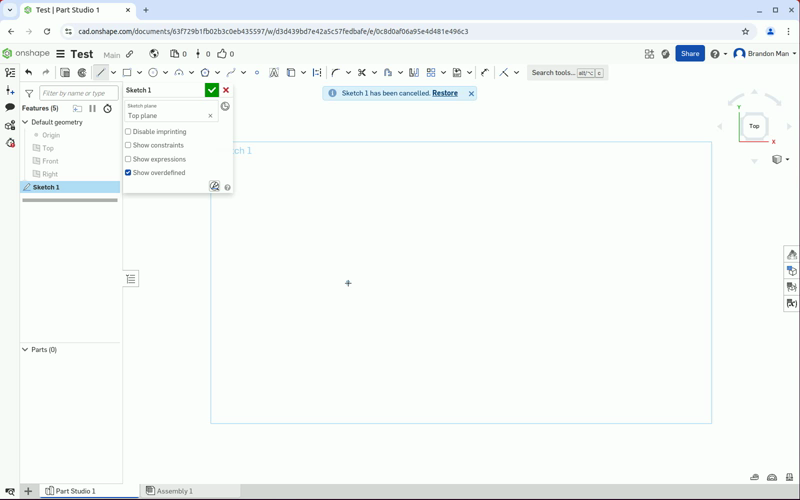
key_down(shift)
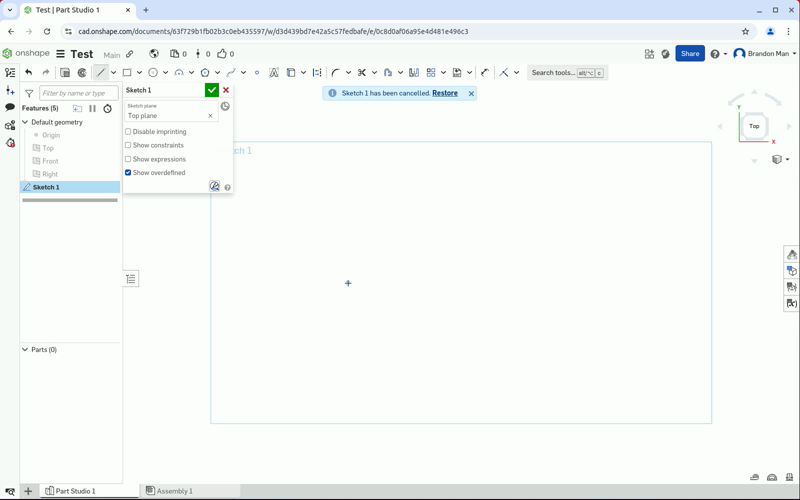
mouse_move(378, 282)
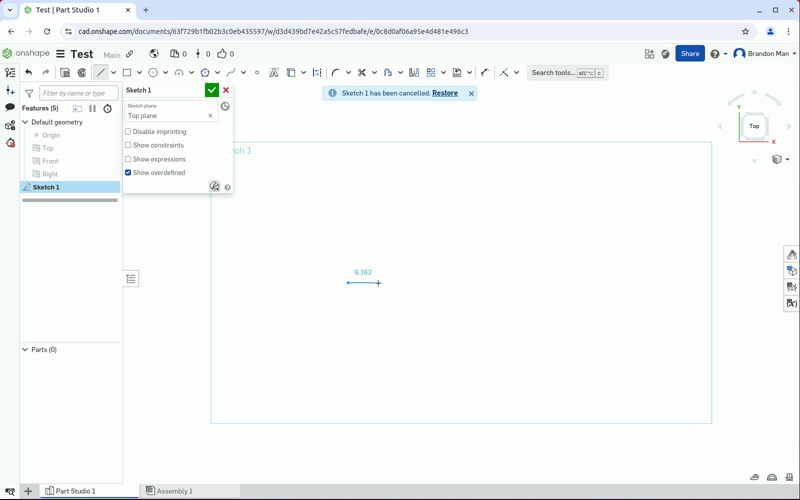
mouse_move(353, 282)
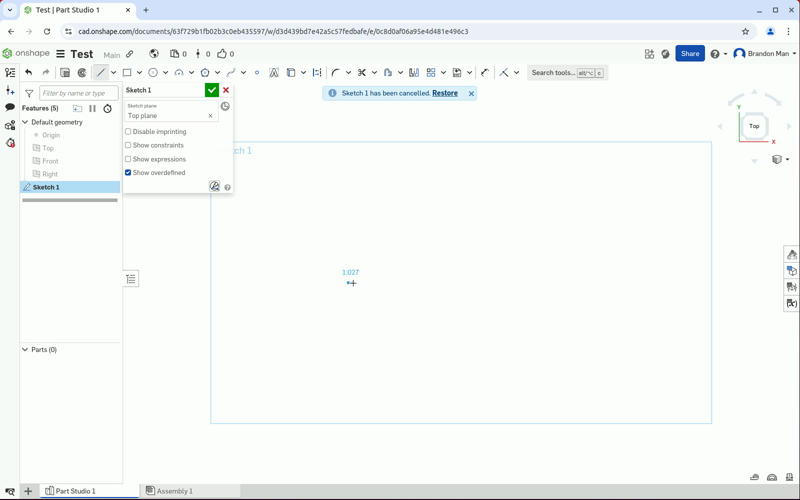
scroll(6)
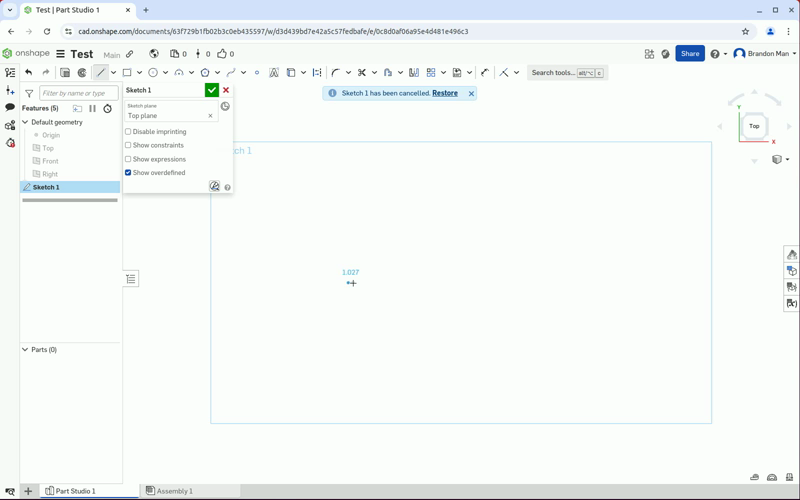
scroll(6)
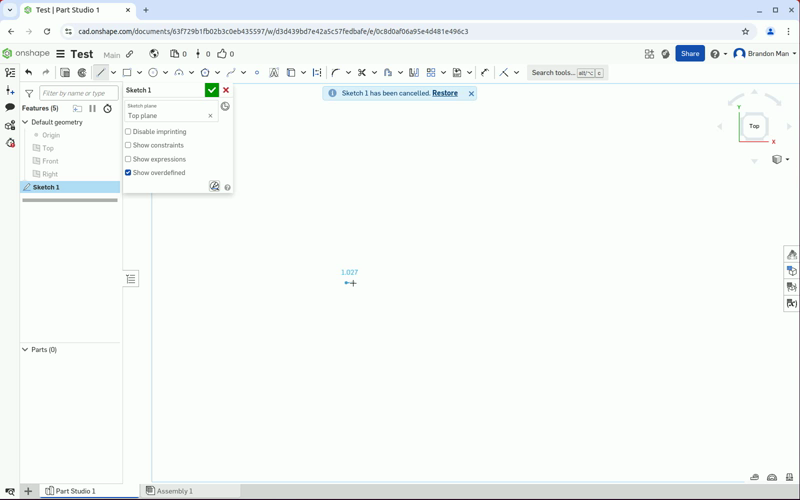
scroll(6)
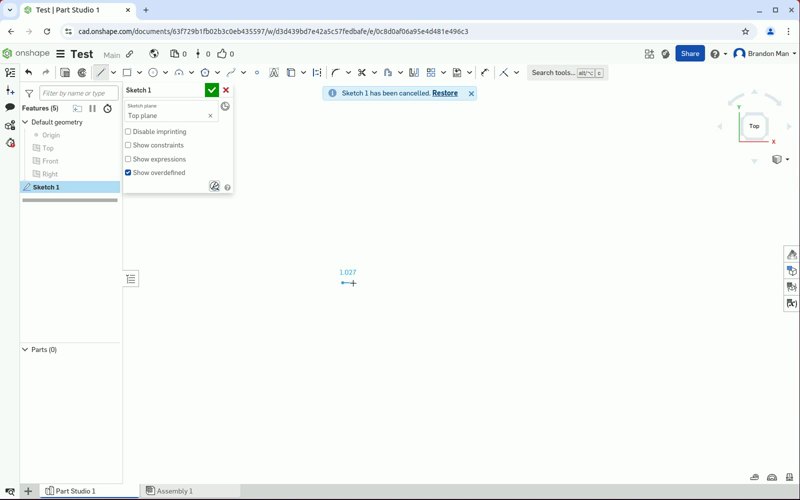
scroll(6)
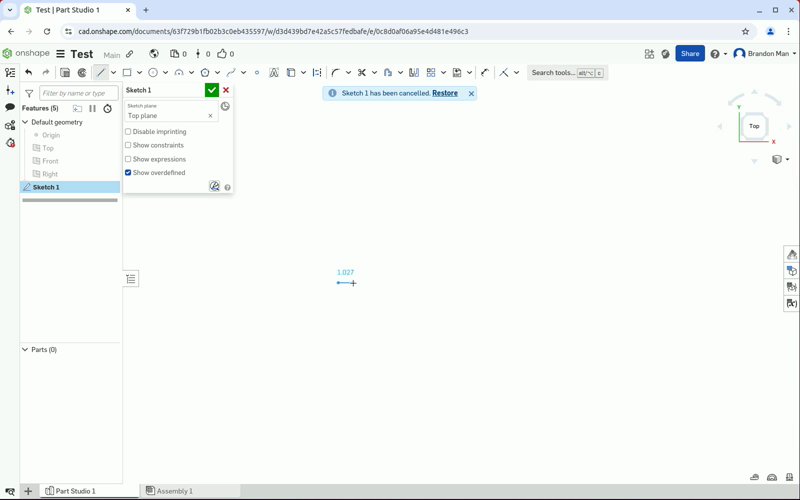
scroll(6)
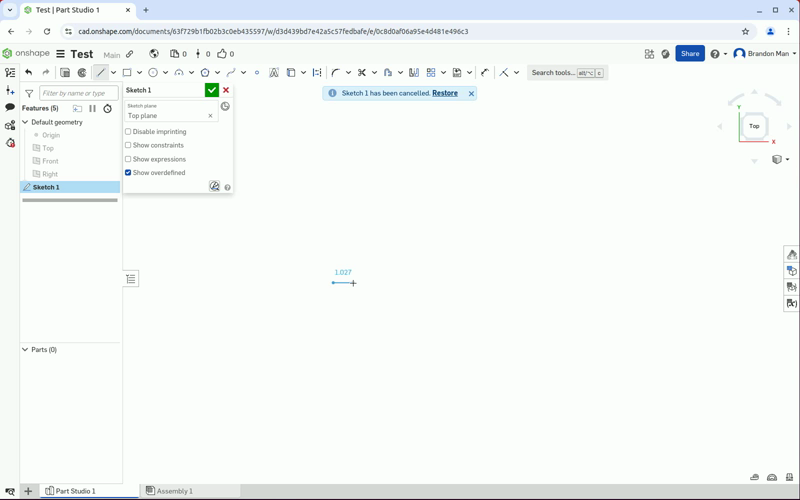
scroll(6)
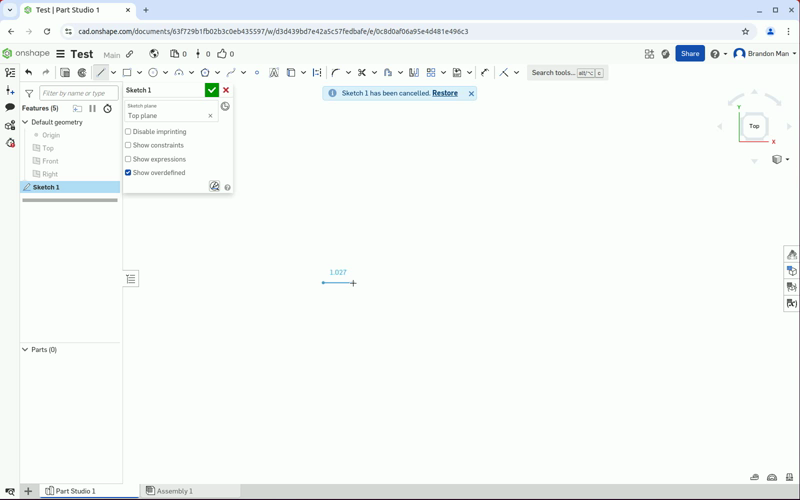
scroll(6)
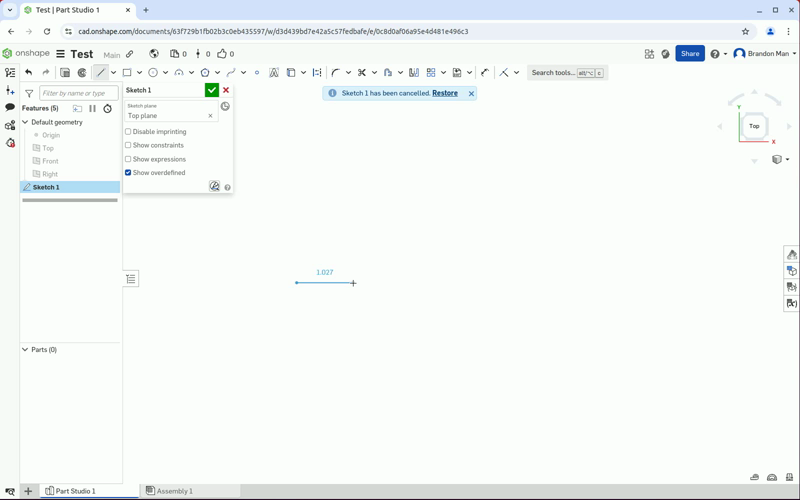
click(353, 282)
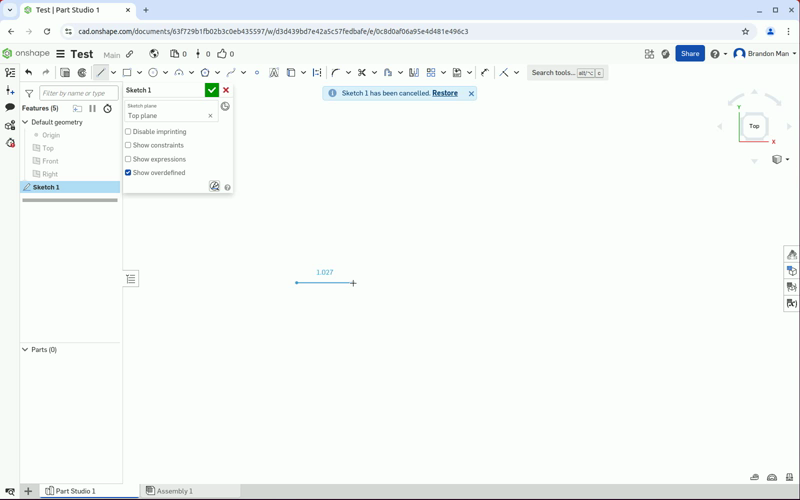
scroll(-6)
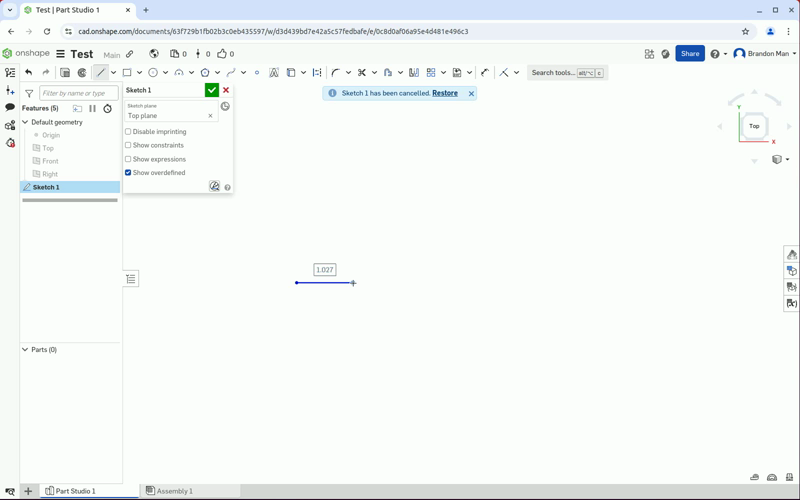
scroll(-6)
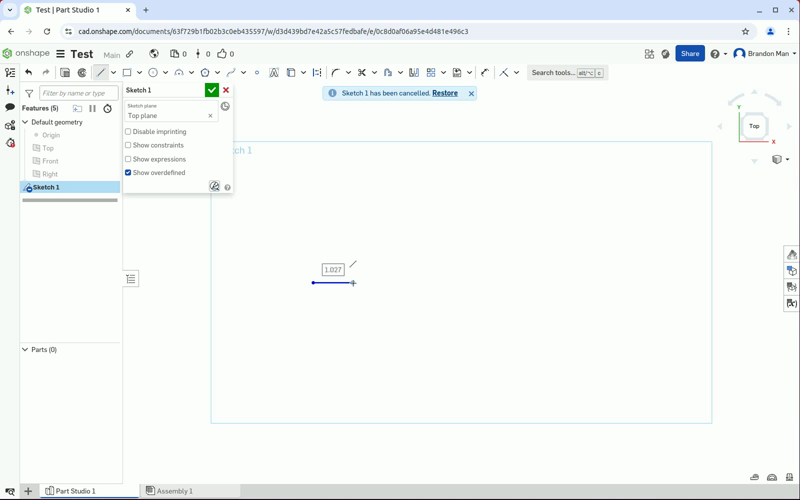
scroll(-6)
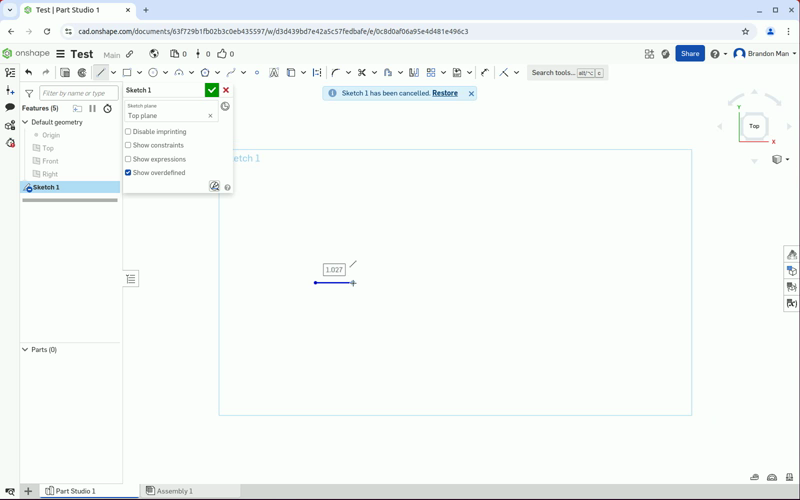
scroll(-6)
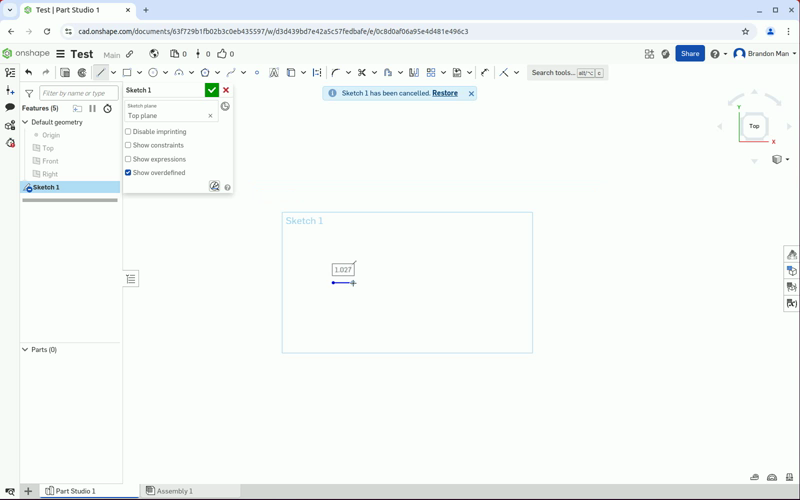
scroll(-6)
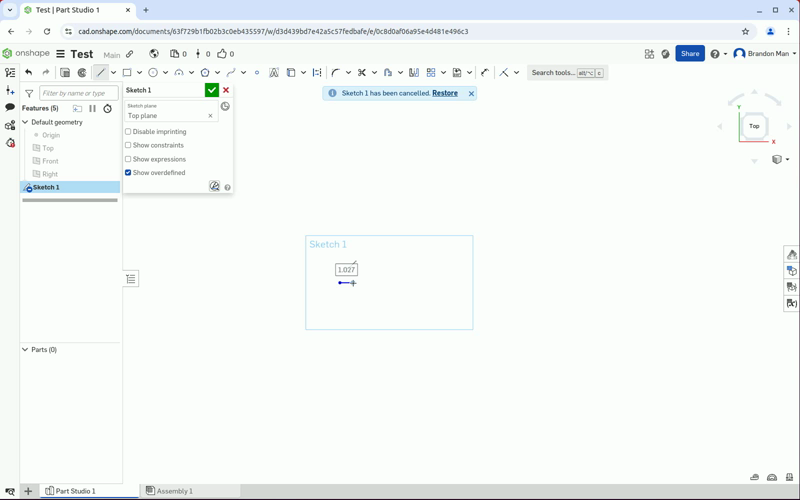
scroll(-6)
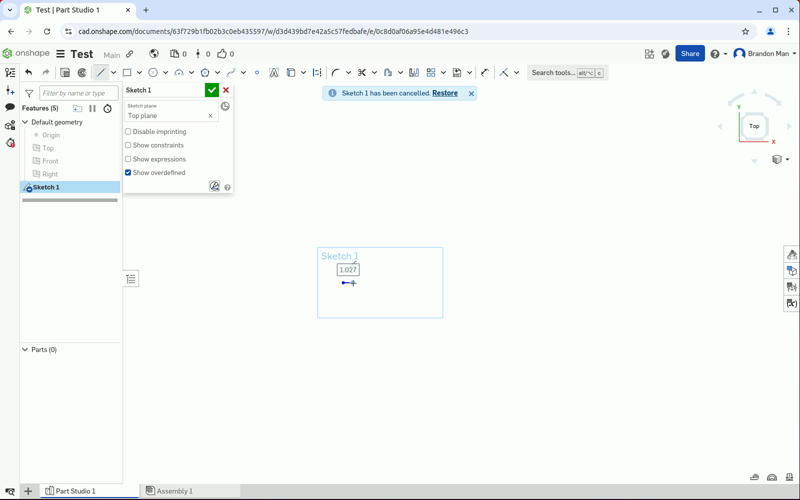
scroll(-6)
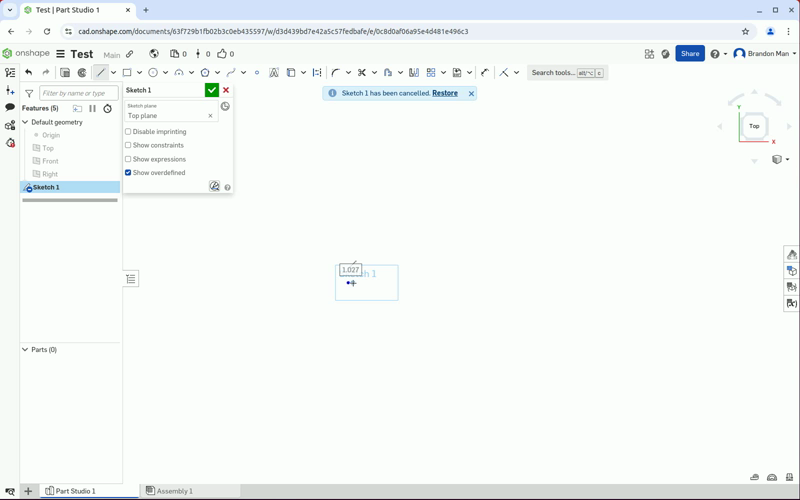
key_up(shift)
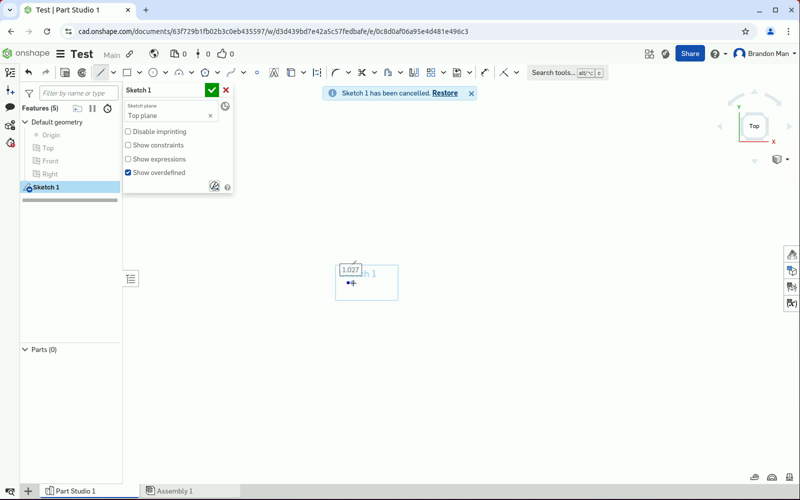
key(esc)
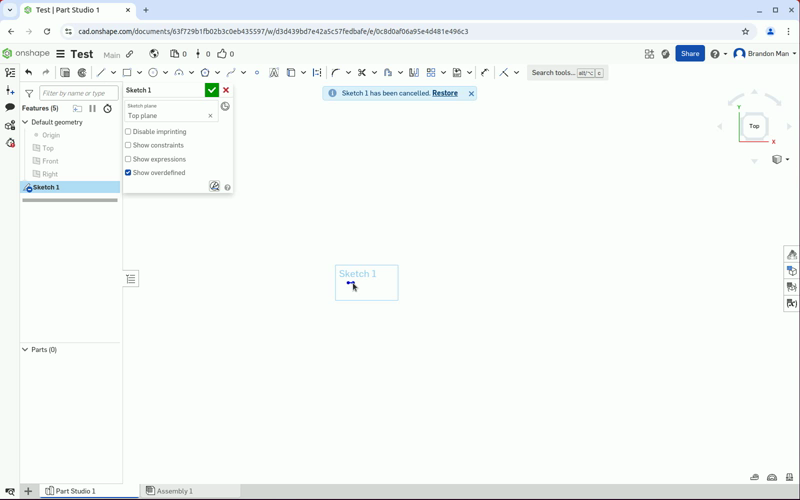
key(a)
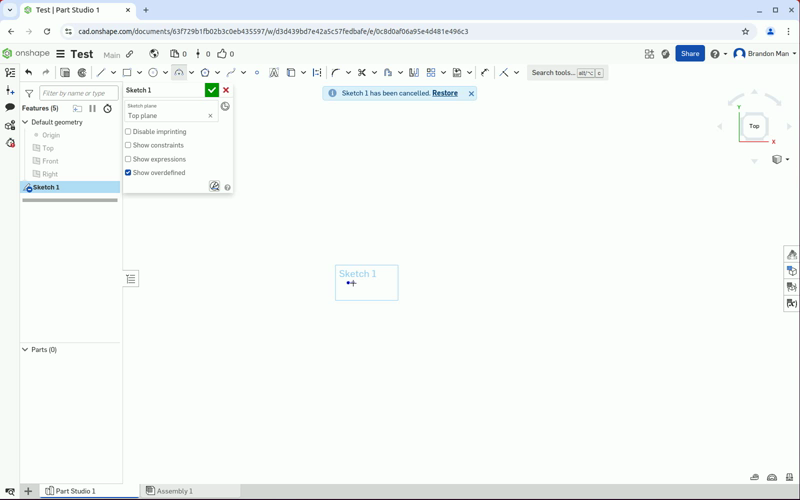
mouse_move(353, 282)
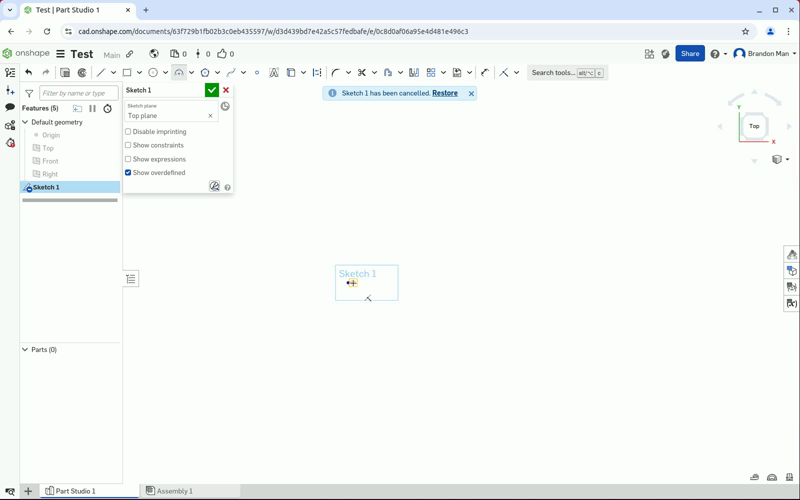
click(353, 282)
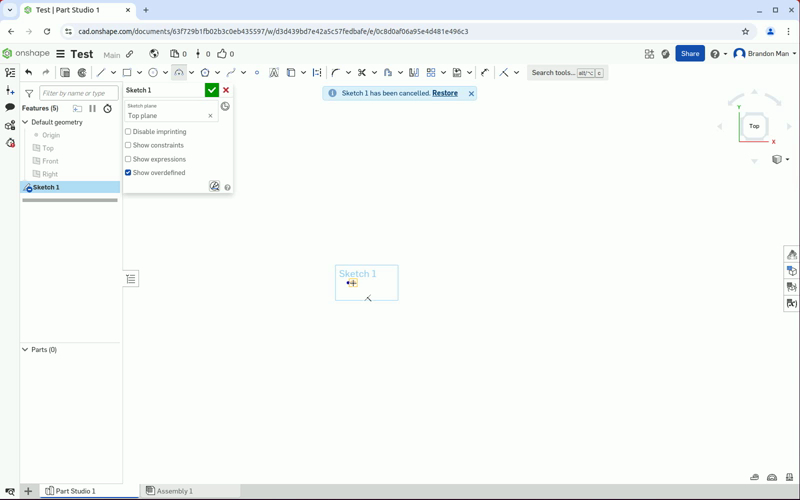
key_down(shift)
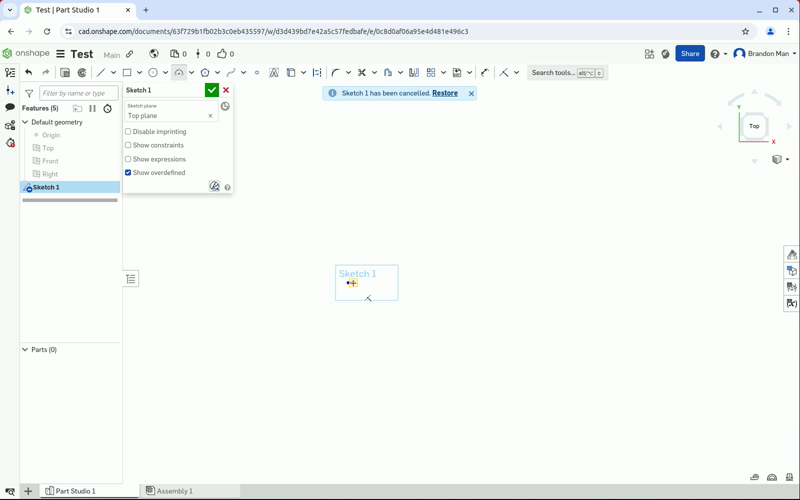
mouse_move(454, 282)
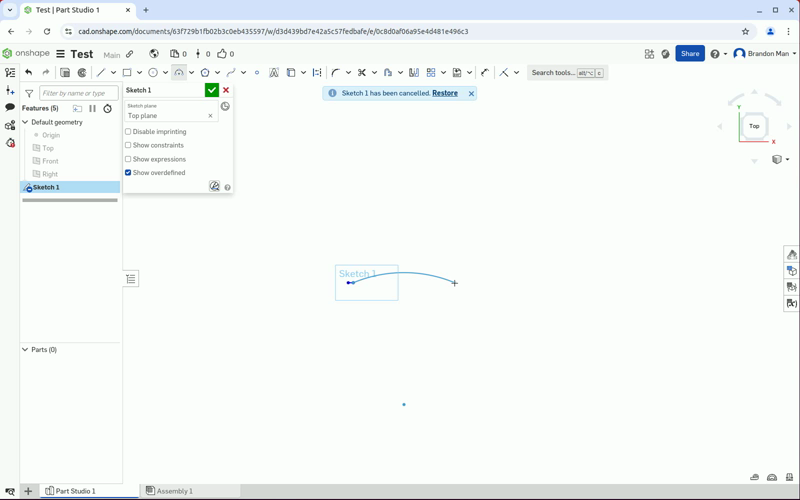
click(454, 282)
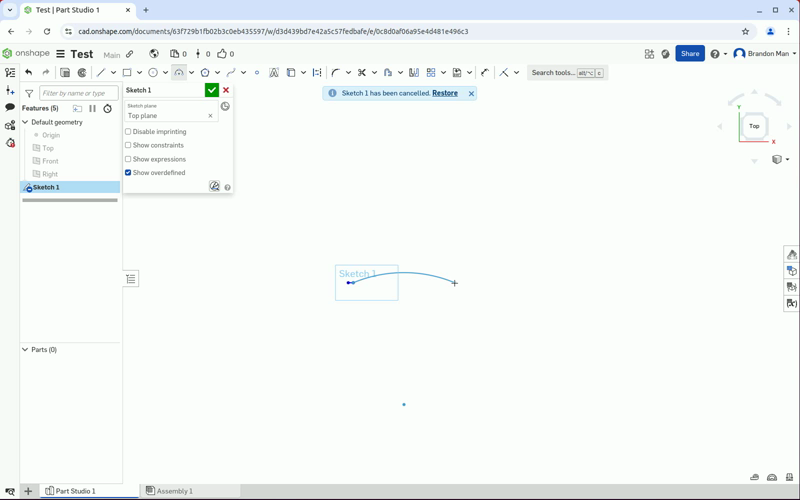
mouse_move(404, 231)
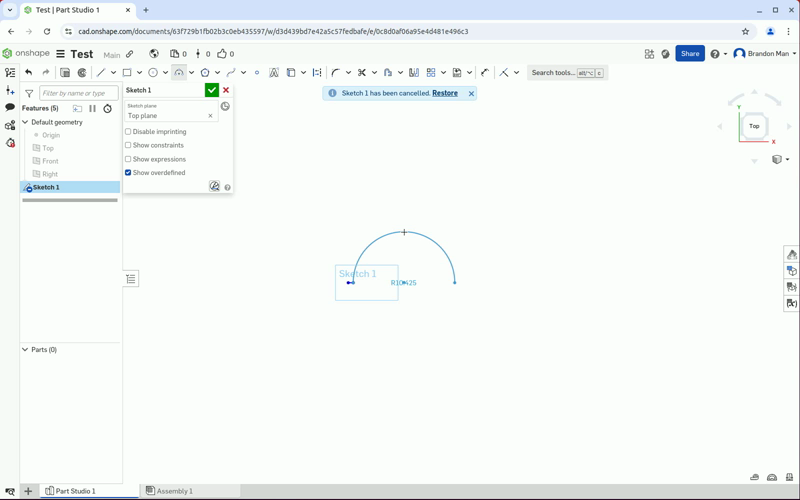
click(404, 231)
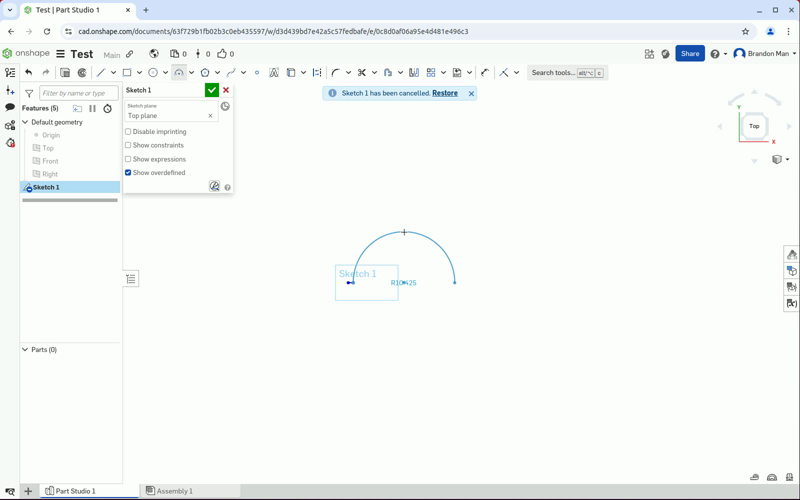
key_up(shift)
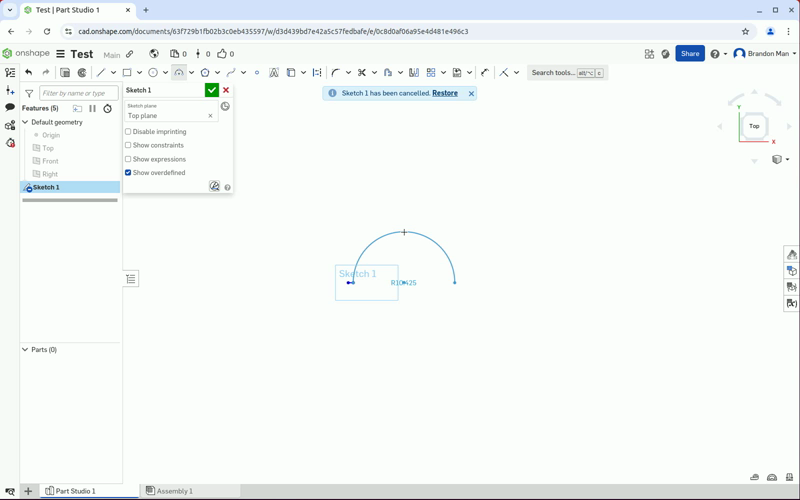
key(esc)
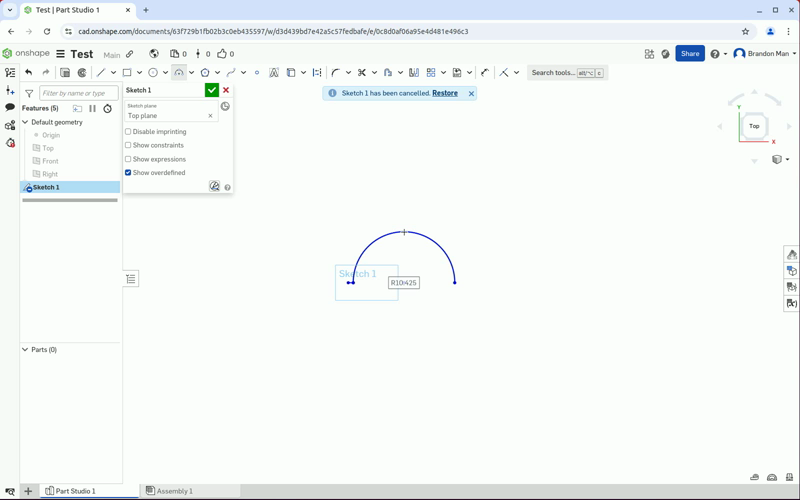
key(l)
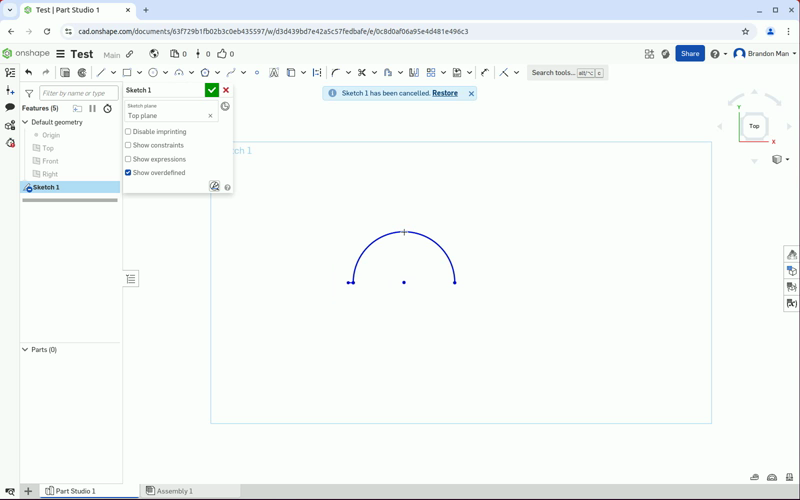
mouse_move(454, 282)
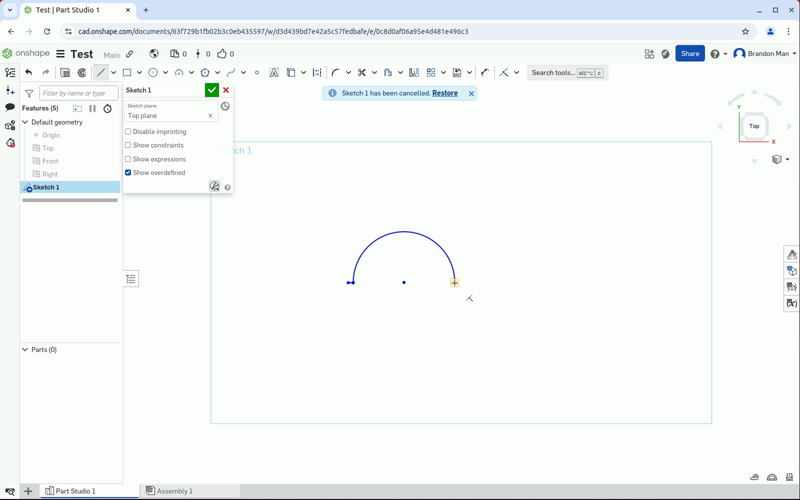
click(454, 282)
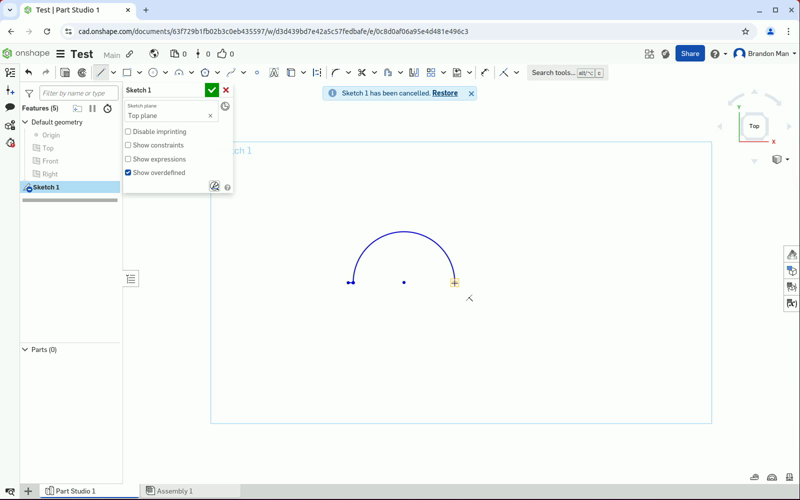
key_down(shift)
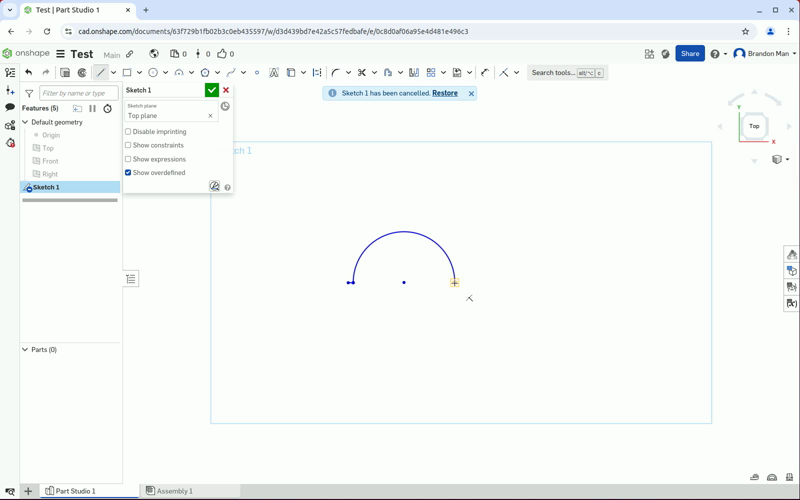
mouse_move(484, 282)
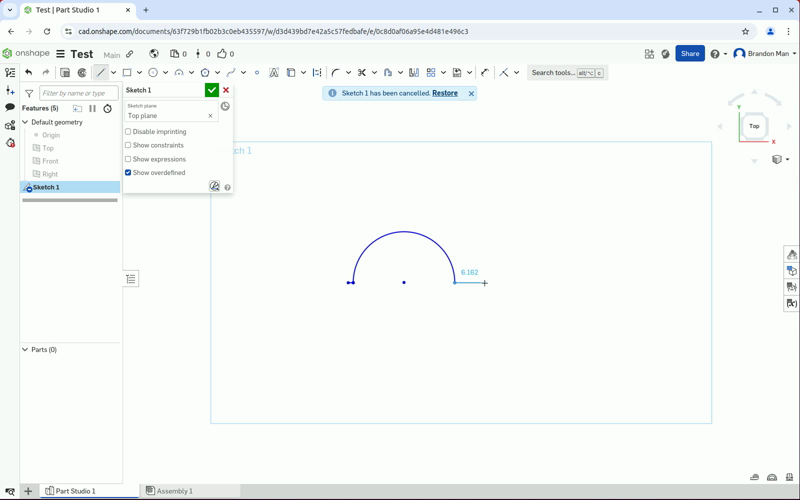
mouse_move(459, 282)
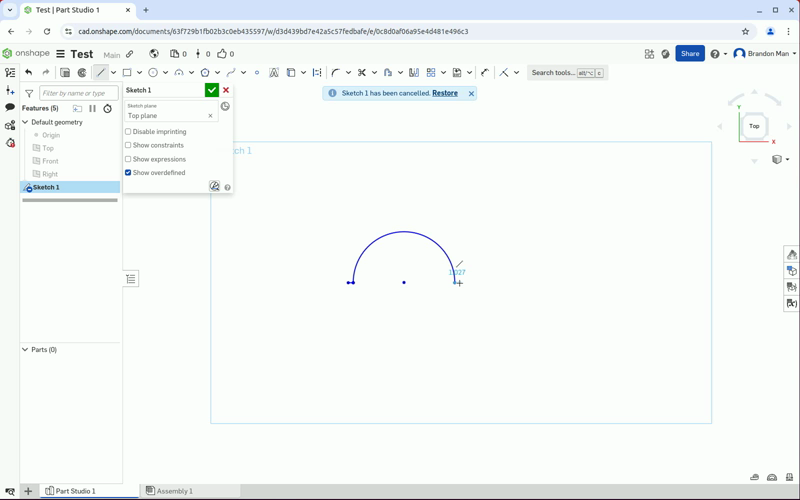
scroll(6)
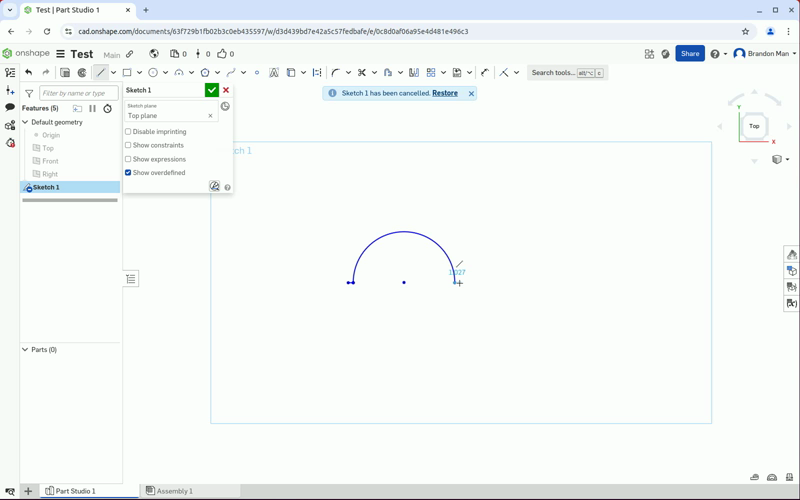
scroll(6)
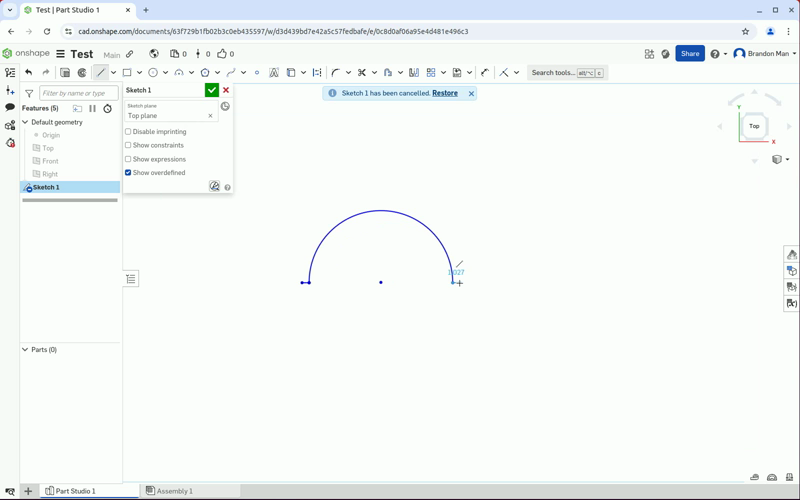
scroll(6)
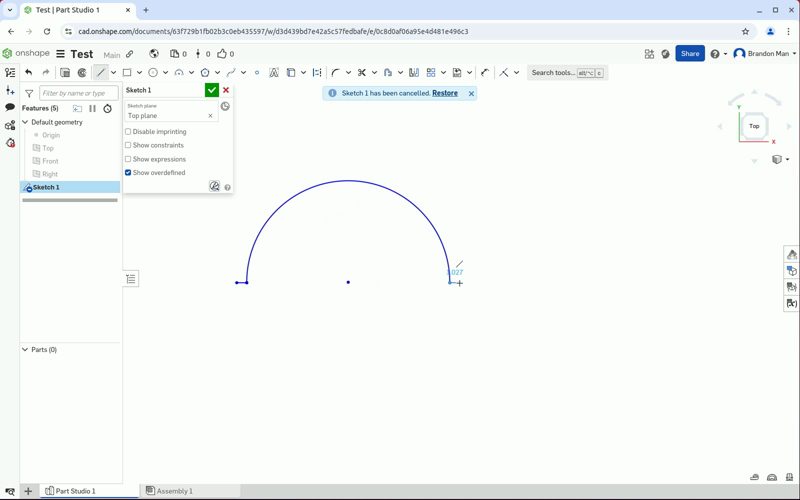
scroll(6)
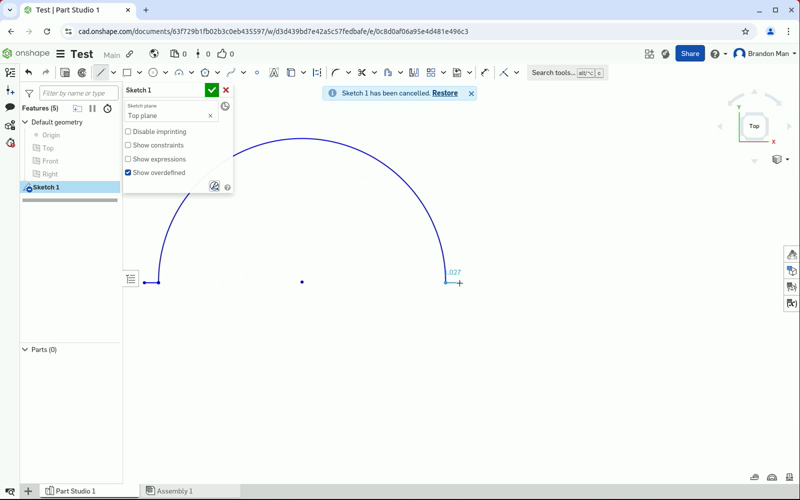
scroll(6)
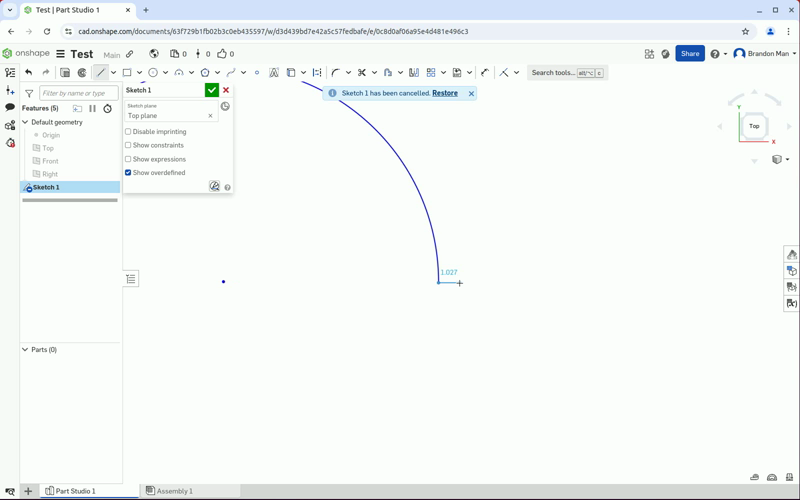
scroll(6)
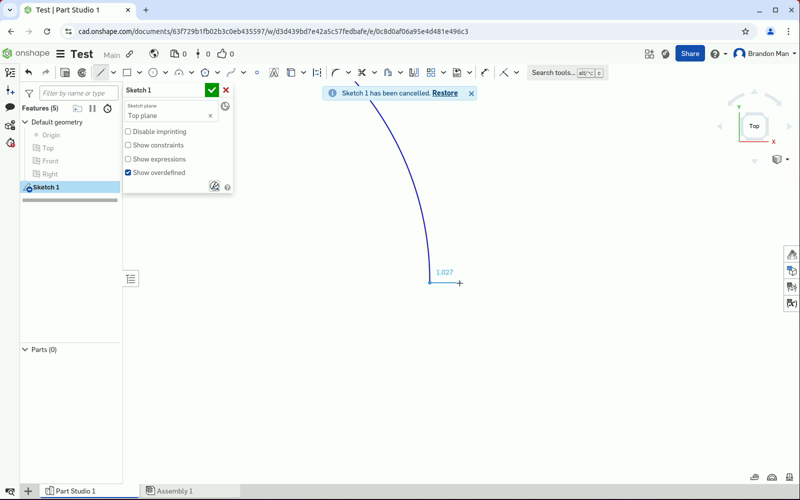
scroll(6)
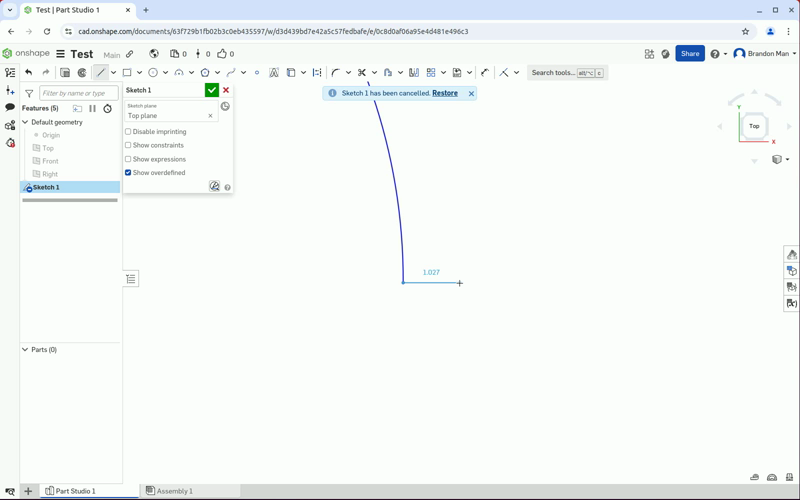
click(459, 282)
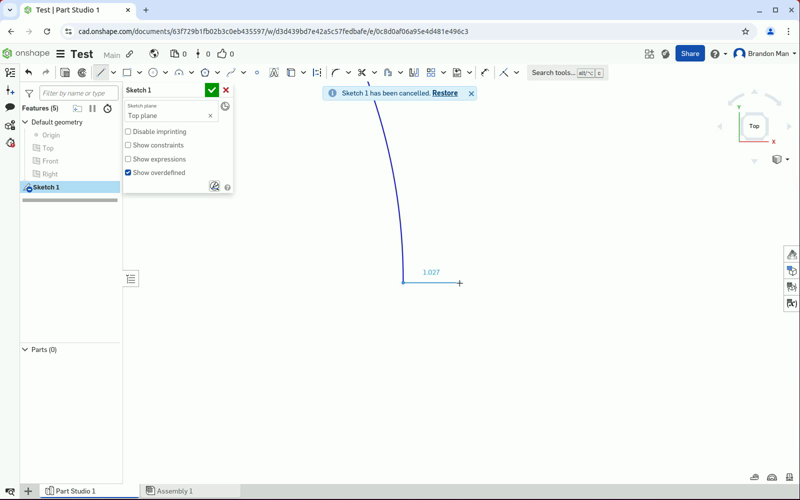
scroll(-6)
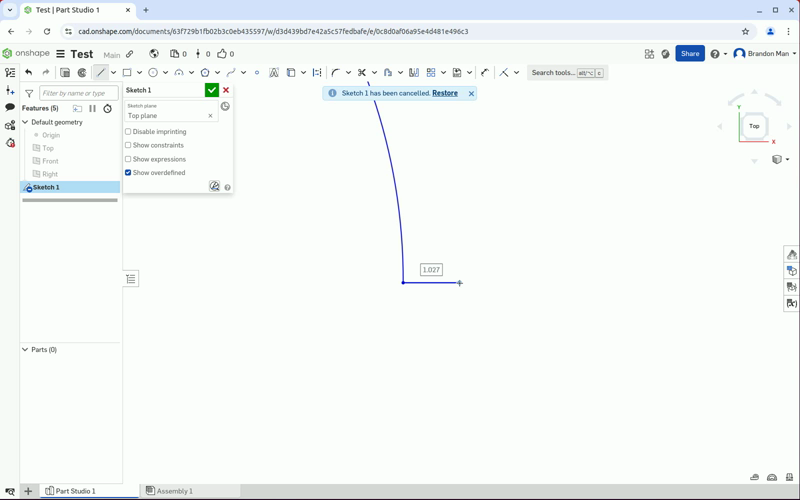
scroll(-6)
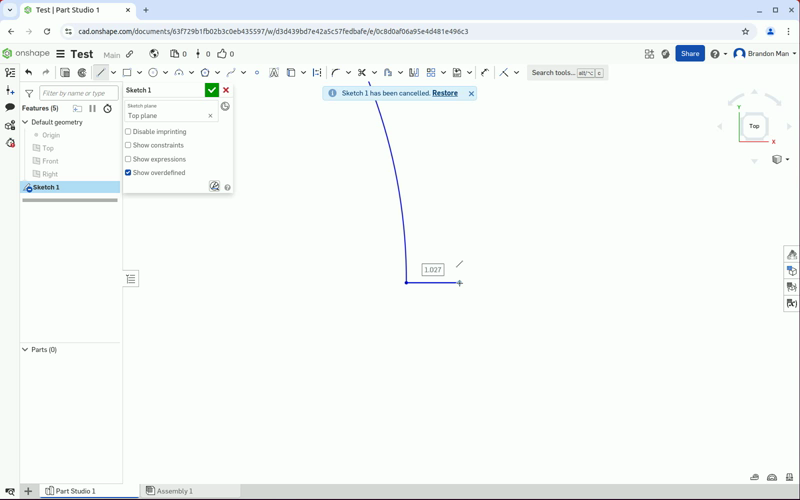
scroll(-6)
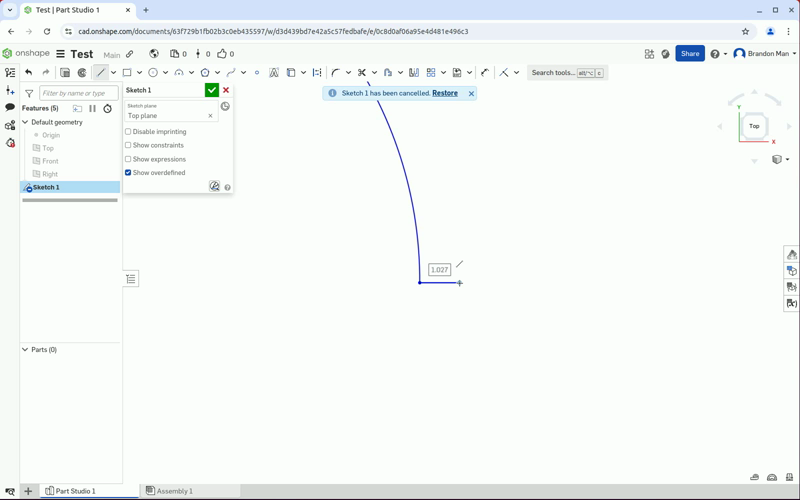
scroll(-6)
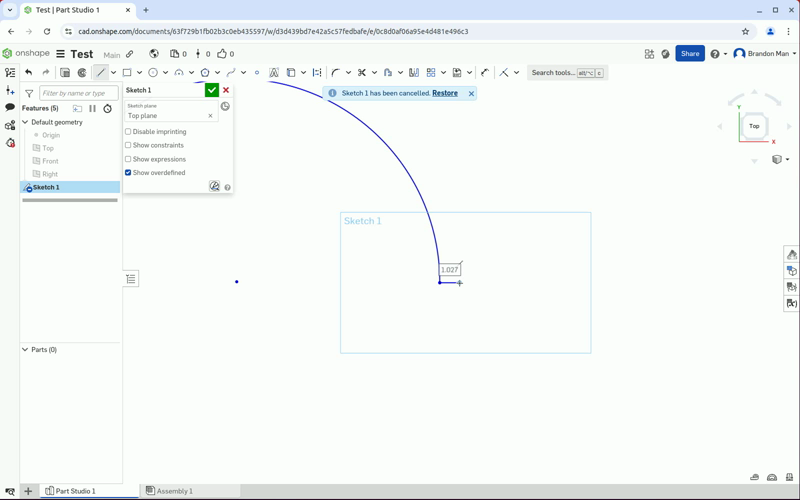
scroll(-6)
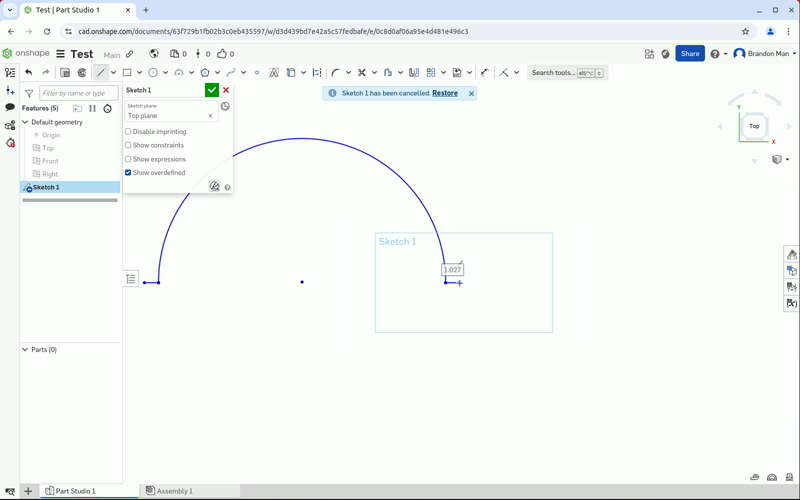
scroll(-6)
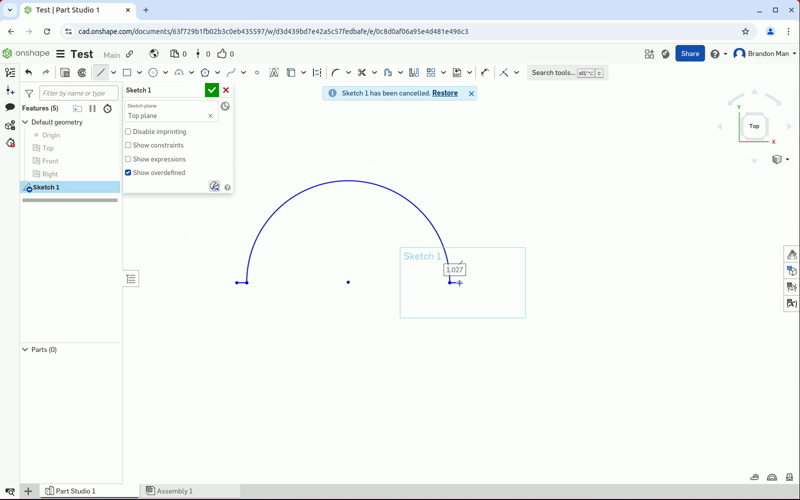
scroll(-6)
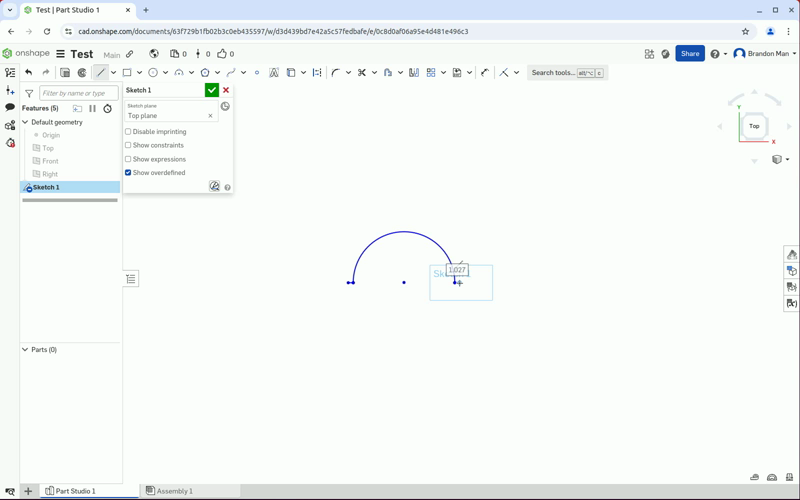
key_up(shift)
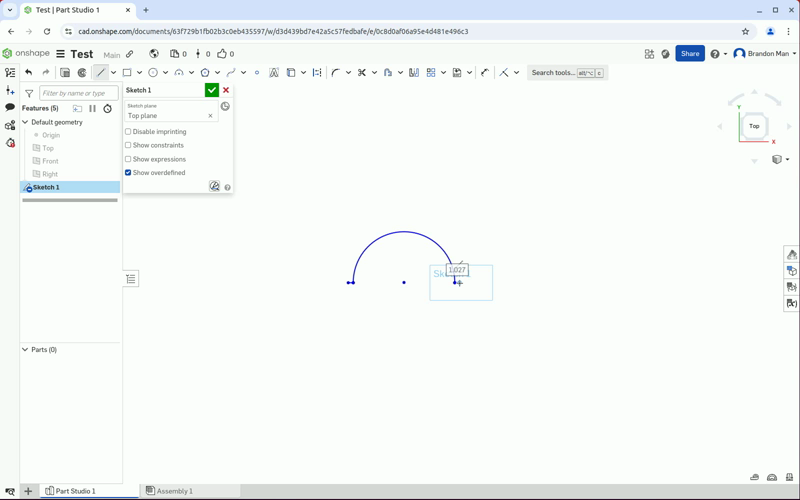
key(esc)
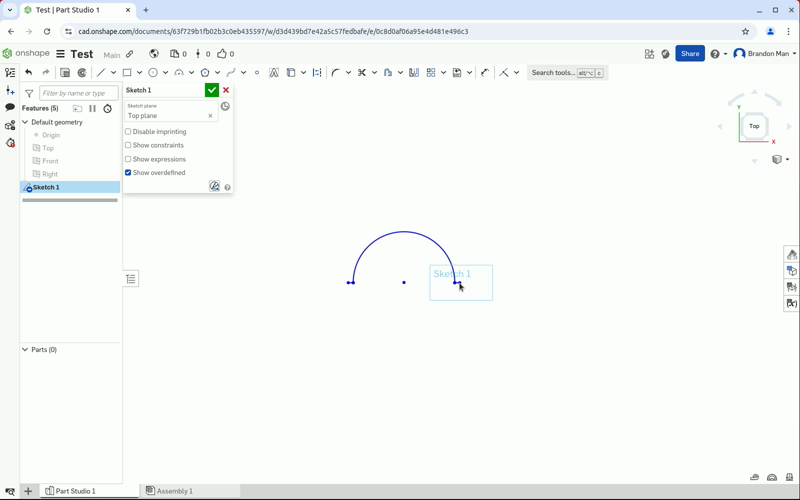
key(a)
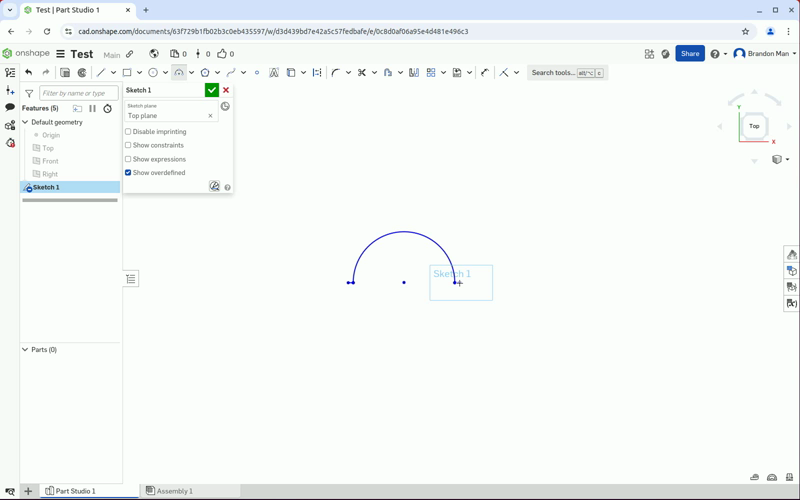
mouse_move(459, 282)
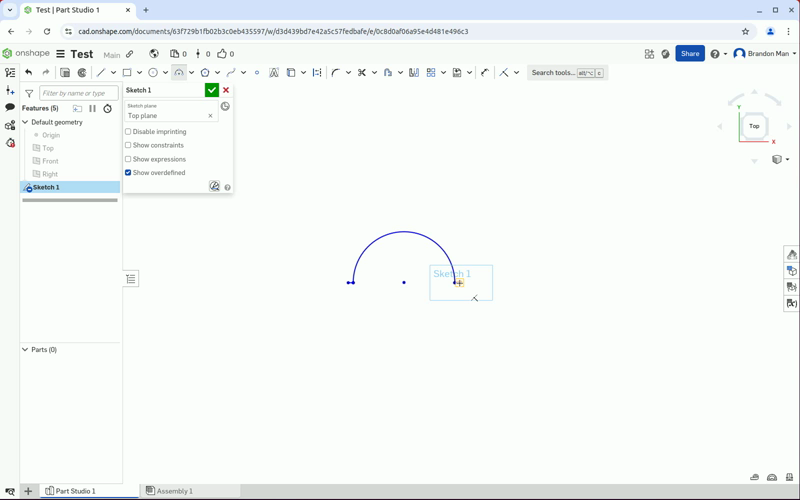
click(459, 282)
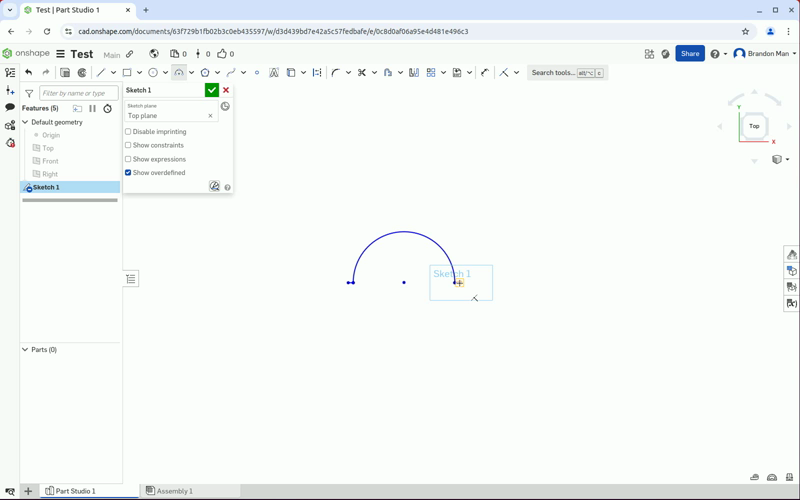
mouse_move(348, 282)
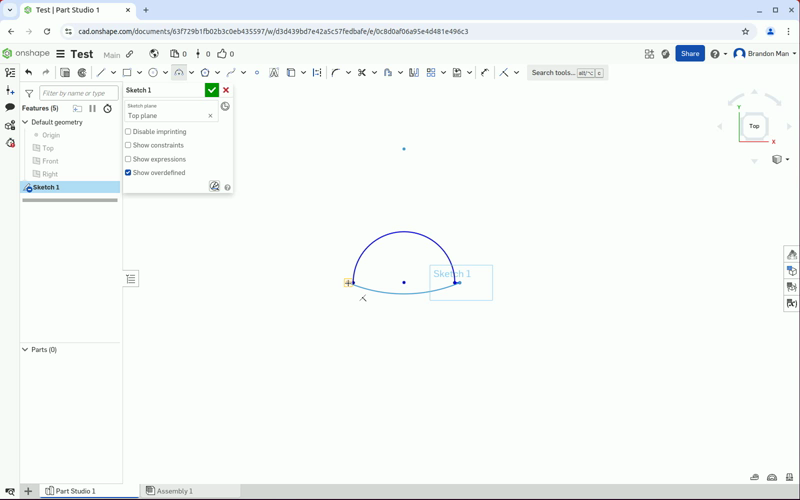
click(348, 282)
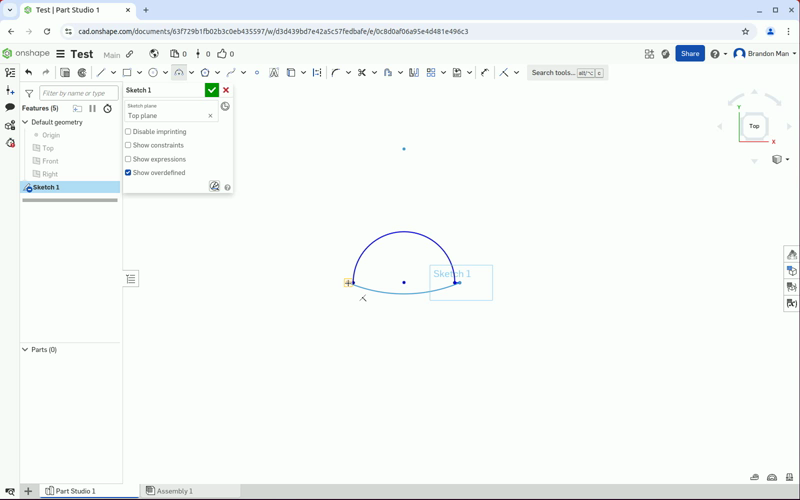
key_down(shift)
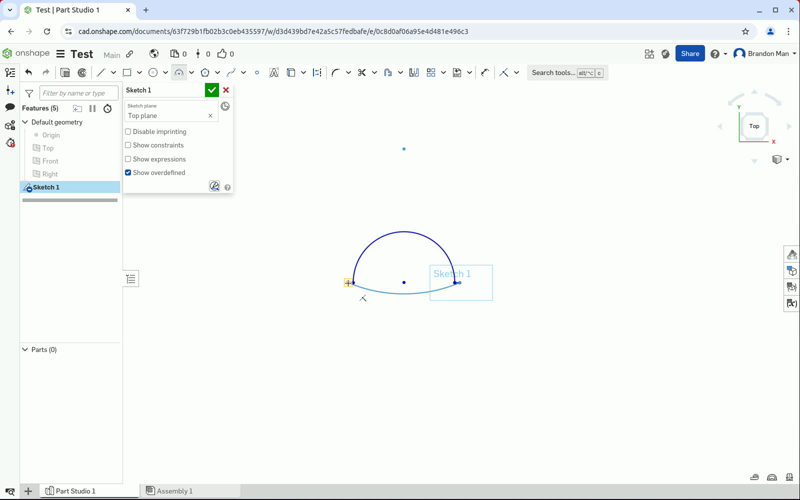
mouse_move(404, 227)
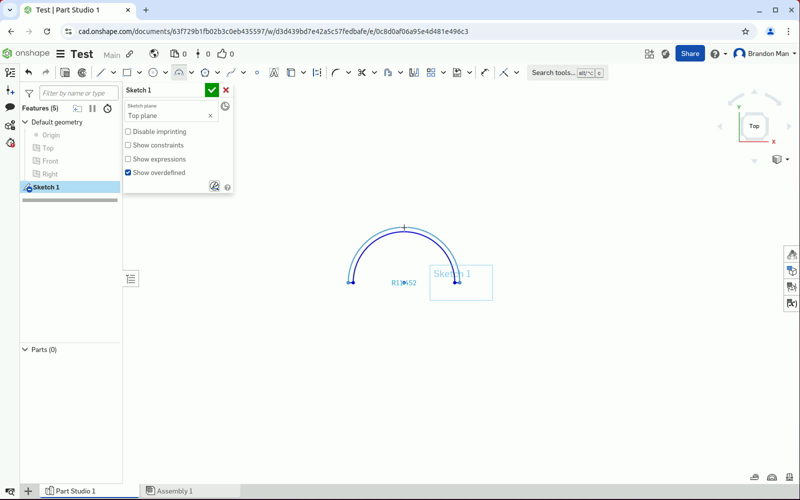
click(404, 227)
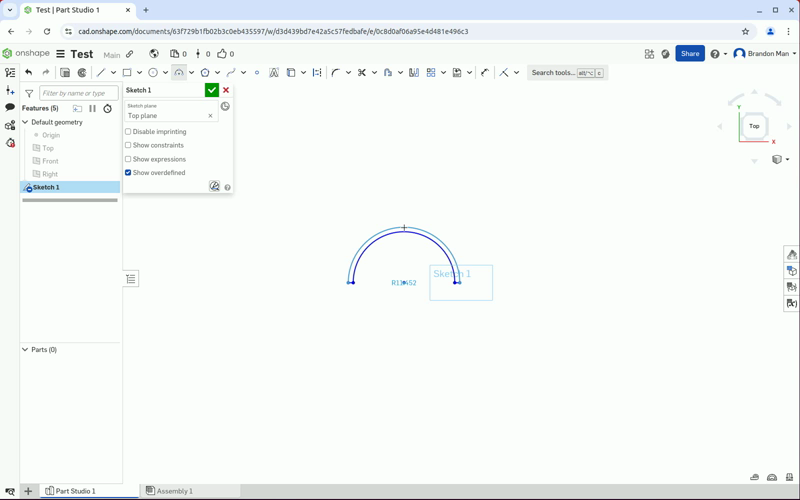
key_up(shift)
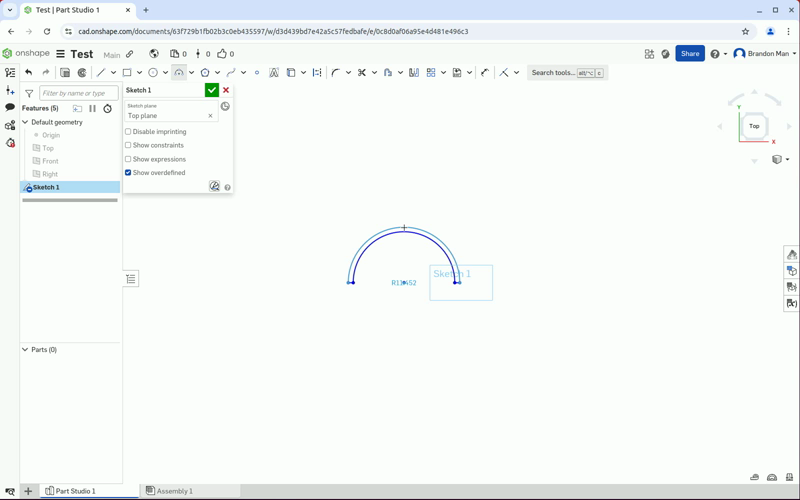
key(esc)
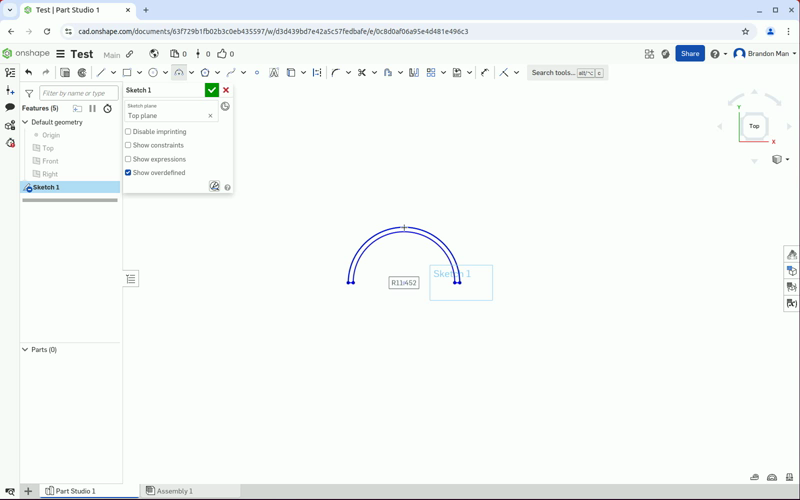
mouse_move(380, 265)
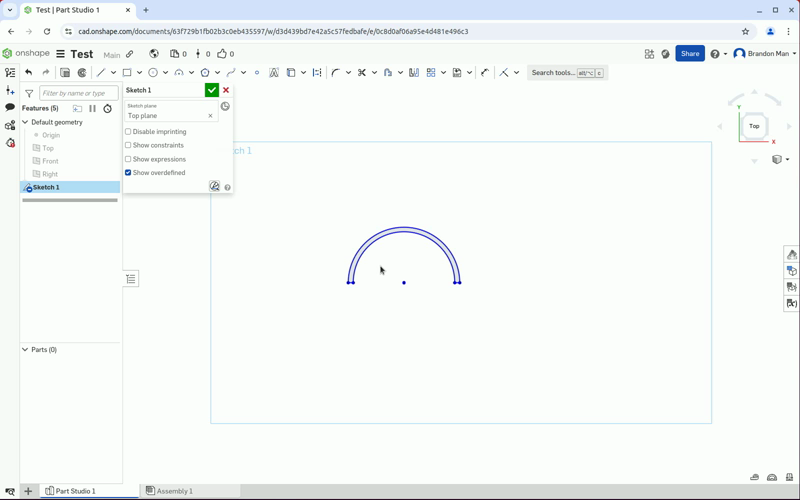
scroll(6)
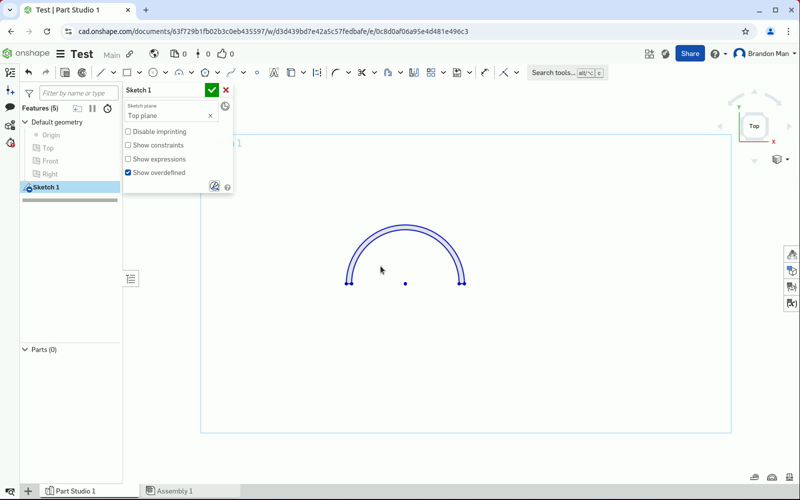
scroll(6)
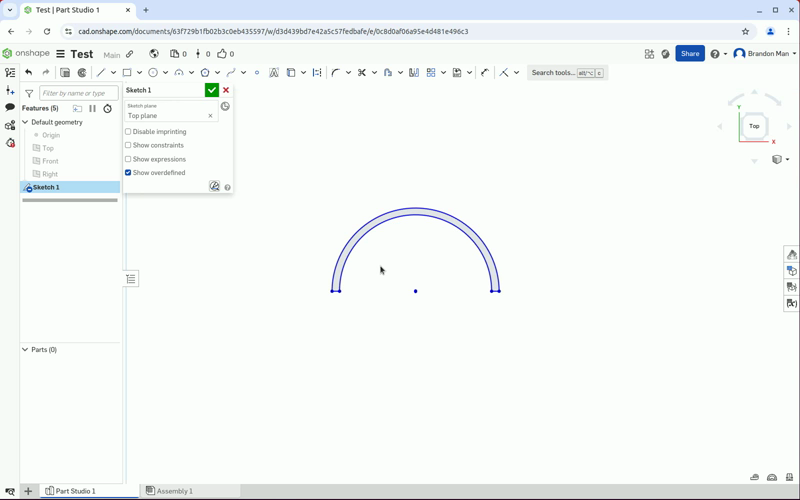
scroll(6)
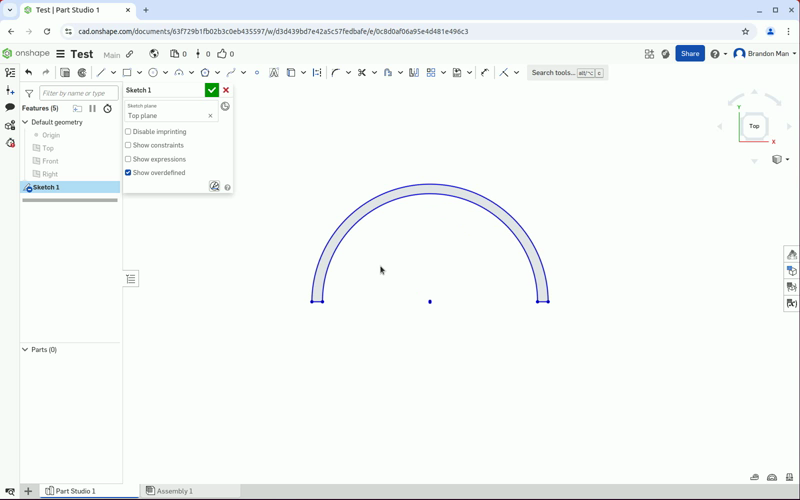
scroll(6)
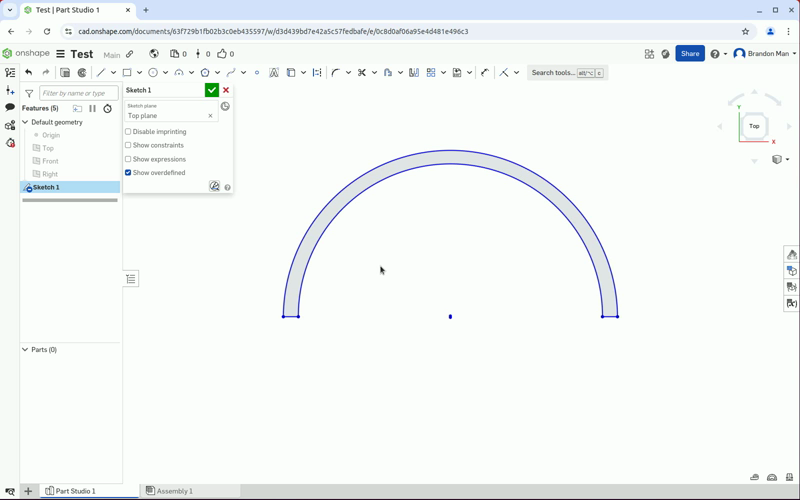
scroll(6)
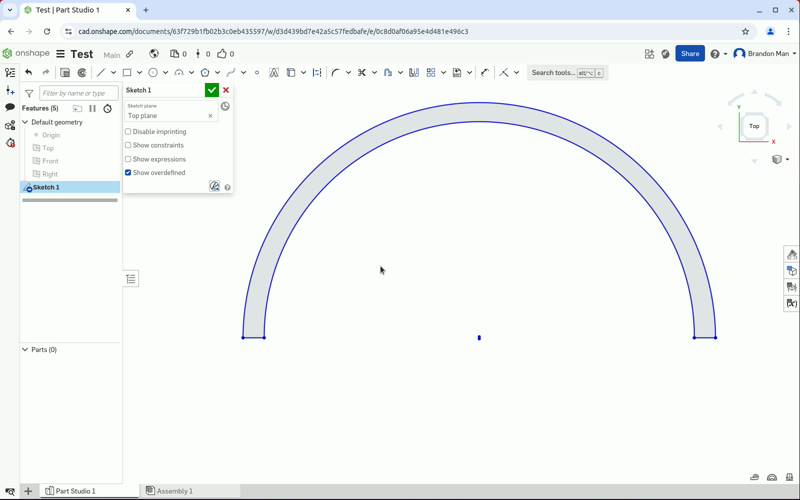
scroll(6)
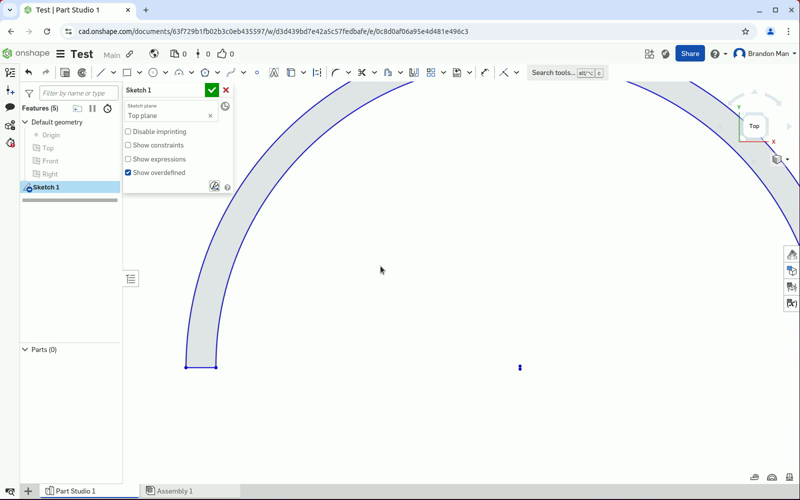
scroll(6)
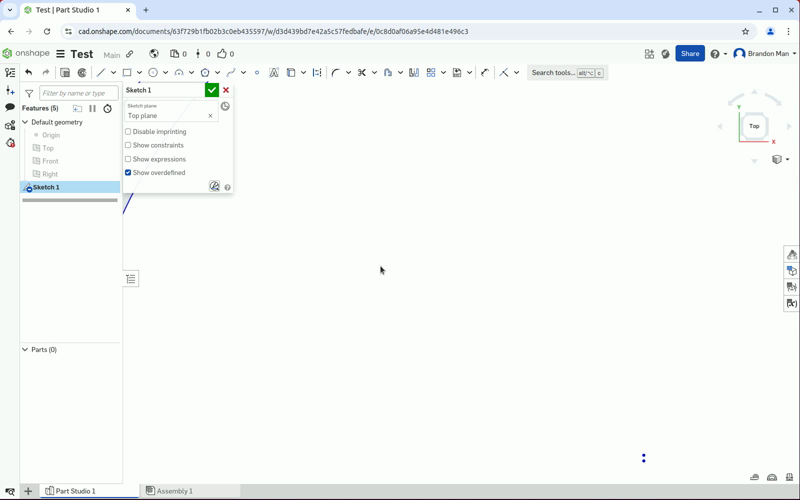
click(380, 265)
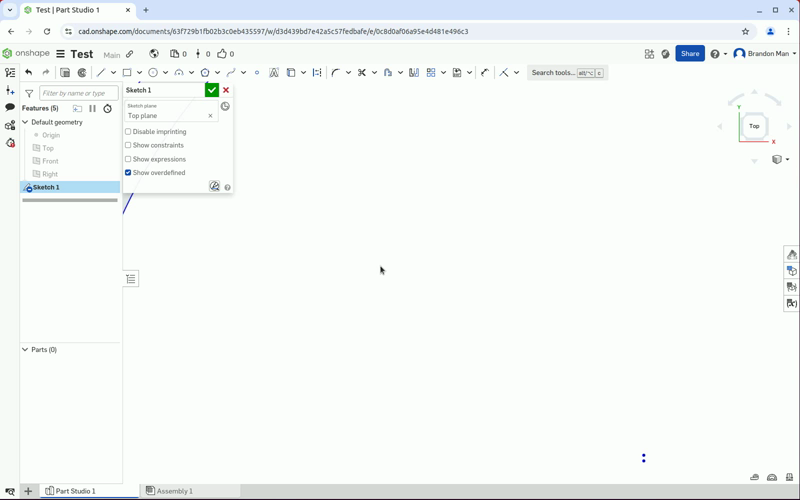
scroll(-6)
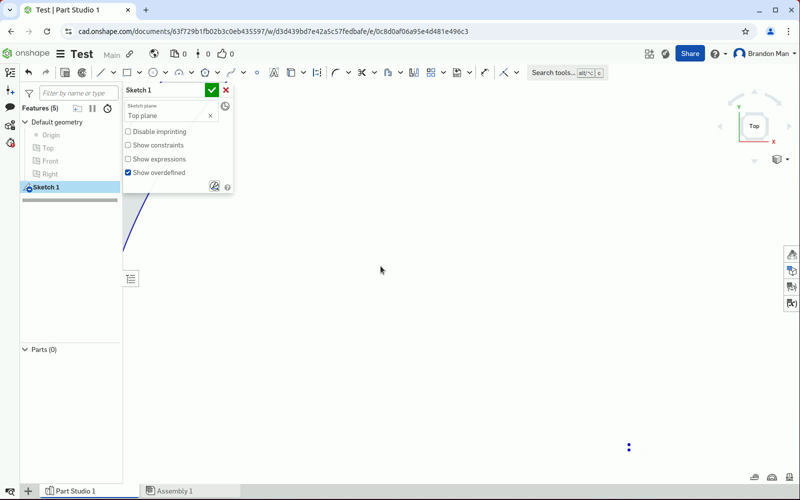
scroll(-6)
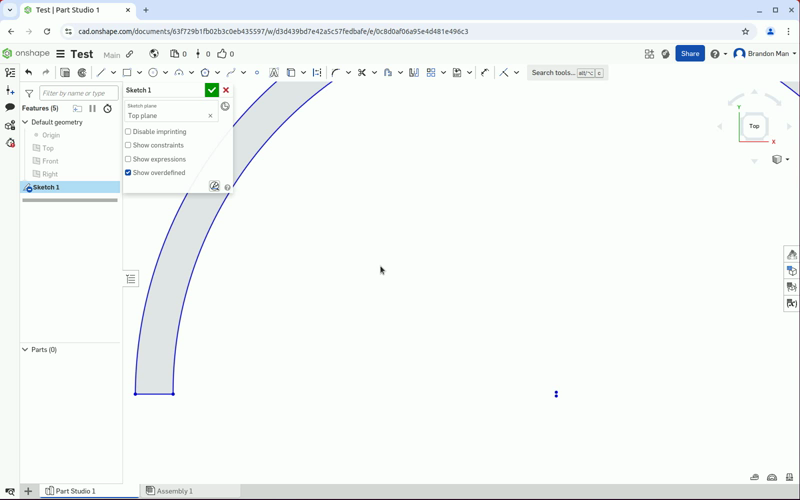
scroll(-6)
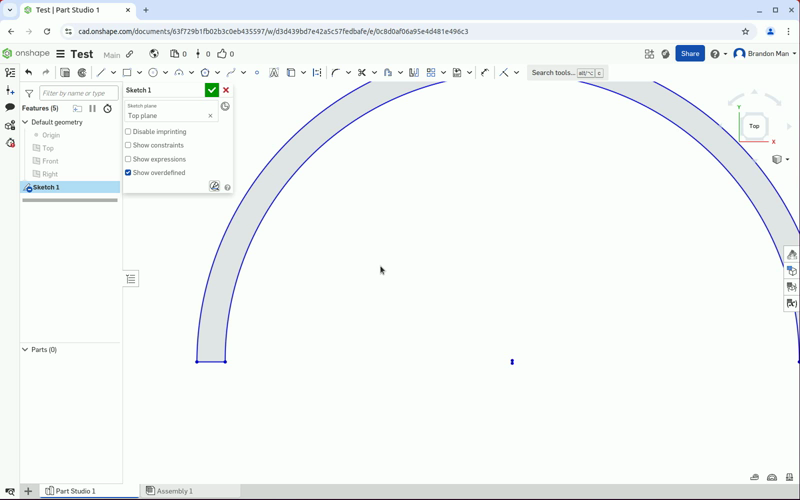
scroll(-6)
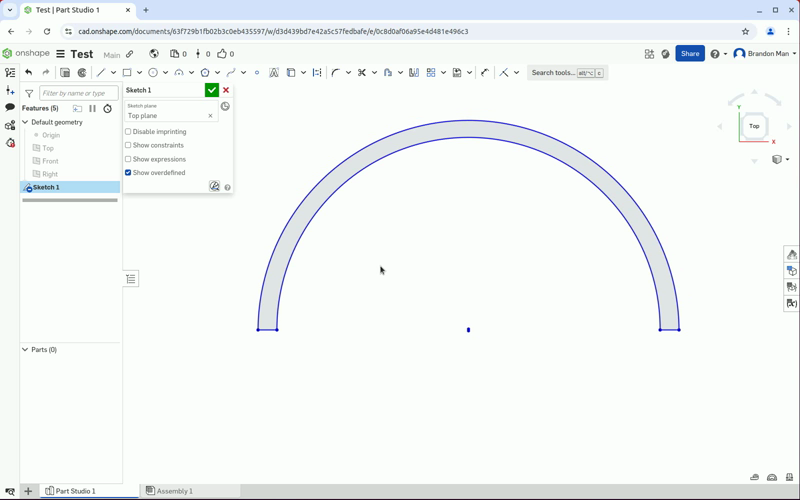
scroll(-6)
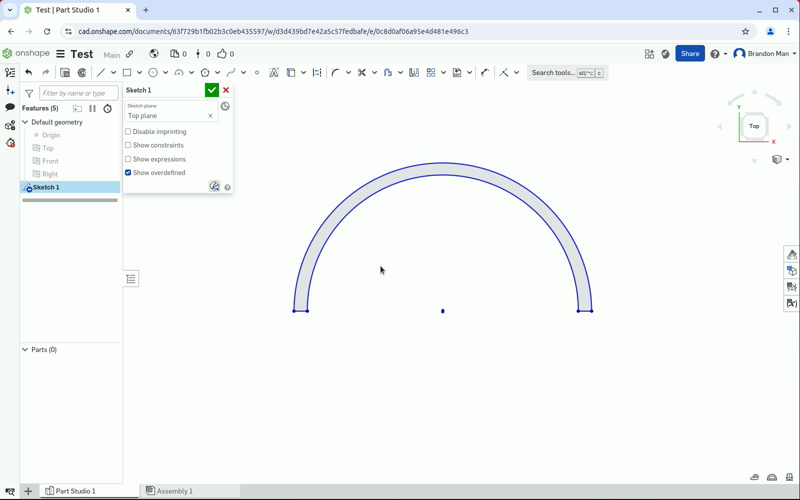
scroll(-6)
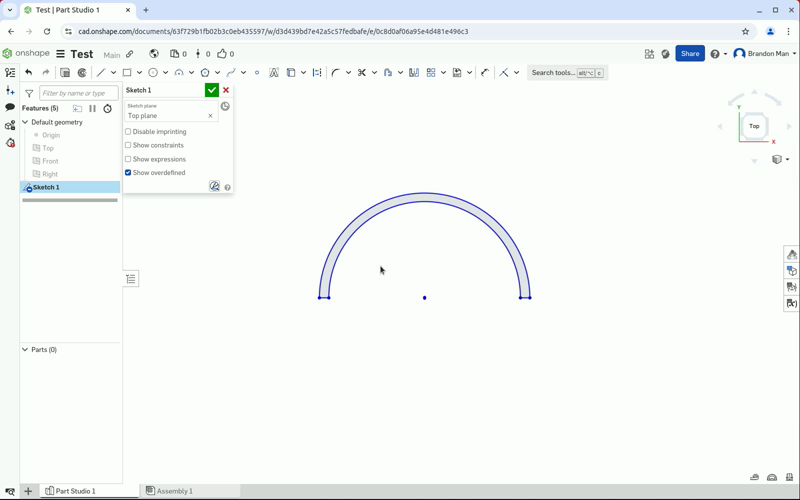
scroll(-6)
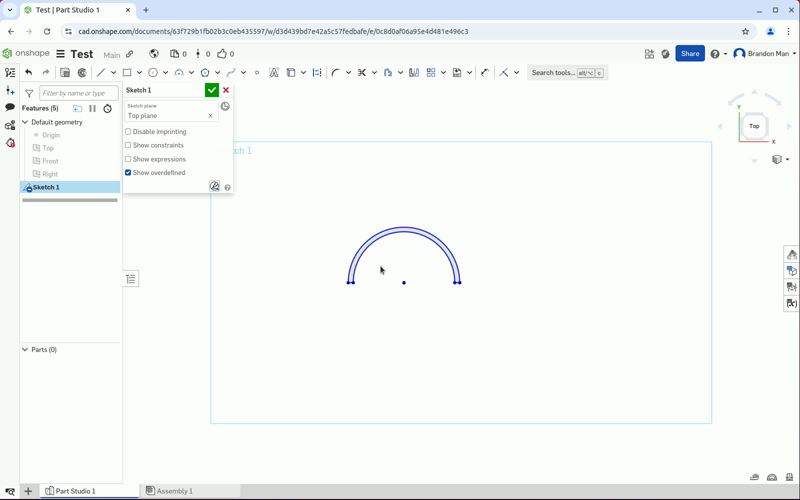
mouse_move(73, 352)
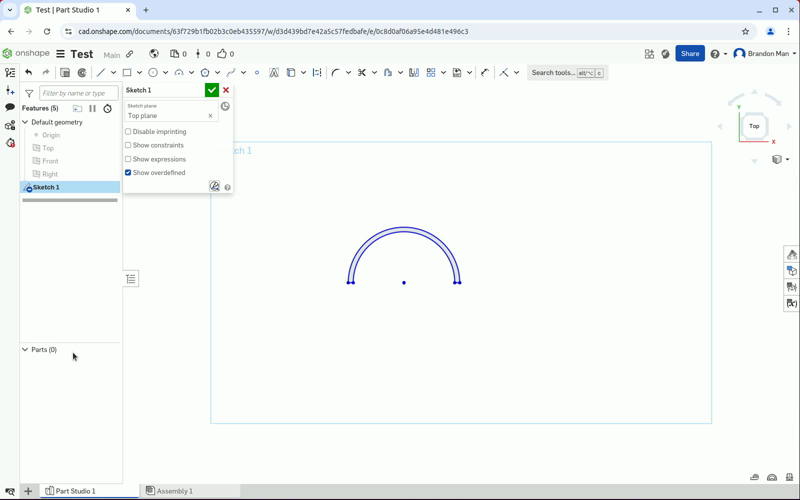
key(shift+y)
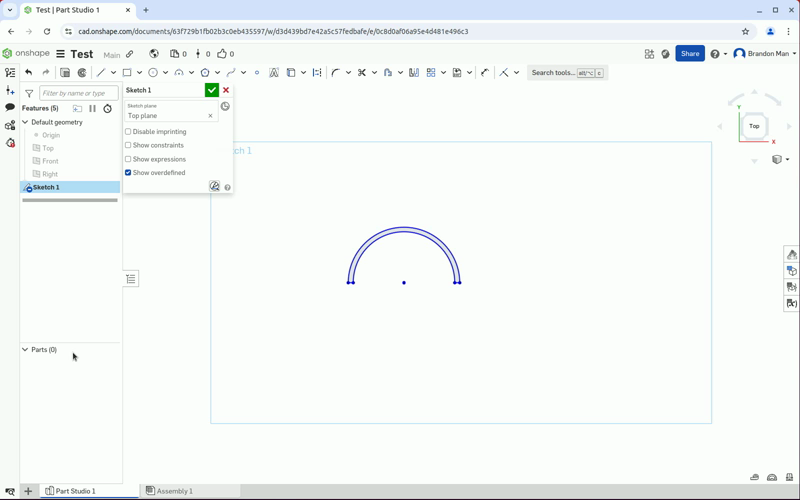
key(shift+e)
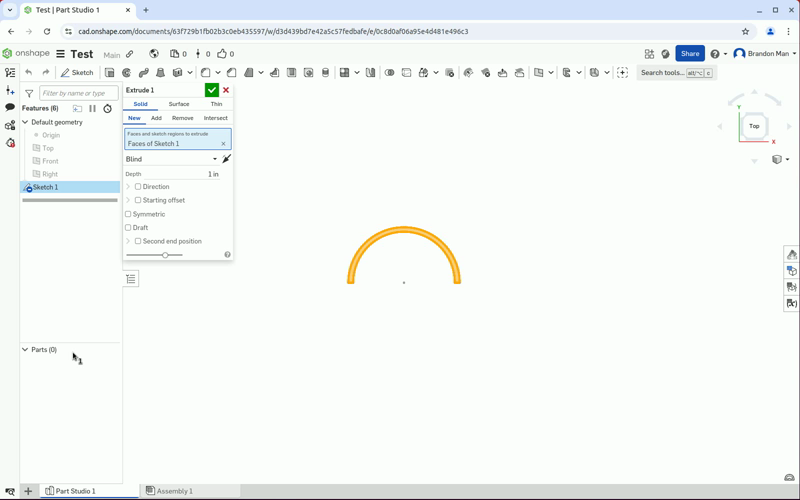
mouse_move(143, 106)
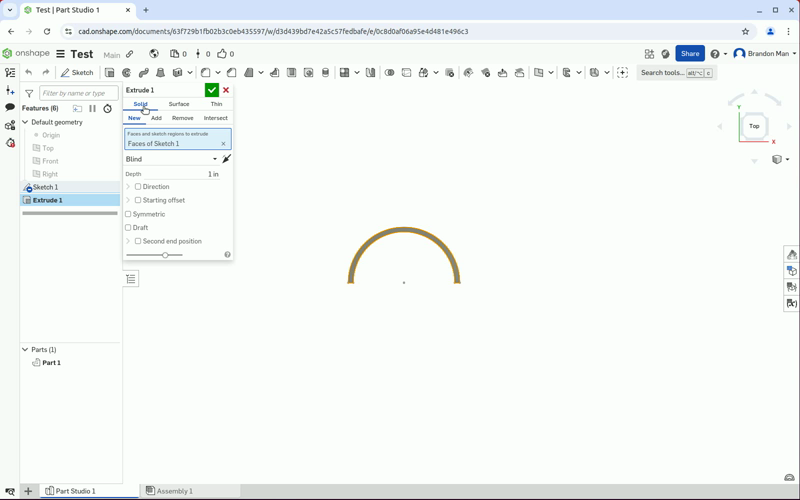
click(143, 106)
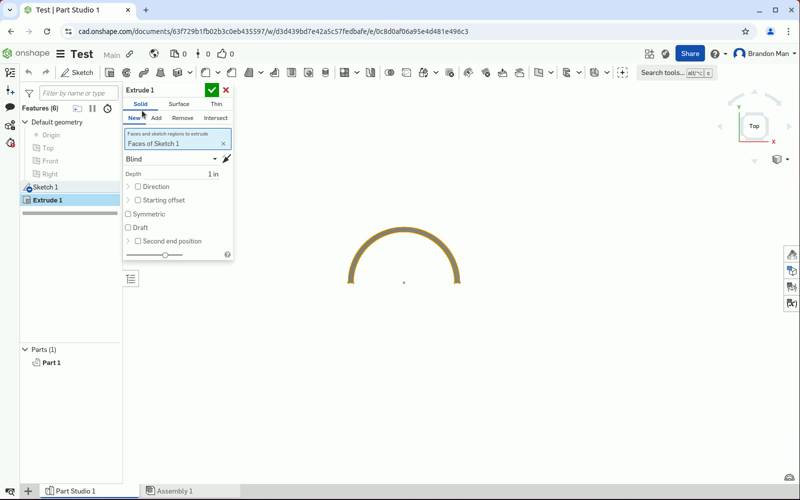
mouse_move(137, 120)
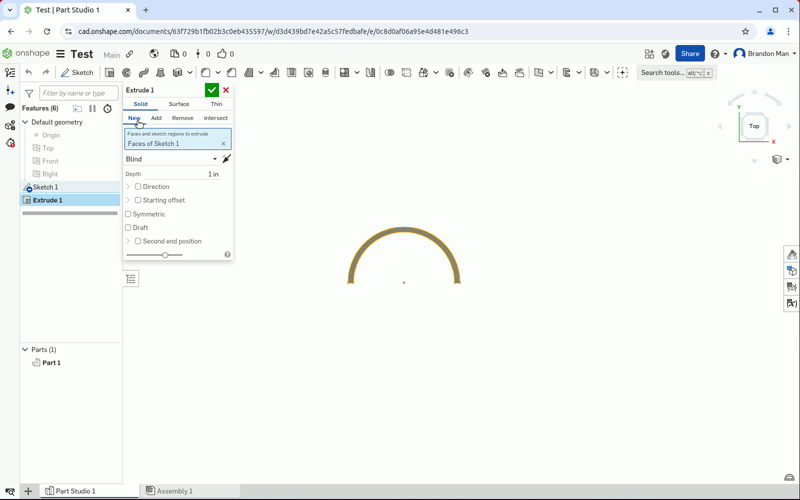
click(137, 120)
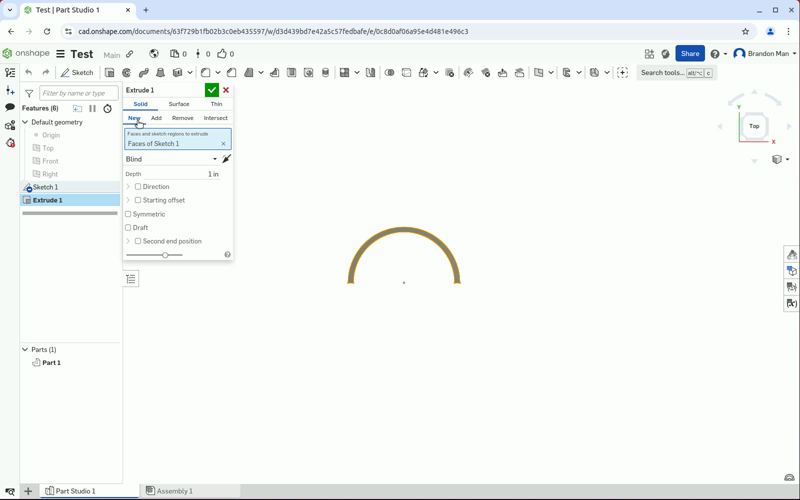
key(tab, 4)
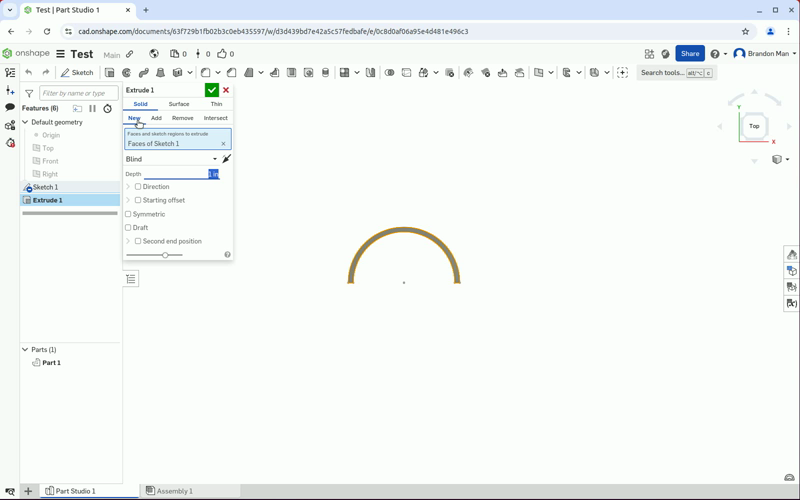
text(0.241)
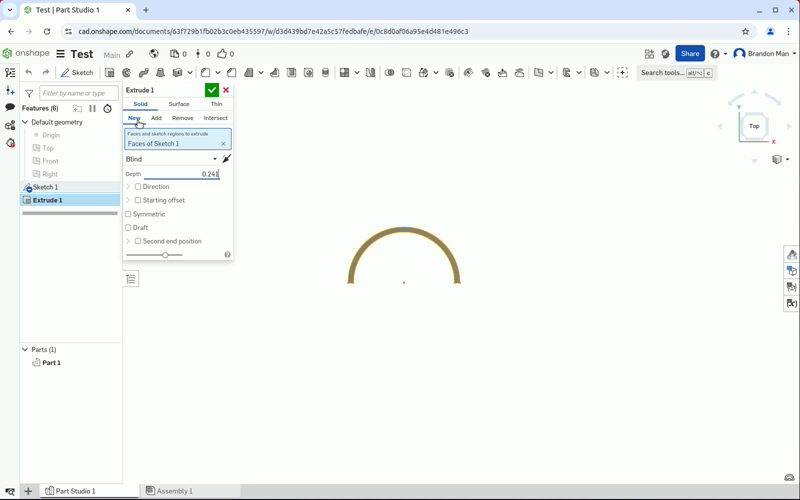
key(enter)
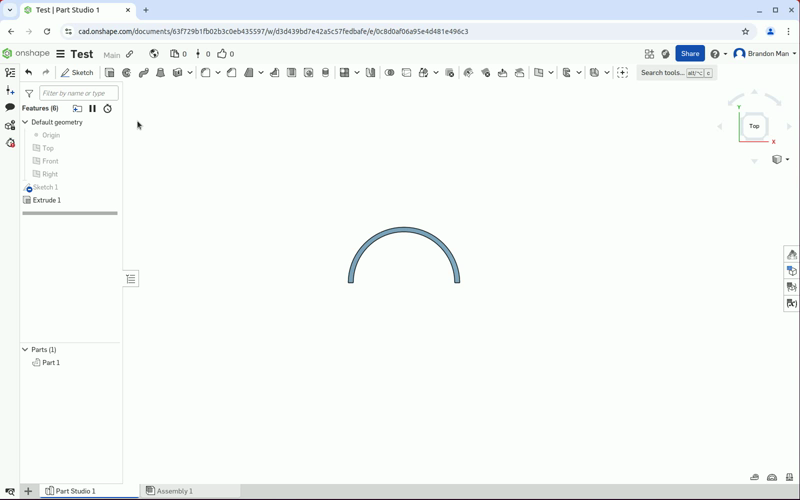
key(shift+h)
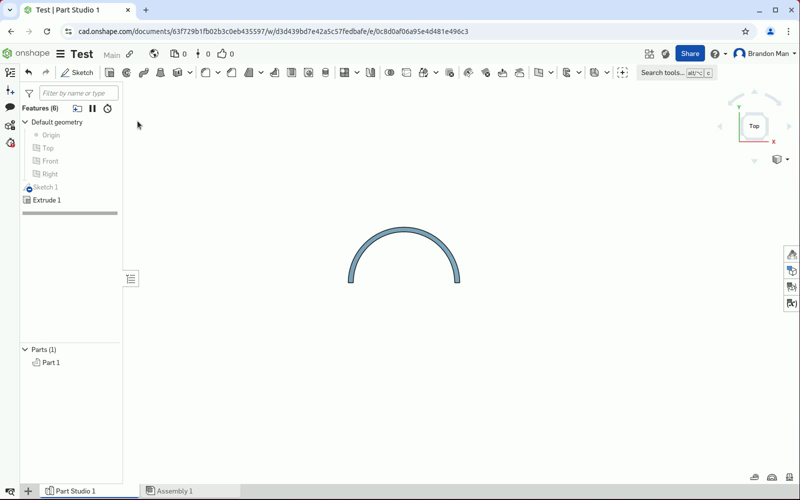
key(shift+h)
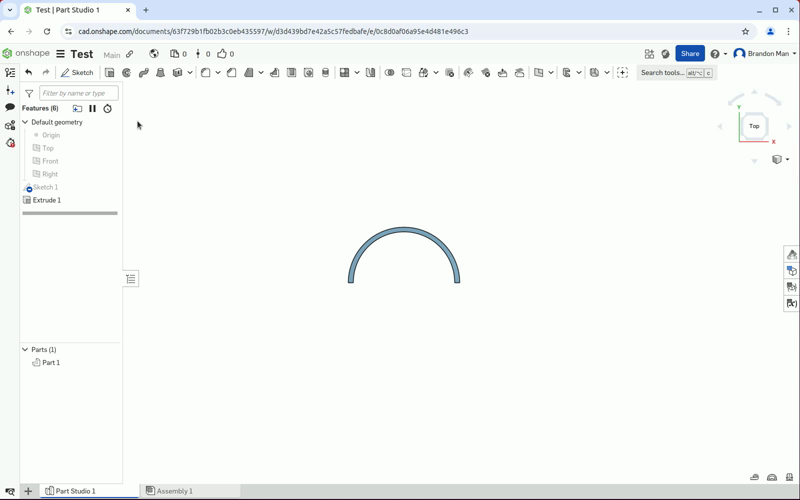
mouse_move(73, 189)
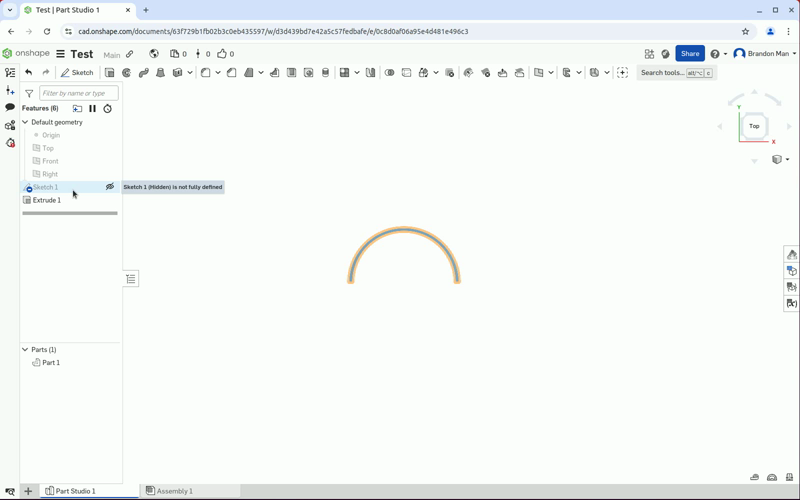
click(73, 189)
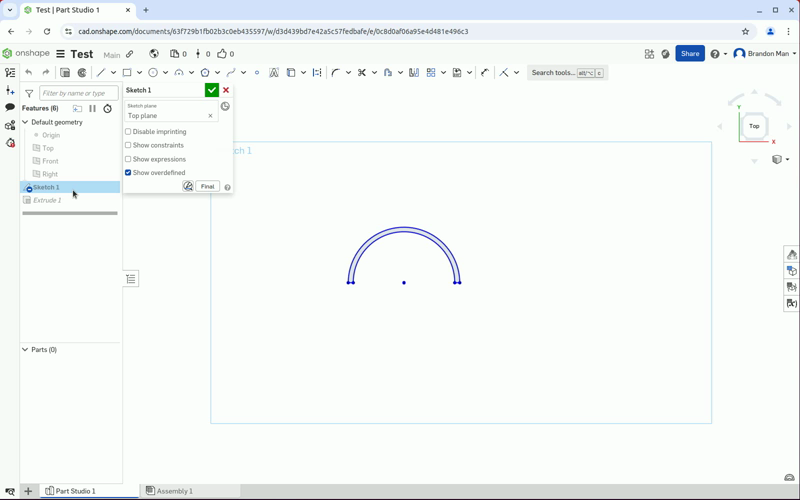
mouse_move(229, 92)
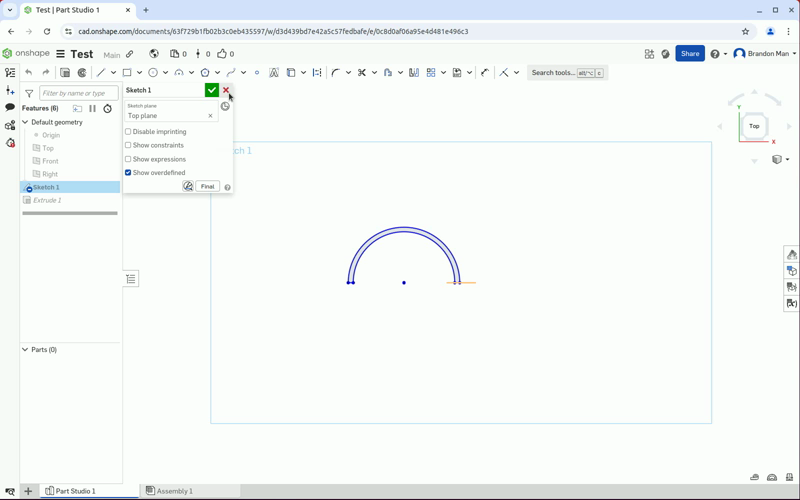
click(229, 92)
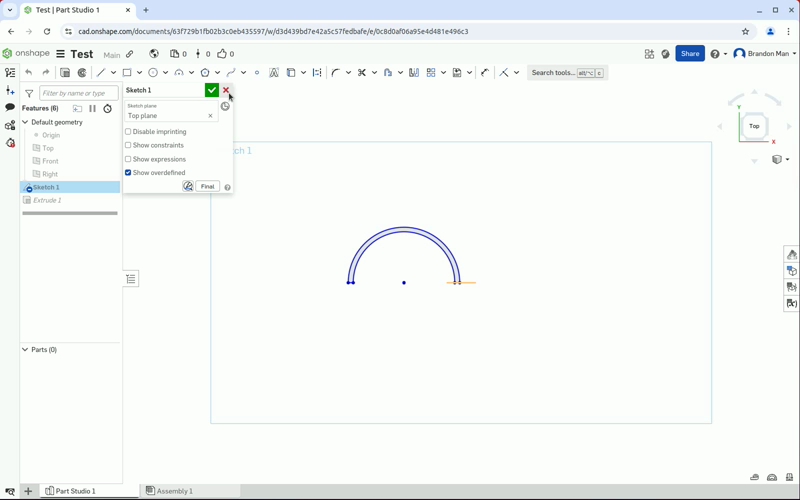
key(shift+s)
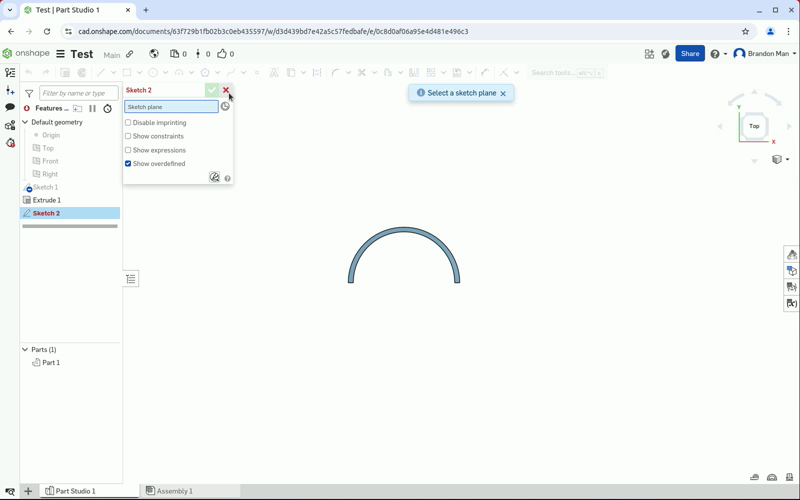
mouse_move(73, 150)
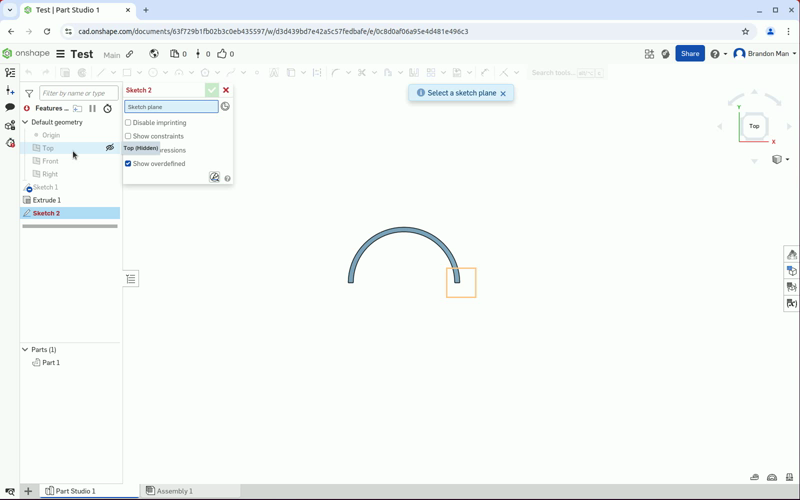
click(73, 150)
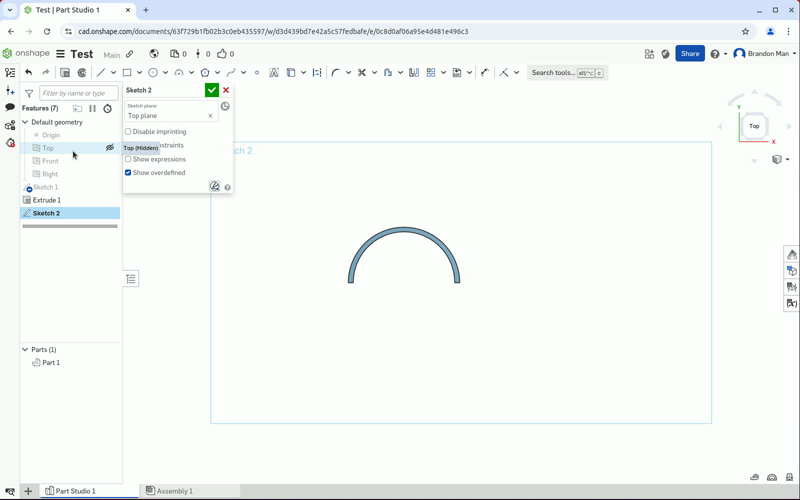
mouse_move(73, 352)
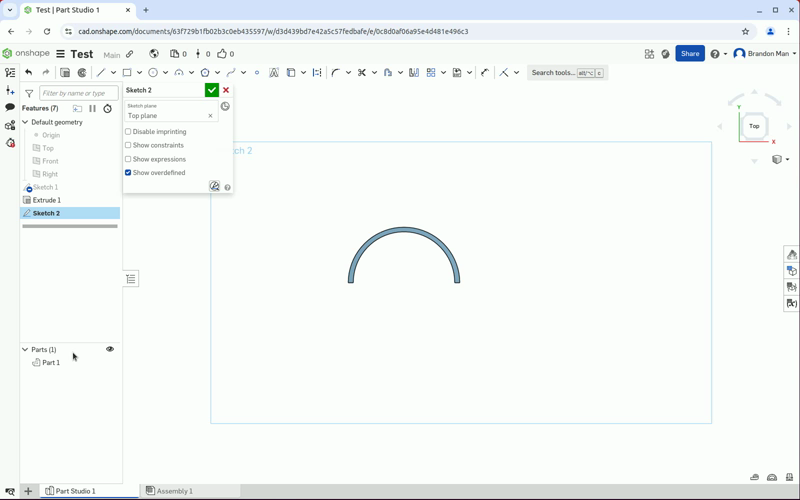
key(y)
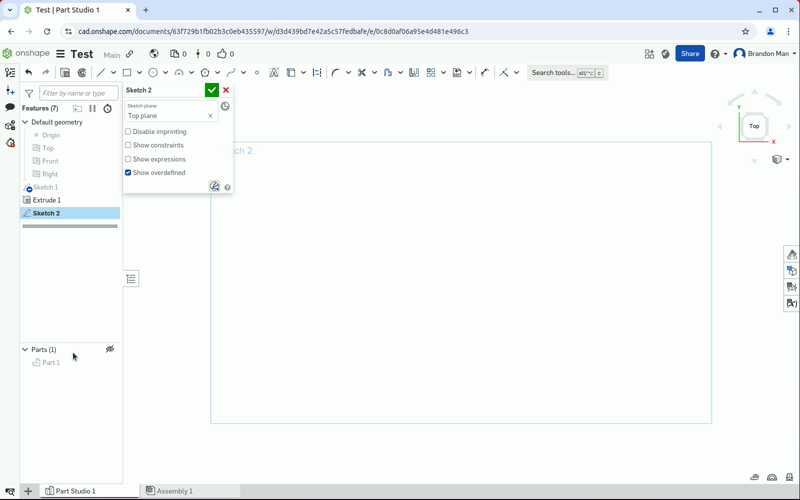
key(a)
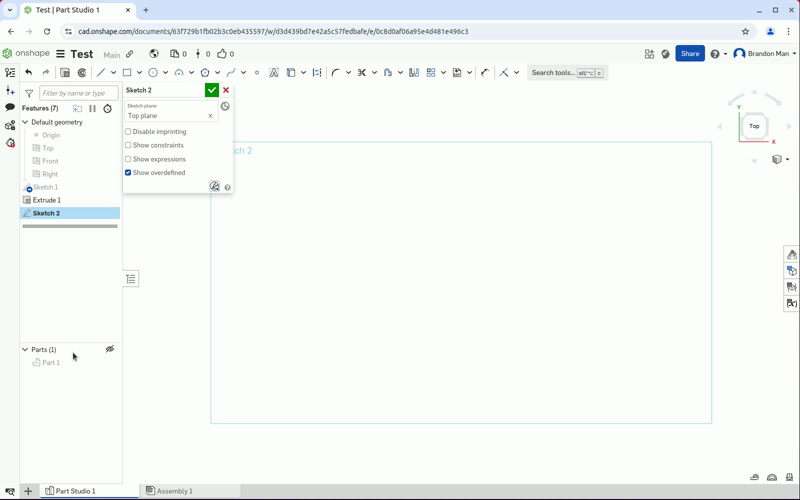
key_down(shift)
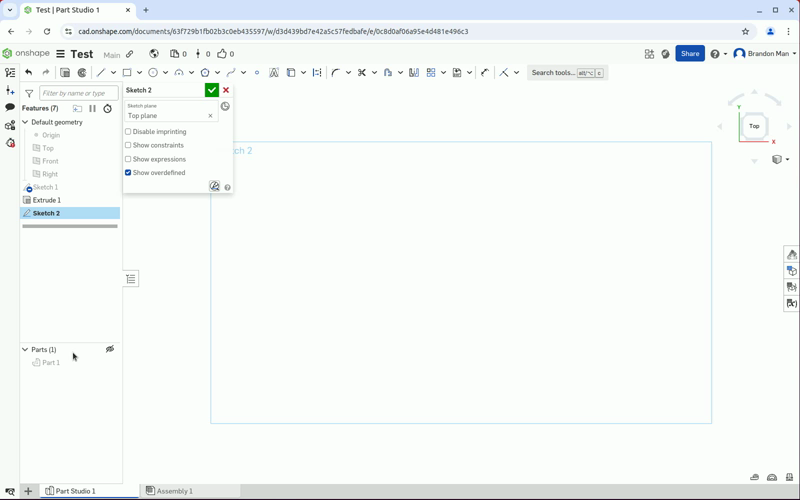
mouse_move(348, 282)
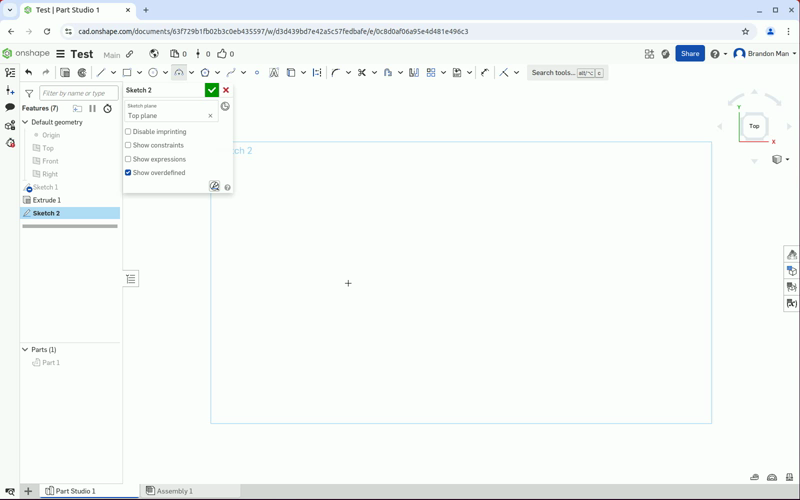
click(348, 282)
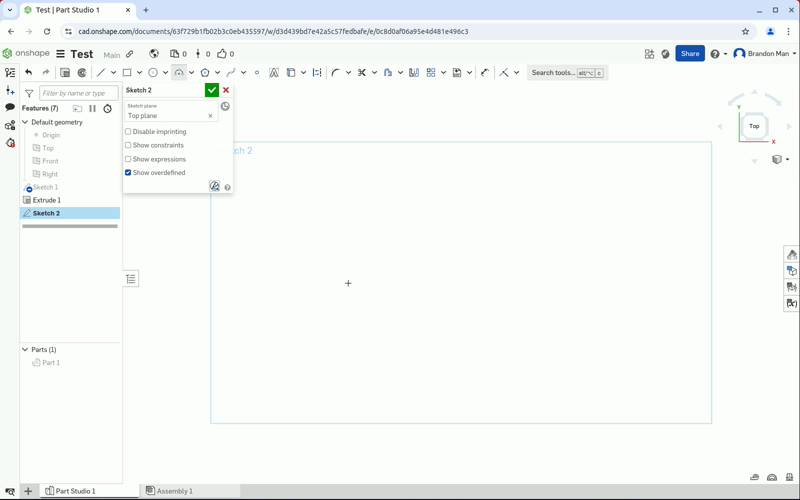
key_up(shift)
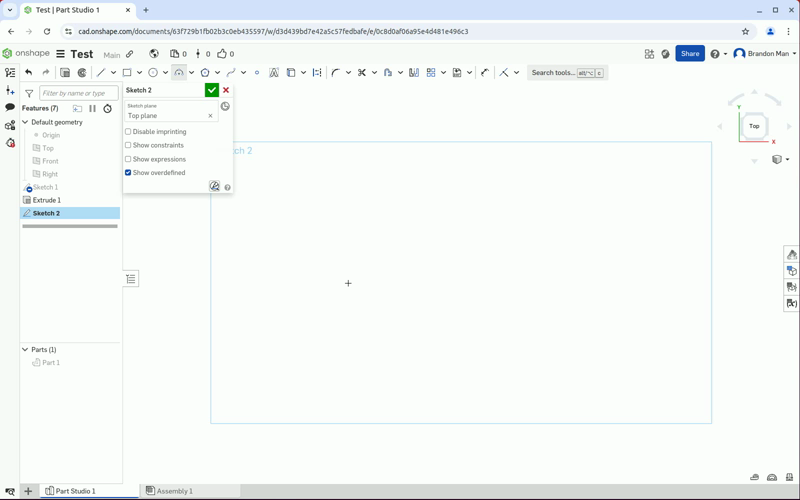
key_down(shift)
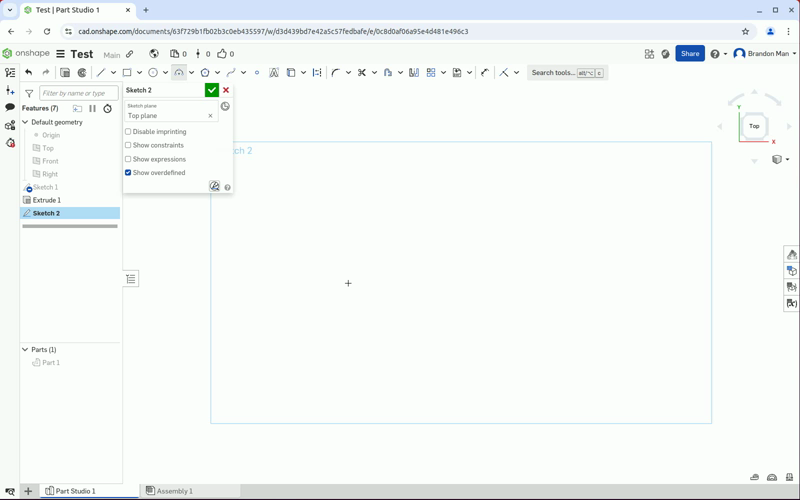
mouse_move(459, 282)
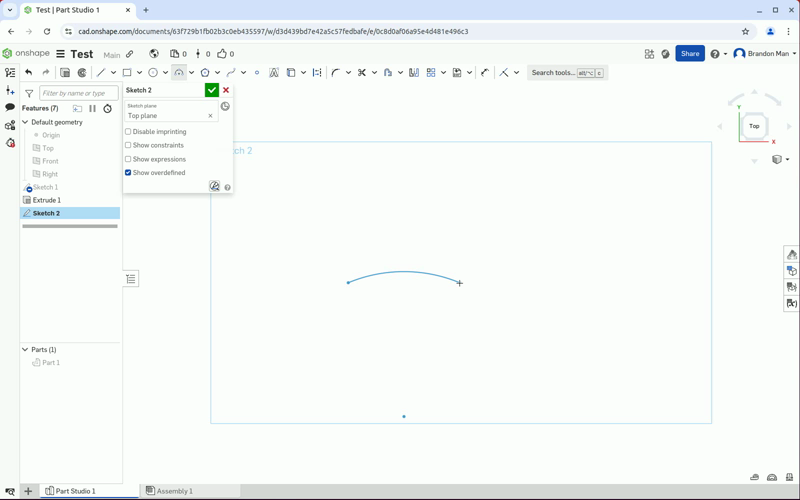
click(459, 282)
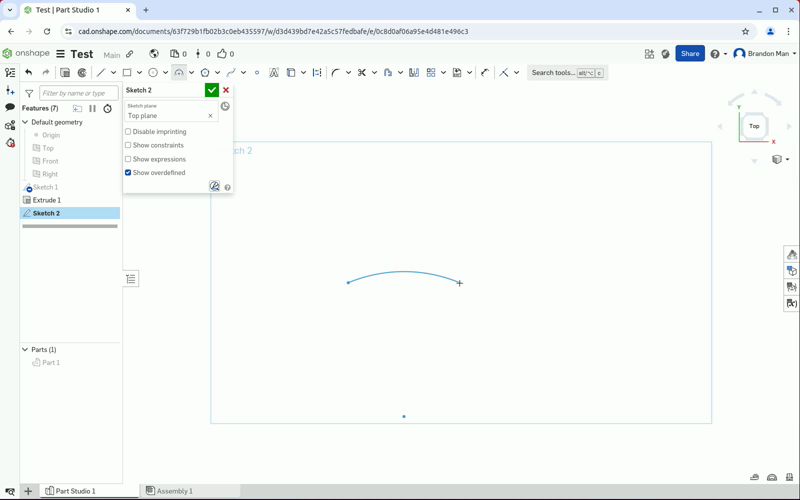
mouse_move(404, 338)
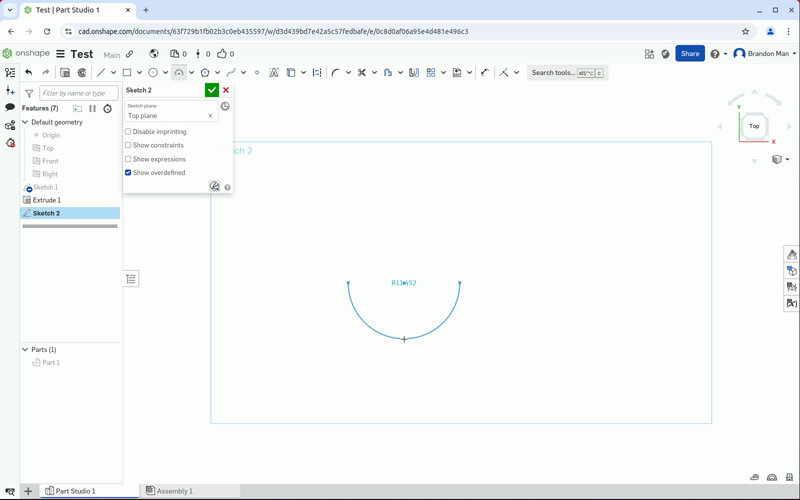
click(404, 338)
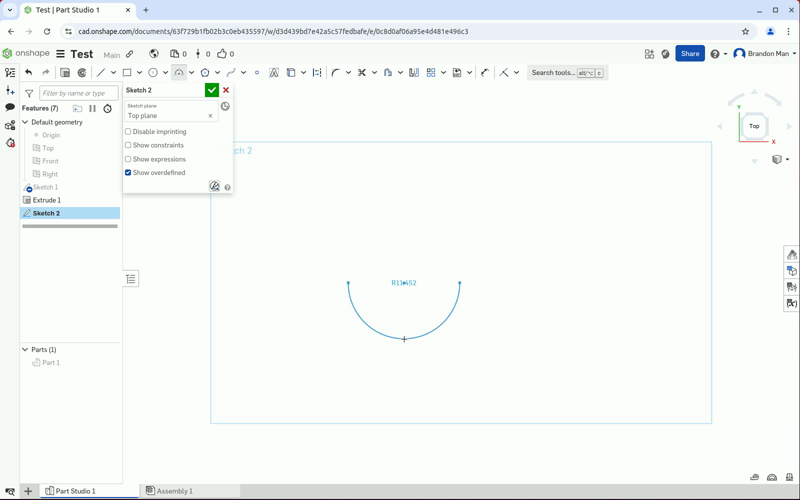
key_up(shift)
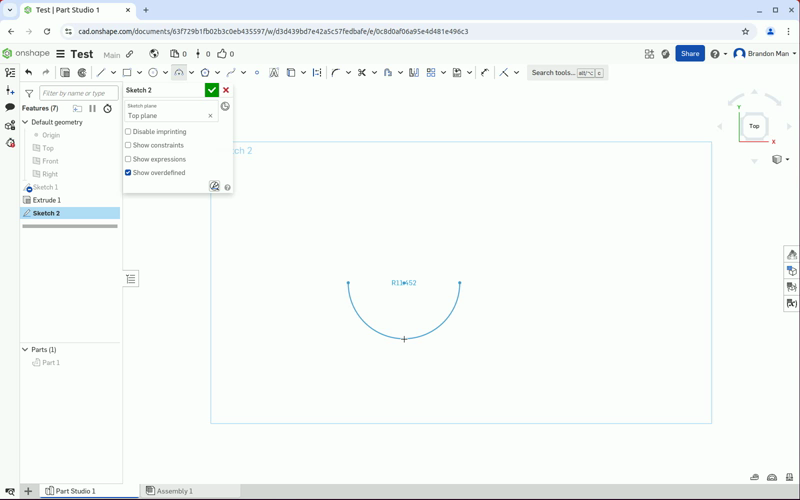
key(esc)
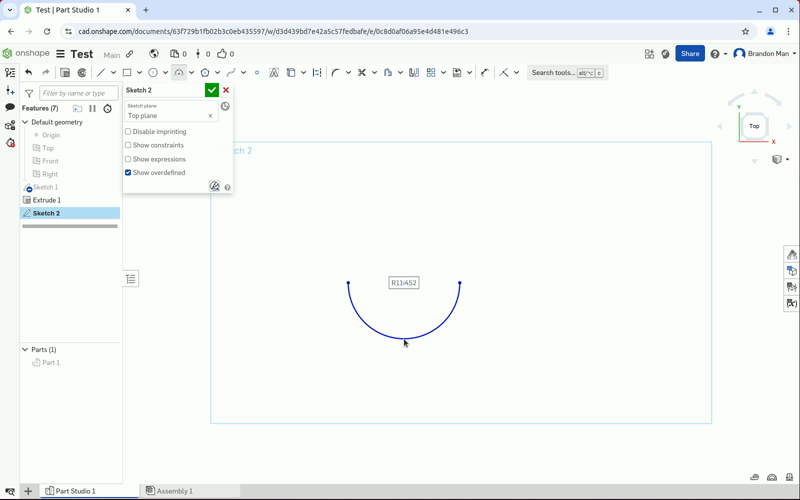
key(l)
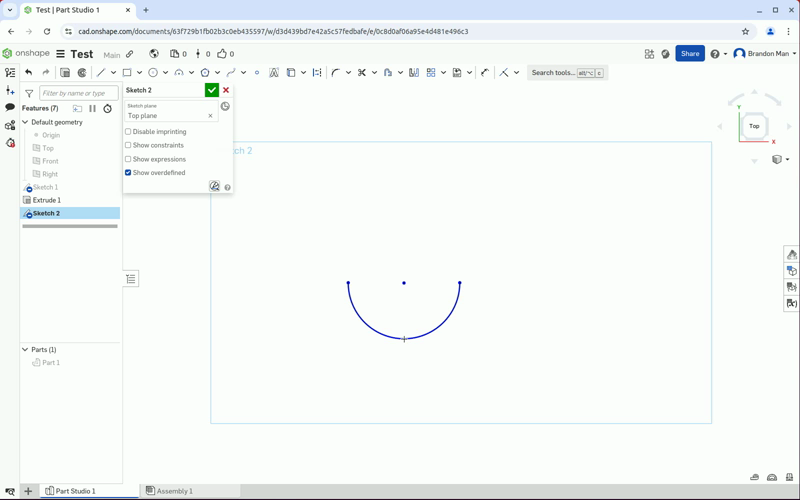
mouse_move(459, 282)
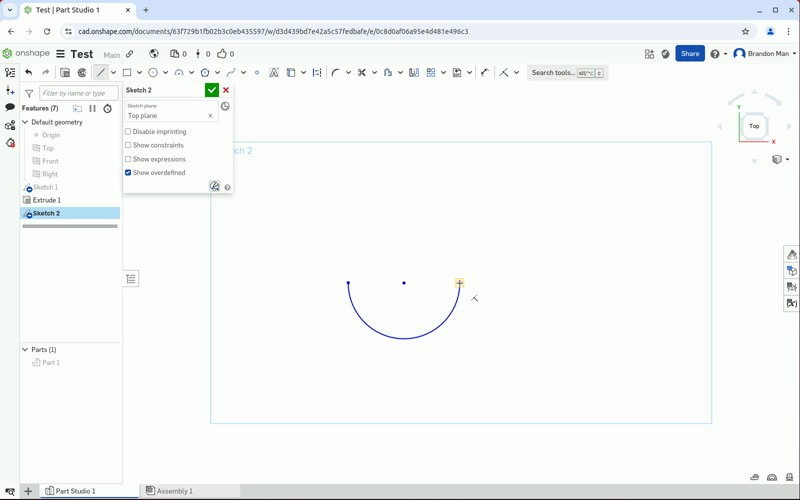
click(459, 282)
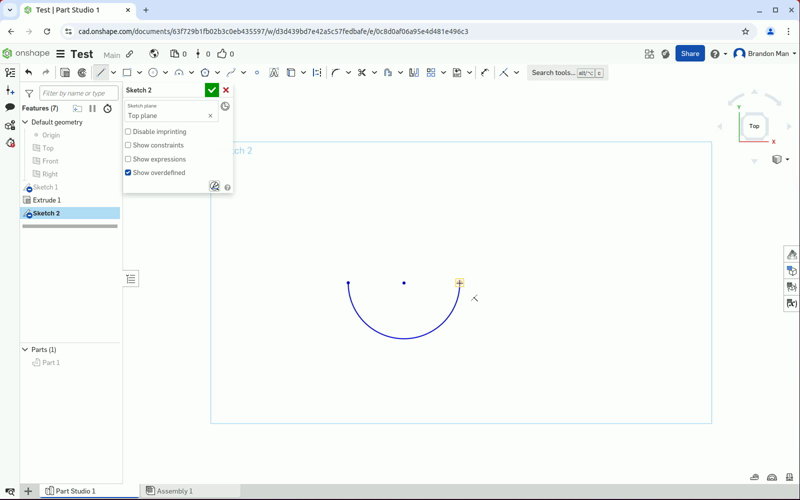
key_down(shift)
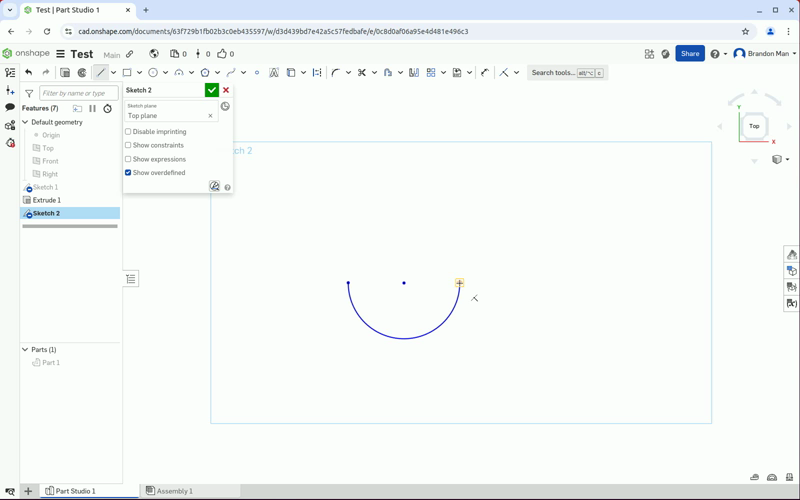
mouse_move(489, 282)
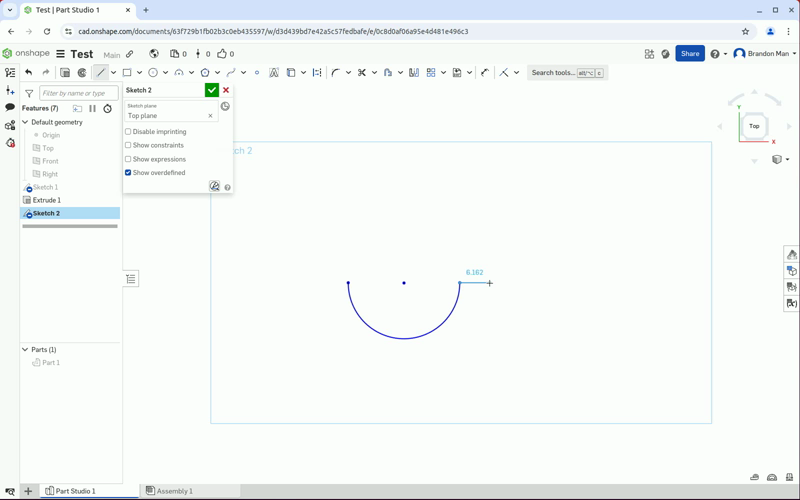
mouse_move(454, 282)
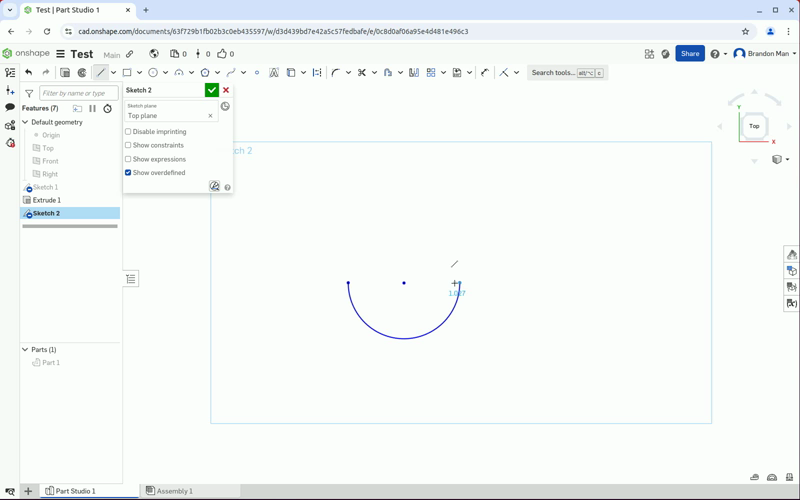
scroll(6)
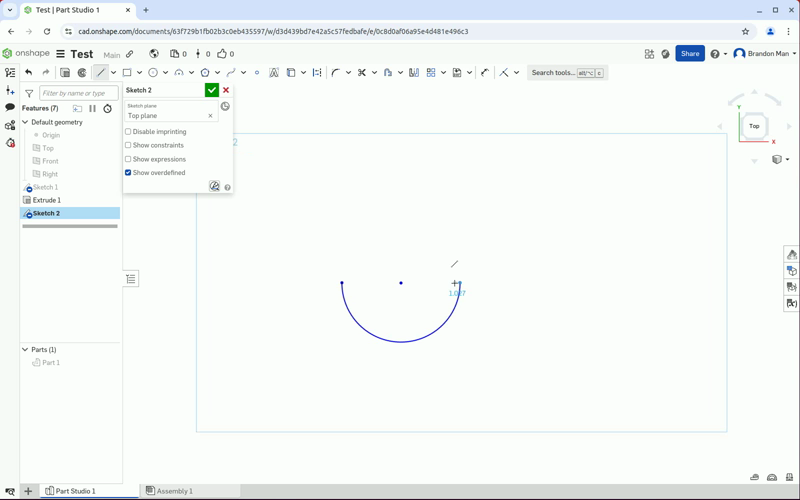
scroll(6)
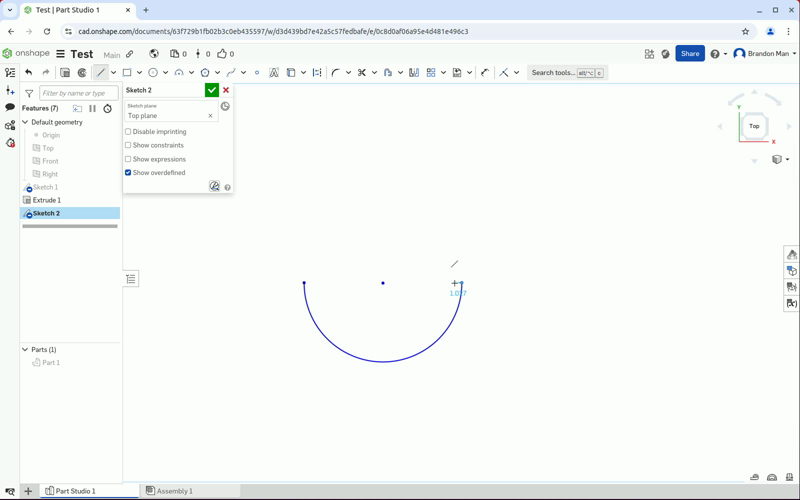
scroll(6)
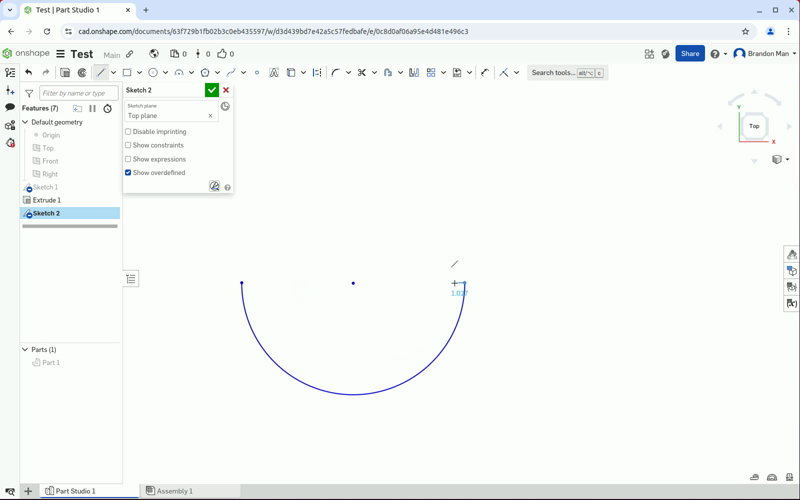
scroll(6)
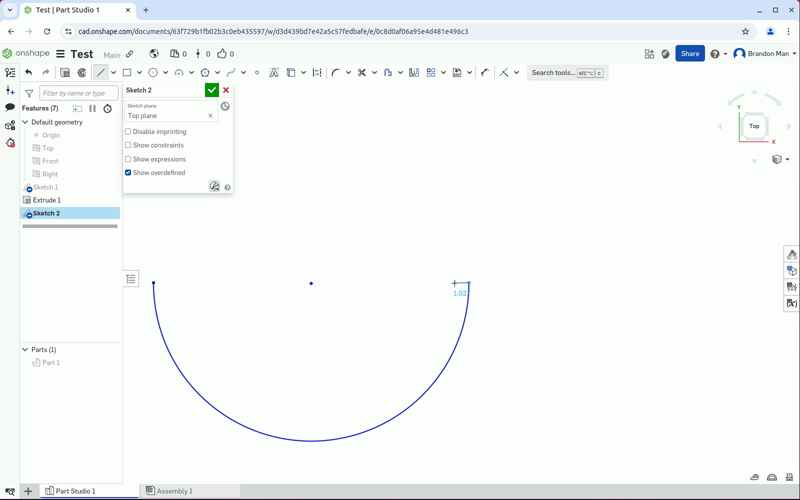
scroll(6)
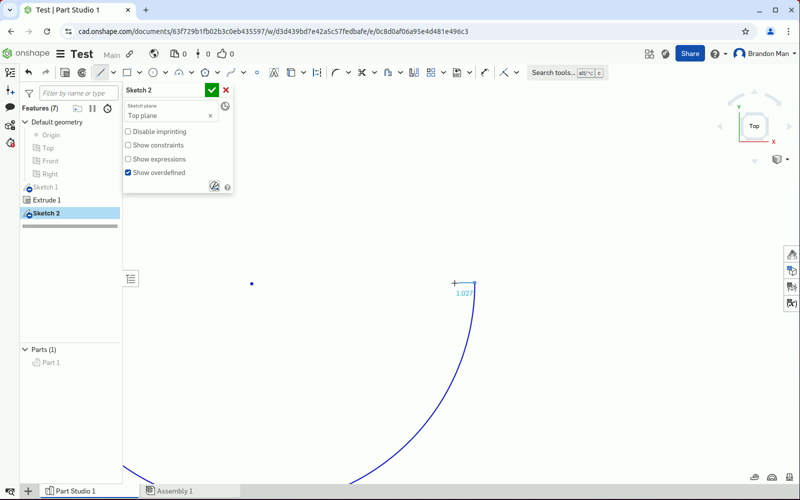
scroll(6)
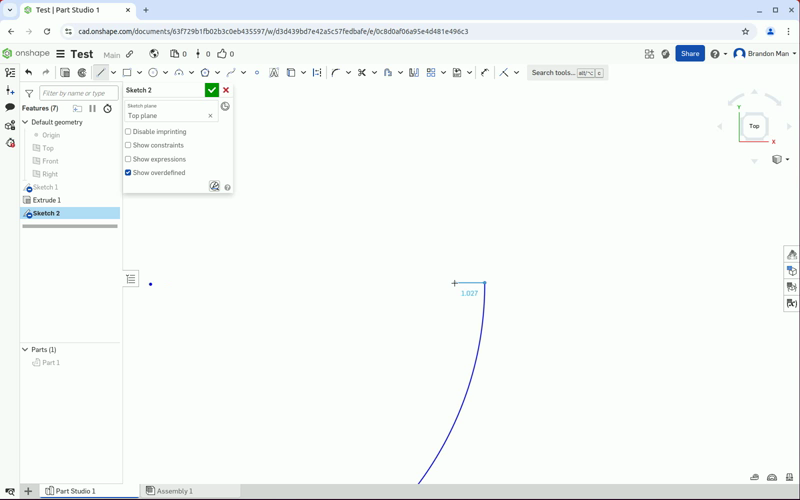
scroll(6)
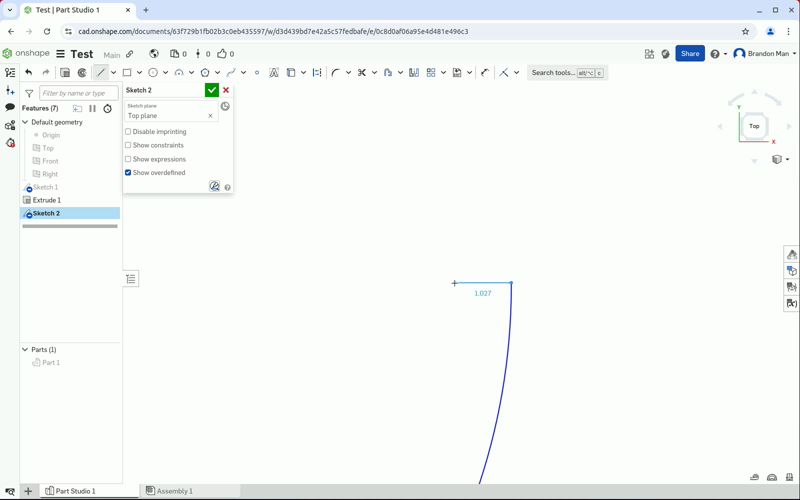
click(454, 282)
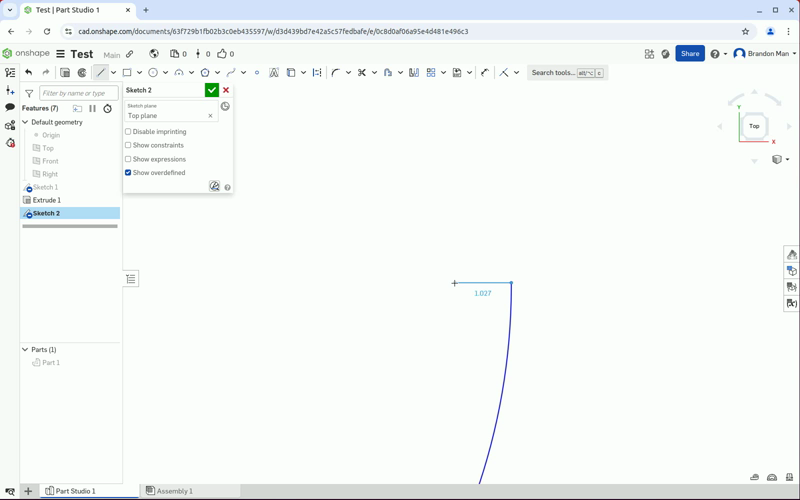
scroll(-6)
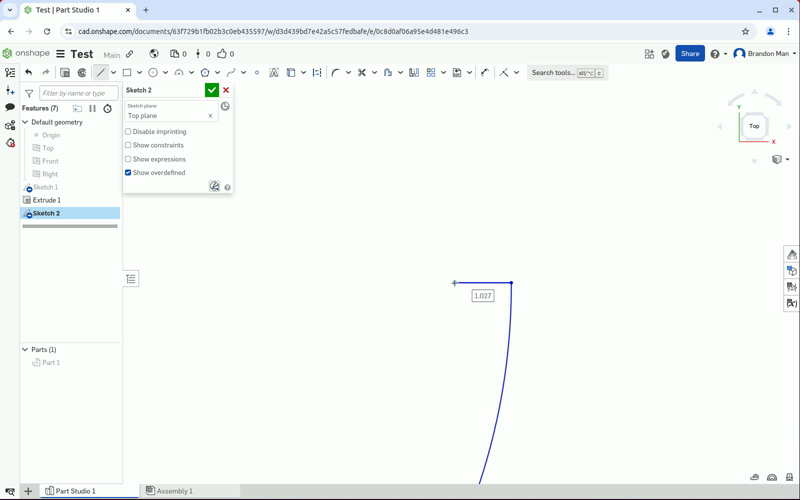
scroll(-6)
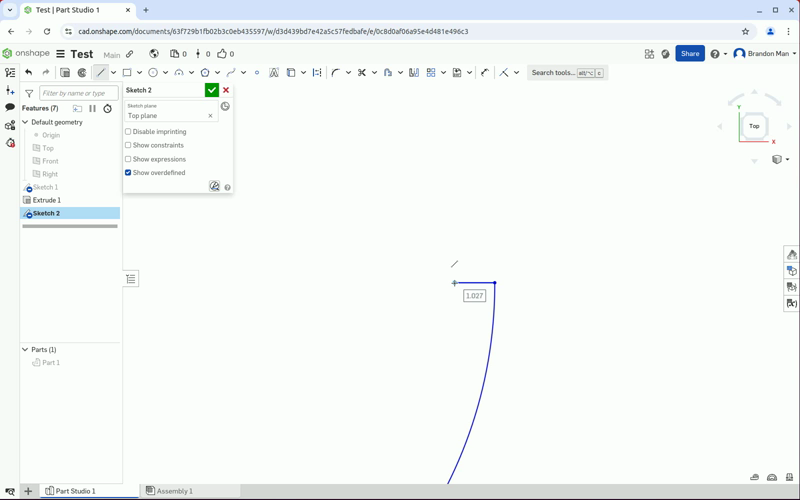
scroll(-6)
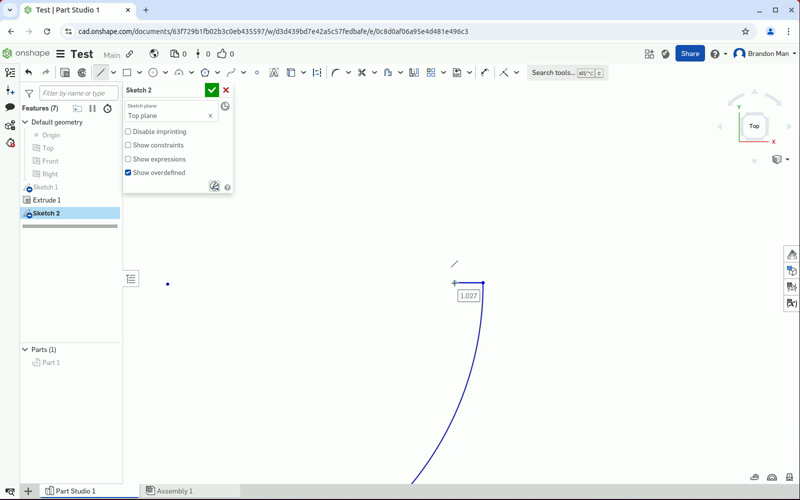
scroll(-6)
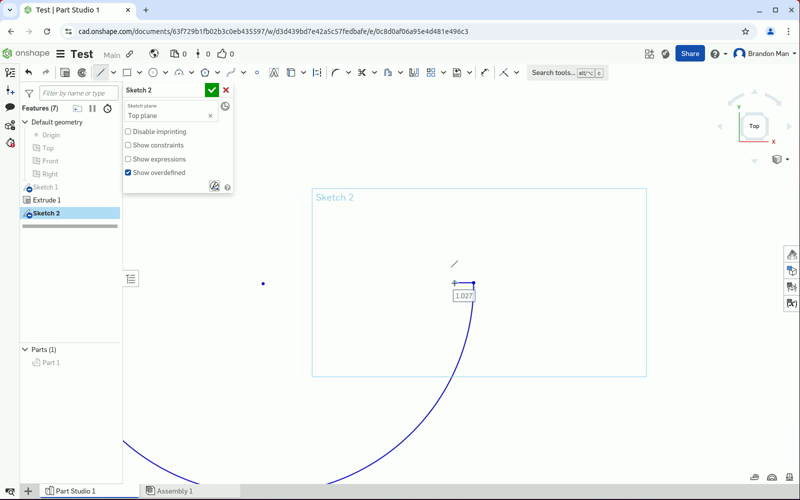
scroll(-6)
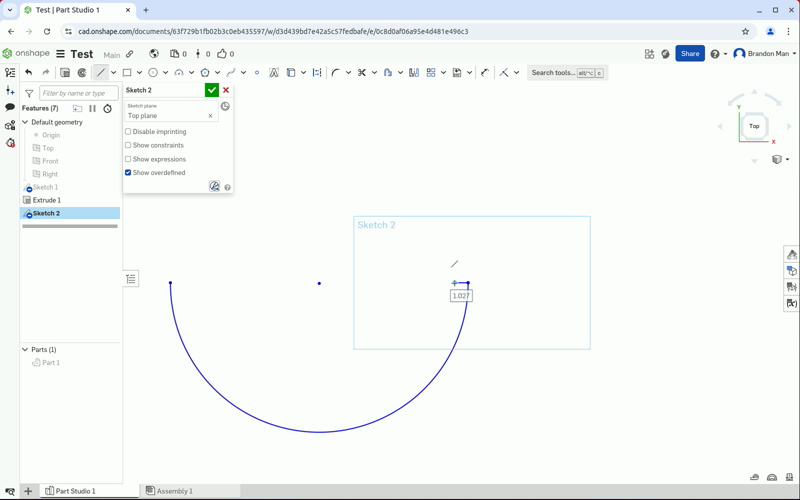
scroll(-6)
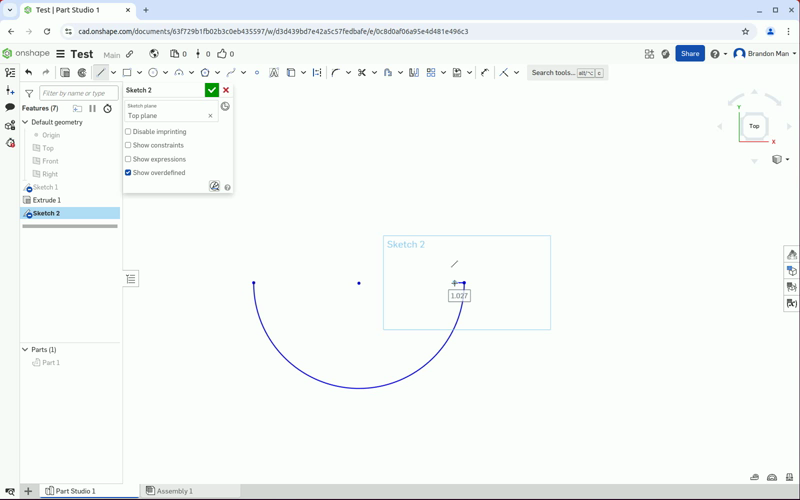
scroll(-6)
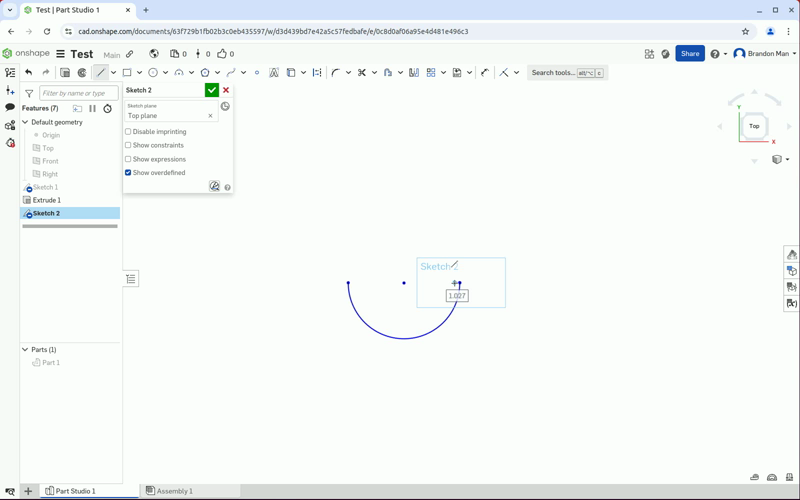
key_up(shift)
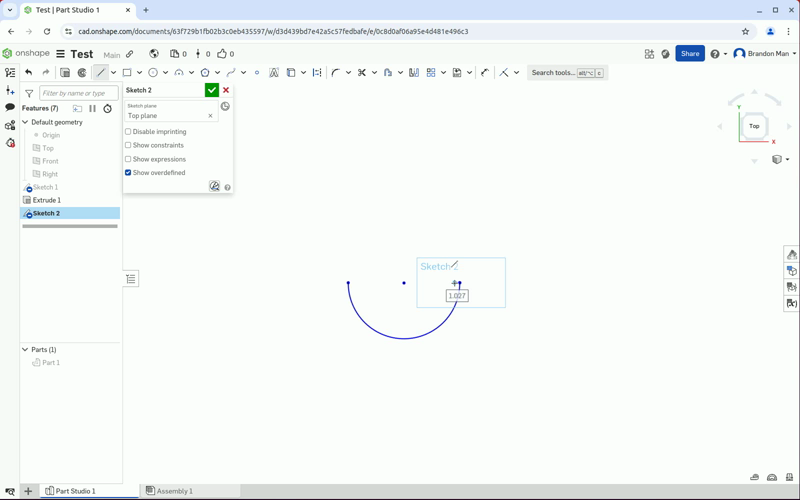
key(esc)
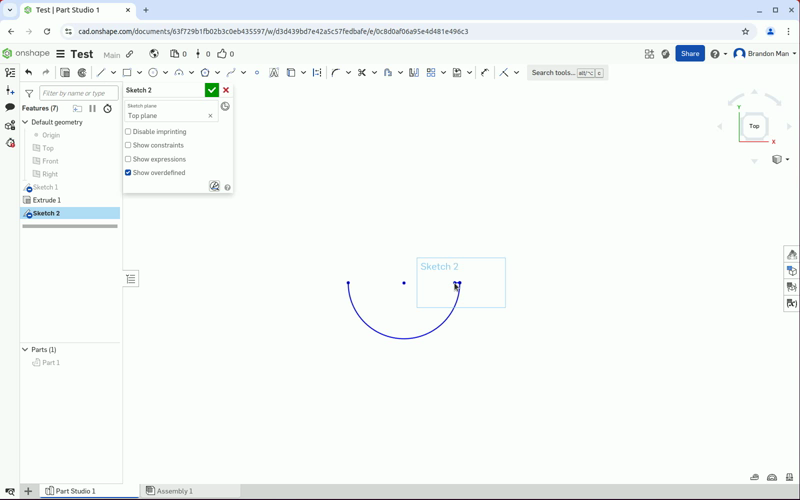
key(a)
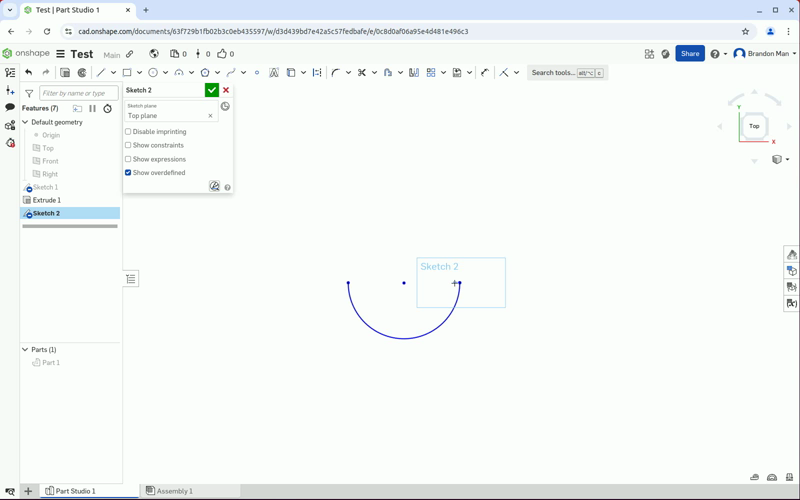
mouse_move(454, 282)
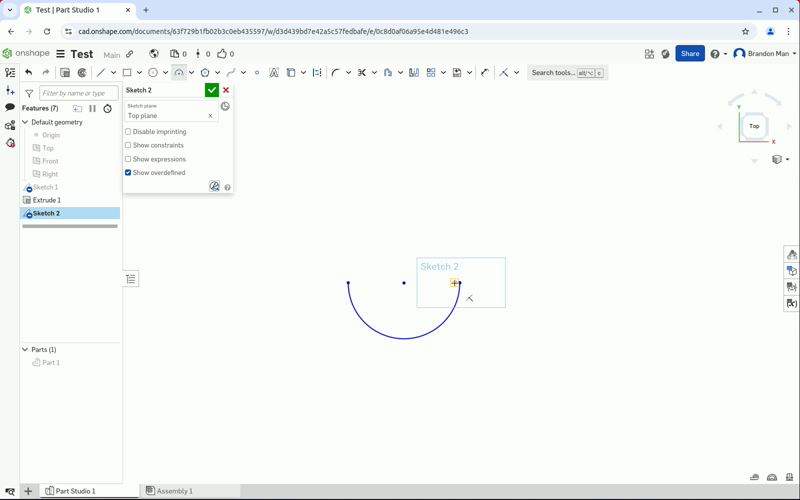
click(454, 282)
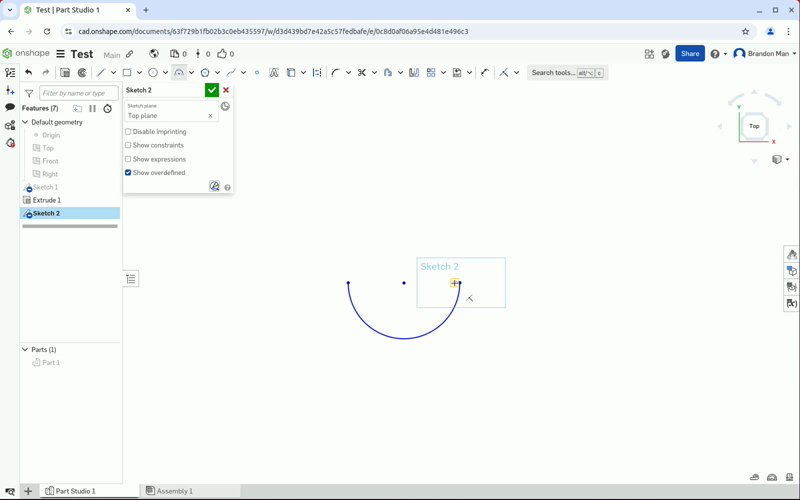
key_down(shift)
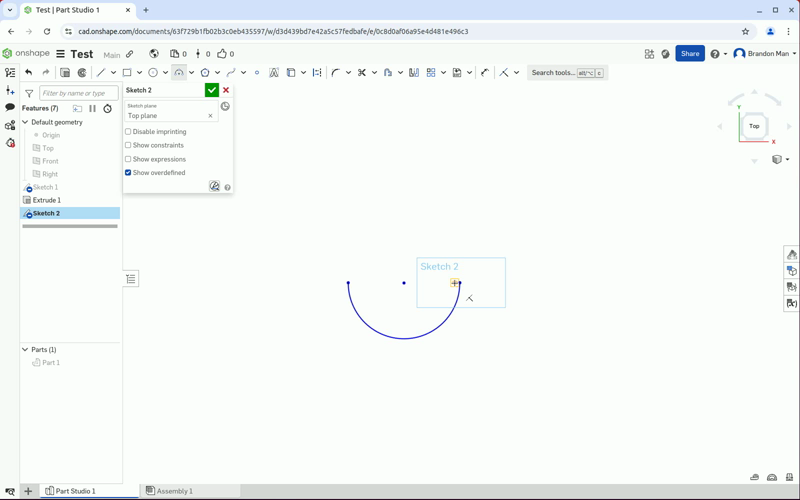
mouse_move(353, 282)
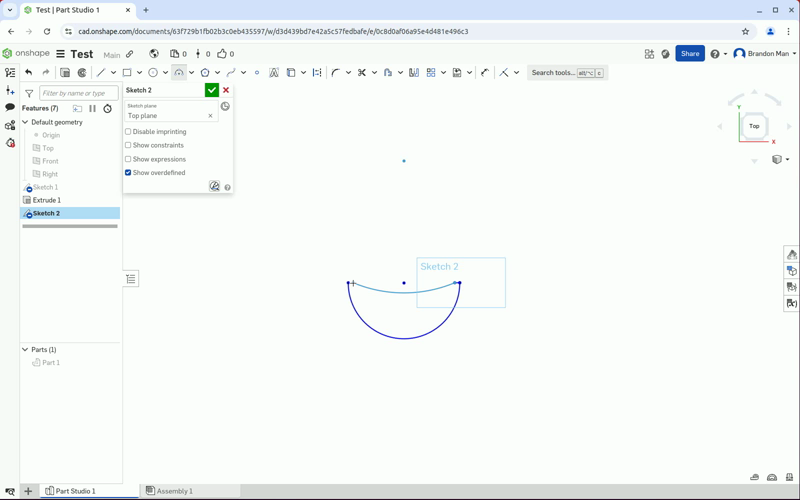
click(353, 282)
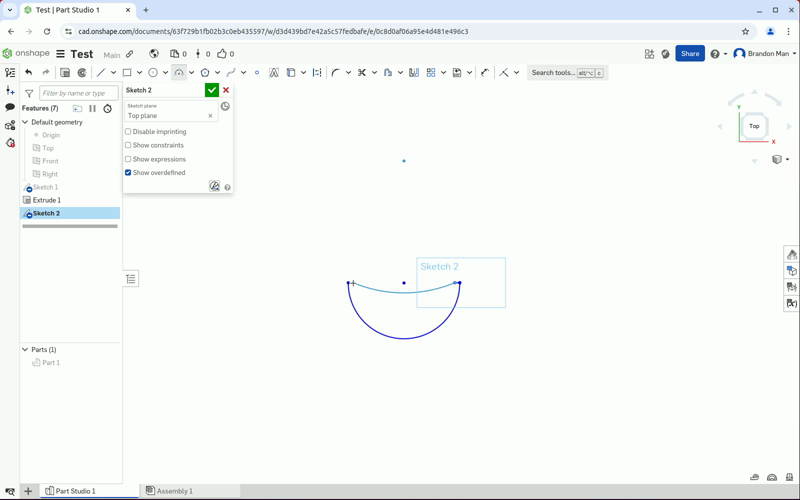
mouse_move(404, 333)
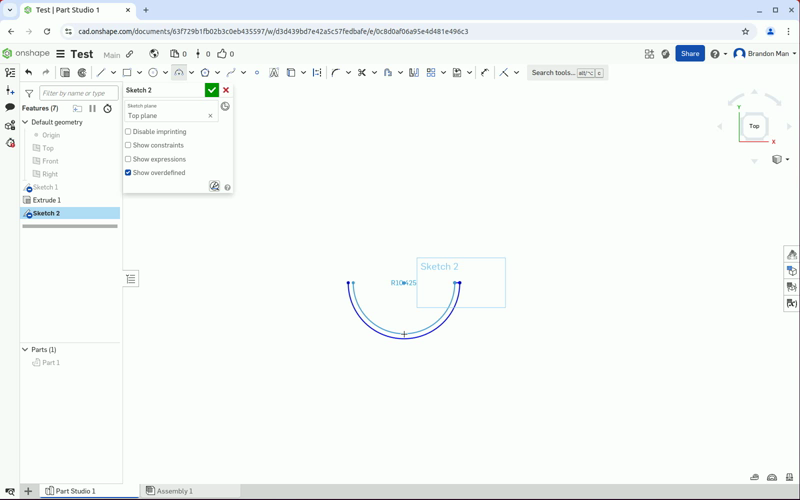
click(404, 333)
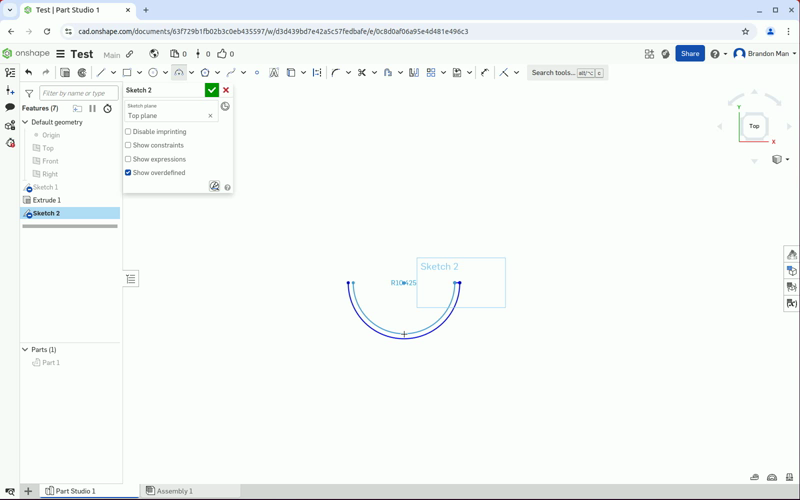
key_up(shift)
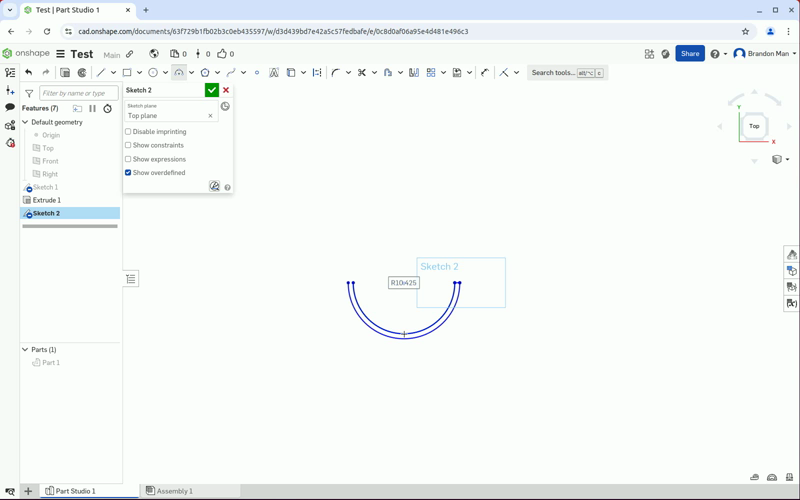
key(esc)
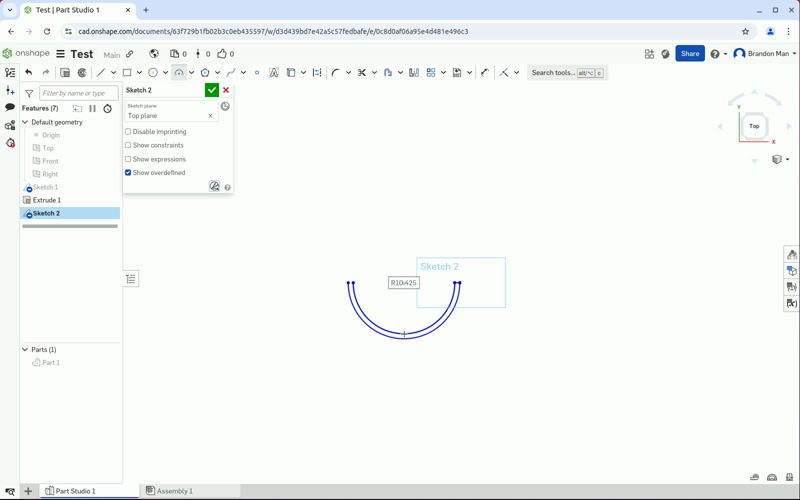
key(l)
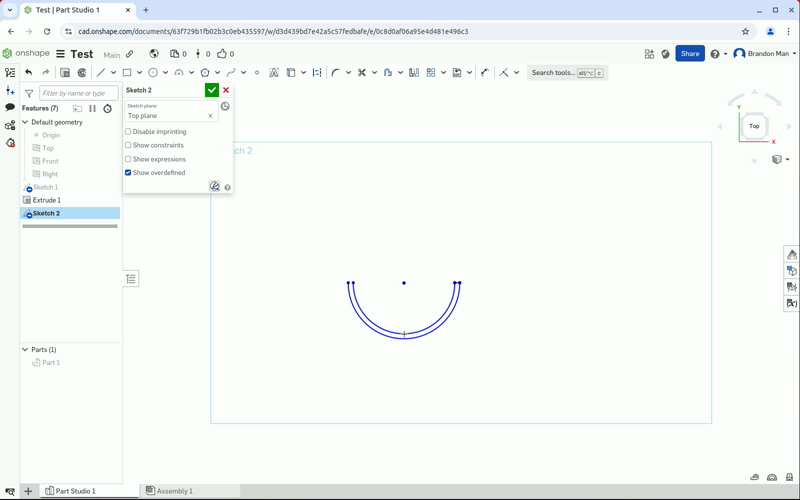
mouse_move(353, 282)
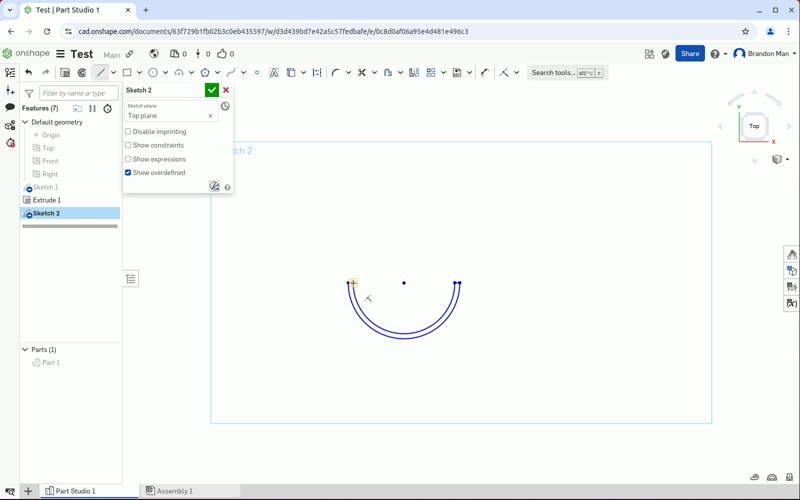
click(353, 282)
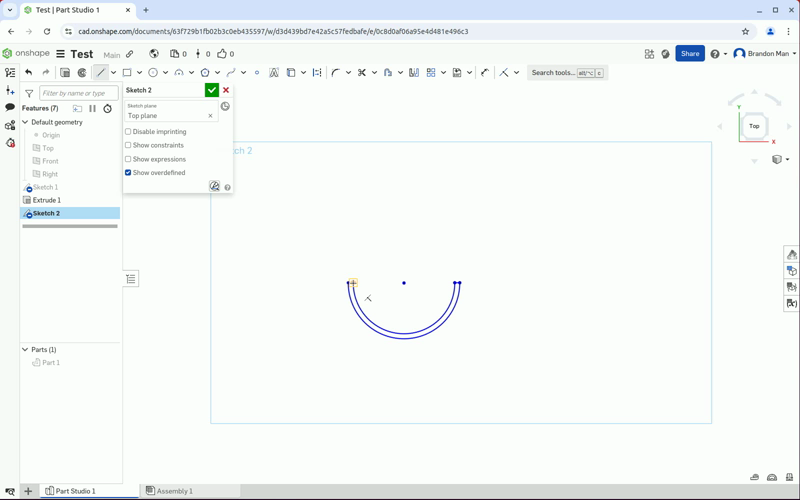
mouse_move(383, 282)
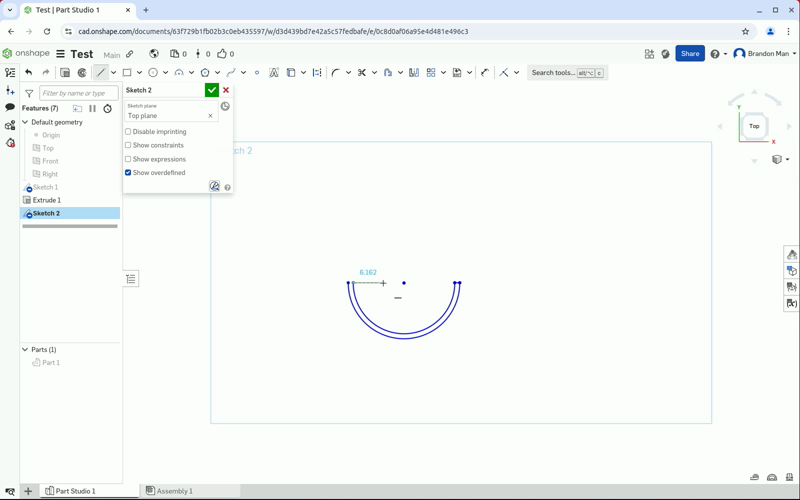
key_down(shift)
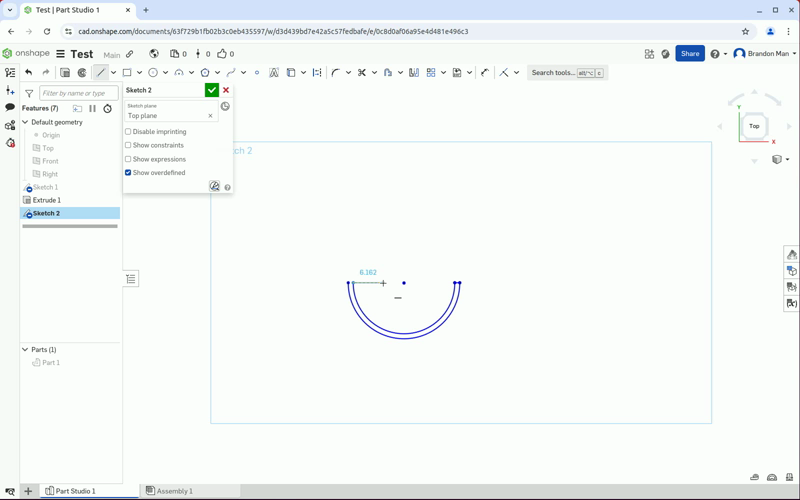
mouse_move(348, 282)
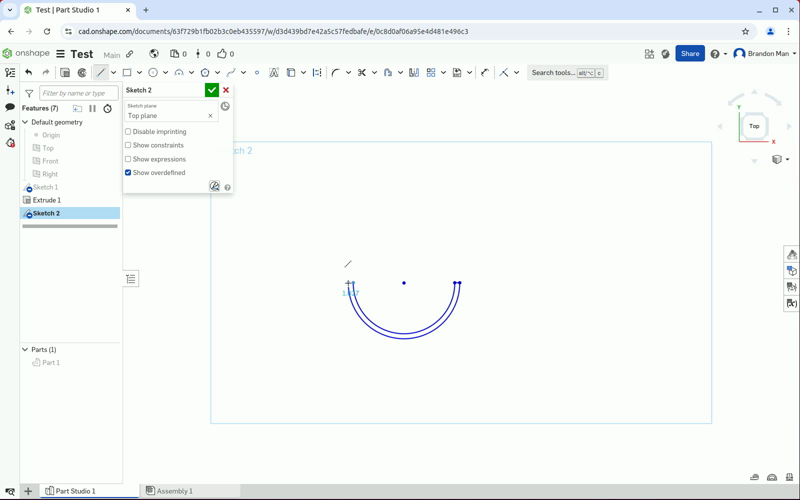
scroll(6)
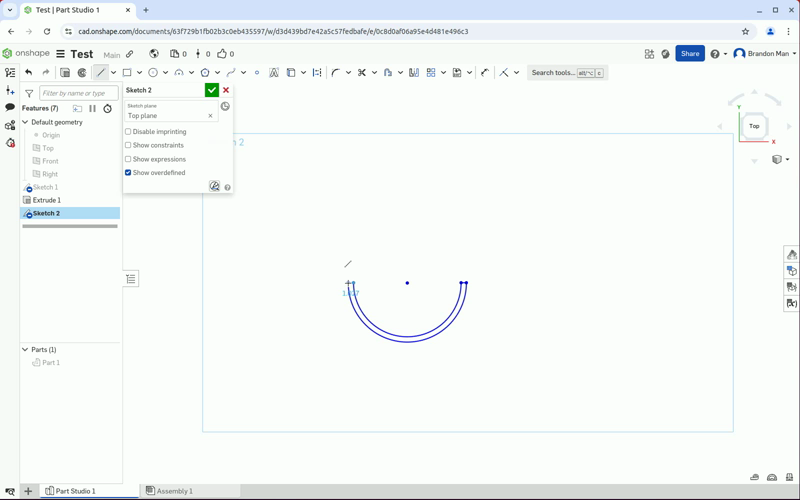
scroll(6)
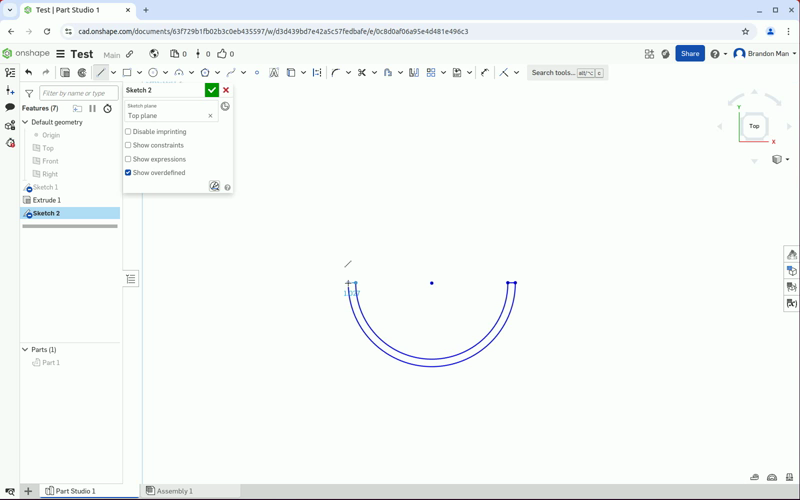
scroll(6)
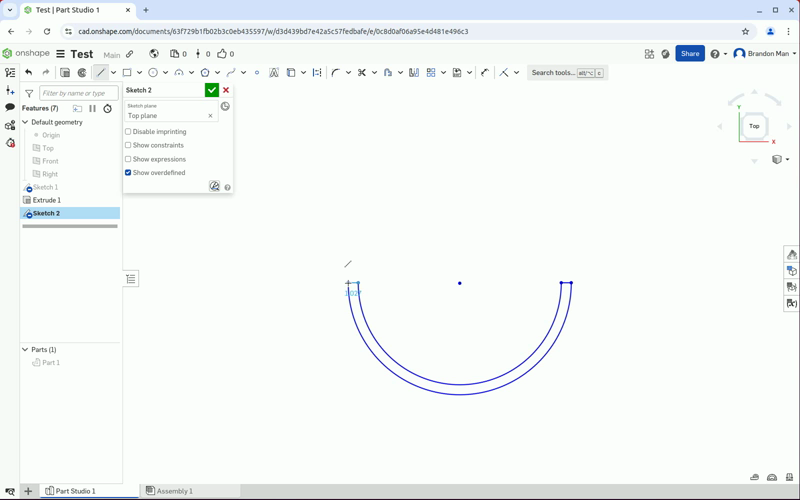
scroll(6)
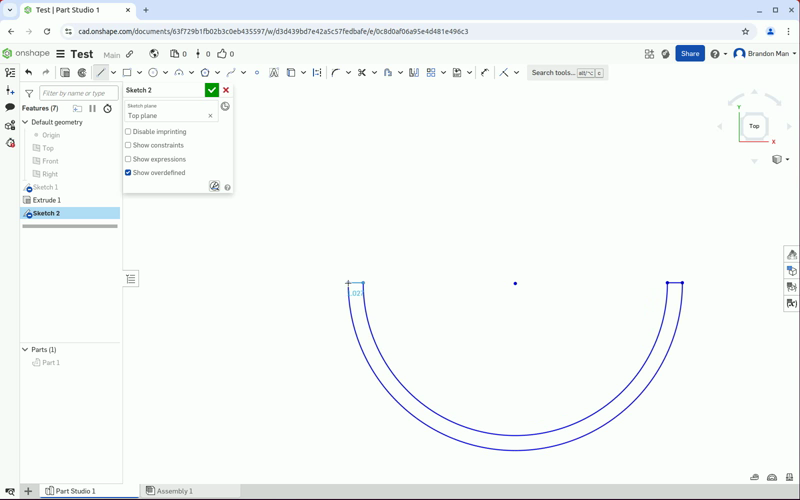
scroll(6)
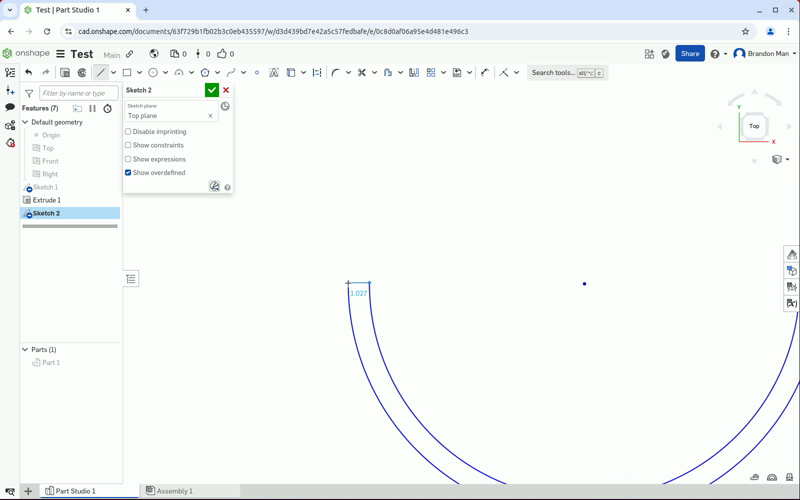
scroll(6)
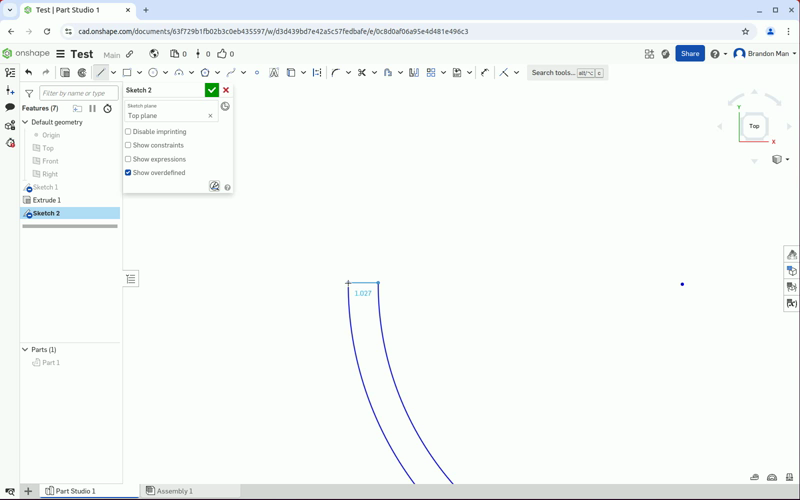
scroll(6)
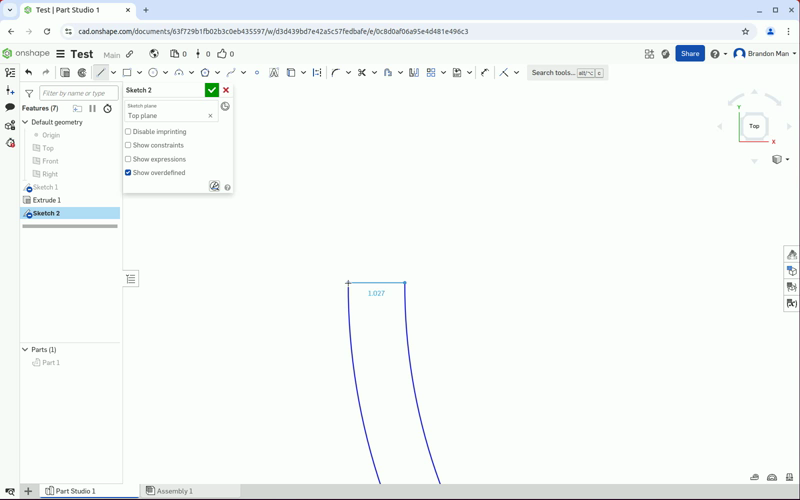
key_up(shift)
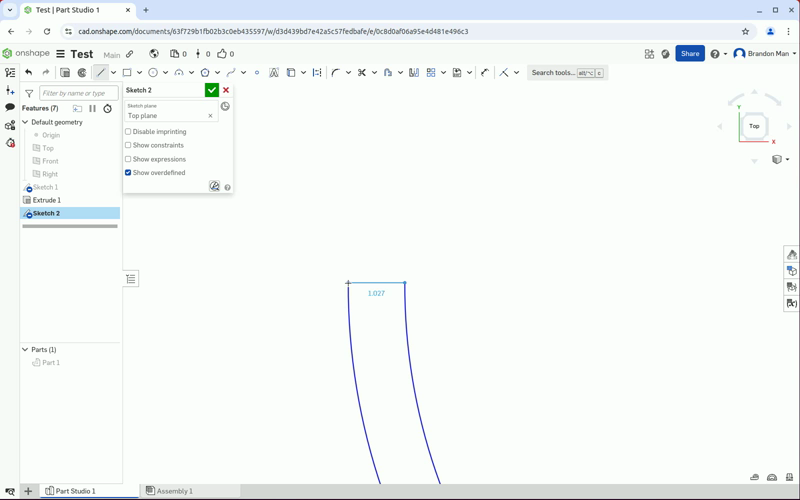
click(348, 282)
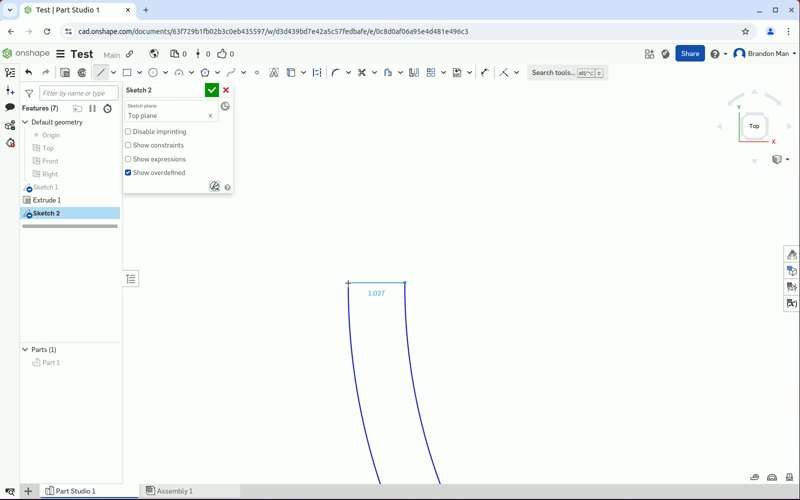
scroll(-6)
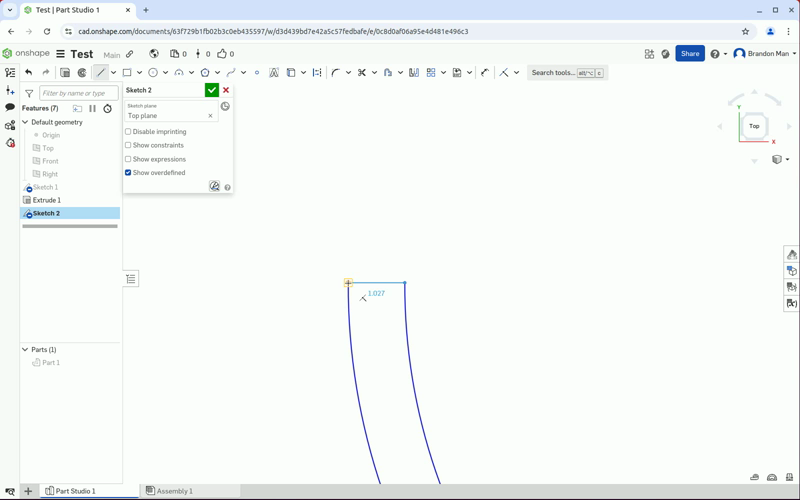
scroll(-6)
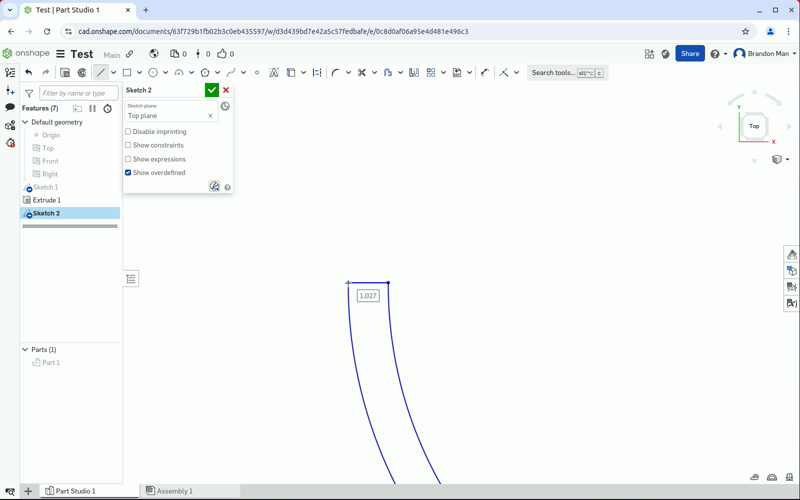
scroll(-6)
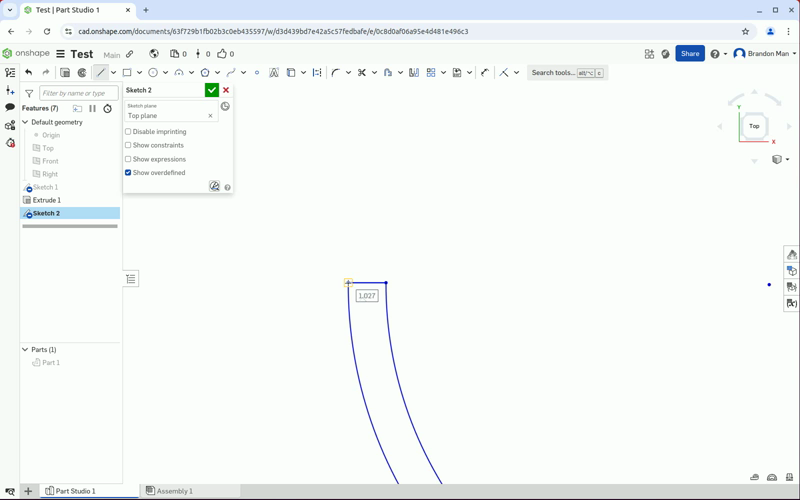
scroll(-6)
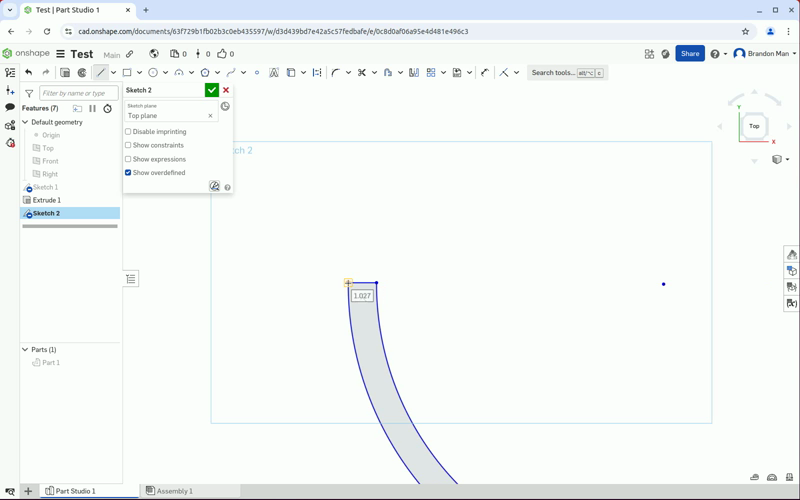
scroll(-6)
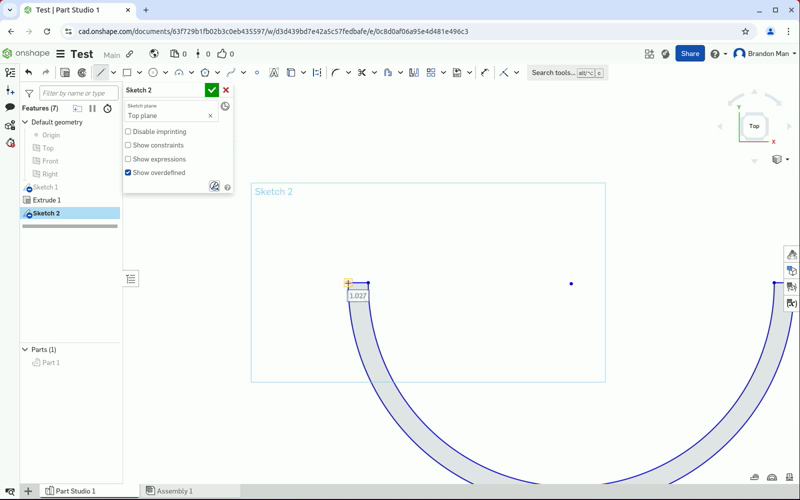
scroll(-6)
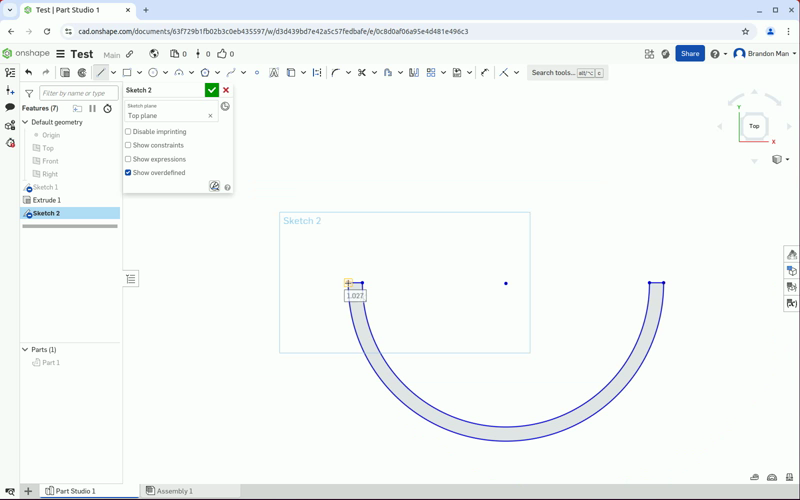
scroll(-6)
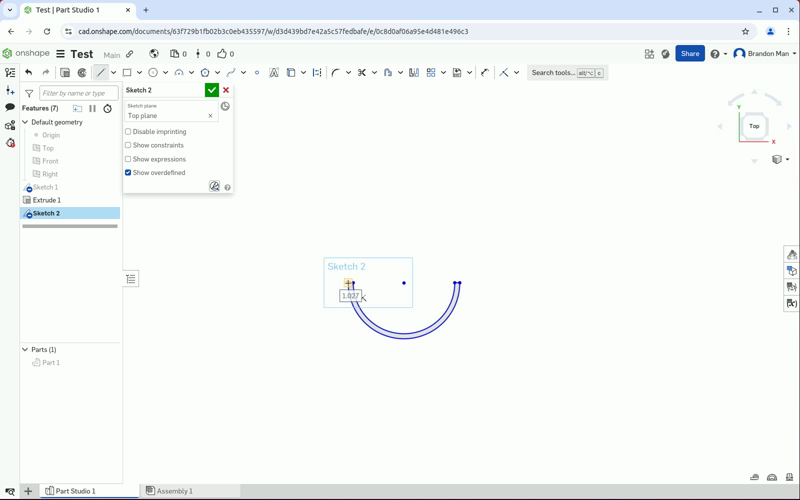
key(esc)
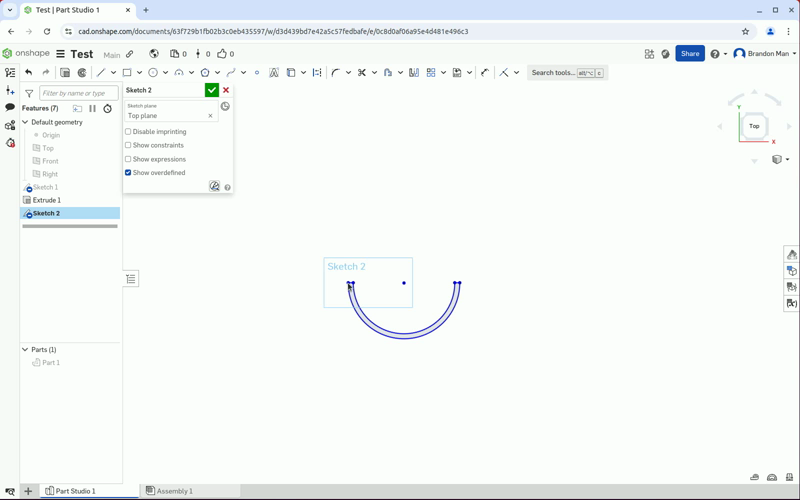
mouse_move(442, 306)
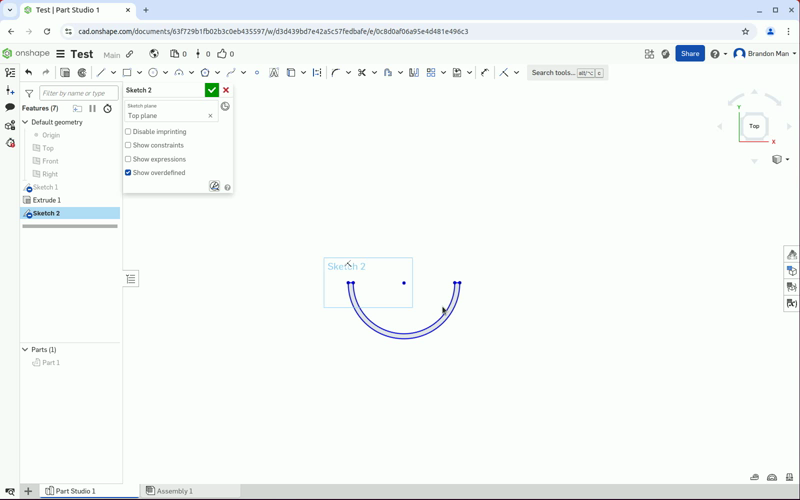
scroll(6)
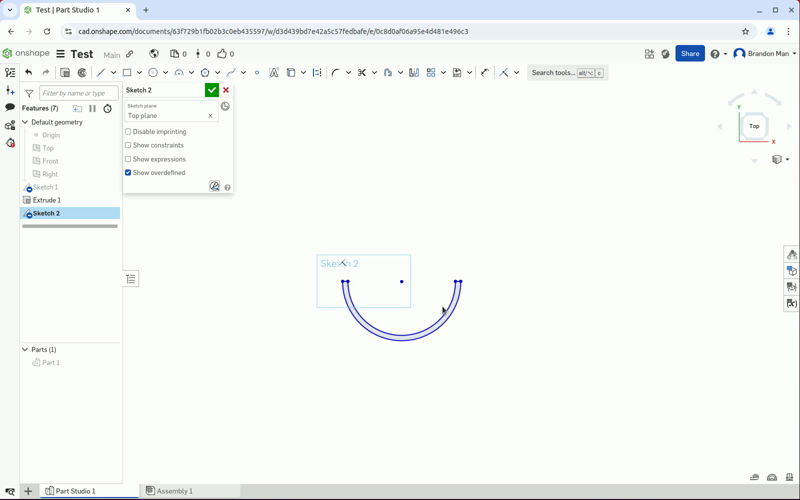
scroll(6)
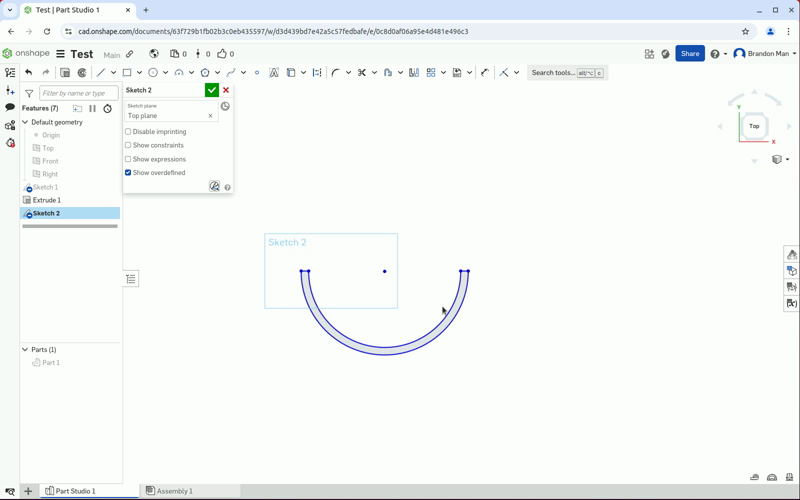
scroll(6)
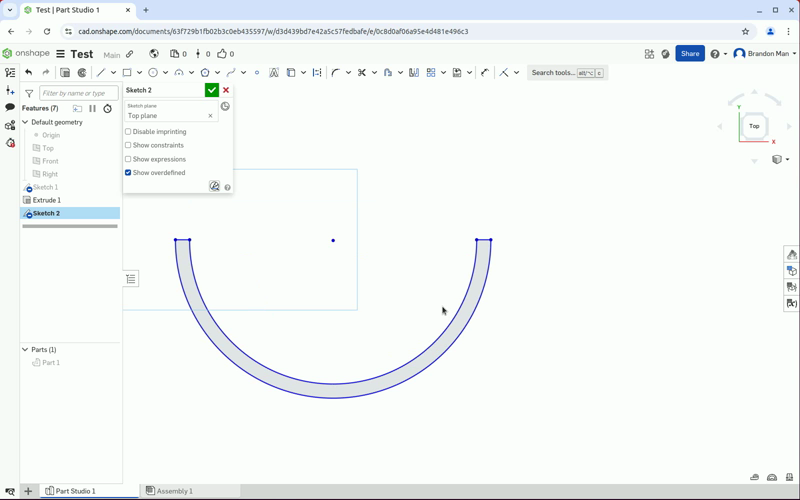
scroll(6)
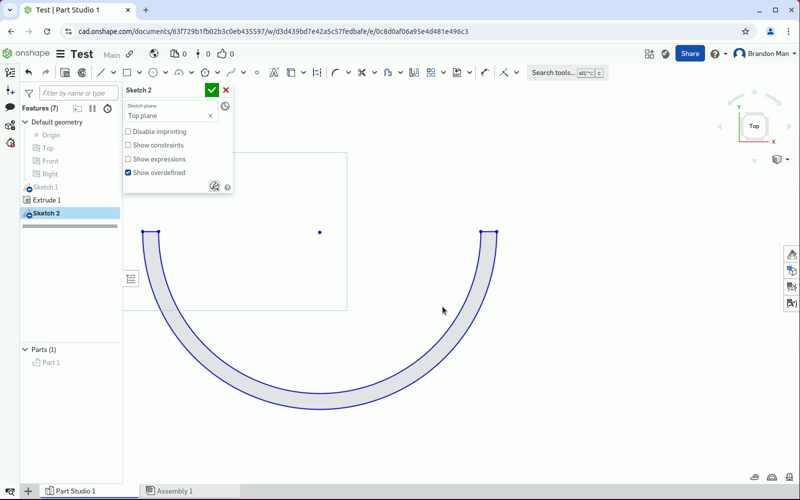
scroll(6)
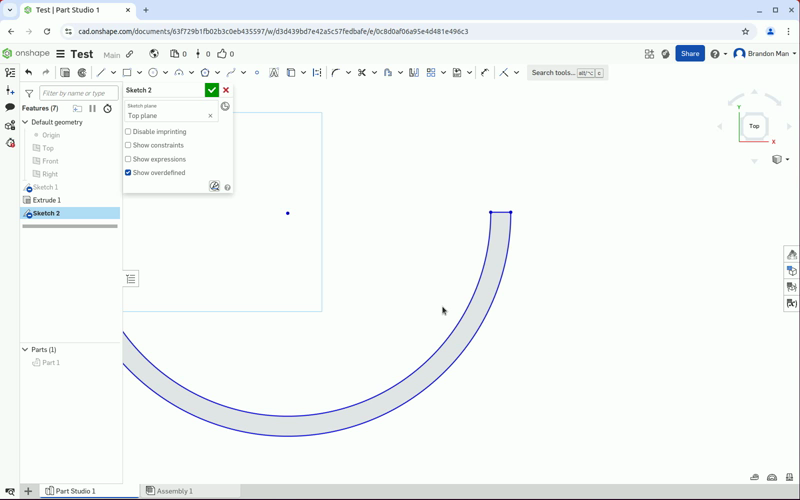
scroll(6)
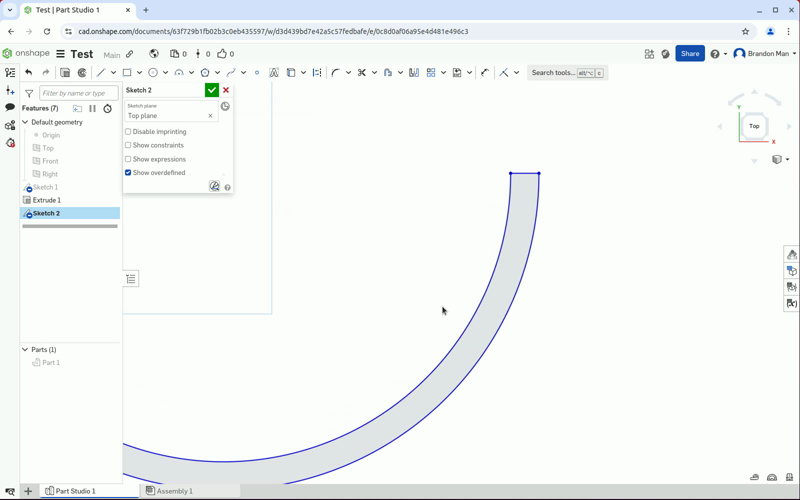
scroll(6)
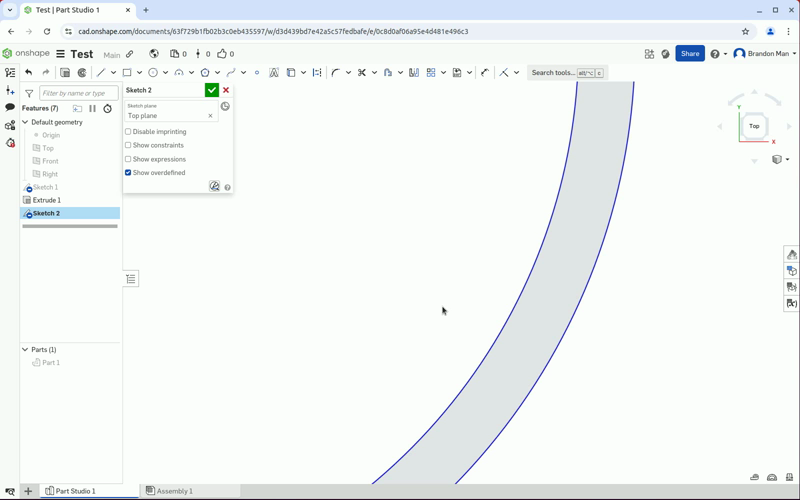
click(442, 306)
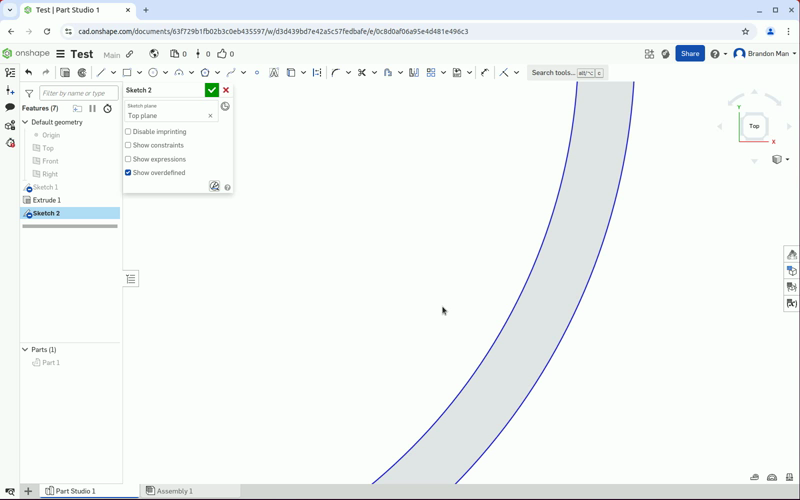
scroll(-6)
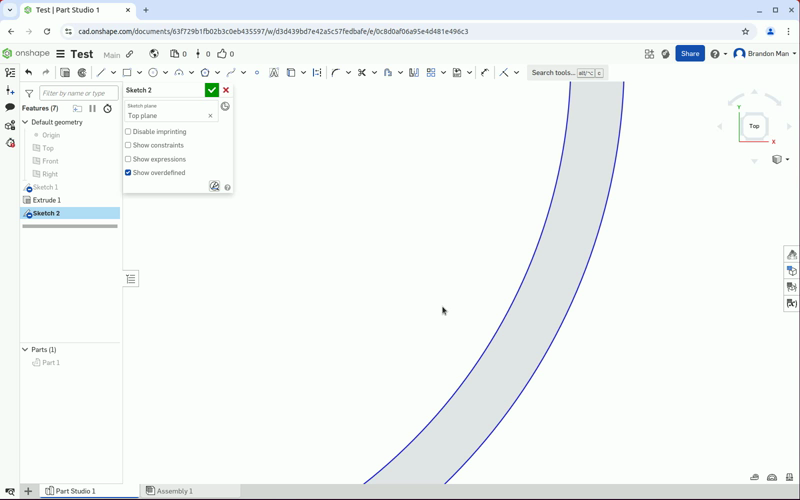
scroll(-6)
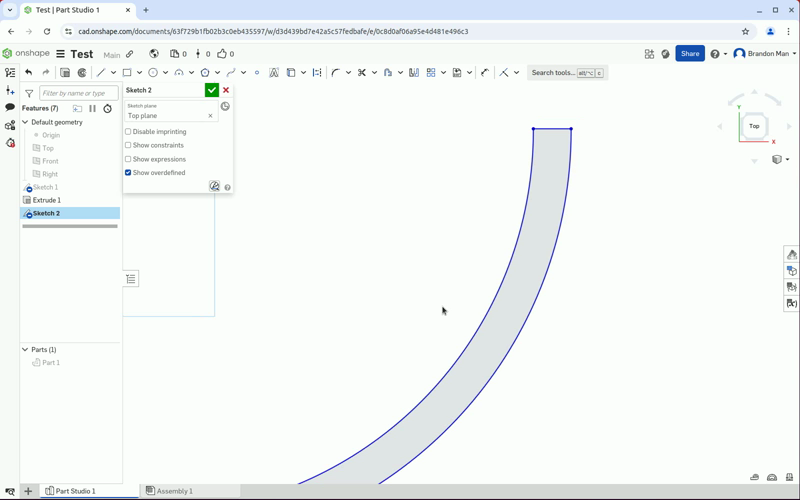
scroll(-6)
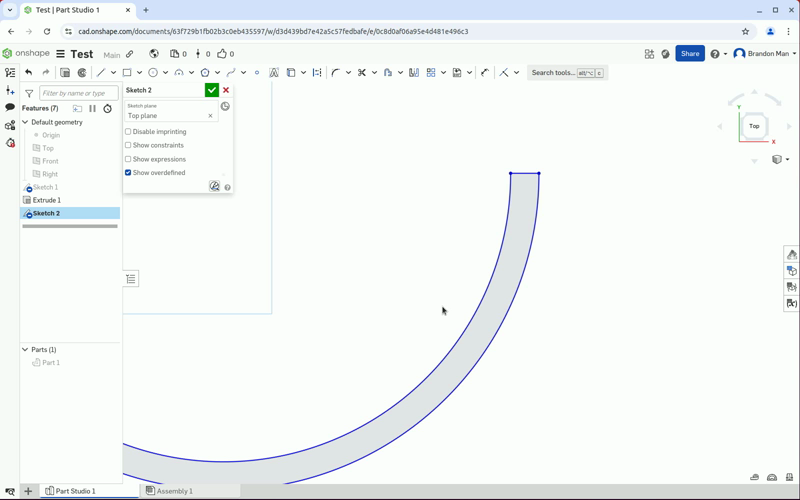
scroll(-6)
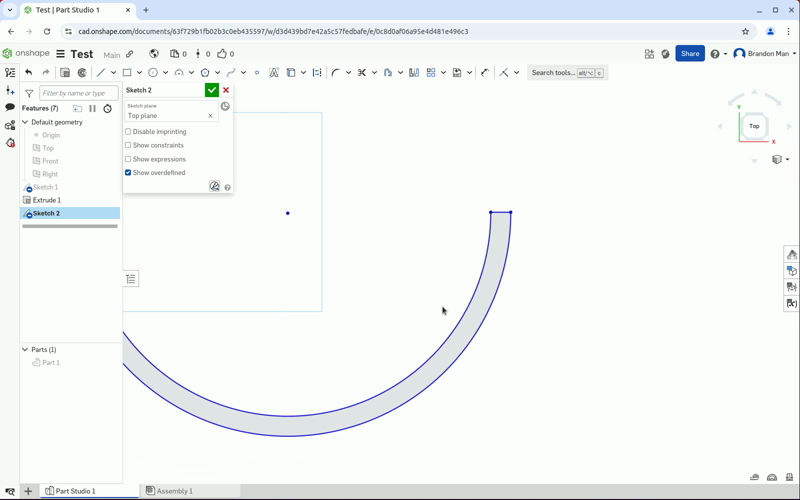
scroll(-6)
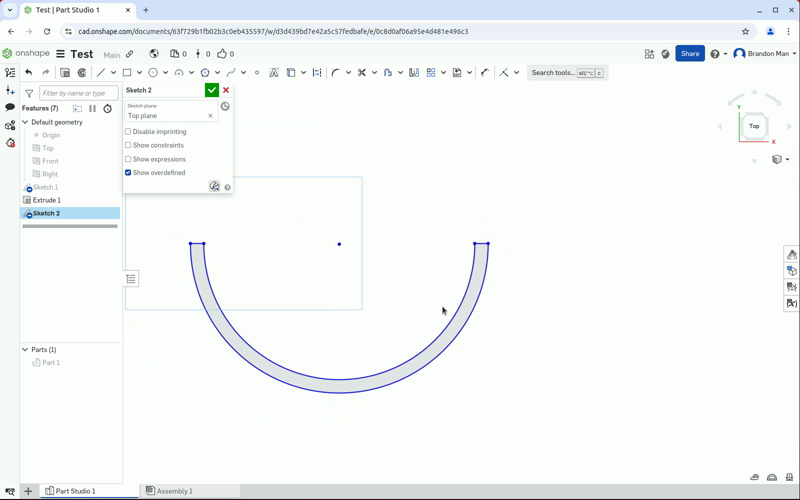
scroll(-6)
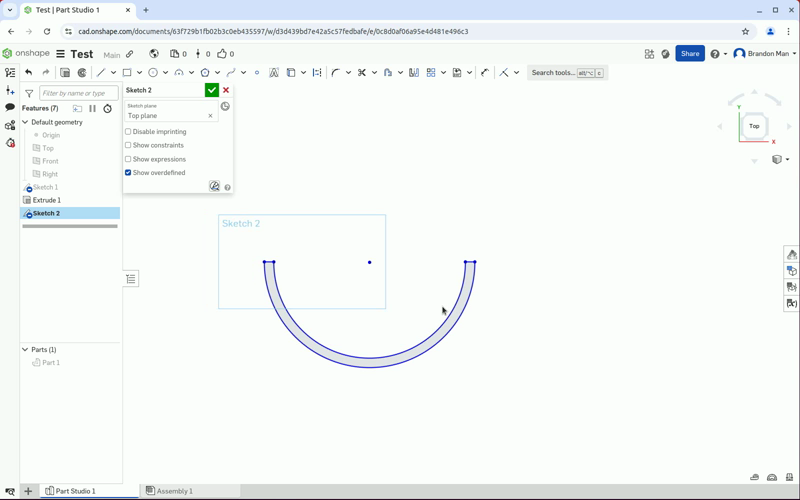
scroll(-6)
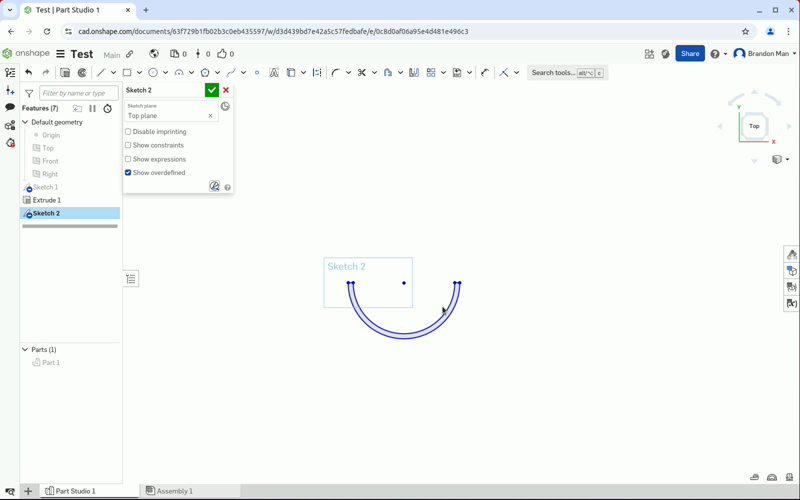
mouse_move(73, 352)
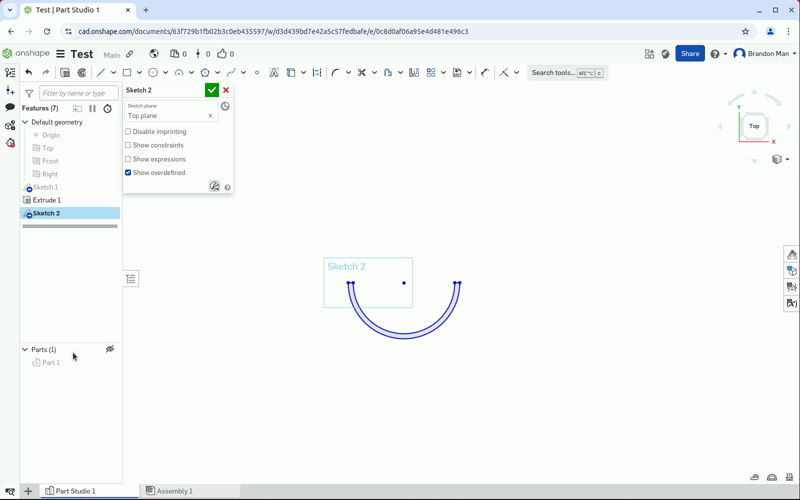
key(shift+y)
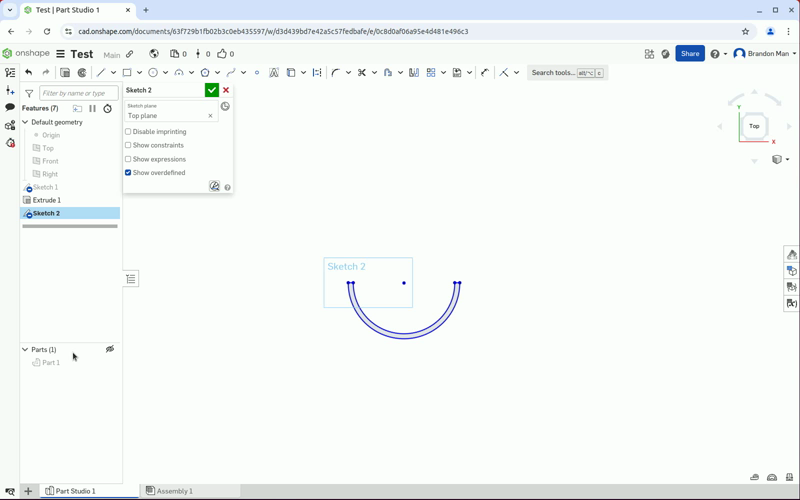
key(shift+e)
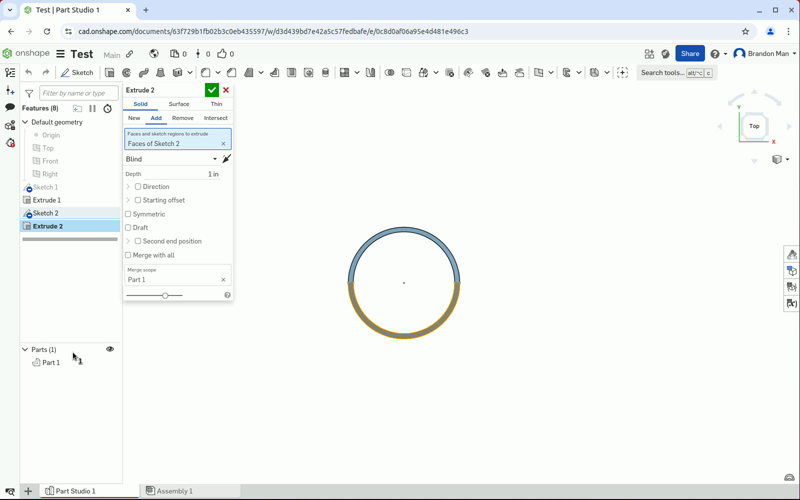
mouse_move(143, 106)
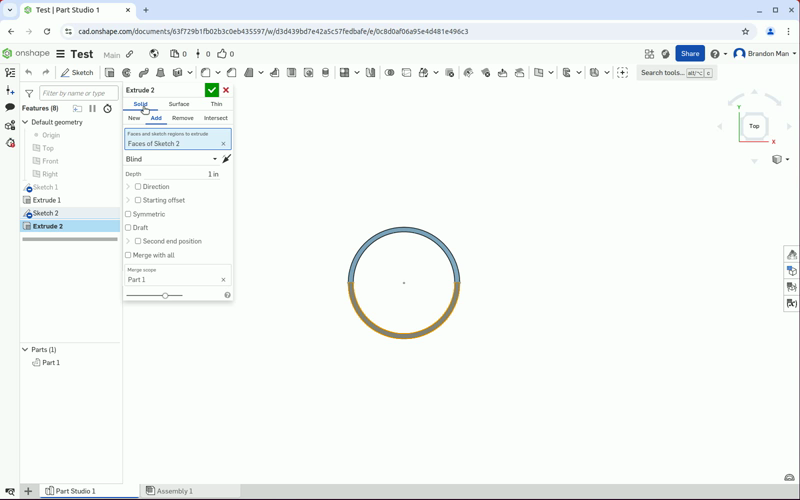
click(143, 106)
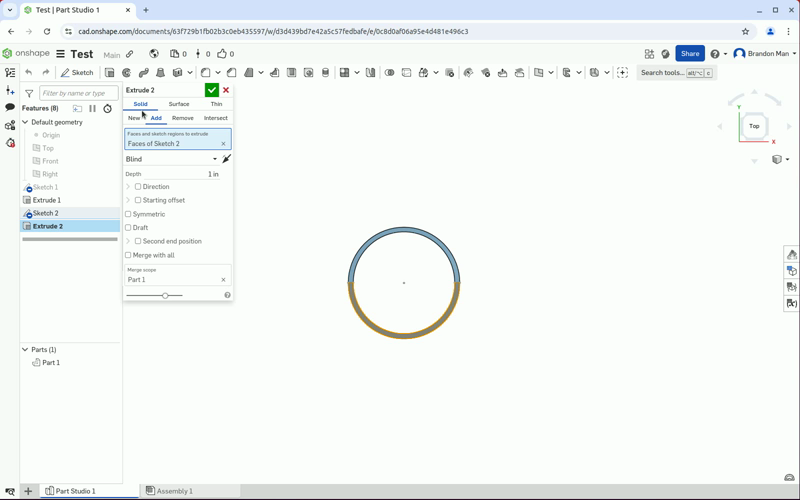
mouse_move(137, 120)
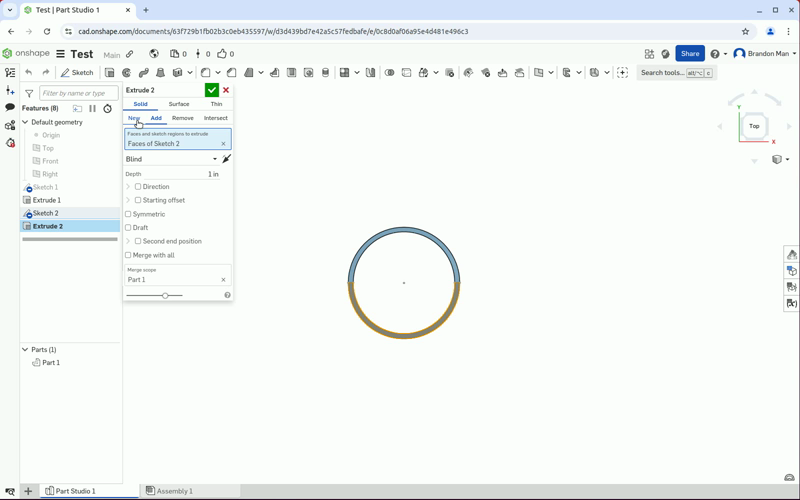
click(137, 120)
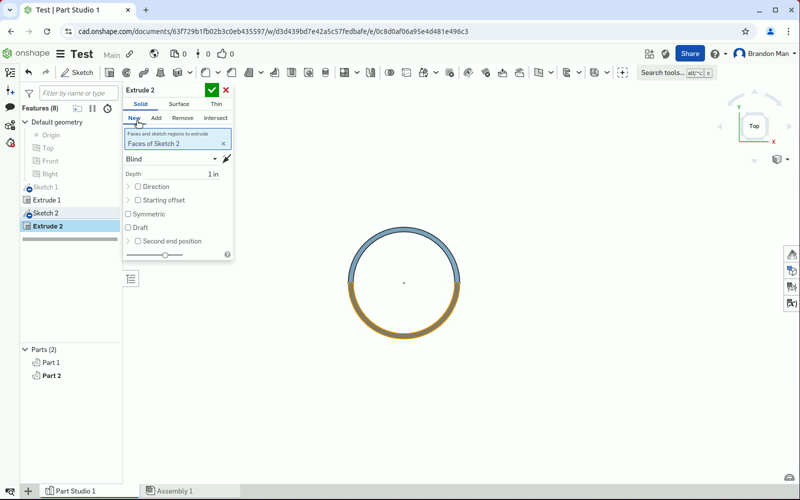
key(tab, 4)
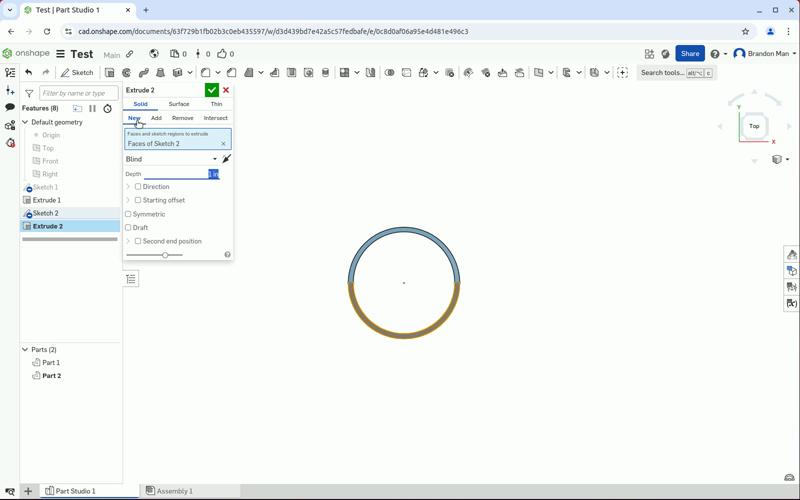
text(0.241)
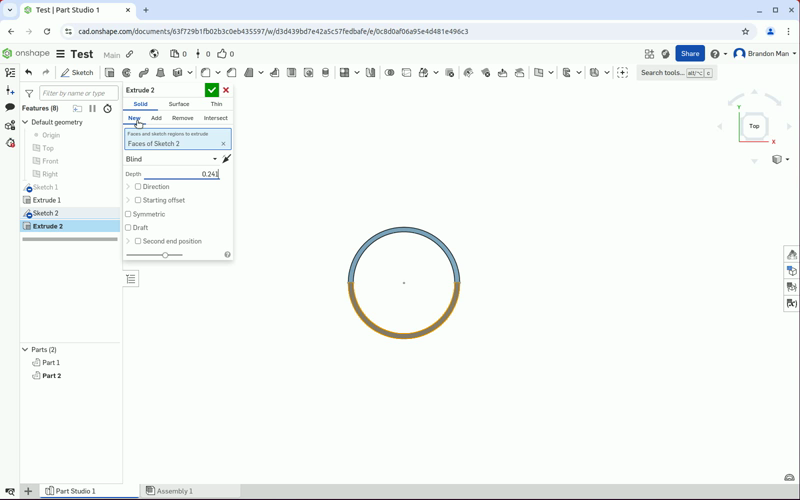
key(enter)
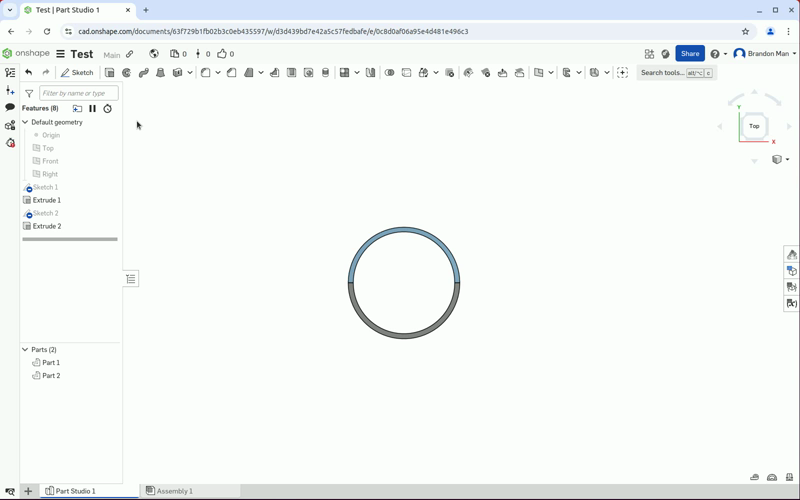
key(shift+h)
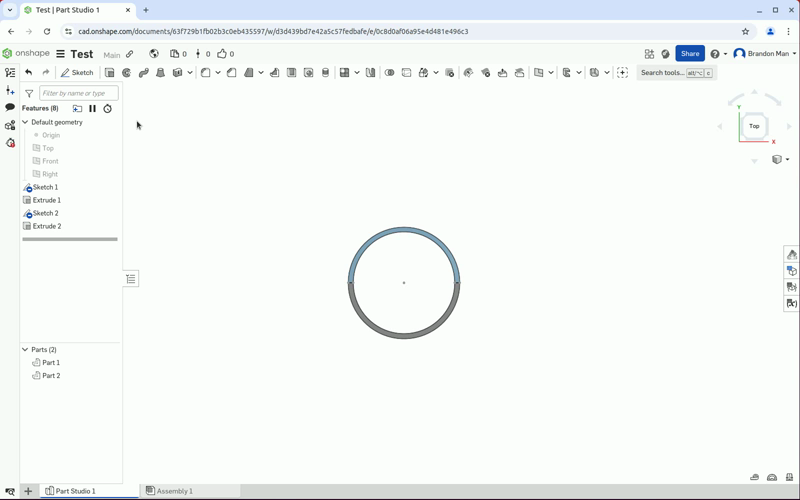
key(shift+h)
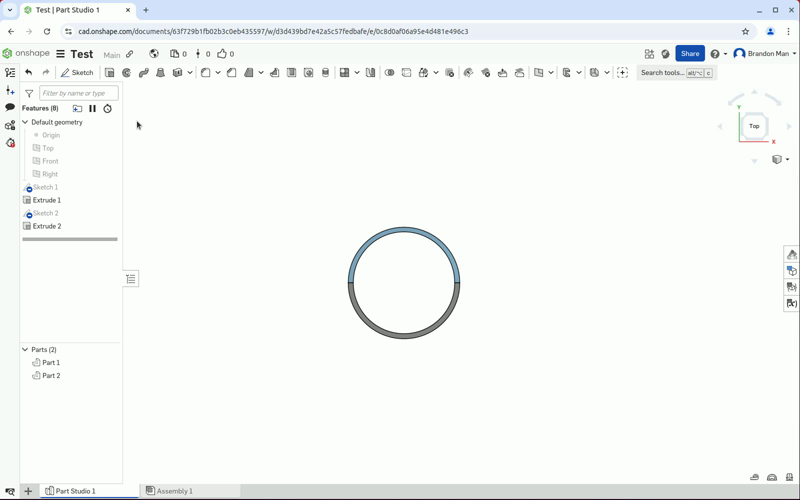
mouse_move(73, 189)
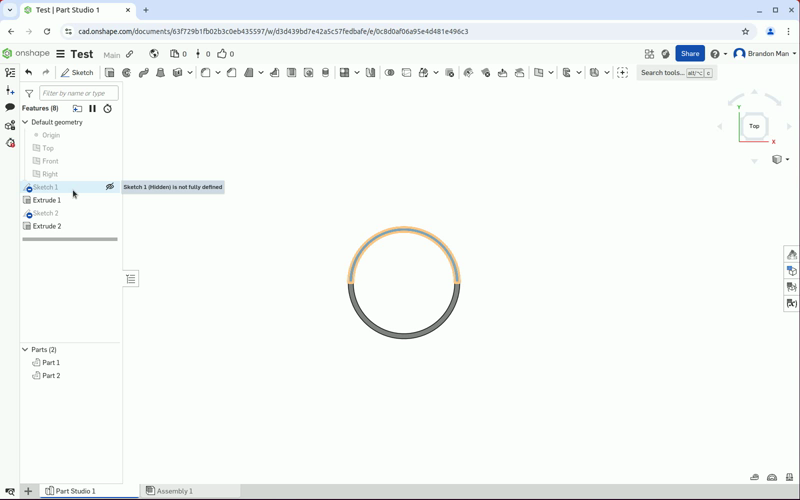
click(73, 189)
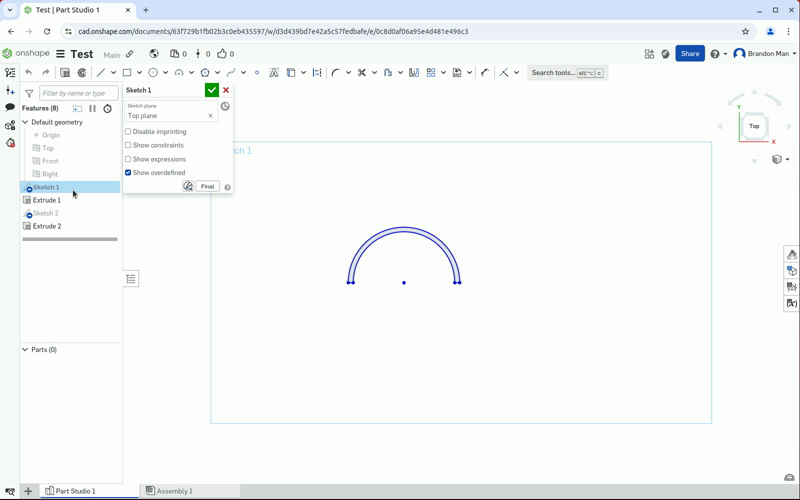
mouse_move(229, 92)
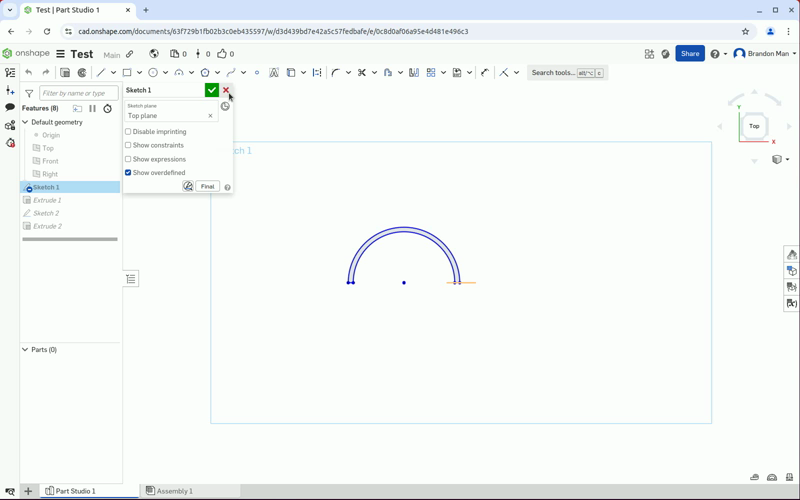
click(229, 92)
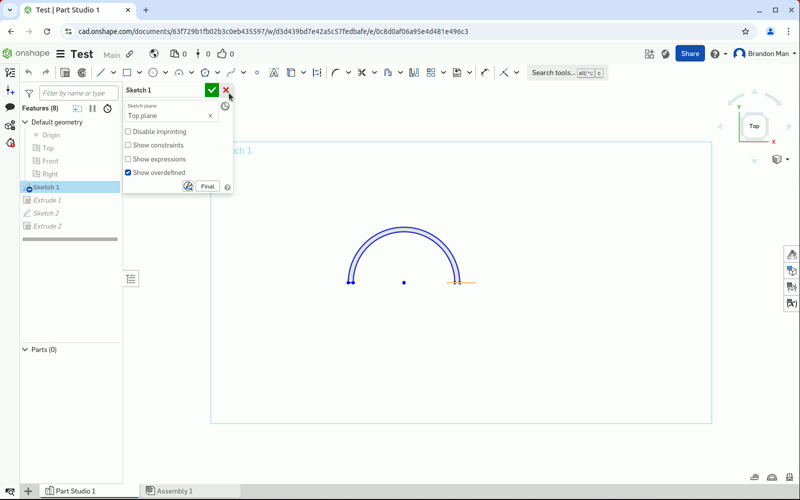
key(shift+s)
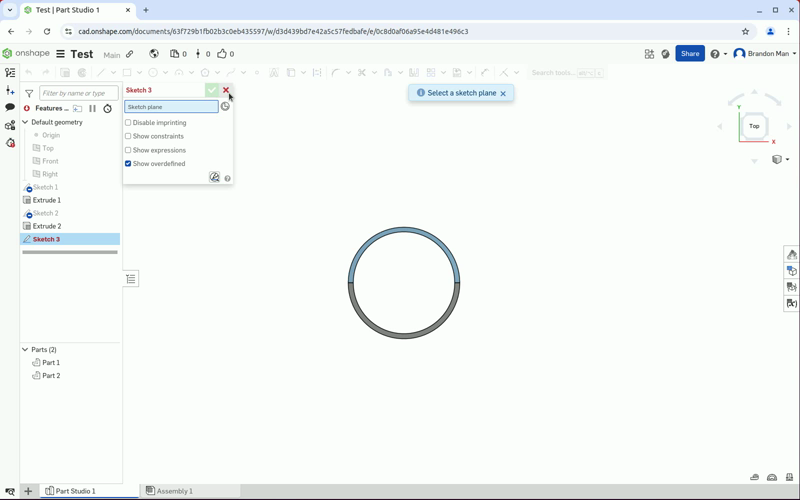
mouse_move(73, 150)
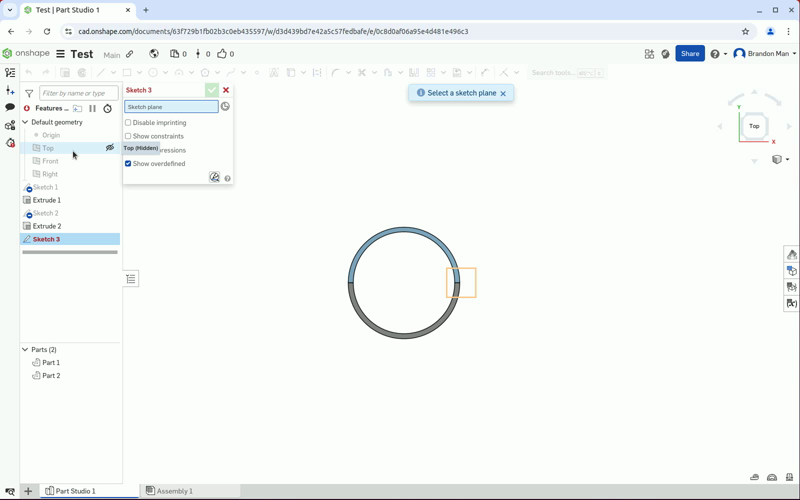
click(73, 150)
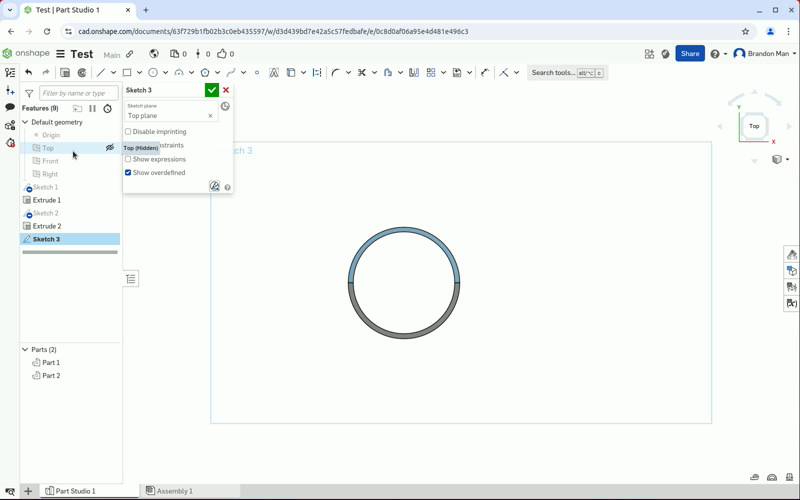
mouse_move(73, 352)
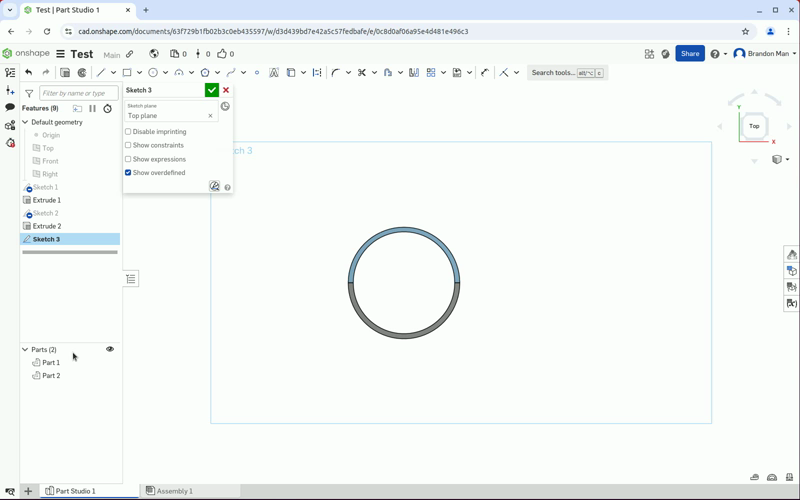
key(y)
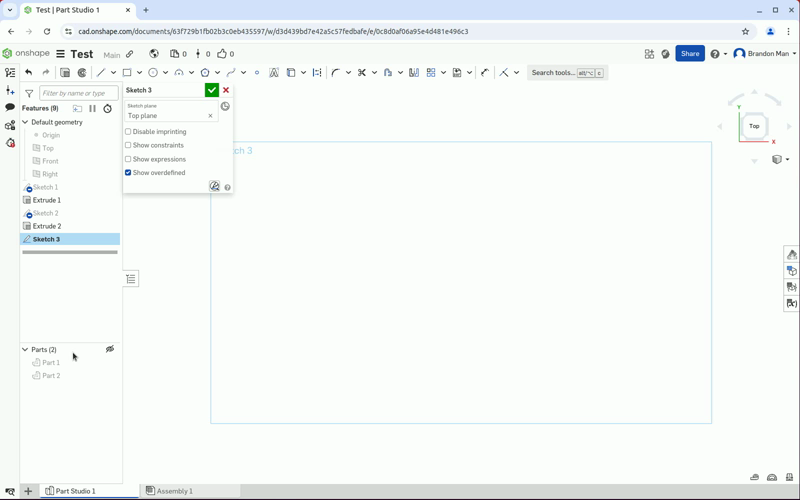
key(l)
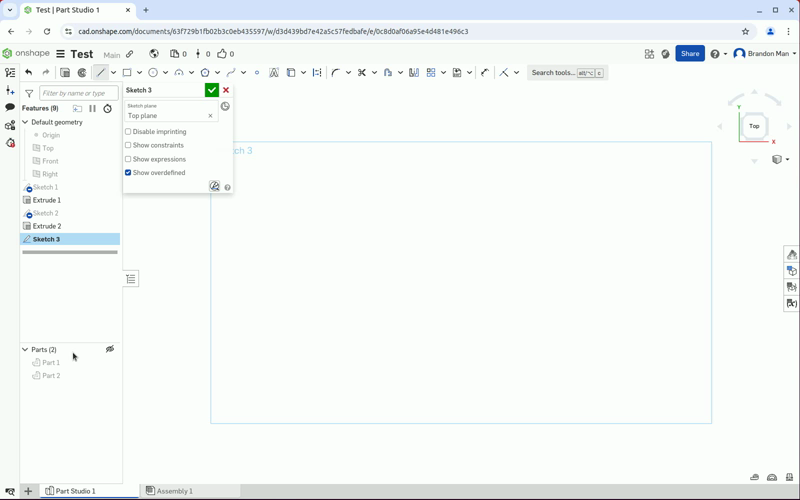
key_down(shift)
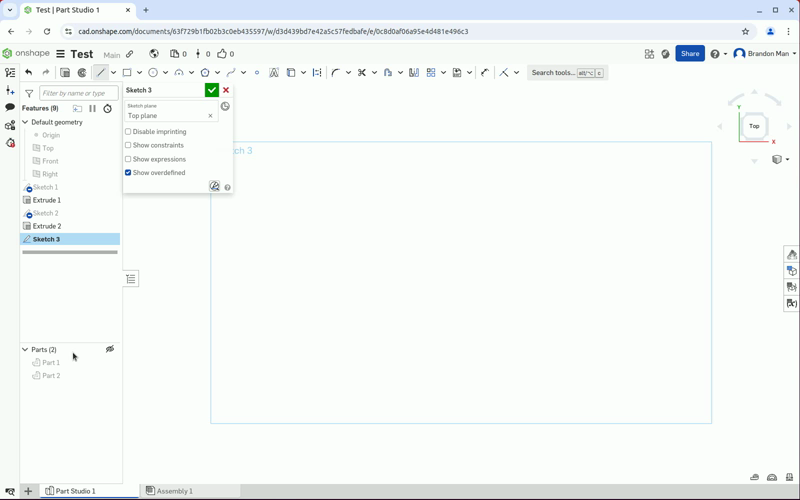
mouse_move(348, 282)
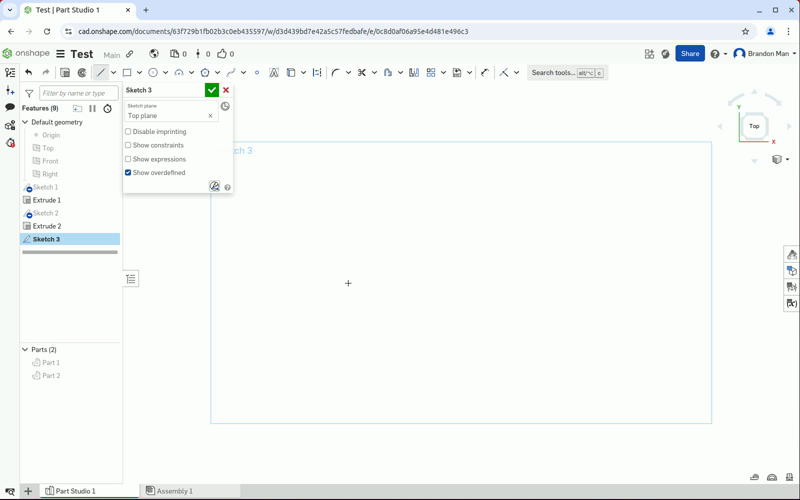
click(348, 282)
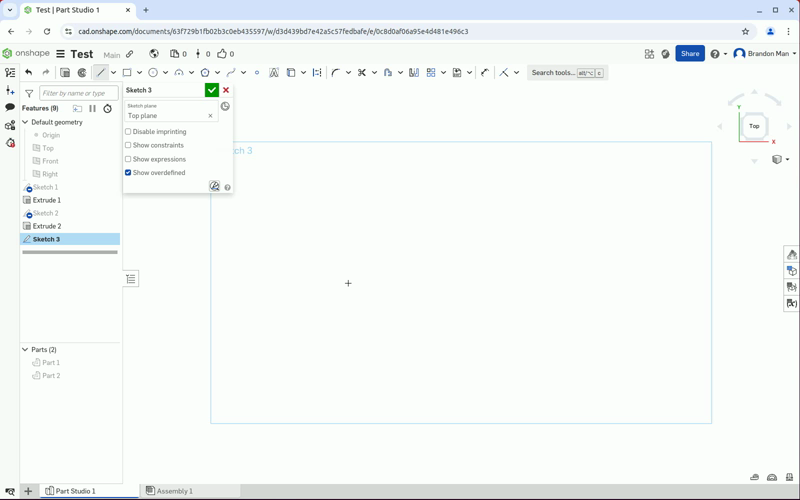
key_up(shift)
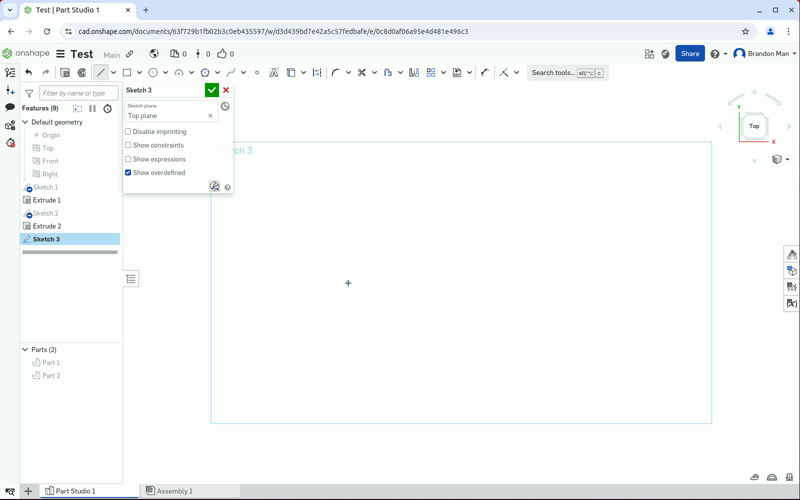
key_down(shift)
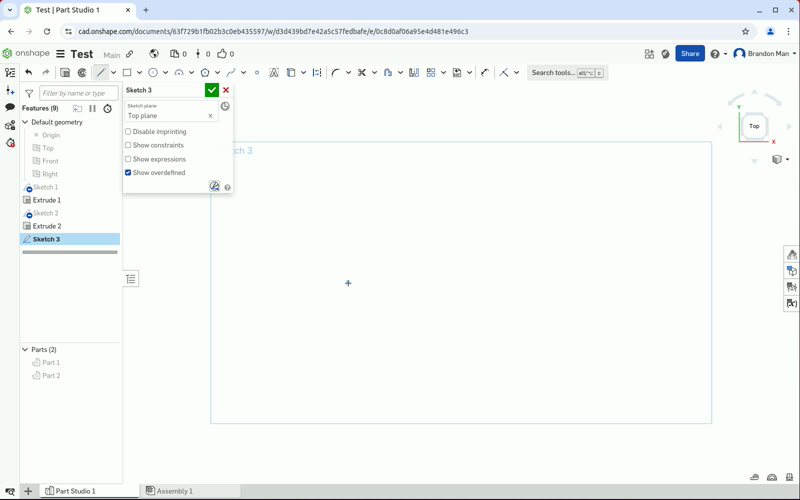
mouse_move(378, 282)
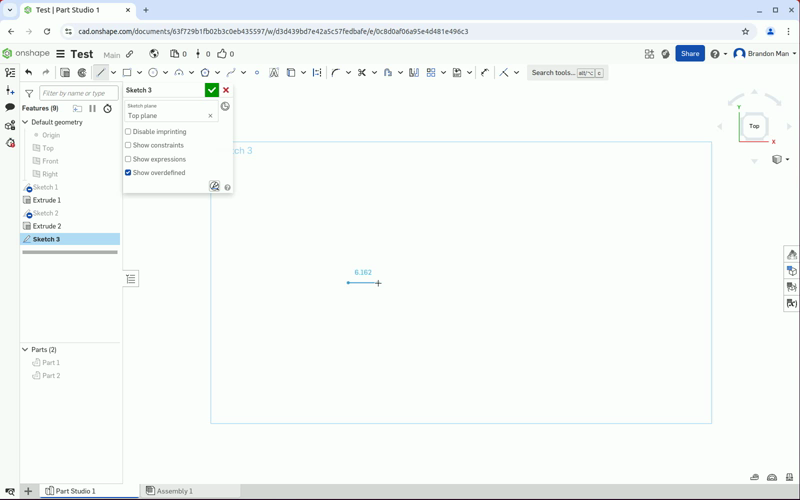
mouse_move(353, 282)
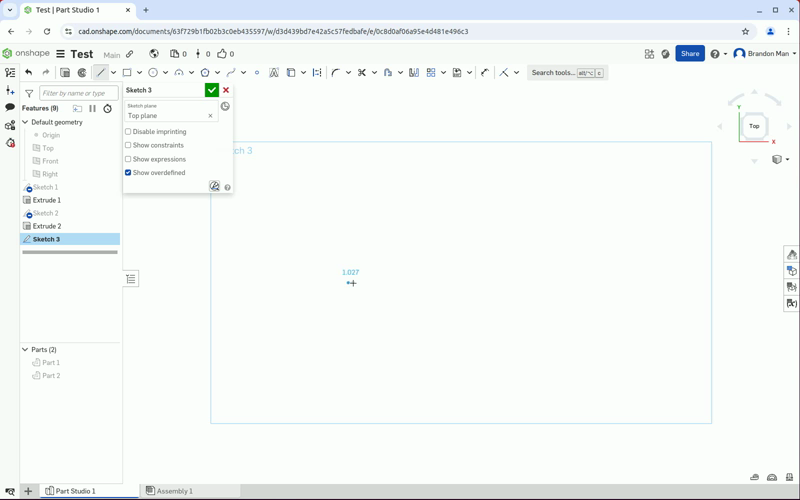
scroll(6)
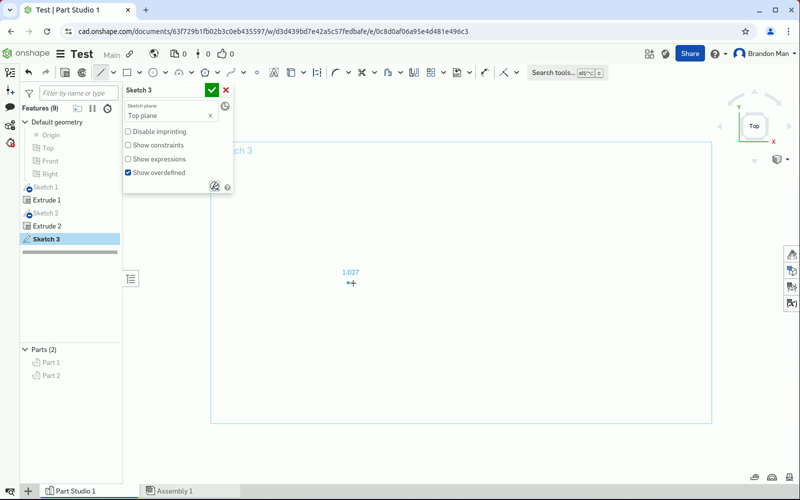
scroll(6)
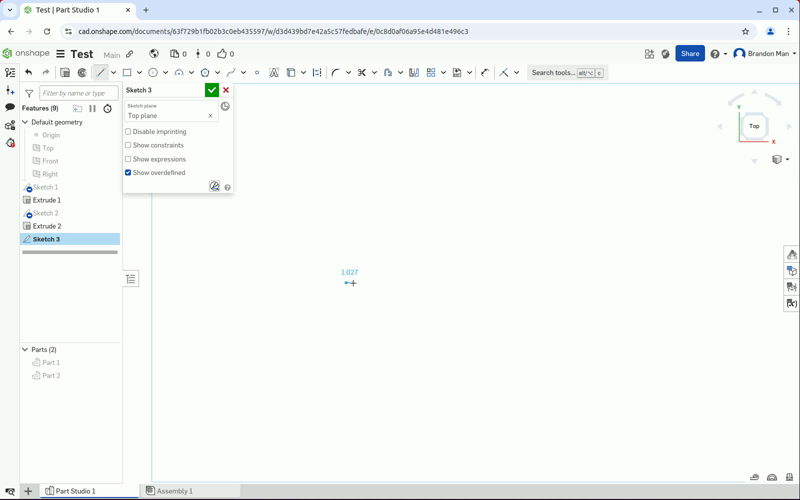
scroll(6)
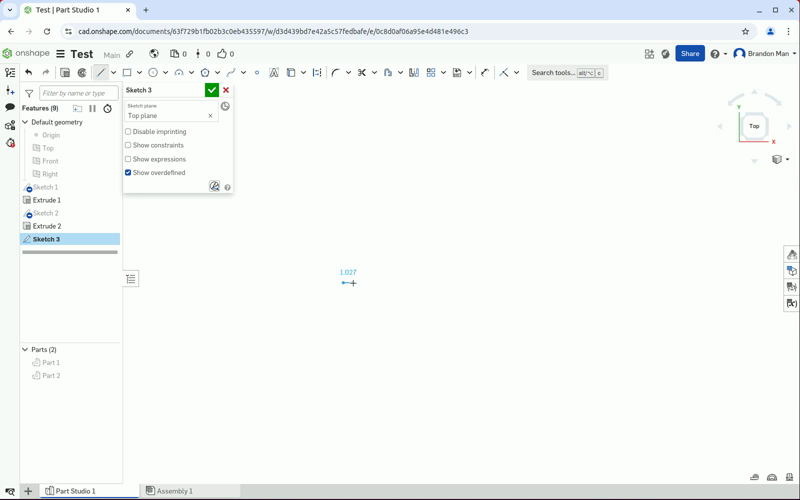
scroll(6)
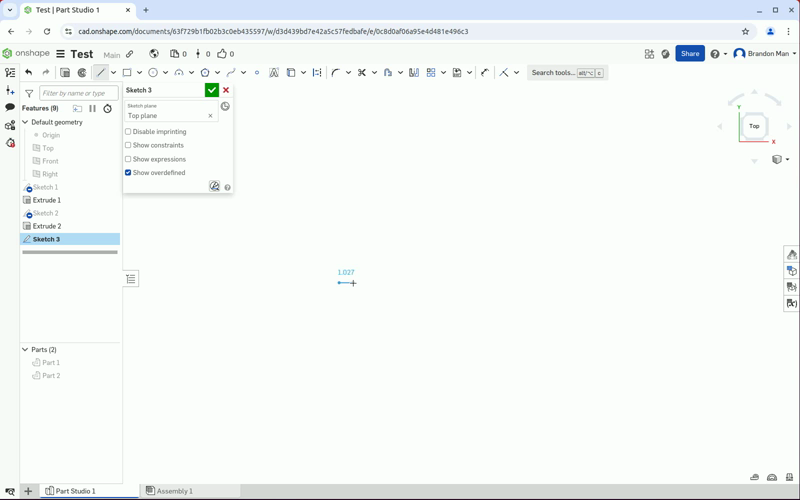
scroll(6)
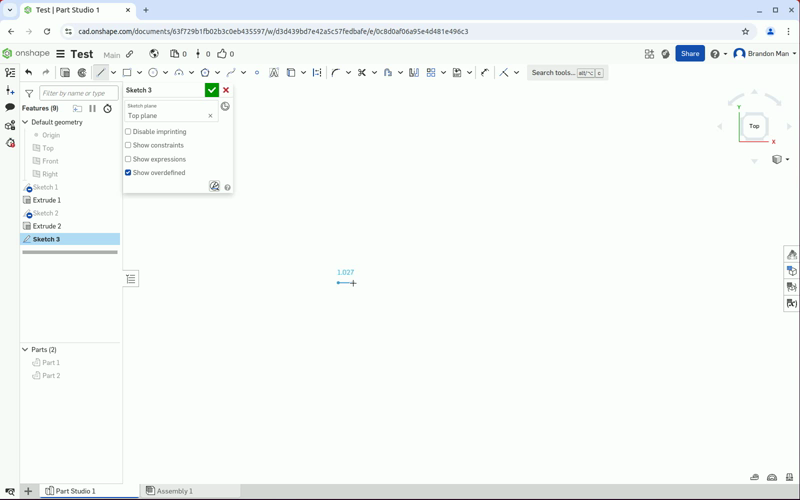
scroll(6)
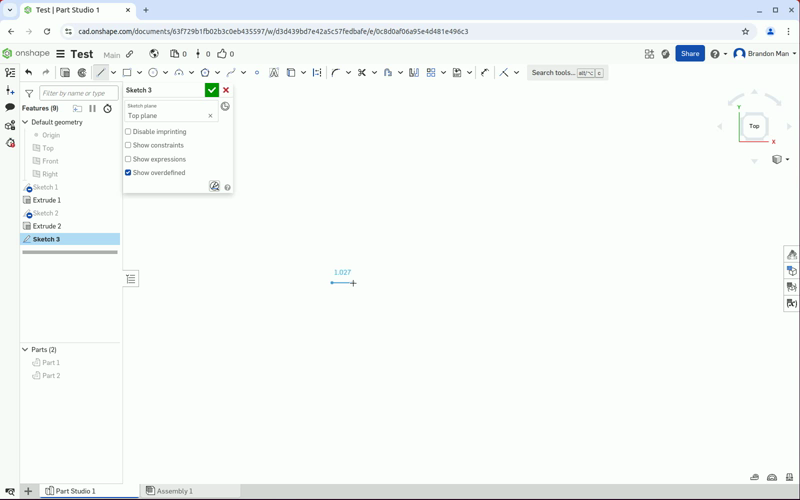
scroll(6)
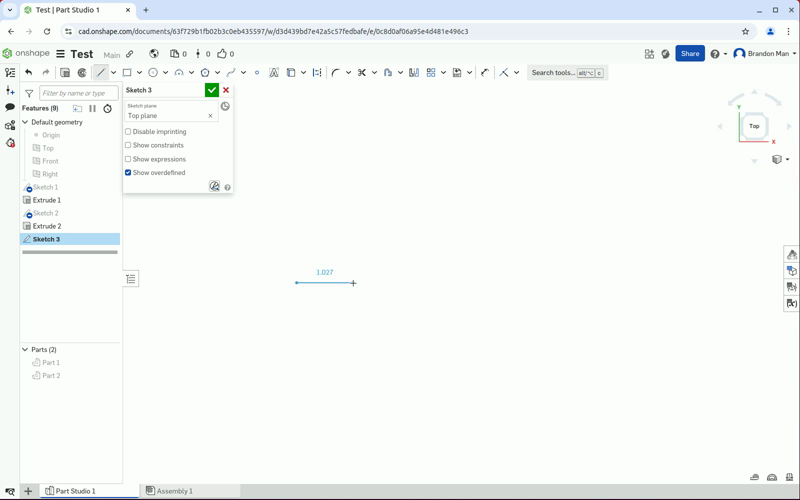
click(353, 282)
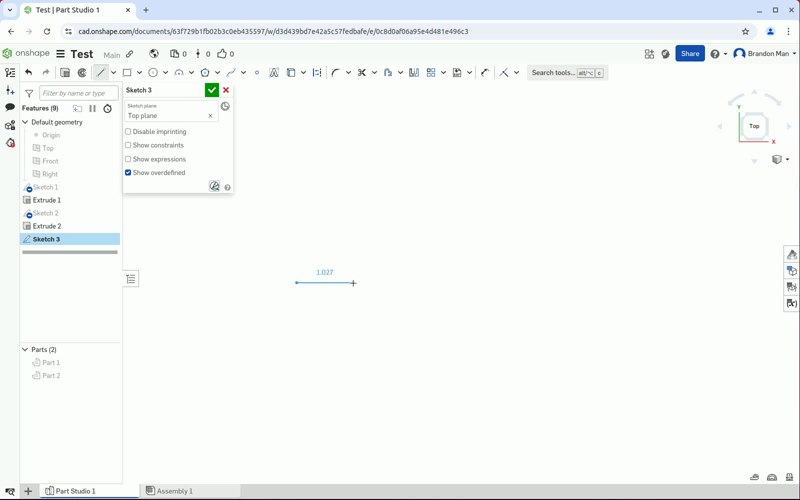
scroll(-6)
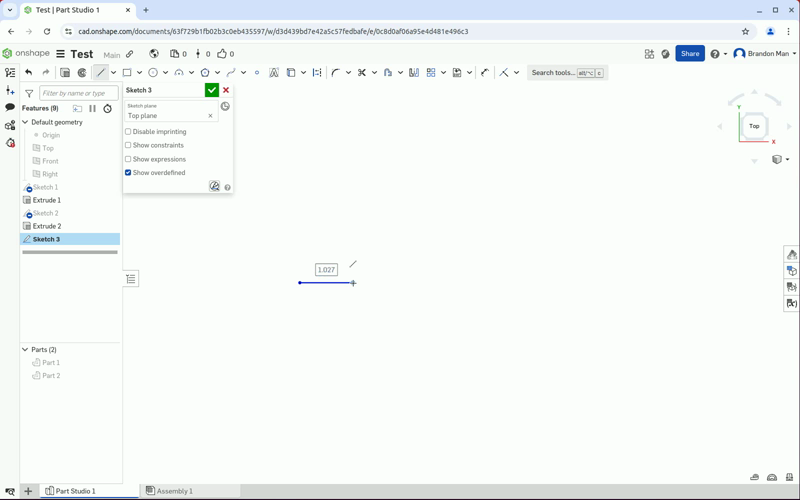
scroll(-6)
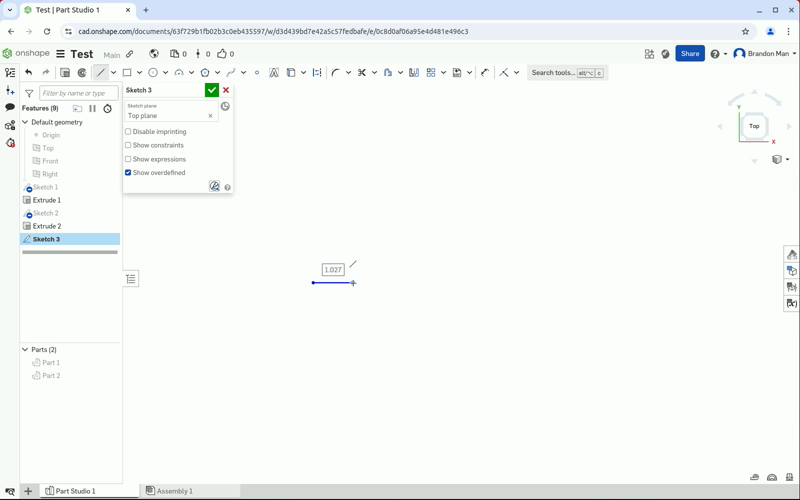
scroll(-6)
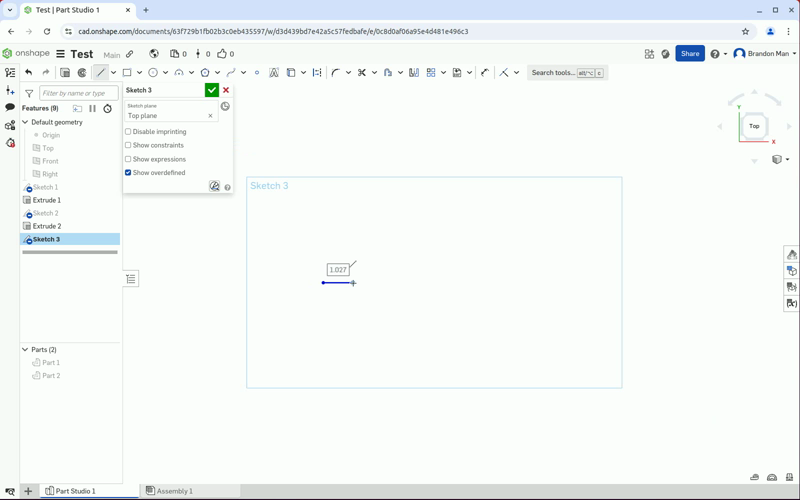
scroll(-6)
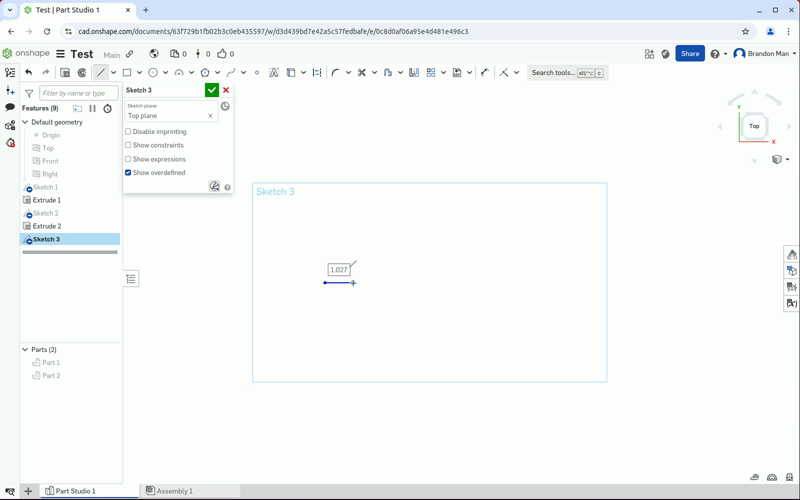
scroll(-6)
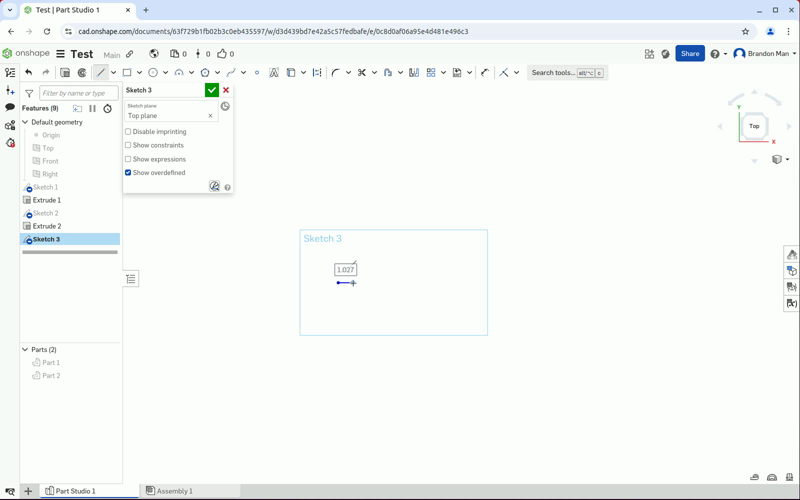
scroll(-6)
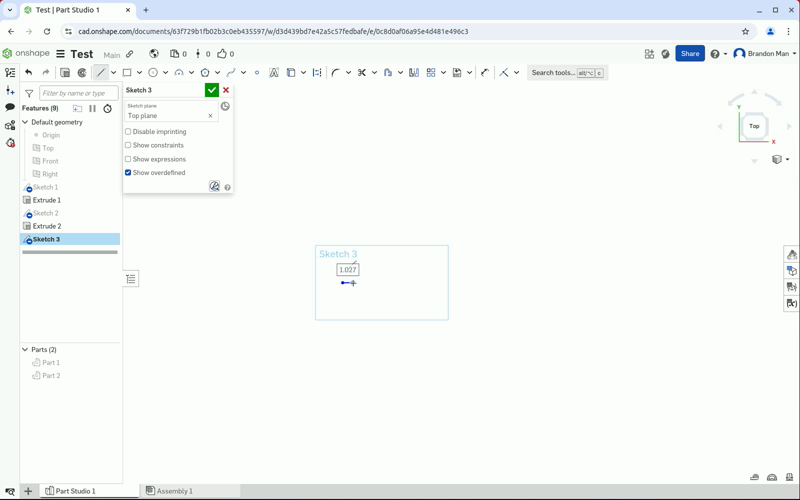
scroll(-6)
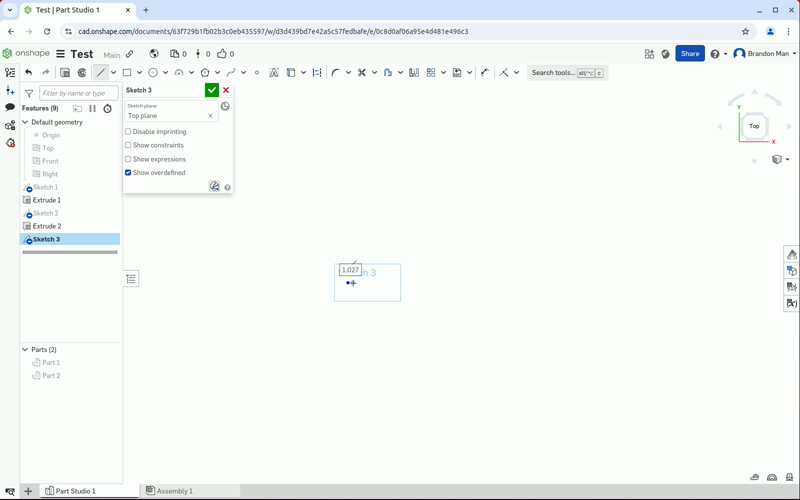
key_up(shift)
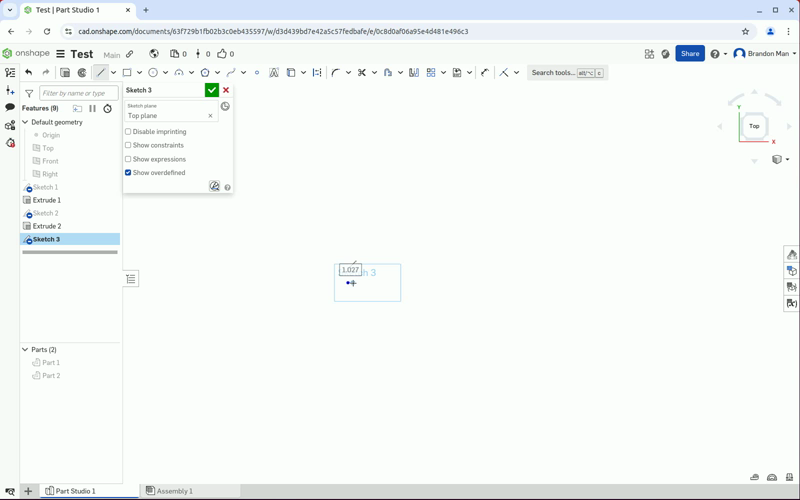
key(esc)
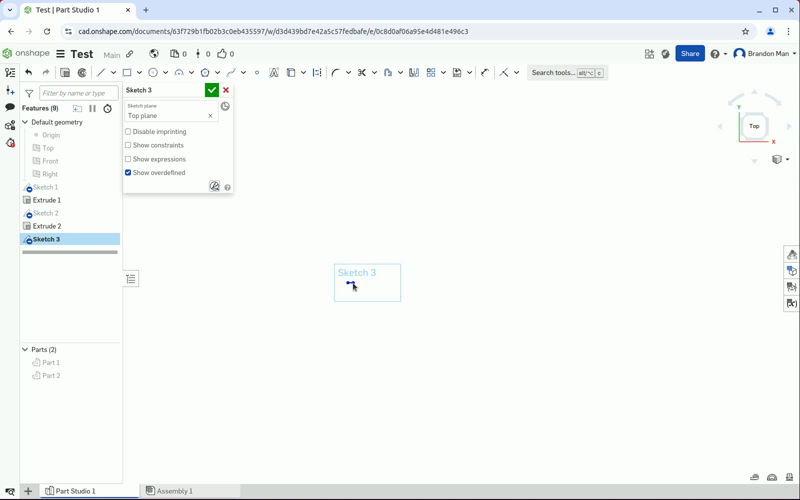
key(a)
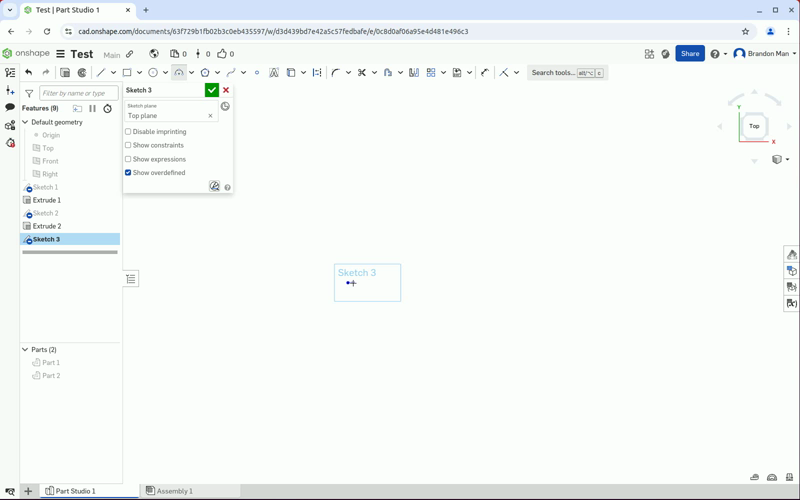
mouse_move(353, 282)
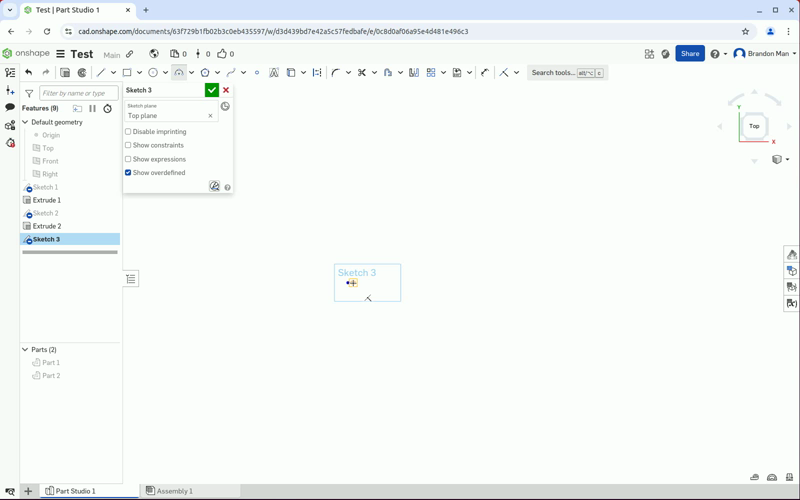
click(353, 282)
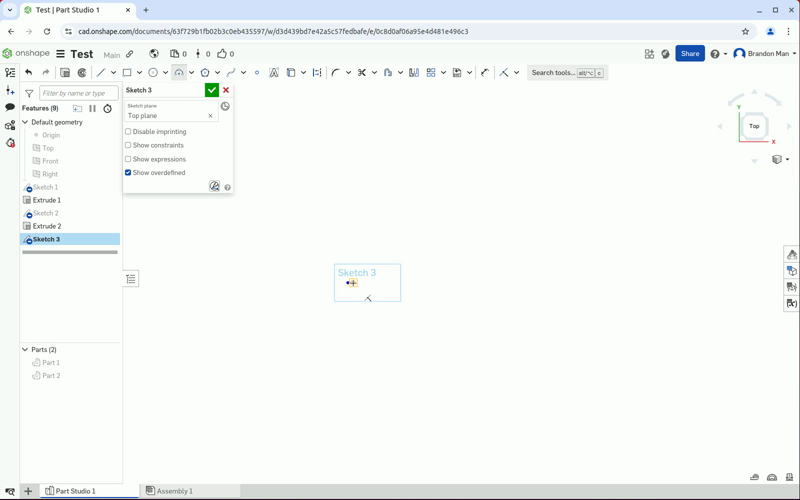
key_down(shift)
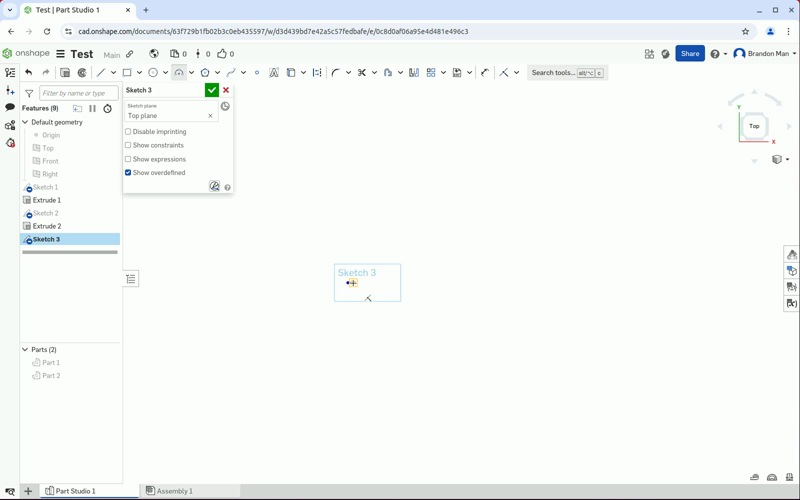
mouse_move(454, 282)
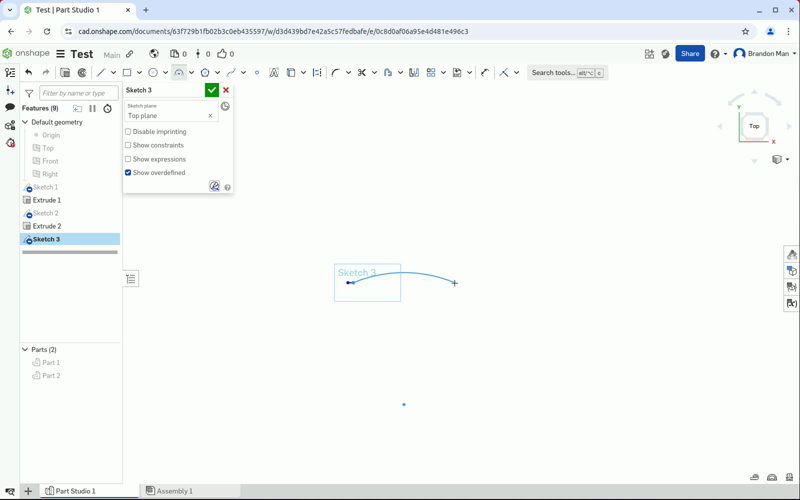
click(454, 282)
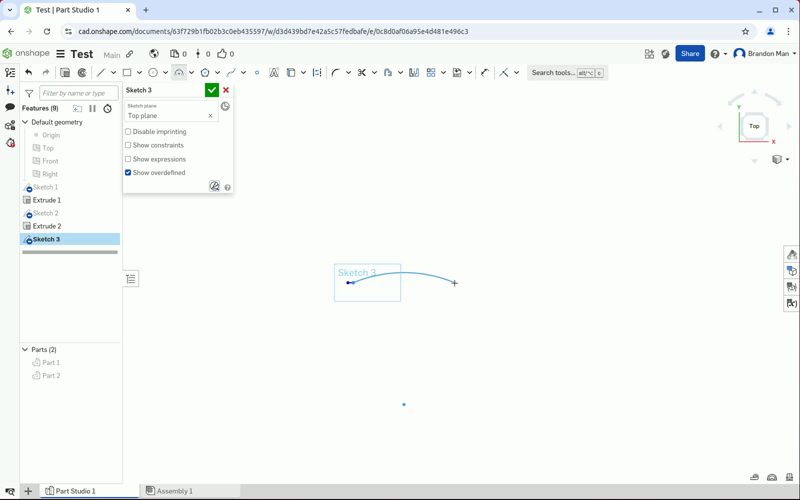
mouse_move(404, 231)
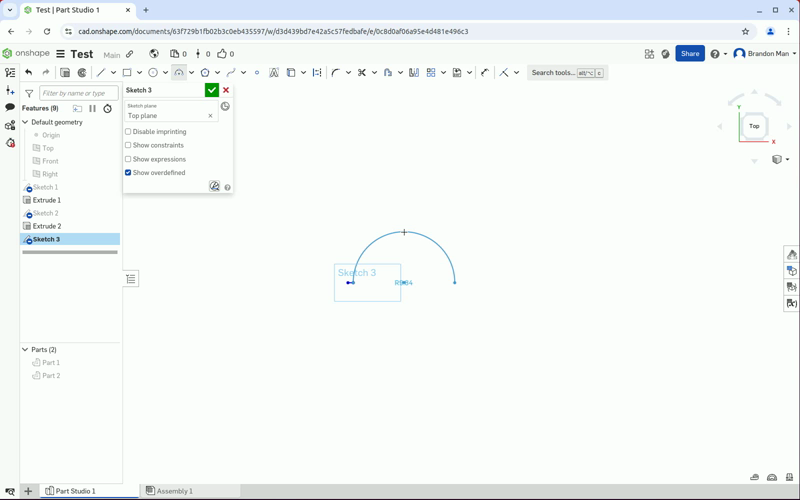
click(404, 231)
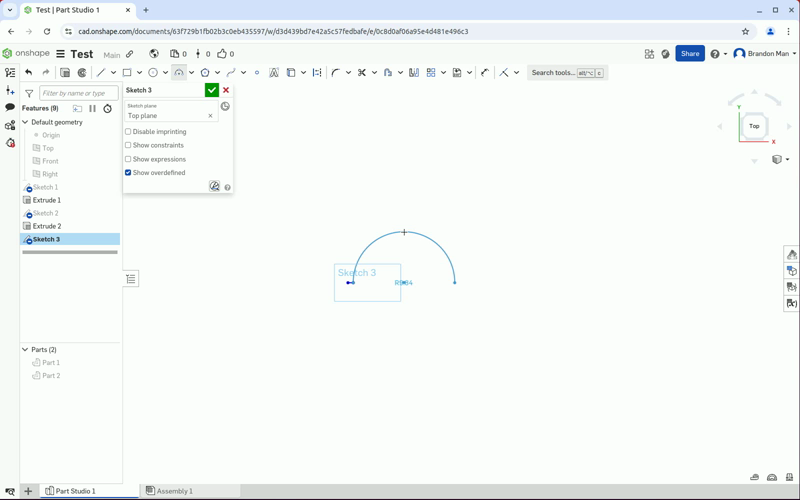
key_up(shift)
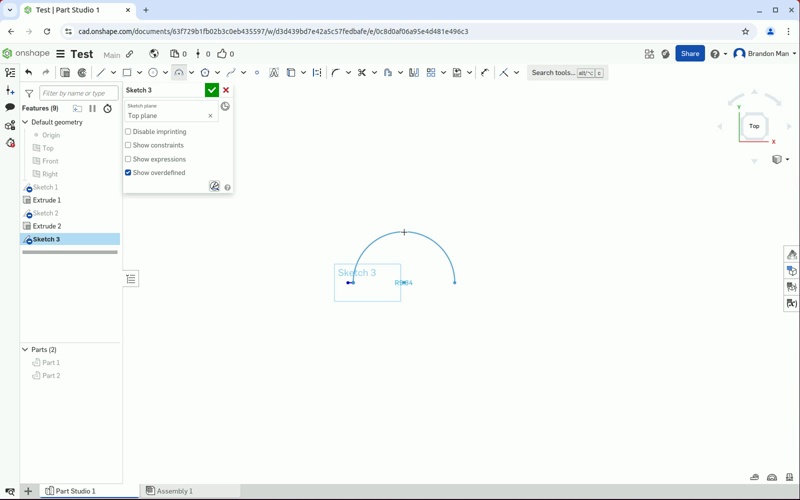
key(esc)
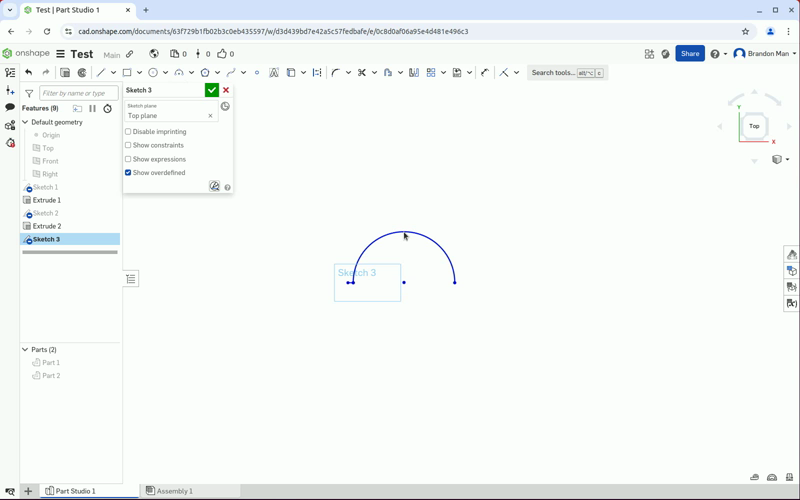
key(l)
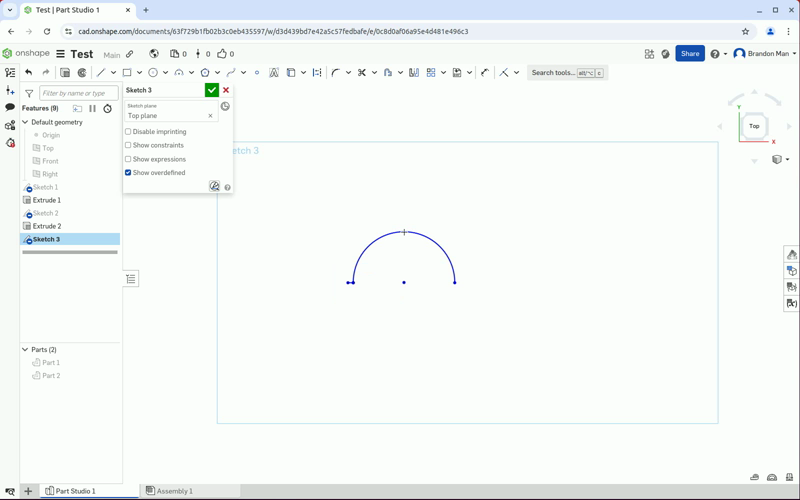
mouse_move(454, 282)
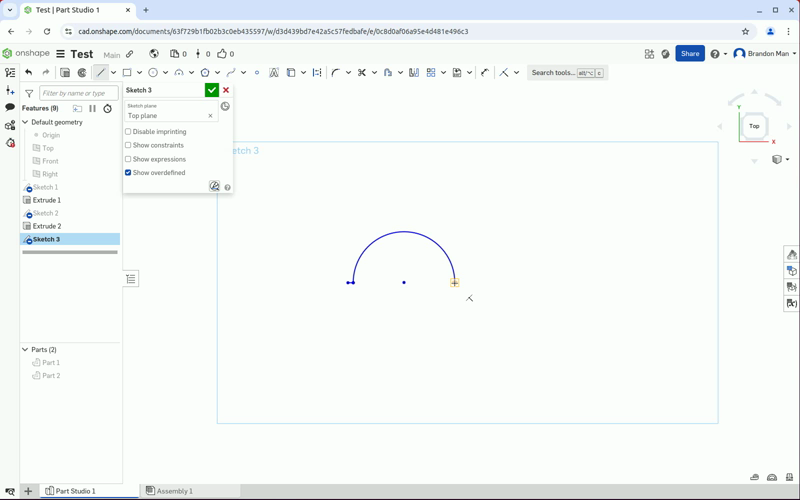
click(454, 282)
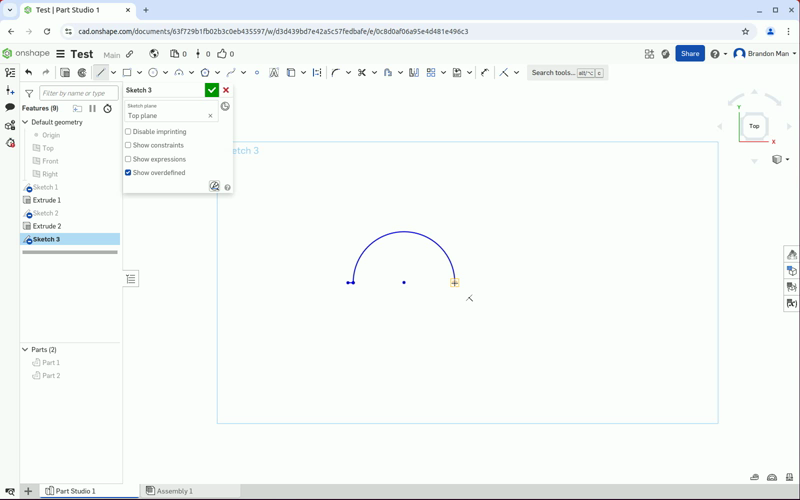
key_down(shift)
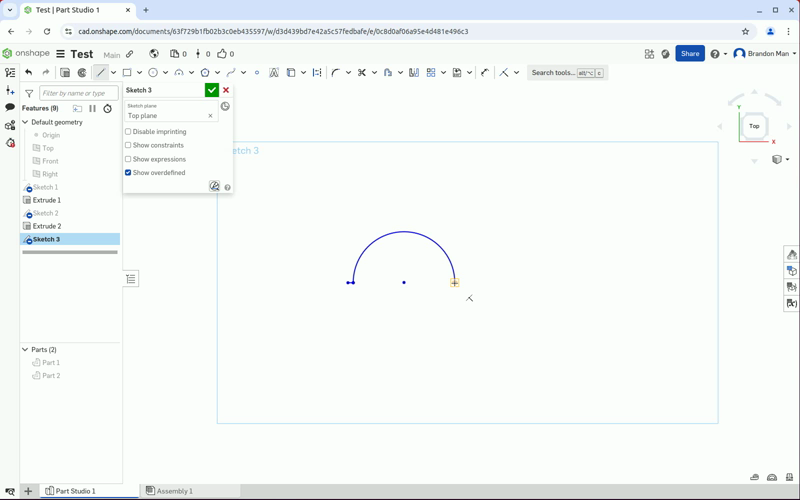
mouse_move(484, 282)
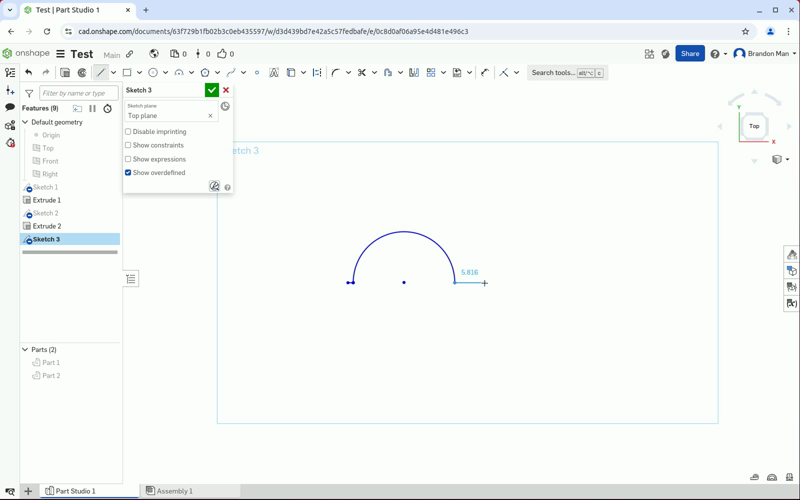
mouse_move(459, 282)
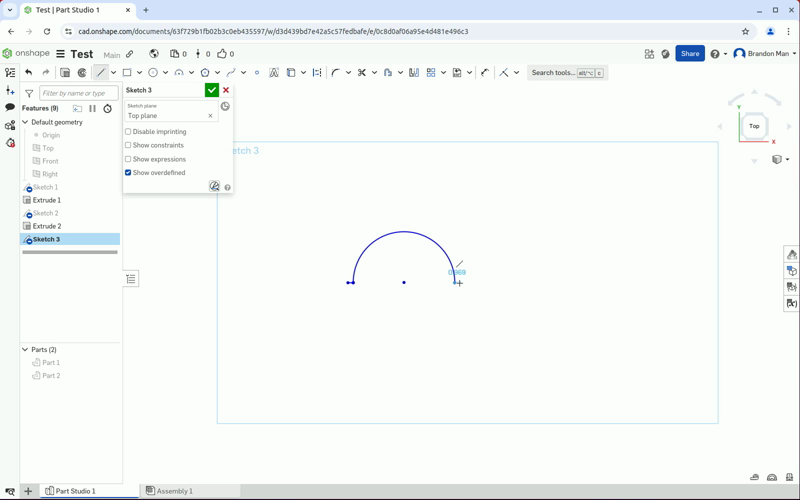
scroll(6)
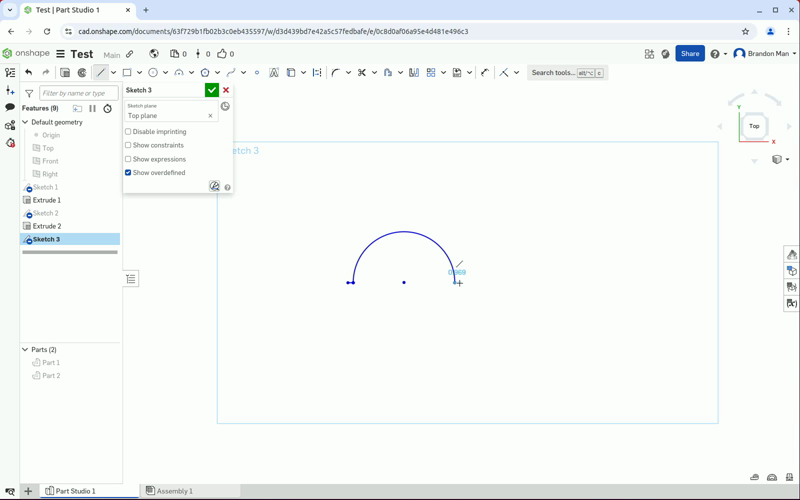
scroll(6)
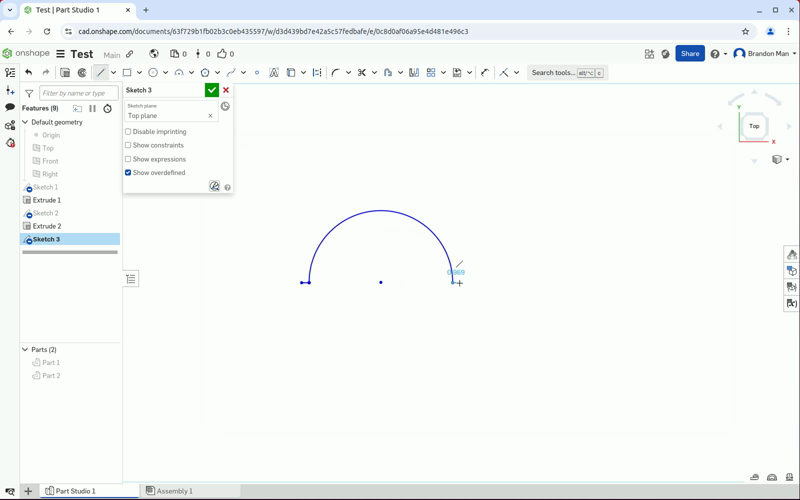
scroll(6)
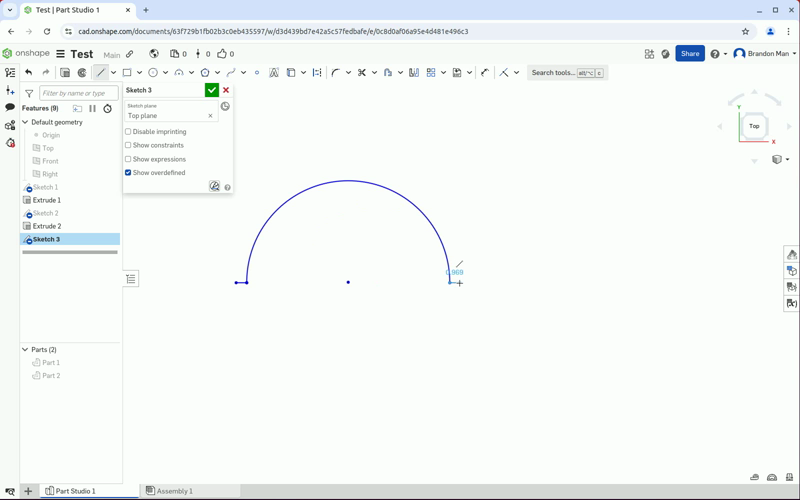
scroll(6)
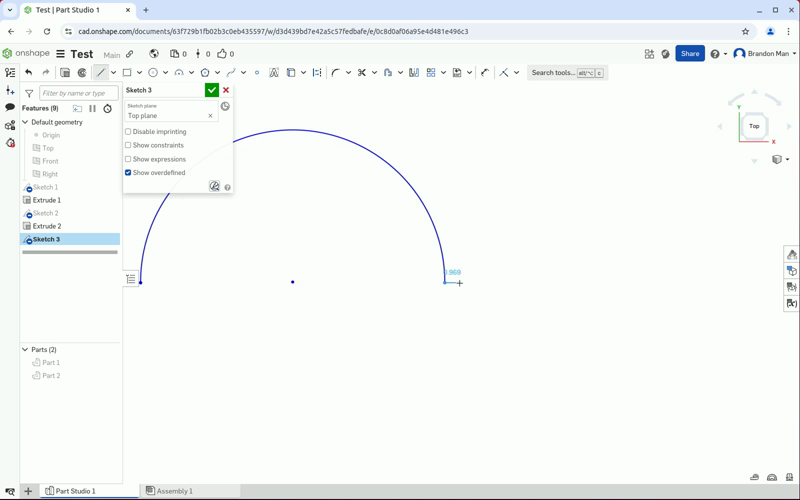
scroll(6)
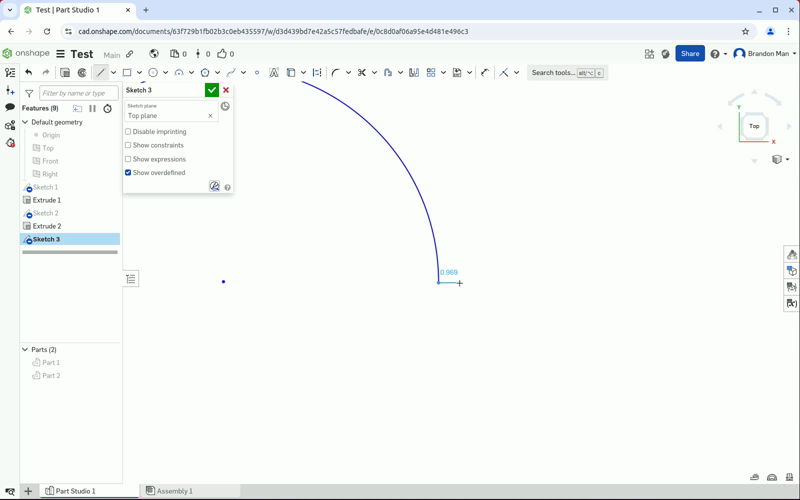
scroll(6)
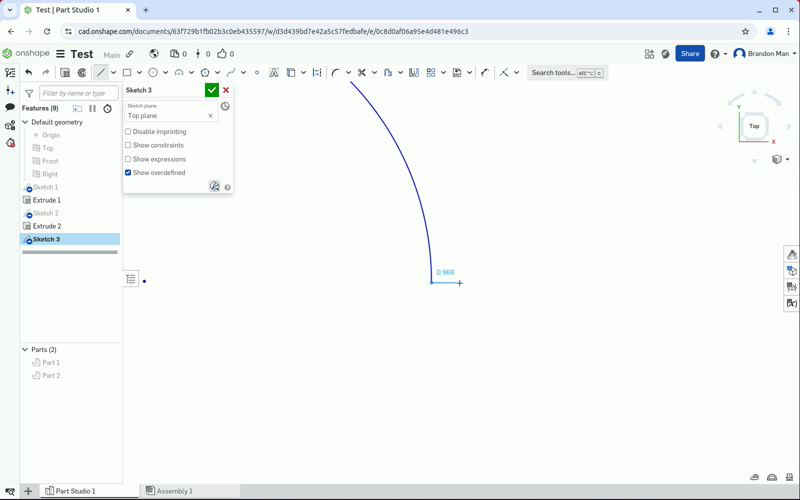
scroll(6)
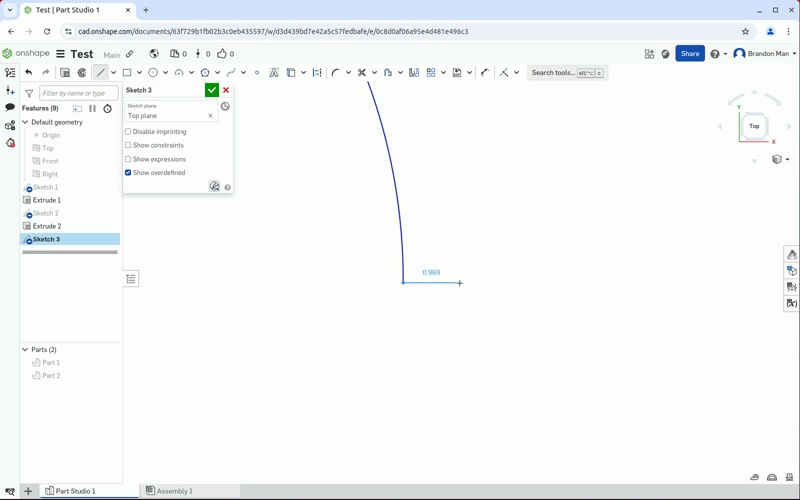
click(459, 282)
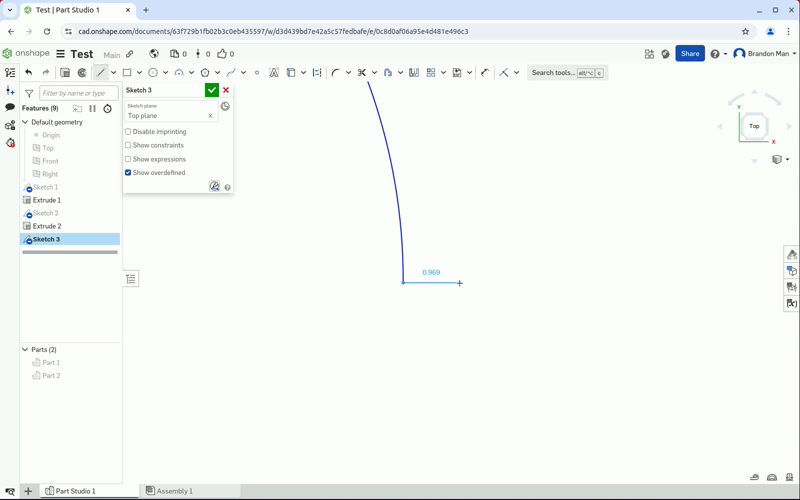
scroll(-6)
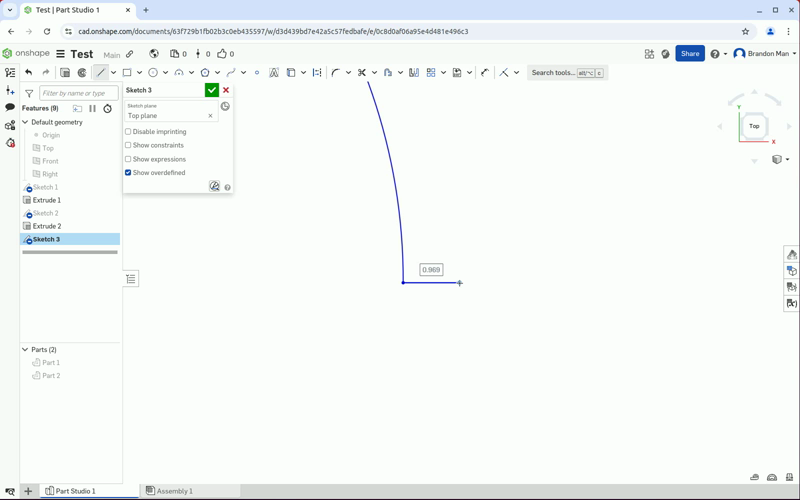
scroll(-6)
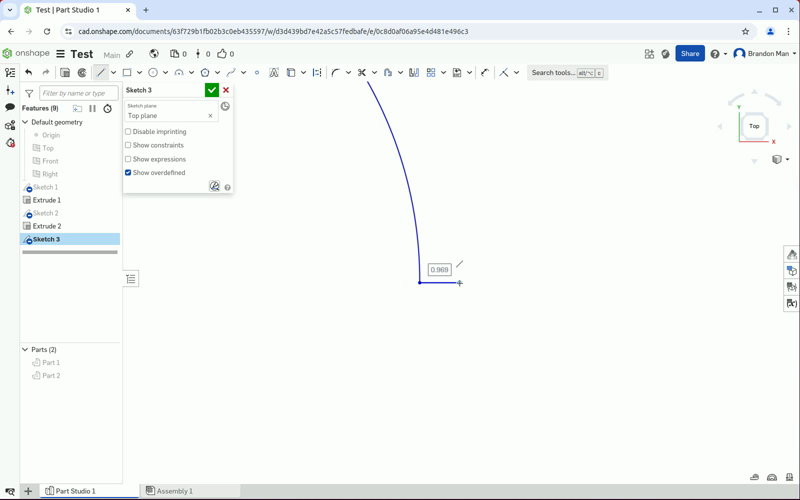
scroll(-6)
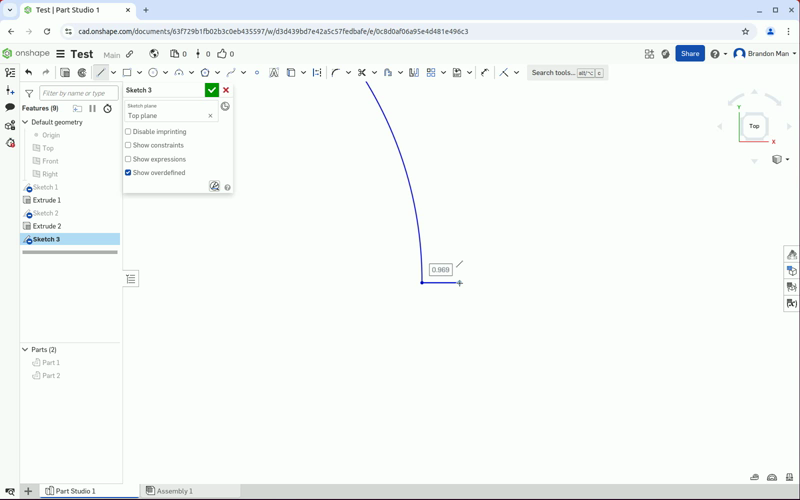
scroll(-6)
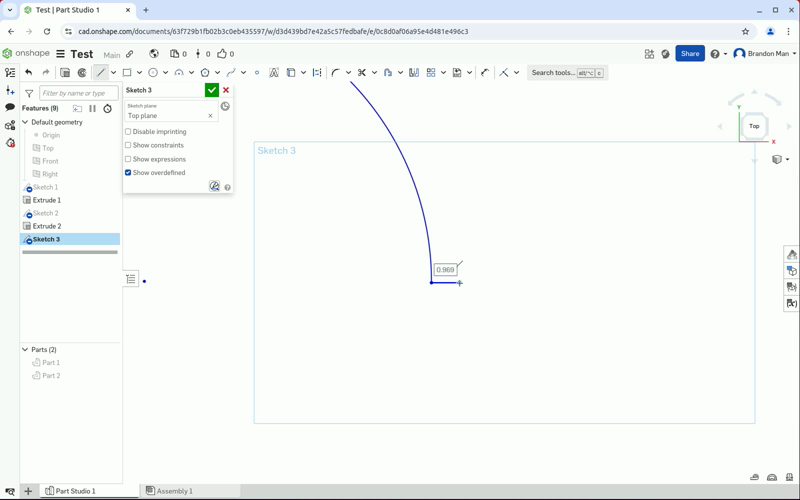
scroll(-6)
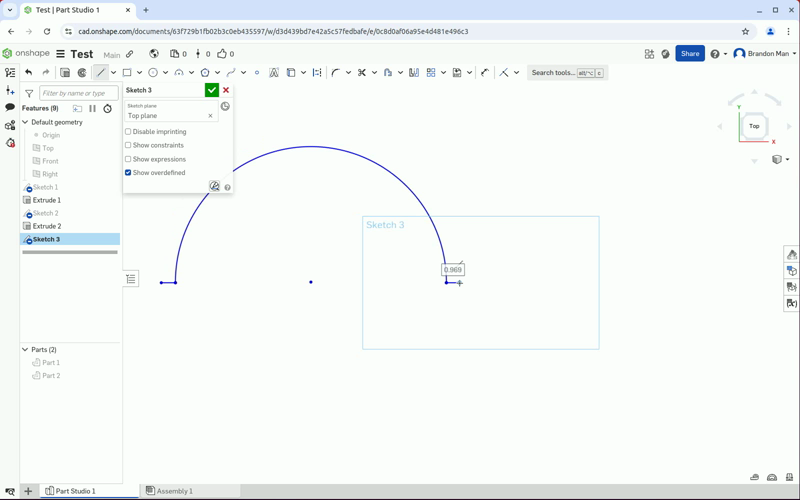
scroll(-6)
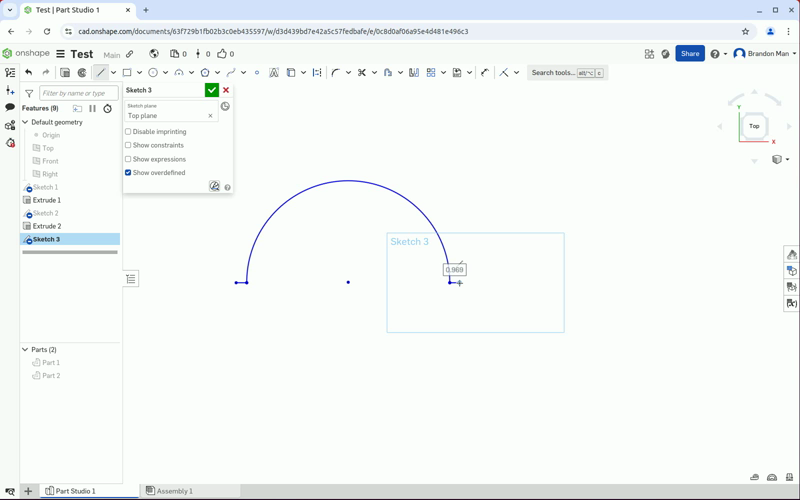
scroll(-6)
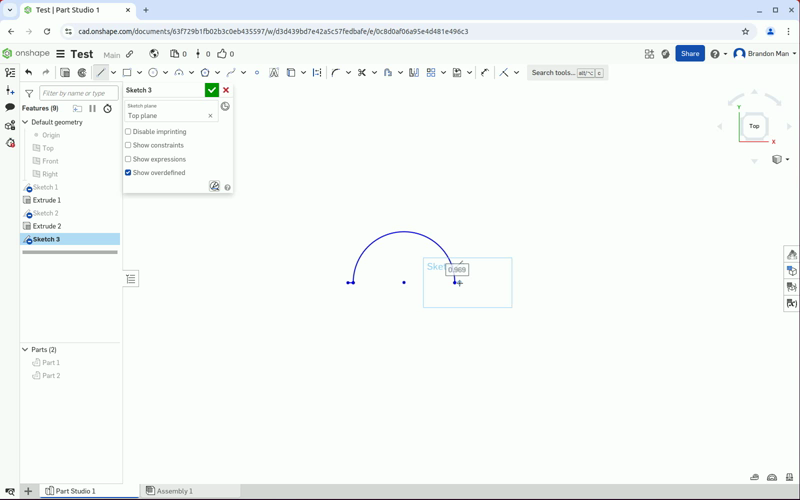
key_up(shift)
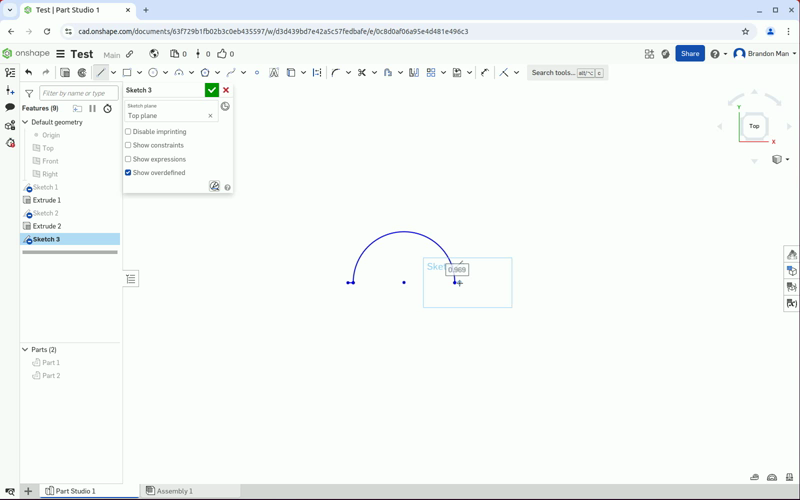
key(esc)
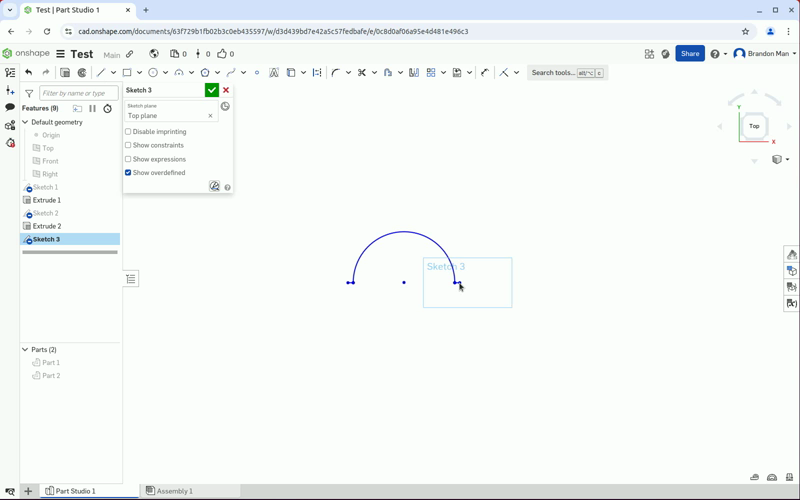
key(a)
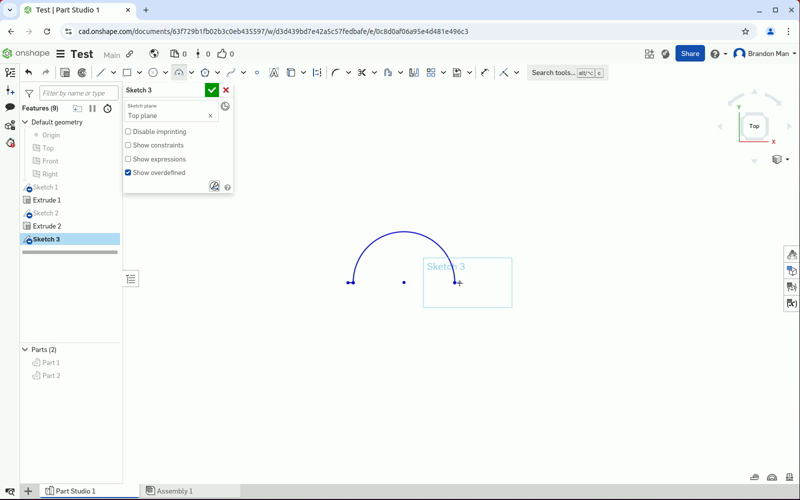
mouse_move(459, 282)
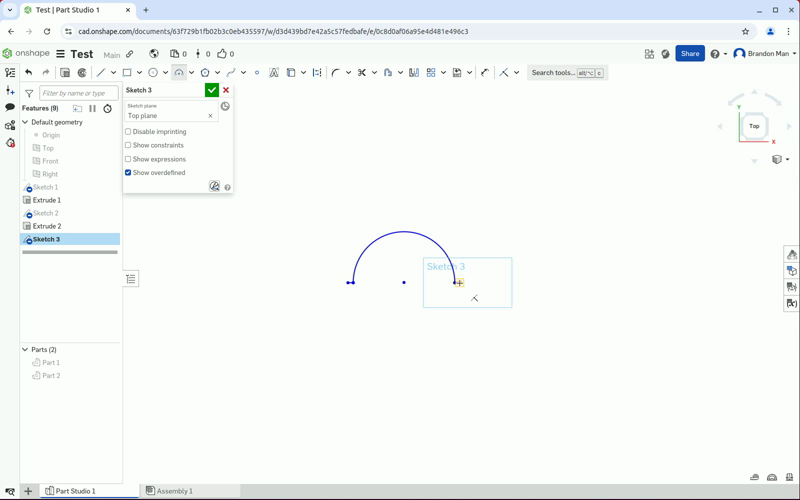
click(459, 282)
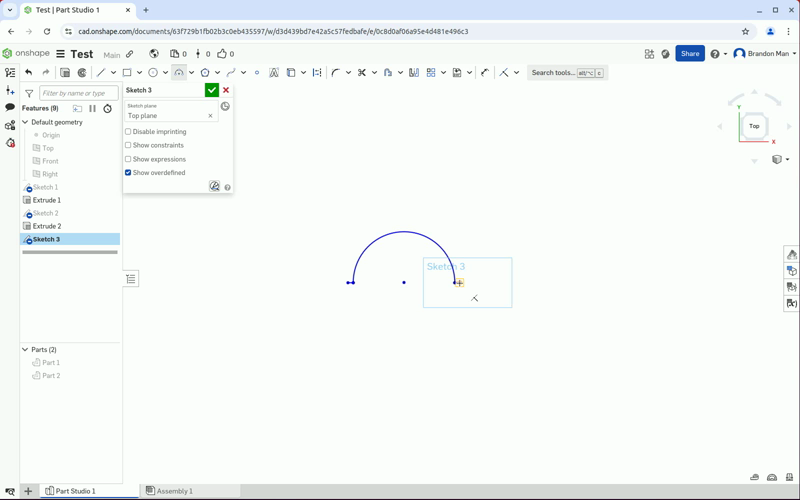
mouse_move(348, 282)
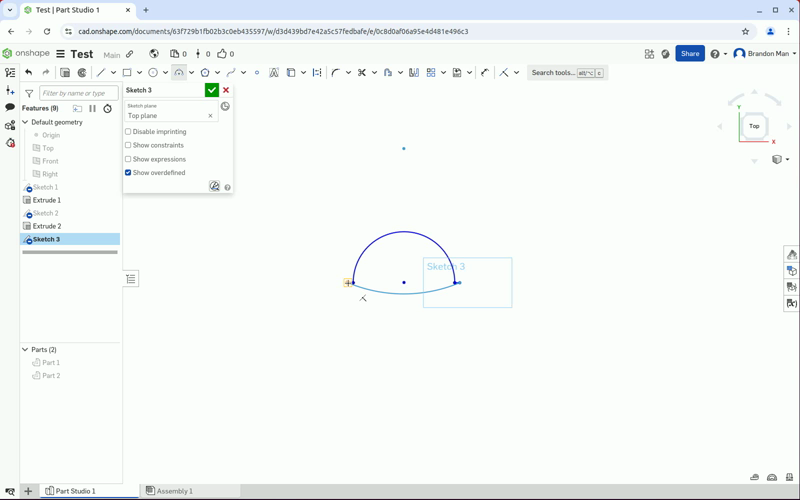
click(348, 282)
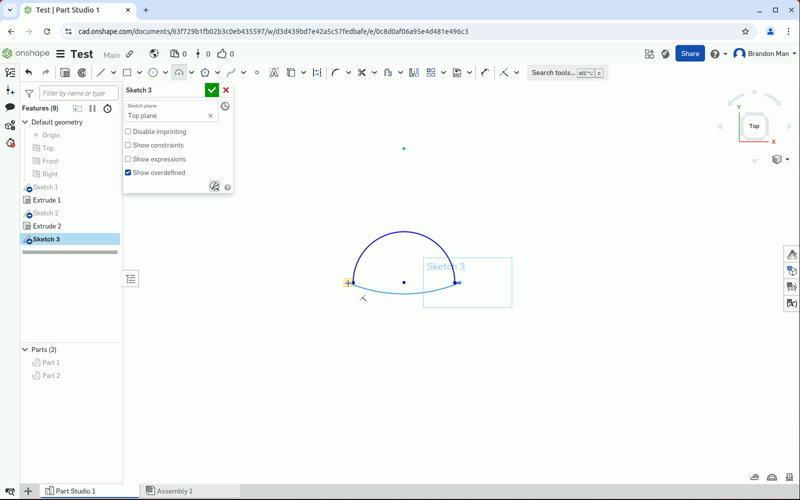
key_down(shift)
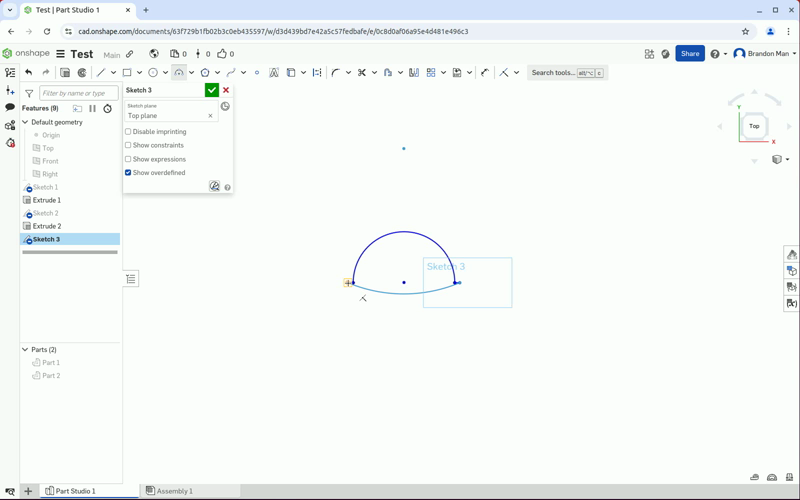
mouse_move(404, 227)
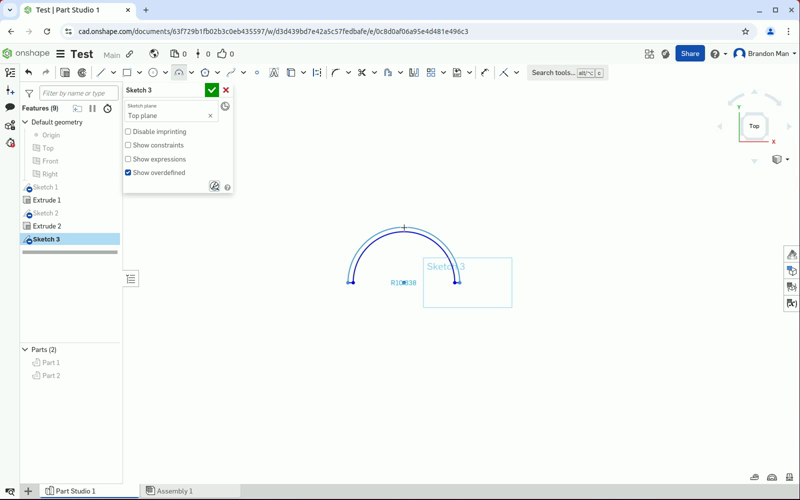
click(404, 227)
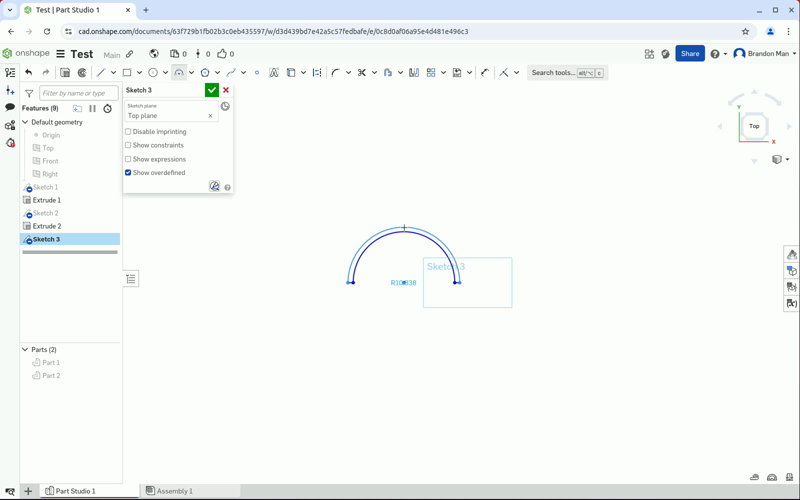
key_up(shift)
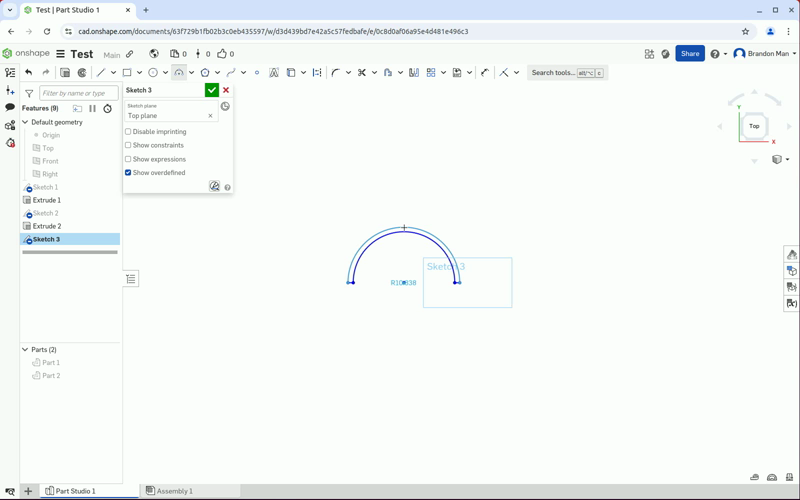
key(esc)
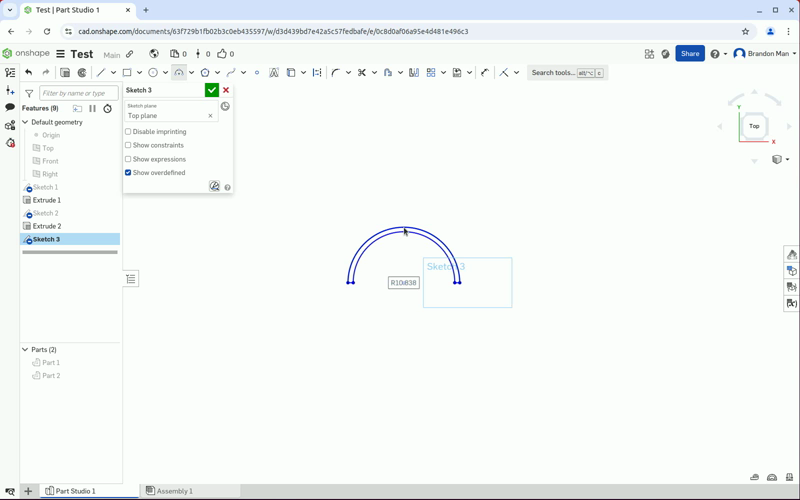
mouse_move(377, 276)
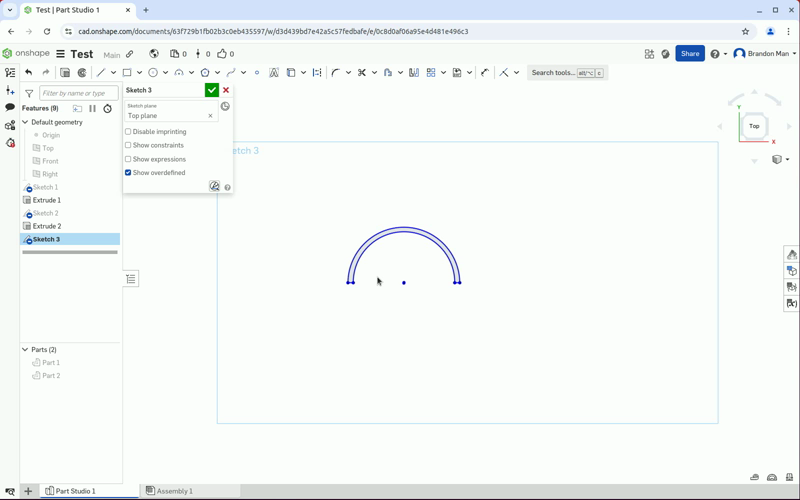
scroll(6)
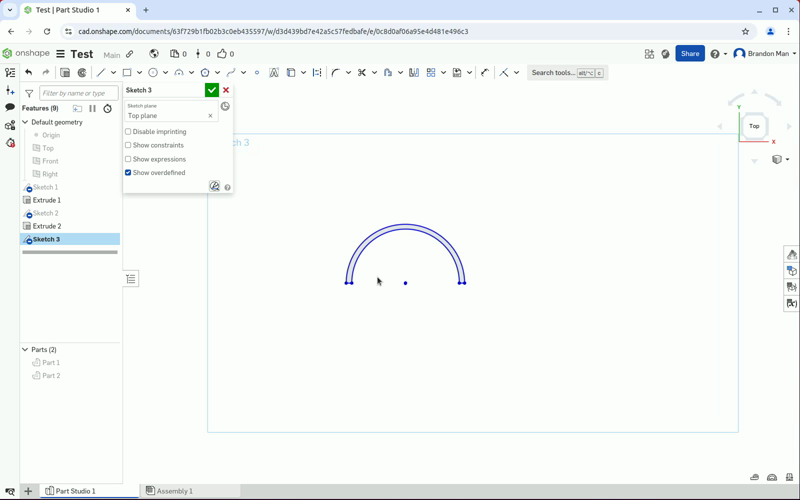
scroll(6)
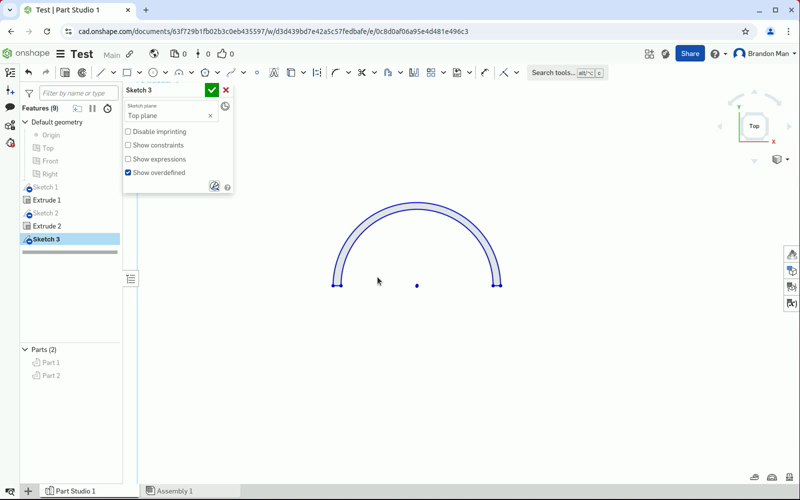
scroll(6)
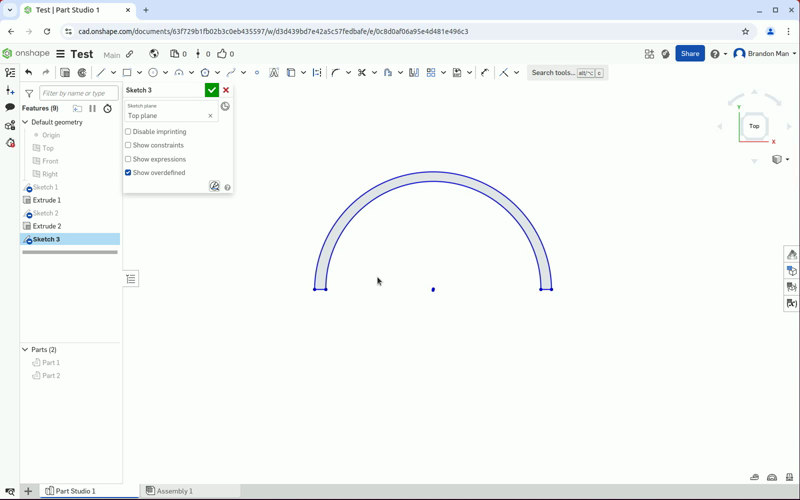
scroll(6)
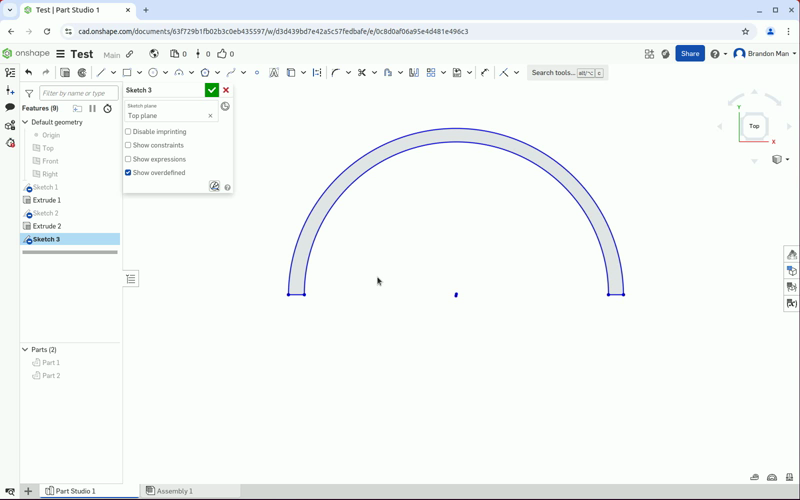
scroll(6)
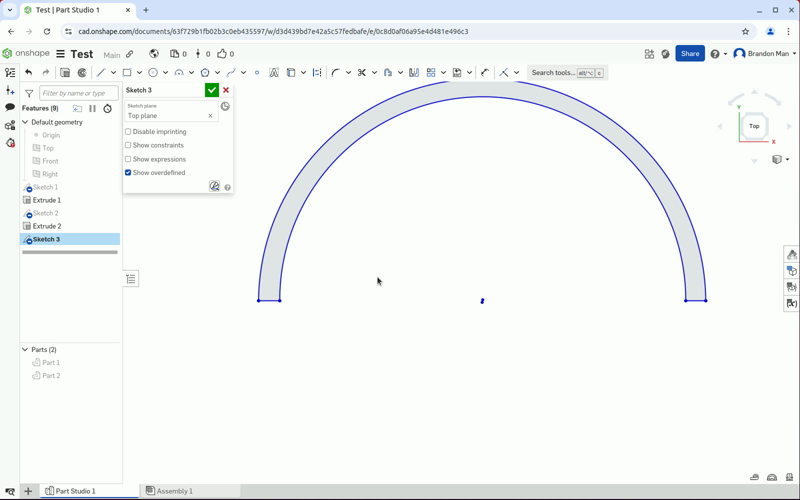
scroll(6)
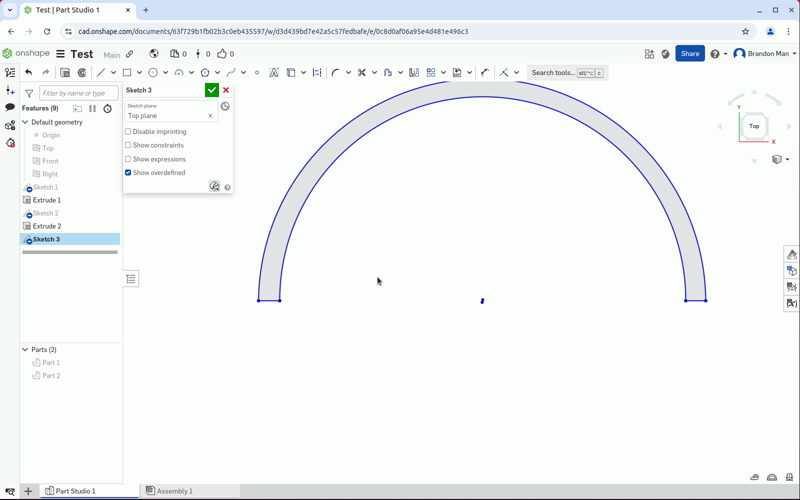
scroll(6)
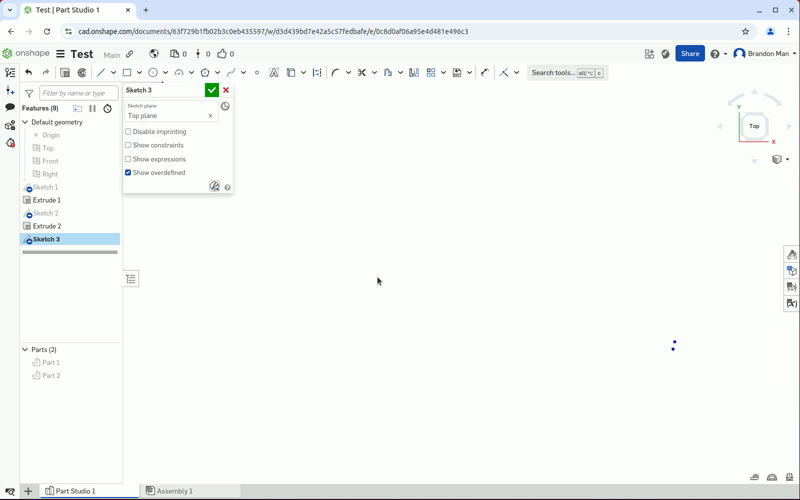
click(377, 276)
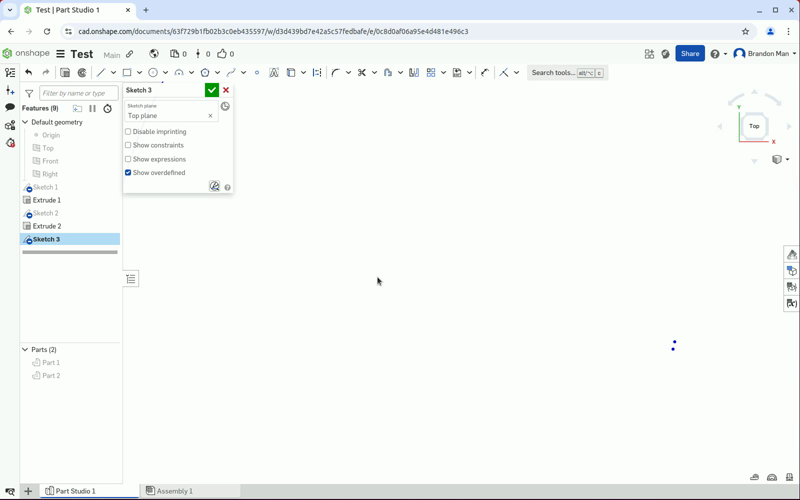
scroll(-6)
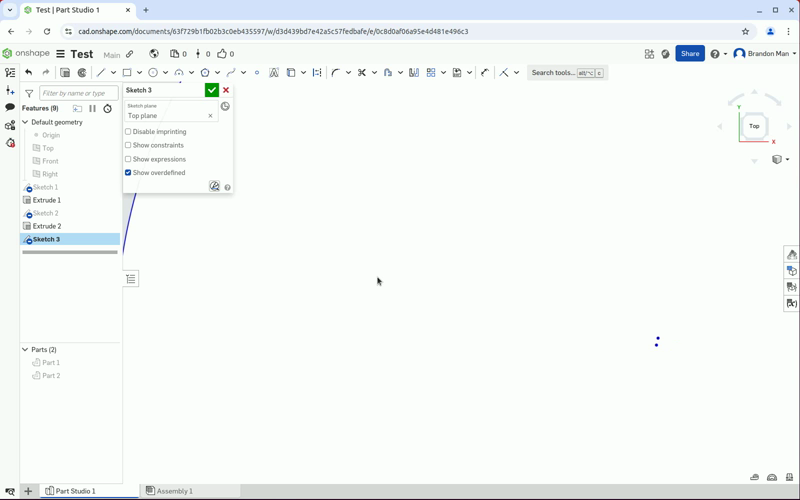
scroll(-6)
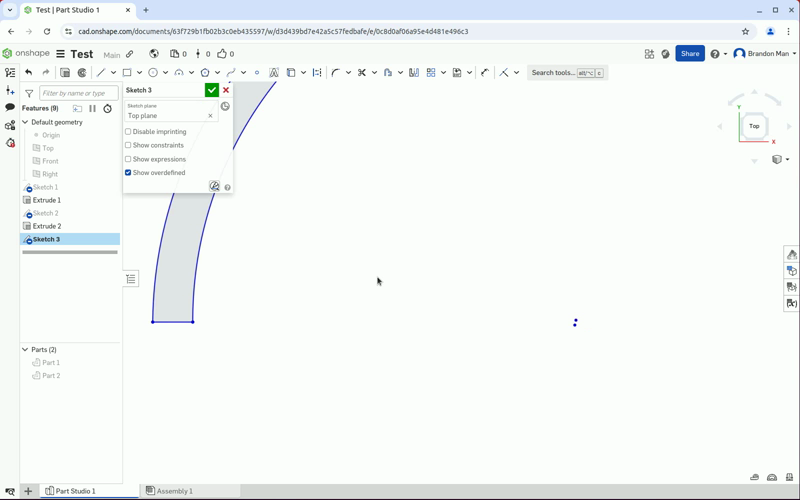
scroll(-6)
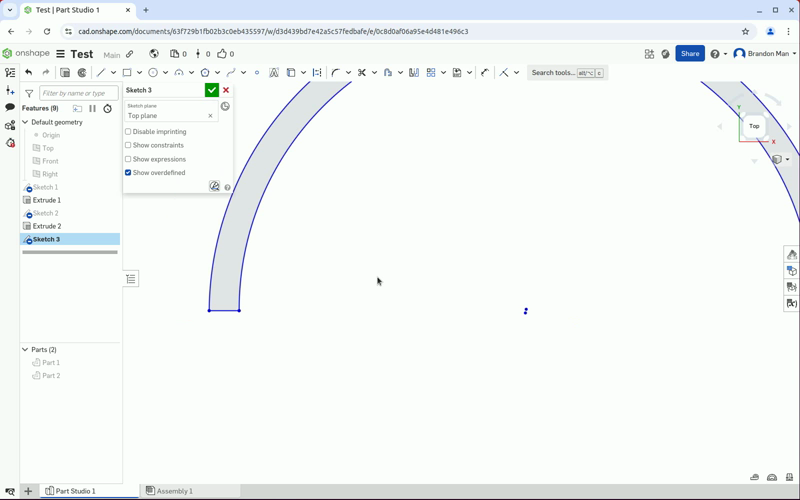
scroll(-6)
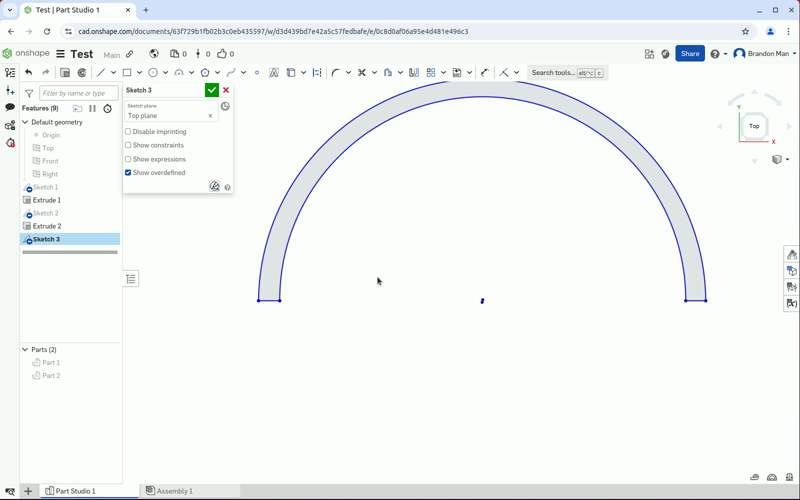
scroll(-6)
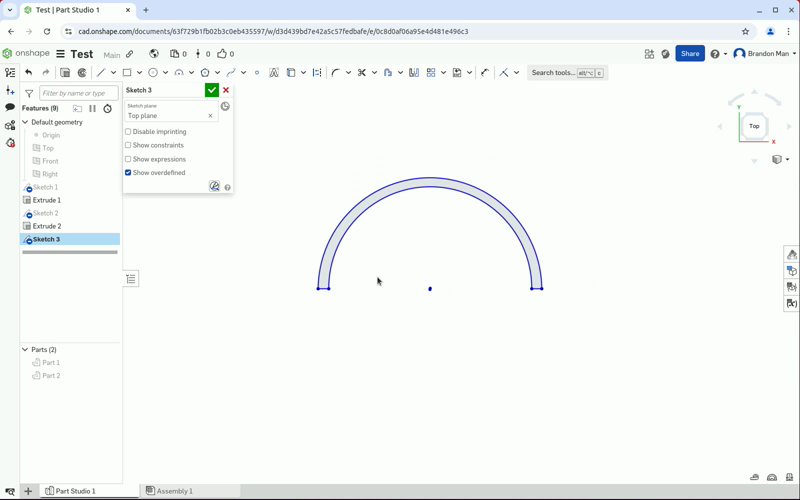
scroll(-6)
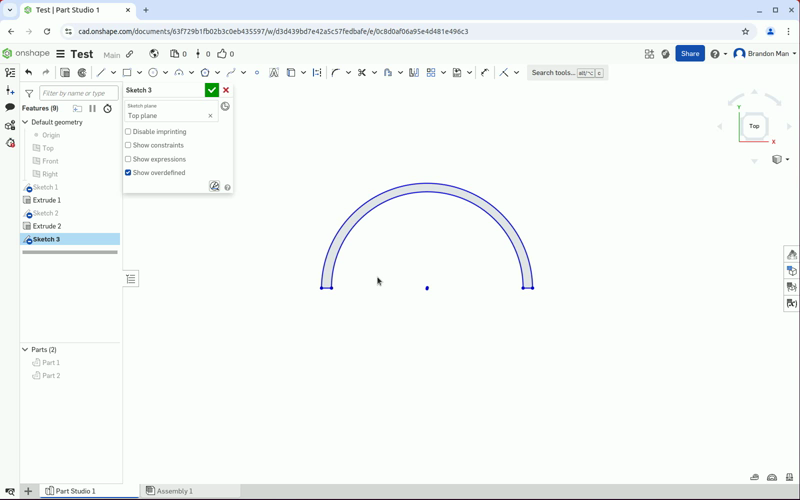
scroll(-6)
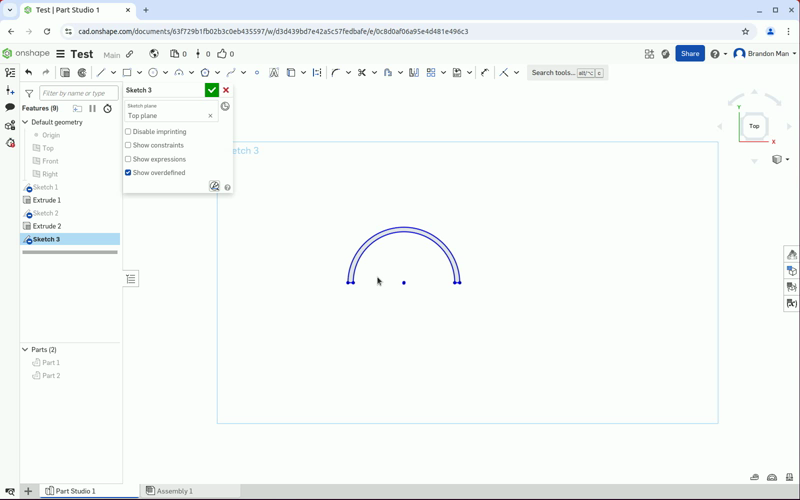
mouse_move(73, 352)
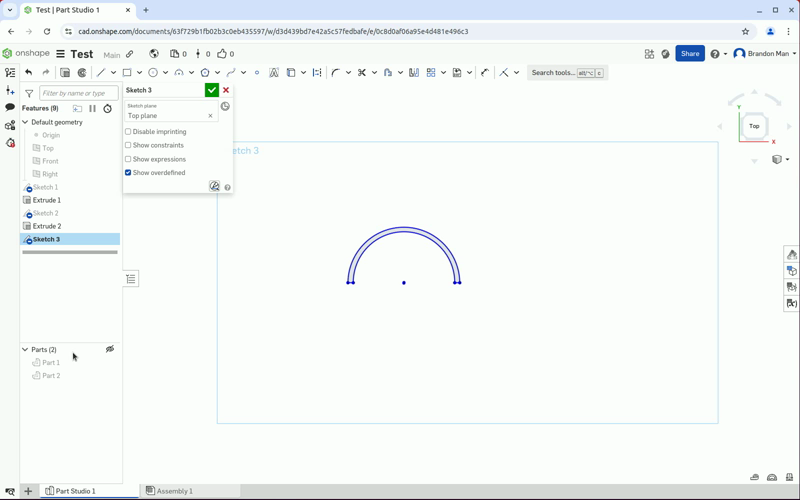
key(shift+y)
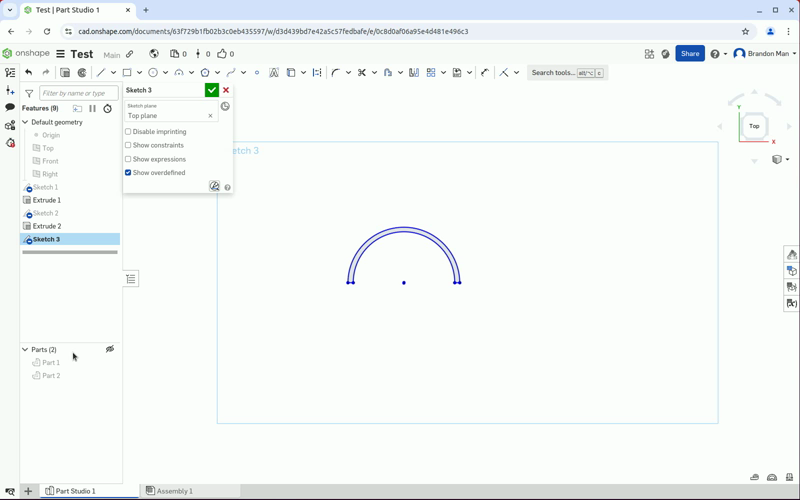
key(shift+e)
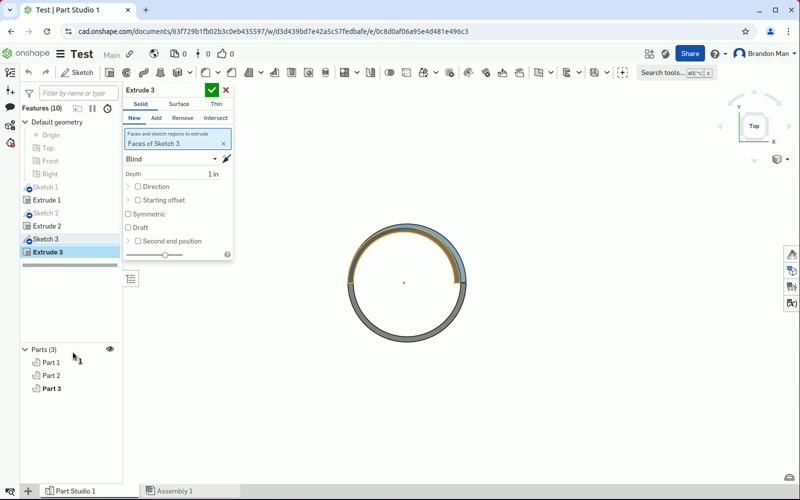
mouse_move(143, 106)
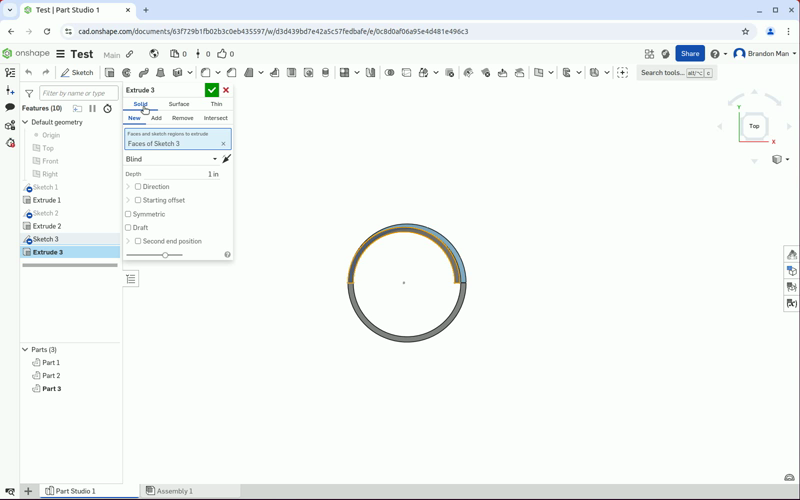
click(143, 106)
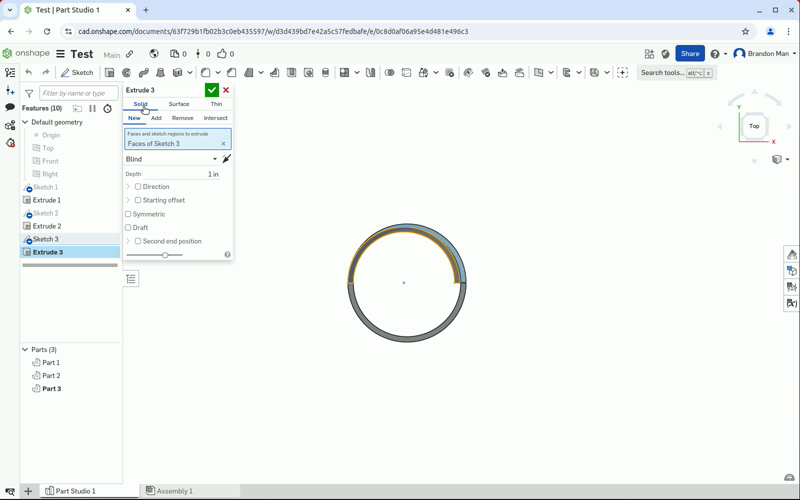
mouse_move(137, 120)
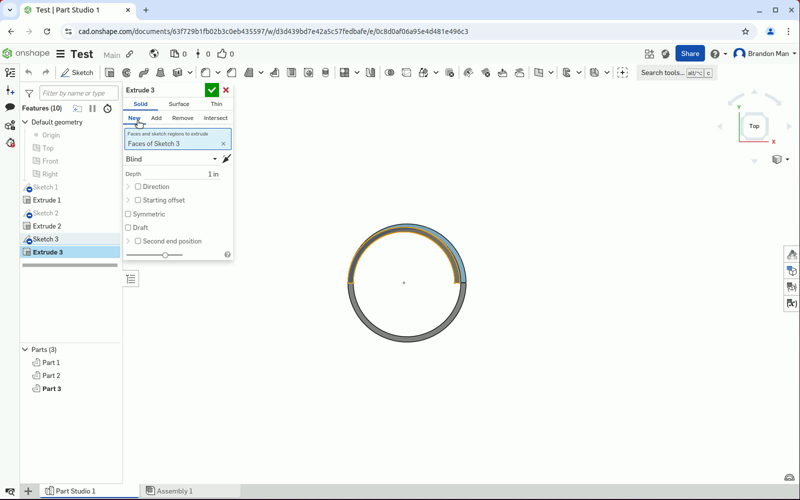
click(137, 120)
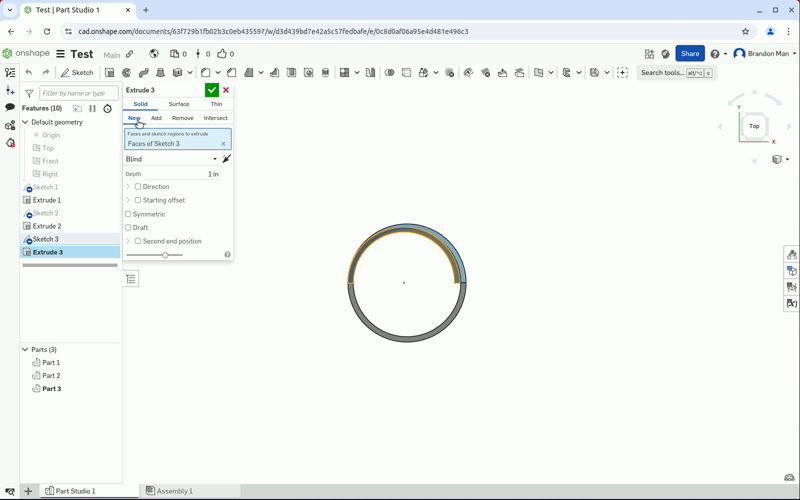
key(tab, 4)
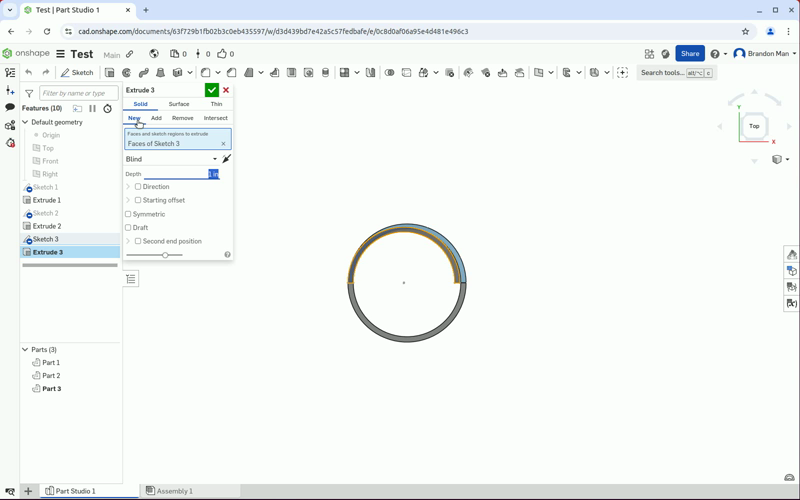
text(0.241)
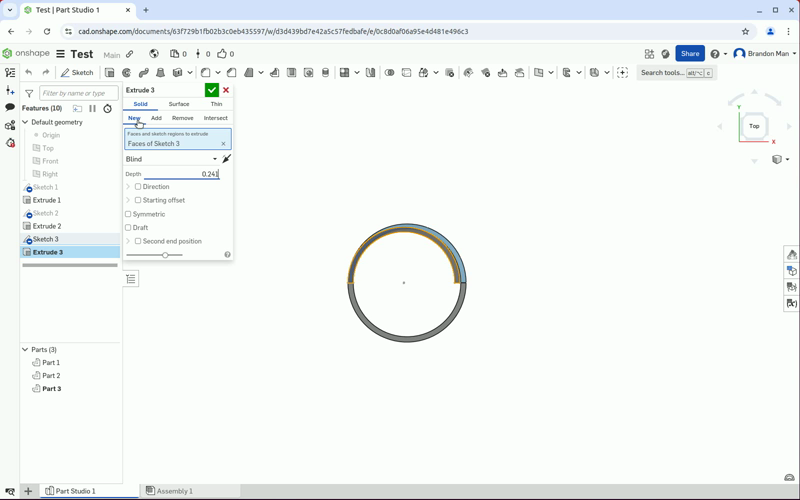
key(enter)
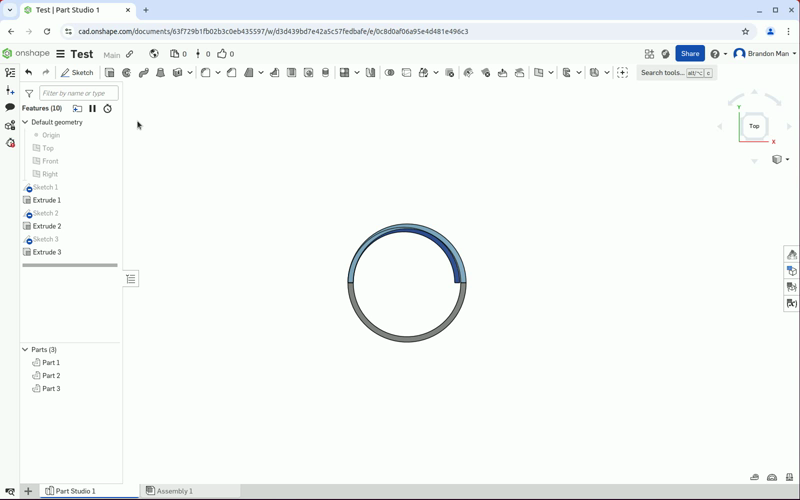
key(shift+h)
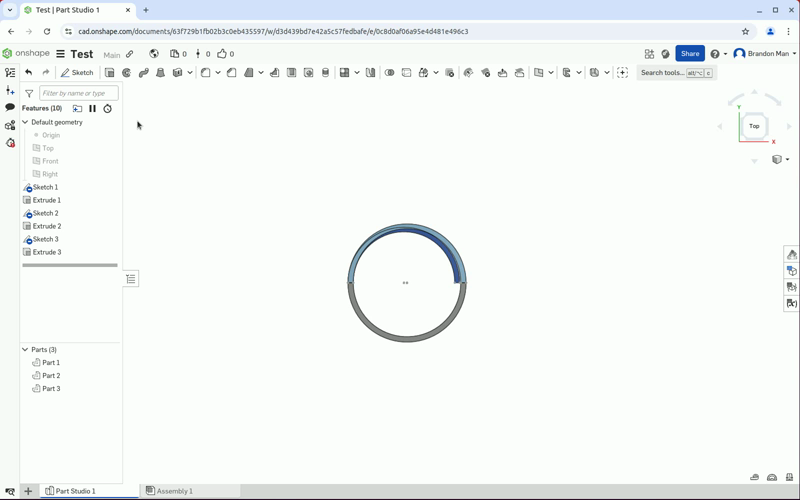
key(shift+h)
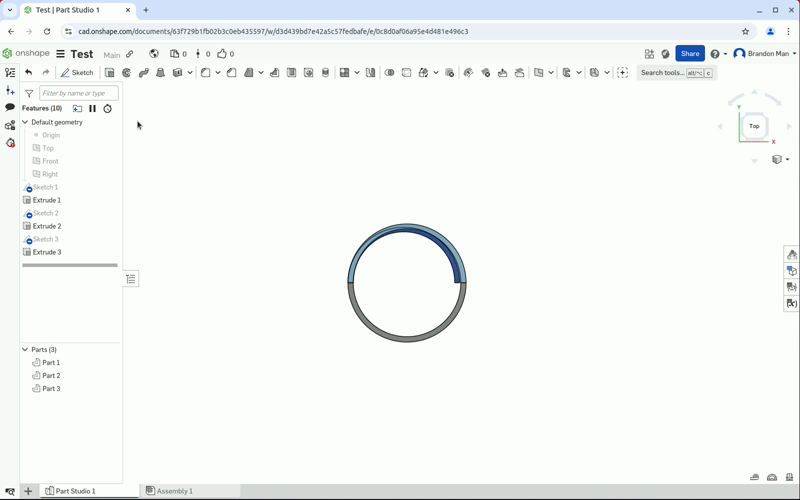
mouse_move(73, 189)
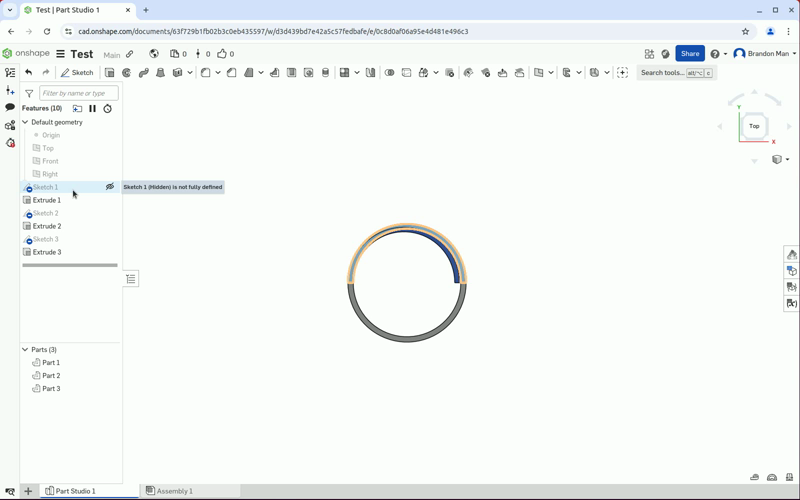
click(73, 189)
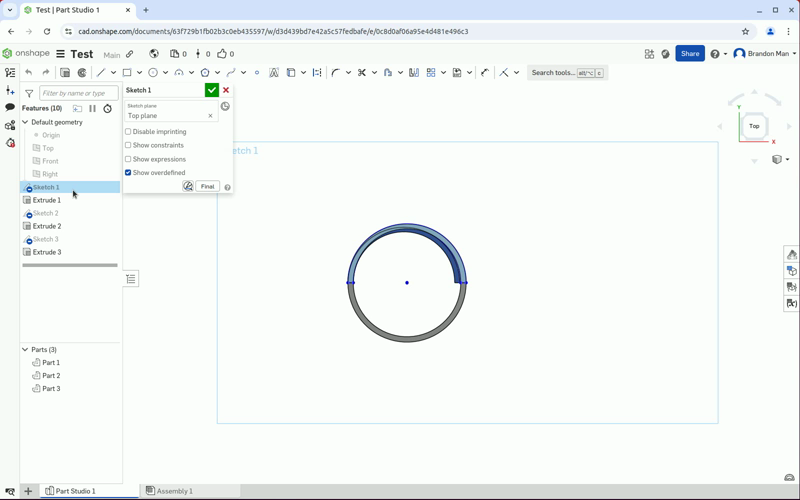
mouse_move(229, 92)
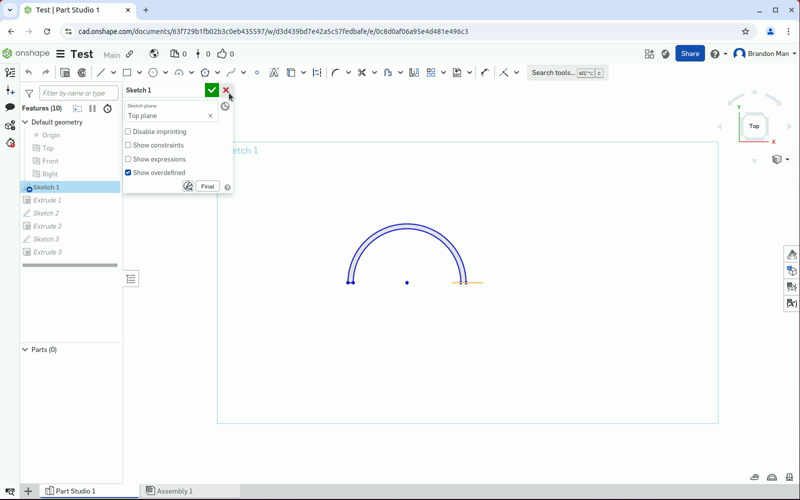
click(229, 92)
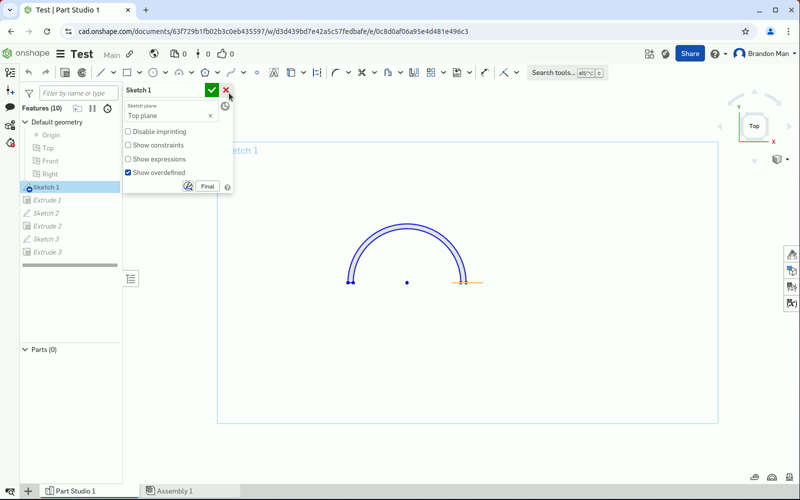
key(shift+s)
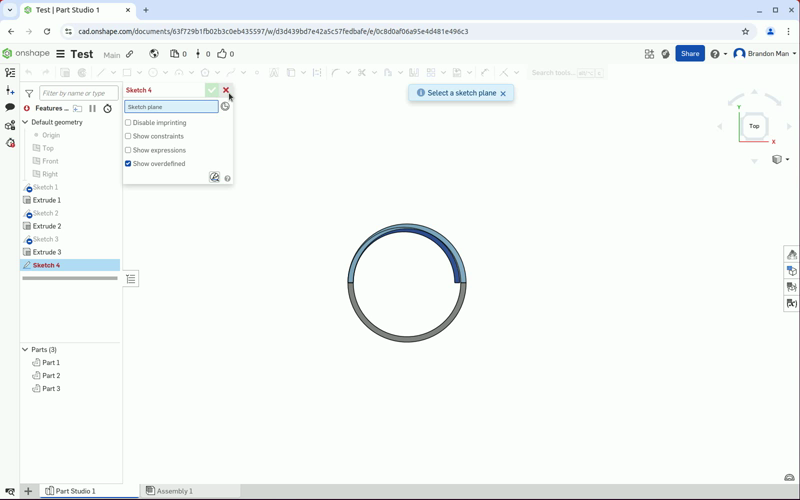
mouse_move(73, 150)
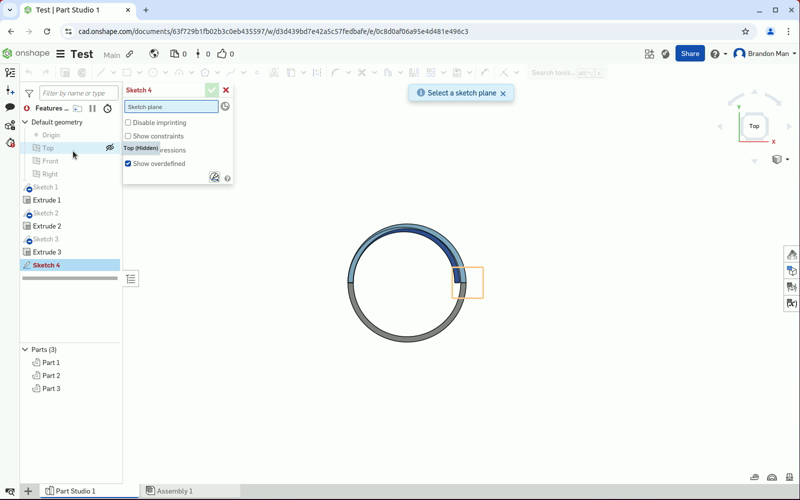
click(73, 150)
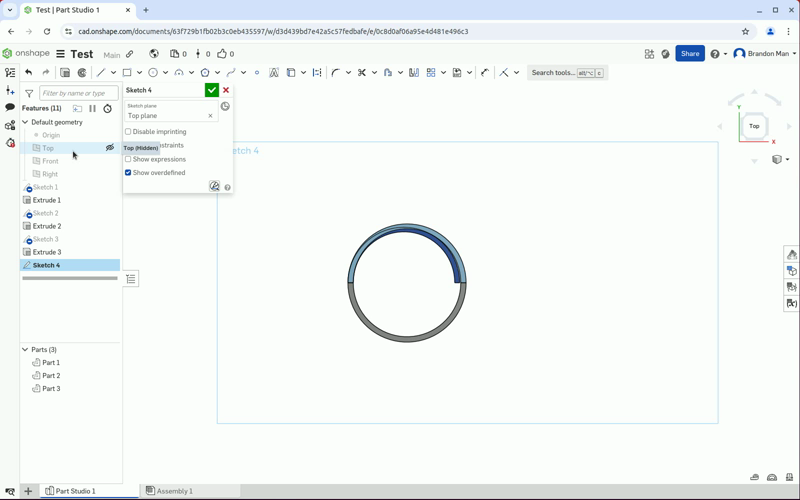
mouse_move(73, 352)
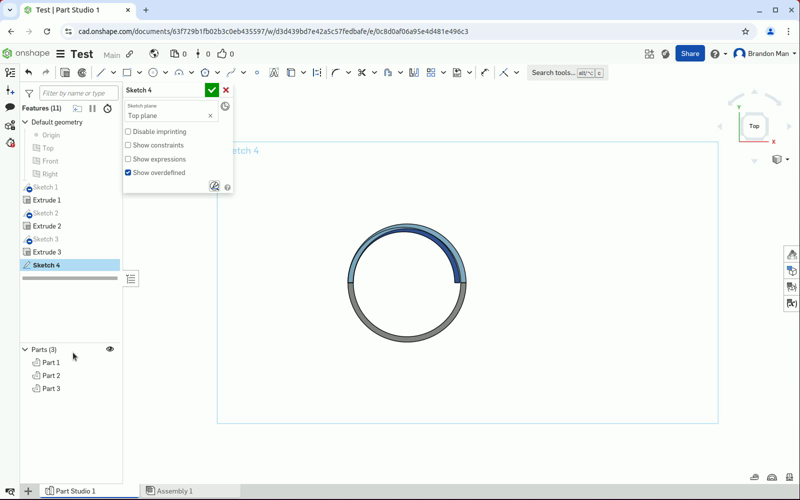
key(y)
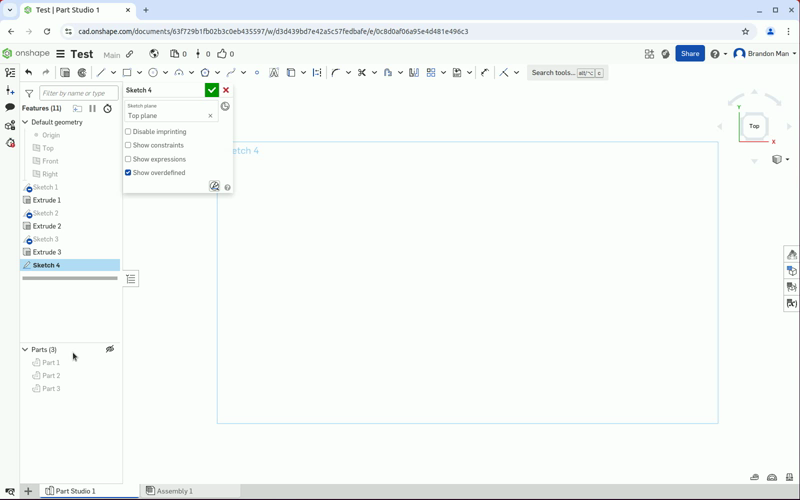
key(a)
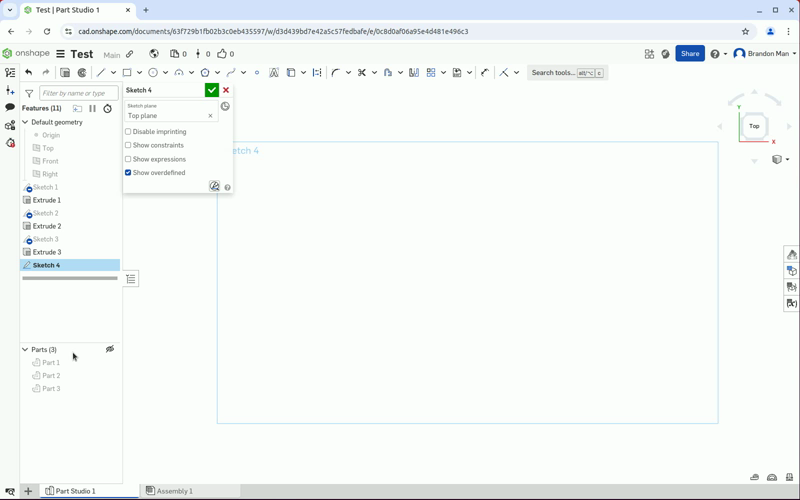
key_down(shift)
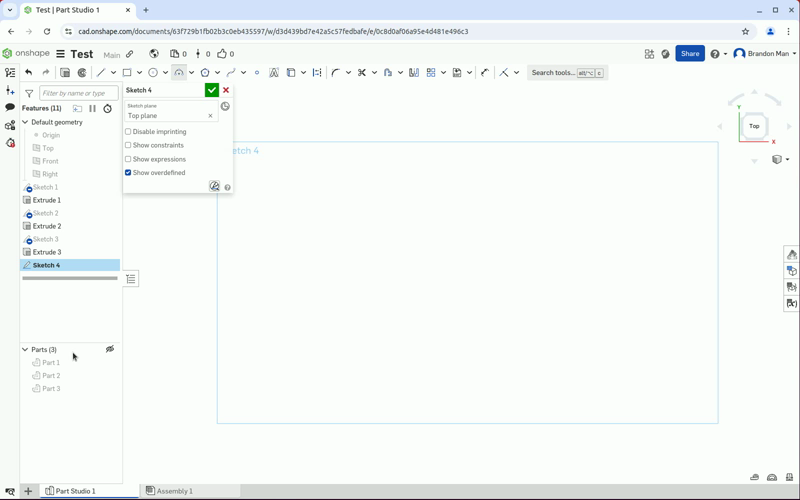
mouse_move(348, 282)
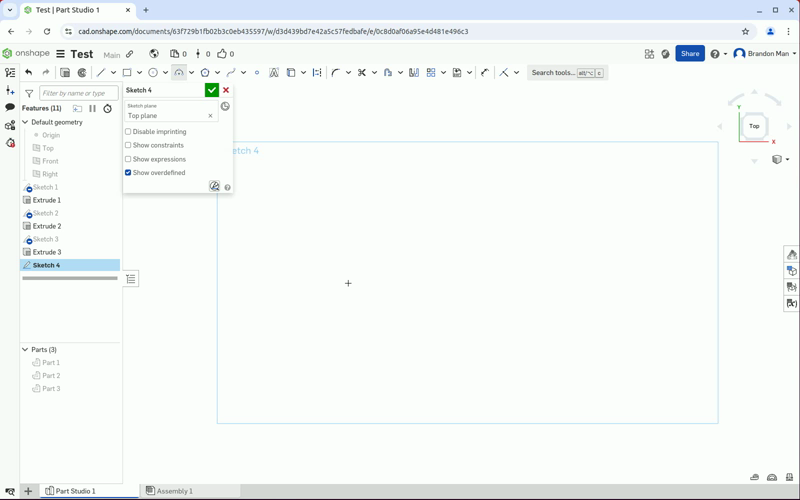
click(348, 282)
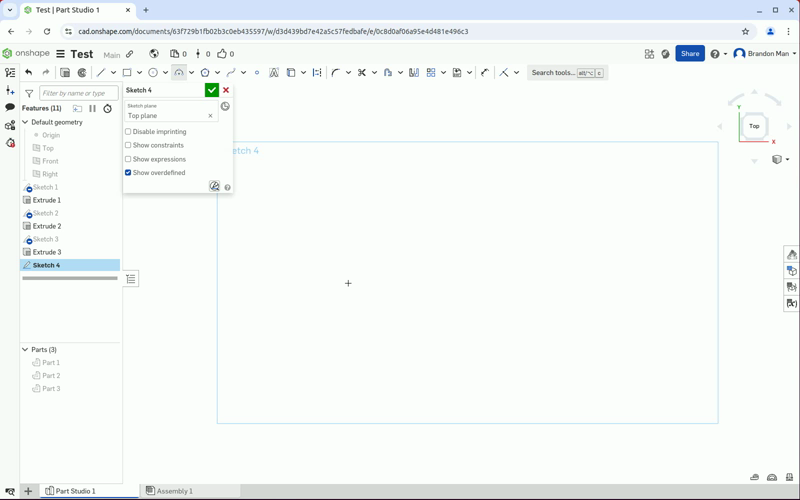
key_up(shift)
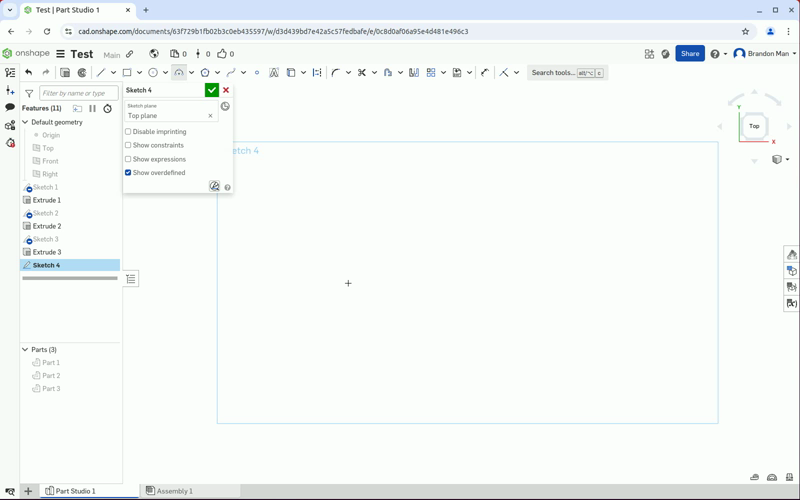
key_down(shift)
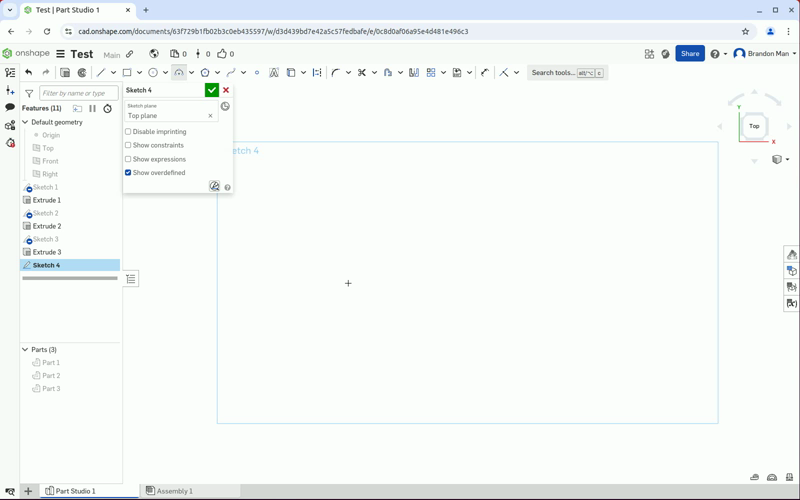
mouse_move(459, 282)
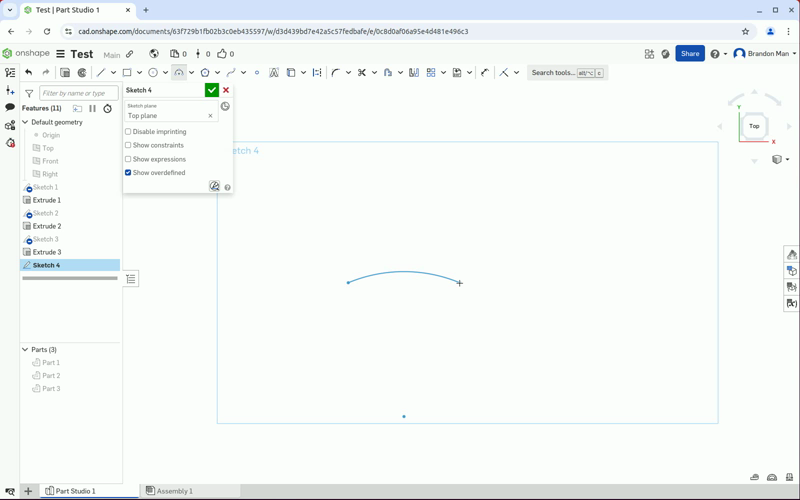
click(459, 282)
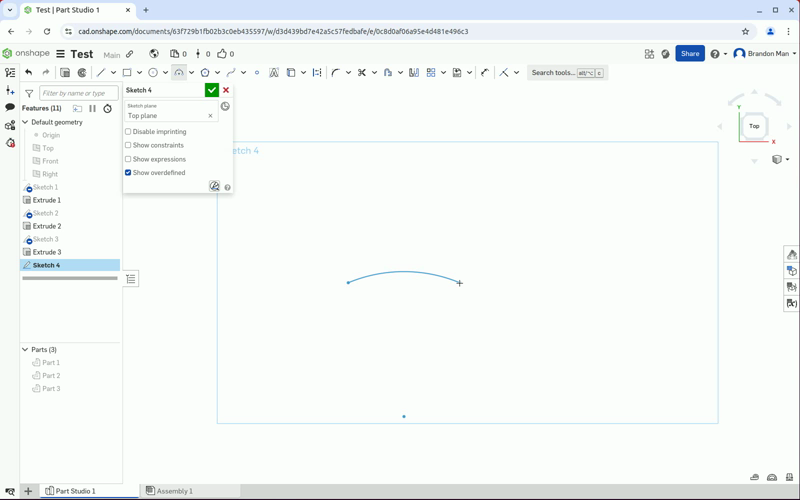
mouse_move(404, 338)
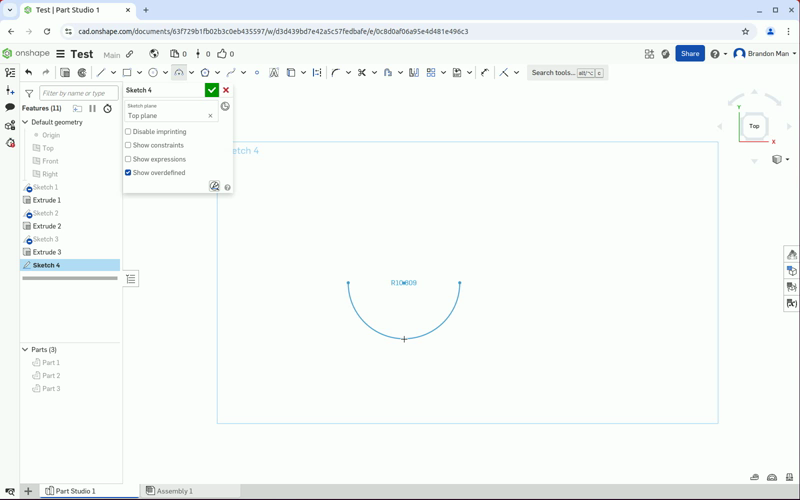
click(404, 338)
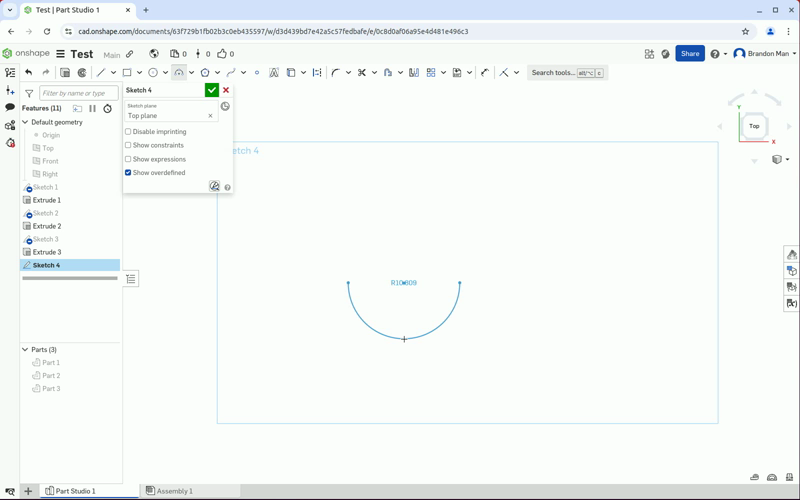
key_up(shift)
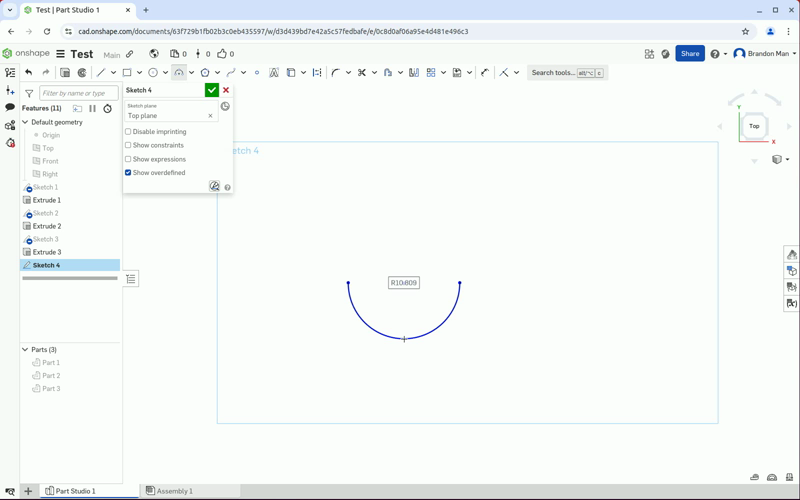
key(esc)
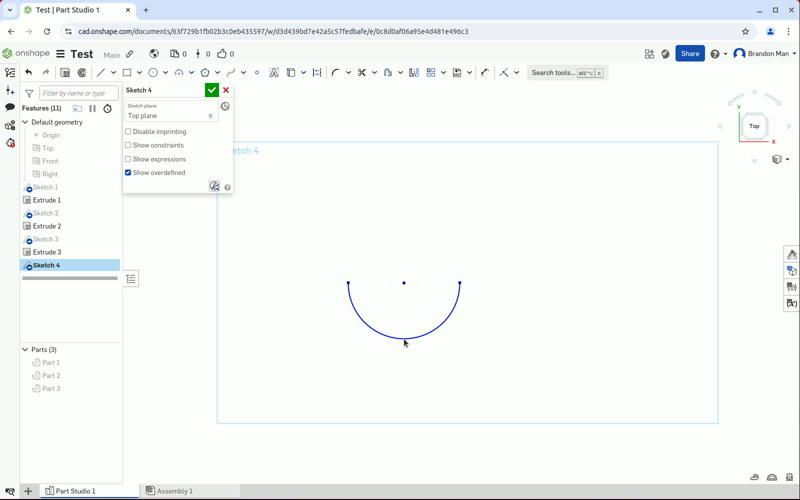
key(l)
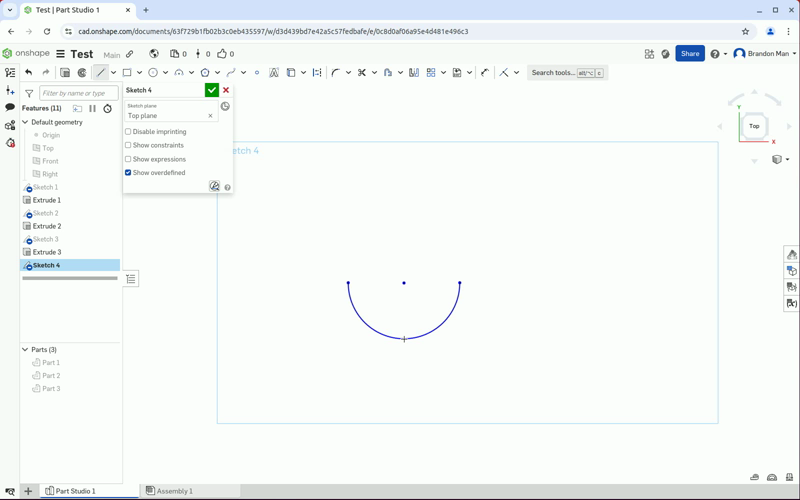
mouse_move(459, 282)
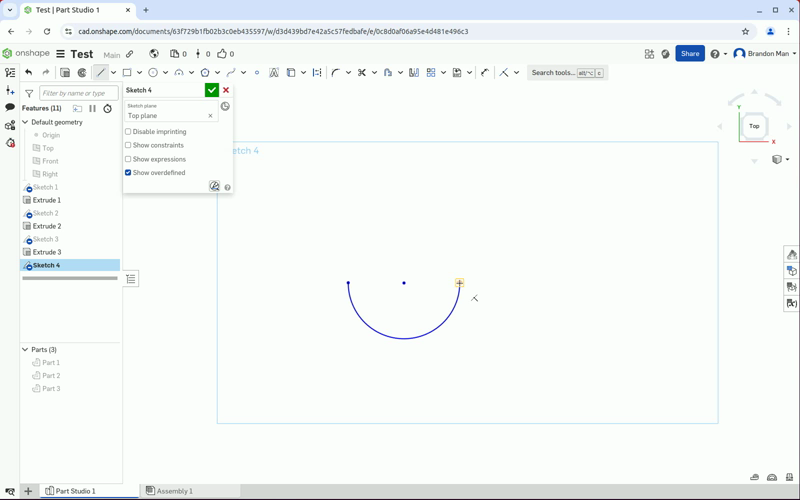
click(459, 282)
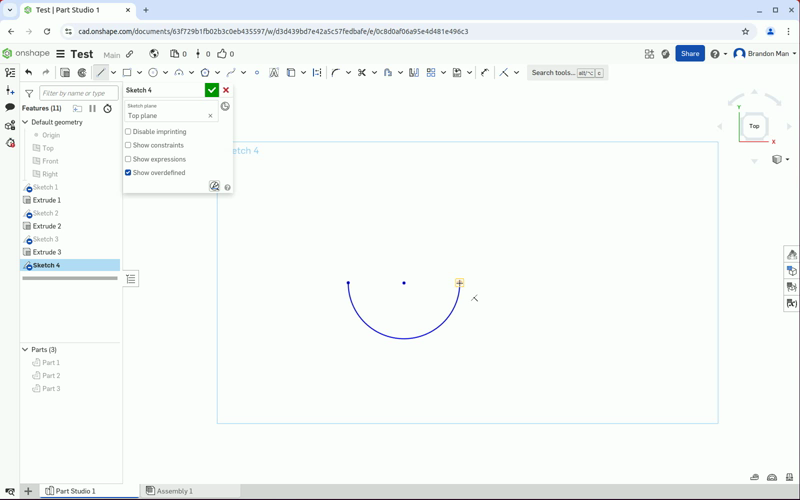
key_down(shift)
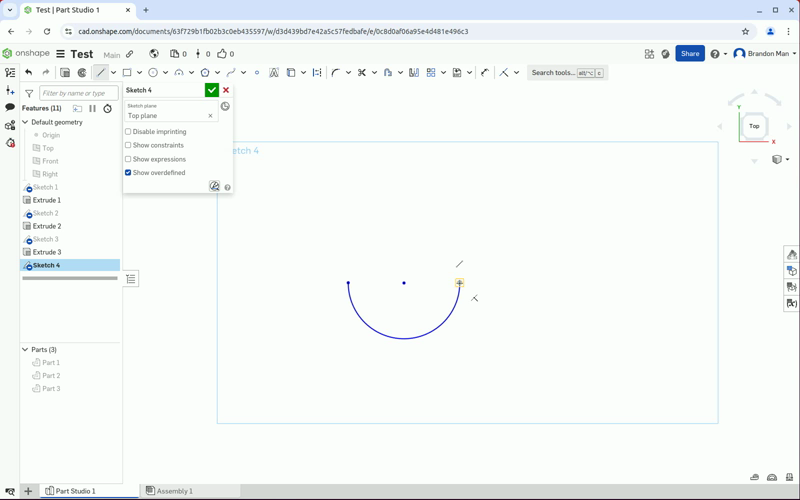
mouse_move(489, 282)
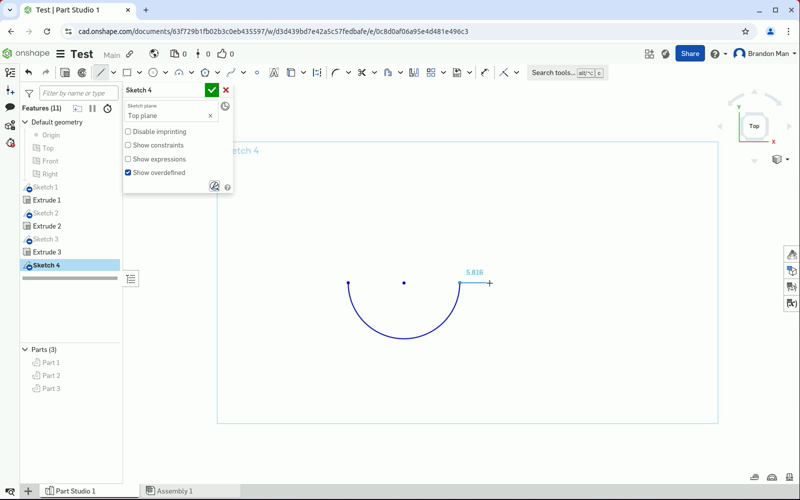
mouse_move(454, 282)
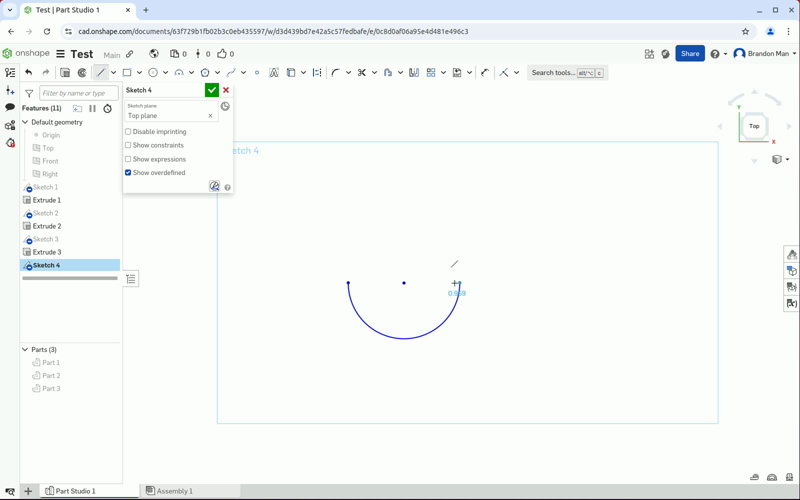
scroll(6)
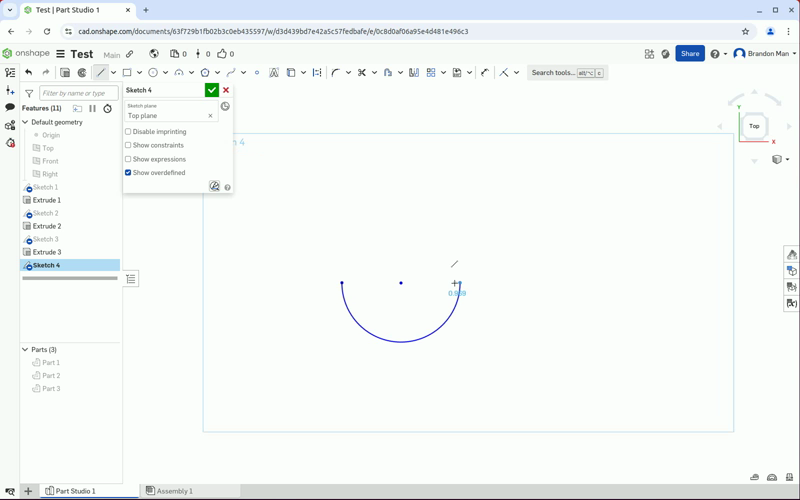
scroll(6)
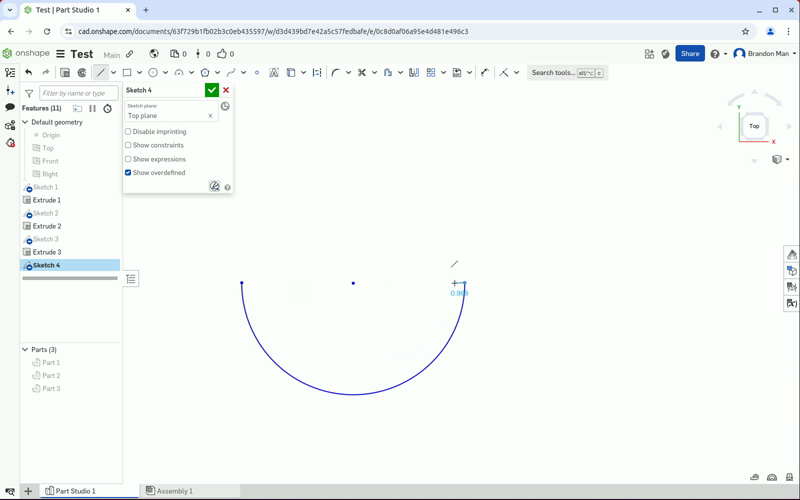
scroll(6)
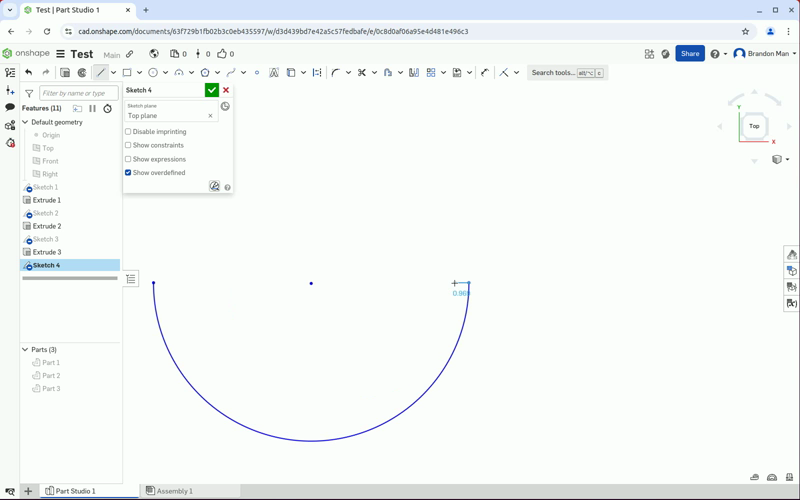
scroll(6)
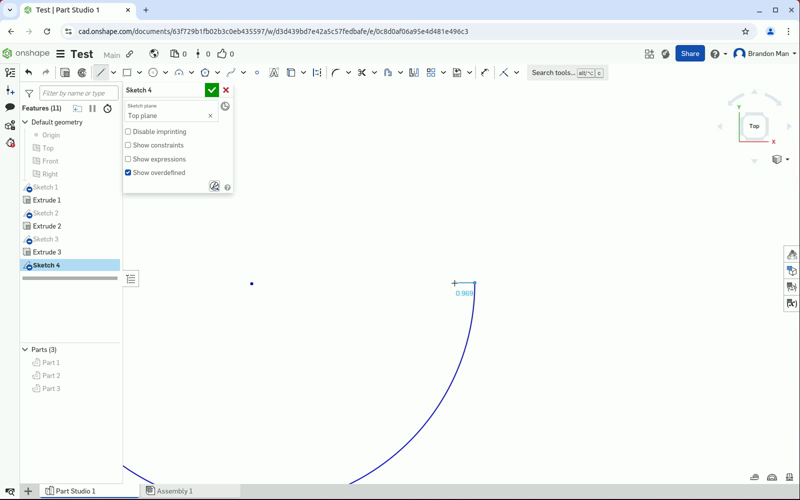
scroll(6)
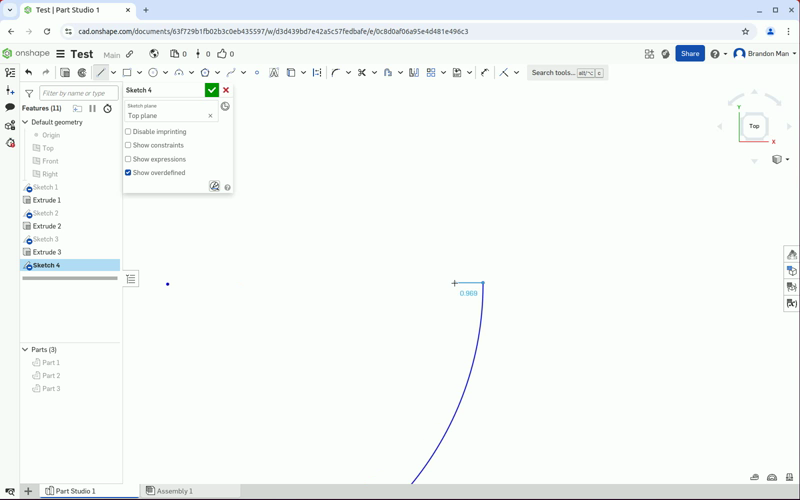
scroll(6)
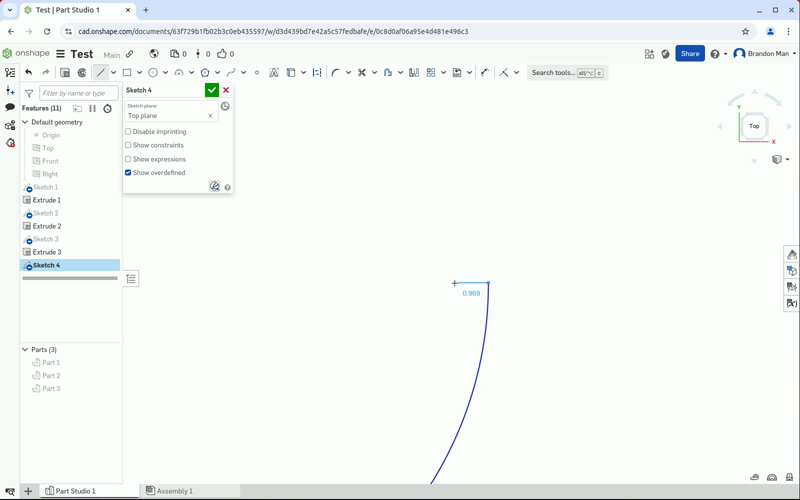
scroll(6)
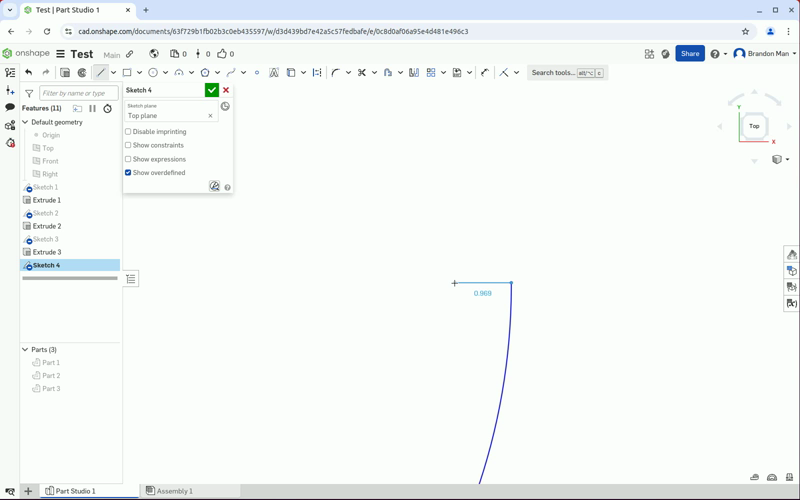
click(454, 282)
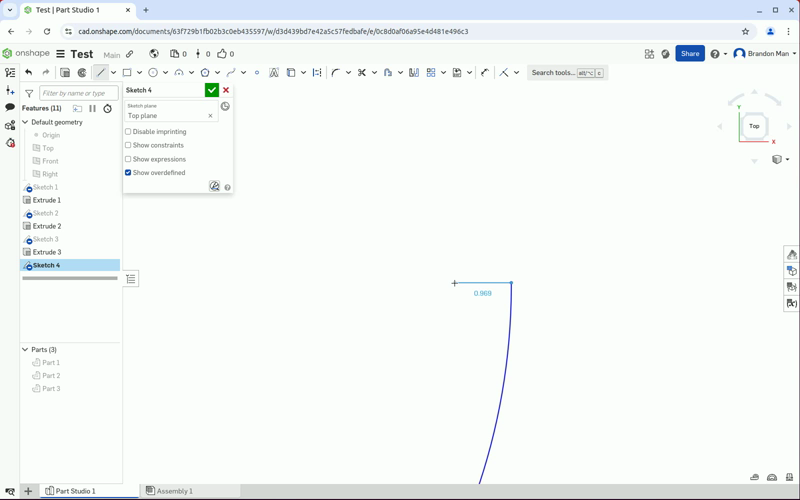
scroll(-6)
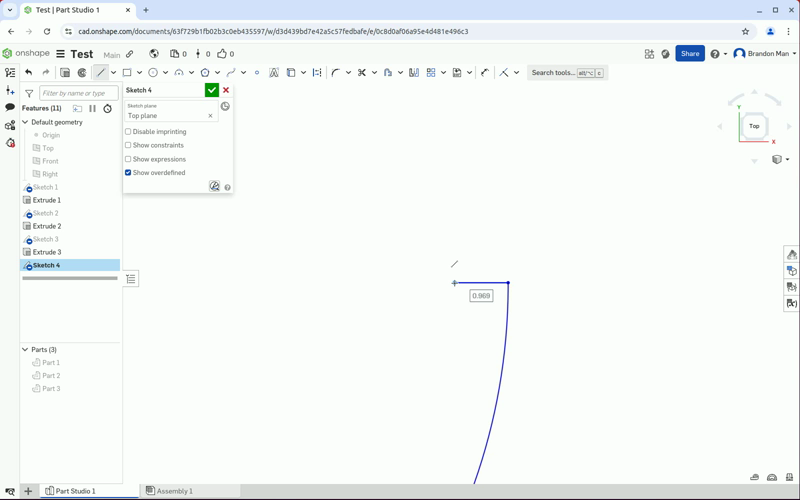
scroll(-6)
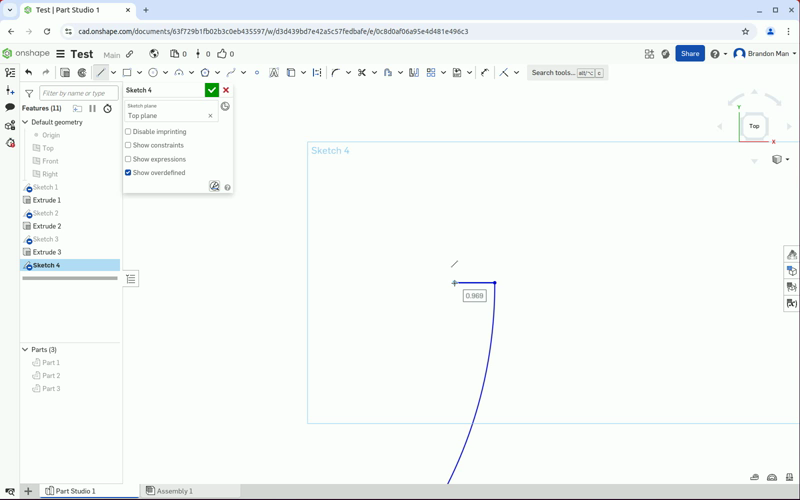
scroll(-6)
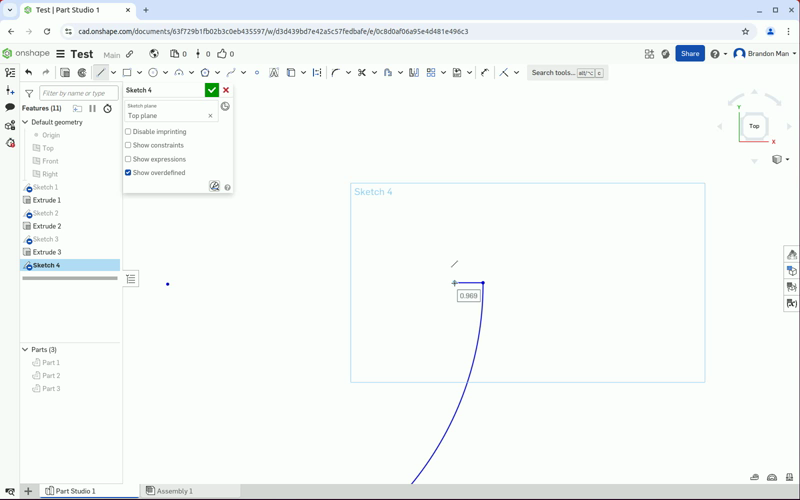
scroll(-6)
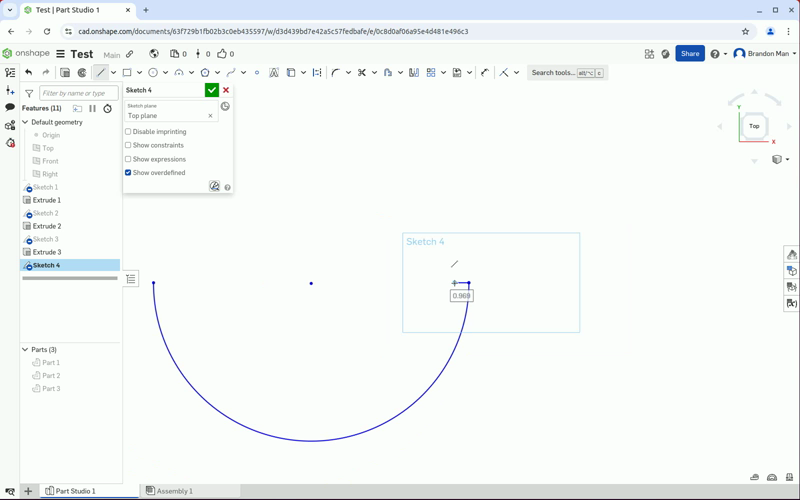
scroll(-6)
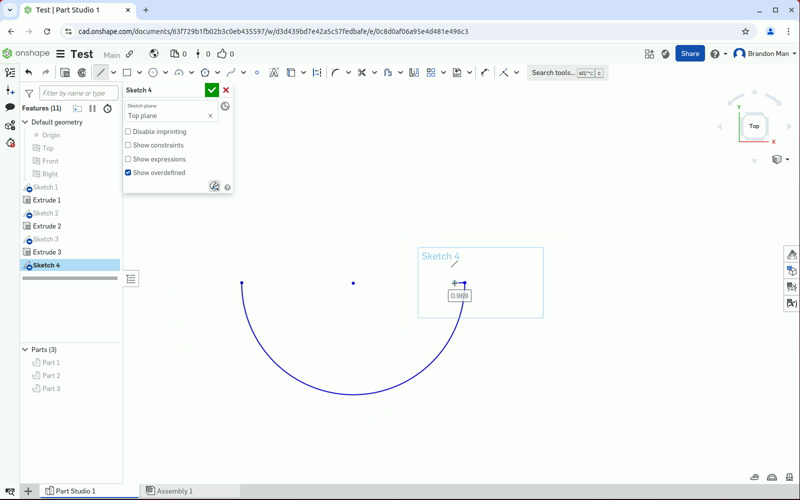
scroll(-6)
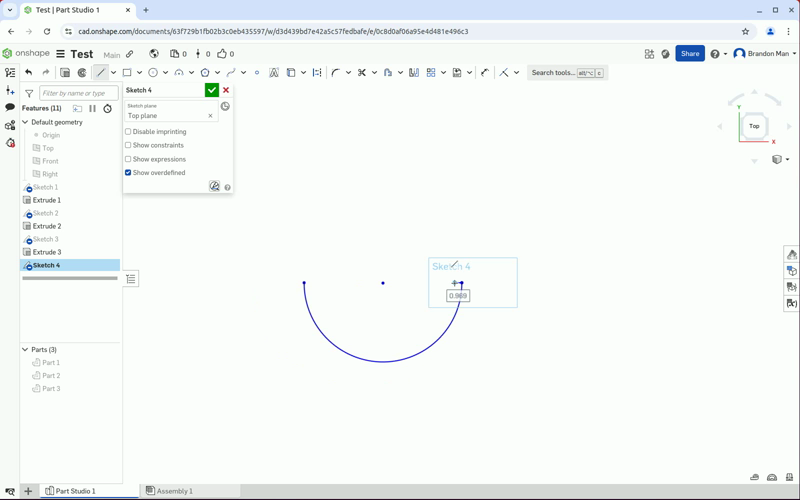
scroll(-6)
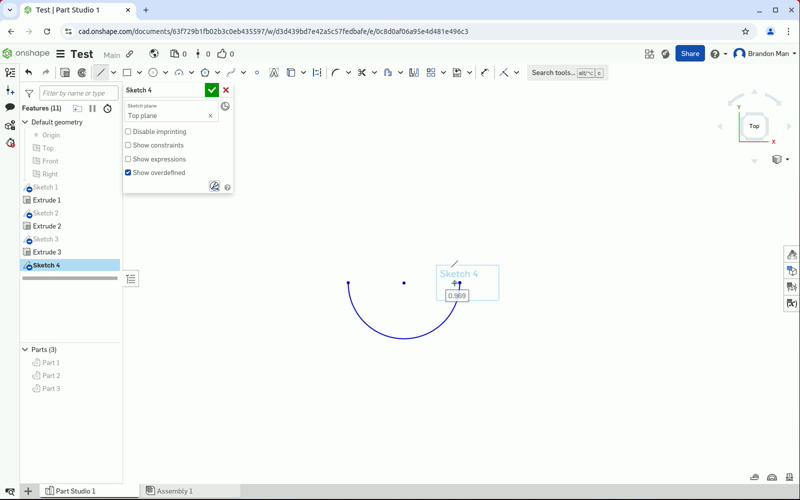
key_up(shift)
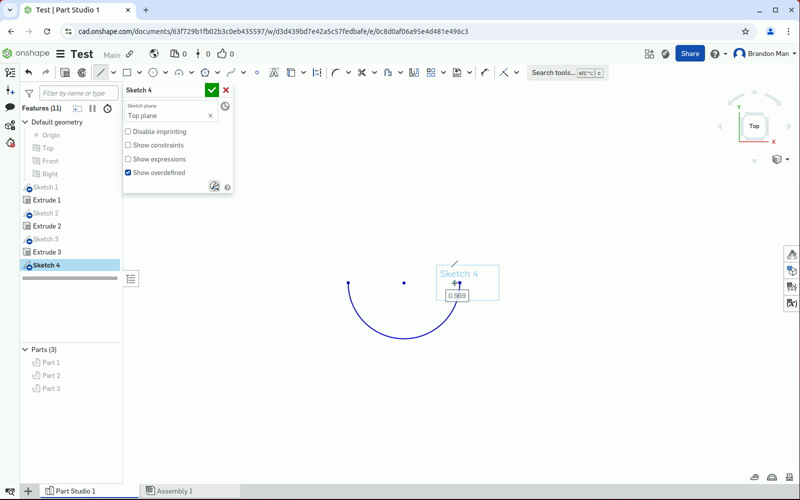
key(esc)
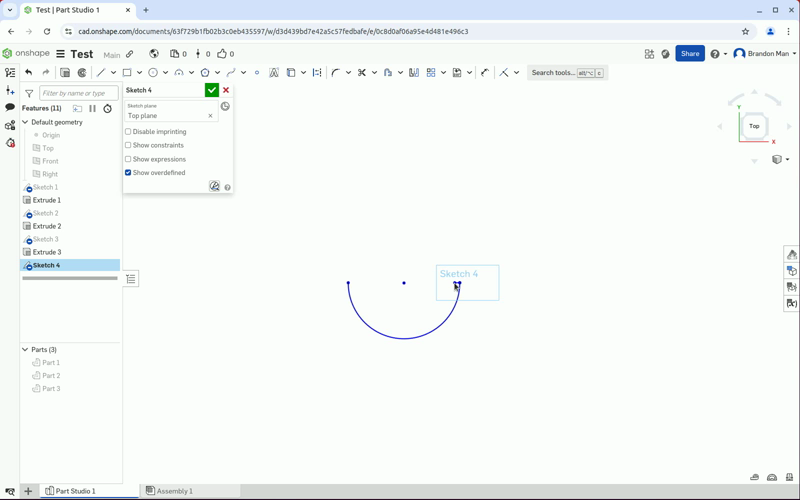
key(a)
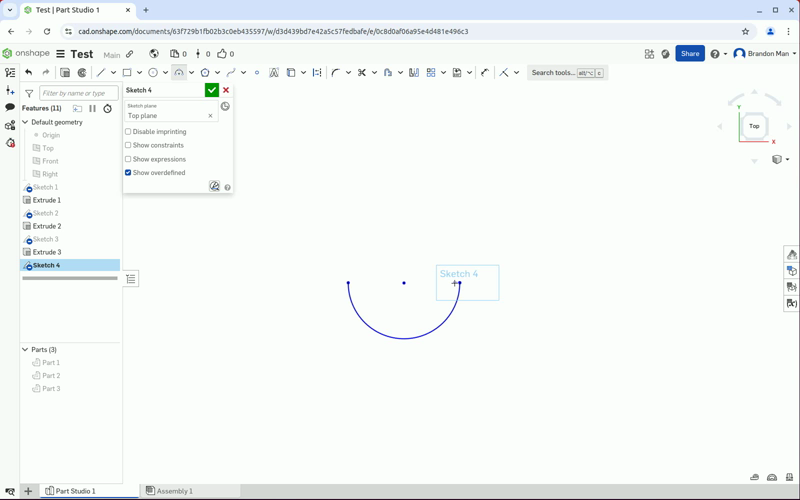
mouse_move(454, 282)
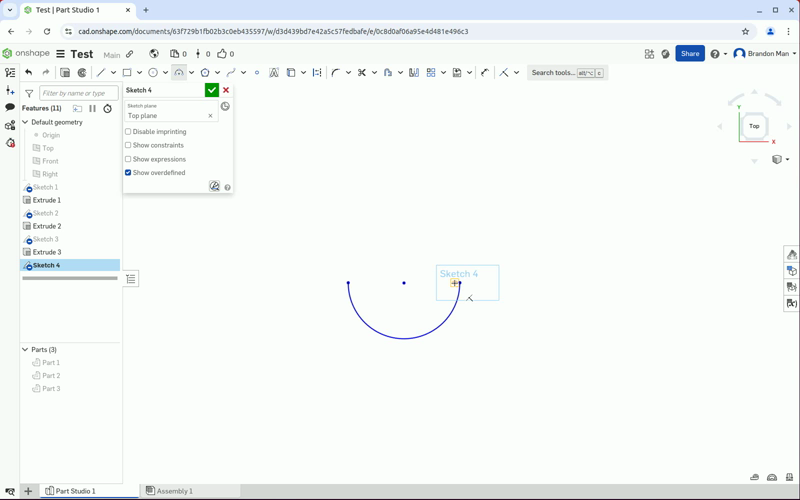
click(454, 282)
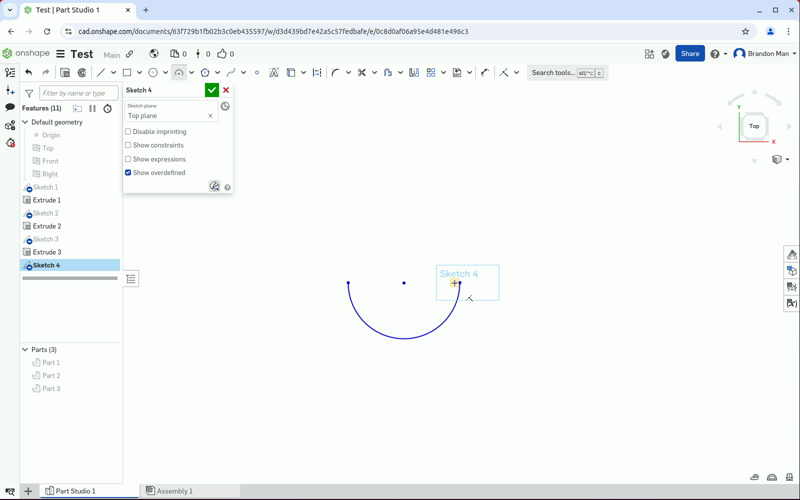
key_down(shift)
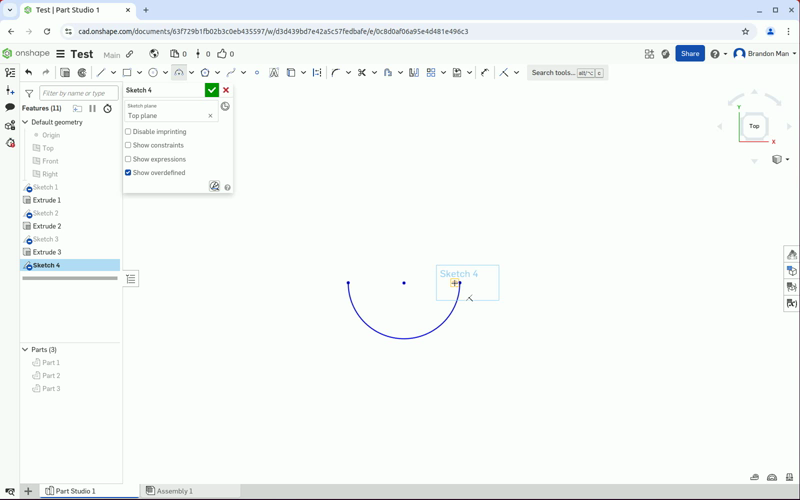
mouse_move(353, 282)
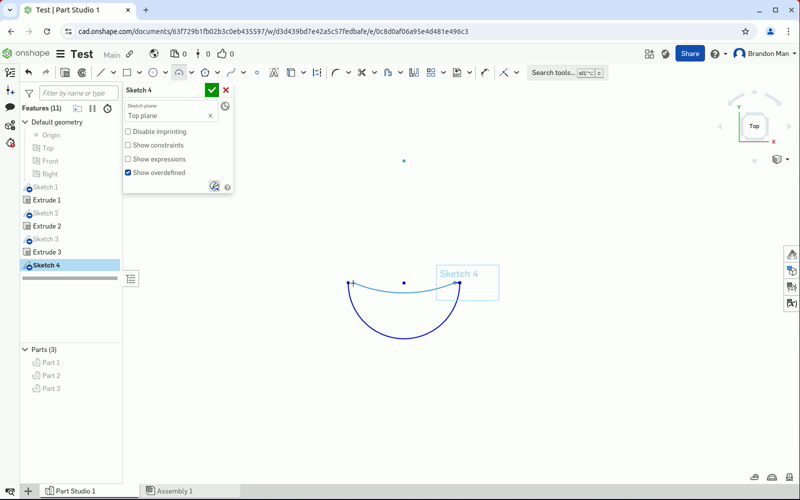
click(353, 282)
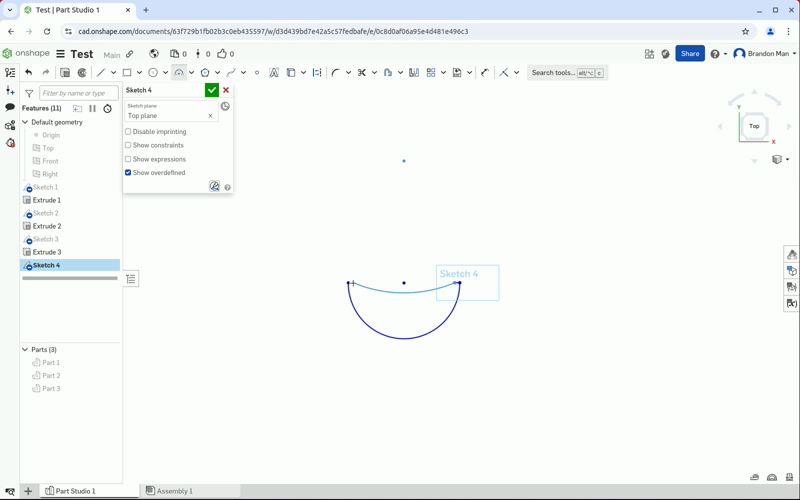
mouse_move(404, 333)
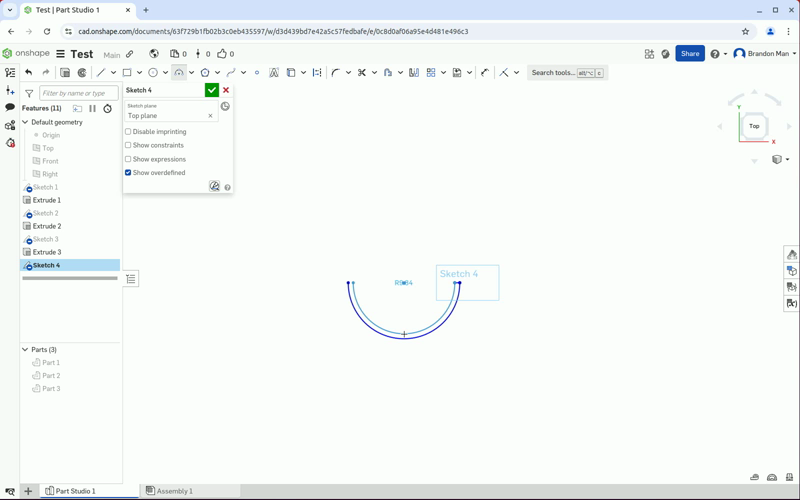
click(404, 333)
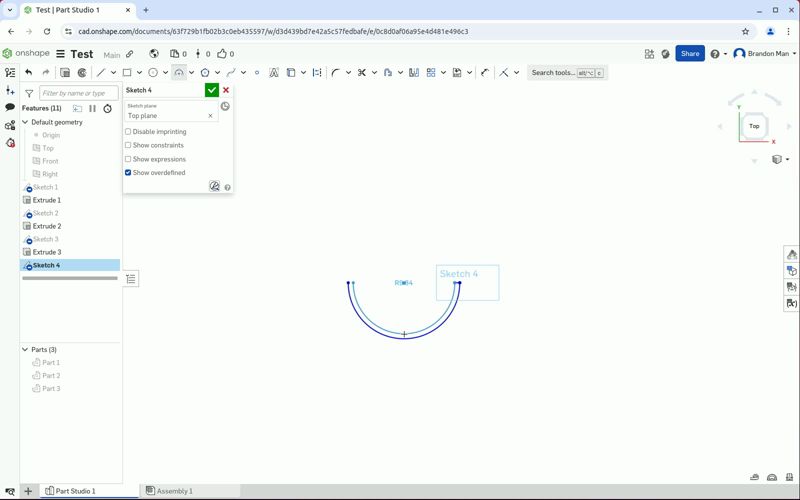
key_up(shift)
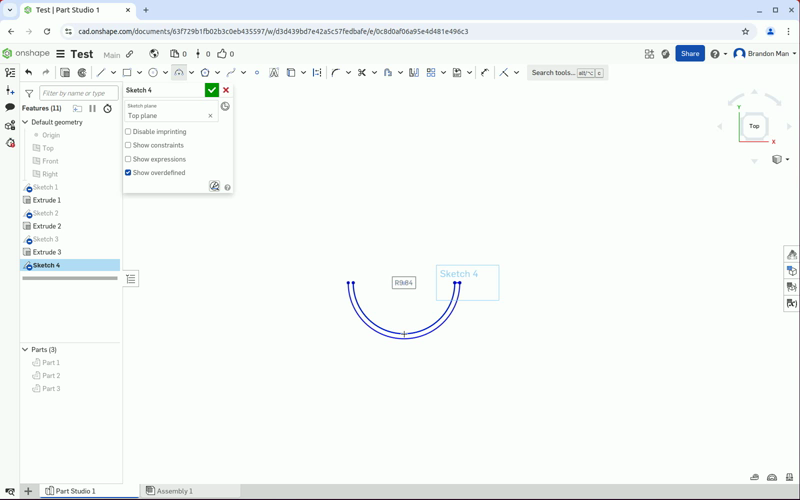
key(esc)
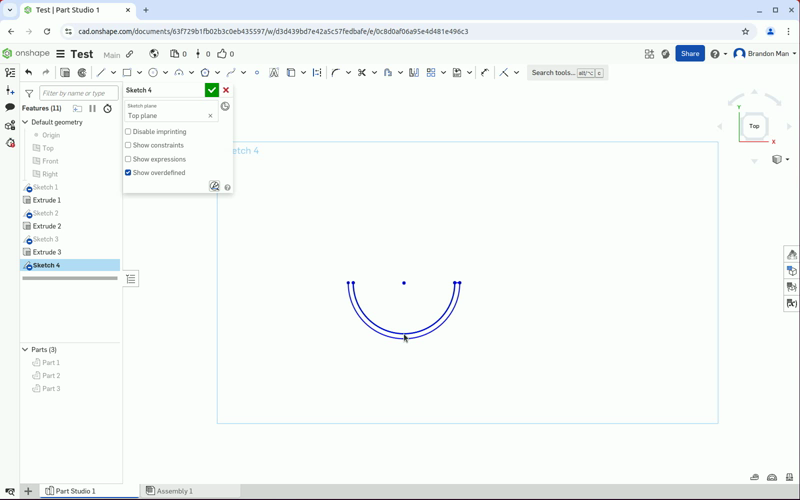
key(l)
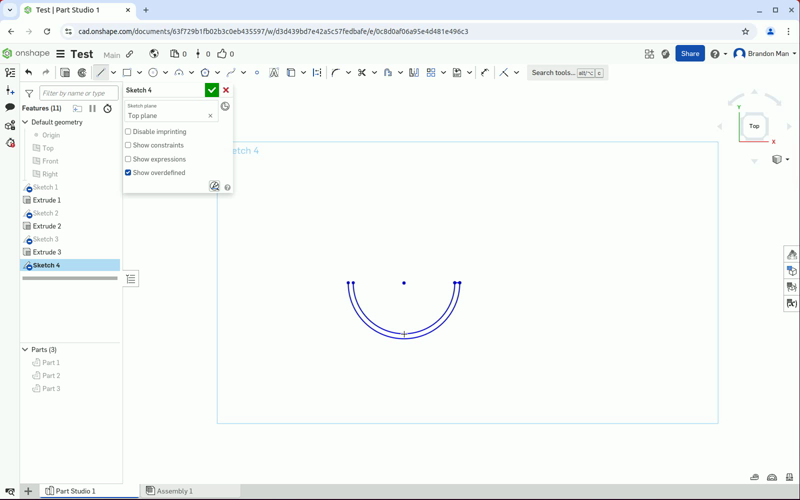
mouse_move(353, 282)
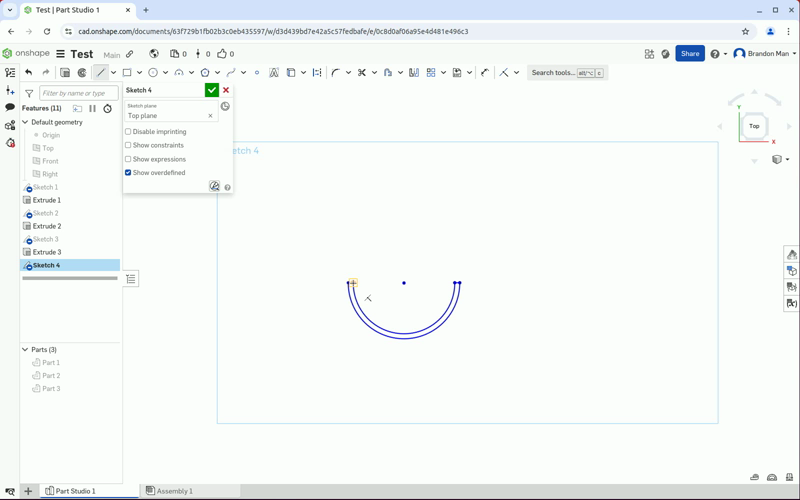
click(353, 282)
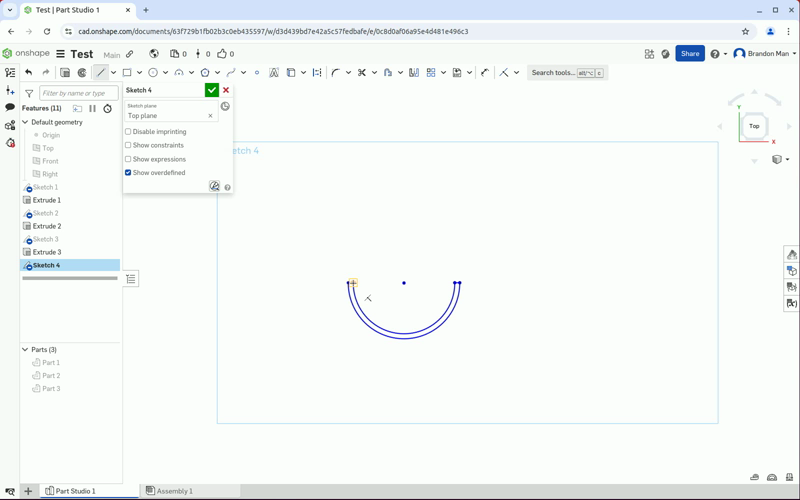
mouse_move(383, 282)
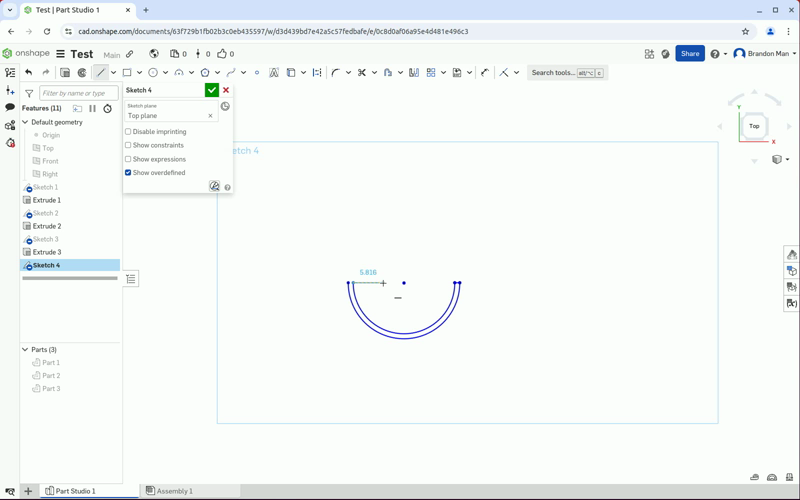
key_down(shift)
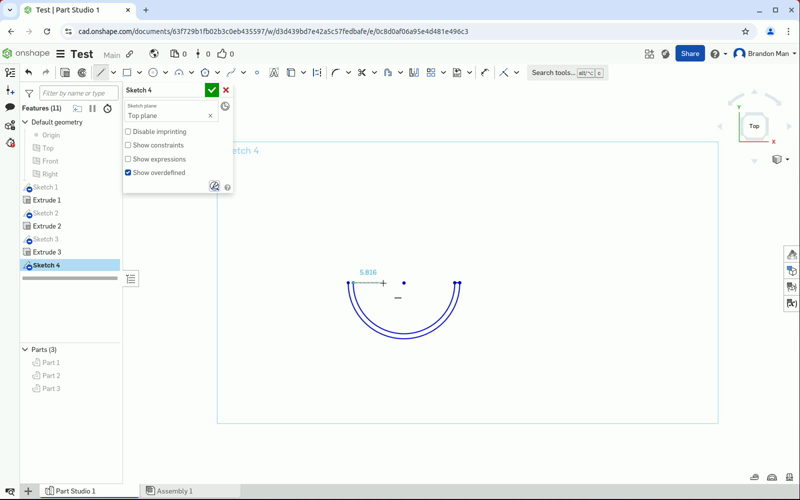
mouse_move(348, 282)
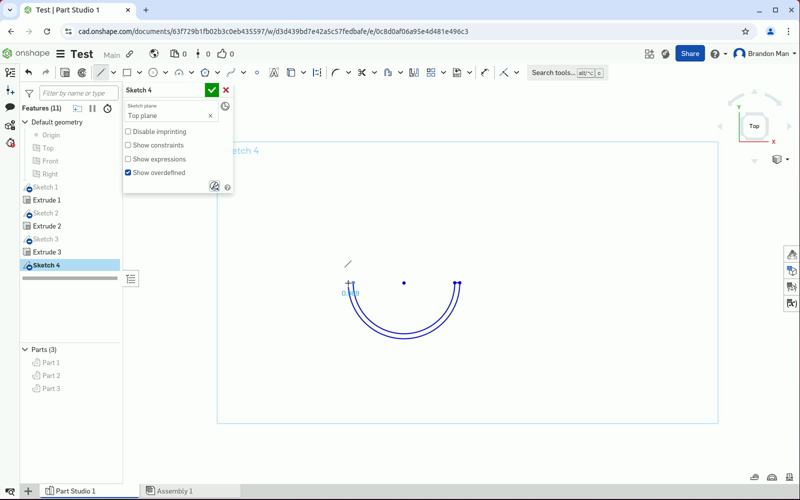
scroll(6)
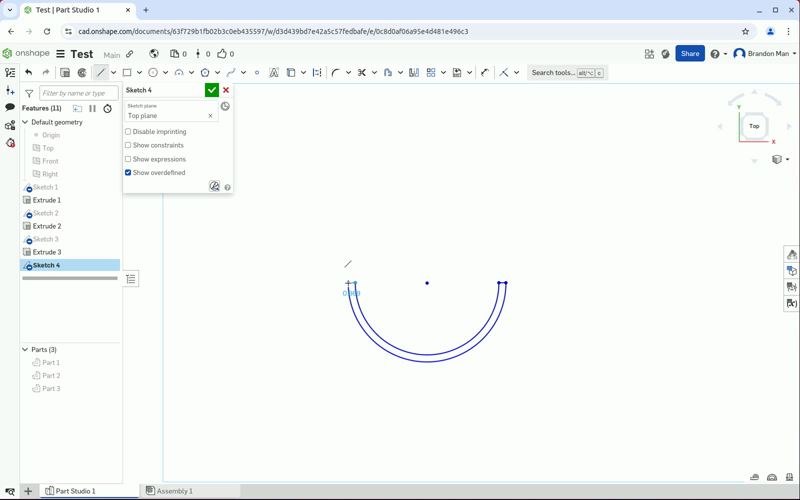
scroll(6)
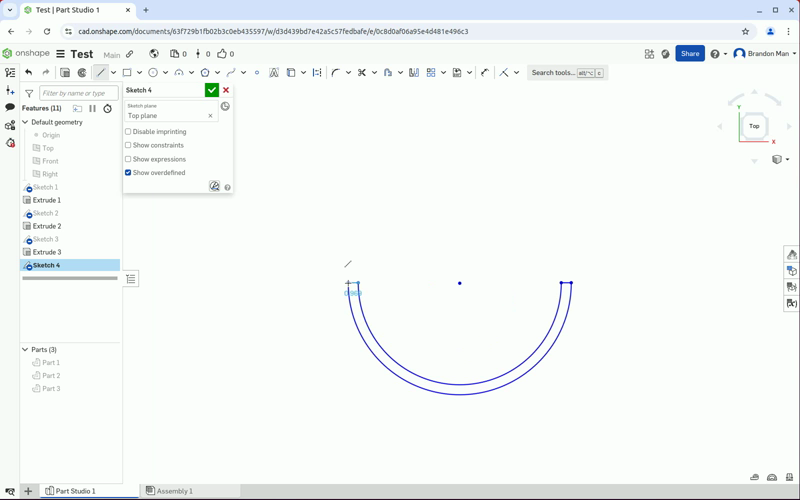
scroll(6)
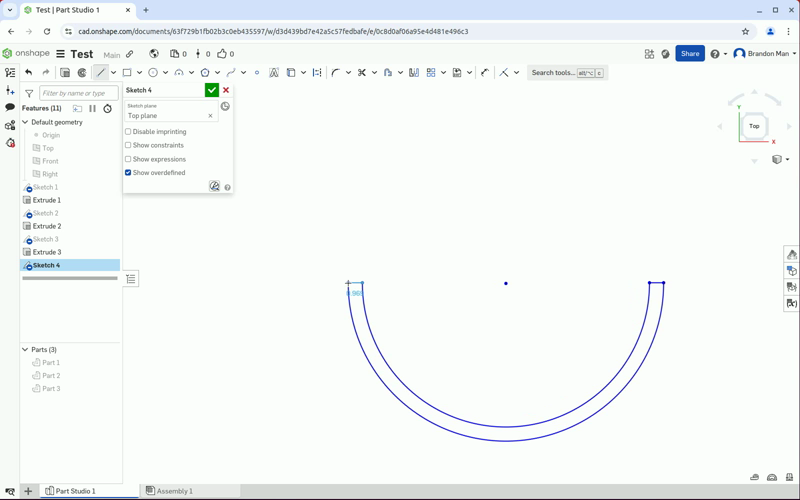
scroll(6)
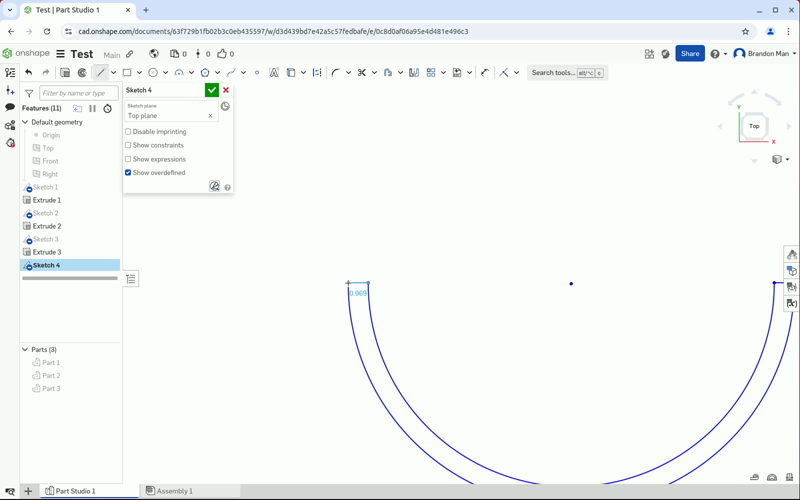
scroll(6)
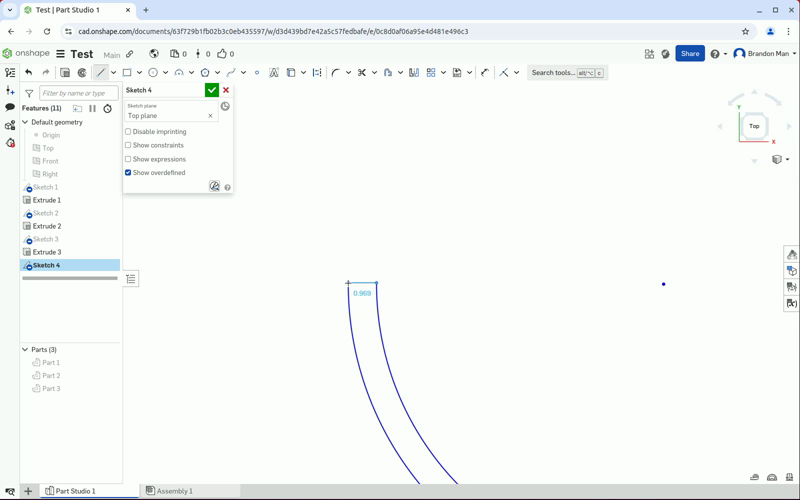
scroll(6)
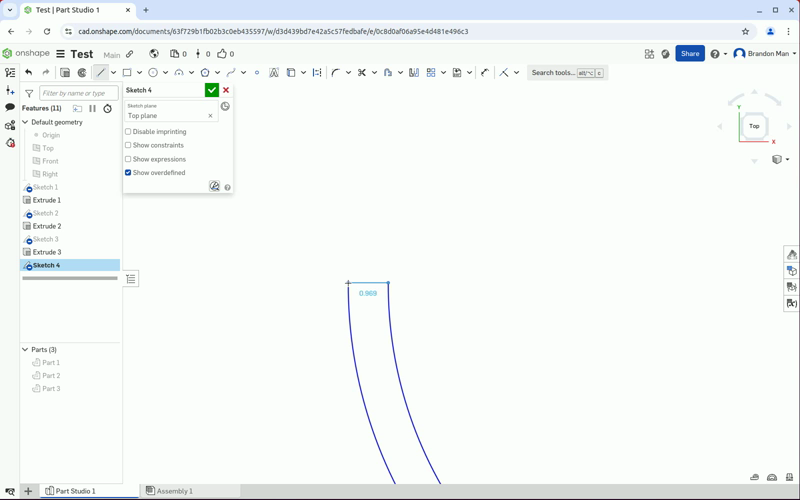
scroll(6)
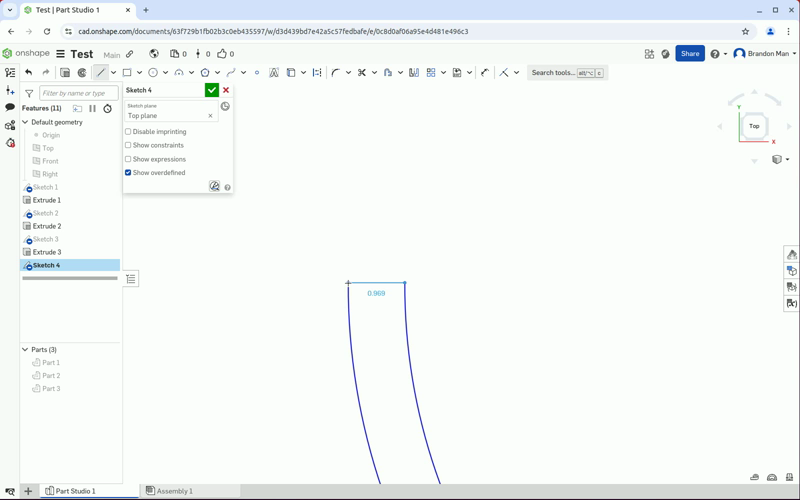
key_up(shift)
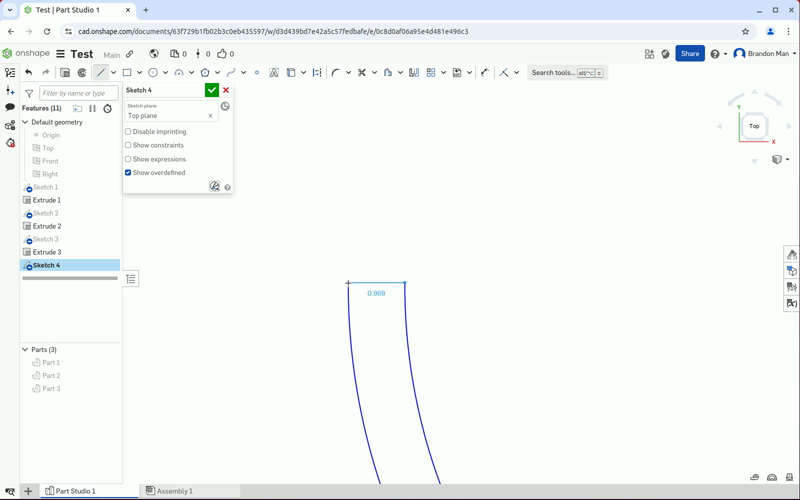
click(348, 282)
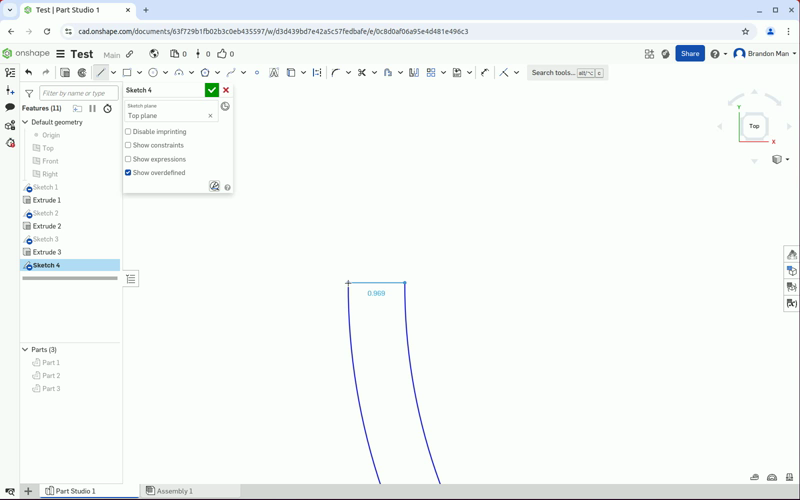
scroll(-6)
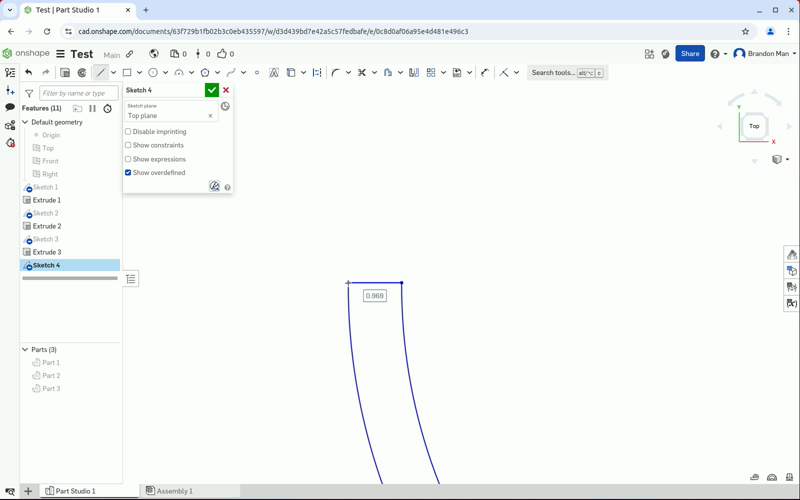
scroll(-6)
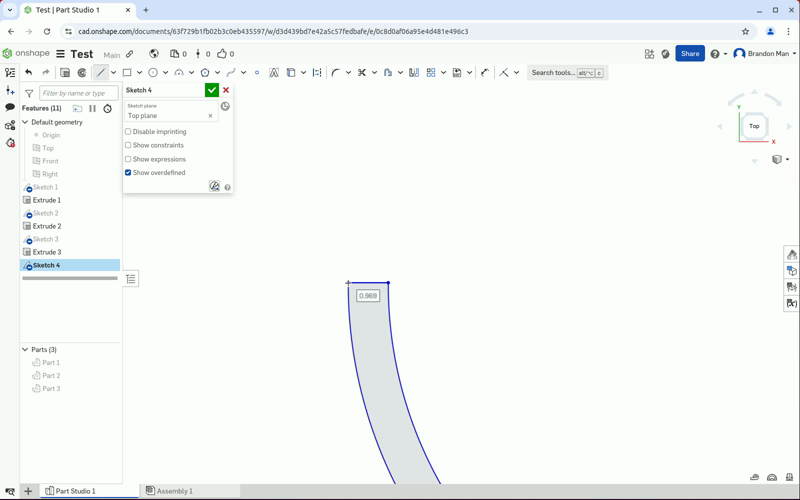
scroll(-6)
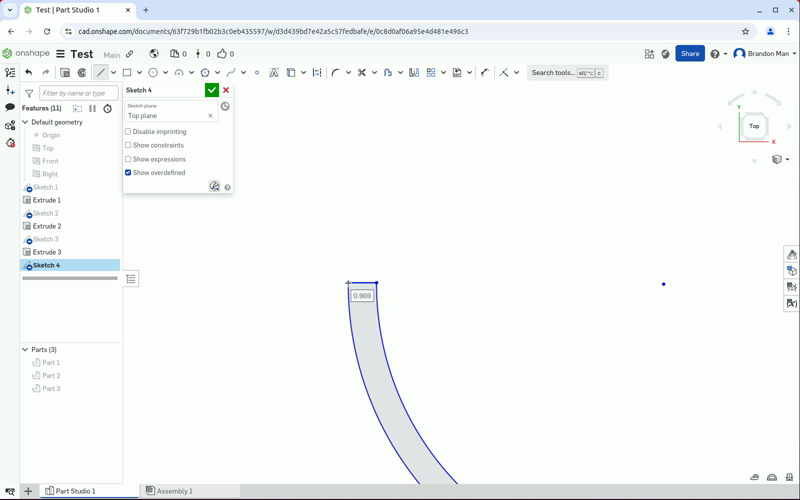
scroll(-6)
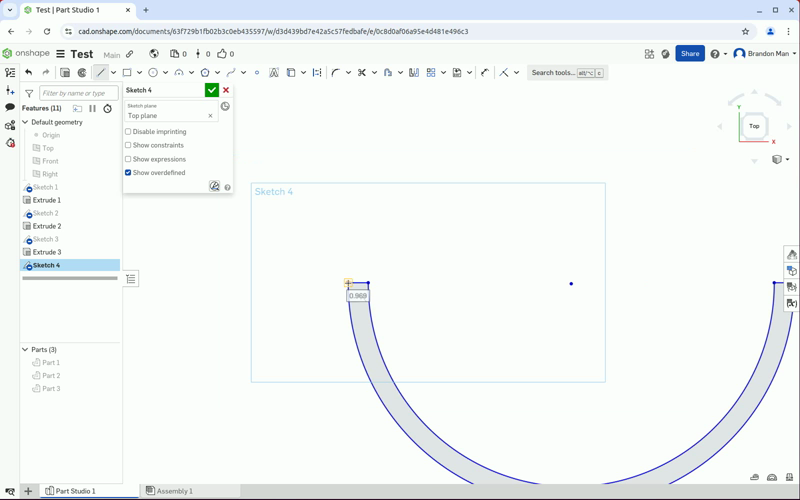
scroll(-6)
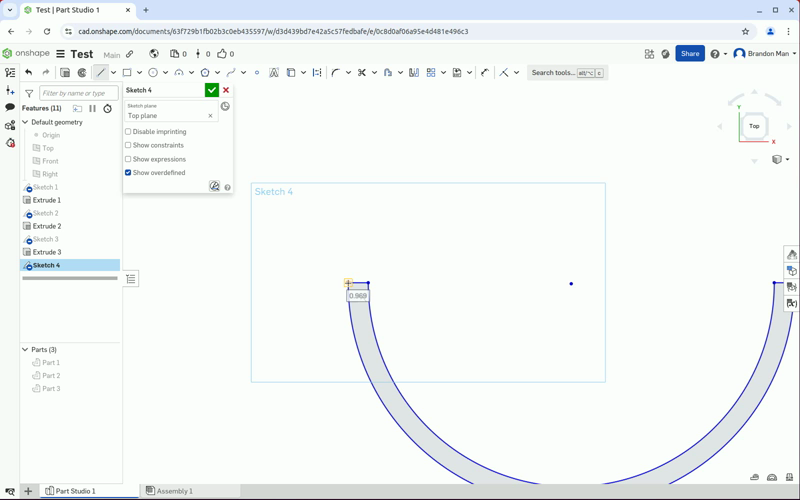
scroll(-6)
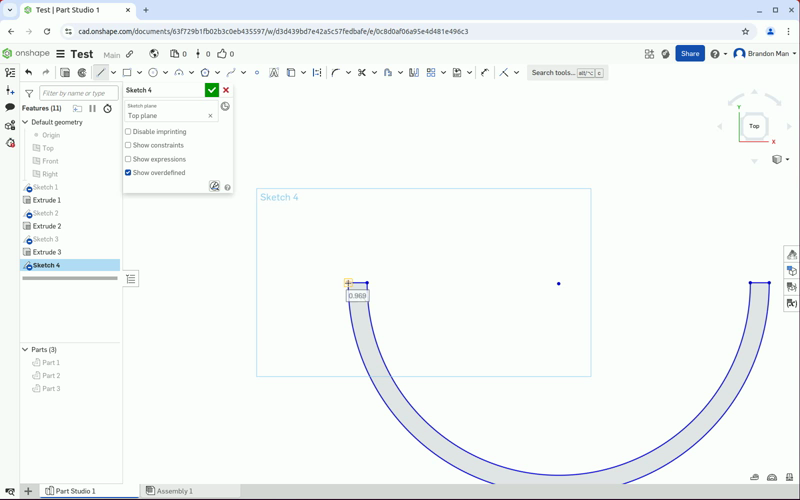
scroll(-6)
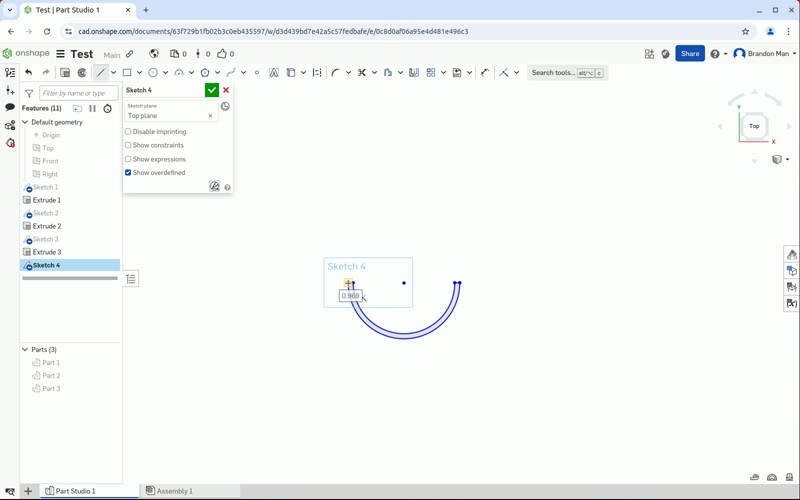
key(esc)
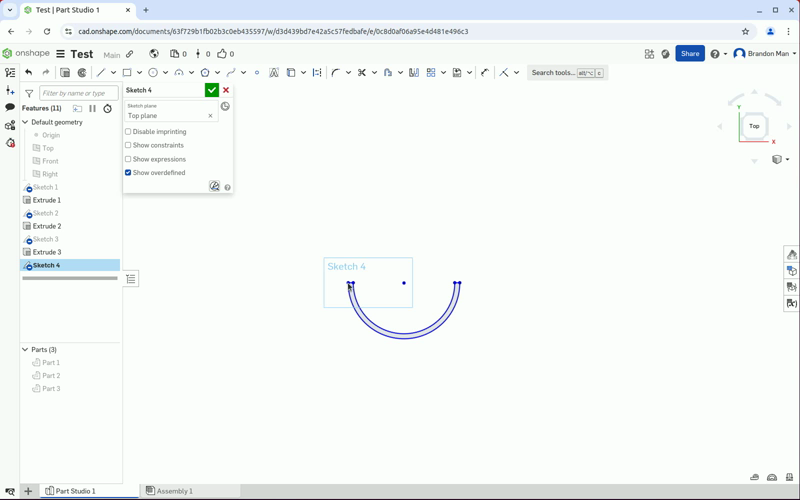
mouse_move(440, 298)
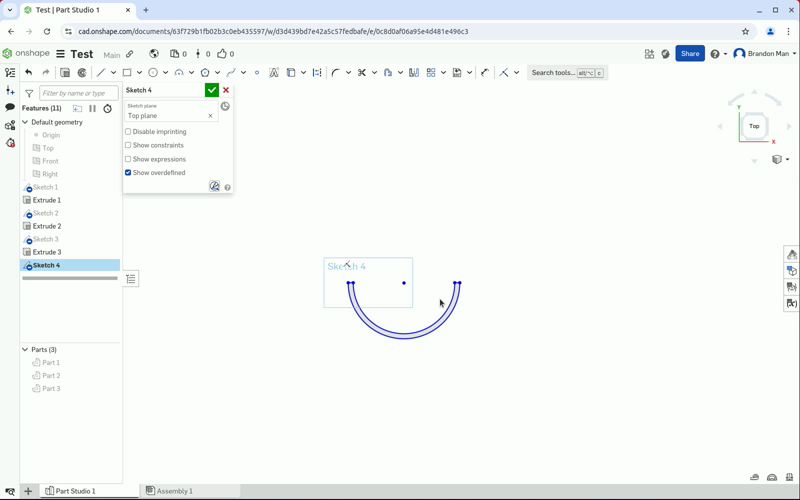
scroll(6)
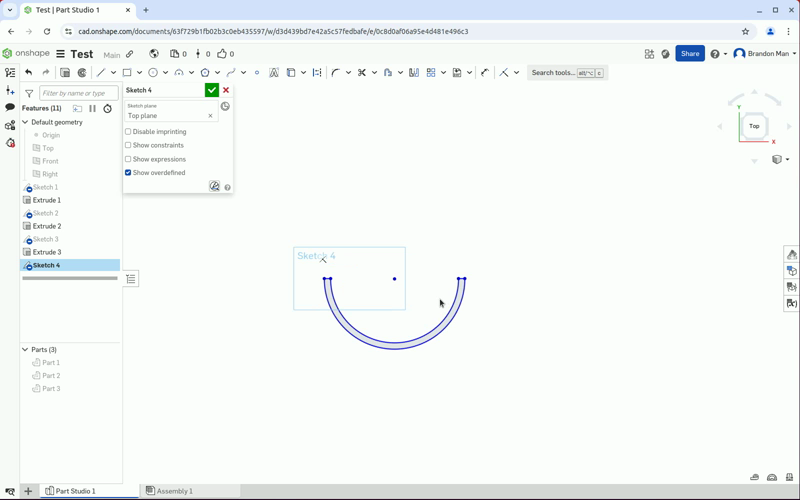
scroll(6)
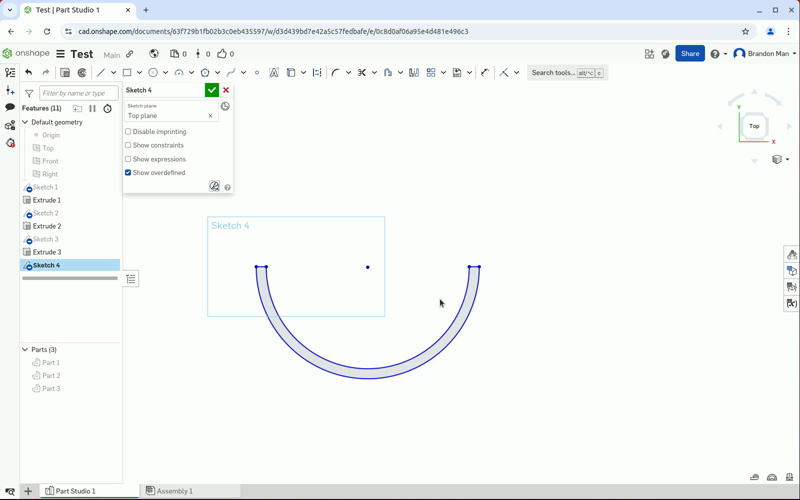
scroll(6)
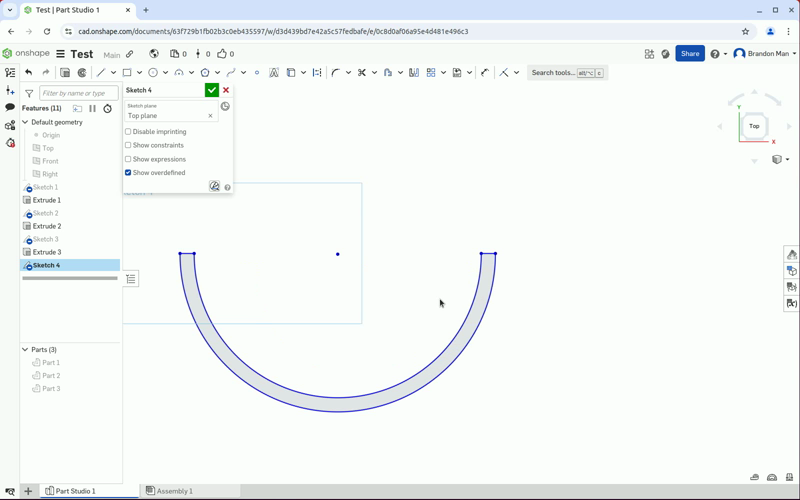
scroll(6)
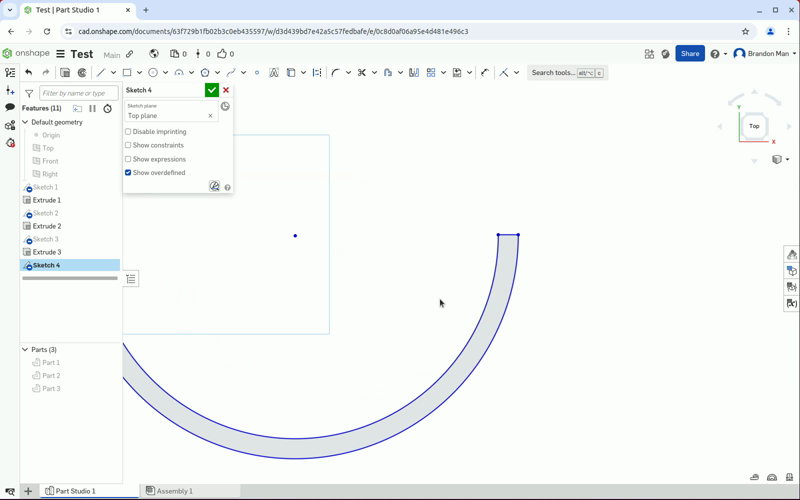
scroll(6)
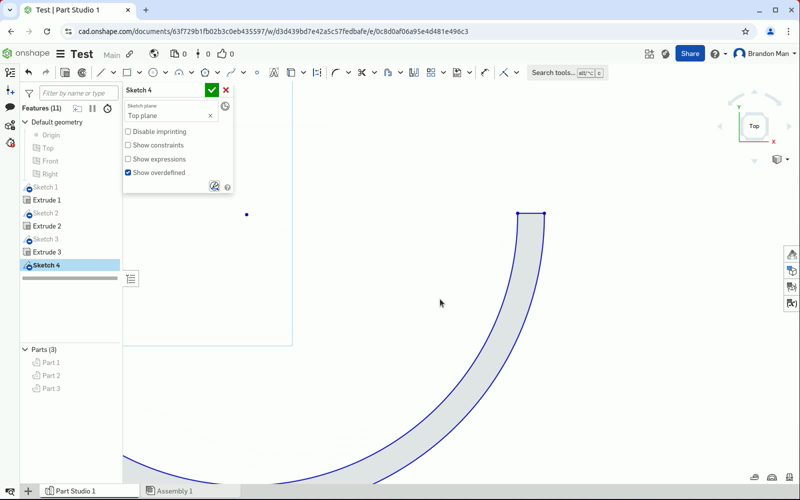
scroll(6)
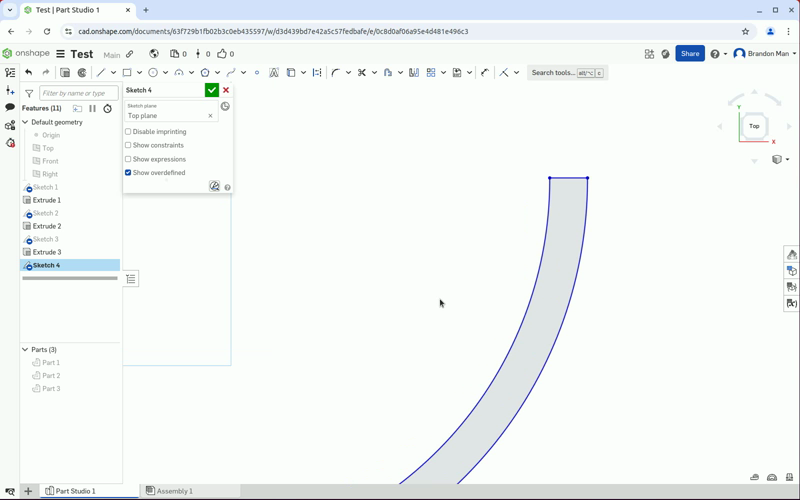
scroll(6)
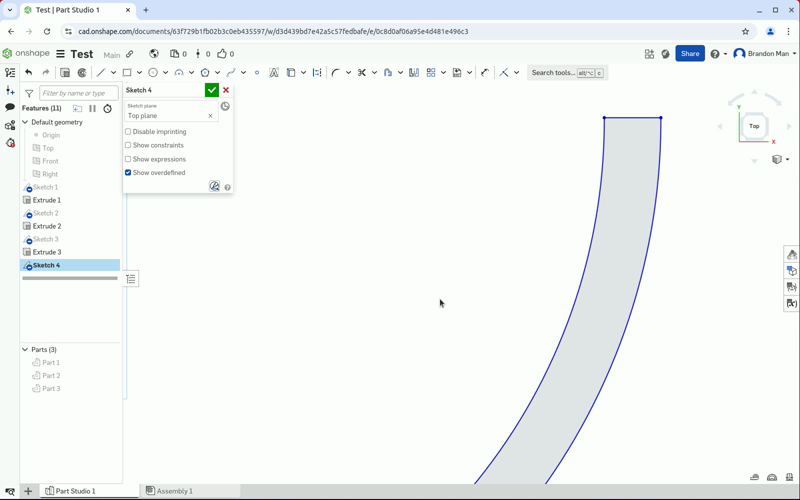
click(440, 298)
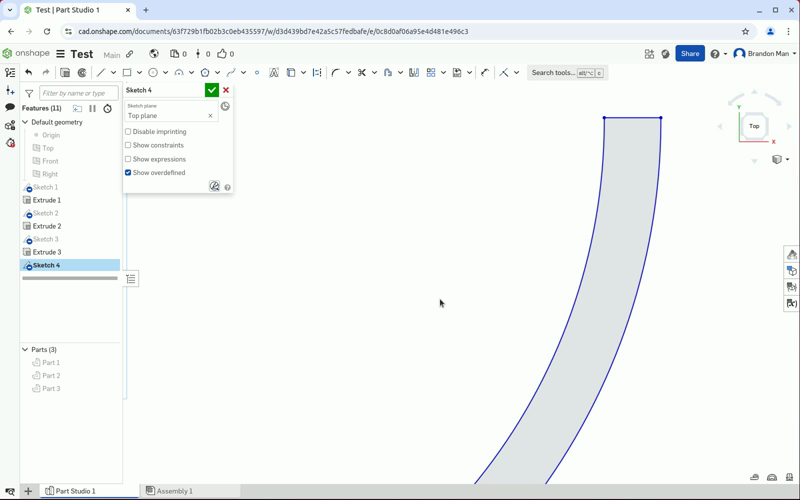
scroll(-6)
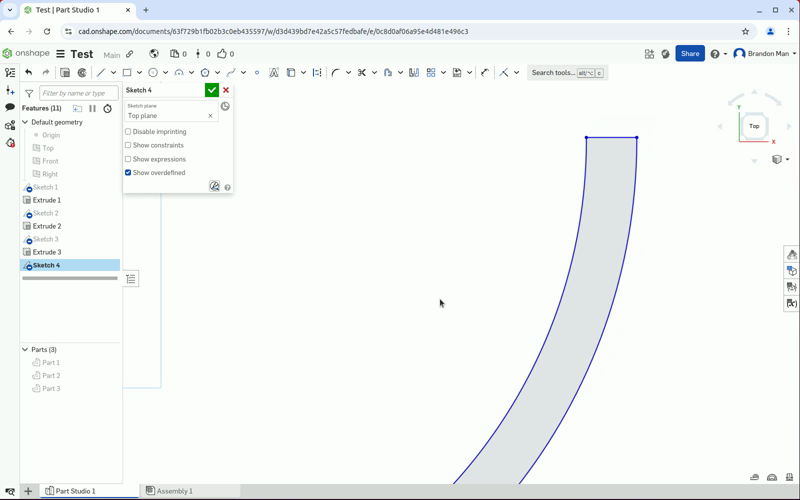
scroll(-6)
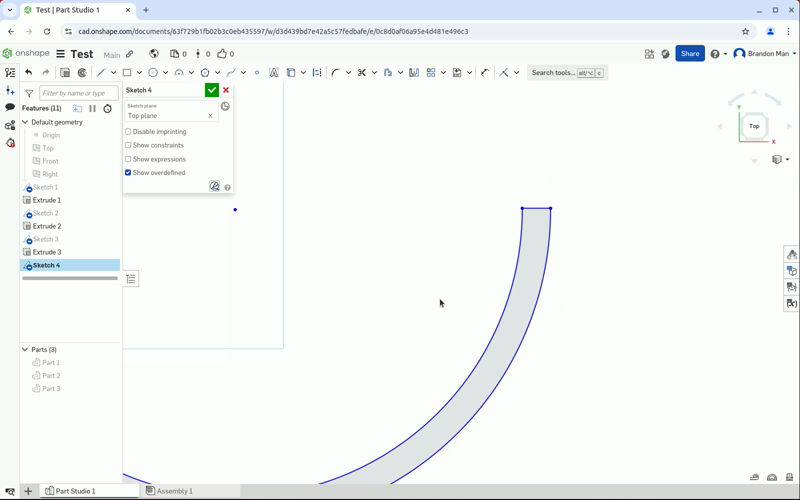
scroll(-6)
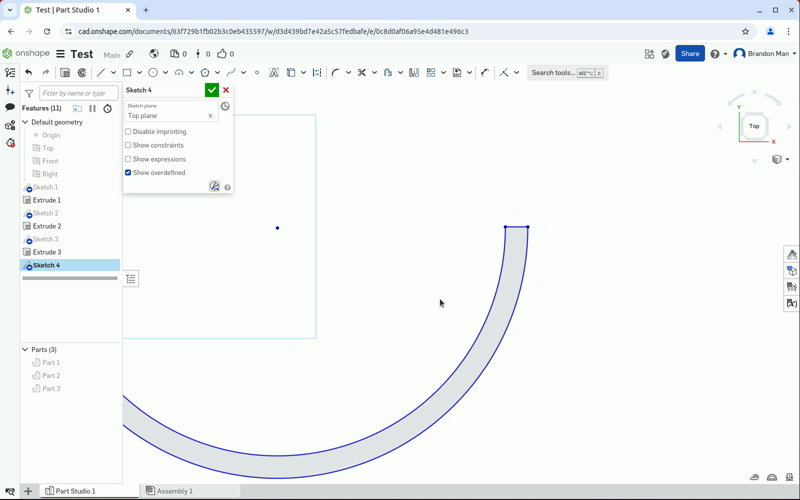
scroll(-6)
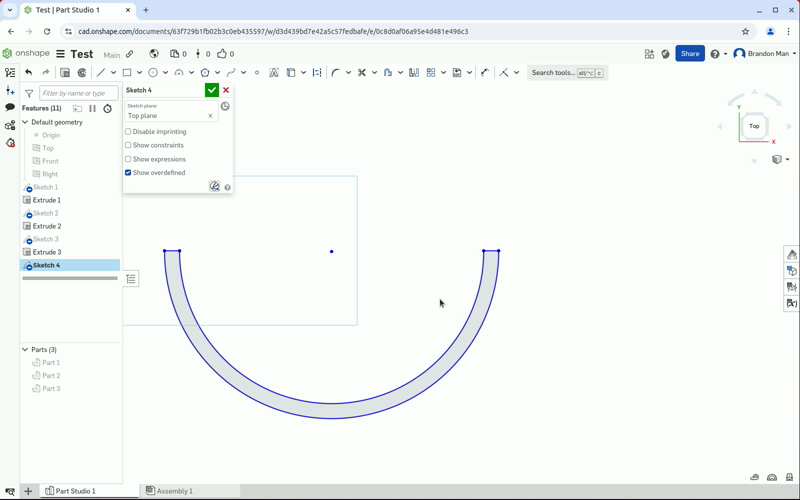
scroll(-6)
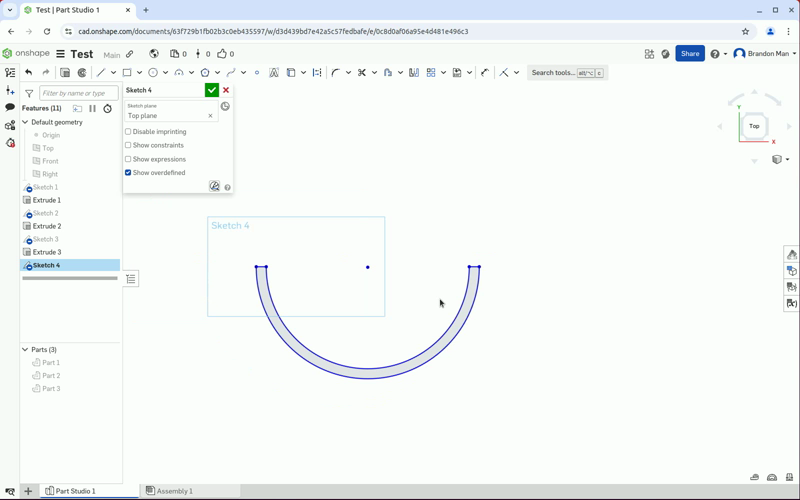
scroll(-6)
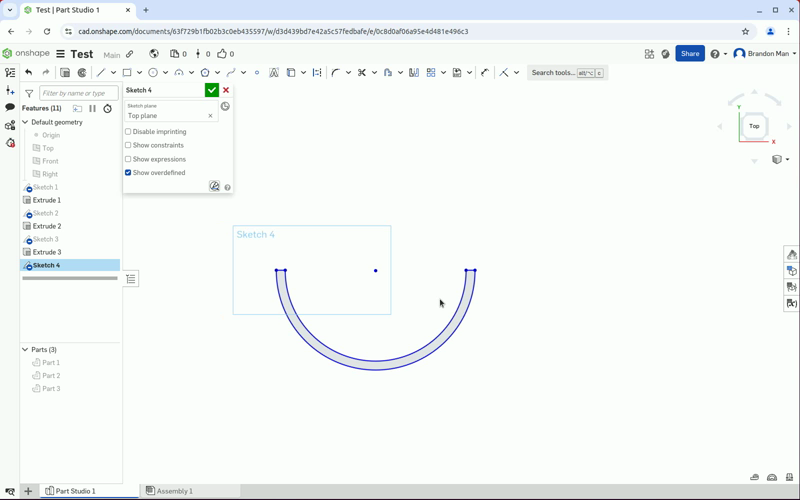
scroll(-6)
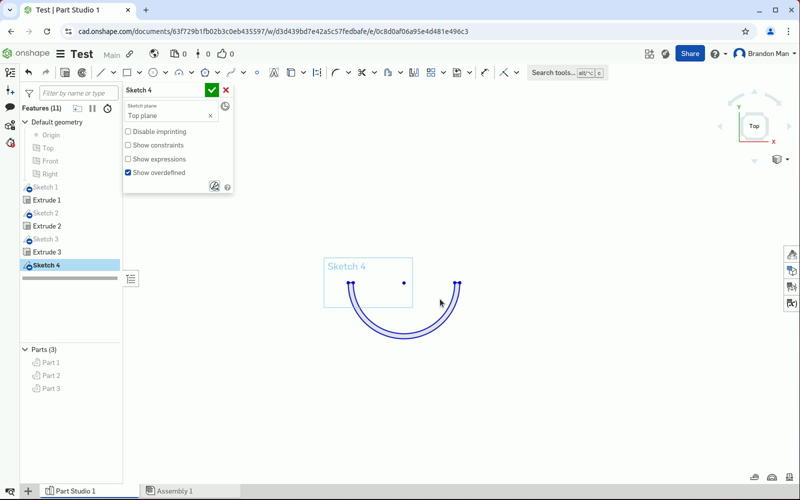
mouse_move(73, 352)
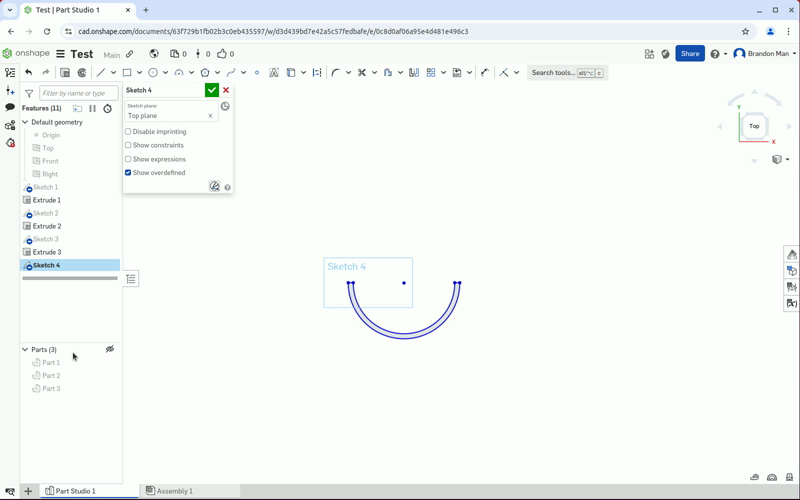
key(shift+y)
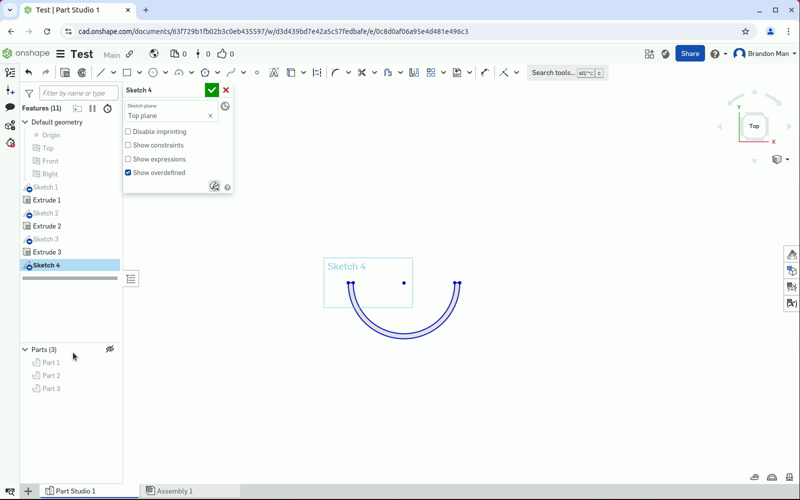
key(shift+e)
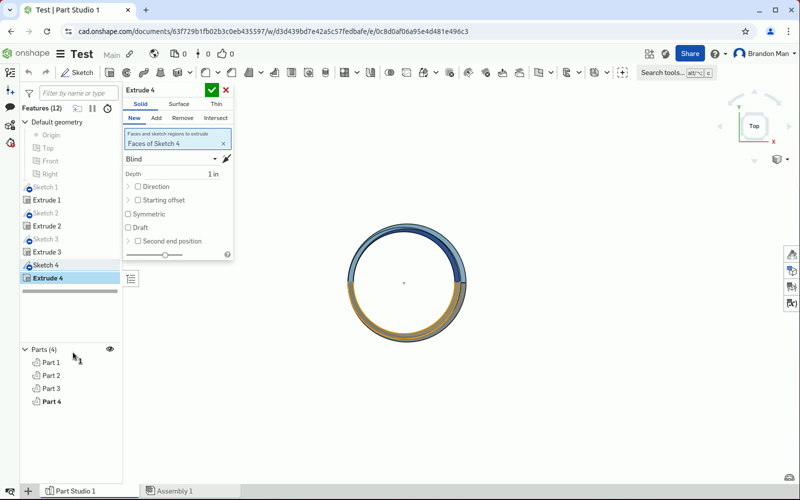
mouse_move(143, 106)
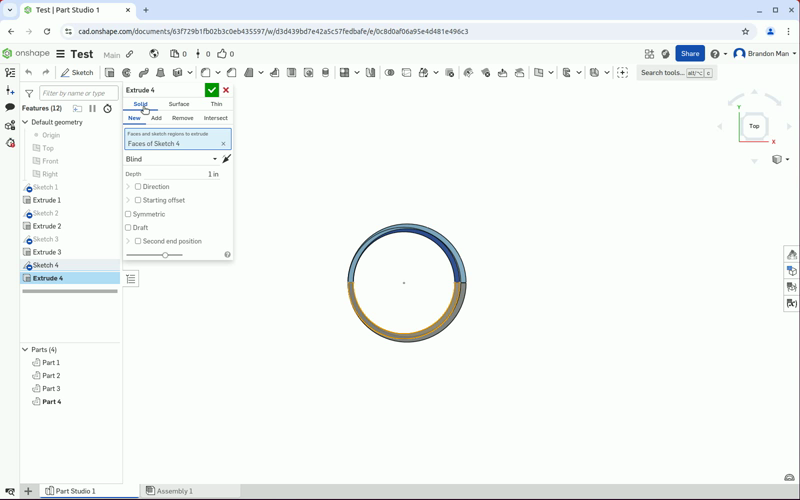
click(143, 106)
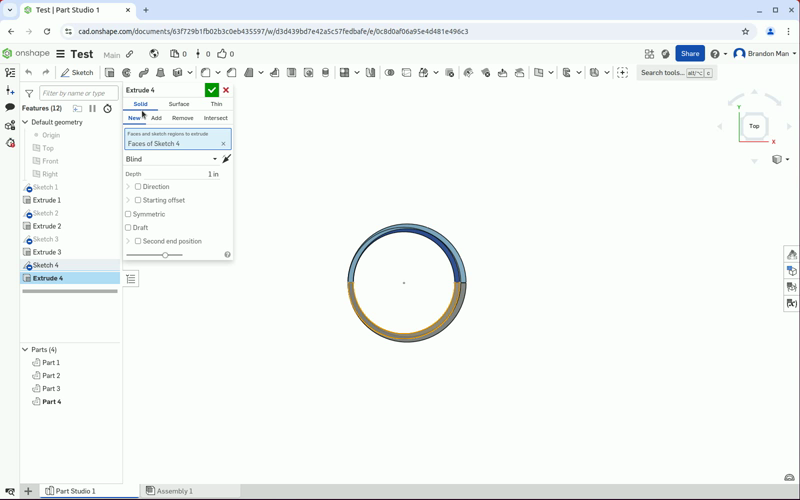
mouse_move(137, 120)
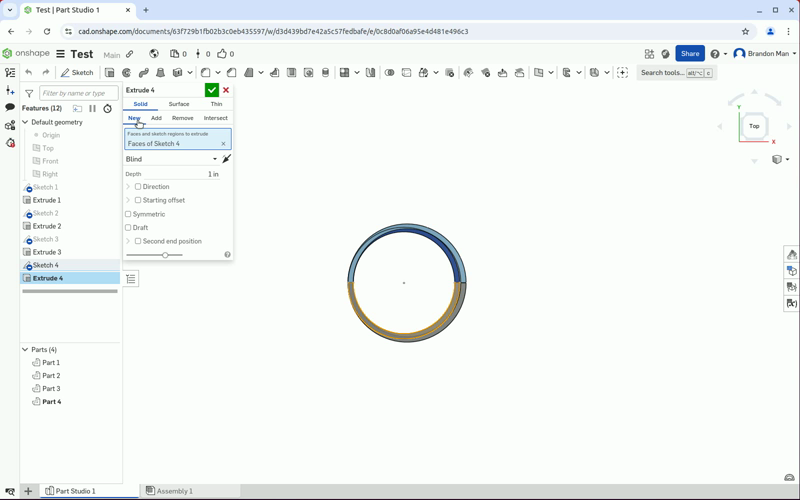
click(137, 120)
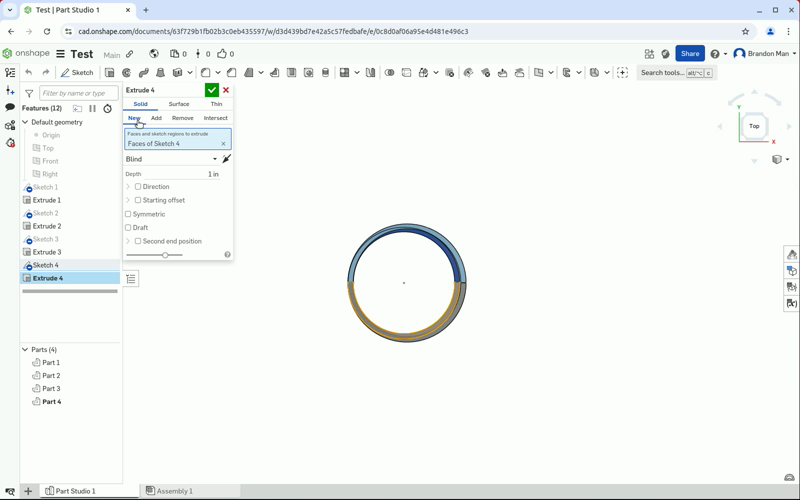
key(tab, 4)
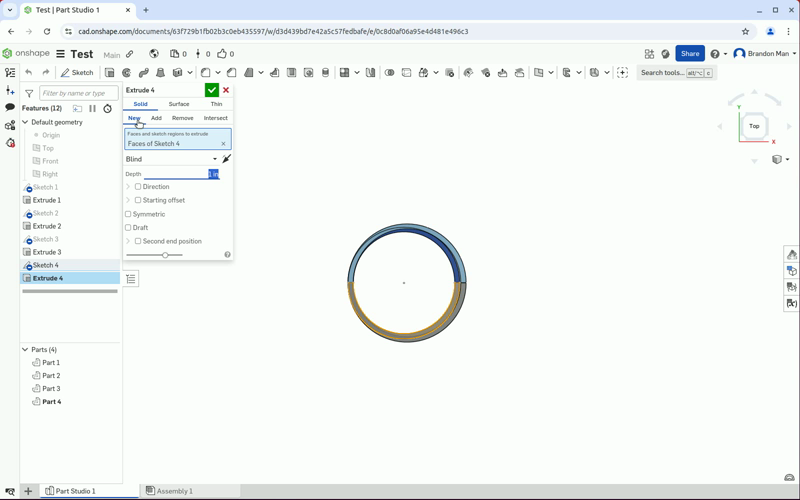
text(0.241)
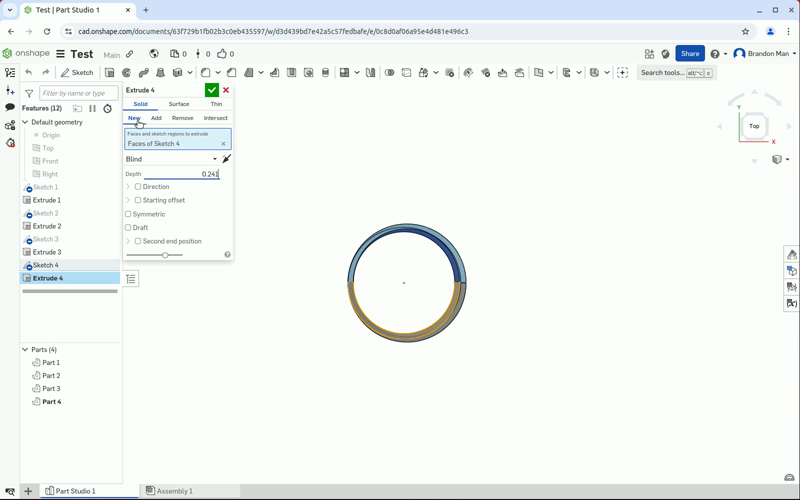
key(enter)
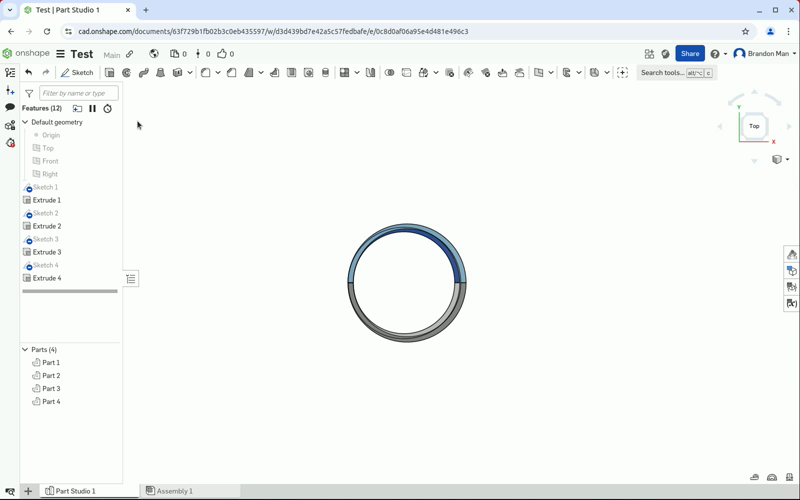
key(shift+h)
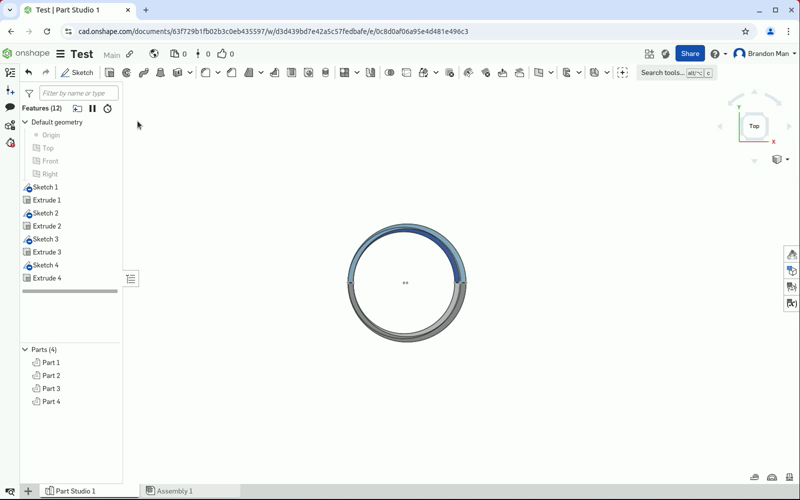
key(shift+h)
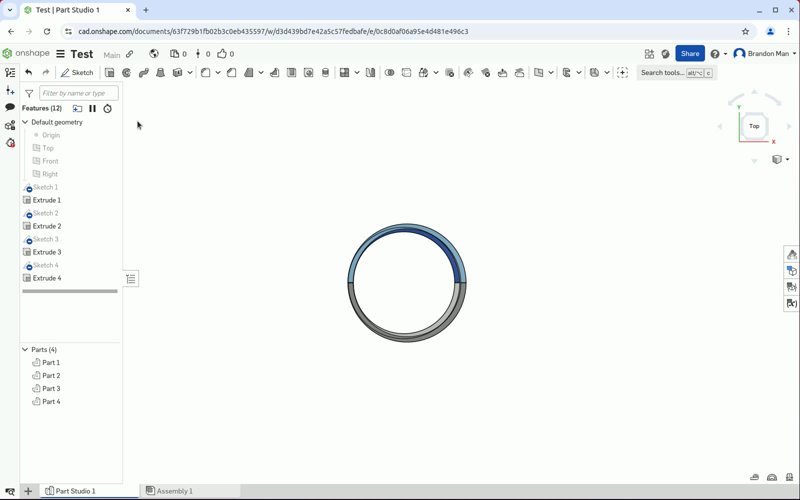
mouse_move(73, 189)
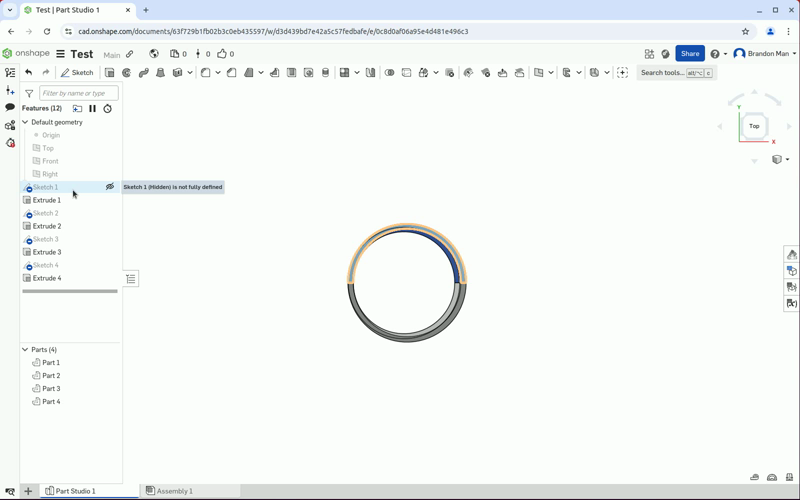
click(73, 189)
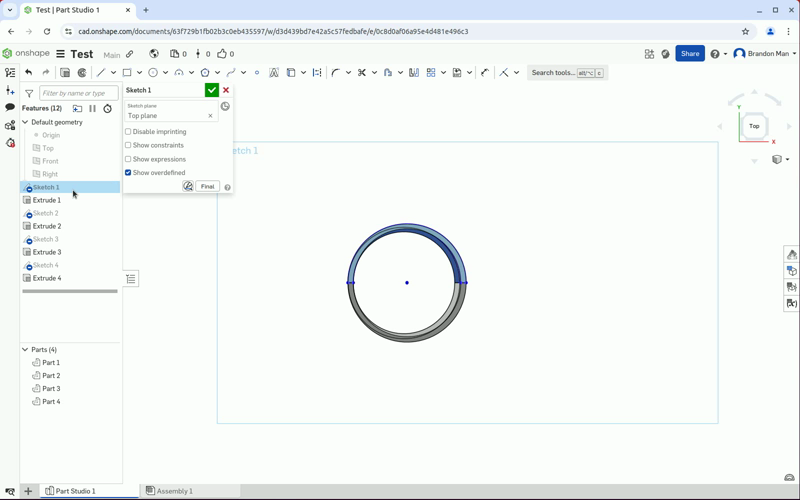
mouse_move(229, 92)
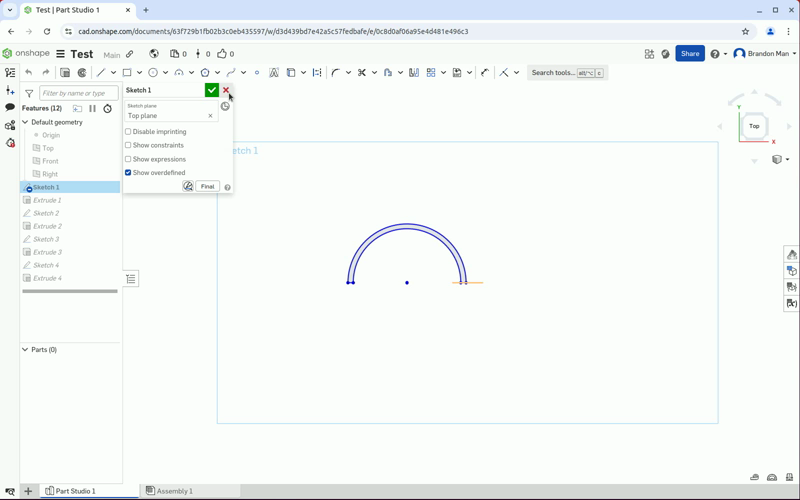
click(229, 92)
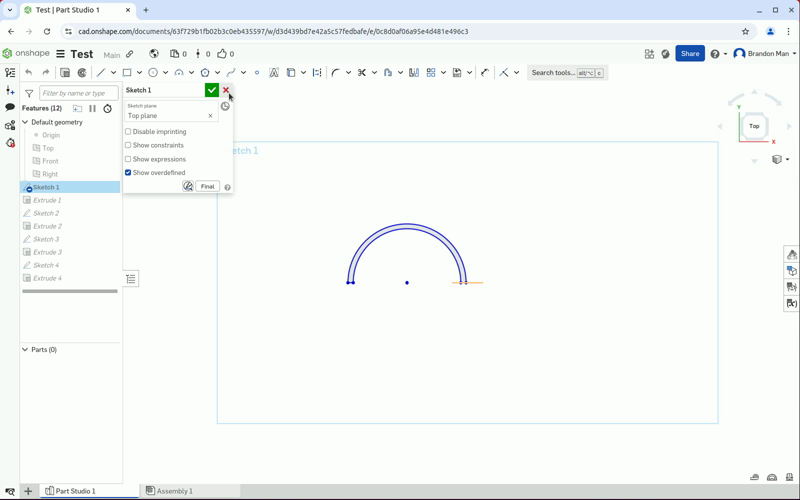
key(shift+s)
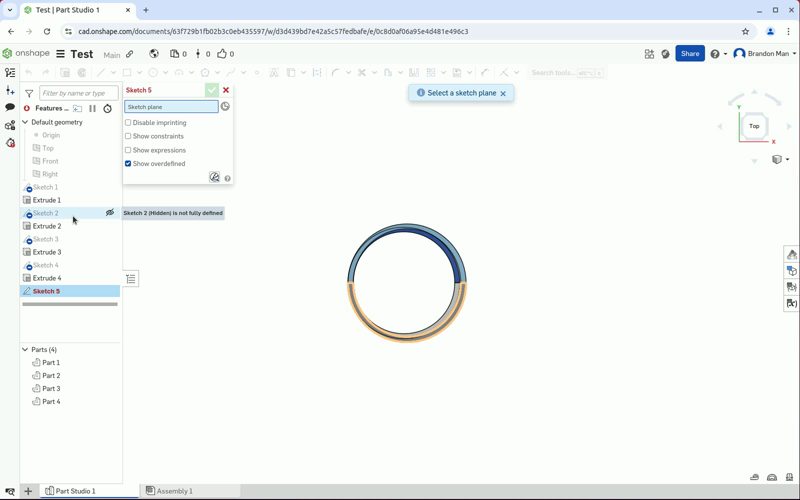
scroll(3)
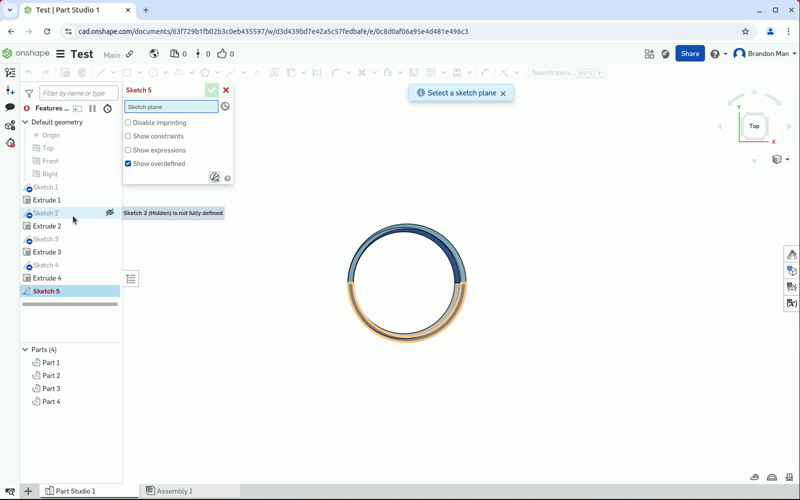
mouse_move(73, 150)
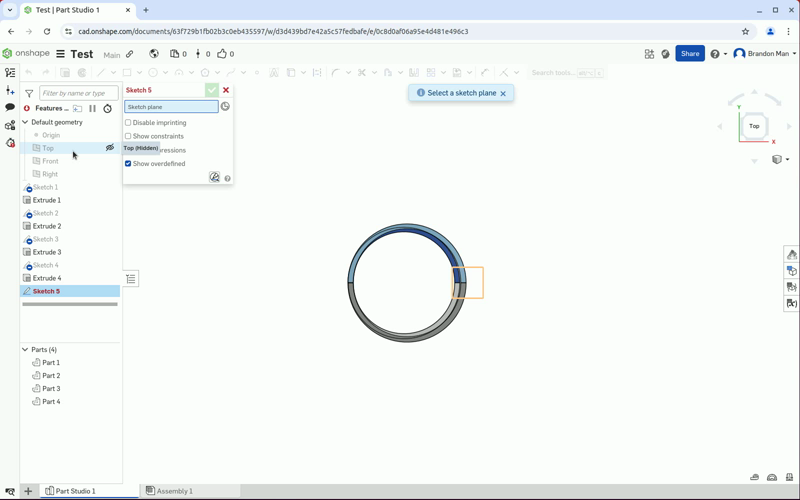
click(73, 150)
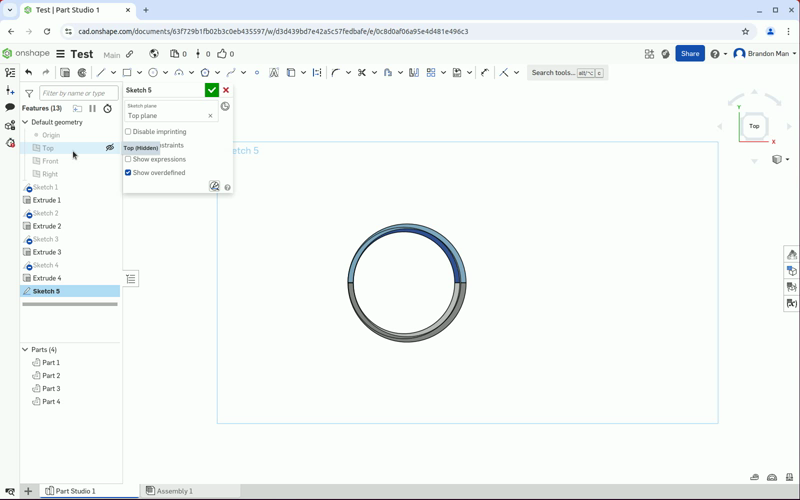
mouse_move(73, 352)
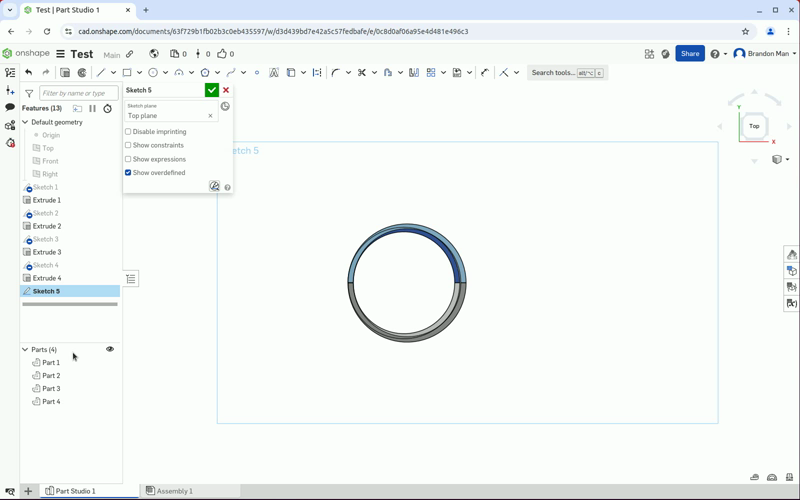
key(y)
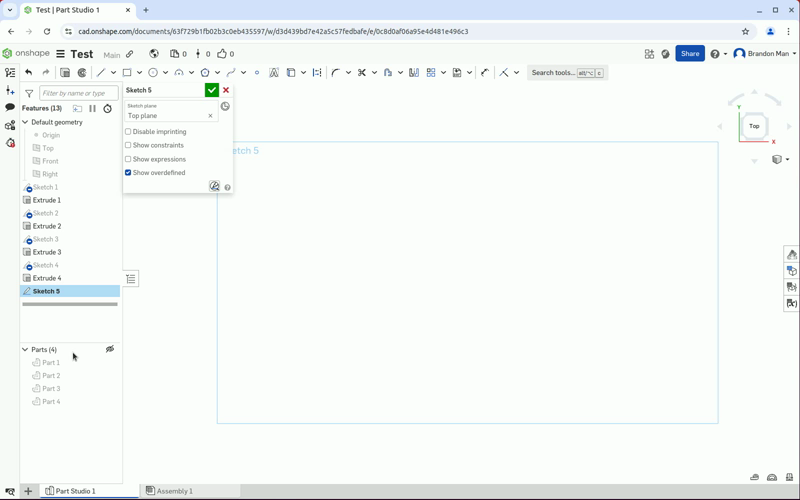
key(c)
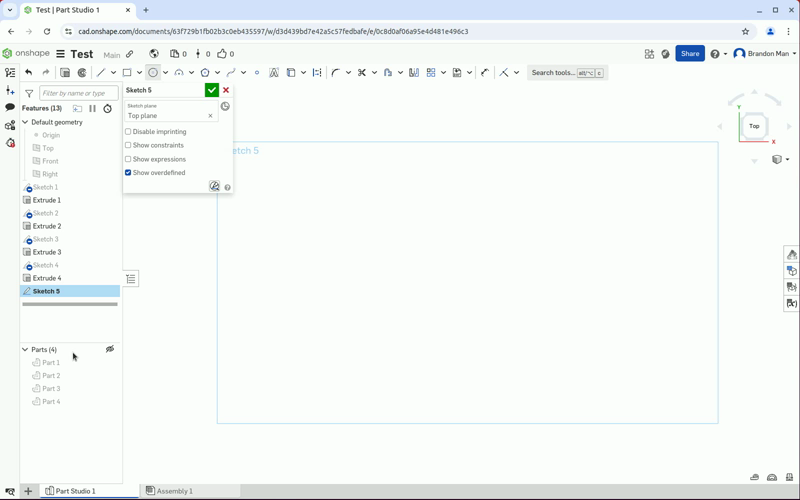
key_down(shift)
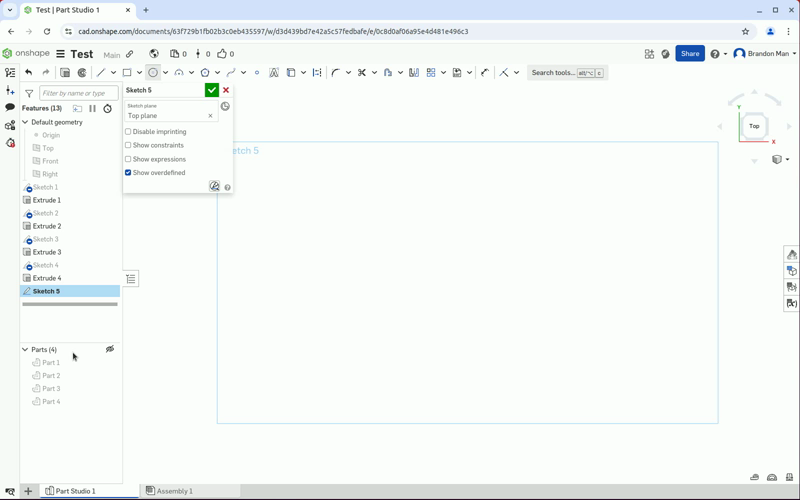
mouse_move(518, 282)
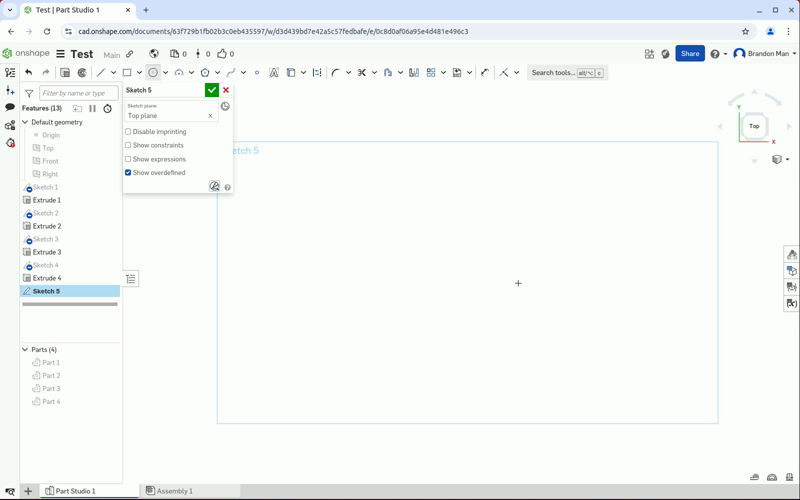
click(518, 282)
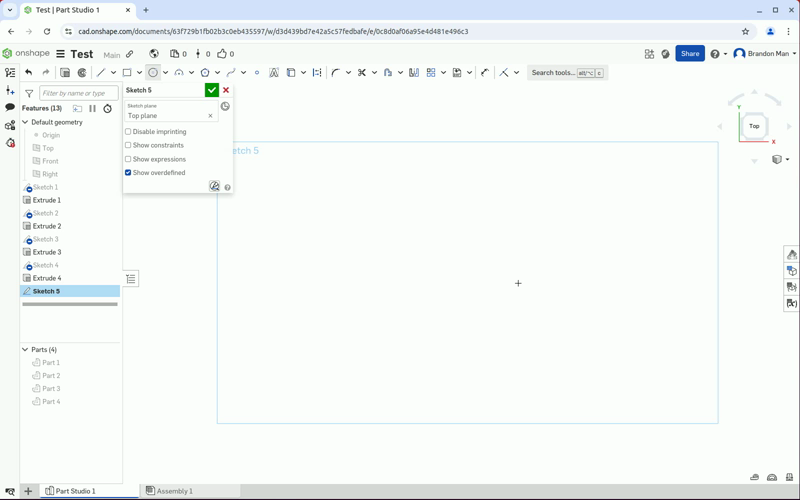
key_up(shift)
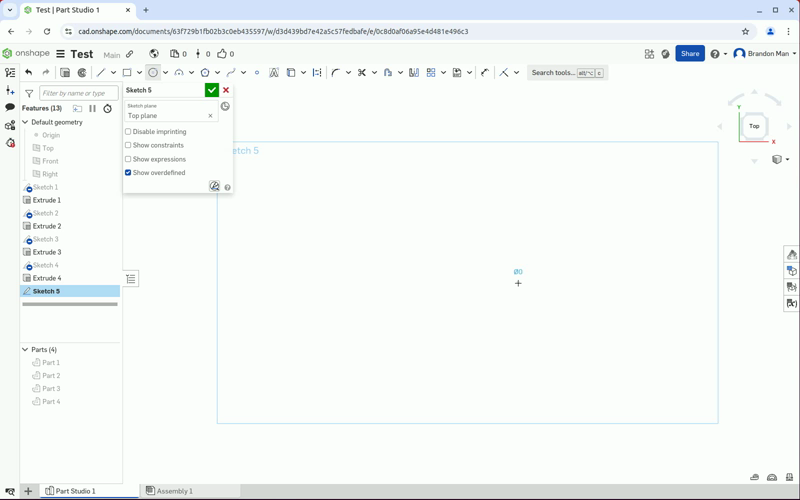
mouse_move(574, 282)
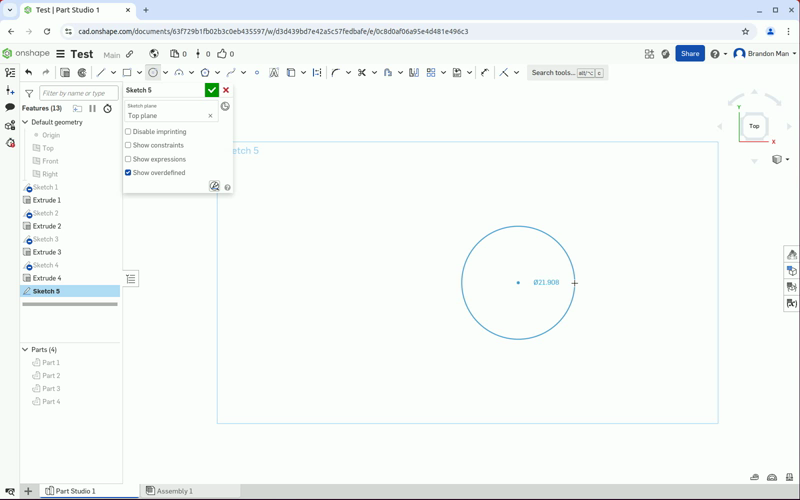
click(574, 282)
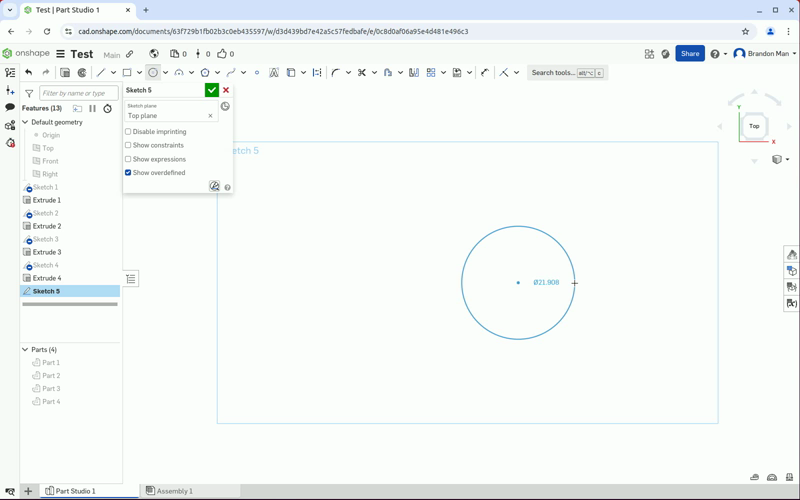
key(esc)
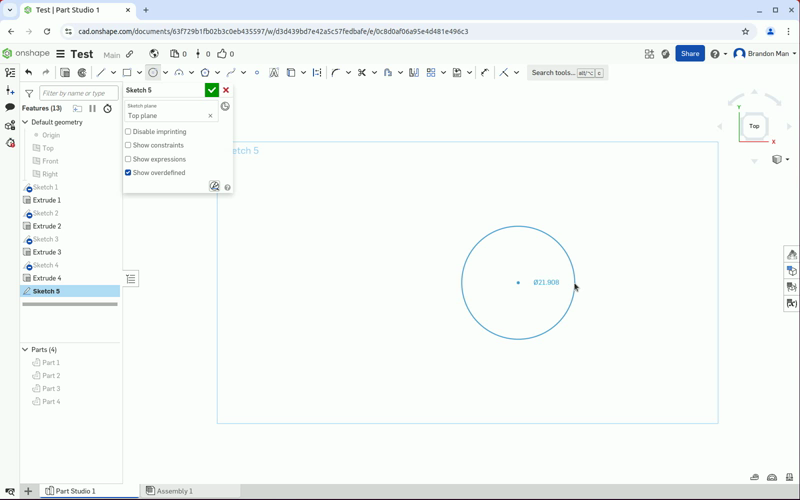
key(c)
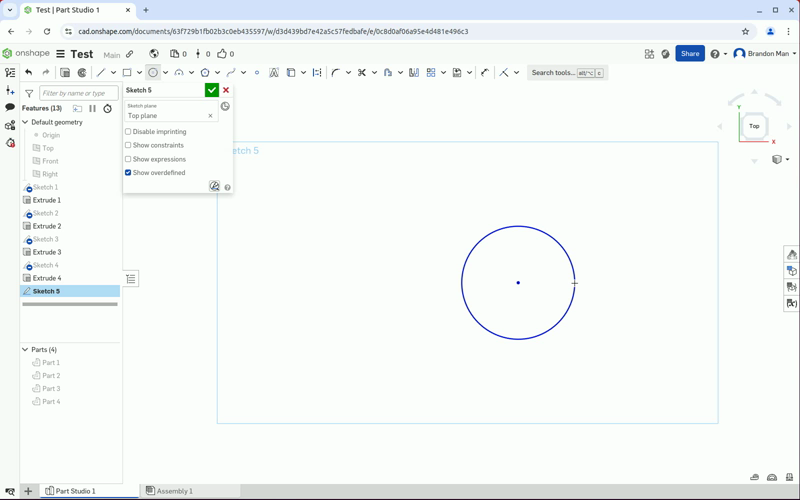
key_down(shift)
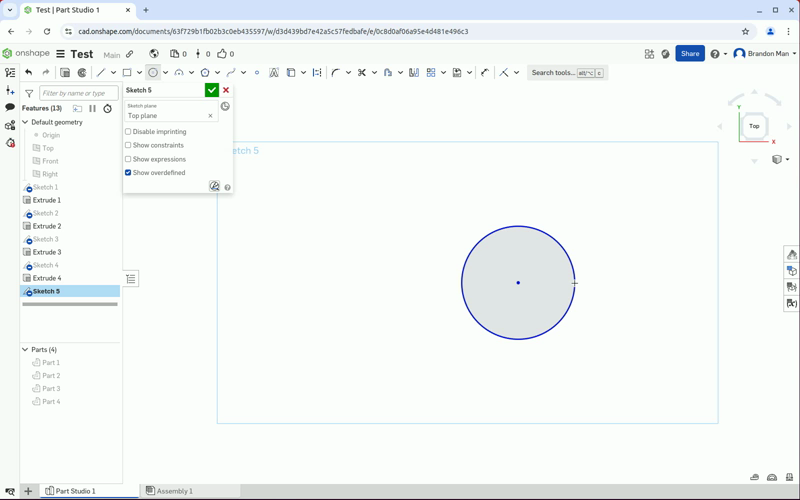
mouse_move(518, 282)
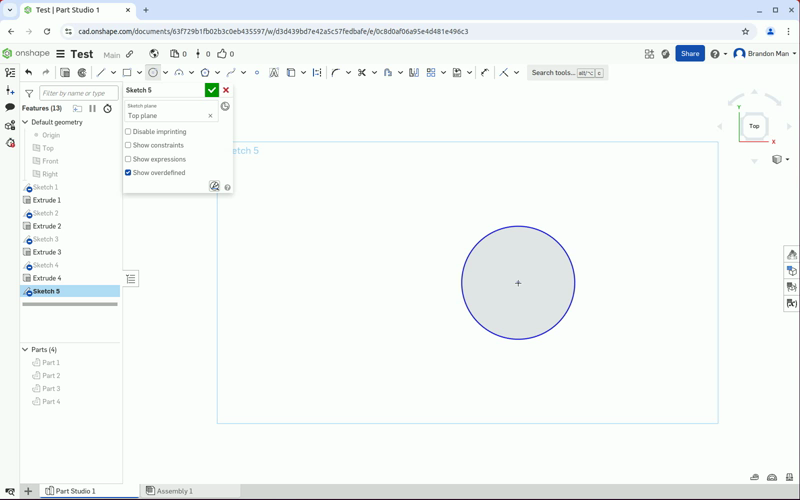
click(518, 282)
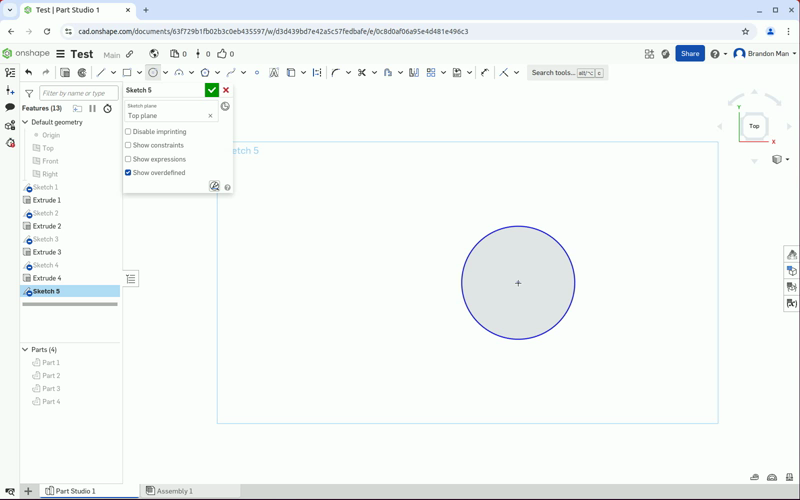
key_up(shift)
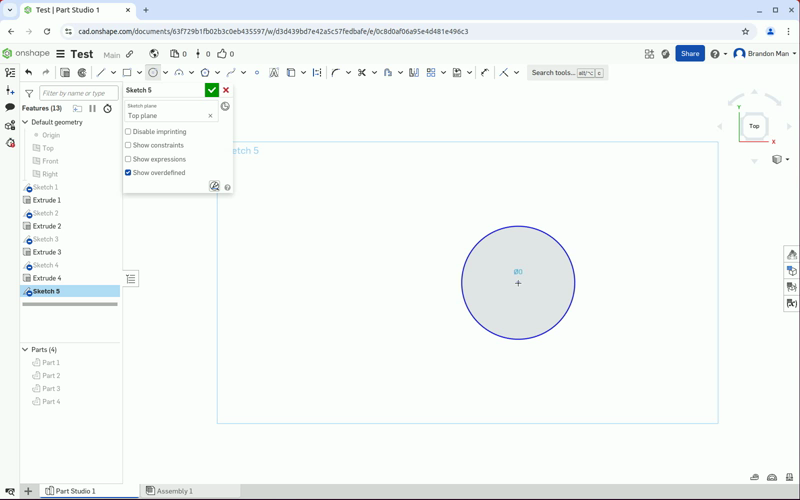
mouse_move(569, 282)
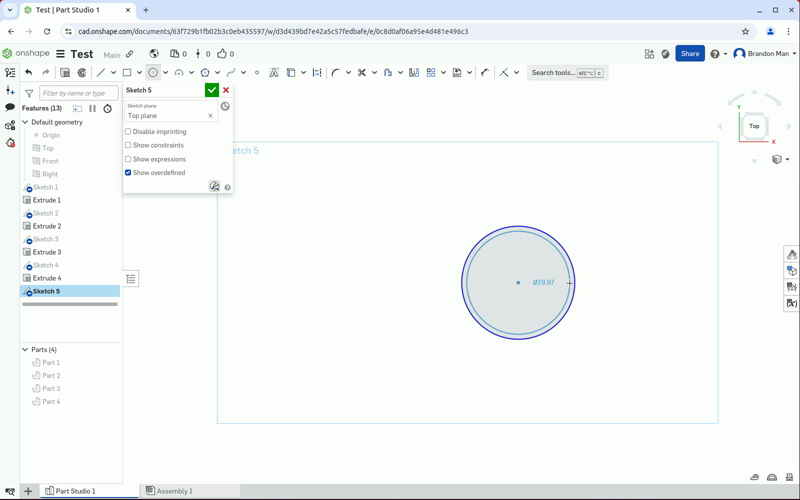
click(569, 282)
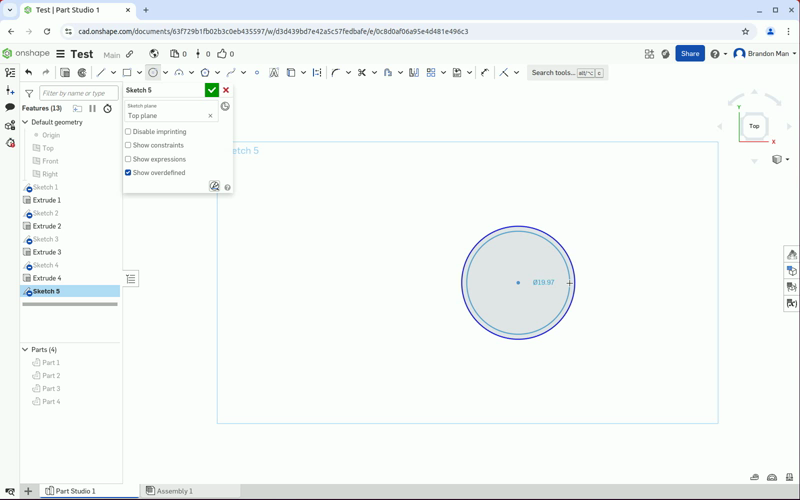
key(esc)
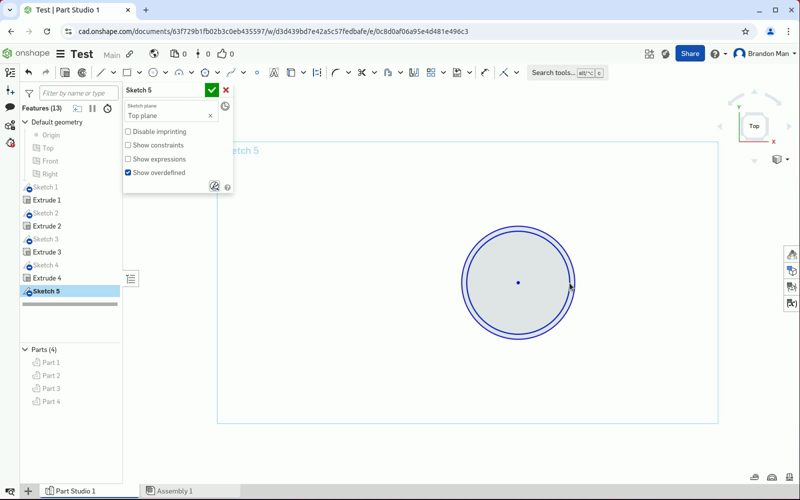
mouse_move(571, 296)
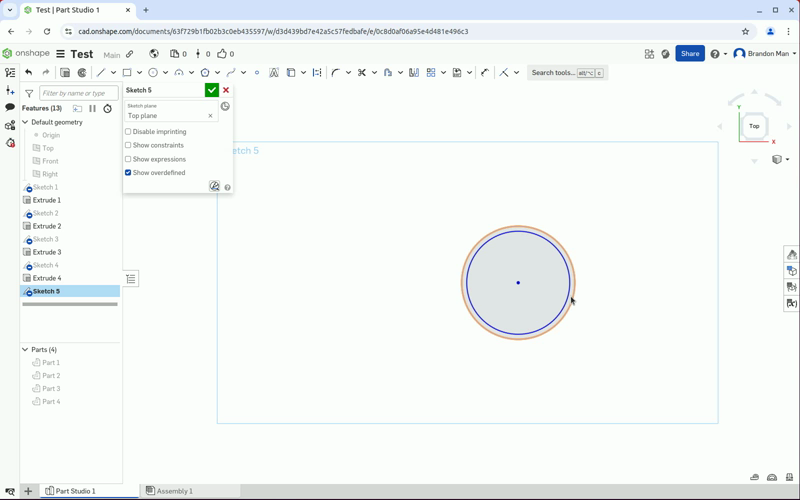
scroll(6)
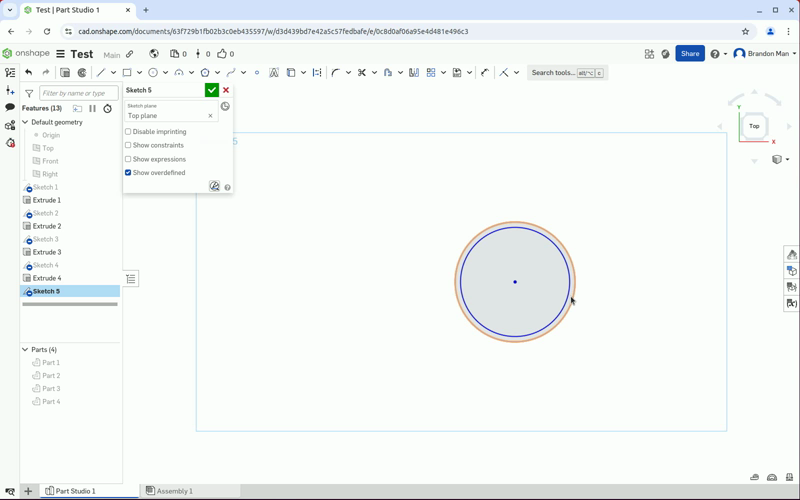
scroll(6)
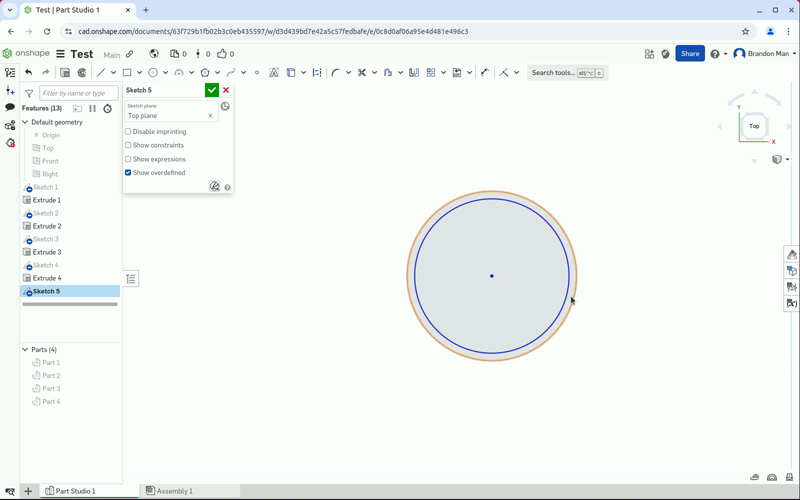
scroll(6)
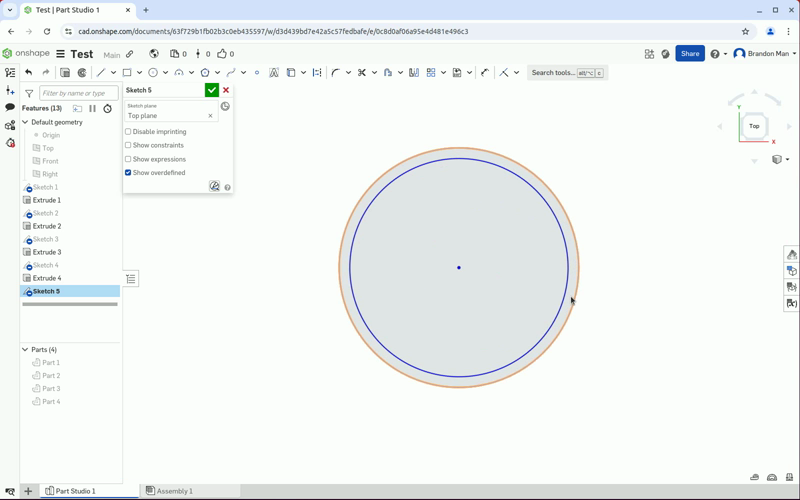
scroll(6)
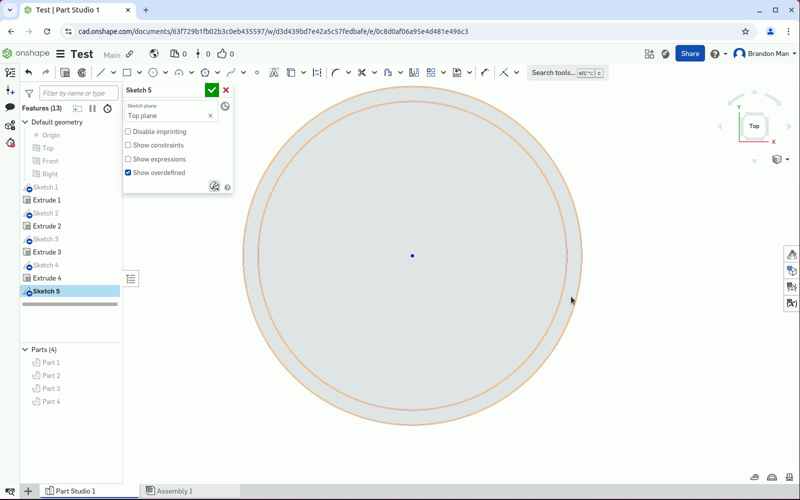
scroll(6)
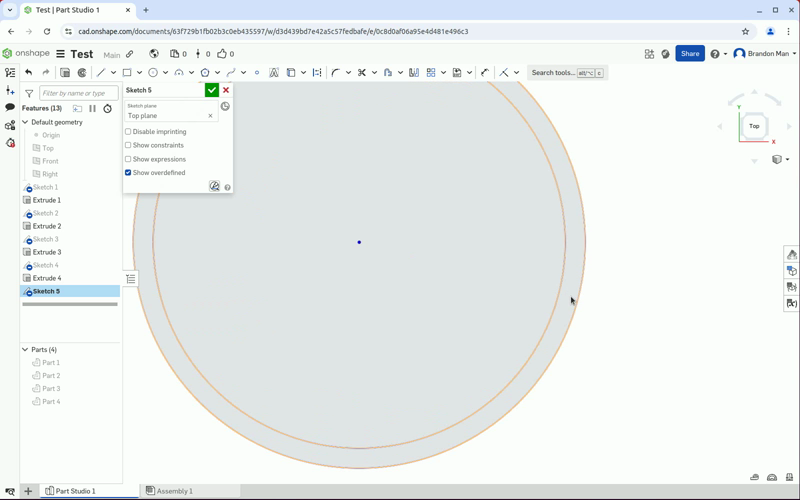
scroll(6)
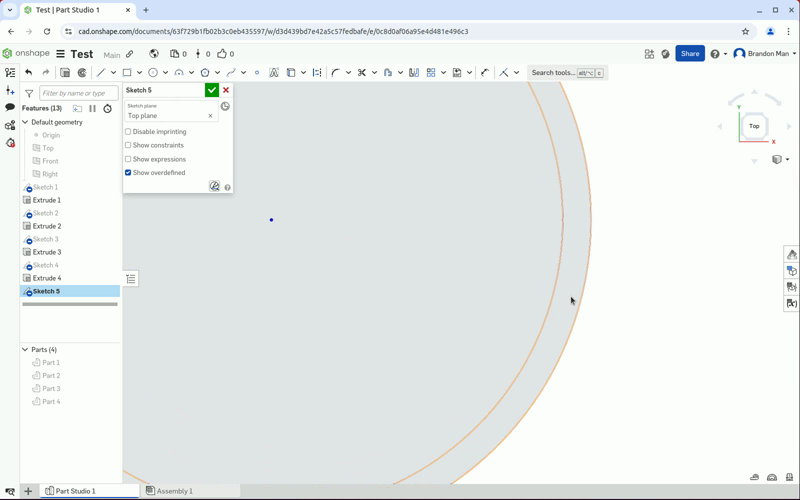
scroll(6)
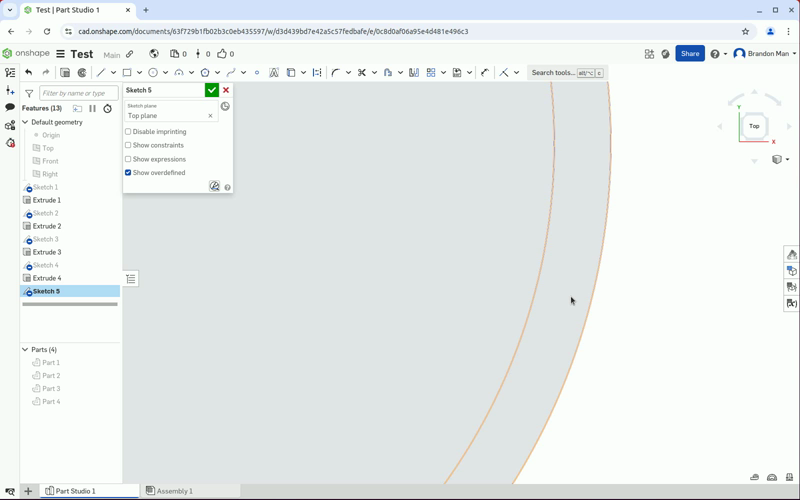
click(571, 296)
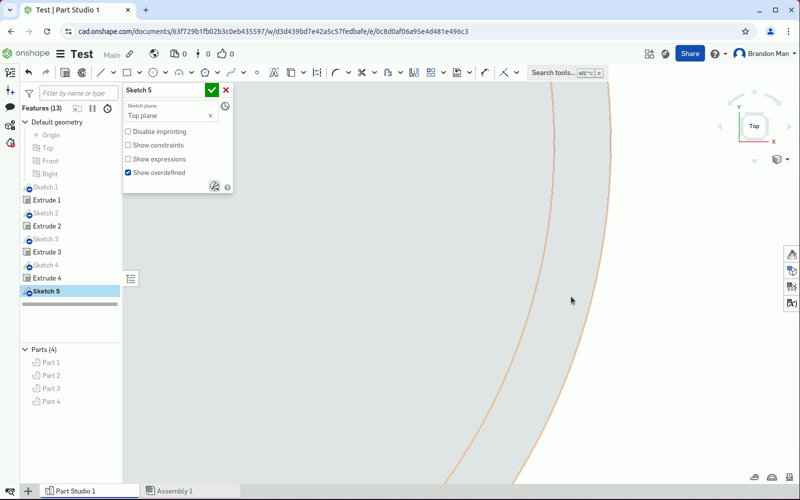
scroll(-6)
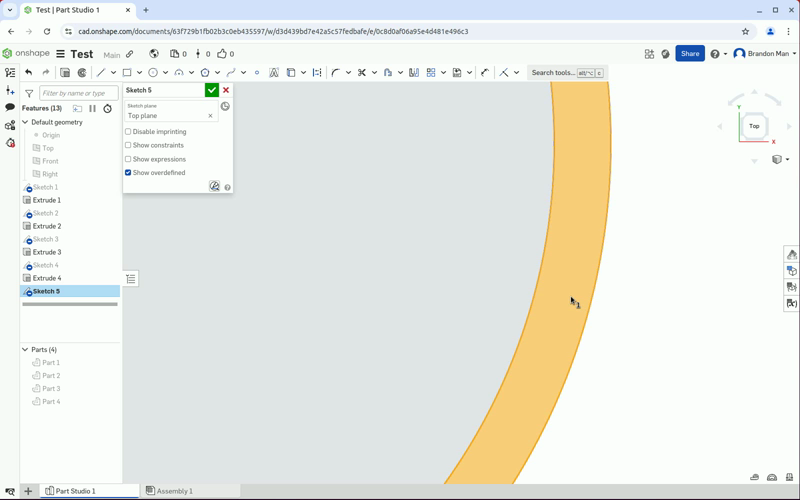
scroll(-6)
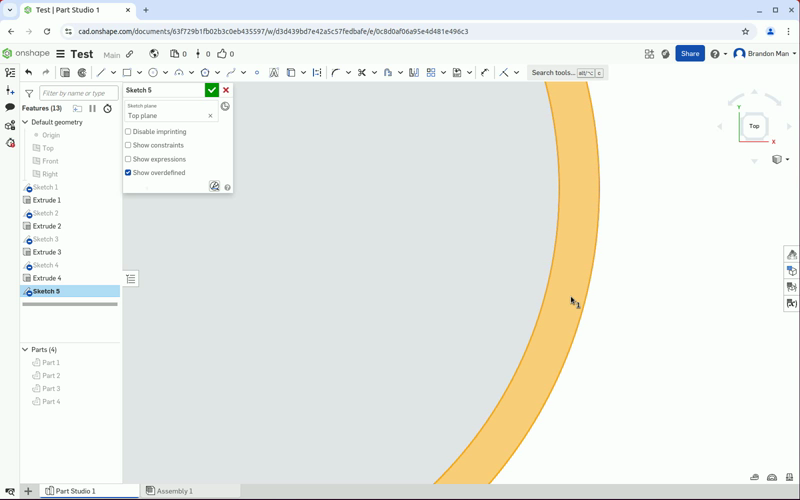
scroll(-6)
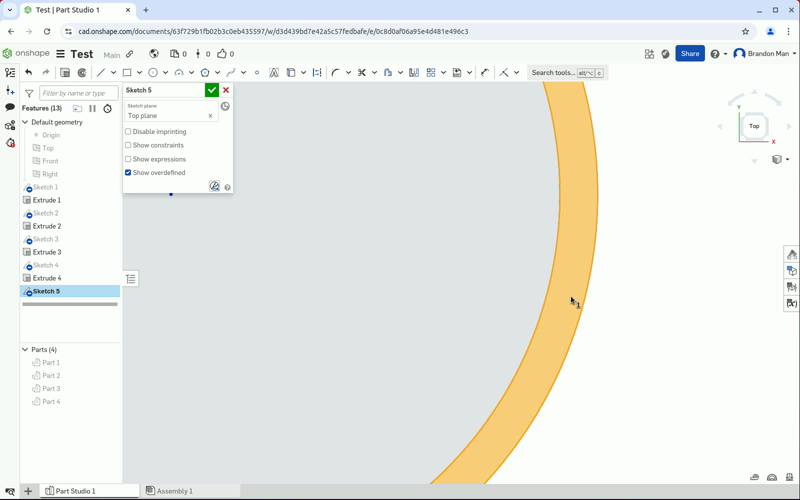
scroll(-6)
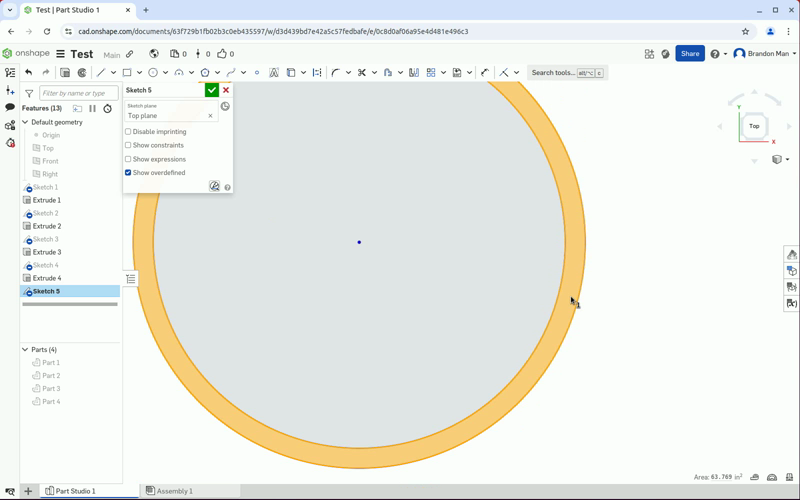
scroll(-6)
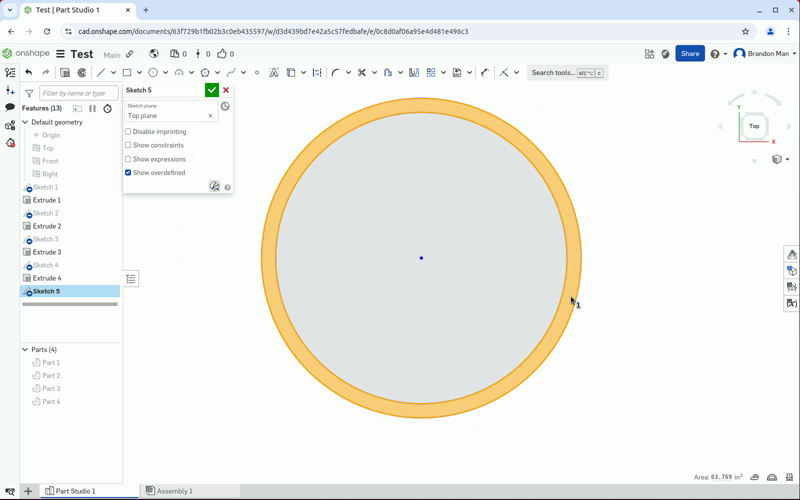
scroll(-6)
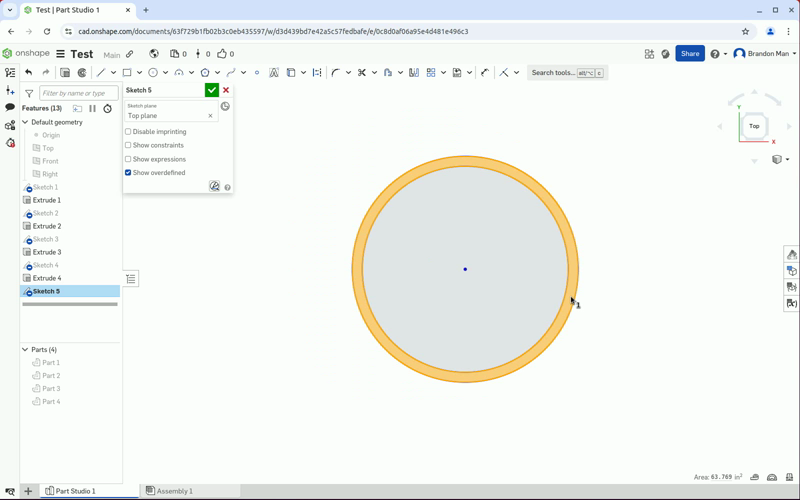
scroll(-6)
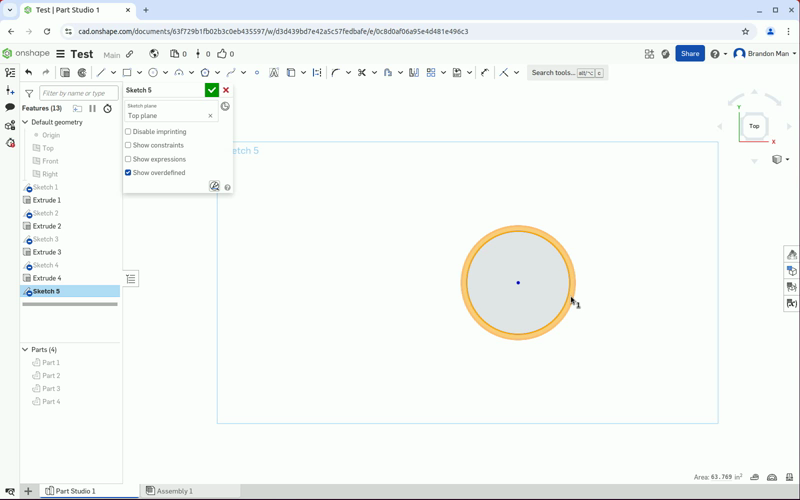
mouse_move(73, 352)
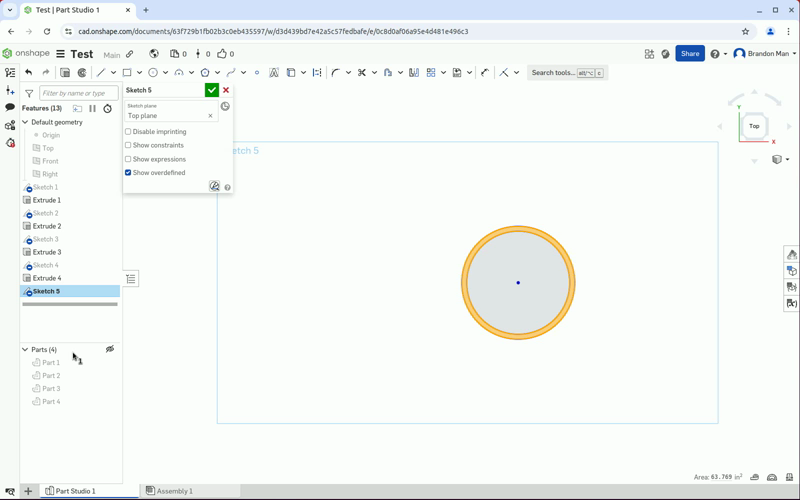
key(shift+y)
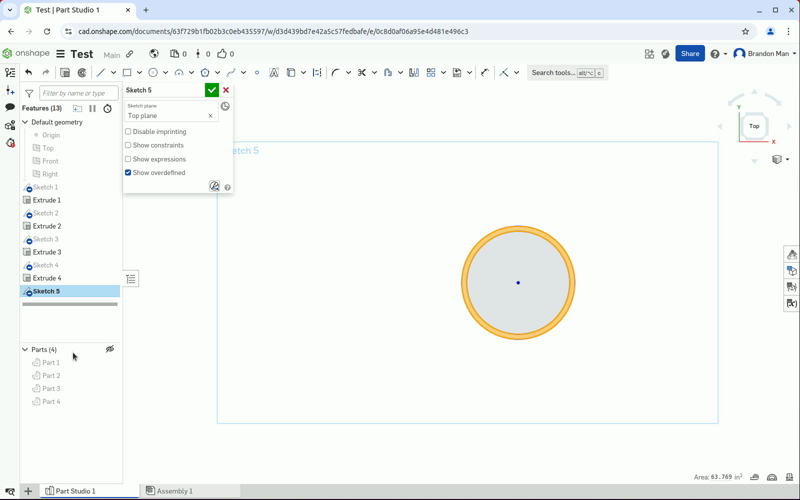
key(shift+e)
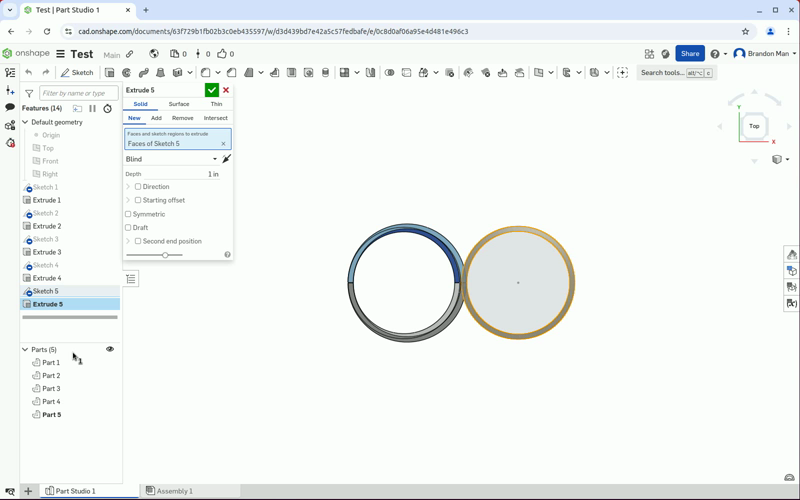
mouse_move(143, 106)
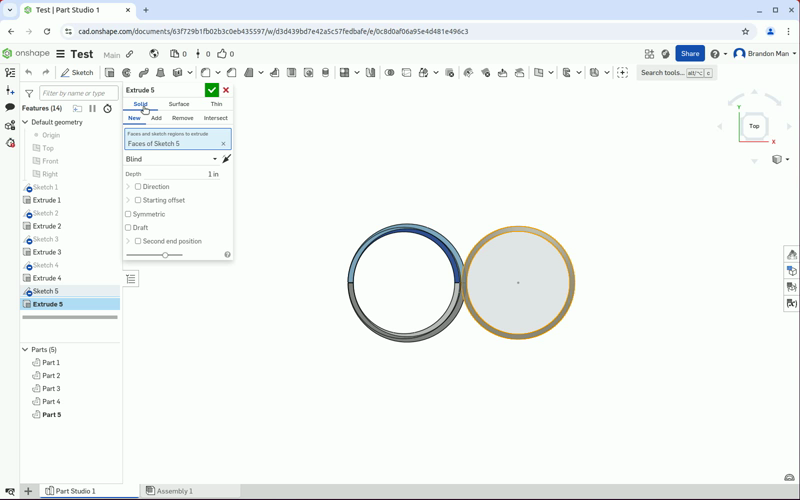
click(143, 106)
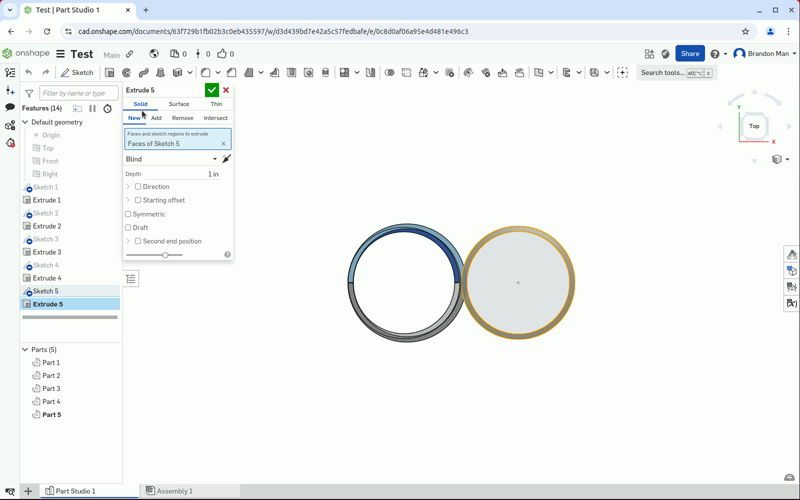
mouse_move(137, 120)
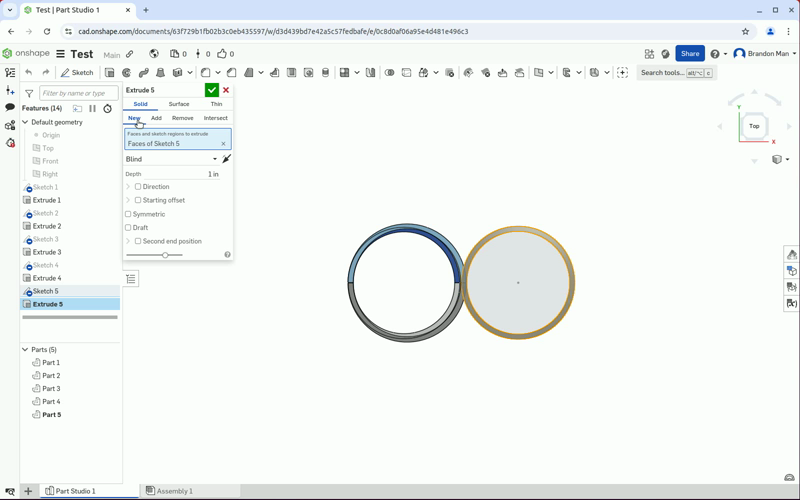
click(137, 120)
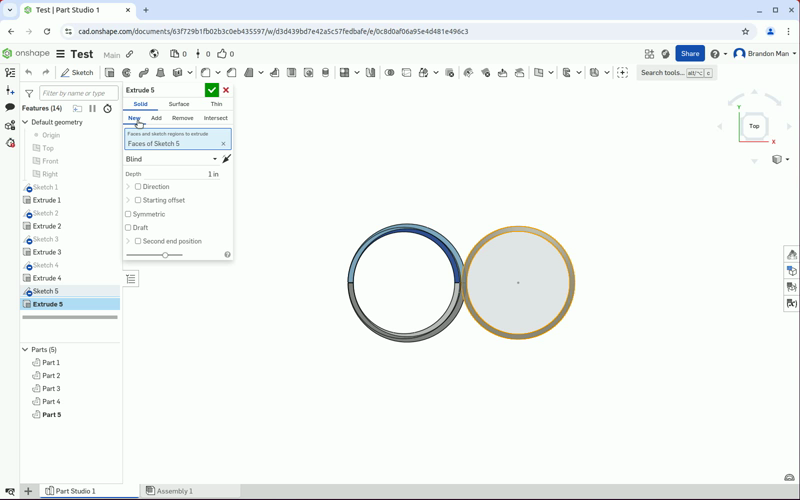
key(tab, 4)
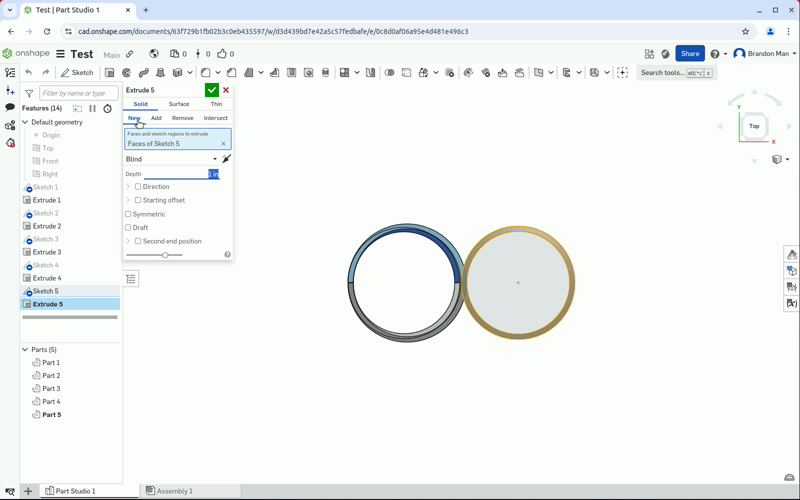
text(0.241)
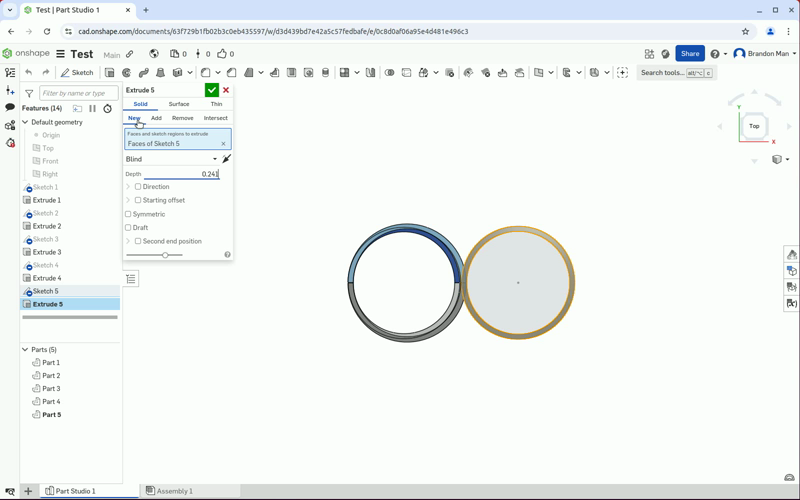
key(enter)
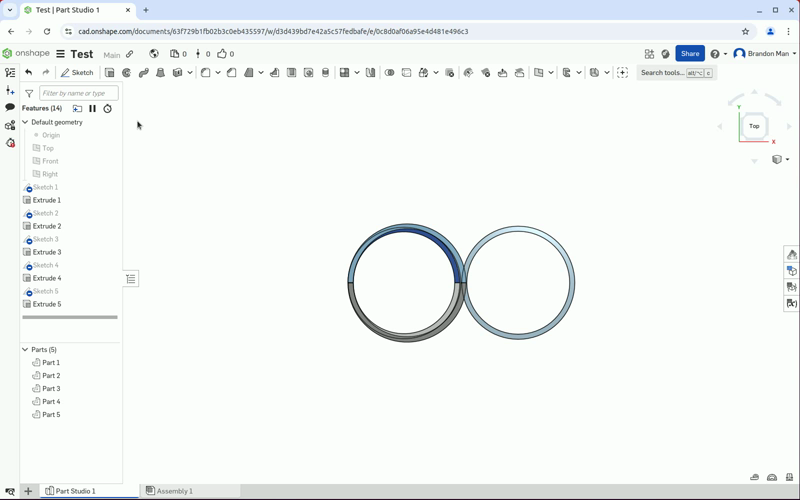
key(shift+h)
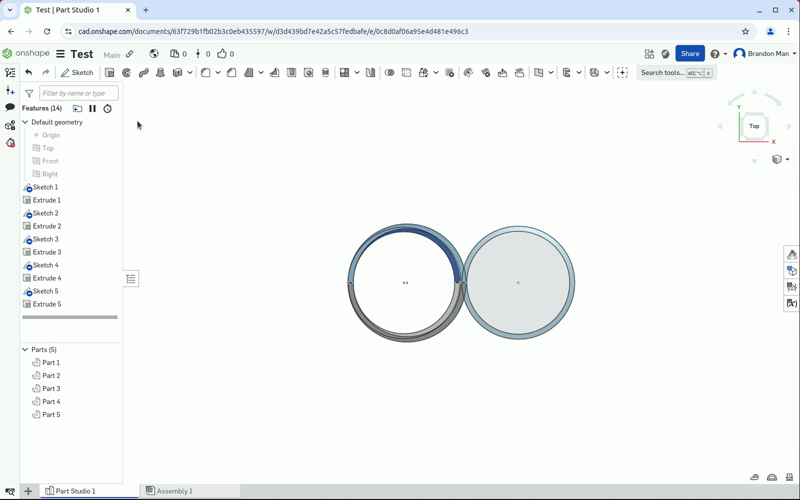
key(shift+h)
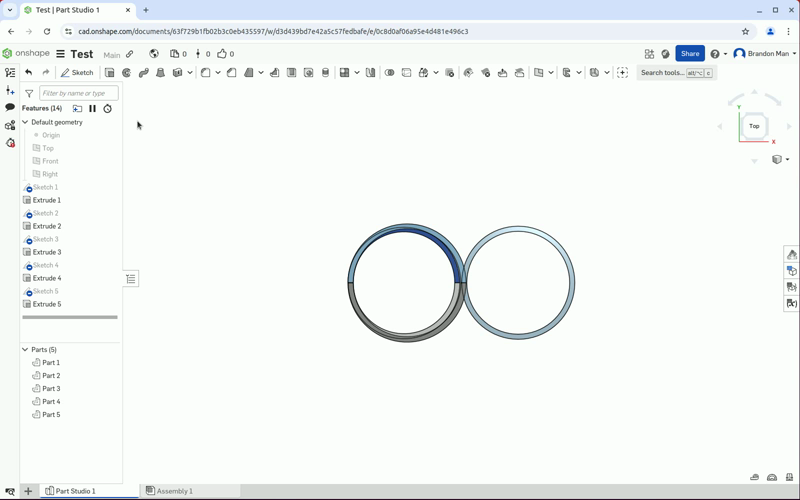
mouse_move(73, 189)
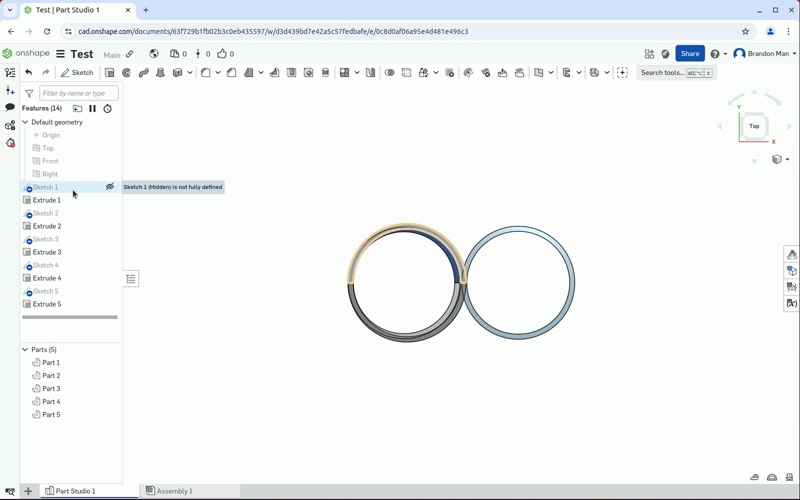
click(73, 189)
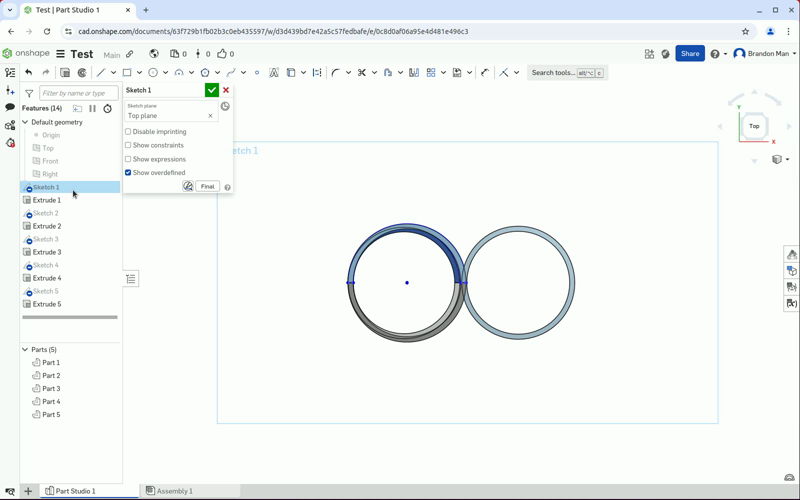
mouse_move(229, 92)
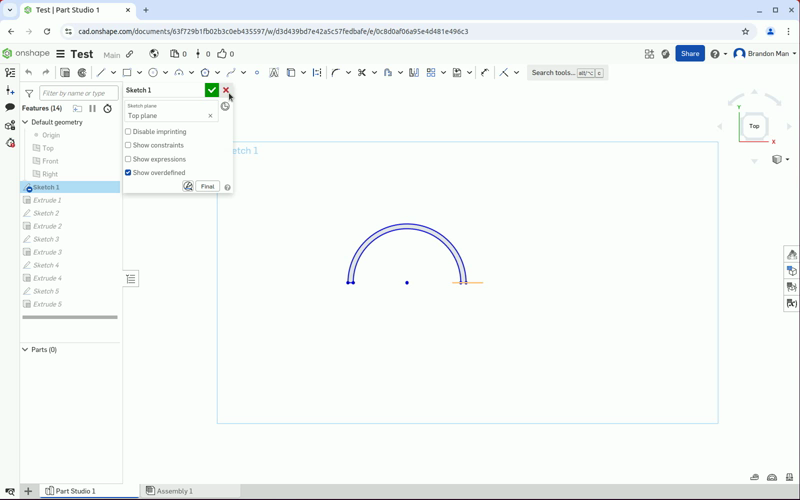
click(229, 92)
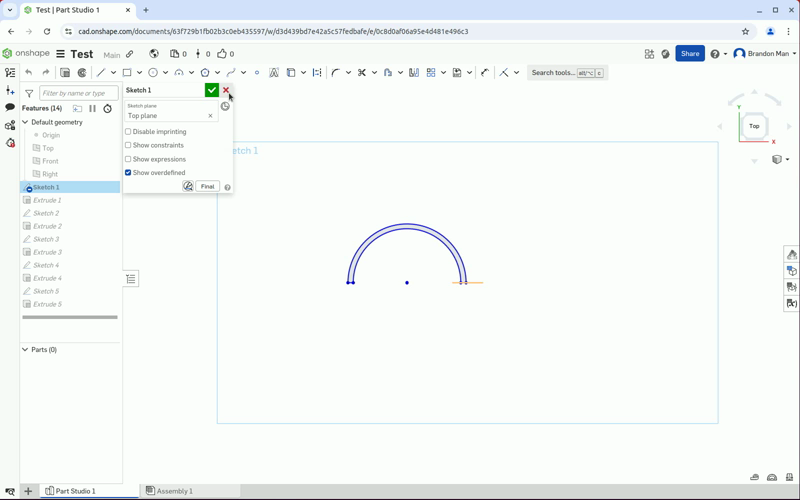
key(shift+s)
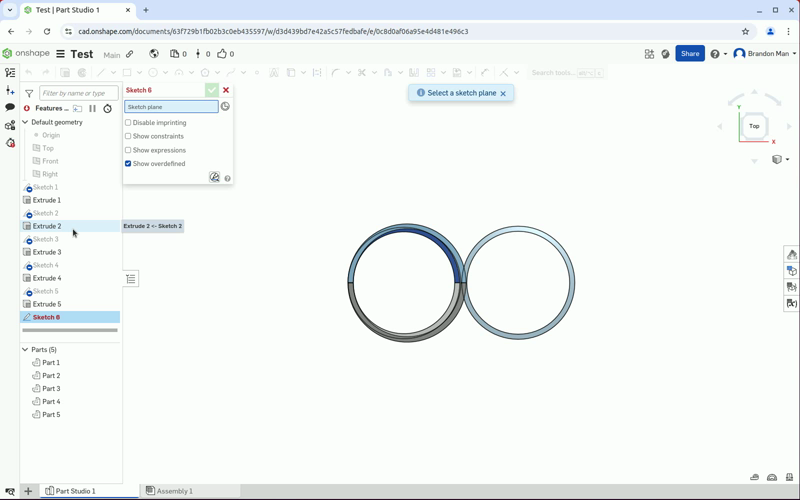
scroll(3)
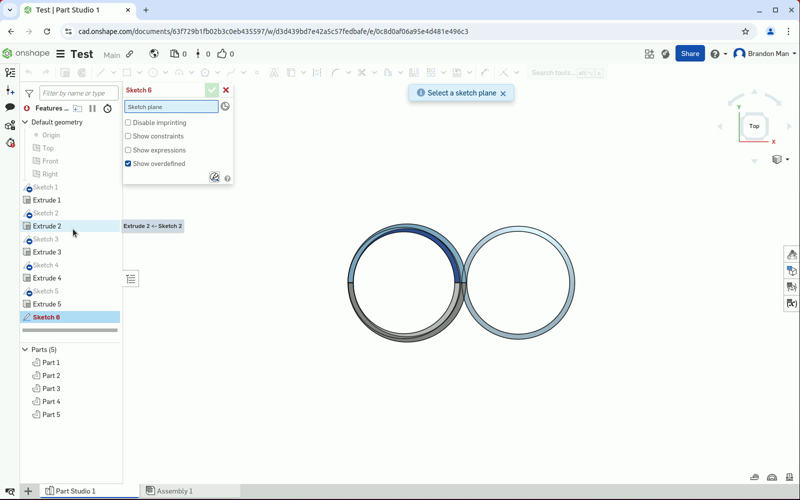
mouse_move(73, 150)
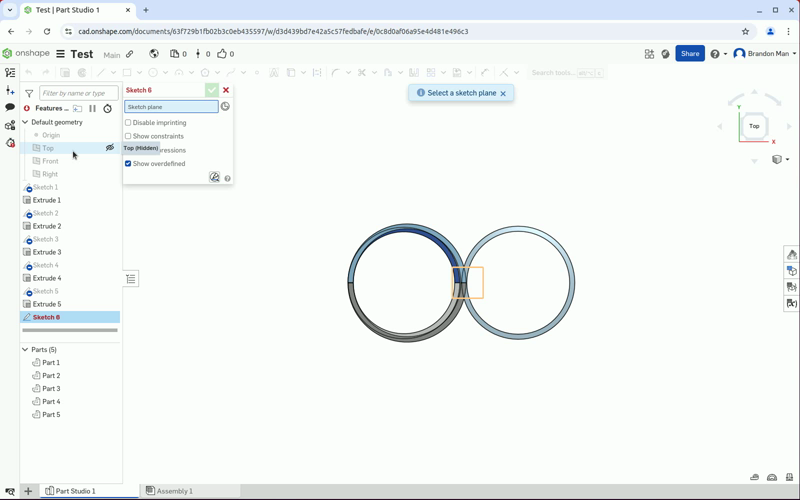
click(73, 150)
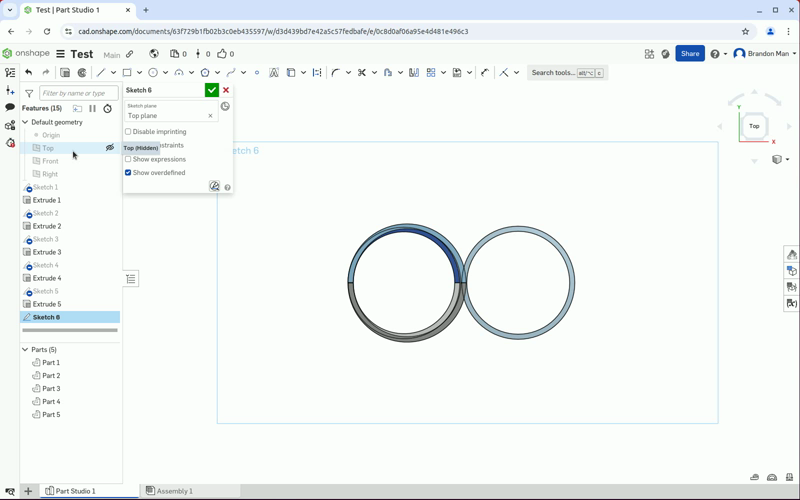
mouse_move(73, 352)
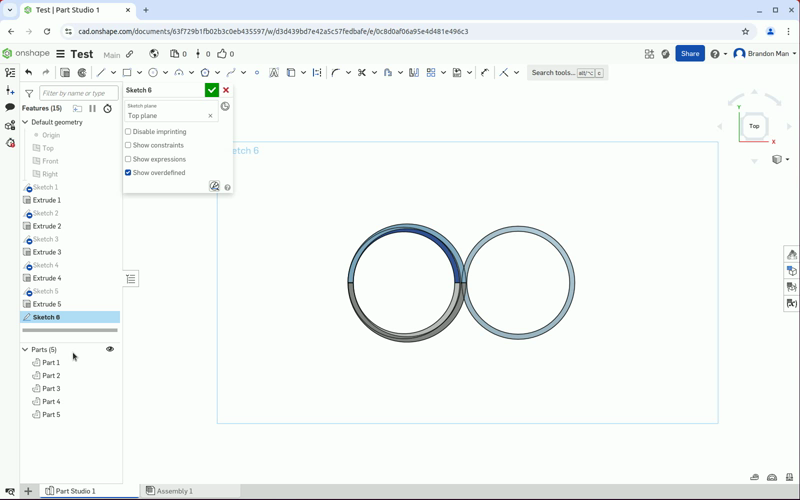
key(y)
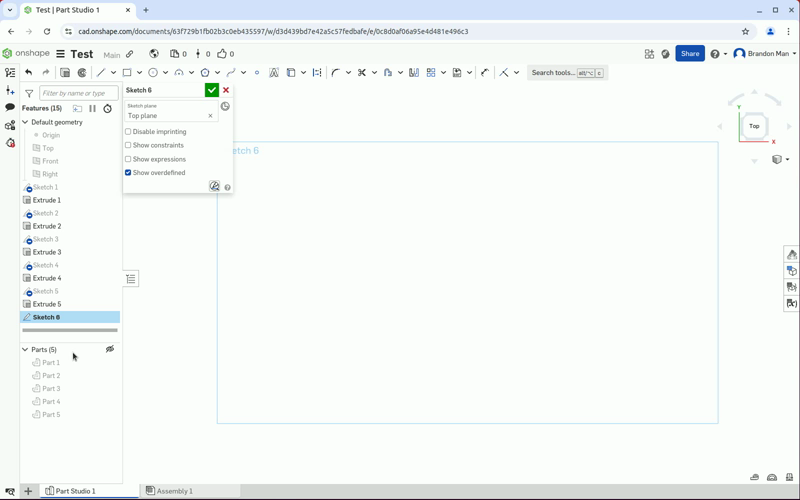
key(l)
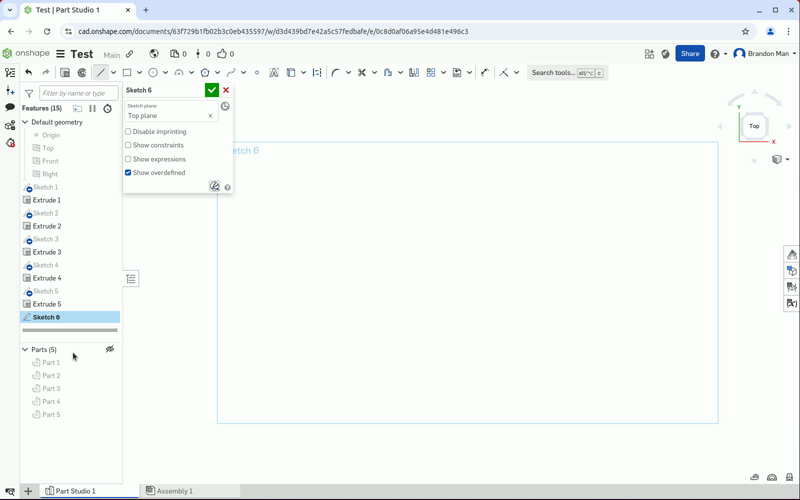
key_down(shift)
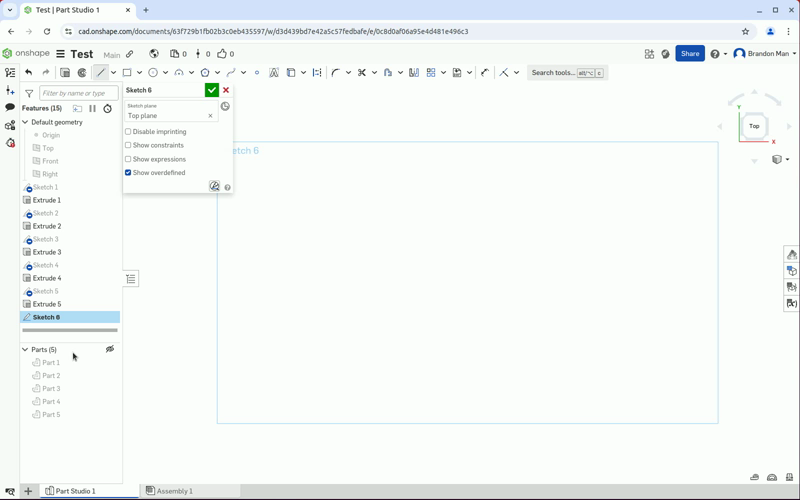
mouse_move(353, 282)
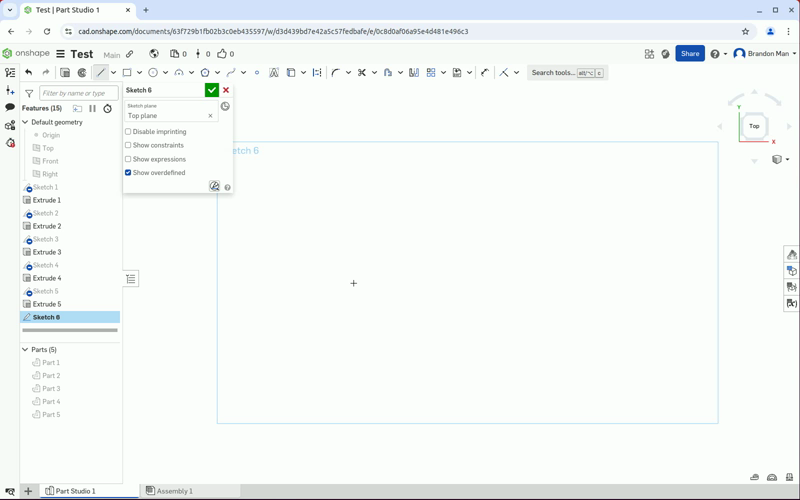
click(353, 282)
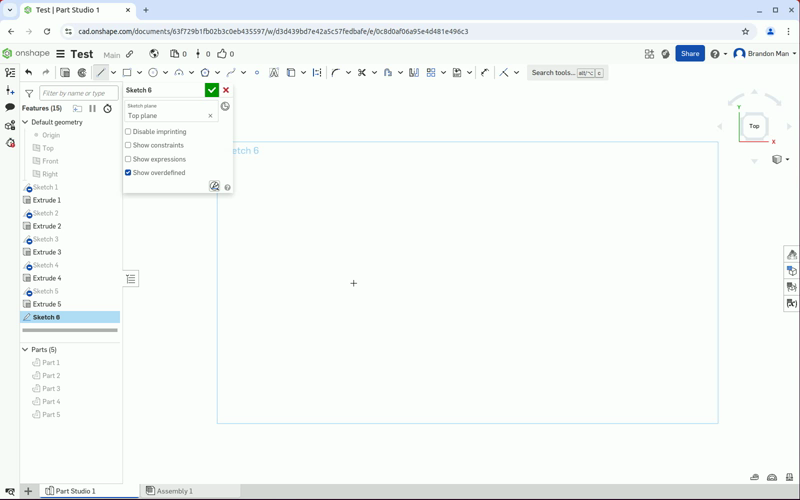
key_up(shift)
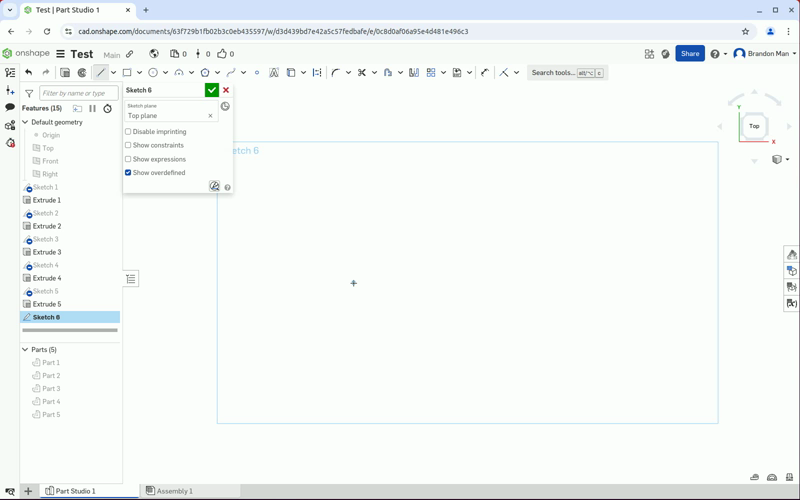
key_down(shift)
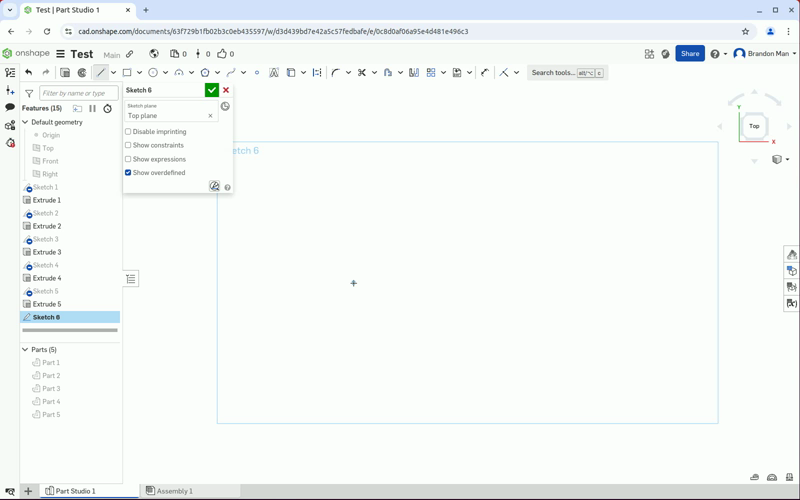
mouse_move(383, 282)
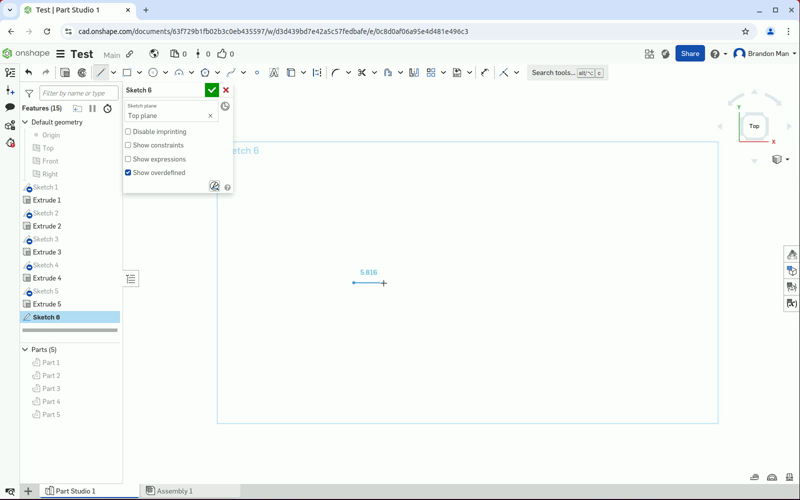
mouse_move(358, 282)
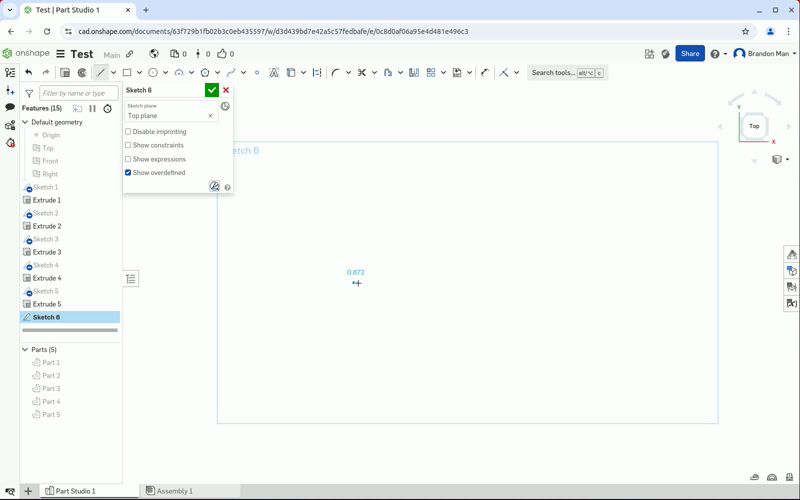
scroll(6)
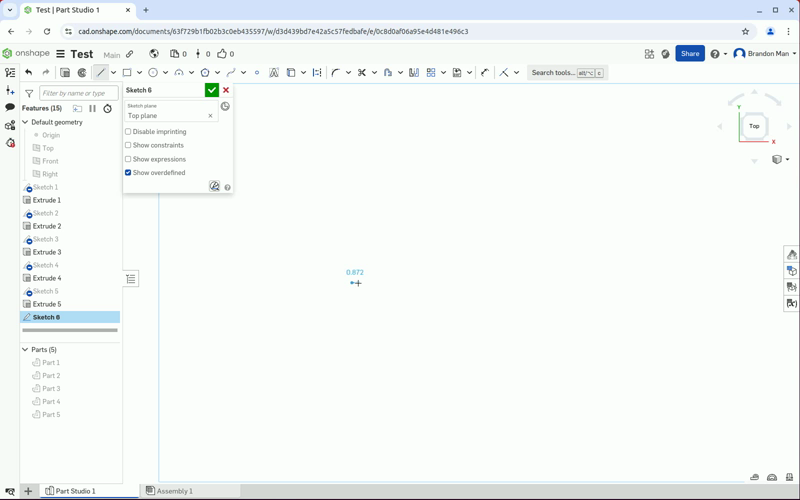
scroll(6)
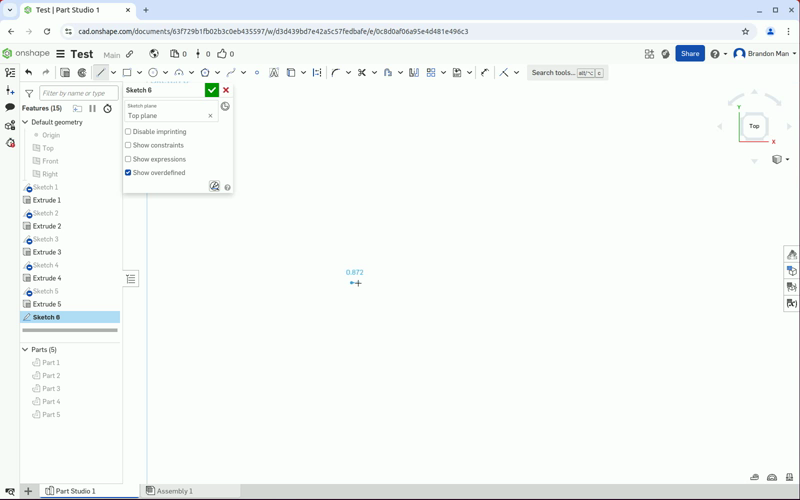
scroll(6)
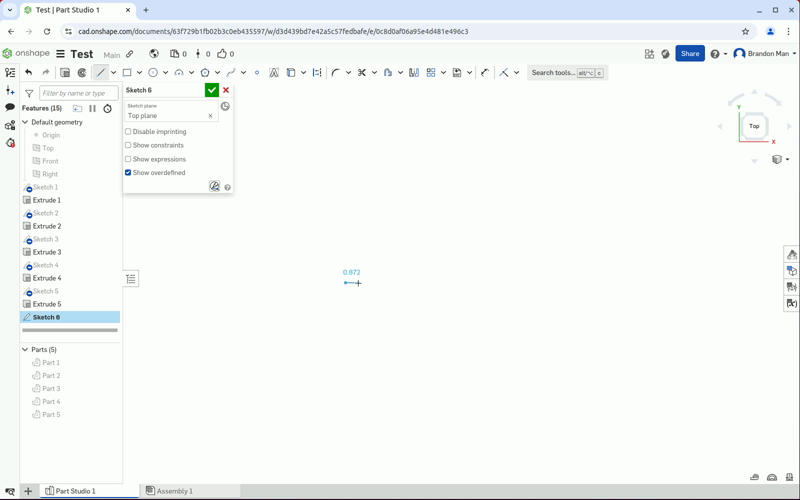
scroll(6)
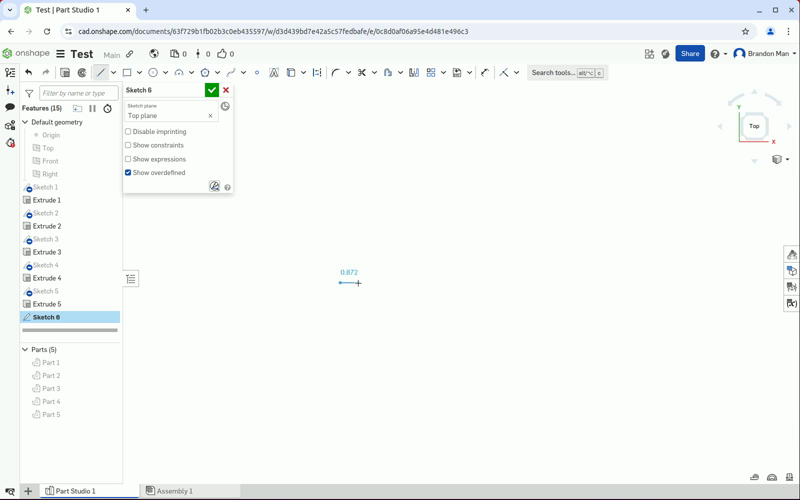
scroll(6)
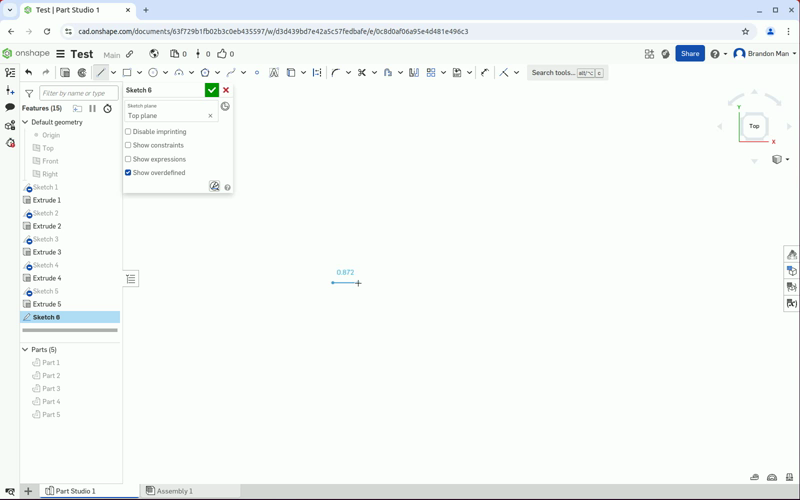
scroll(6)
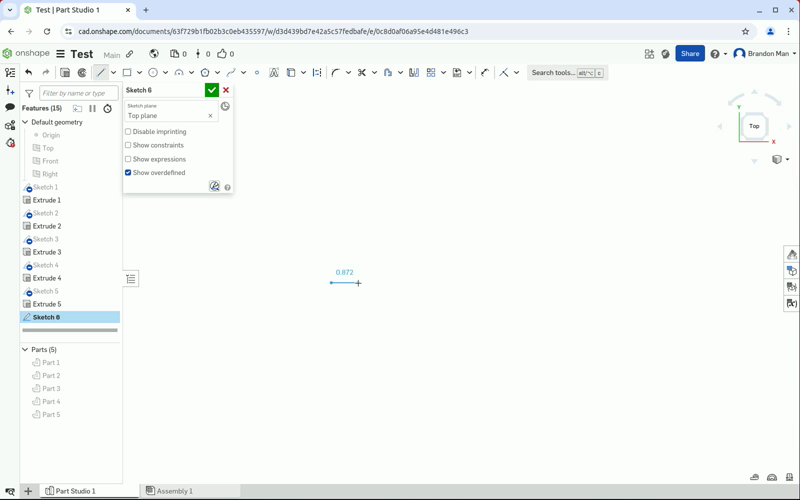
scroll(6)
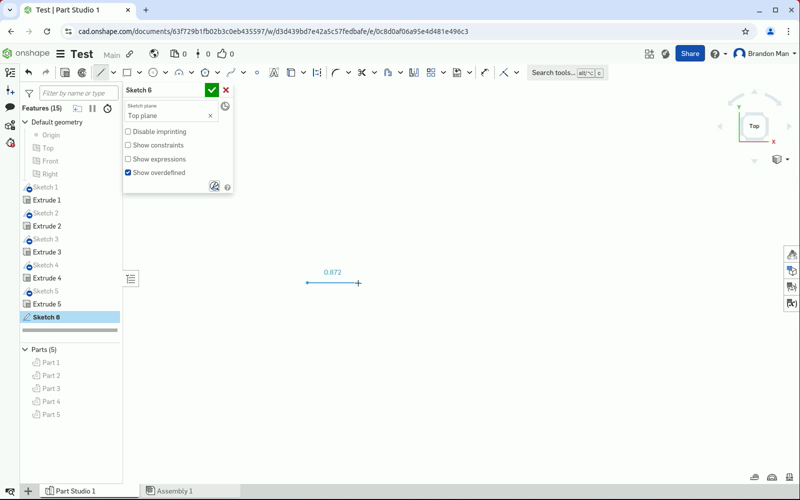
click(358, 282)
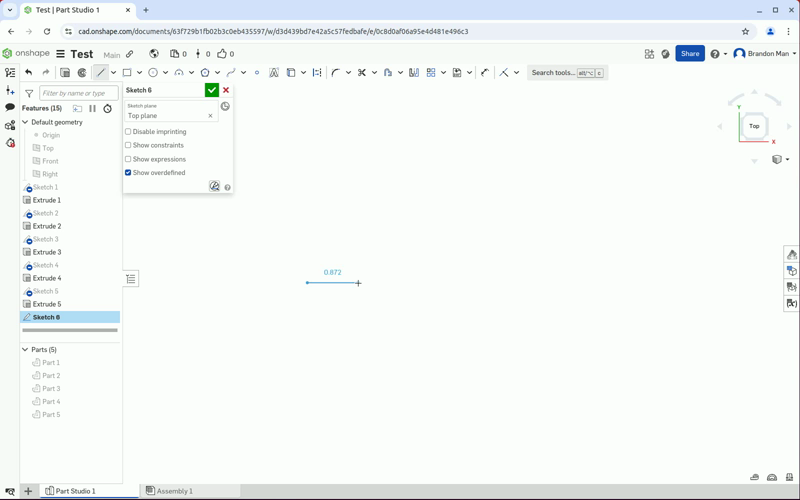
scroll(-6)
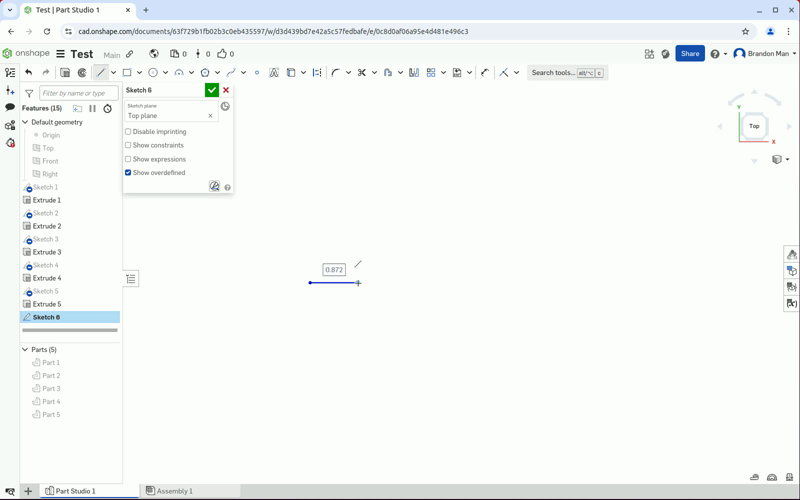
scroll(-6)
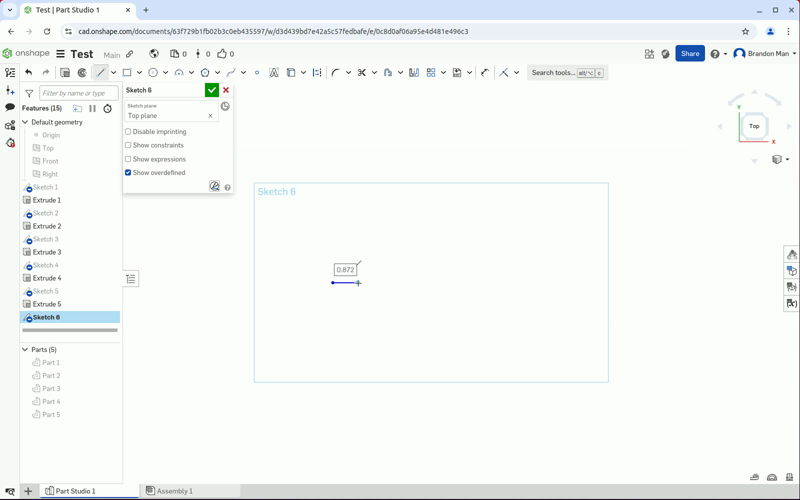
scroll(-6)
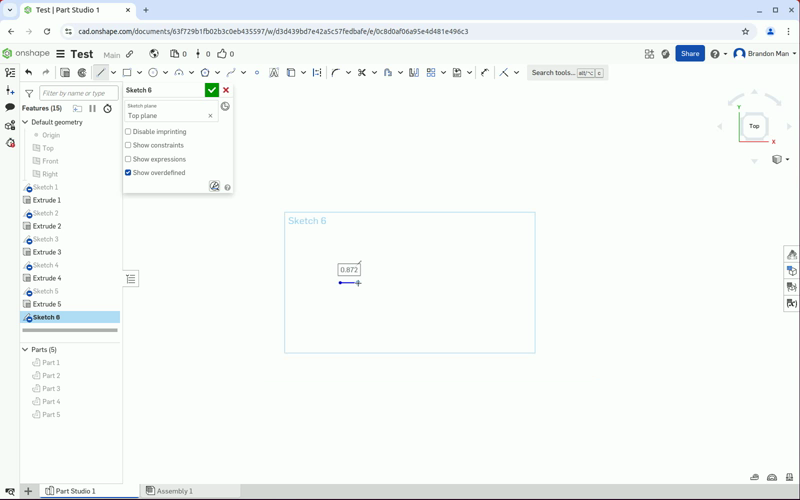
scroll(-6)
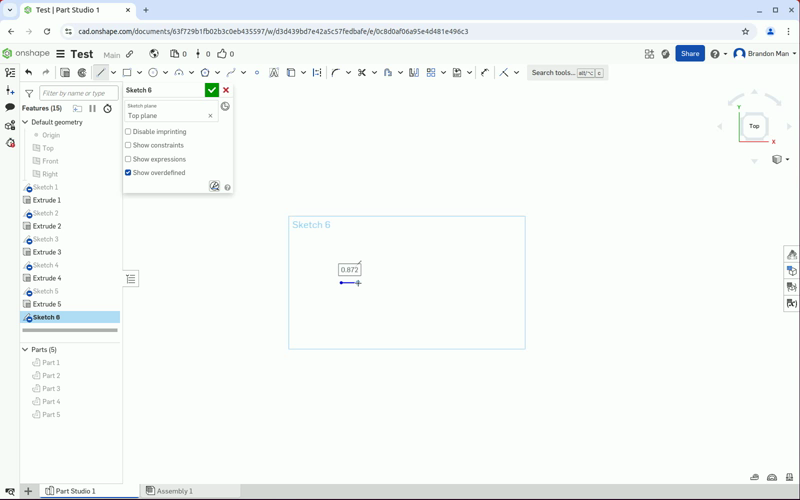
scroll(-6)
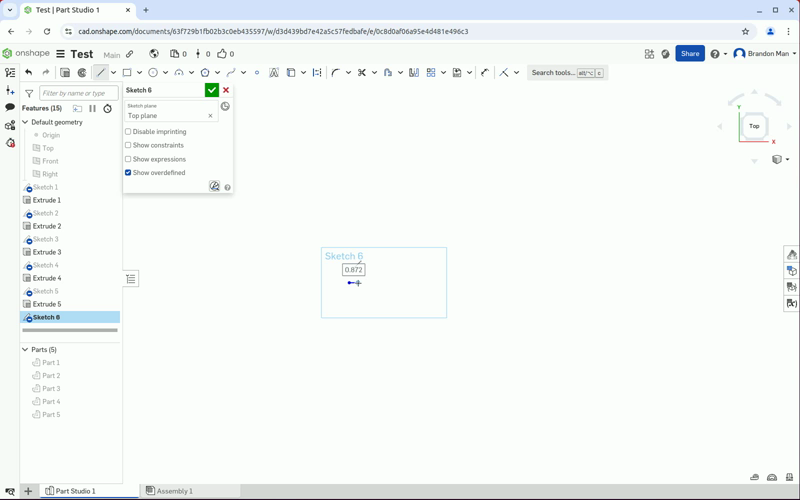
scroll(-6)
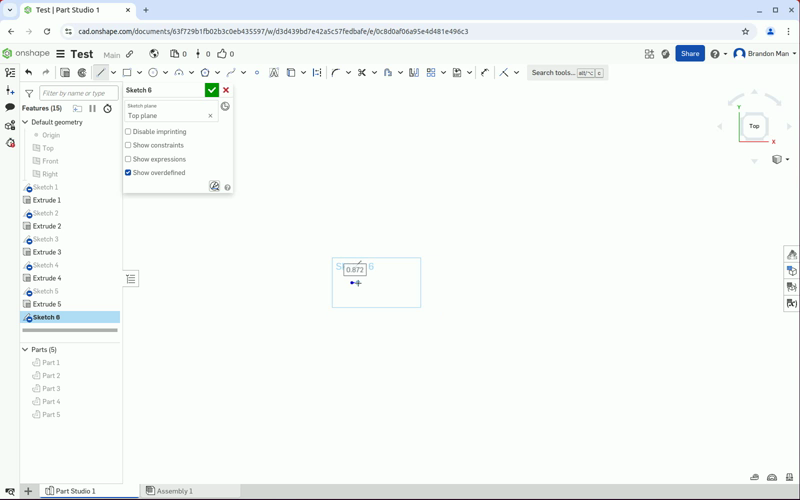
scroll(-6)
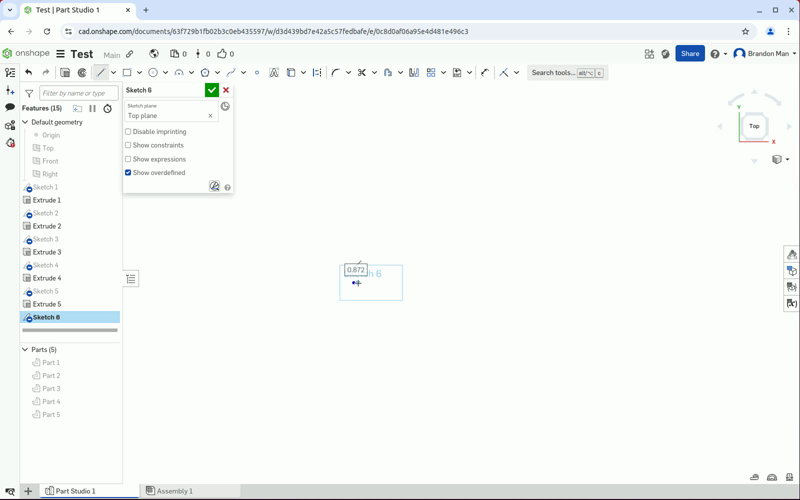
key_up(shift)
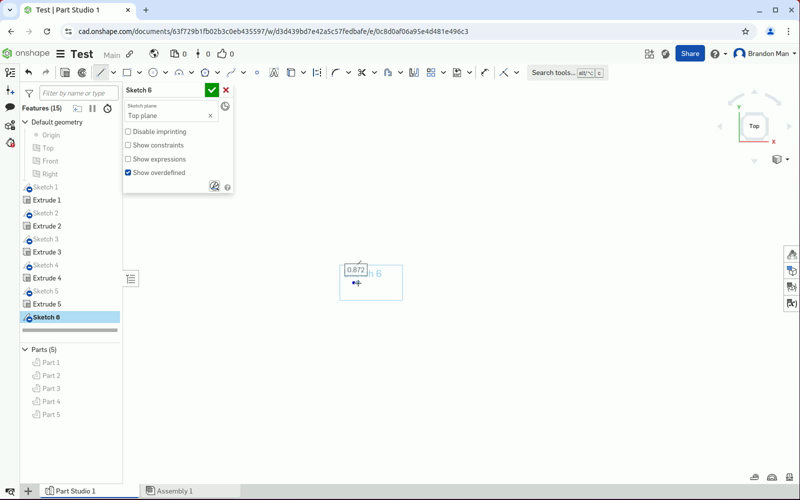
key(esc)
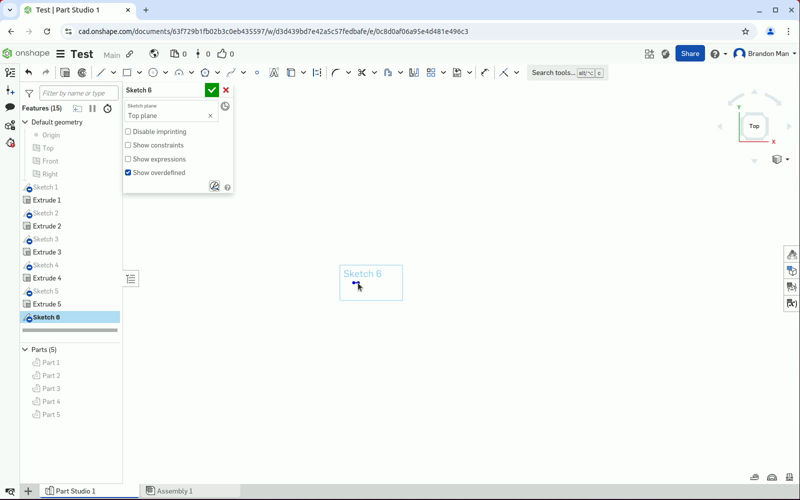
key(a)
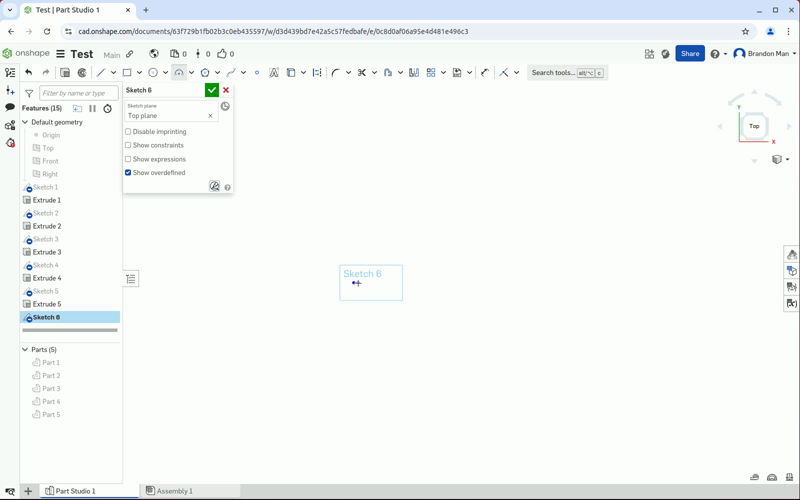
mouse_move(358, 282)
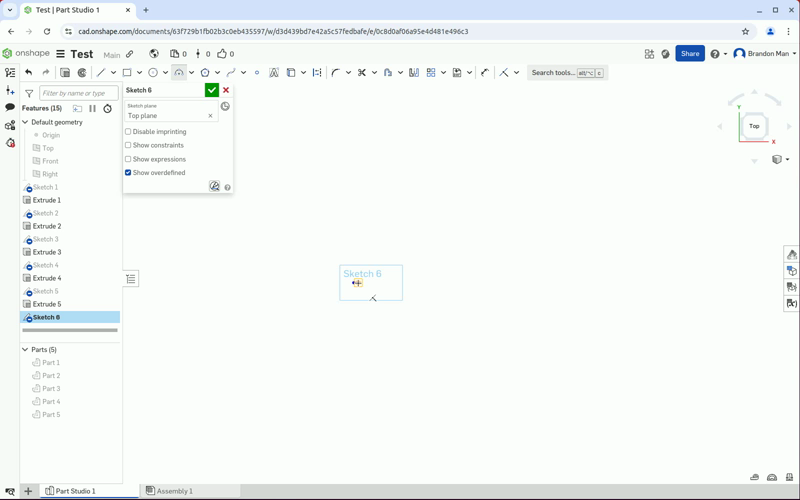
click(358, 282)
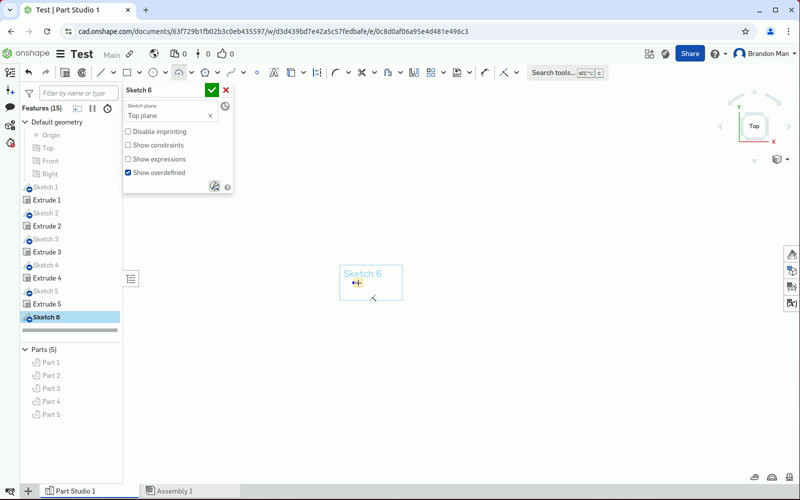
key_down(shift)
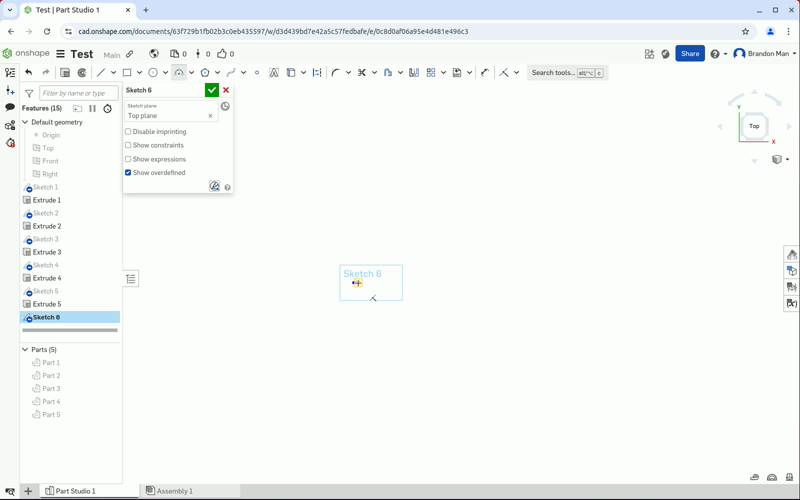
mouse_move(450, 282)
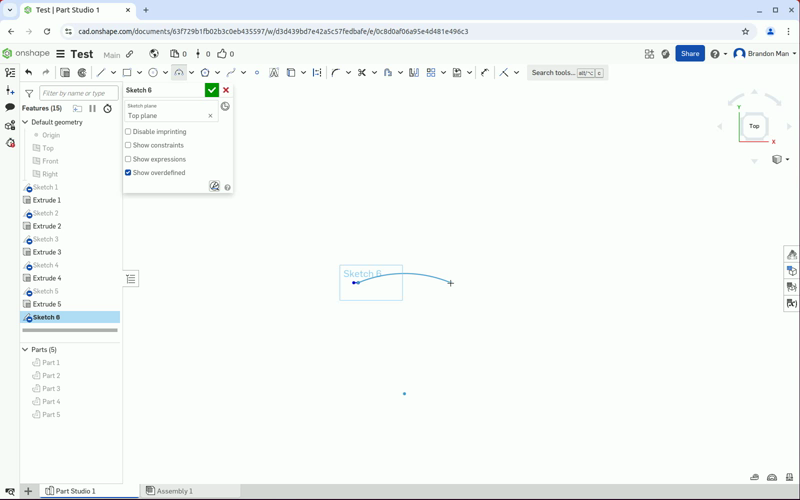
click(450, 282)
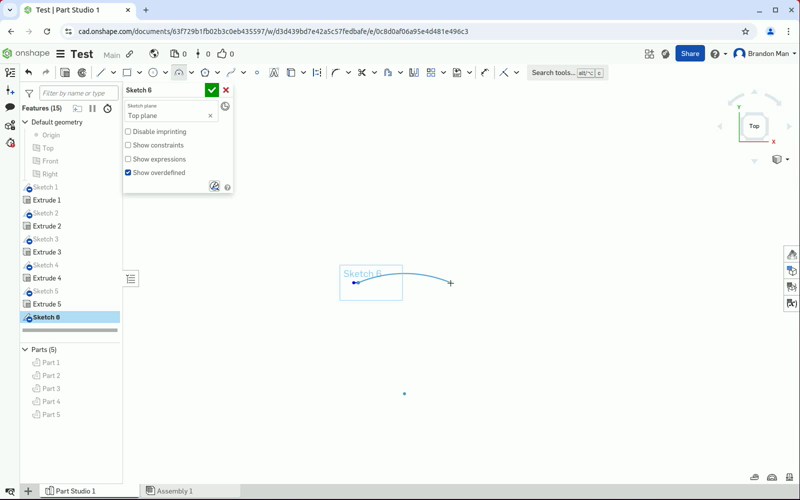
mouse_move(404, 236)
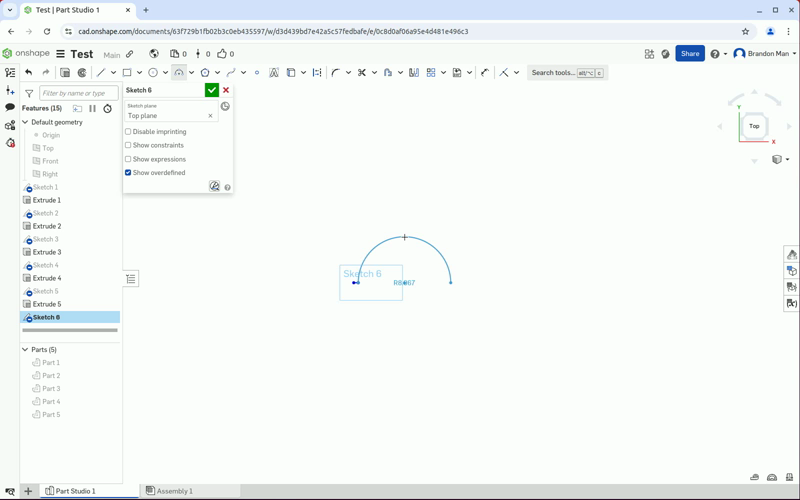
click(404, 236)
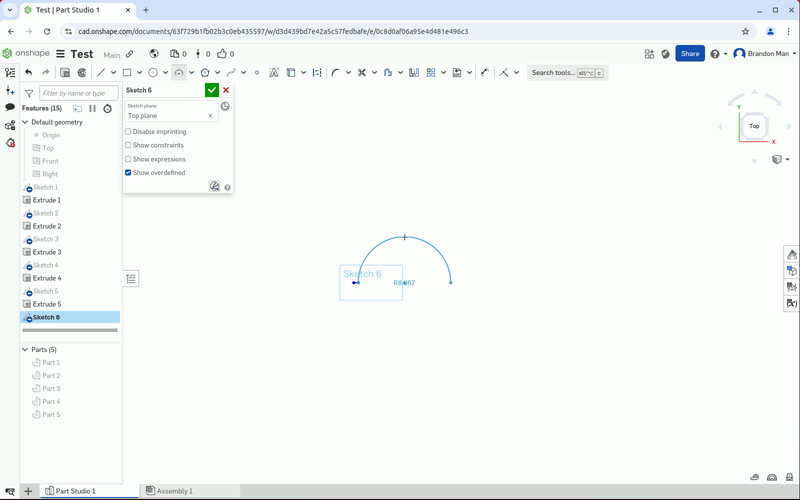
key_up(shift)
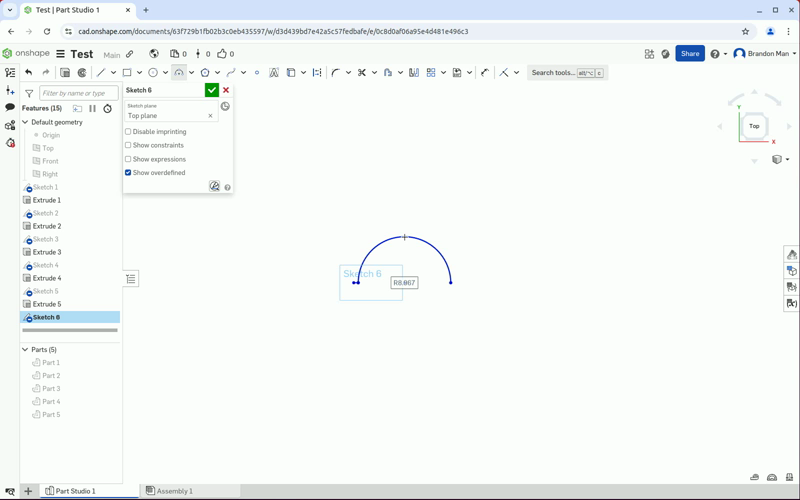
key(esc)
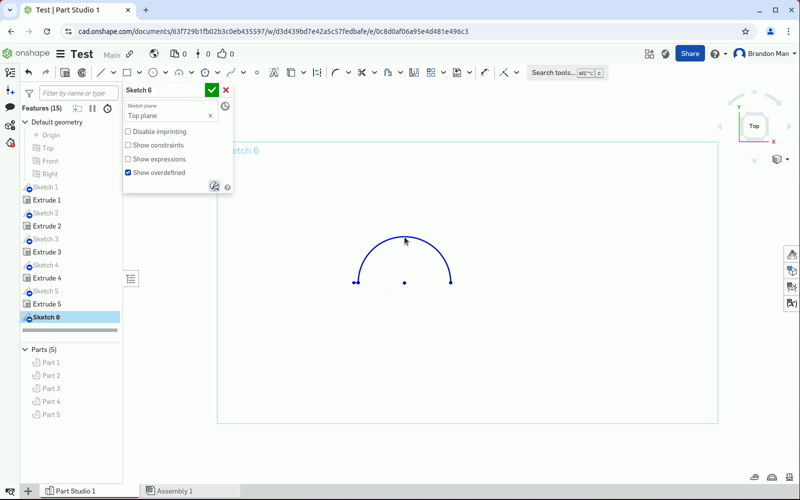
key(l)
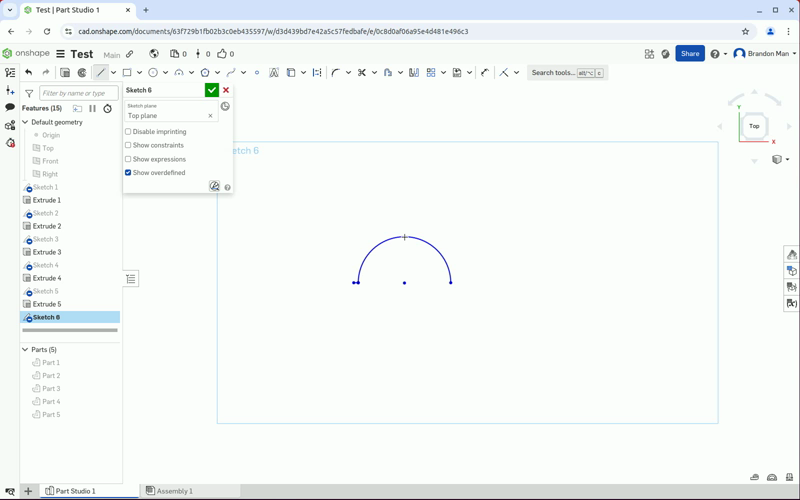
mouse_move(450, 282)
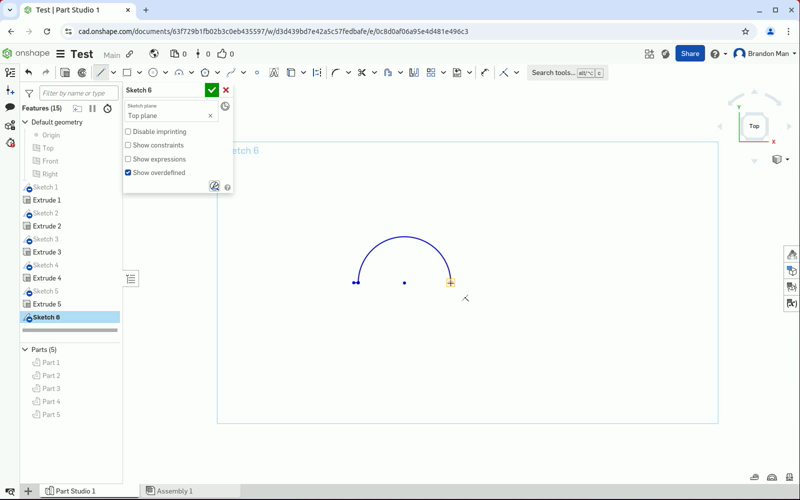
click(450, 282)
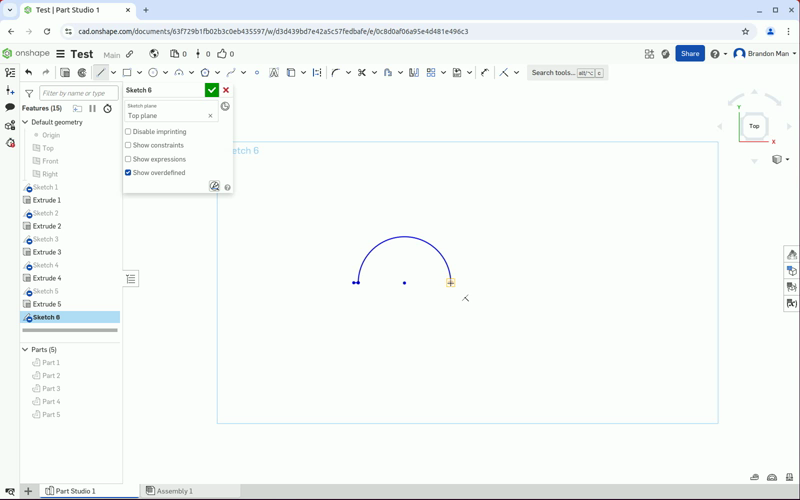
key_down(shift)
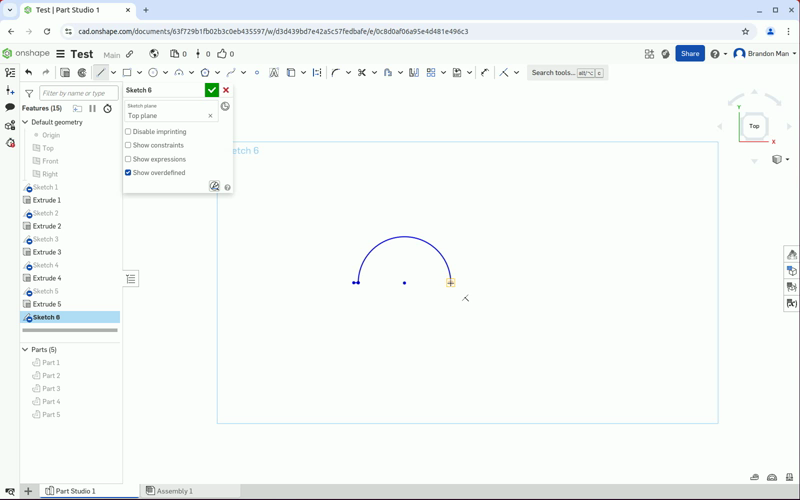
mouse_move(480, 282)
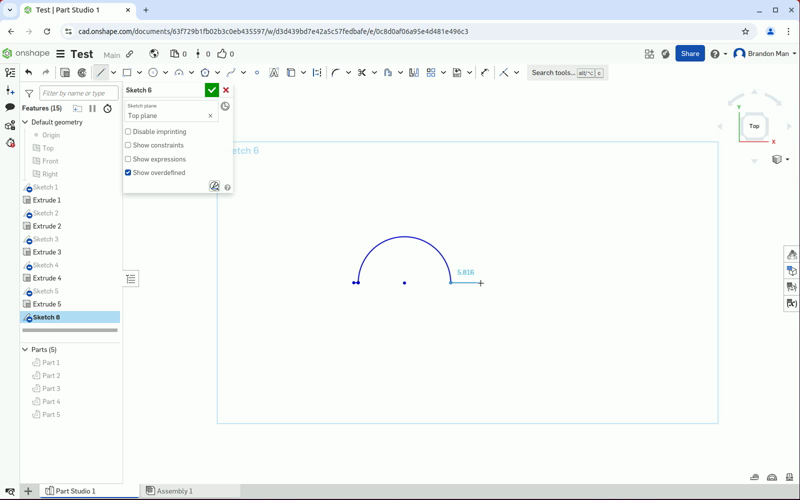
mouse_move(455, 282)
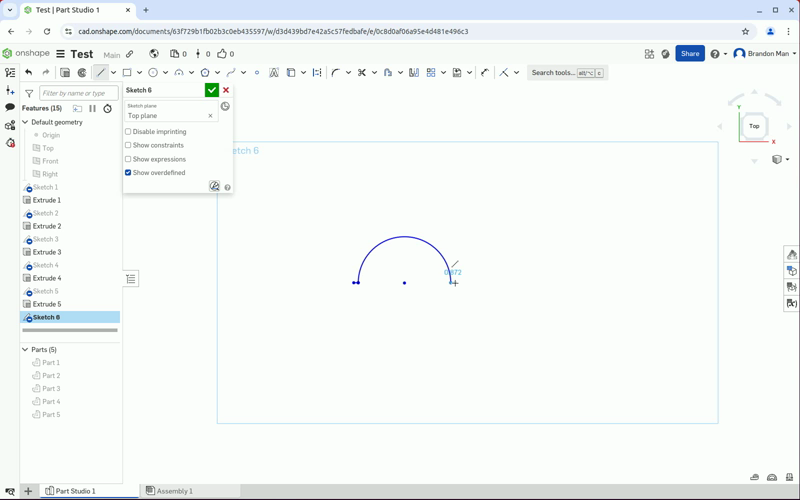
scroll(6)
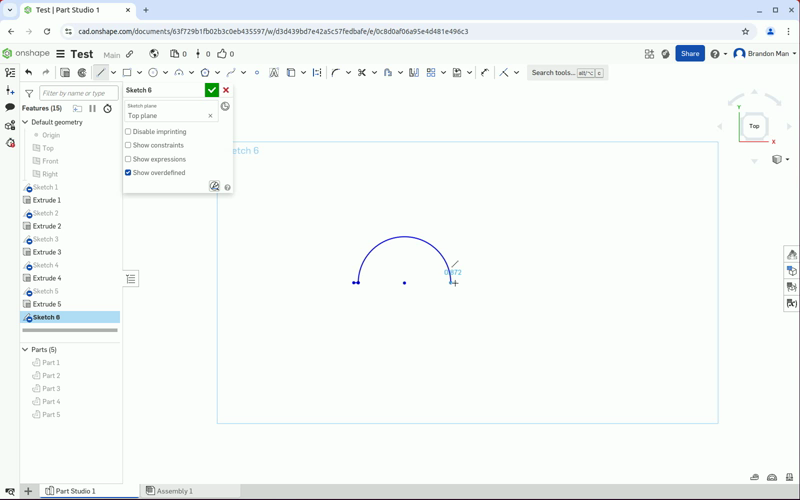
scroll(6)
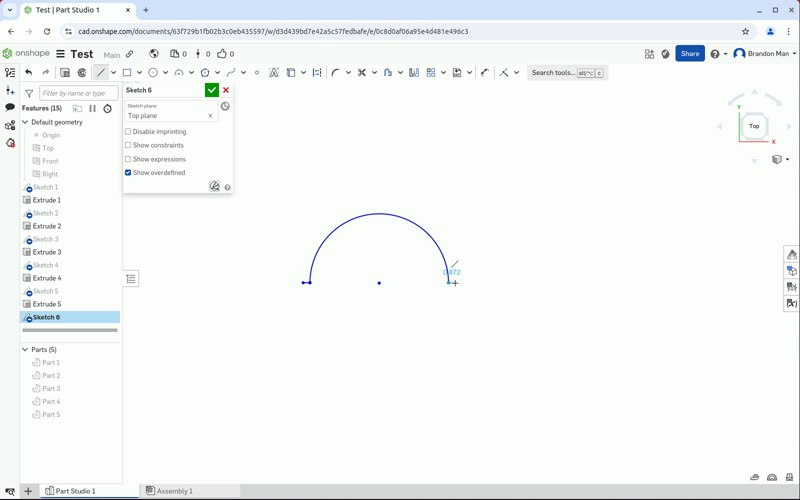
scroll(6)
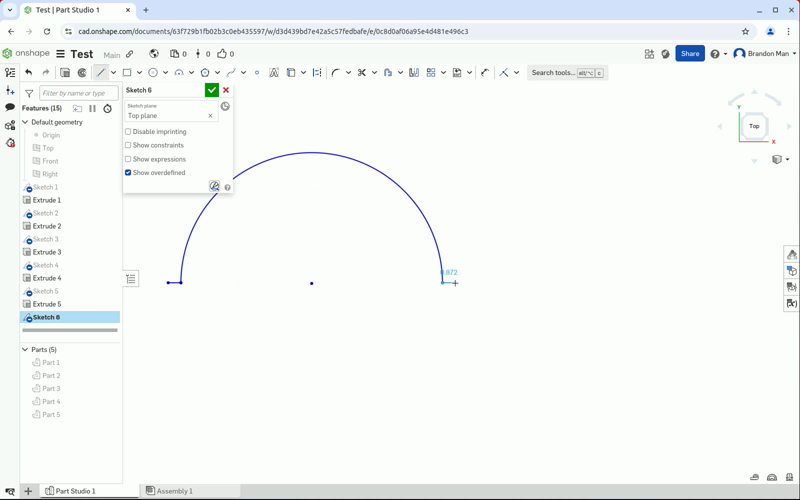
scroll(6)
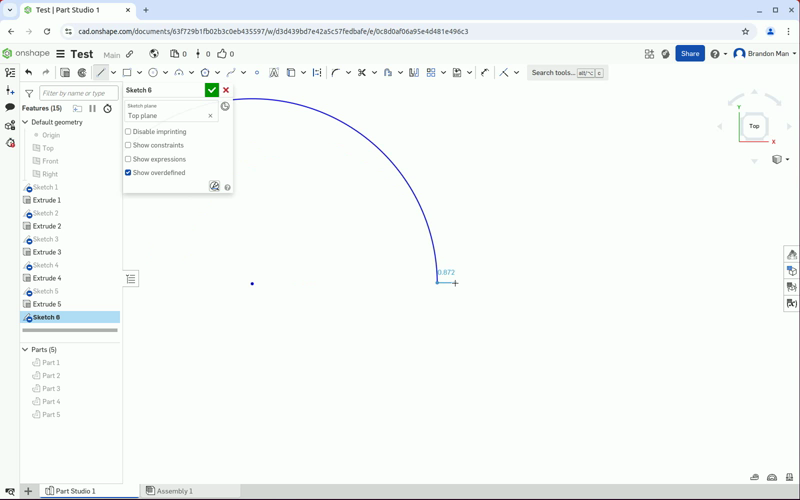
scroll(6)
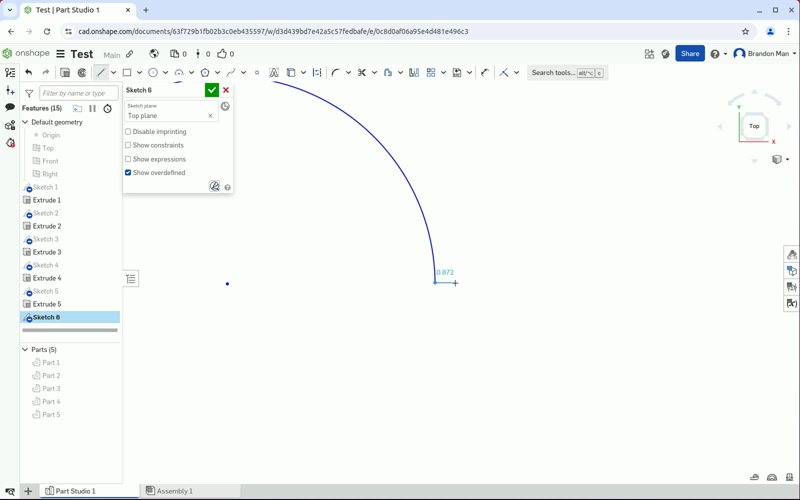
scroll(6)
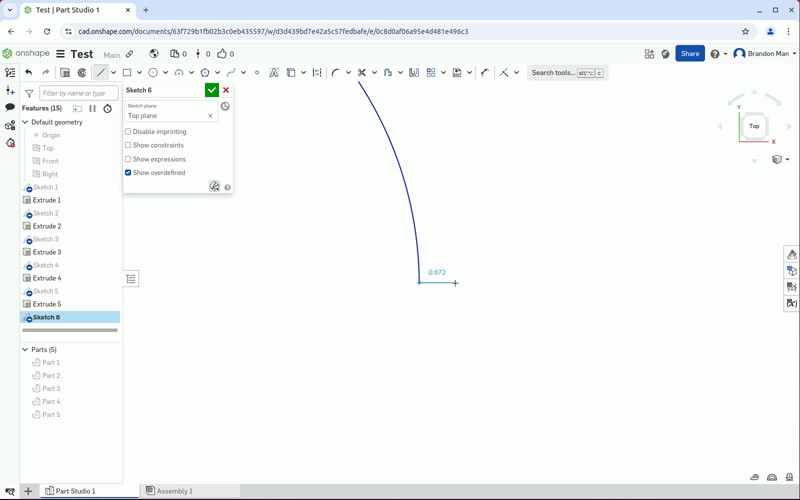
scroll(6)
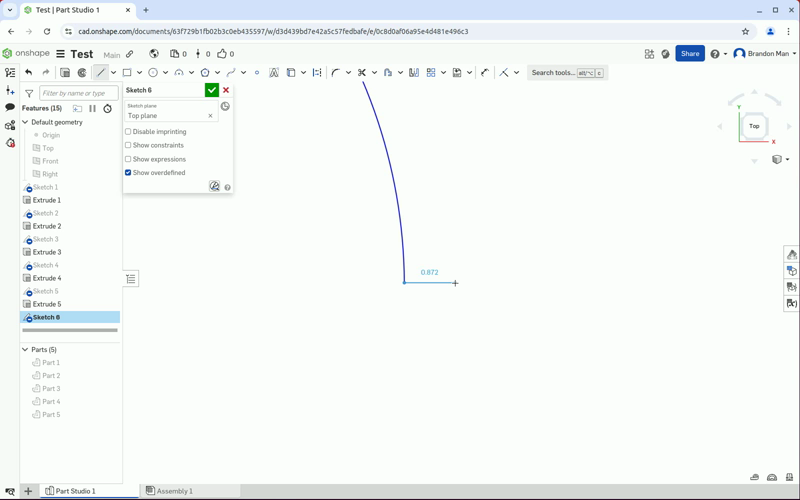
click(455, 282)
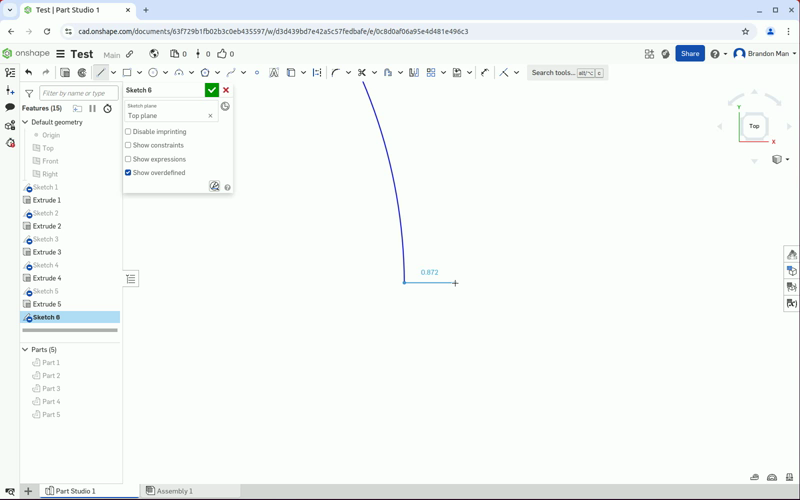
scroll(-6)
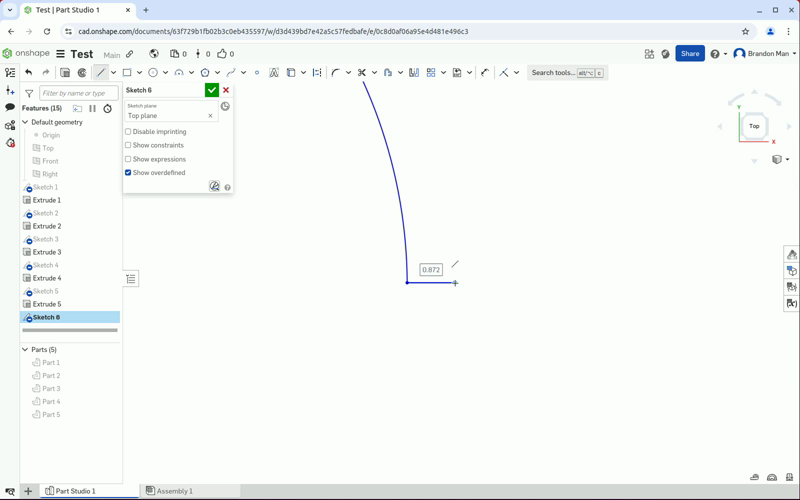
scroll(-6)
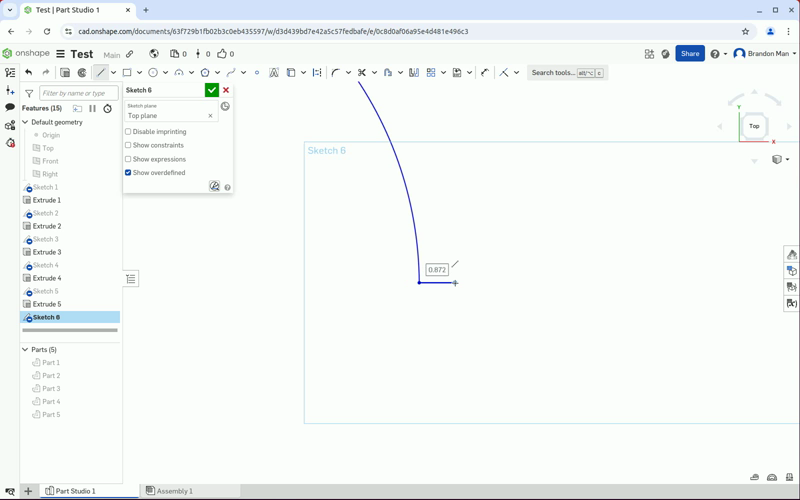
scroll(-6)
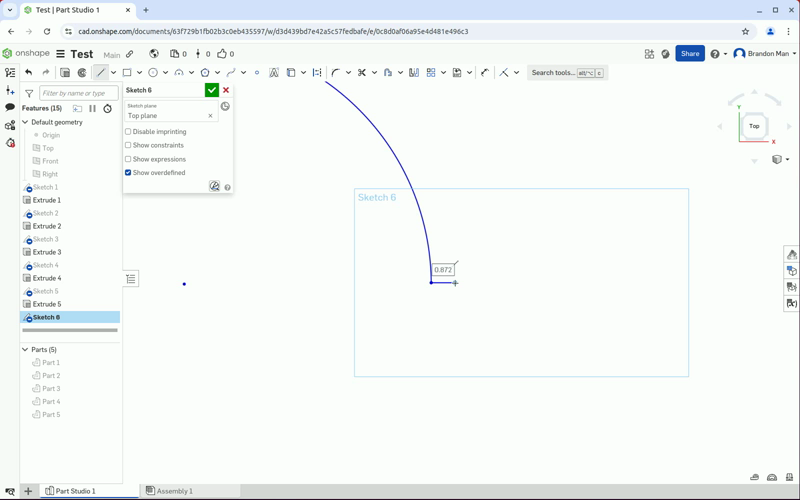
scroll(-6)
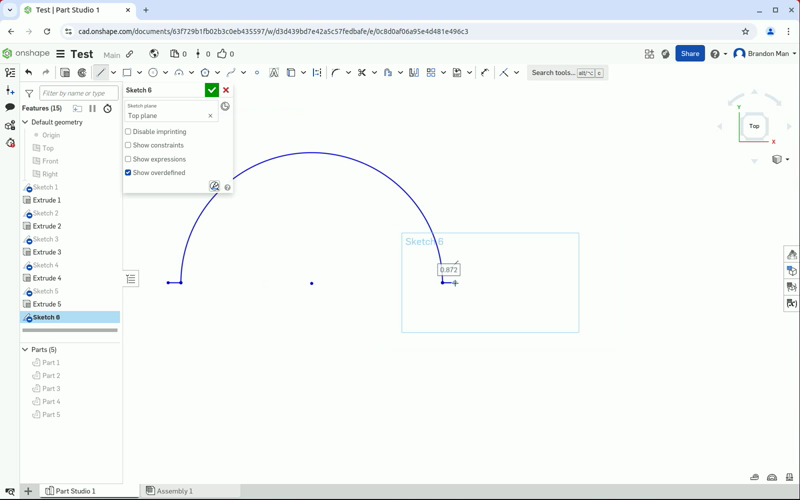
scroll(-6)
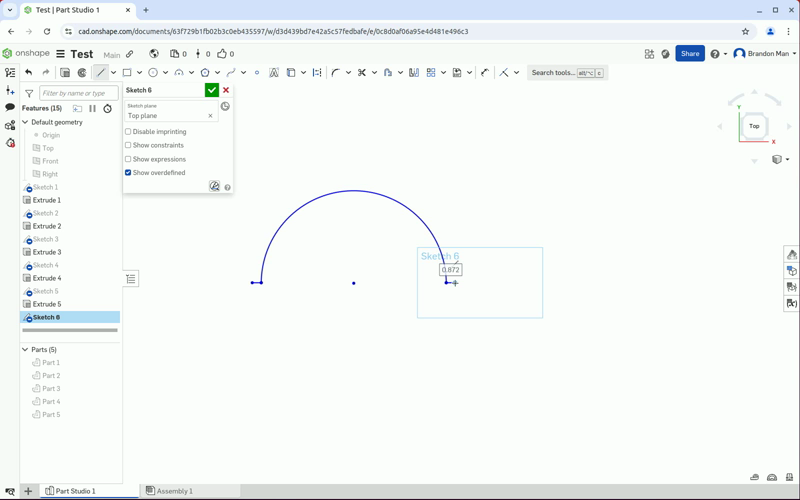
scroll(-6)
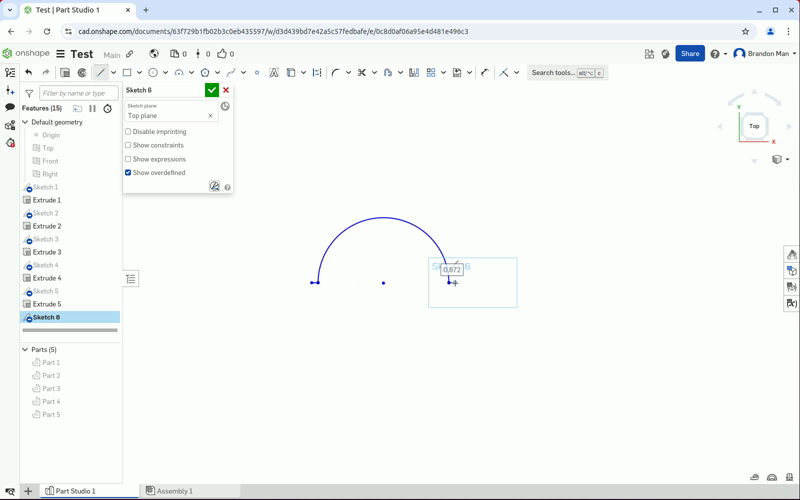
scroll(-6)
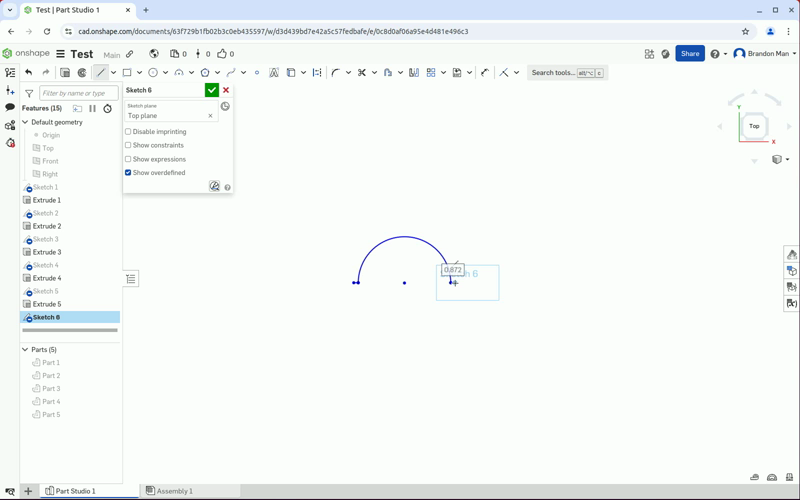
key_up(shift)
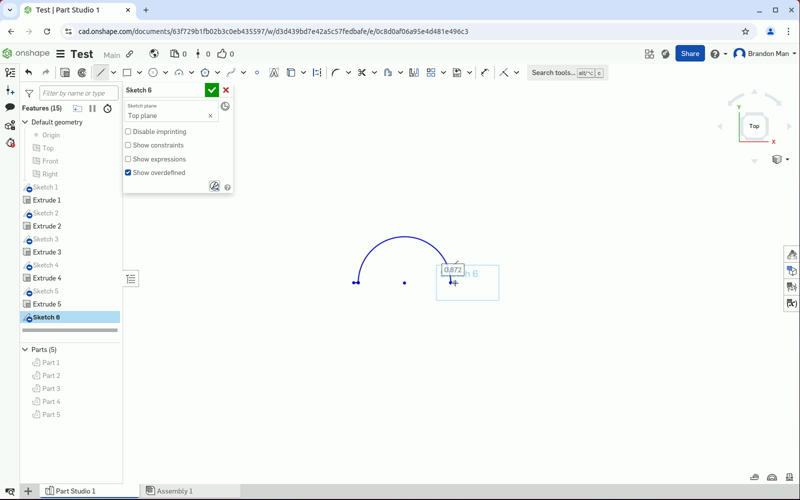
key(esc)
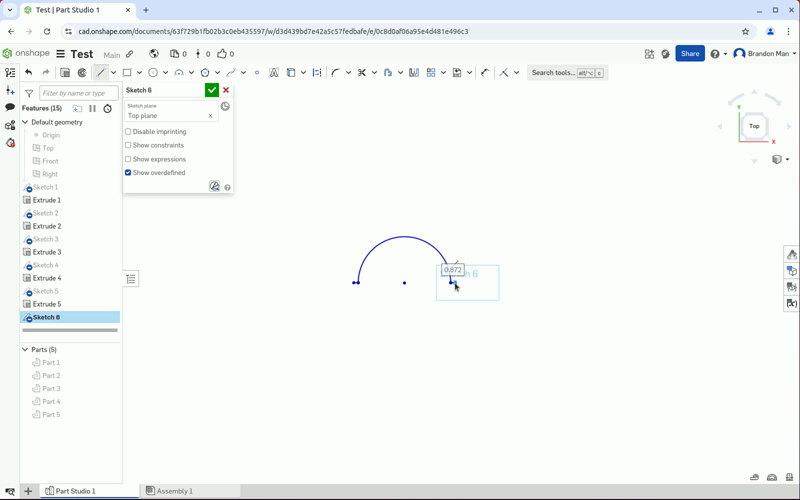
key(a)
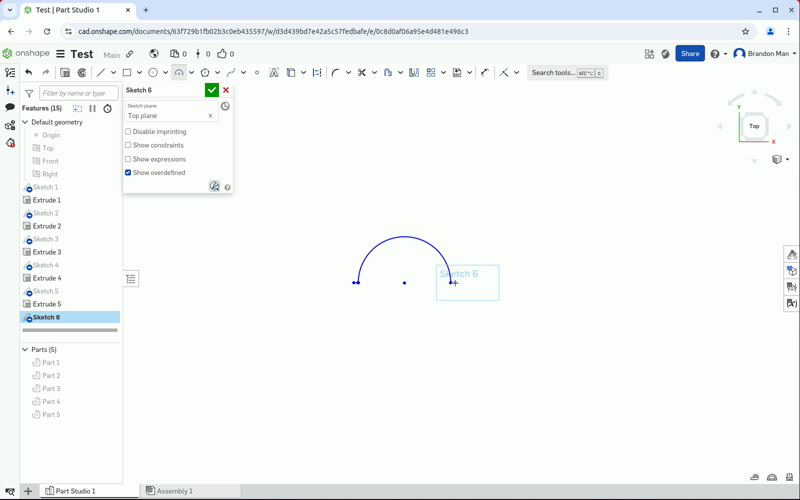
mouse_move(455, 282)
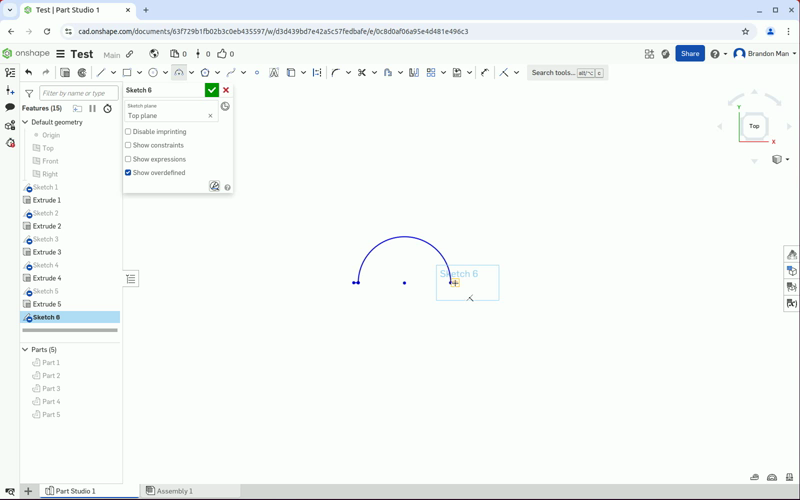
scroll(6)
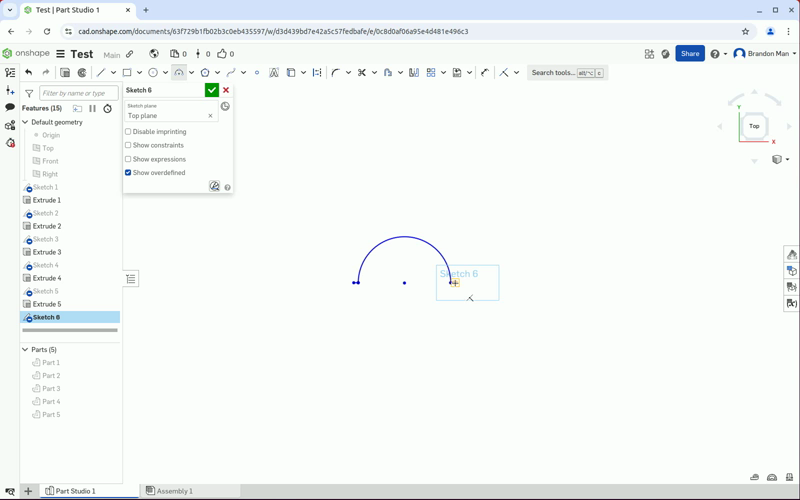
scroll(6)
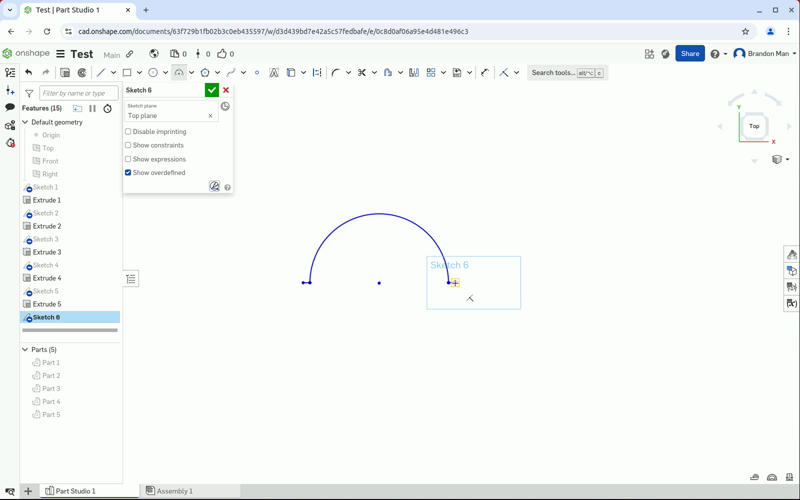
scroll(6)
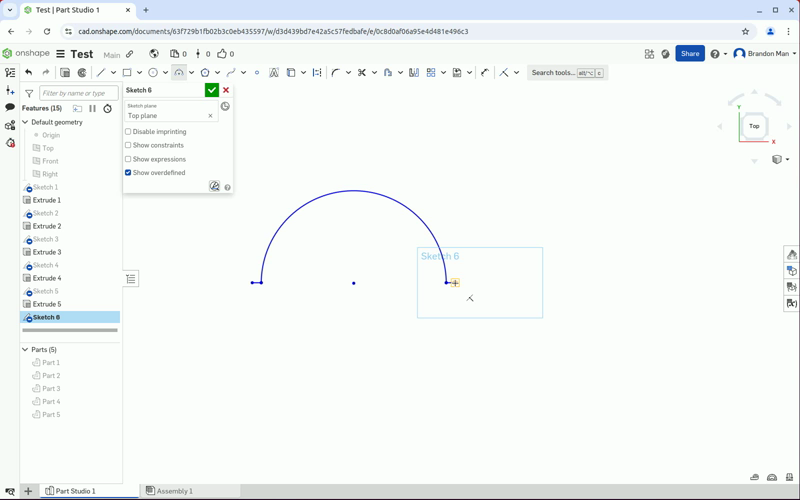
scroll(6)
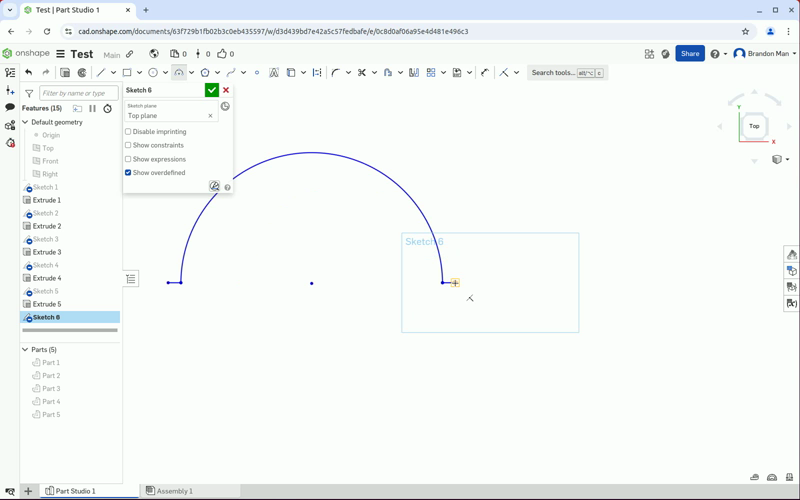
scroll(6)
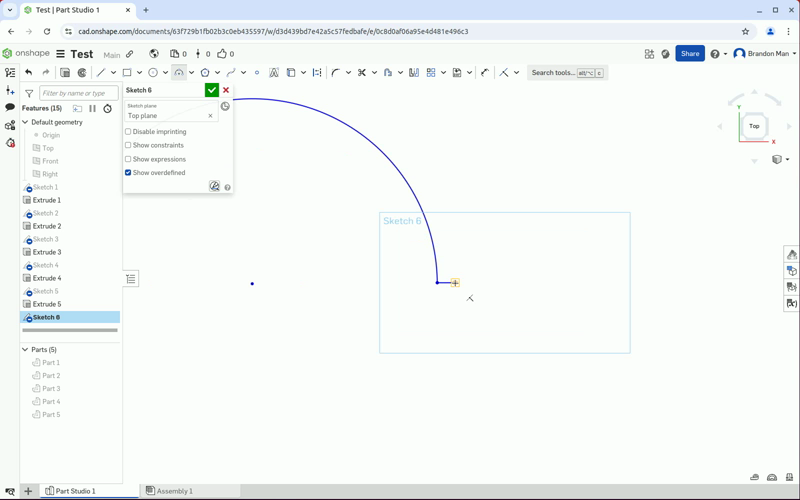
scroll(6)
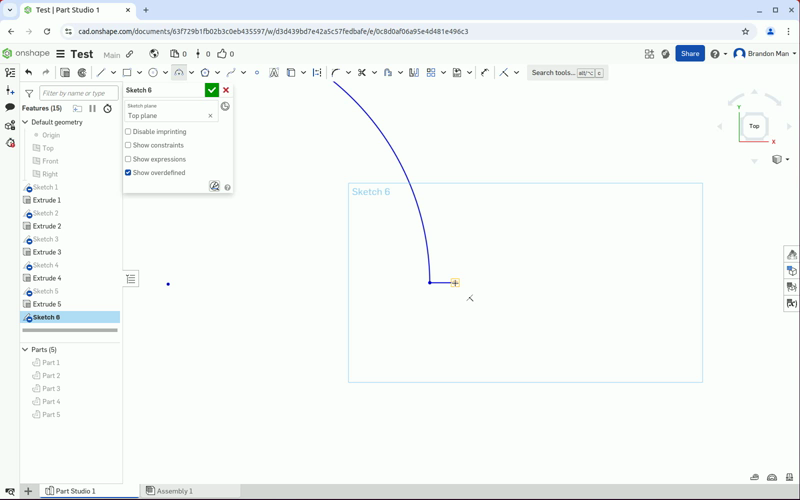
scroll(6)
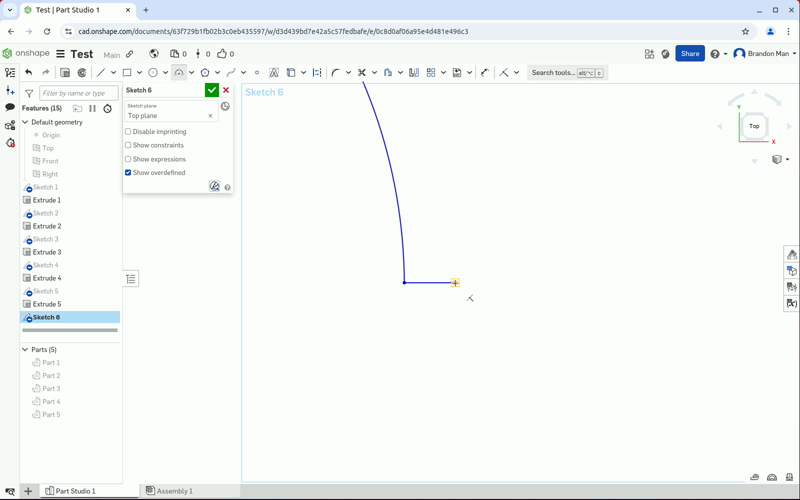
click(455, 282)
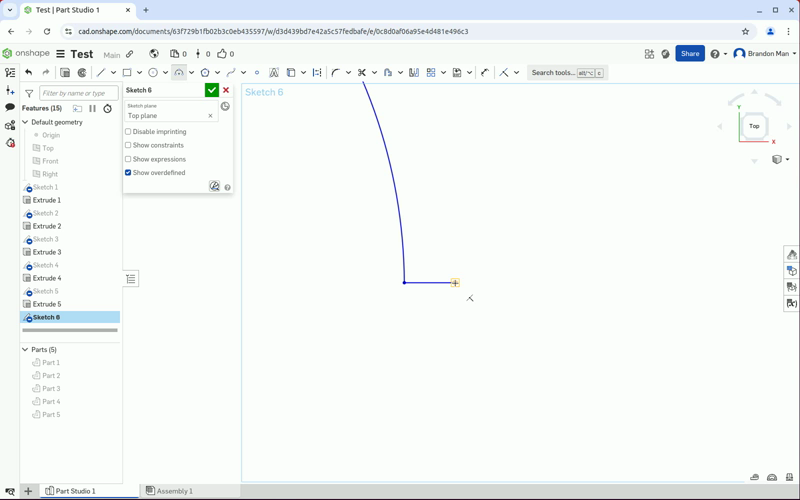
scroll(-6)
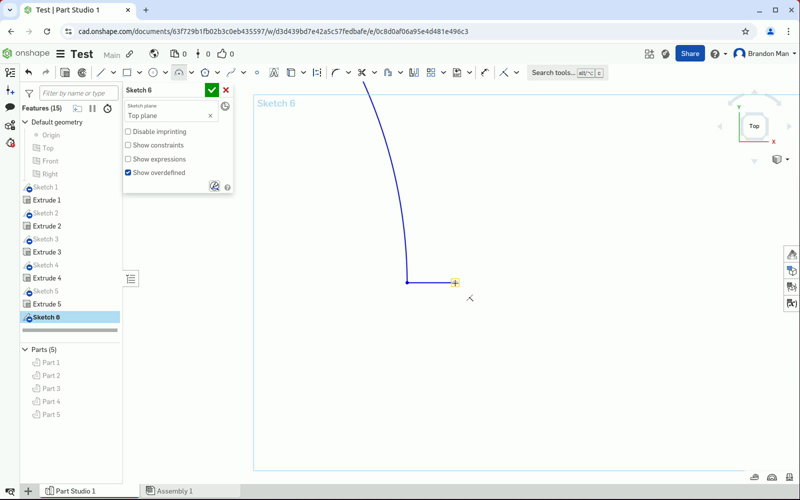
scroll(-6)
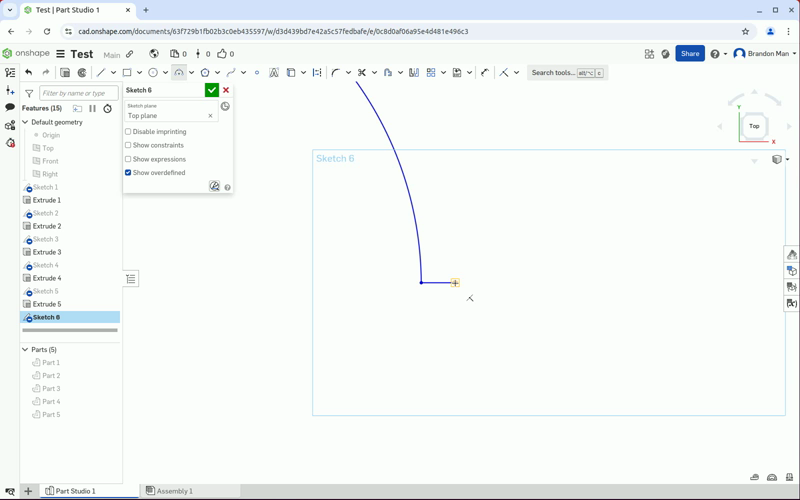
scroll(-6)
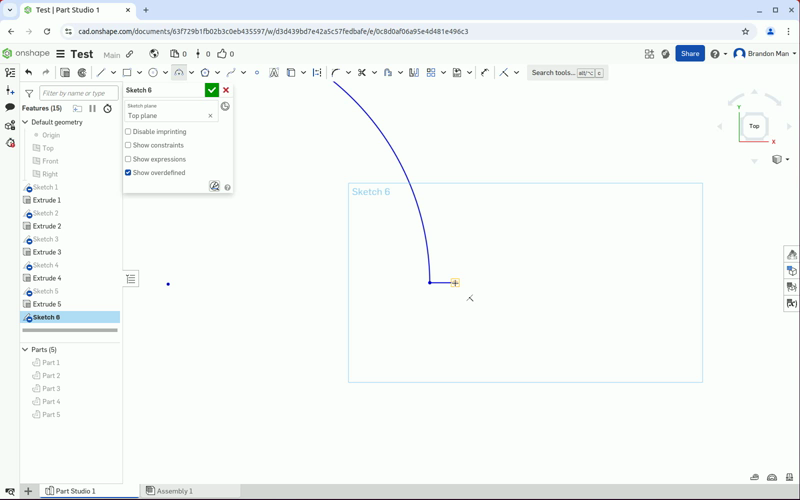
scroll(-6)
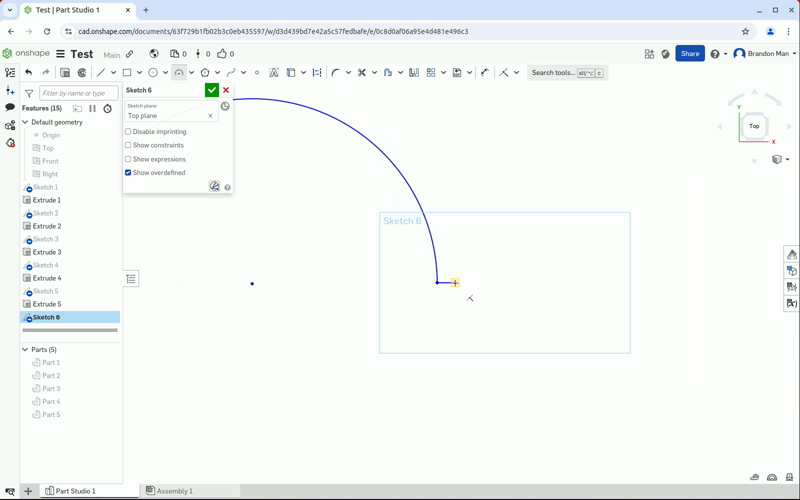
scroll(-6)
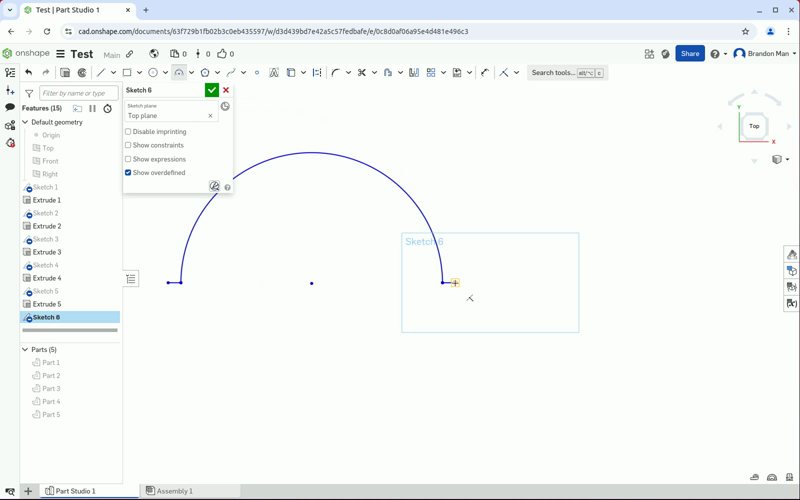
scroll(-6)
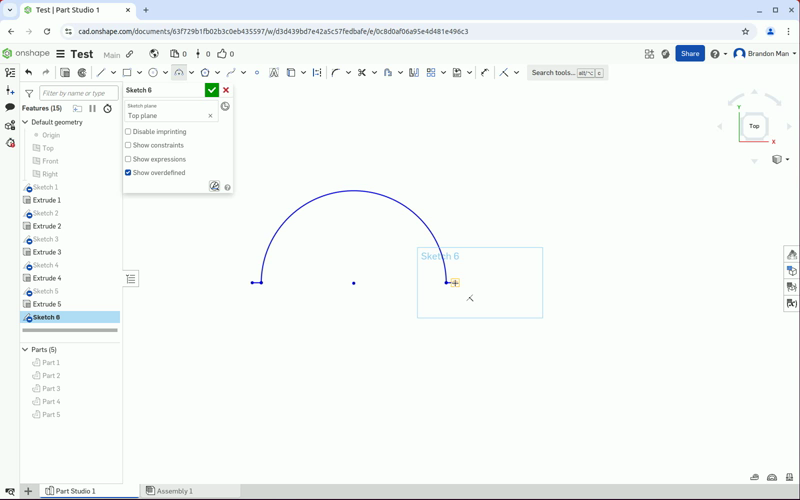
scroll(-6)
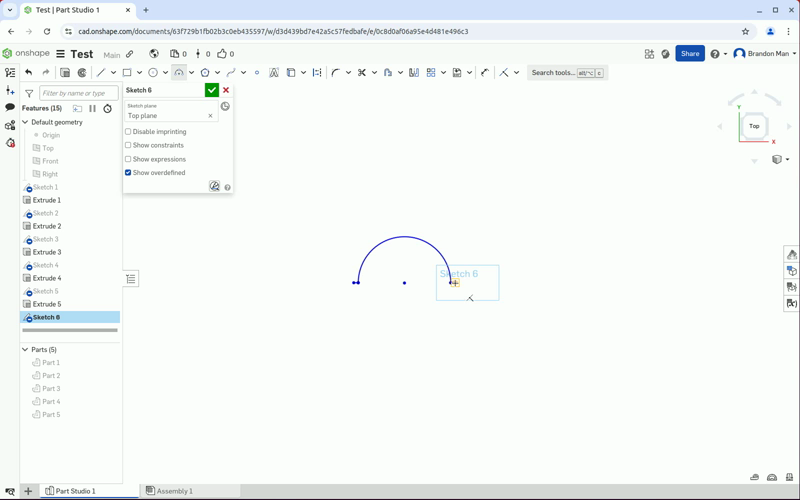
mouse_move(353, 282)
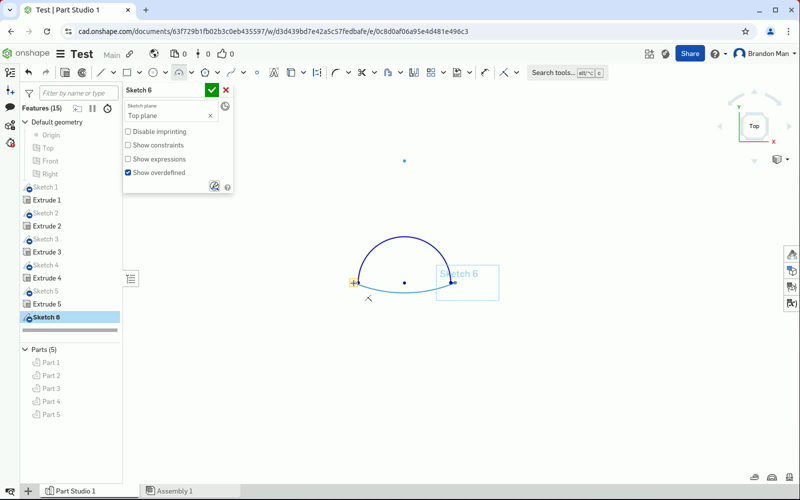
click(353, 282)
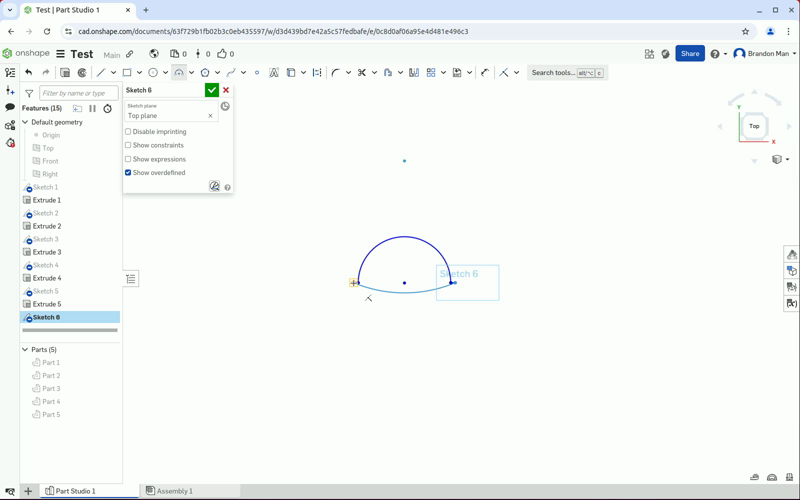
key_down(shift)
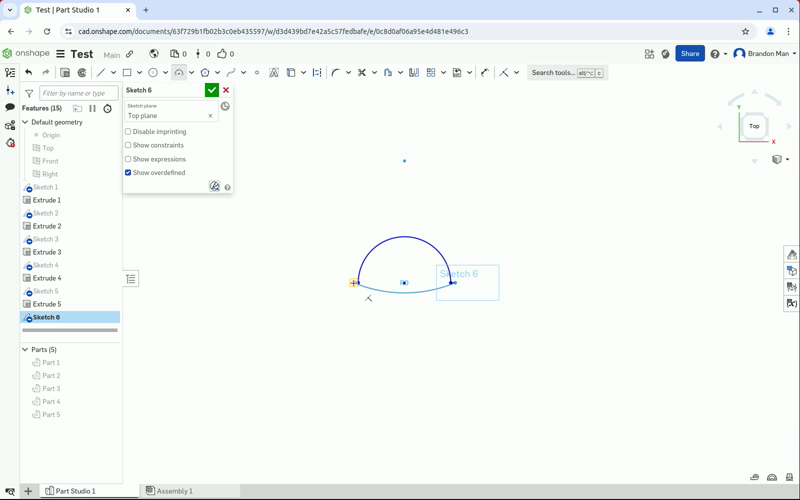
mouse_move(404, 232)
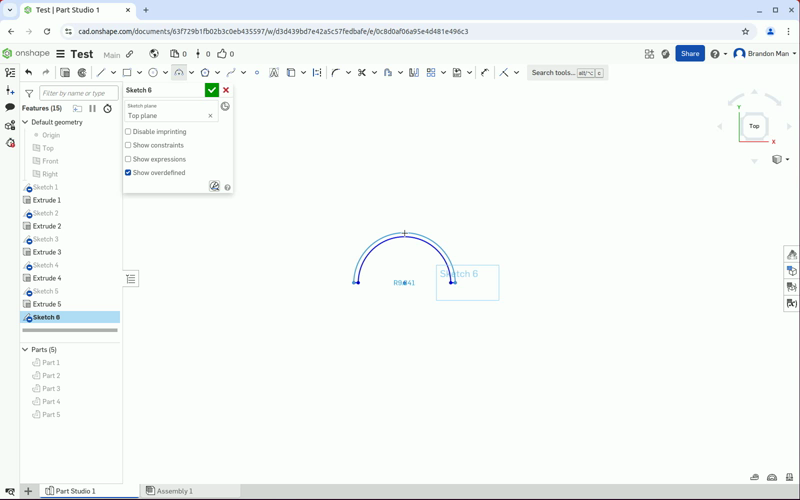
scroll(6)
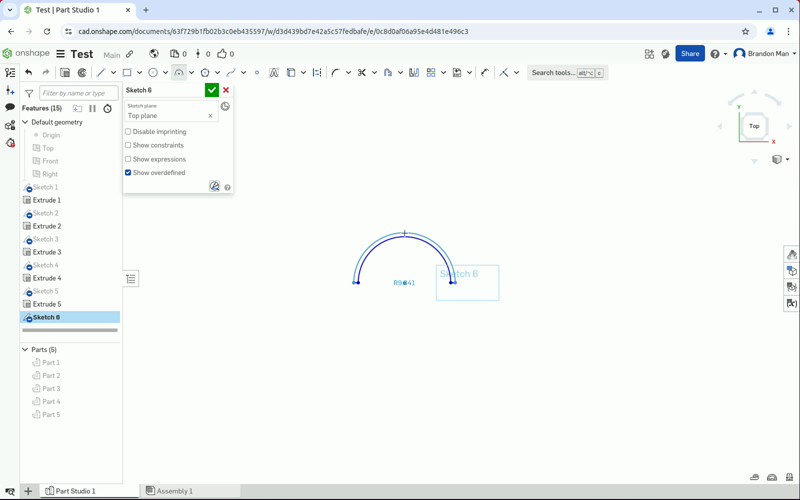
scroll(6)
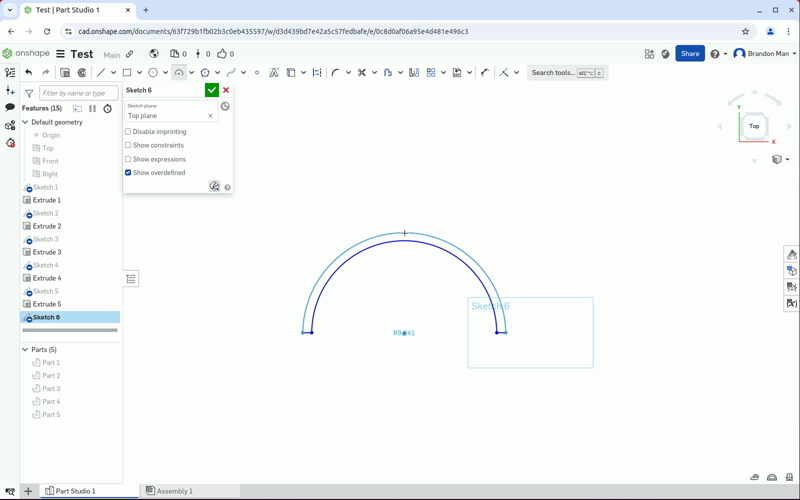
scroll(6)
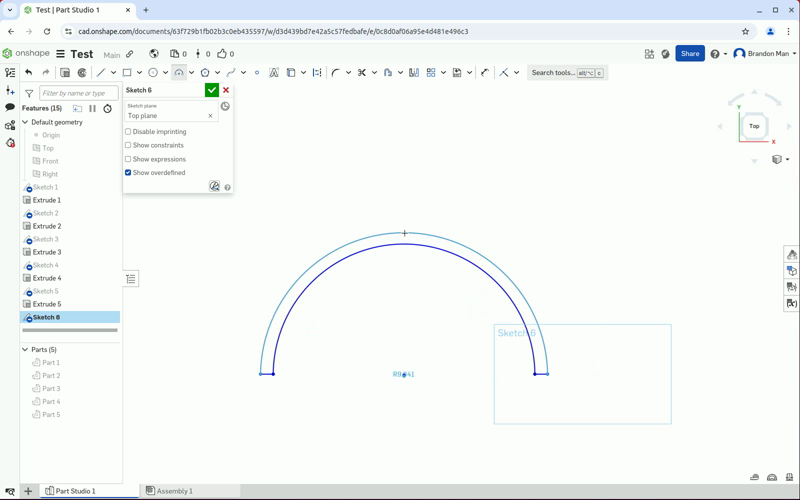
scroll(6)
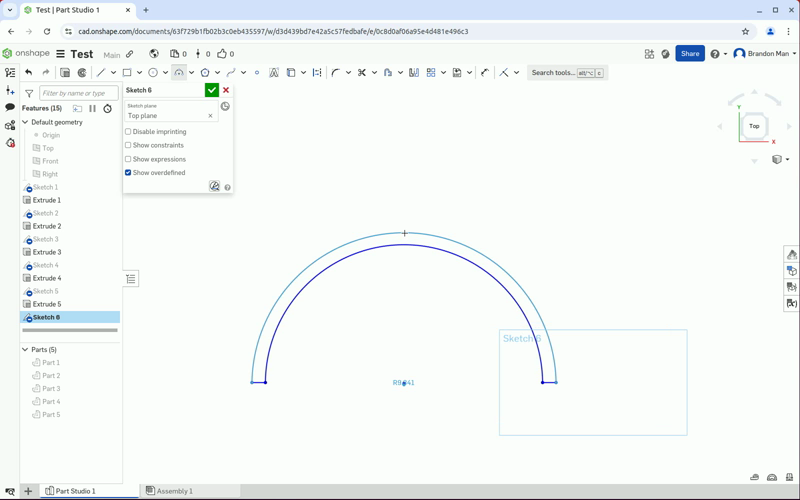
scroll(6)
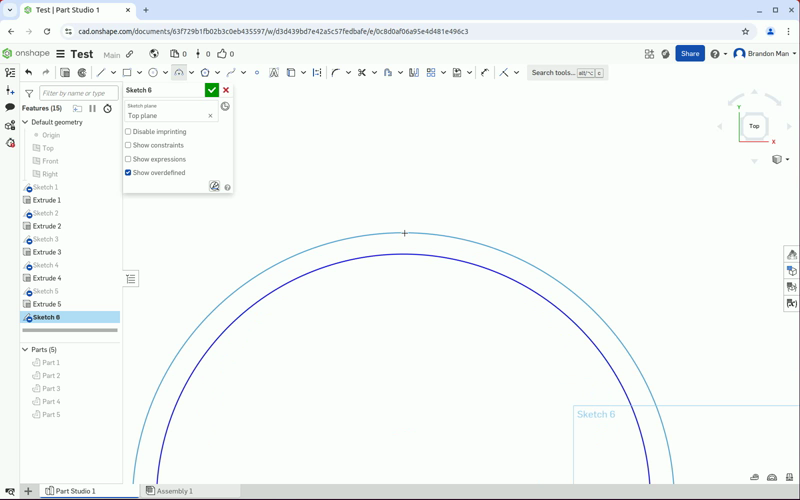
scroll(6)
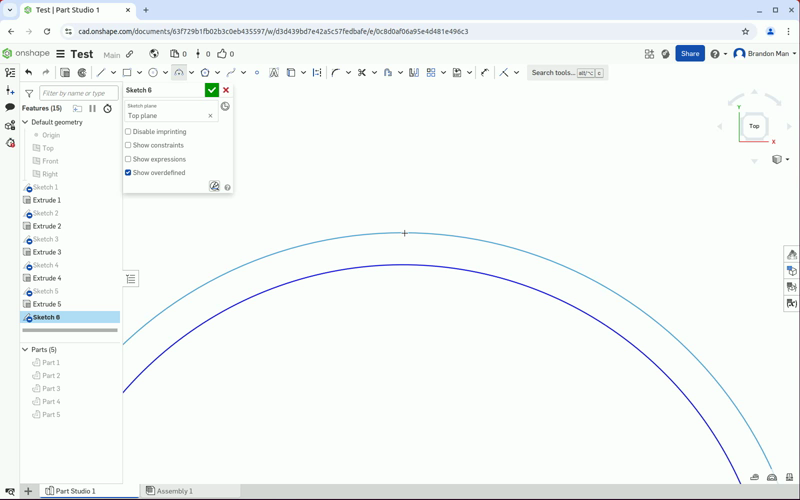
scroll(6)
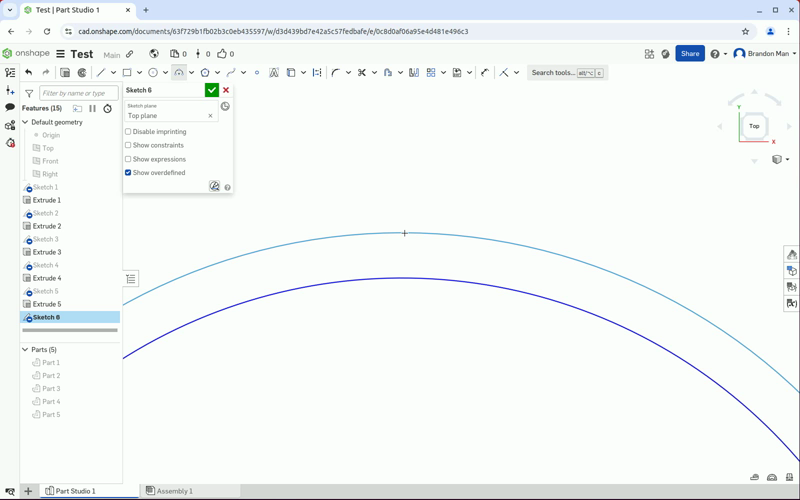
click(404, 232)
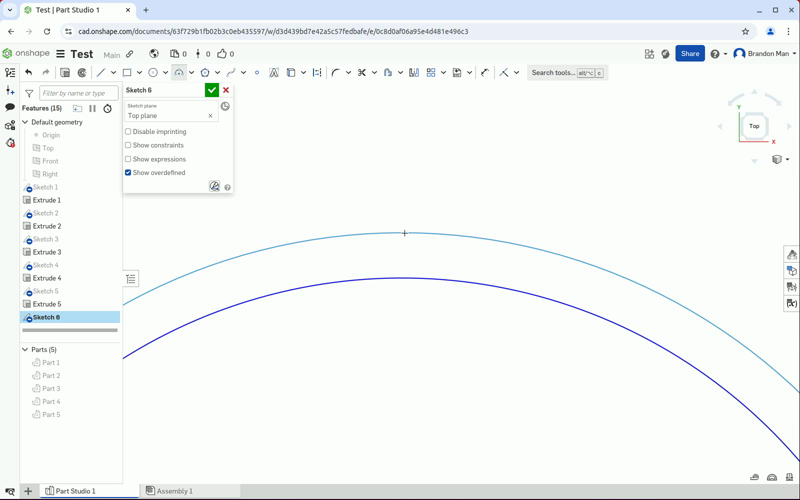
scroll(-6)
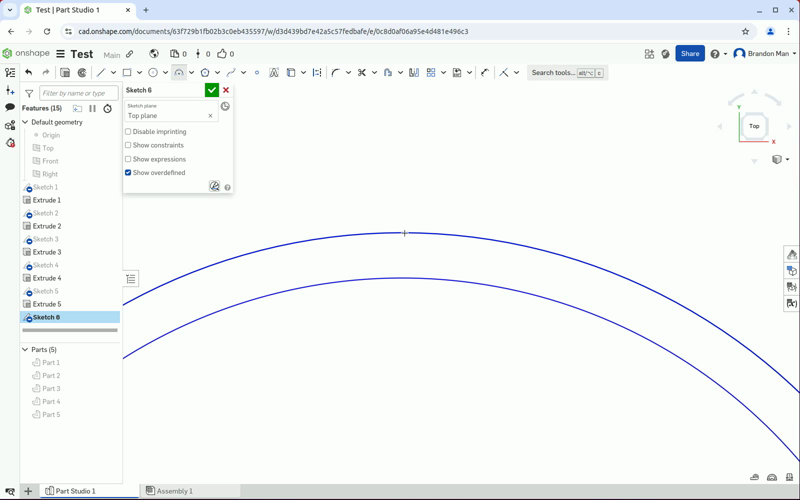
scroll(-6)
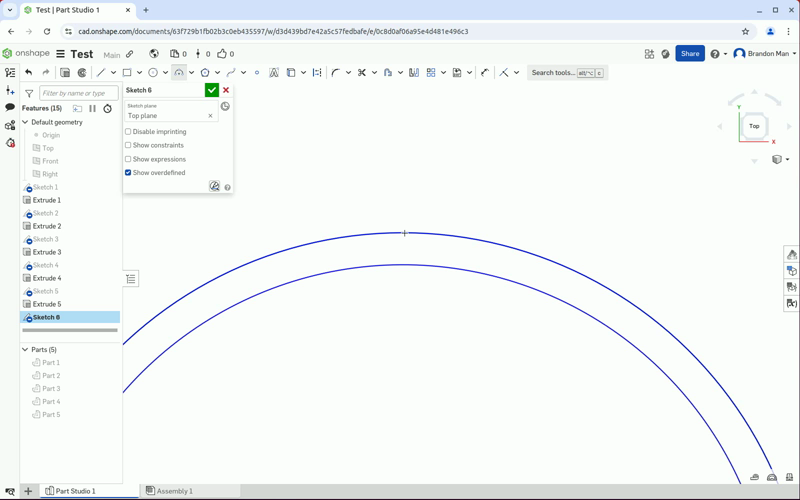
scroll(-6)
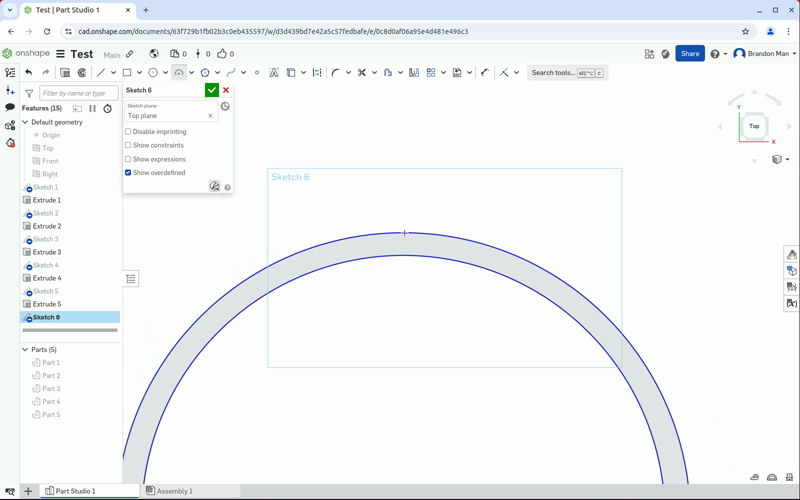
scroll(-6)
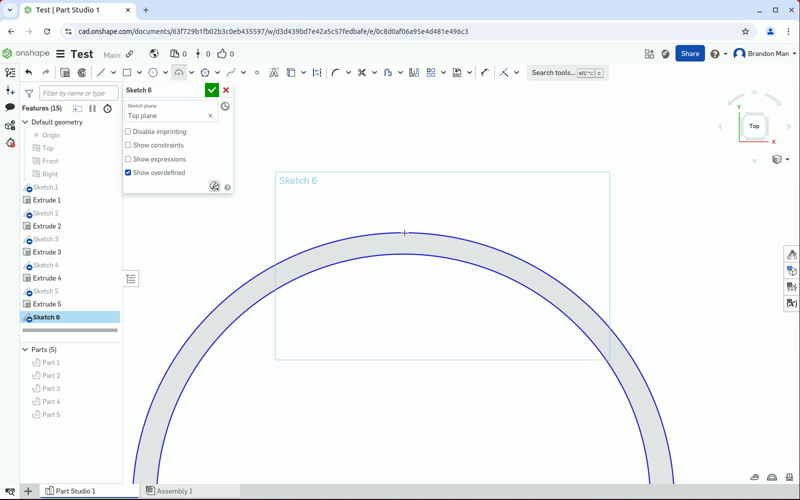
scroll(-6)
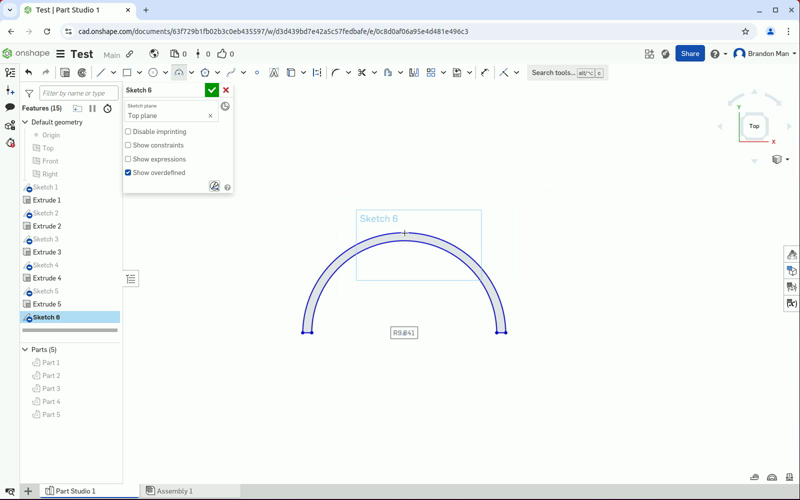
scroll(-6)
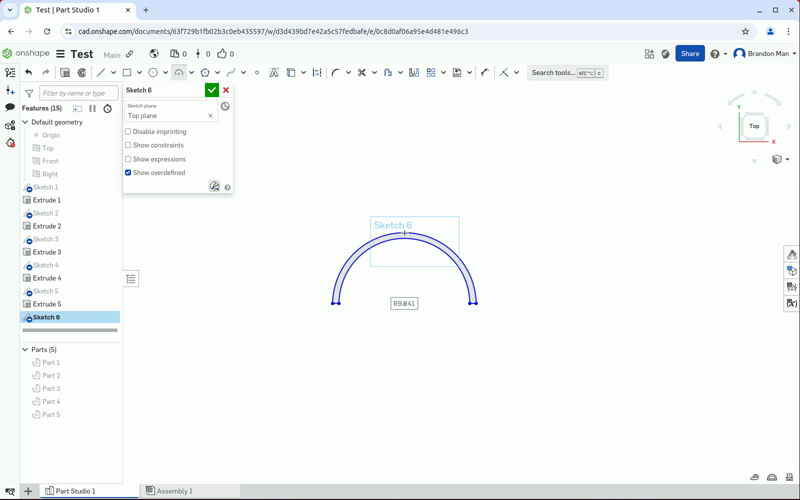
scroll(-6)
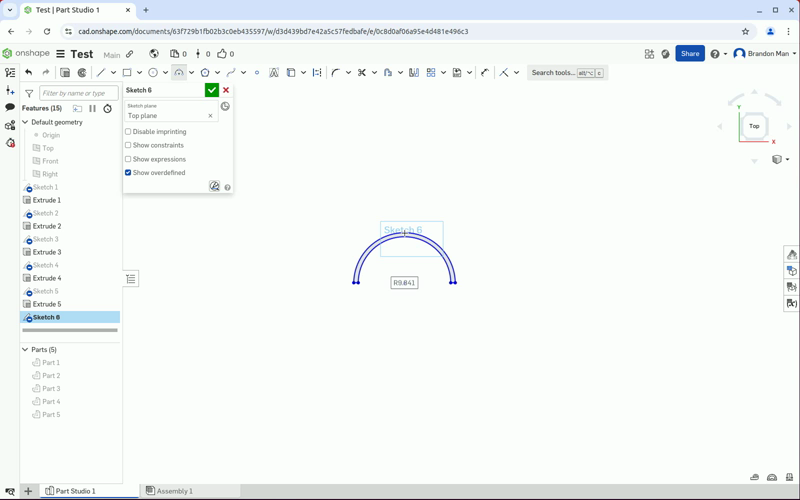
key_up(shift)
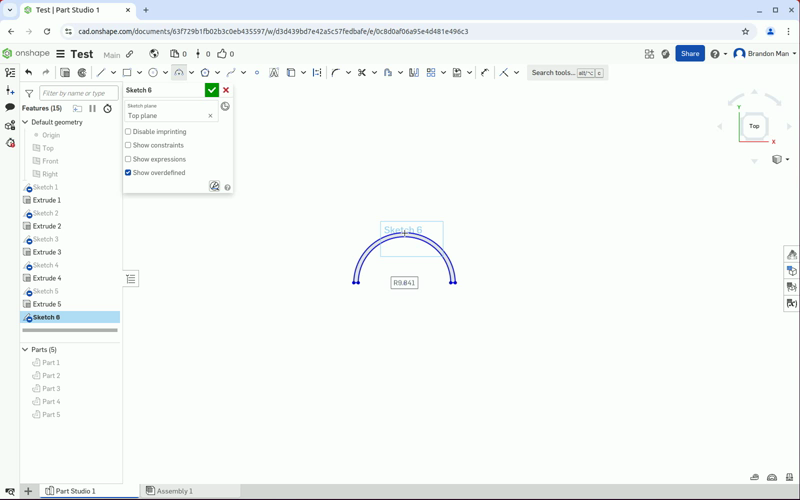
key(esc)
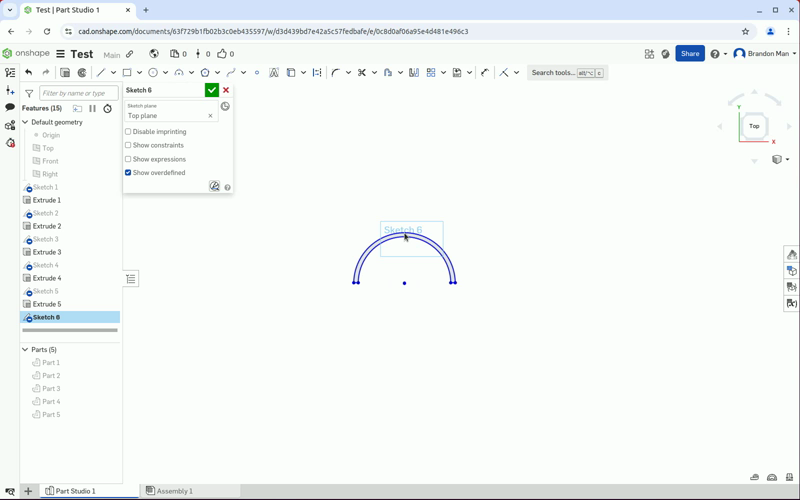
mouse_move(387, 238)
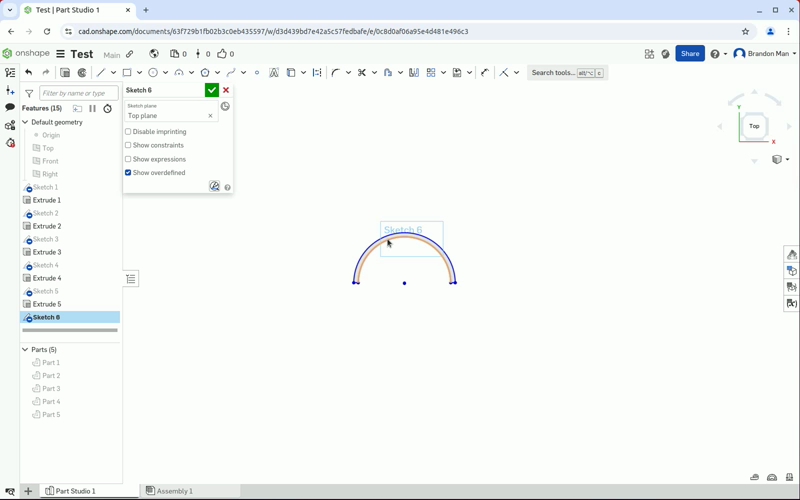
scroll(6)
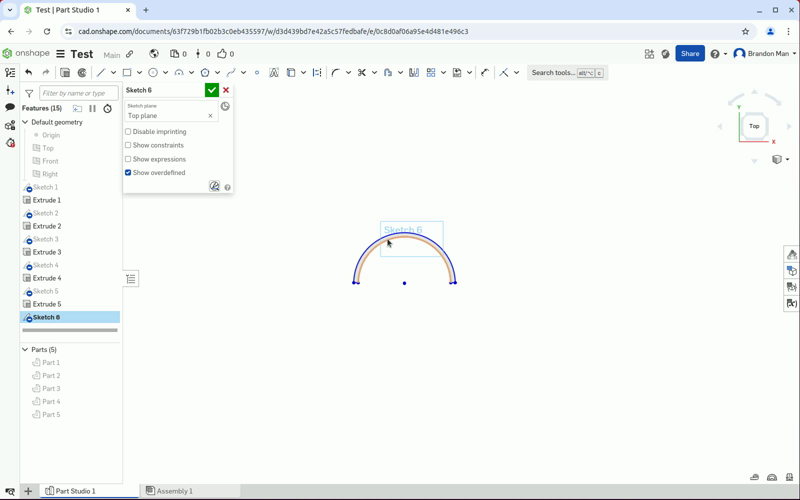
scroll(6)
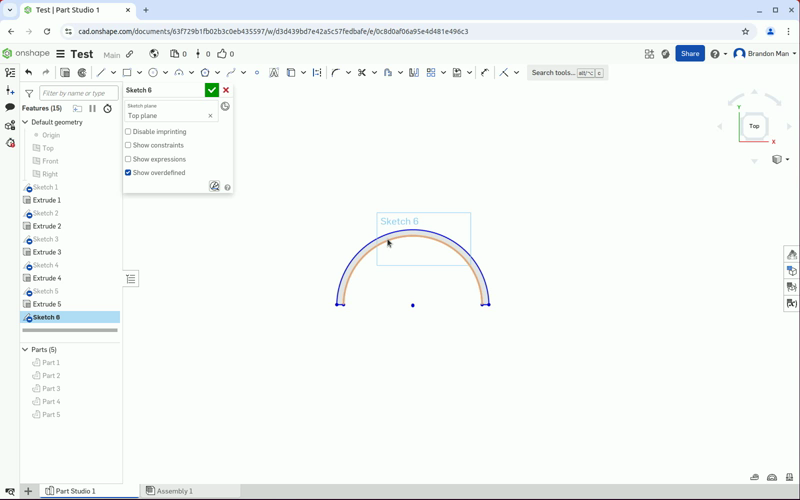
scroll(6)
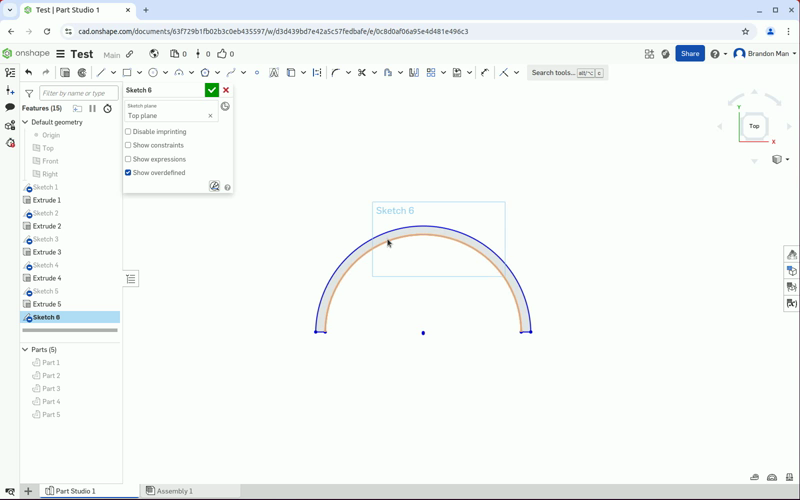
scroll(6)
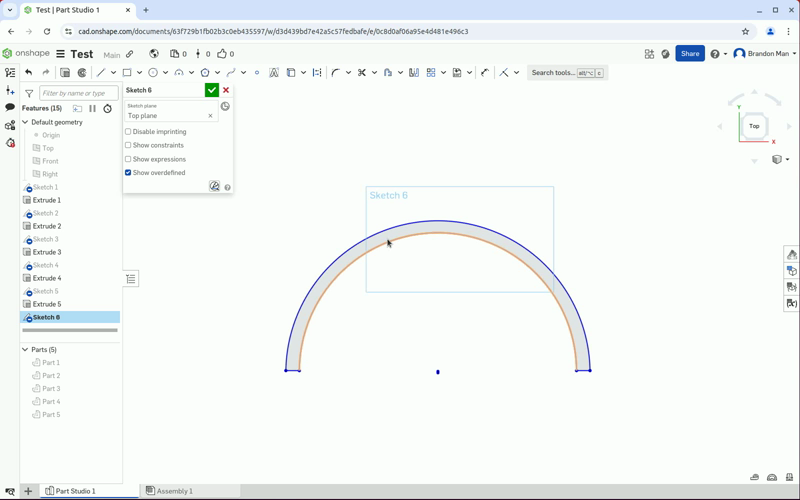
scroll(6)
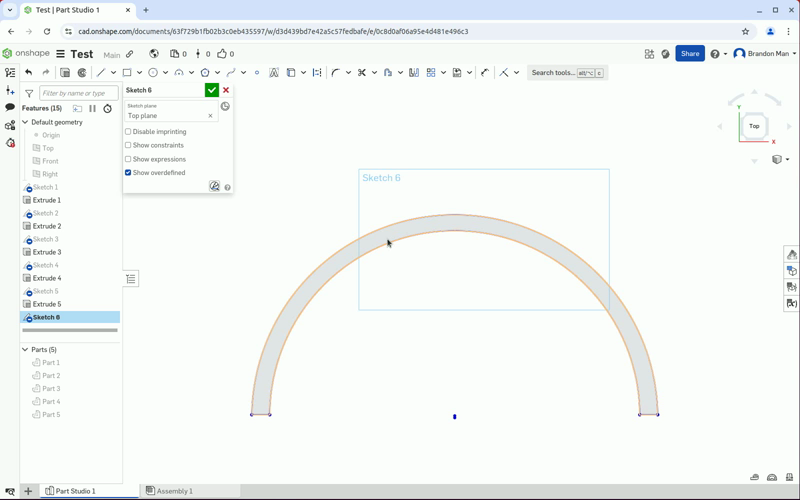
scroll(6)
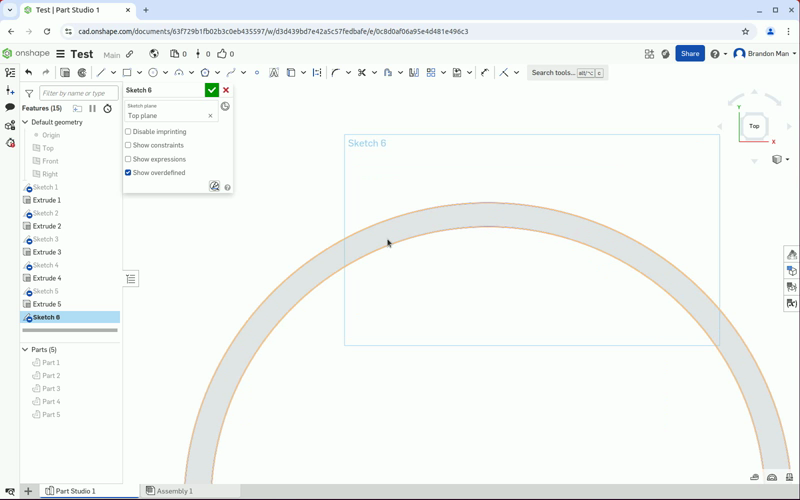
scroll(6)
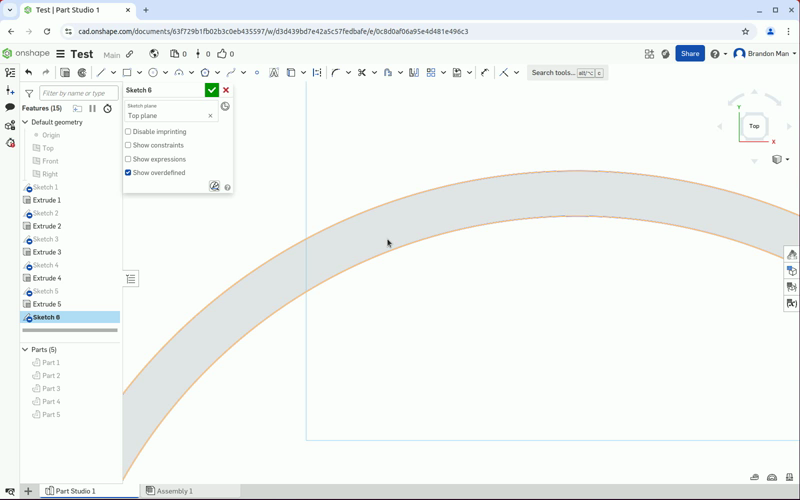
click(387, 238)
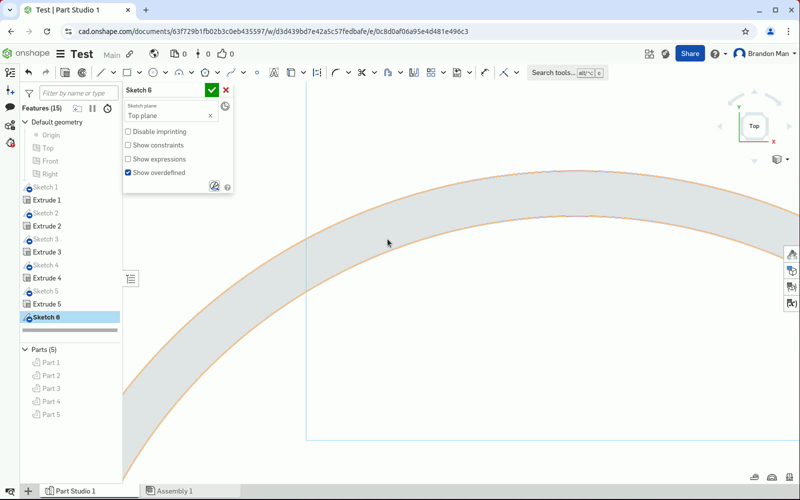
scroll(-6)
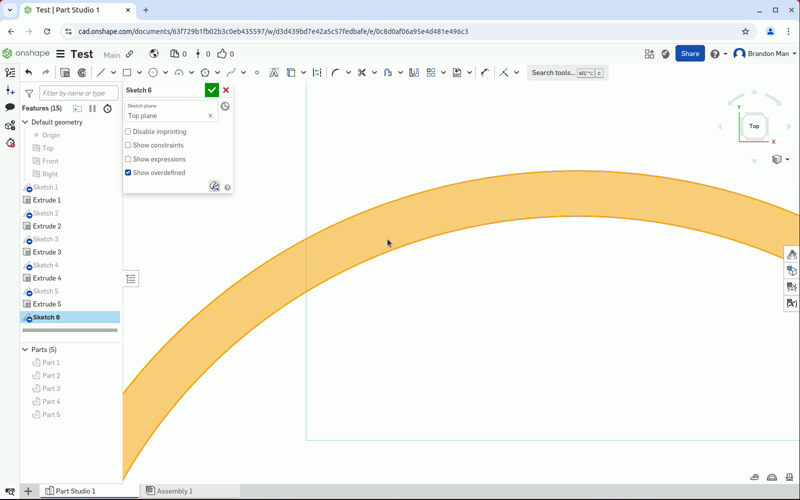
scroll(-6)
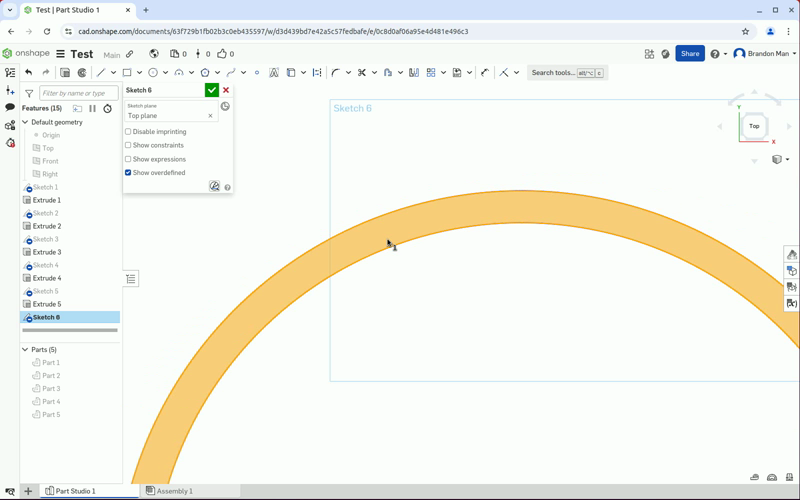
scroll(-6)
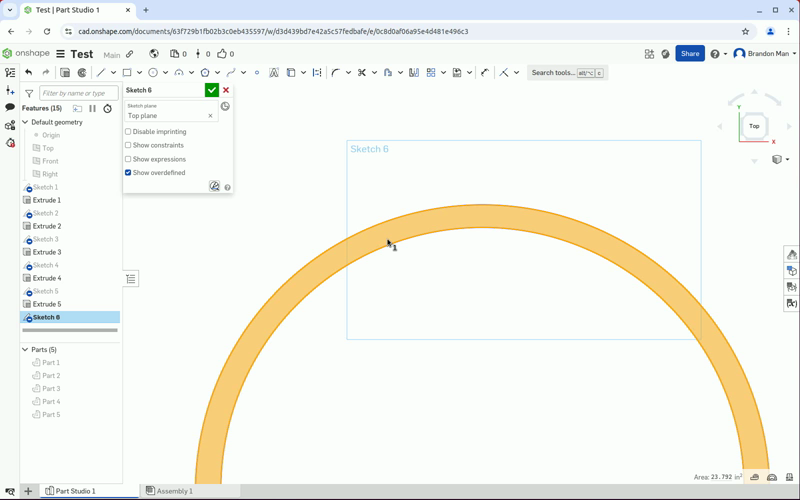
scroll(-6)
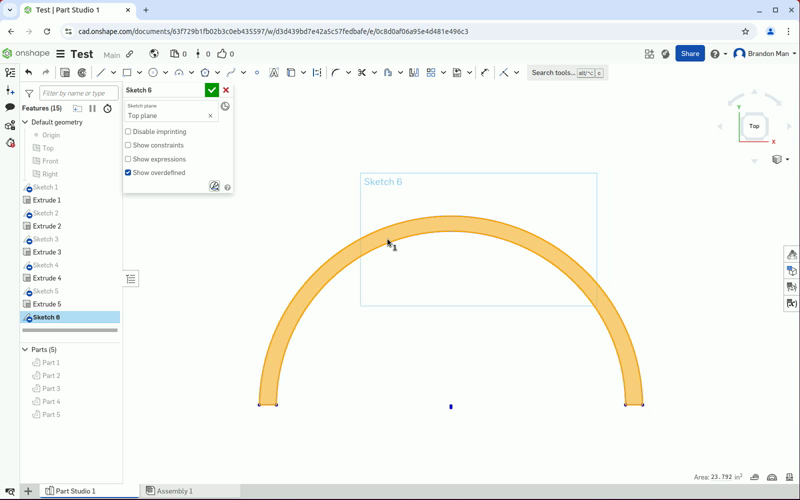
scroll(-6)
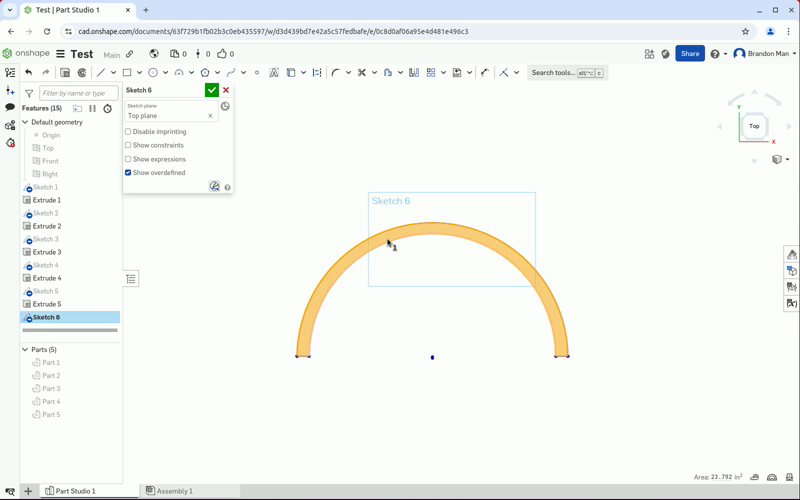
scroll(-6)
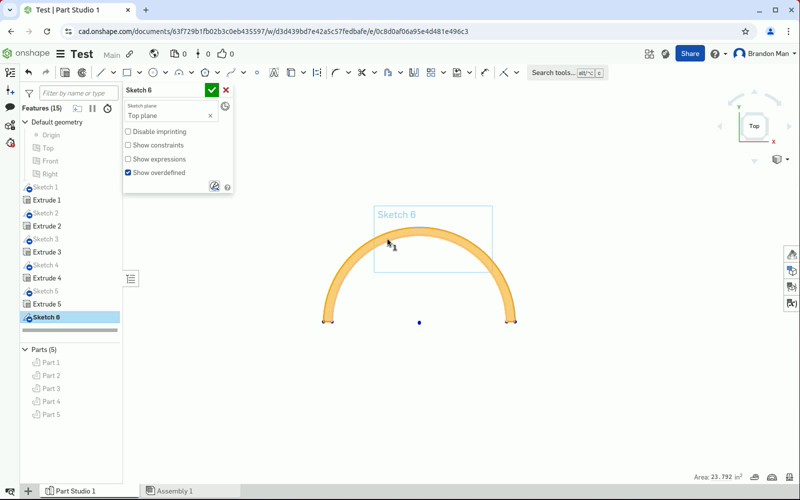
scroll(-6)
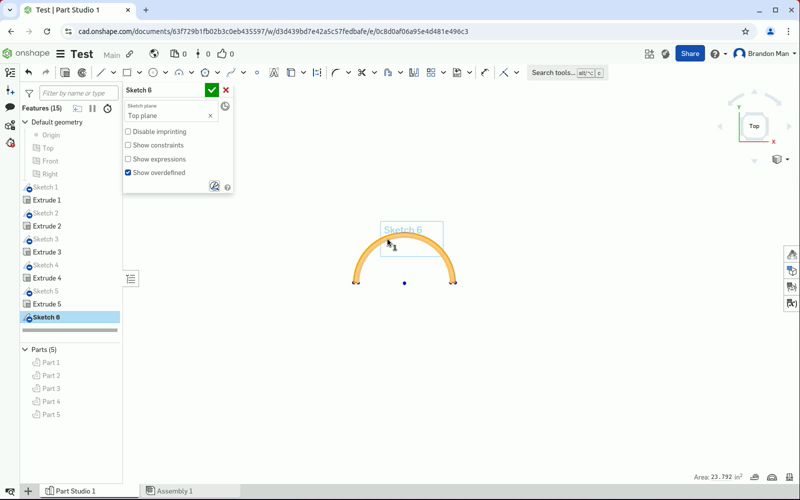
mouse_move(73, 352)
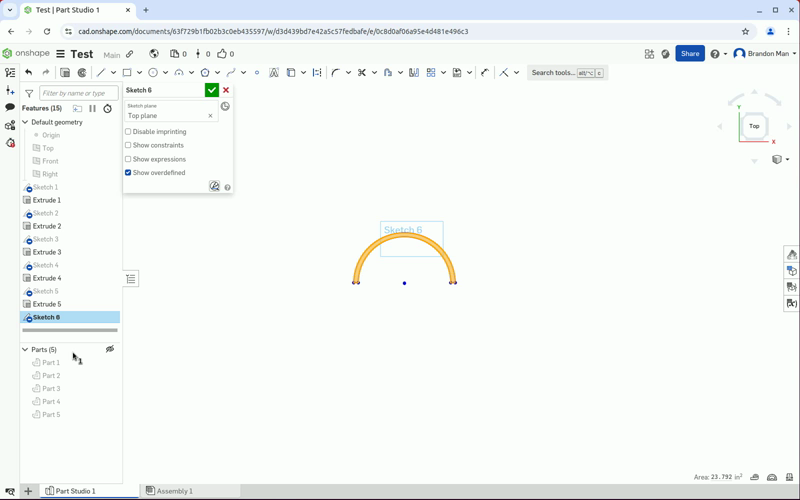
key(shift+y)
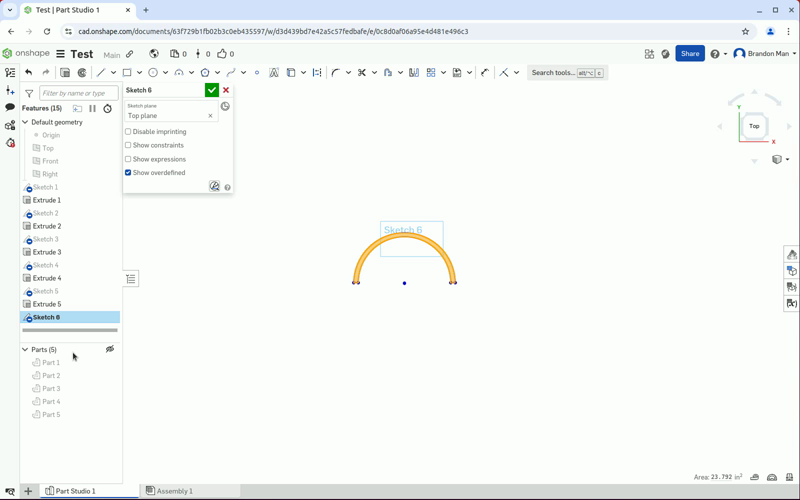
key(shift+e)
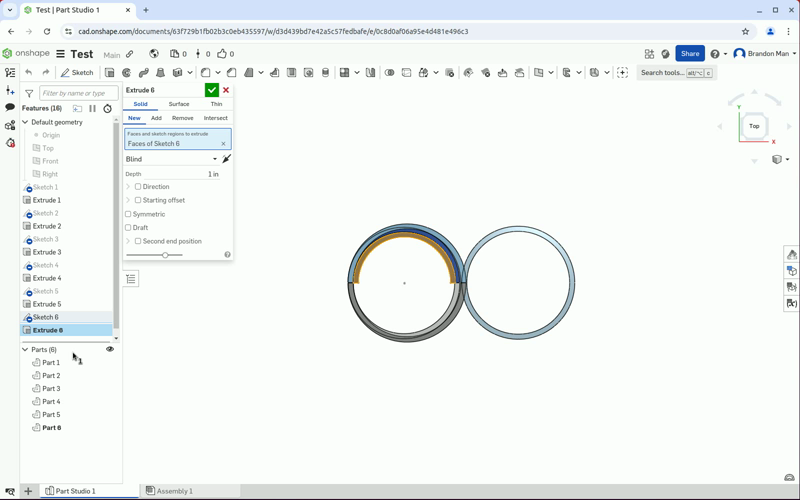
mouse_move(143, 106)
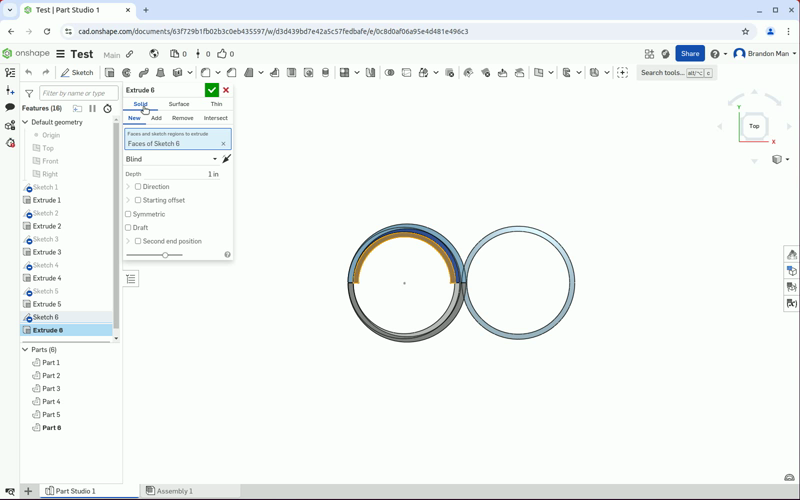
click(143, 106)
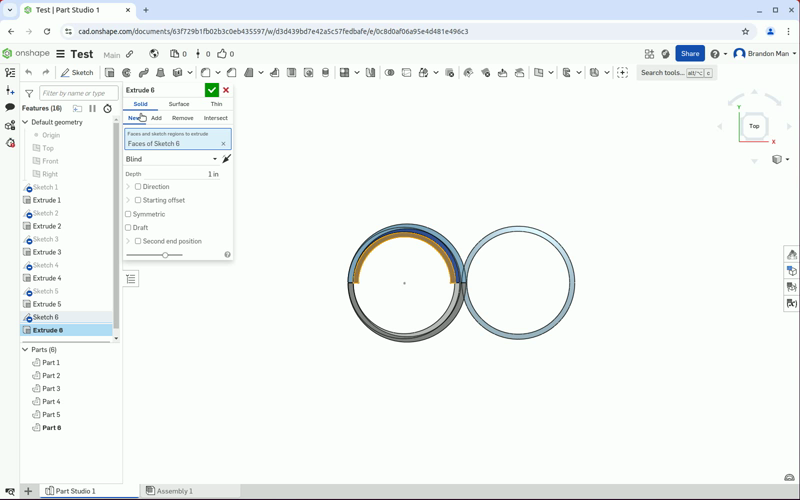
mouse_move(137, 120)
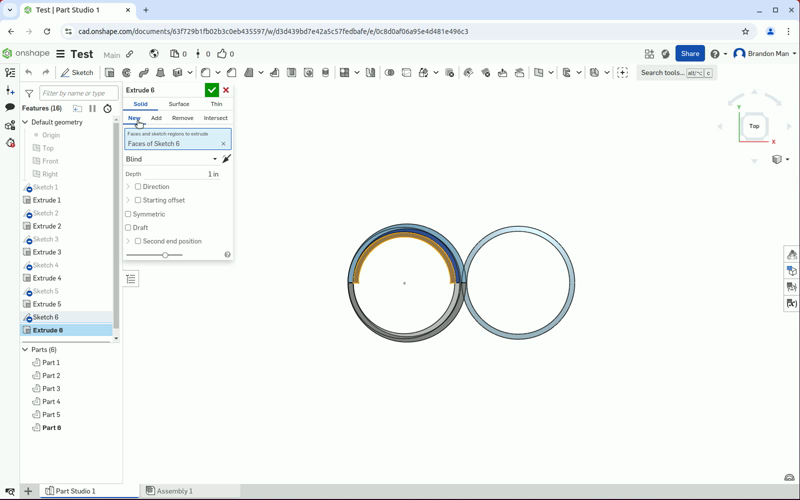
click(137, 120)
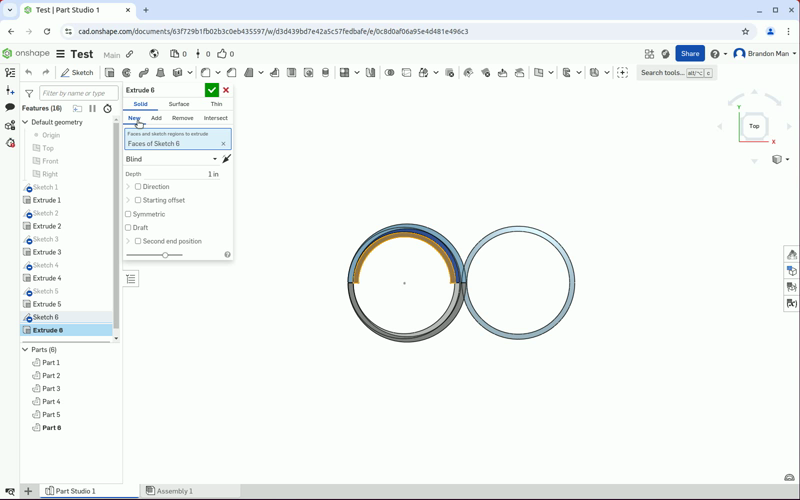
key(tab, 4)
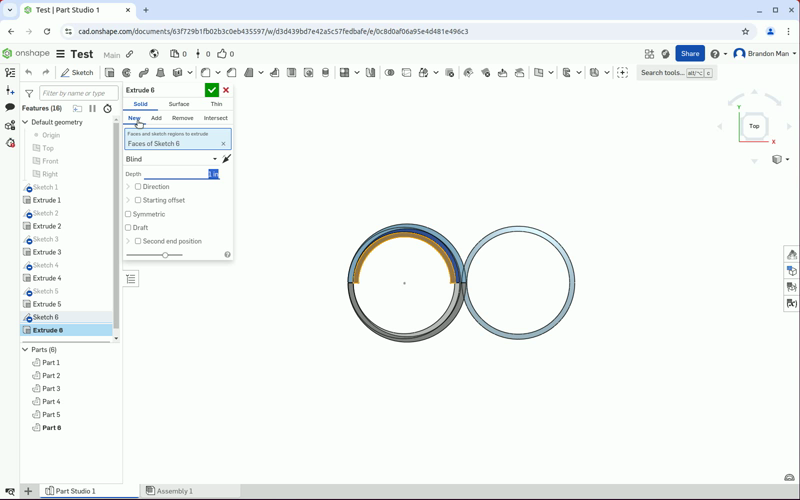
text(0.241)
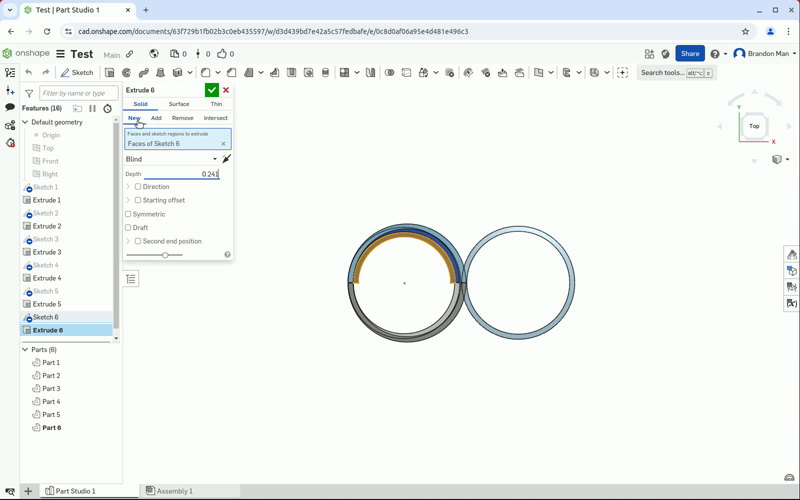
key(enter)
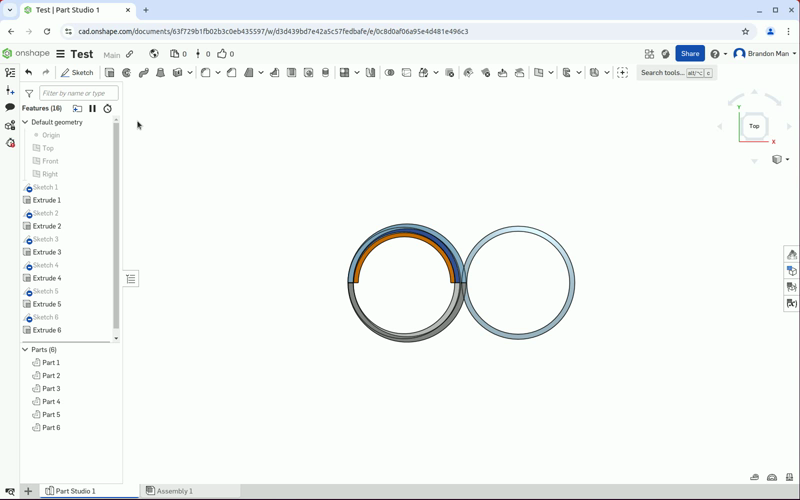
key(shift+h)
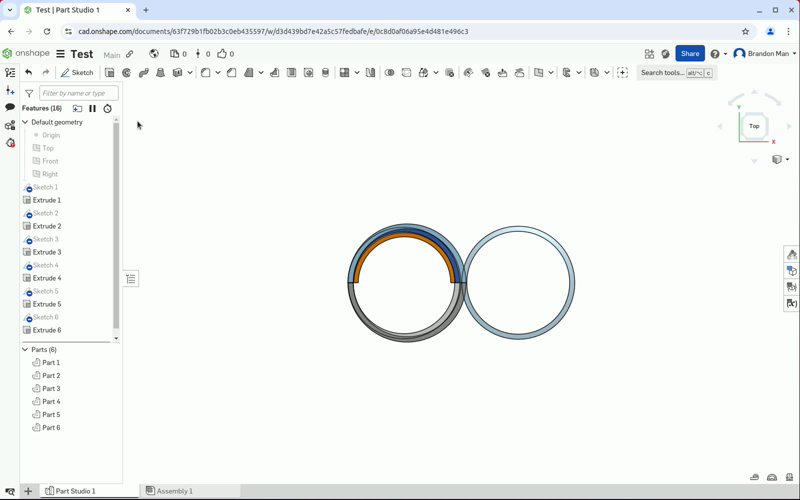
key(shift+h)
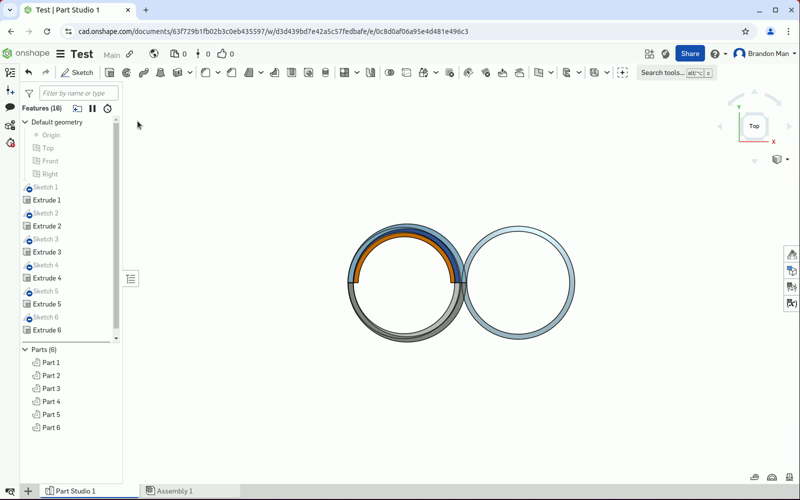
mouse_move(69, 189)
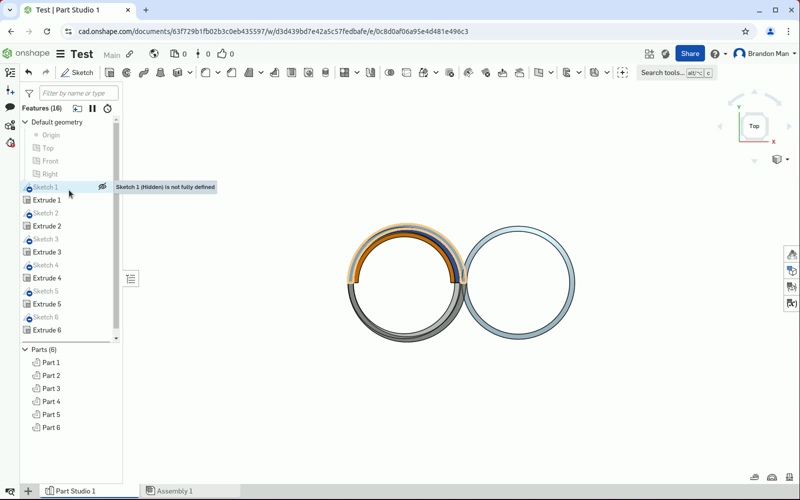
click(69, 189)
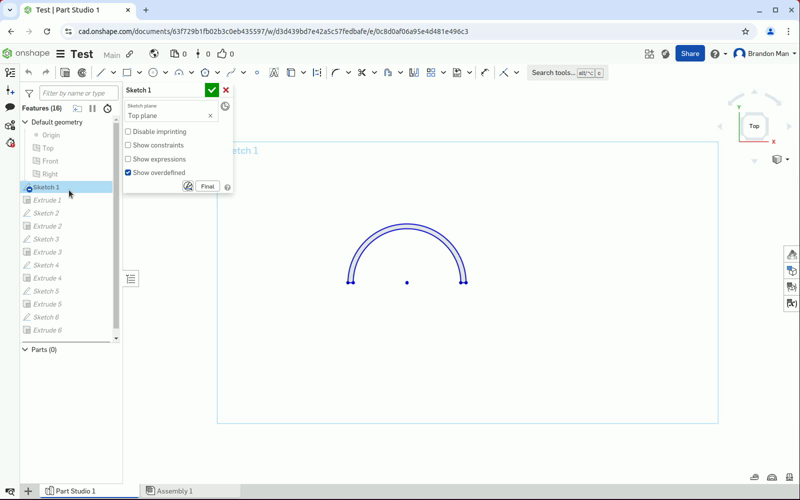
mouse_move(229, 92)
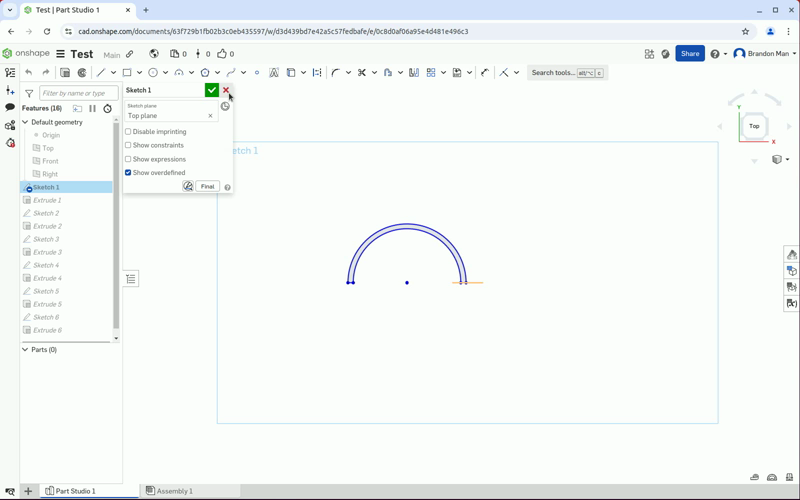
click(229, 92)
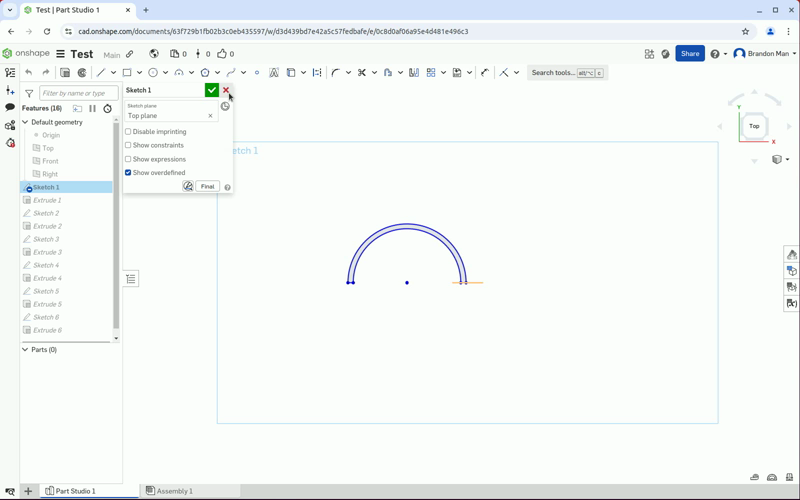
key(shift+s)
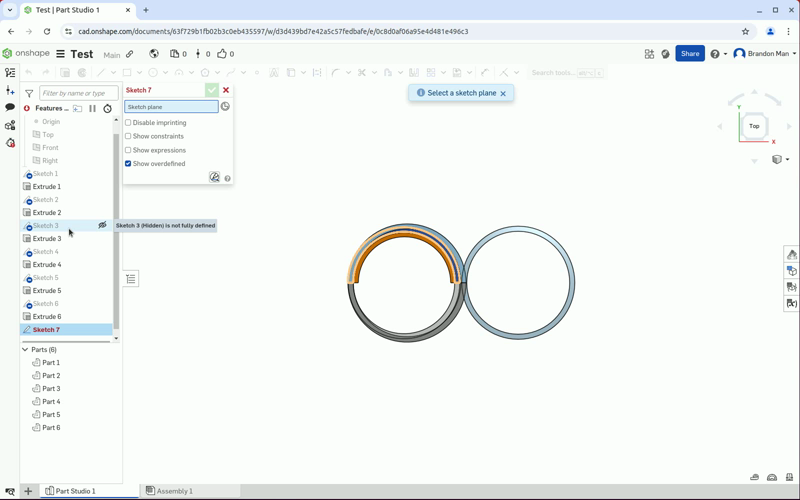
scroll(3)
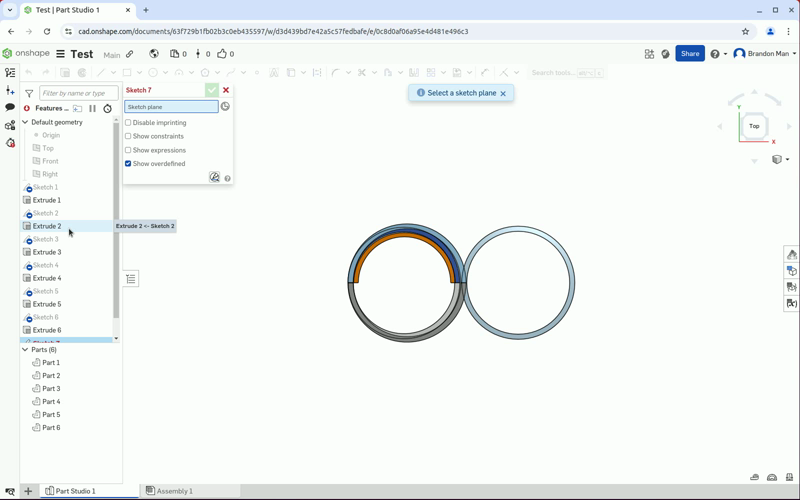
mouse_move(69, 150)
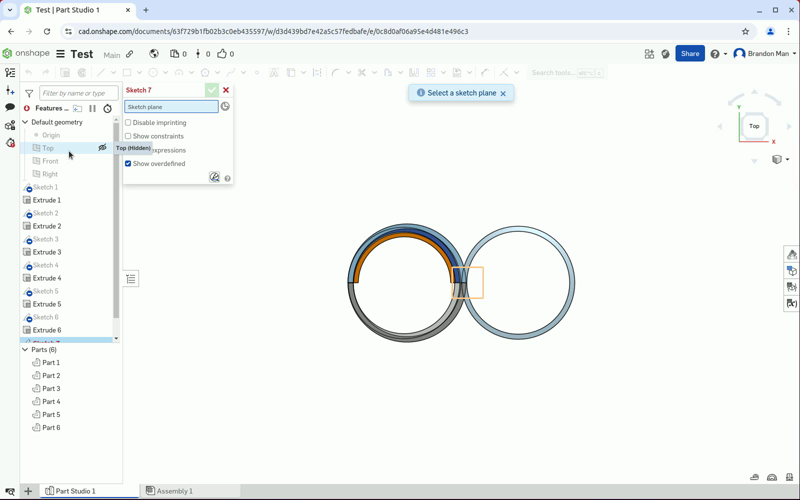
click(69, 150)
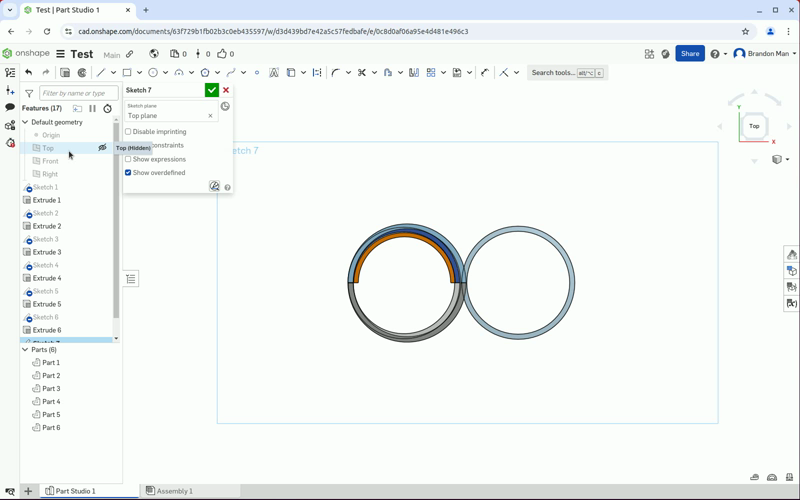
mouse_move(73, 352)
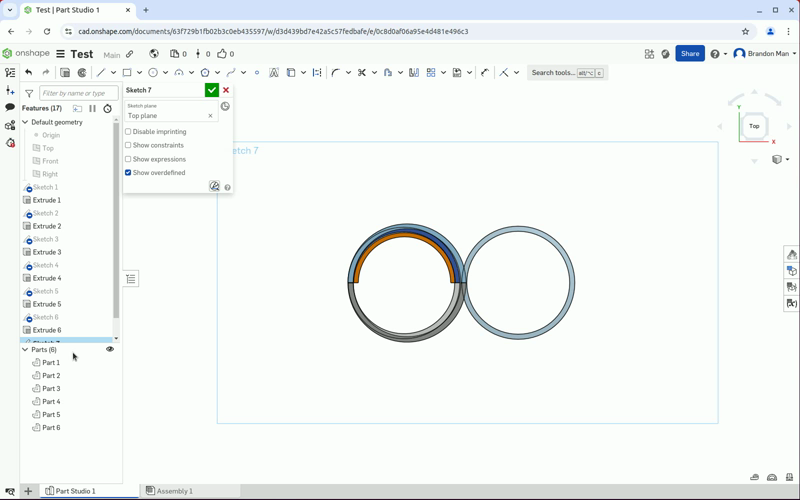
key(y)
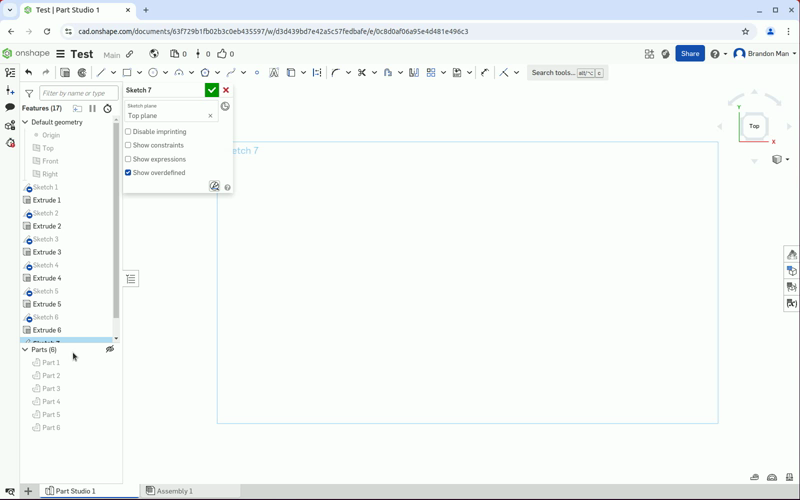
key(a)
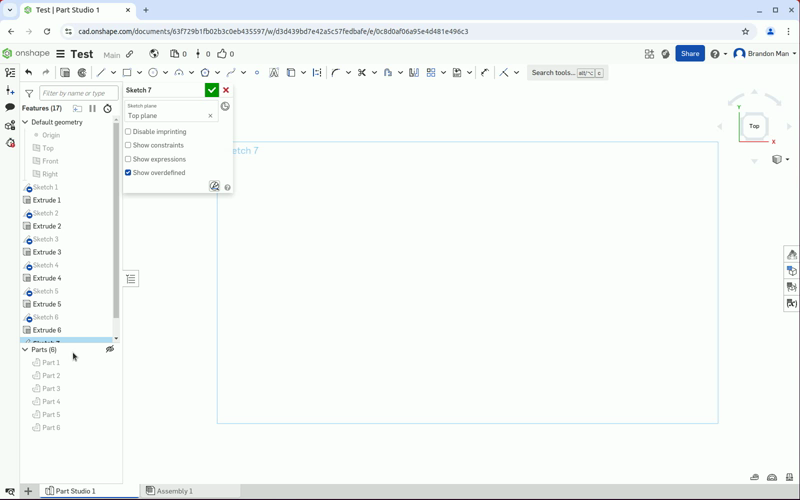
key_down(shift)
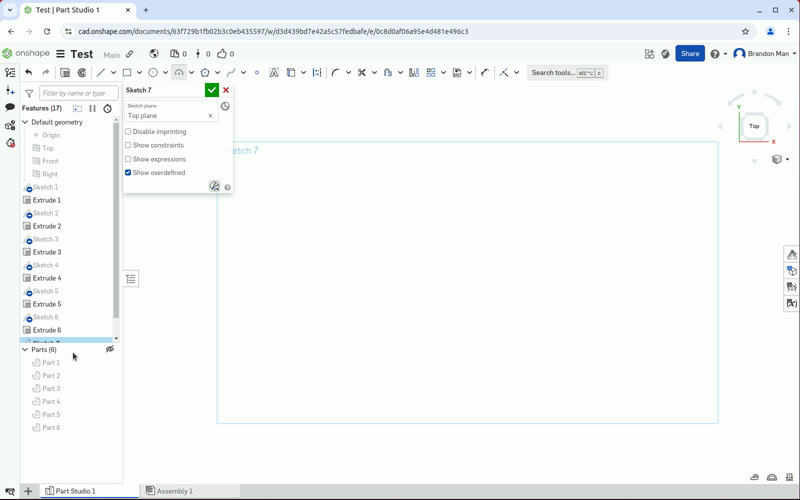
mouse_move(353, 282)
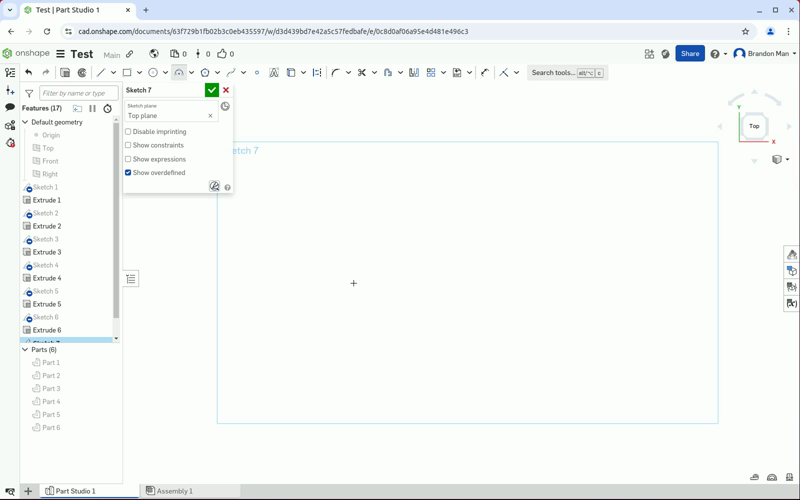
click(353, 282)
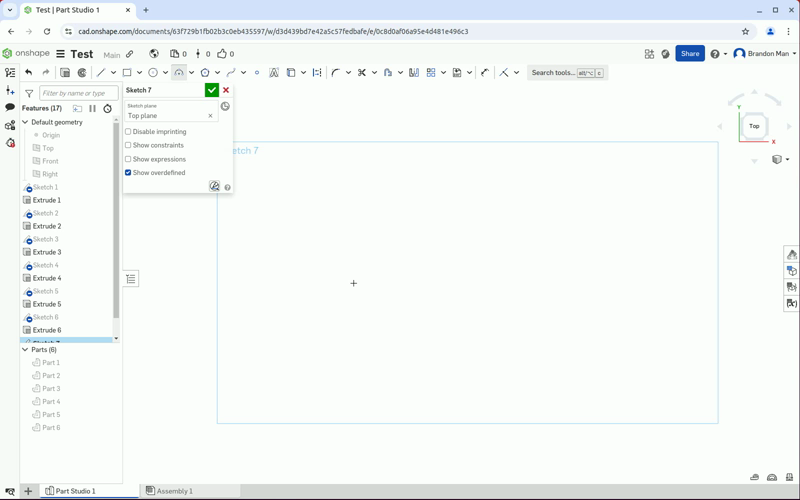
key_up(shift)
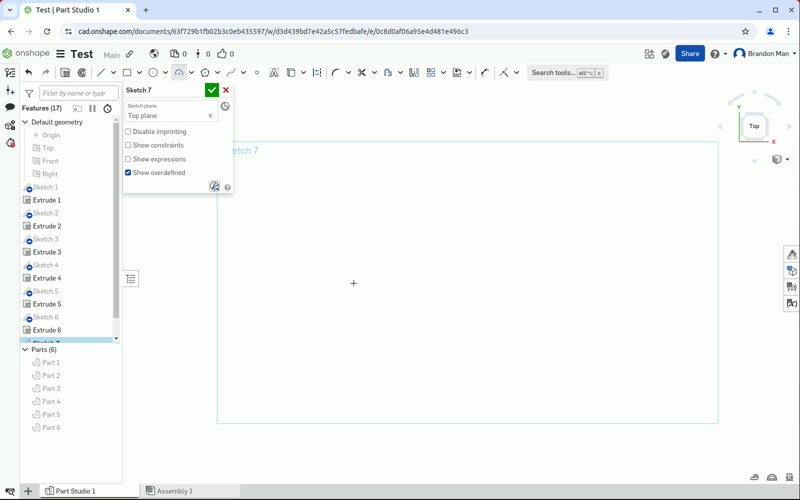
key_down(shift)
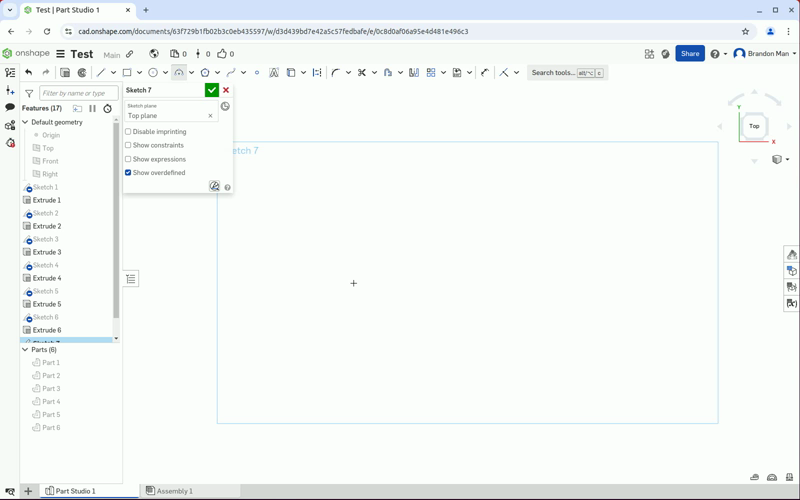
mouse_move(455, 282)
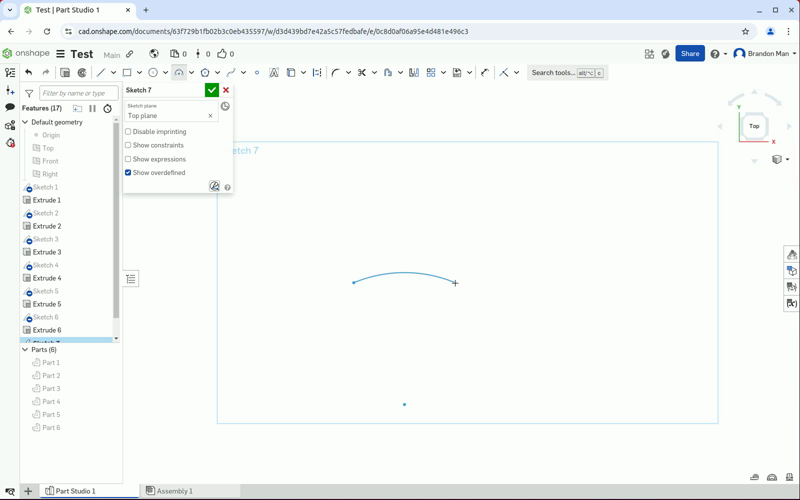
click(455, 282)
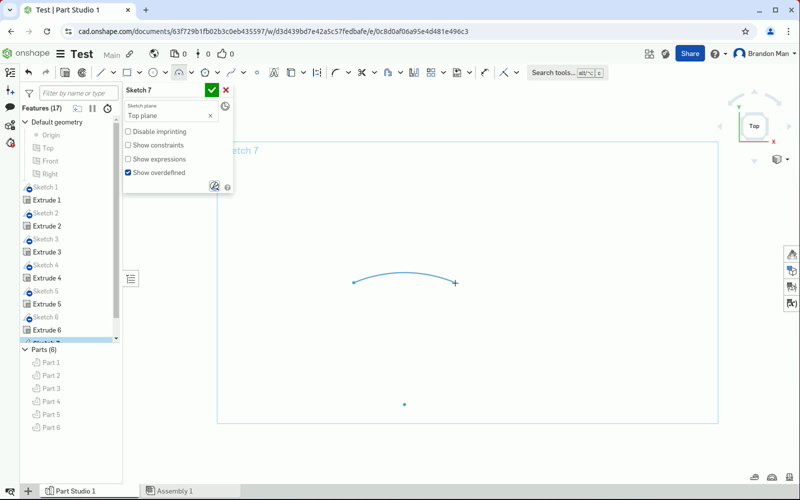
mouse_move(404, 333)
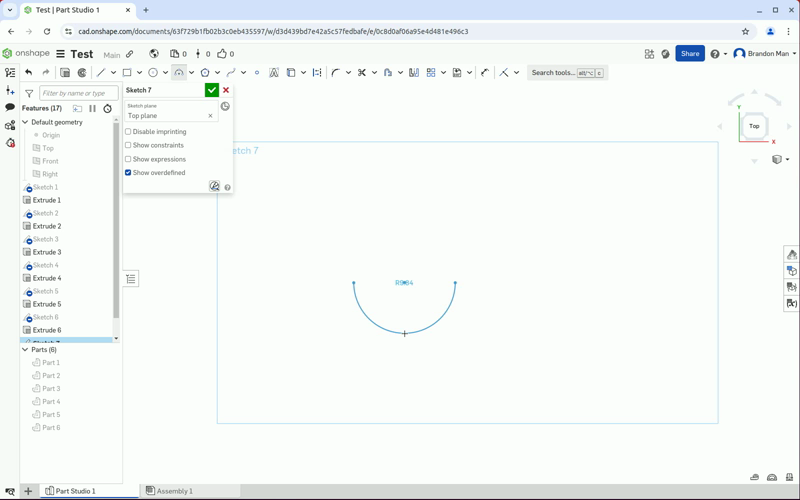
click(404, 333)
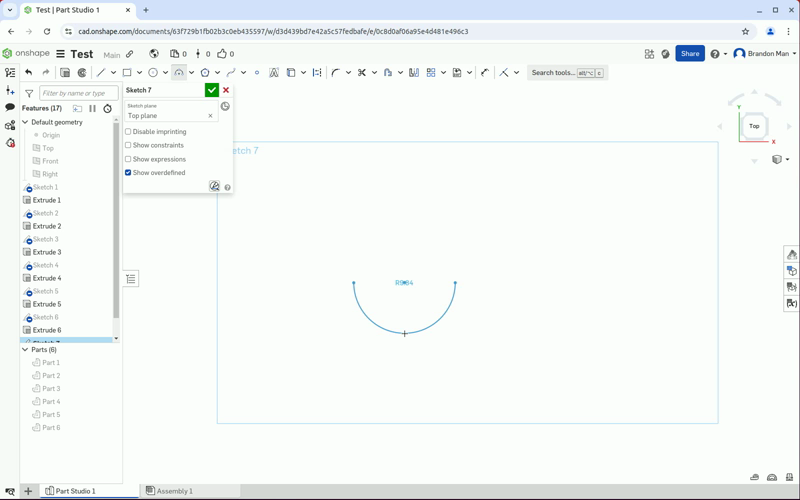
key_up(shift)
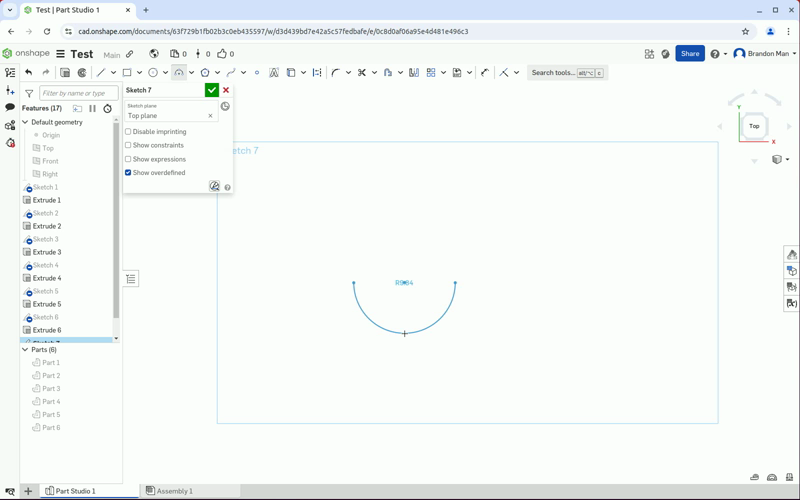
key(esc)
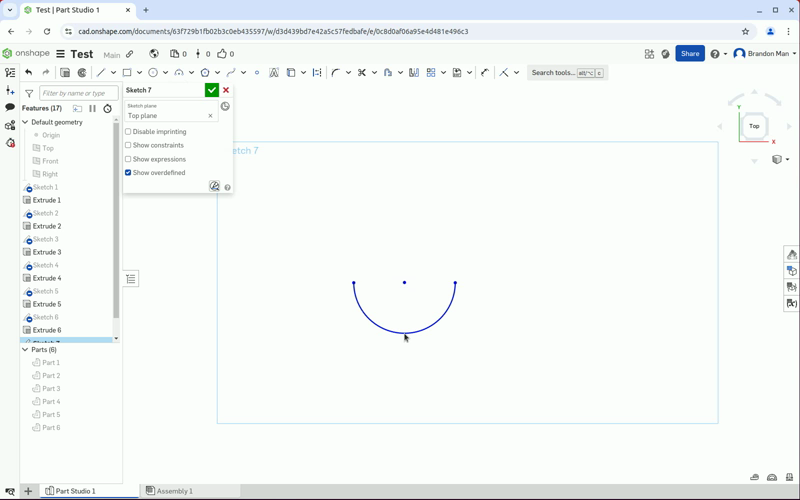
key(l)
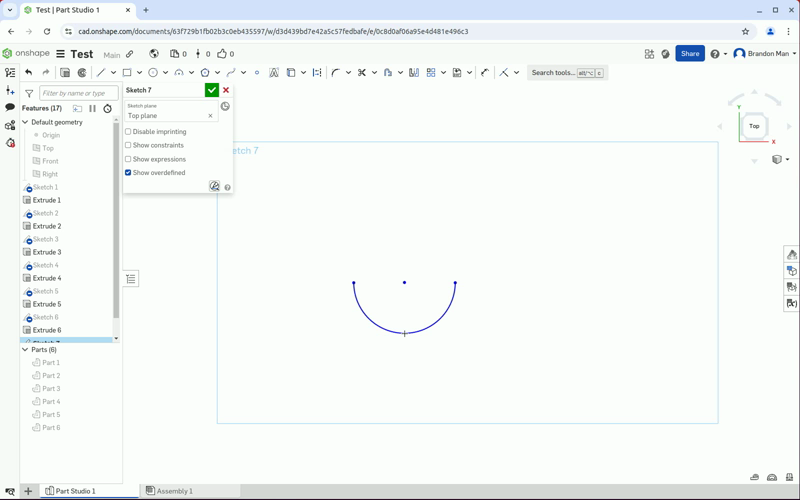
mouse_move(455, 282)
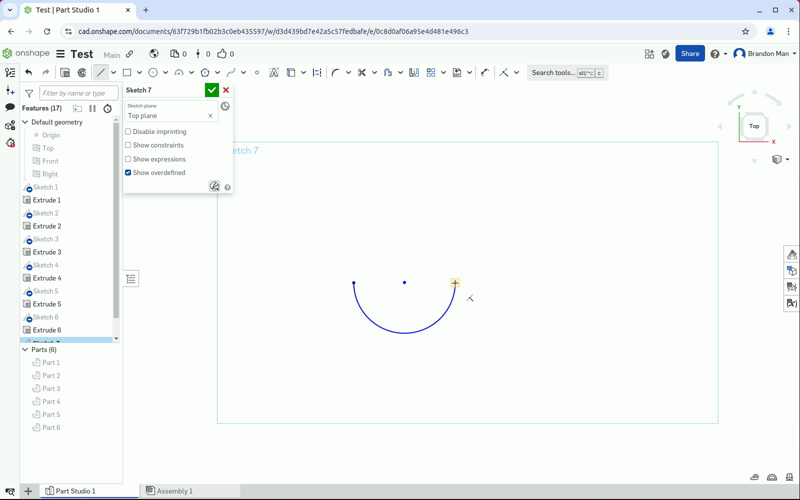
click(455, 282)
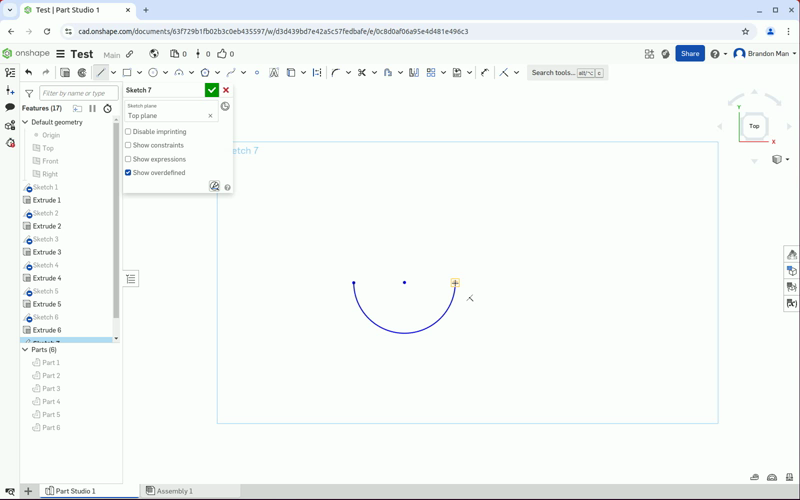
key_down(shift)
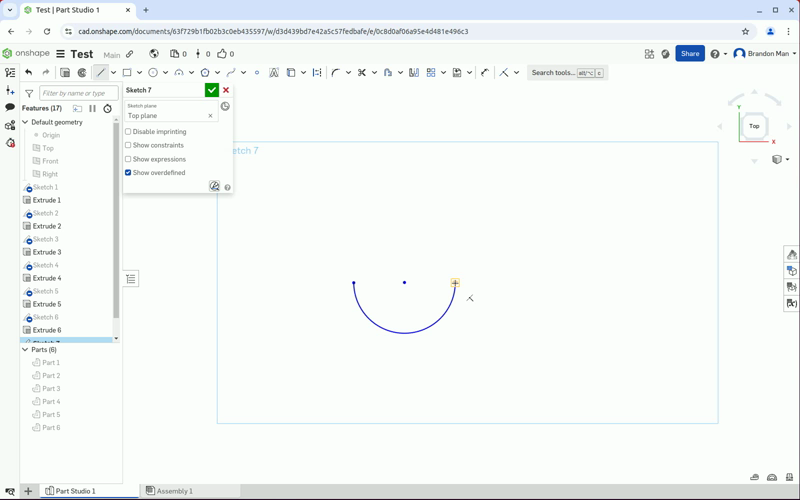
mouse_move(485, 282)
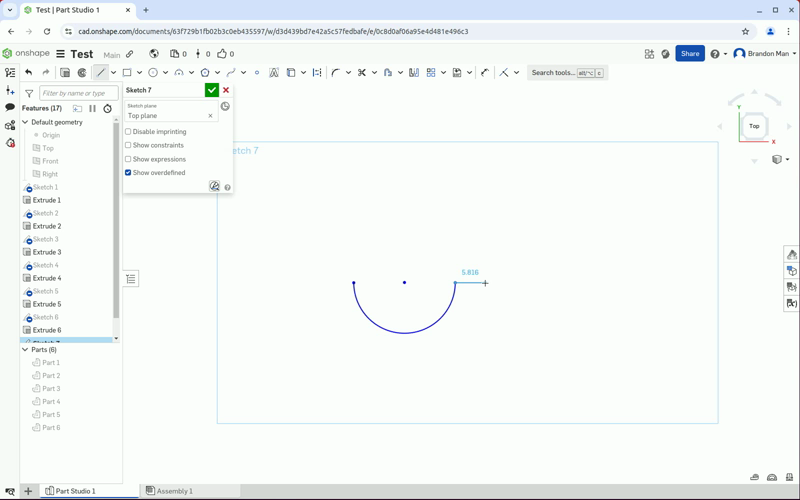
mouse_move(450, 282)
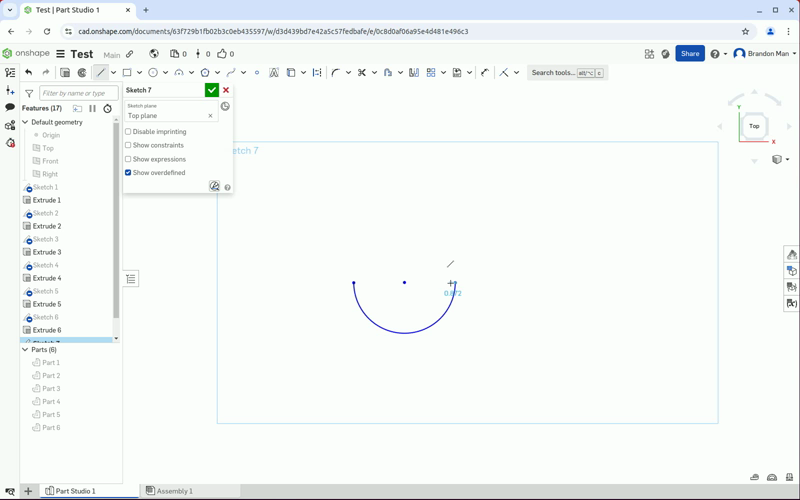
scroll(6)
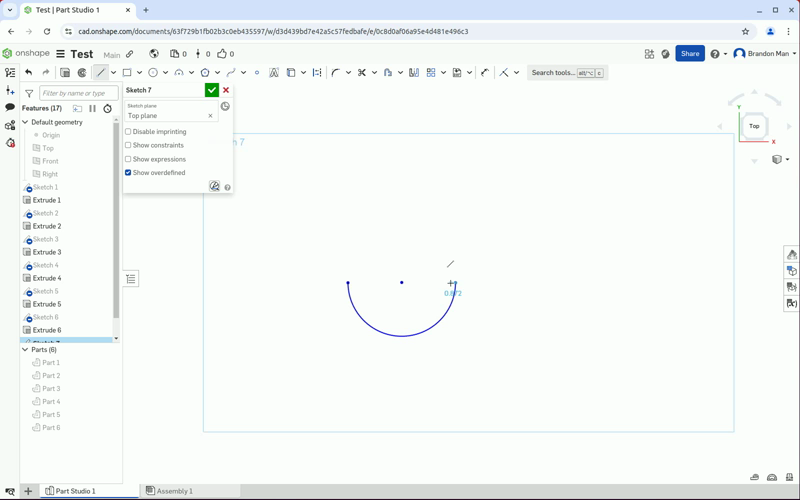
scroll(6)
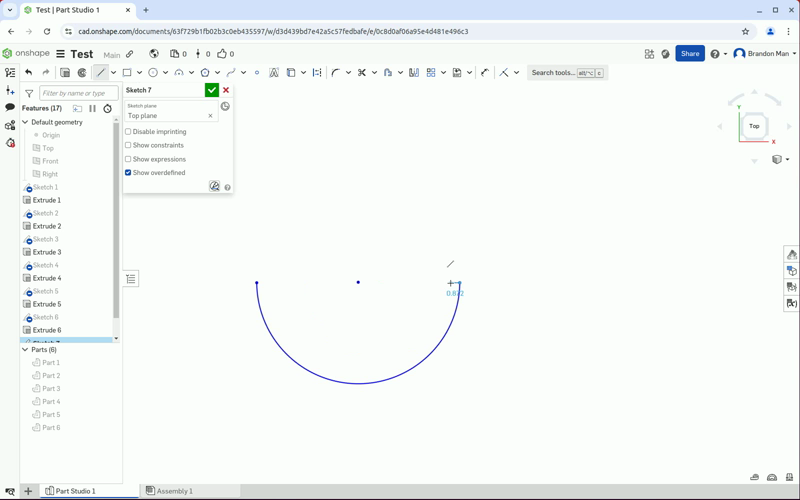
scroll(6)
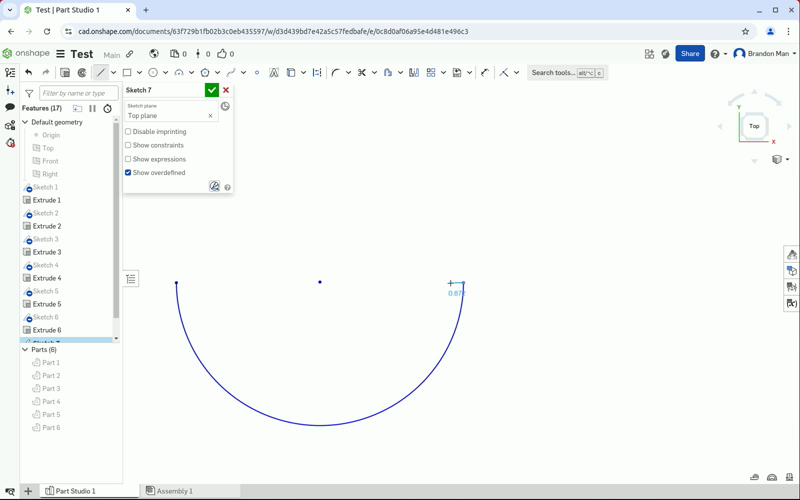
scroll(6)
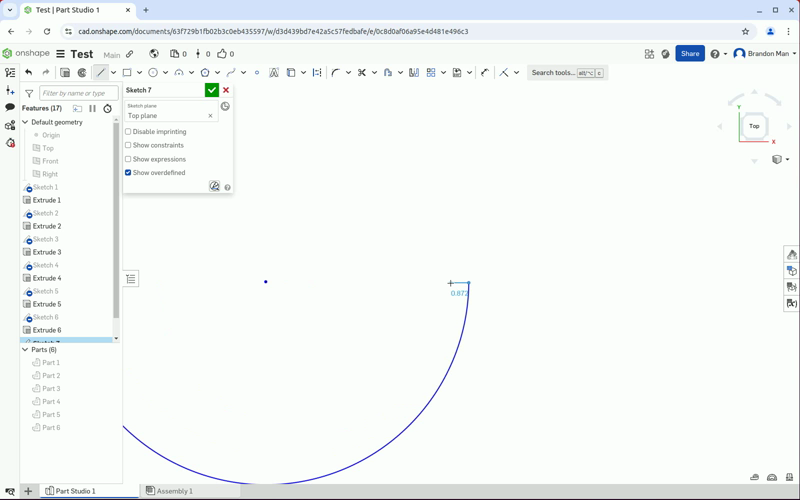
scroll(6)
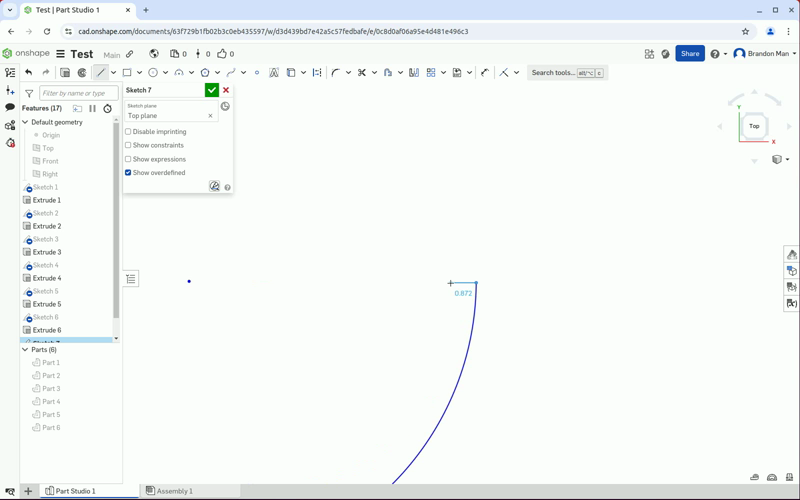
scroll(6)
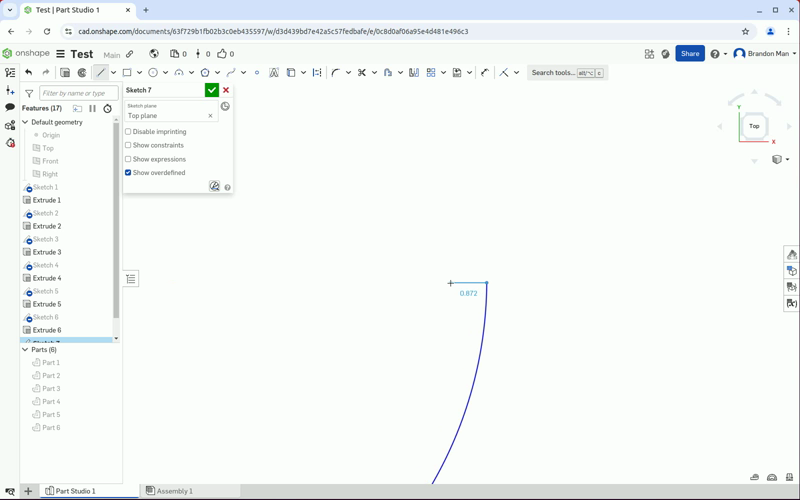
scroll(6)
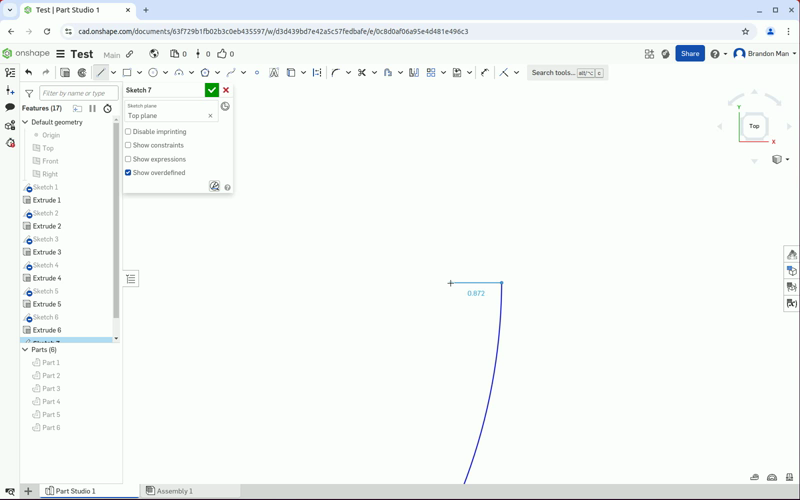
click(450, 282)
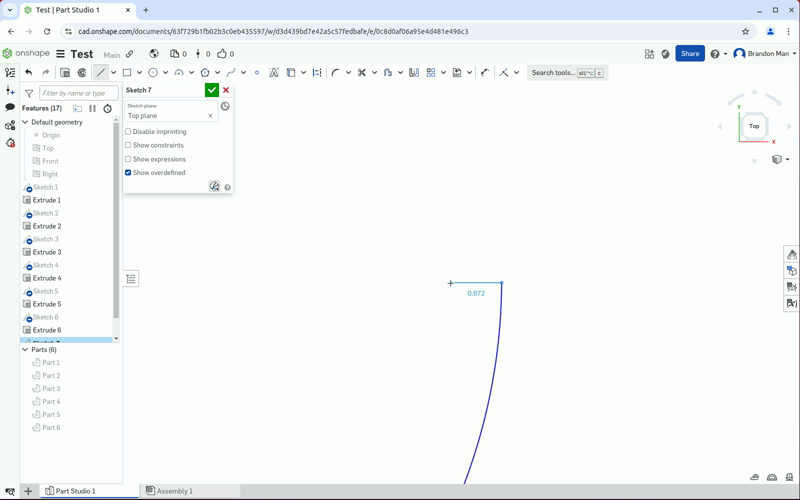
scroll(-6)
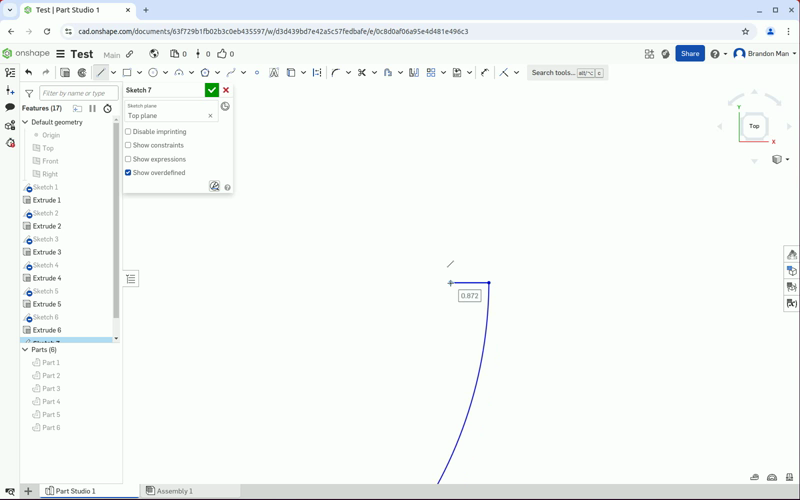
scroll(-6)
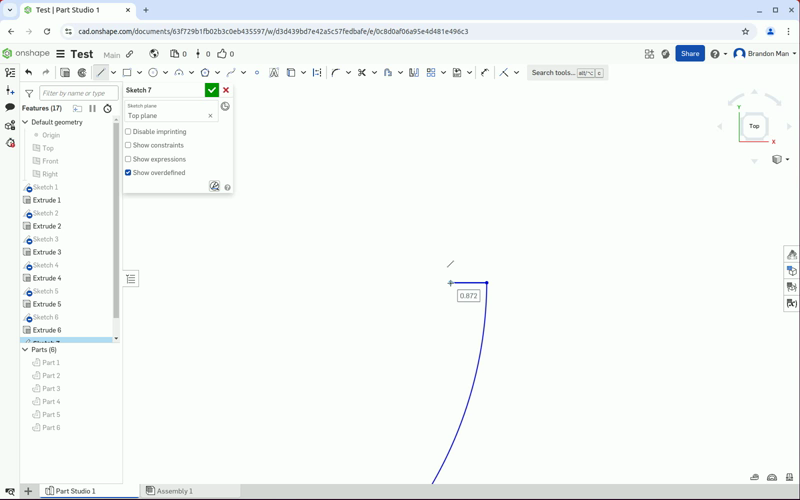
scroll(-6)
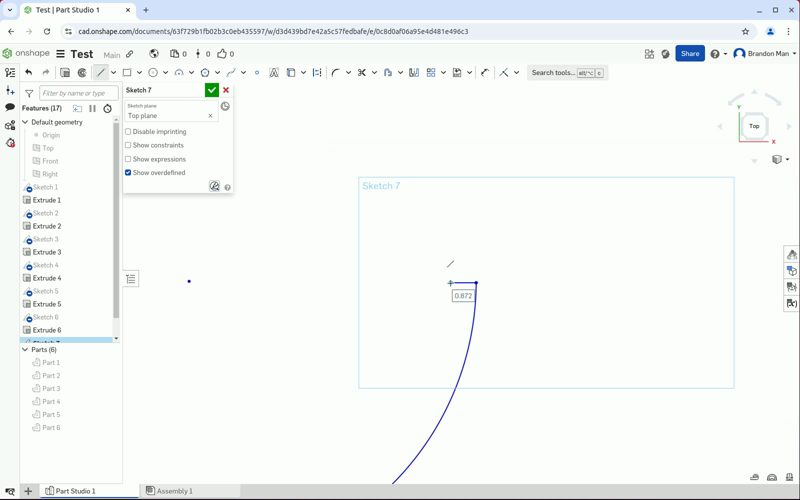
scroll(-6)
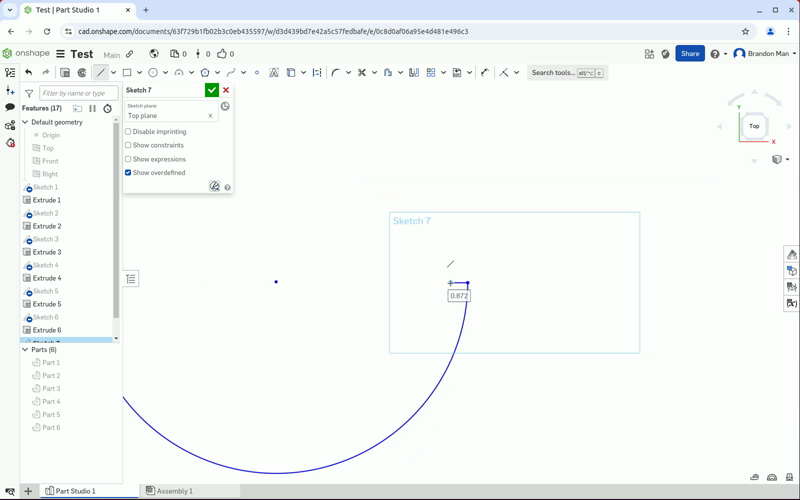
scroll(-6)
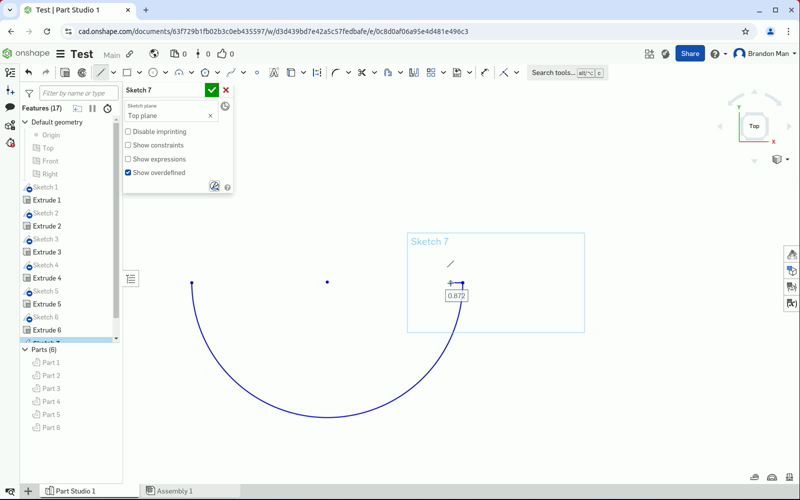
scroll(-6)
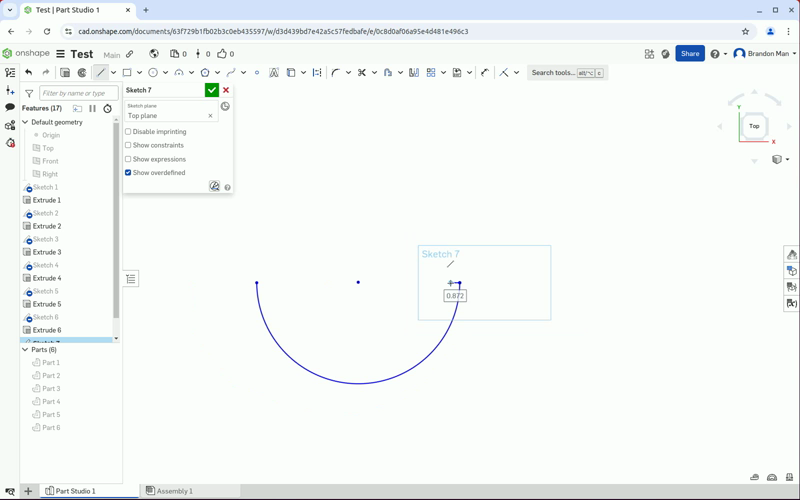
scroll(-6)
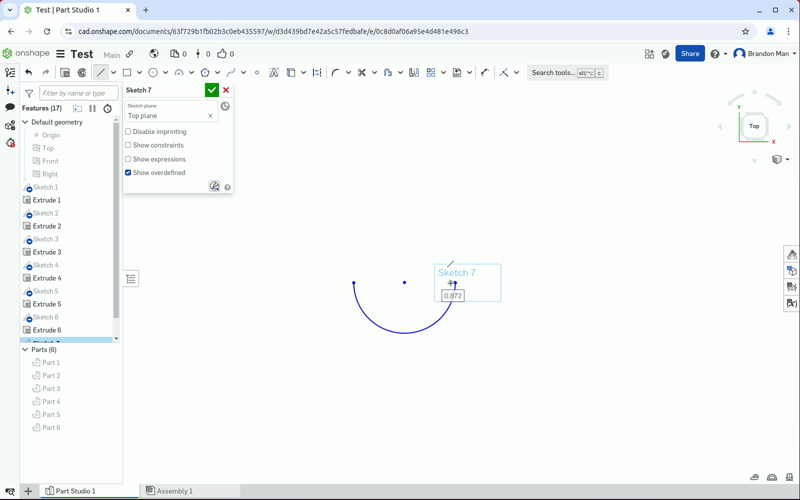
key_up(shift)
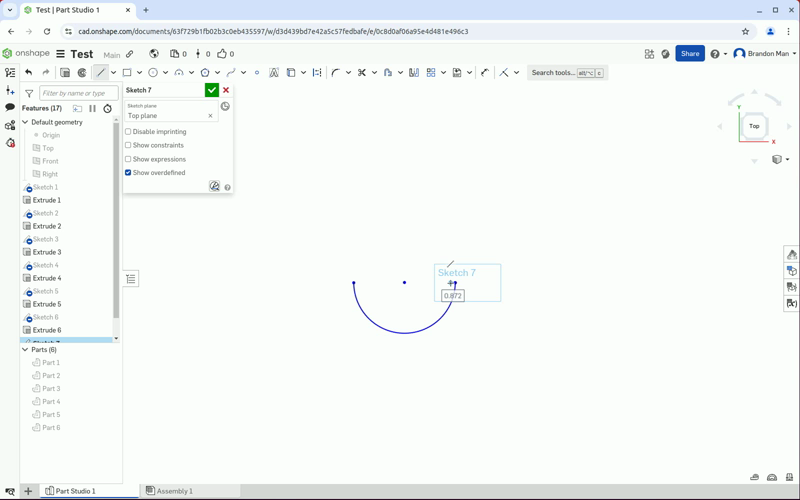
key(esc)
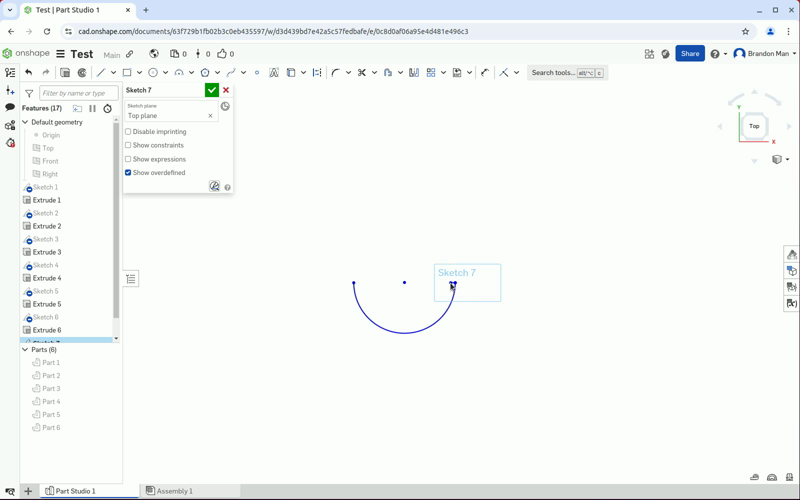
key(a)
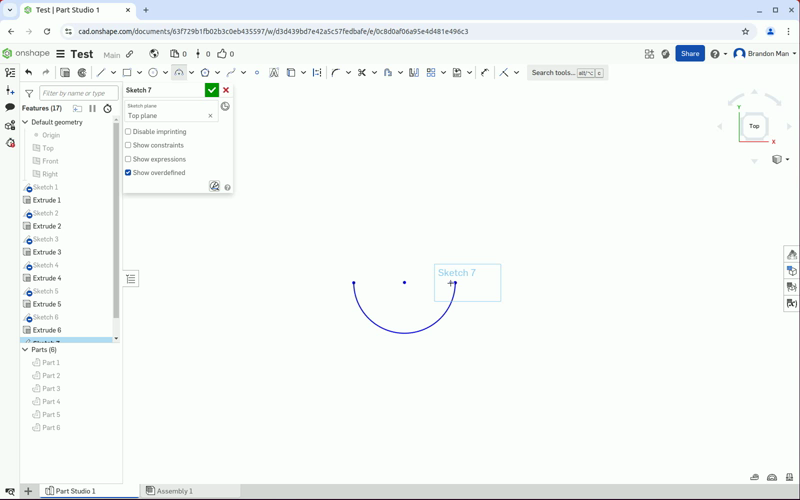
mouse_move(450, 282)
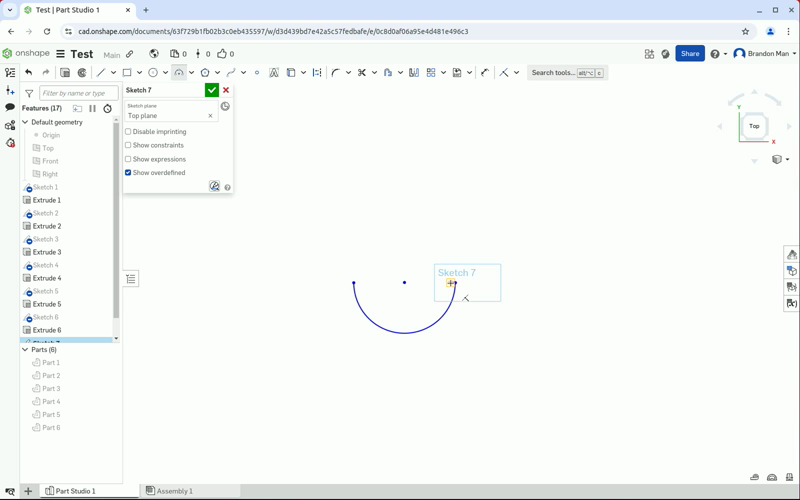
scroll(6)
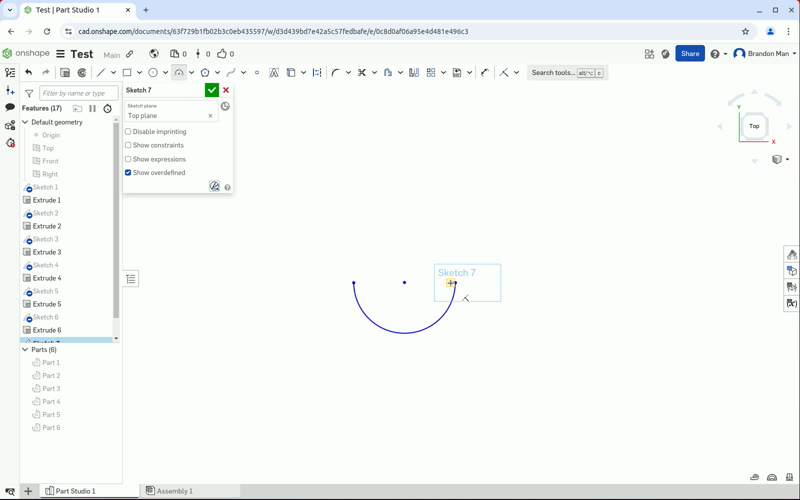
scroll(6)
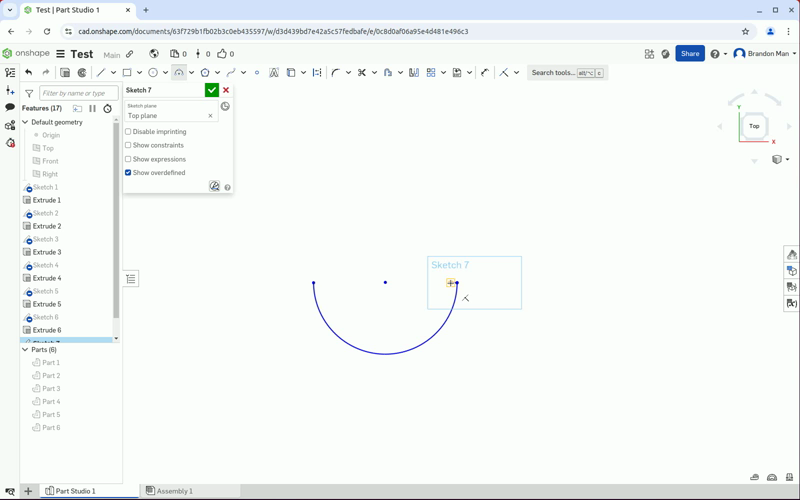
scroll(6)
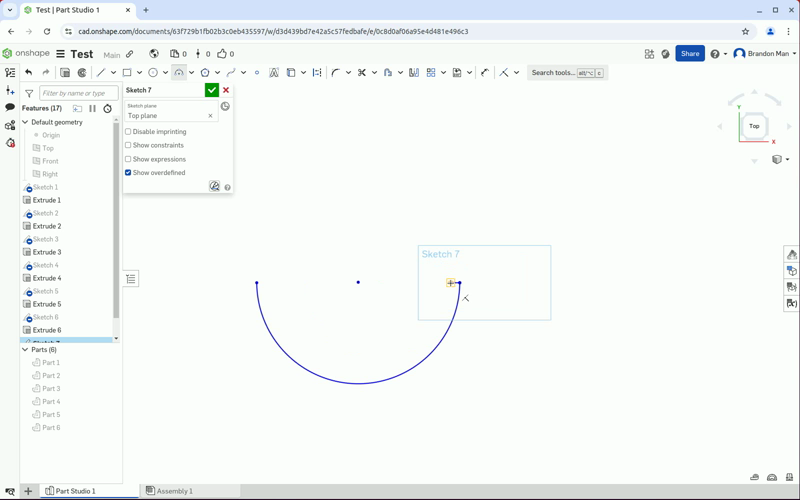
scroll(6)
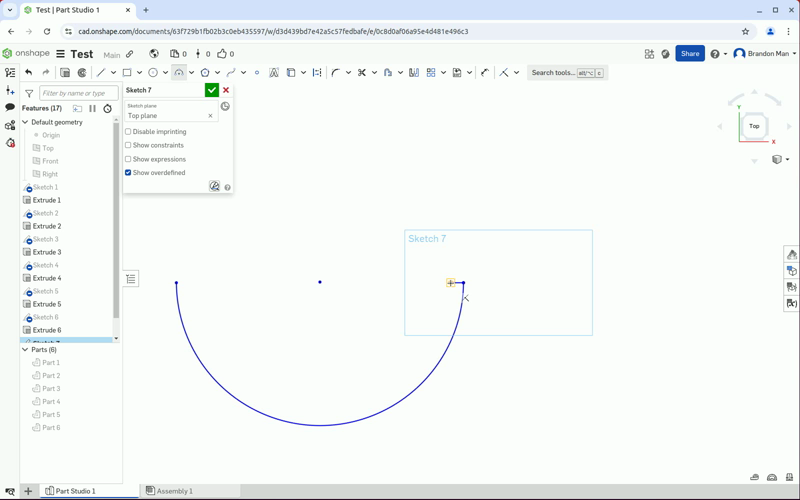
scroll(6)
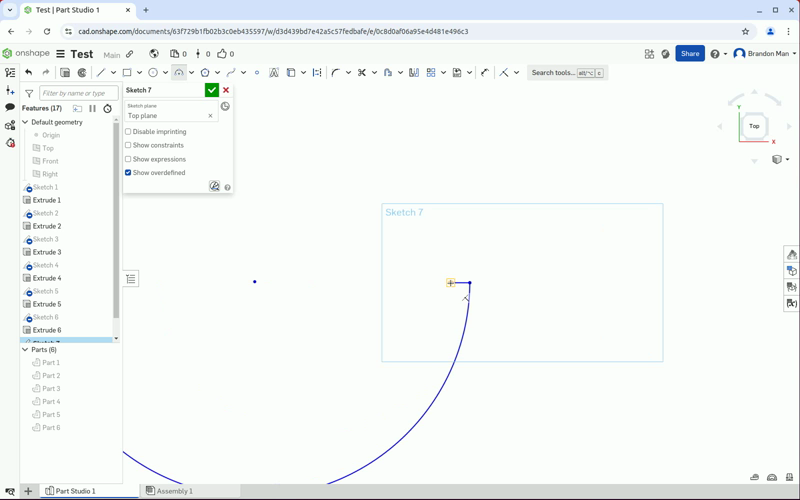
scroll(6)
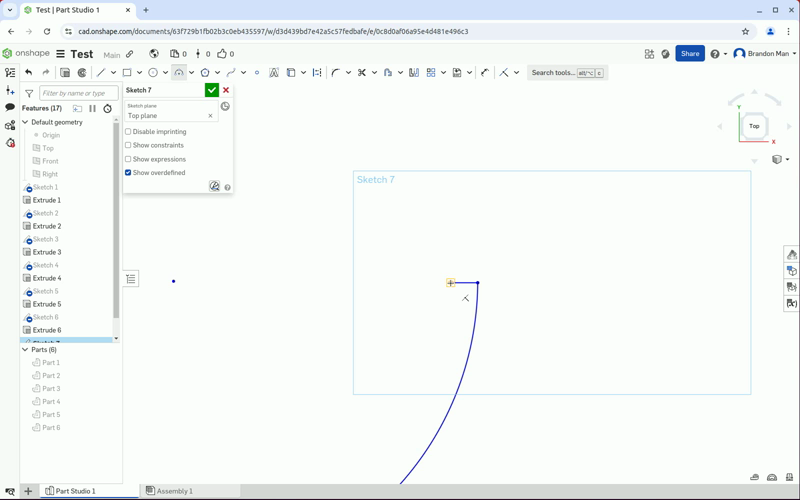
scroll(6)
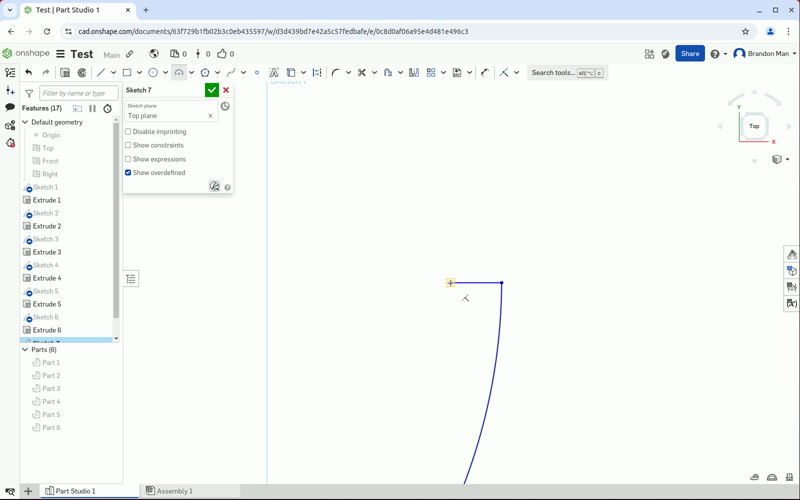
click(450, 282)
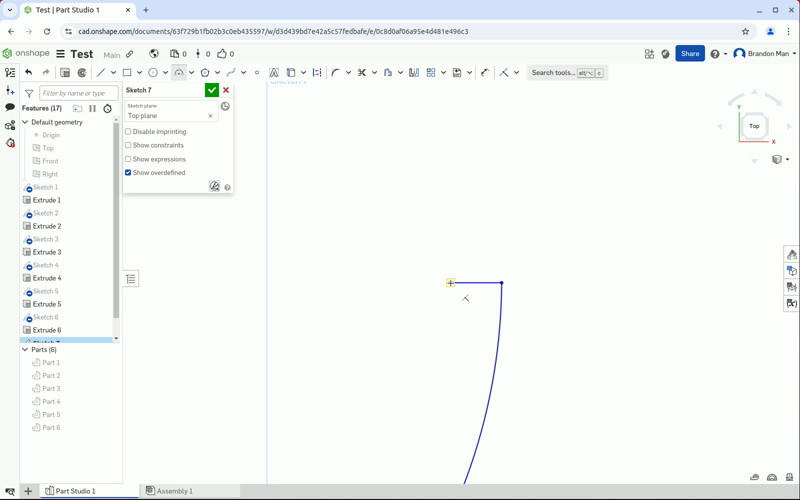
scroll(-6)
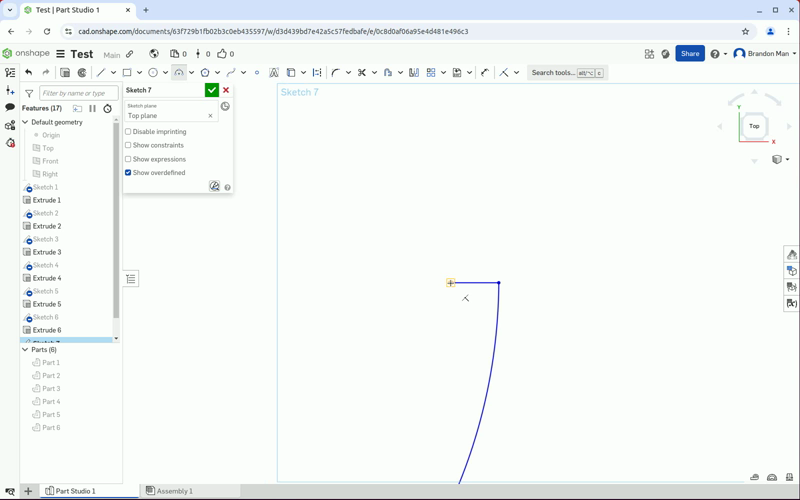
scroll(-6)
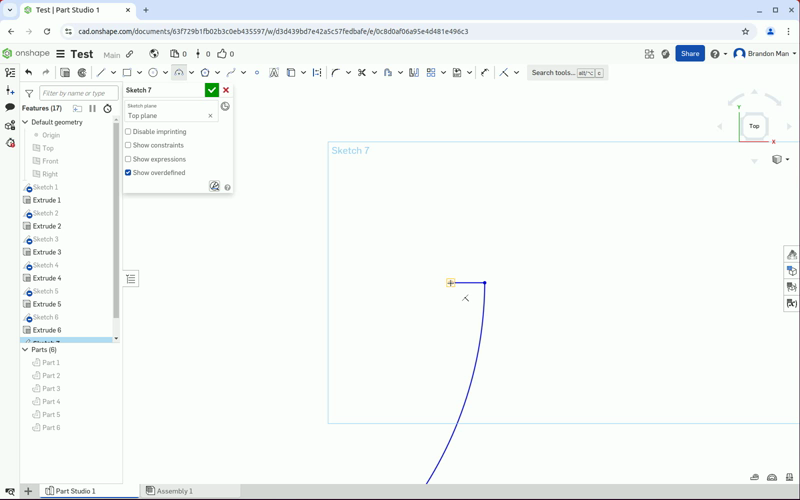
scroll(-6)
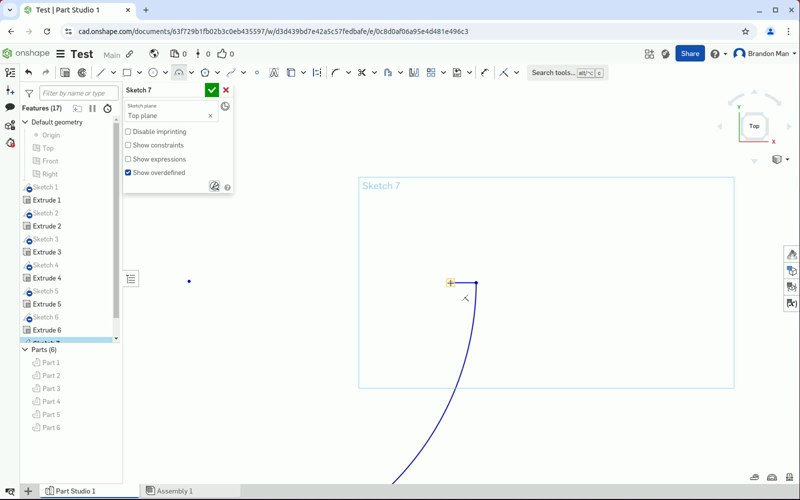
scroll(-6)
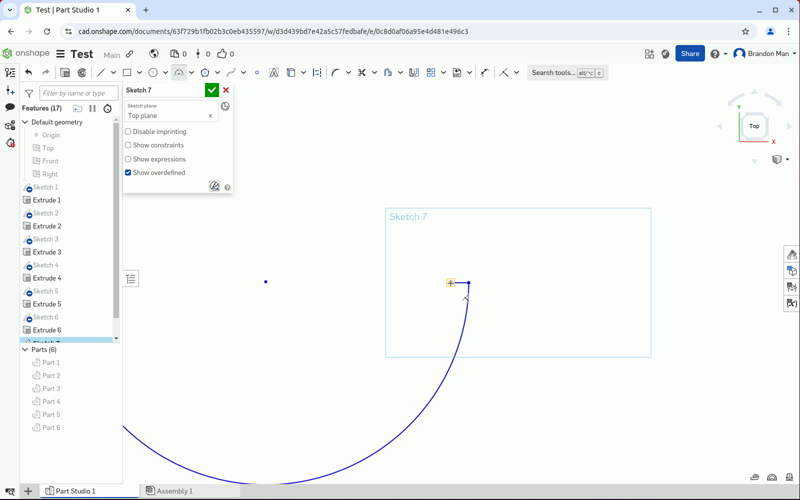
scroll(-6)
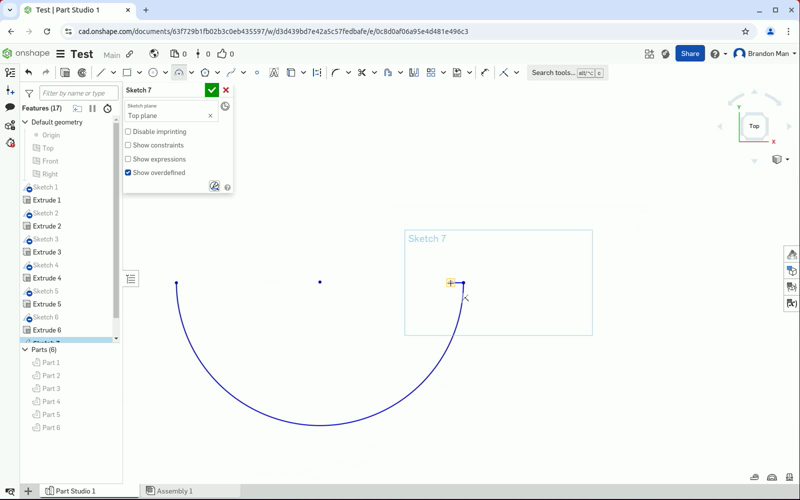
scroll(-6)
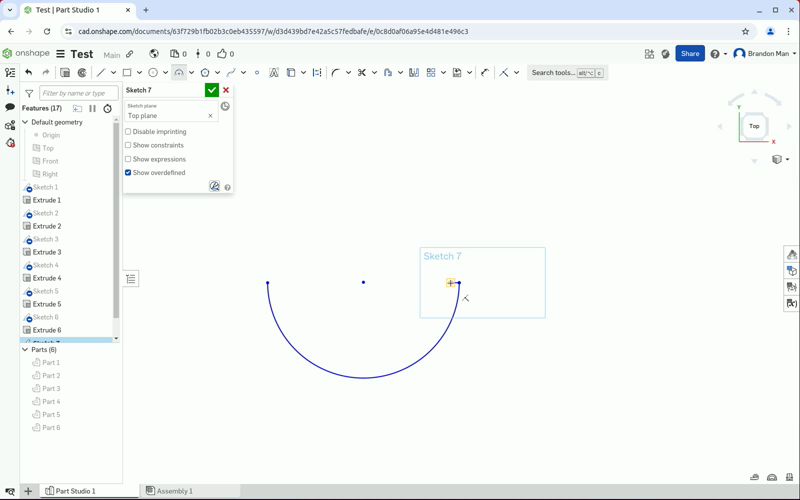
scroll(-6)
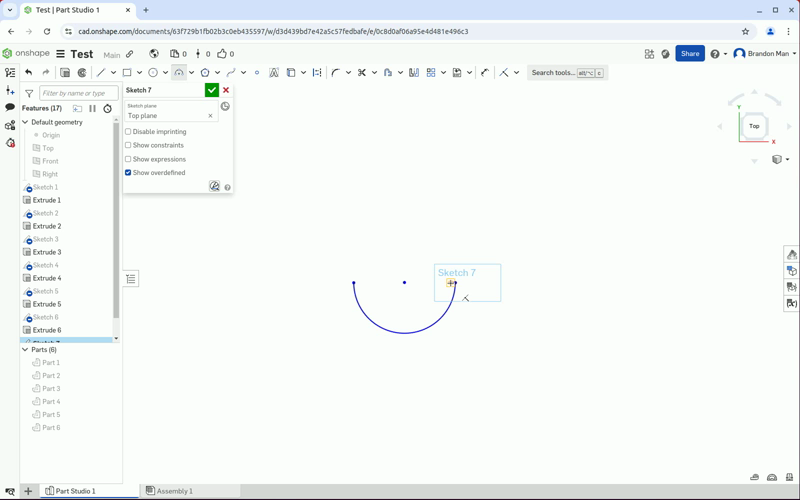
key_down(shift)
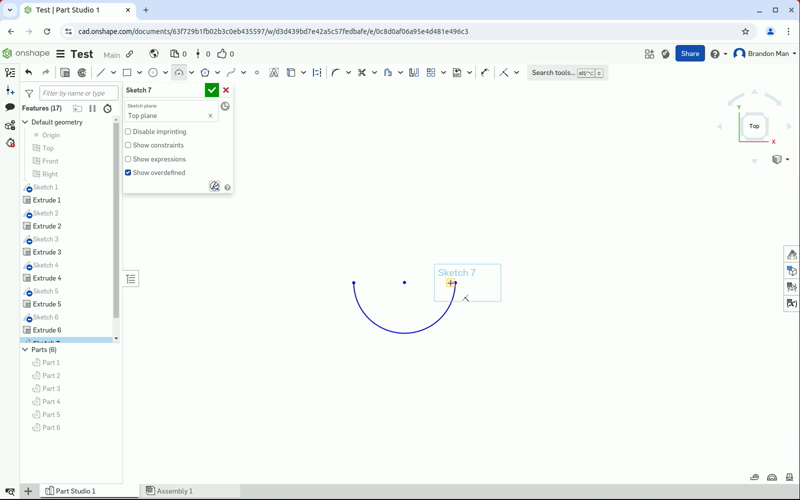
mouse_move(358, 282)
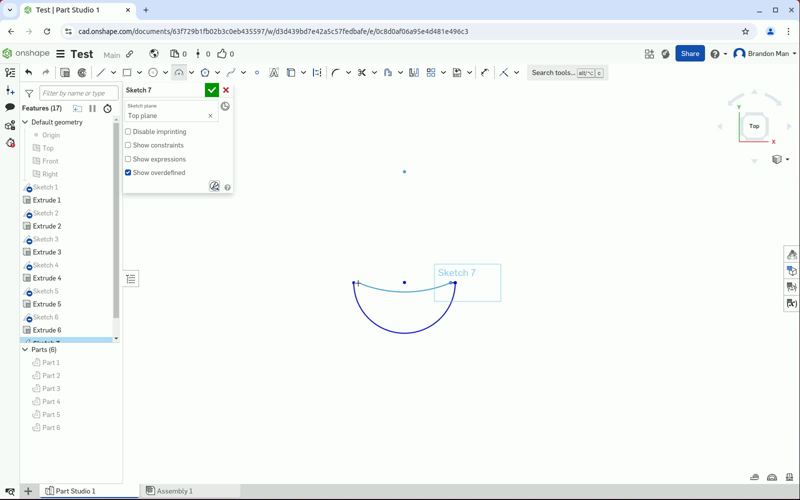
click(358, 282)
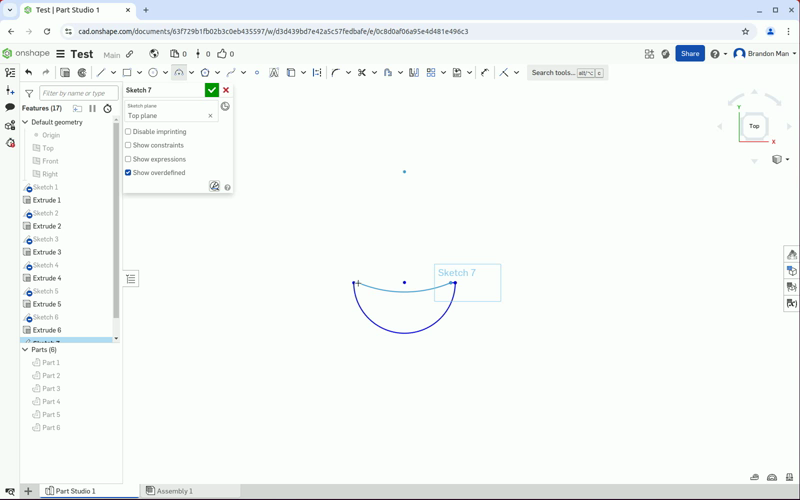
mouse_move(404, 329)
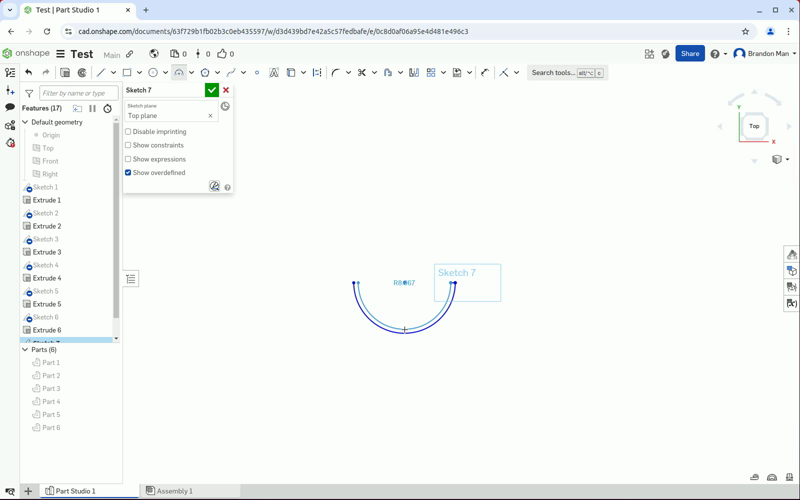
scroll(6)
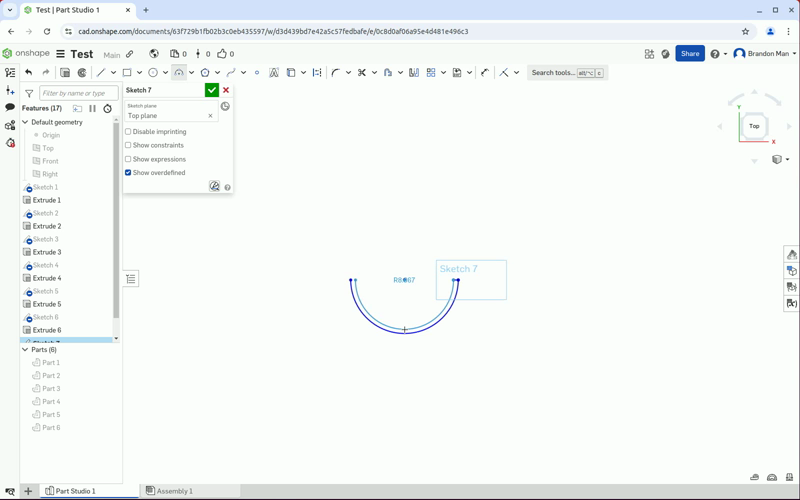
scroll(6)
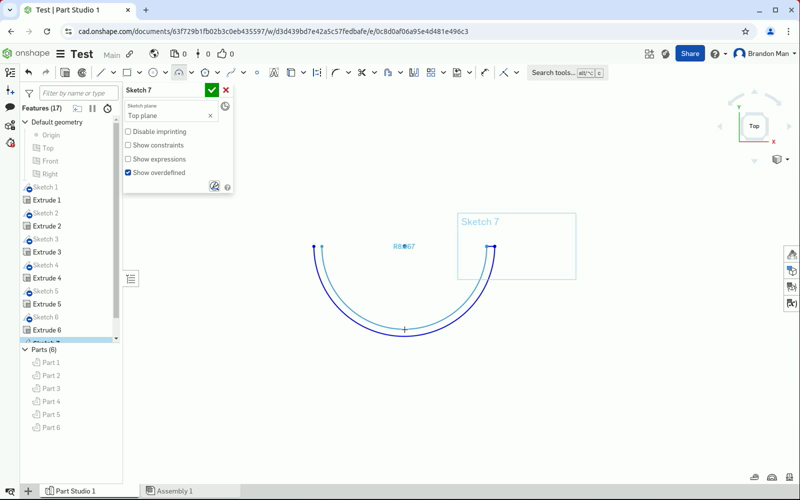
scroll(6)
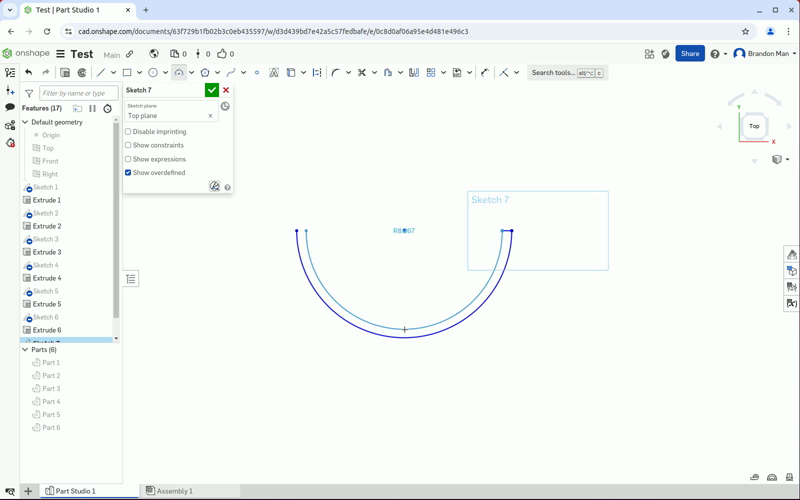
scroll(6)
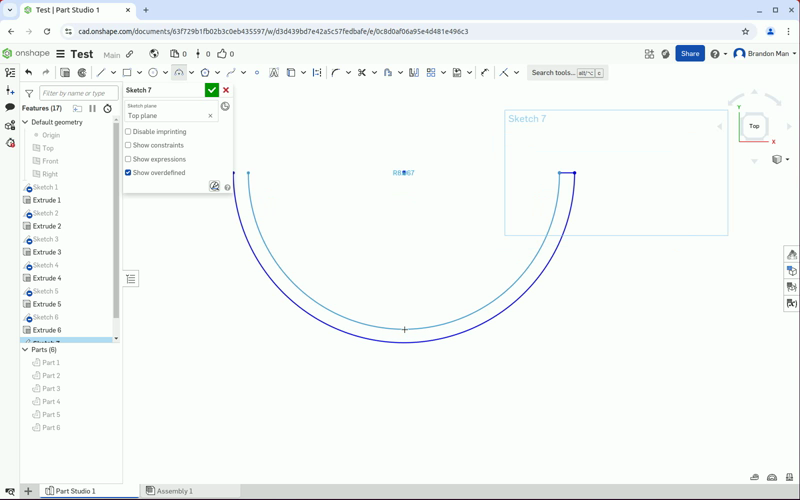
scroll(6)
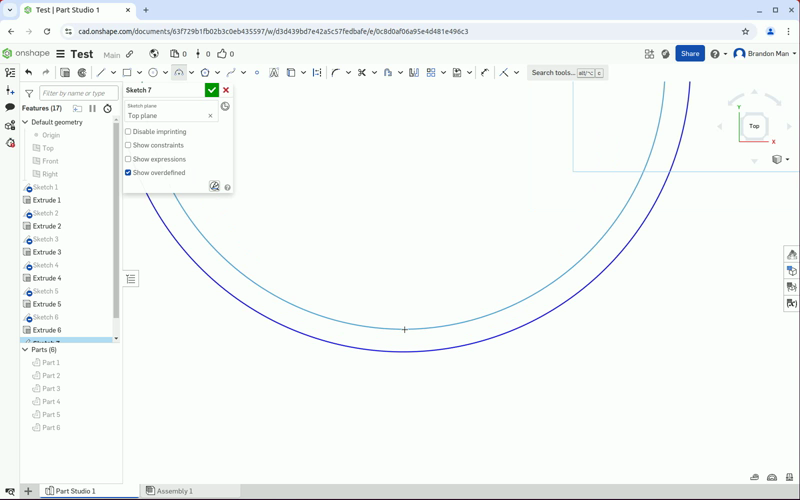
scroll(6)
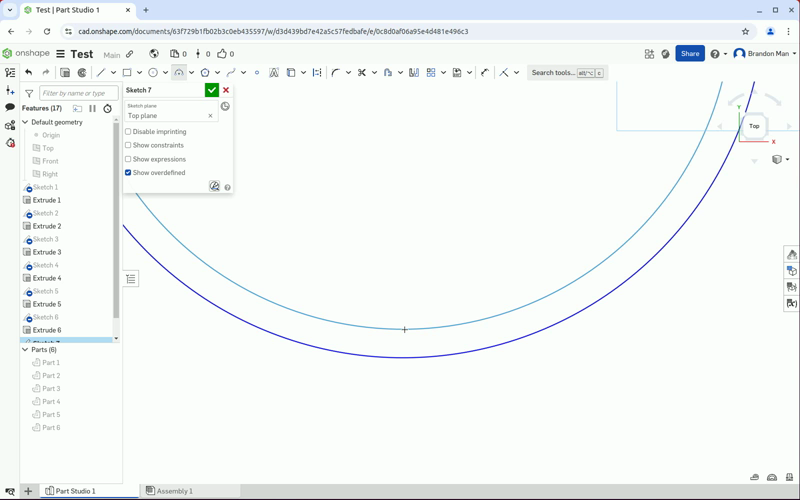
scroll(6)
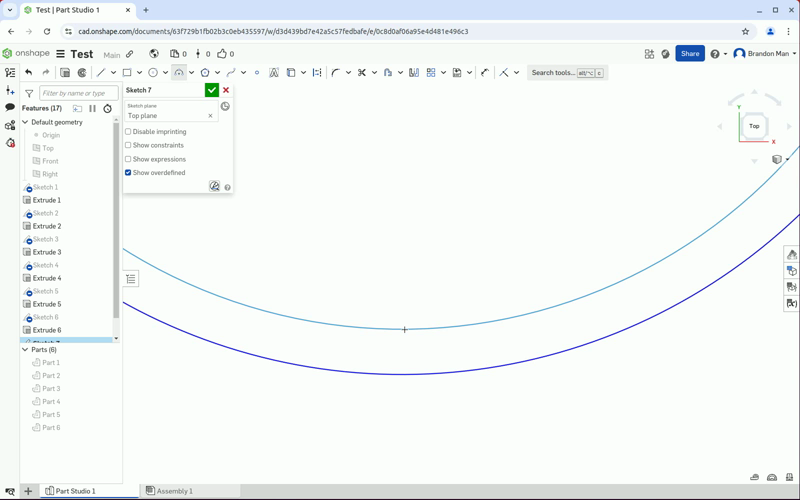
click(404, 329)
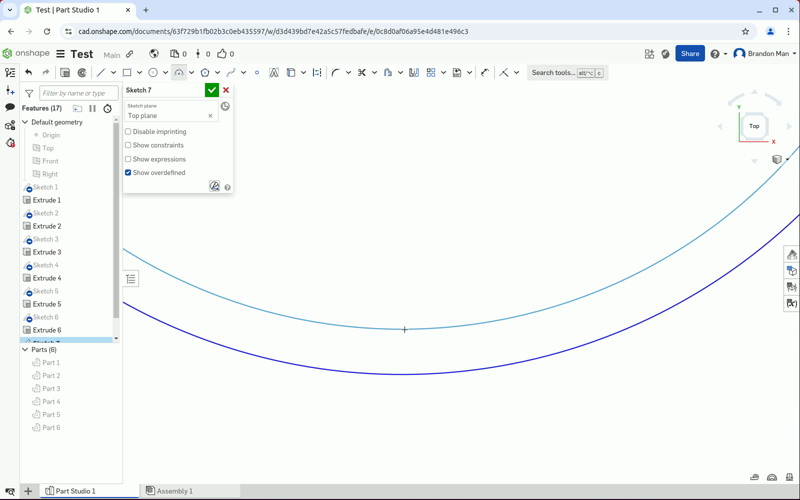
scroll(-6)
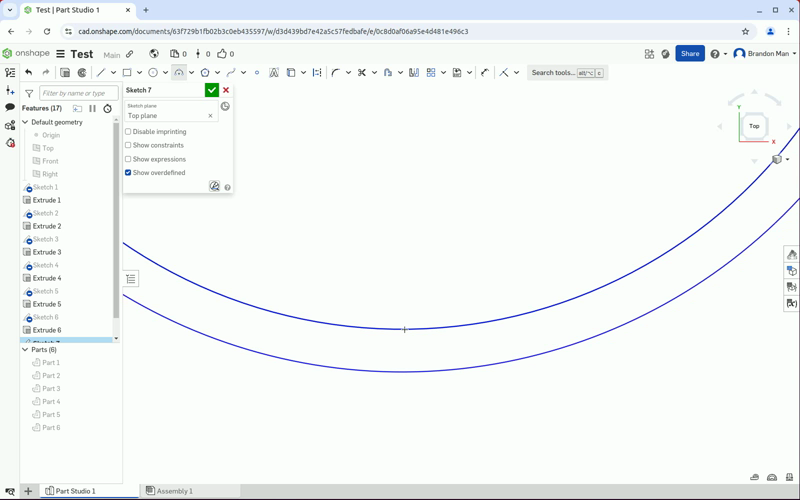
scroll(-6)
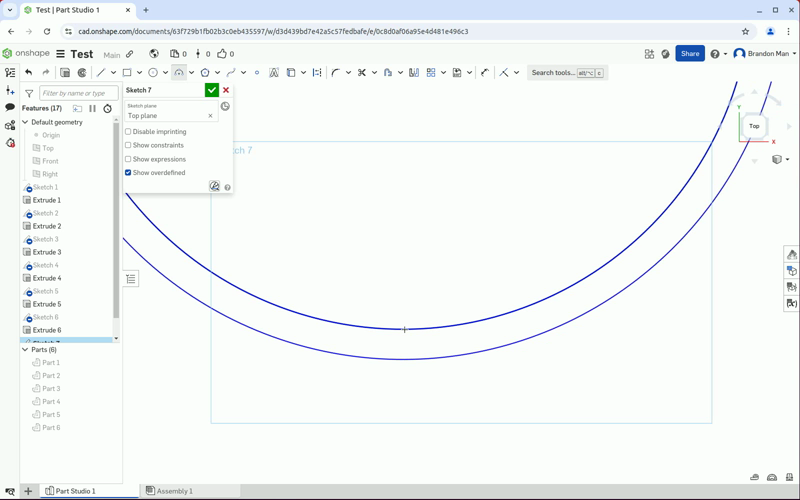
scroll(-6)
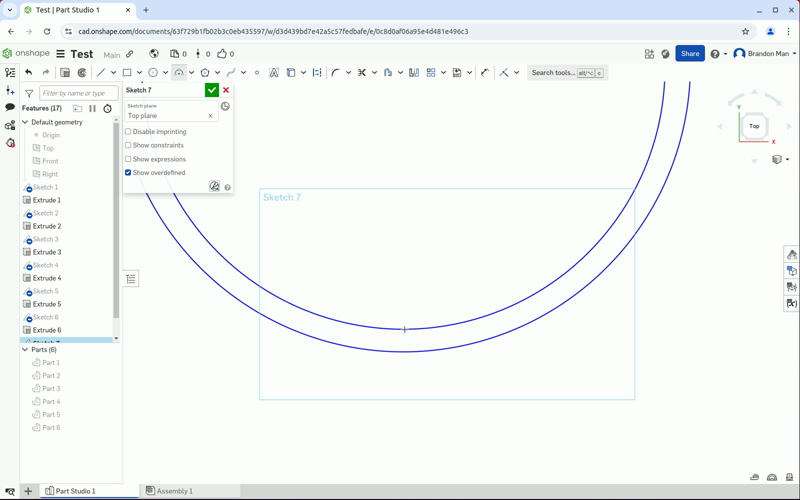
scroll(-6)
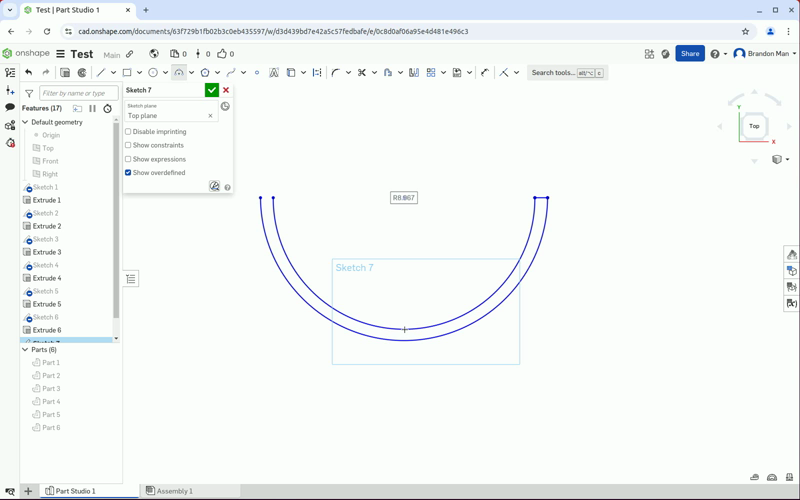
scroll(-6)
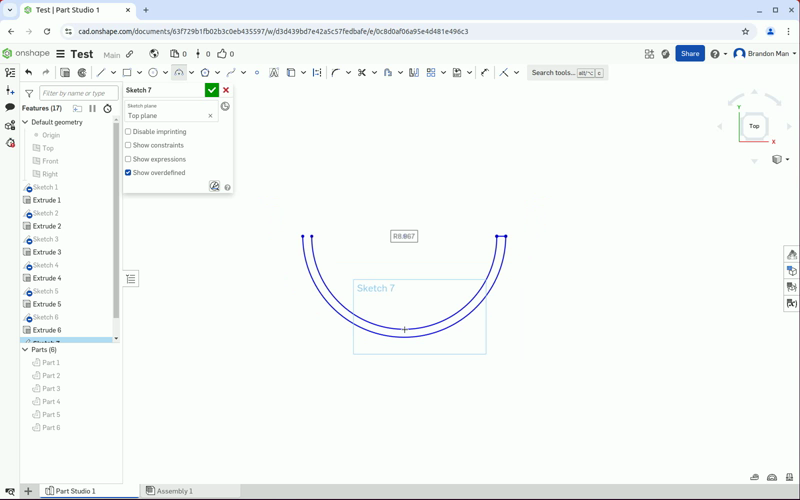
scroll(-6)
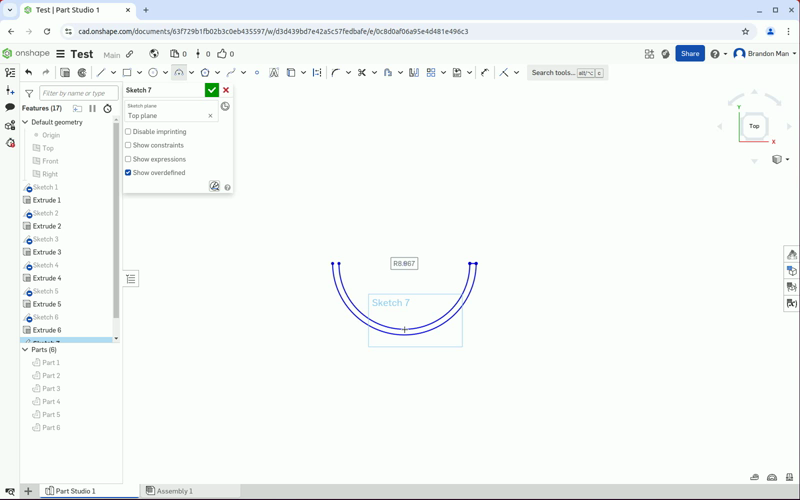
scroll(-6)
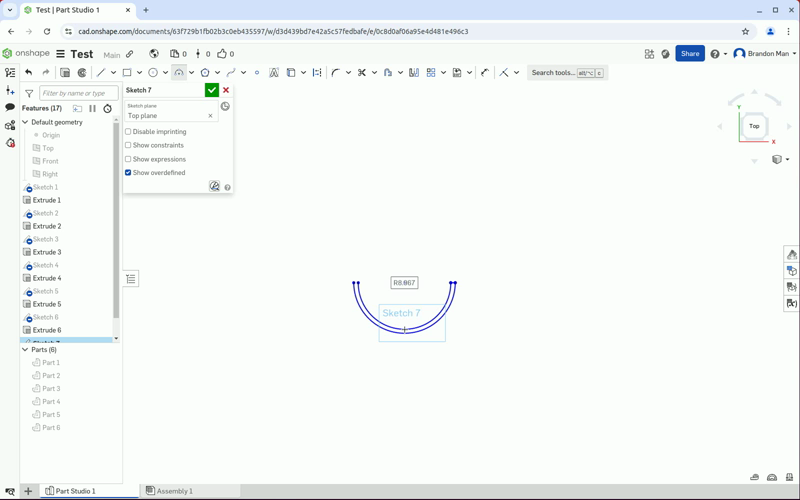
key_up(shift)
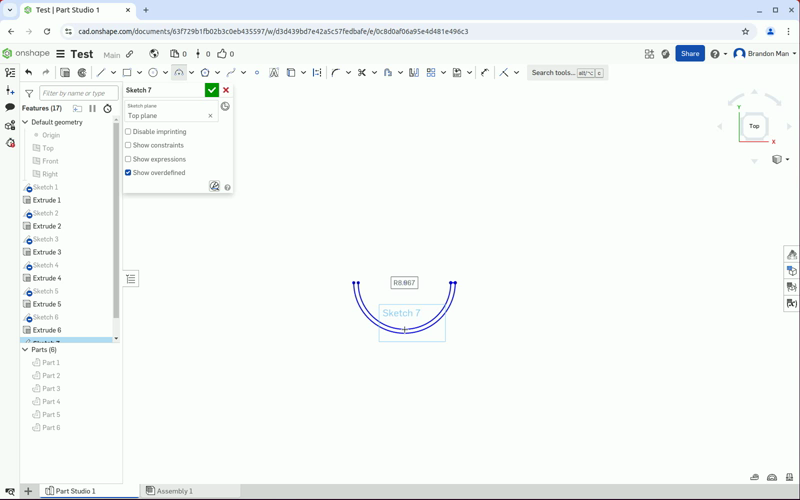
key(esc)
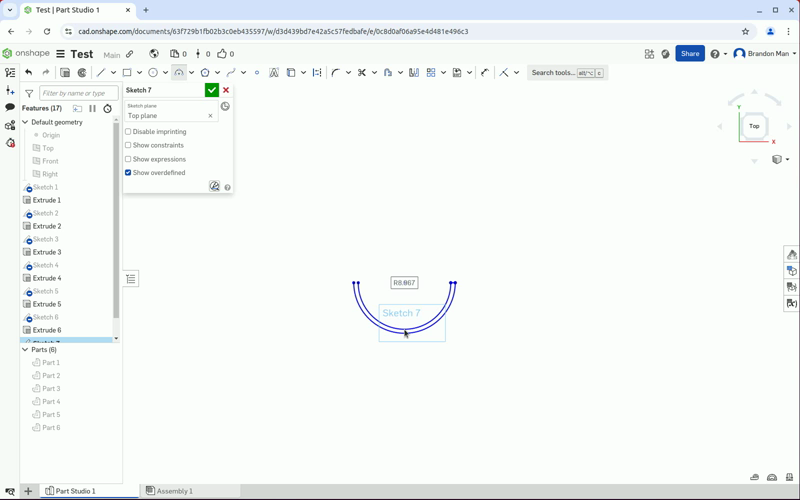
key(l)
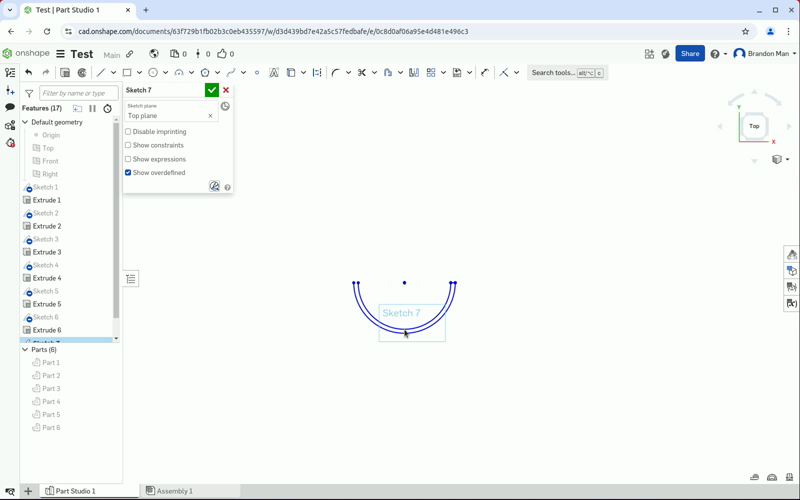
mouse_move(358, 282)
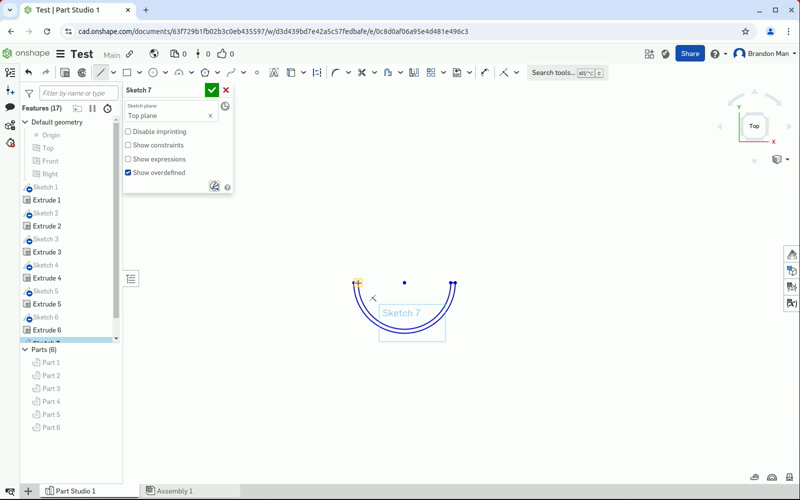
click(358, 282)
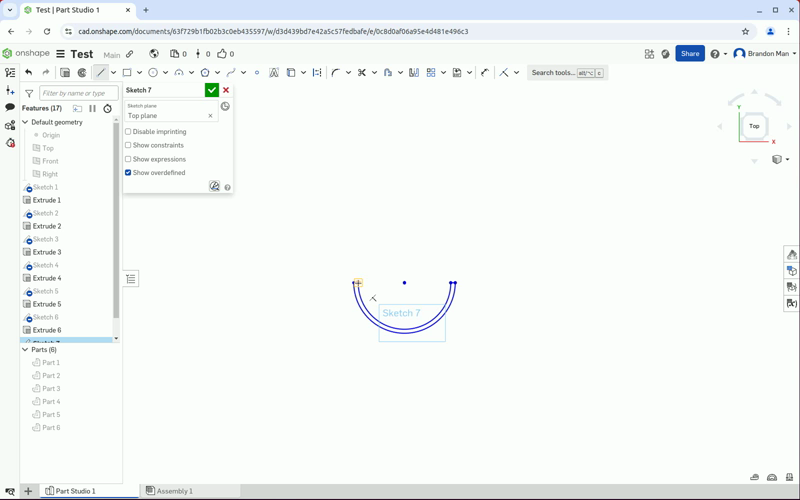
mouse_move(388, 282)
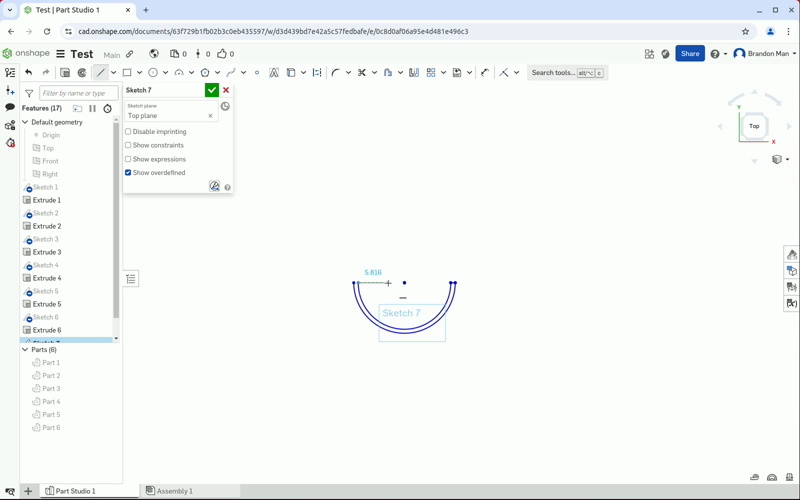
key_down(shift)
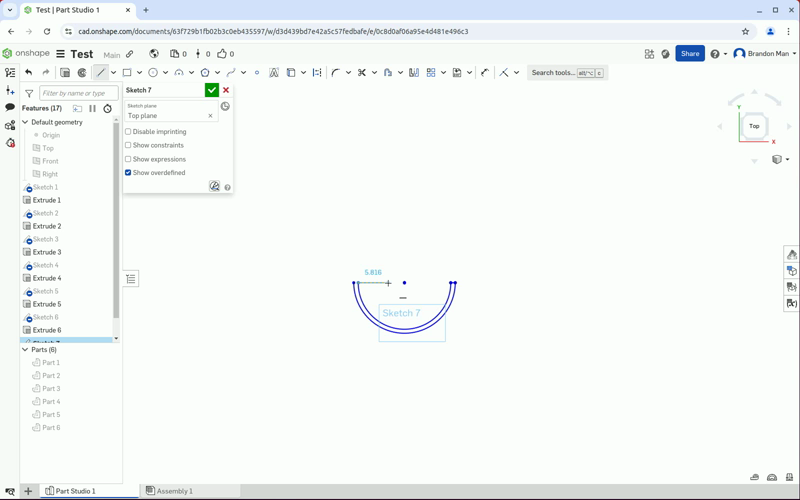
mouse_move(353, 282)
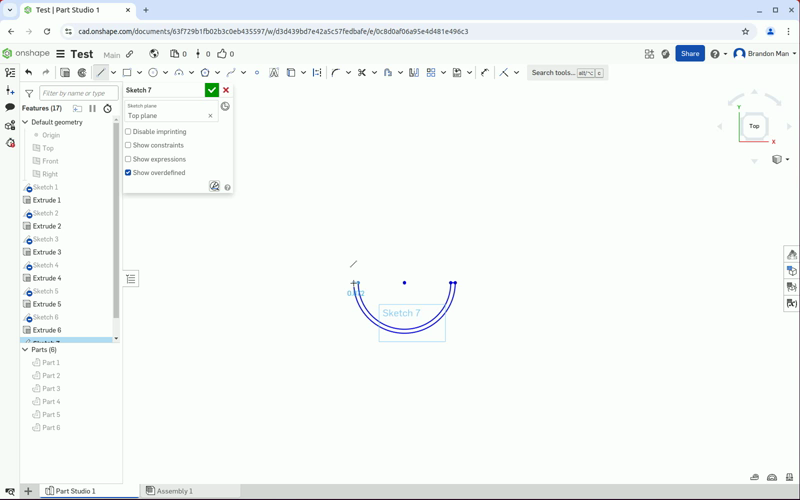
scroll(6)
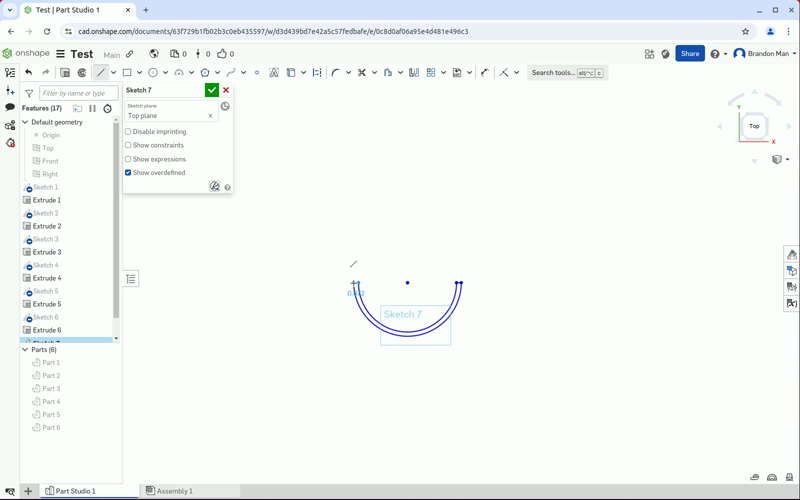
scroll(6)
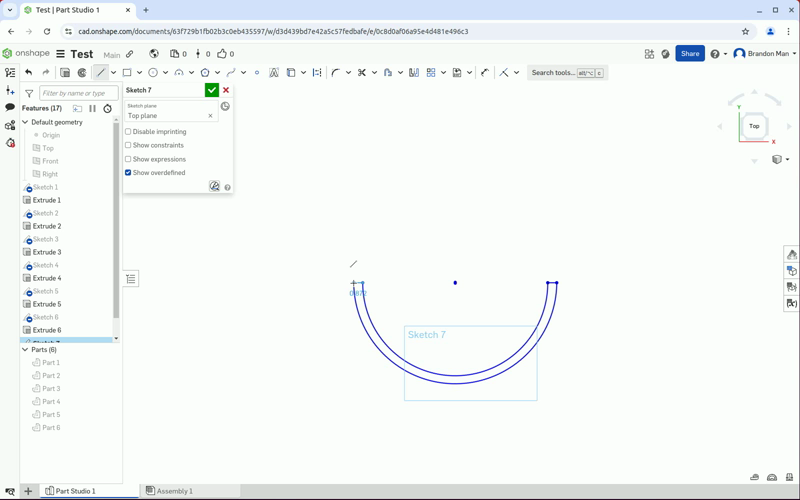
scroll(6)
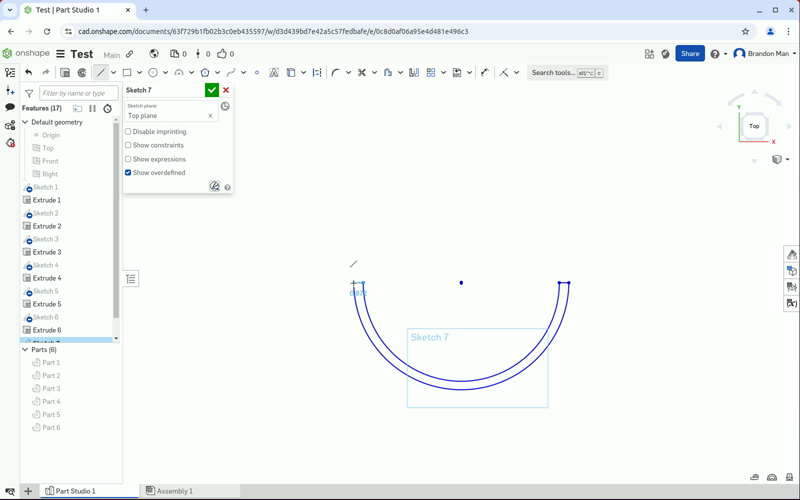
scroll(6)
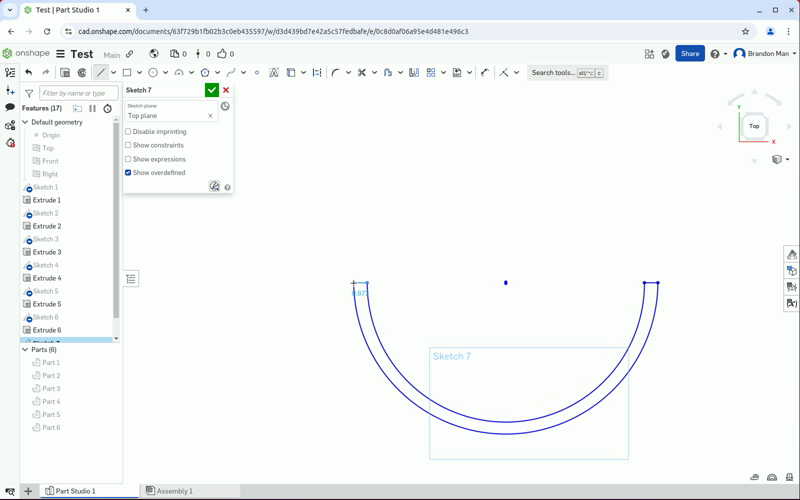
scroll(6)
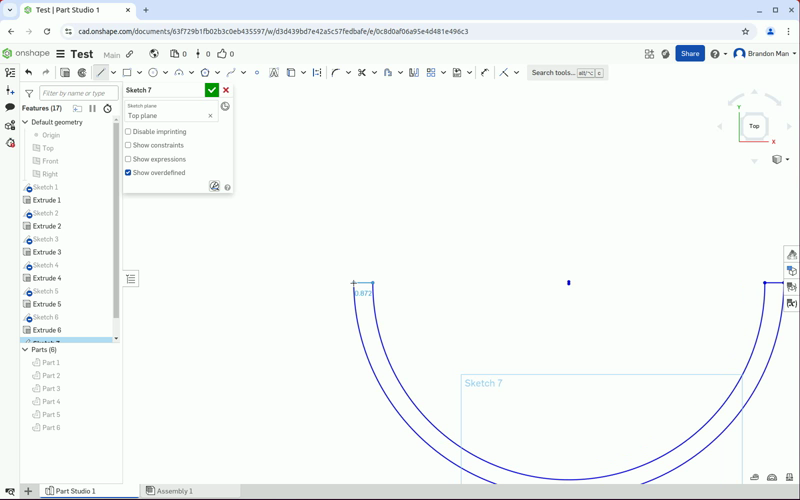
scroll(6)
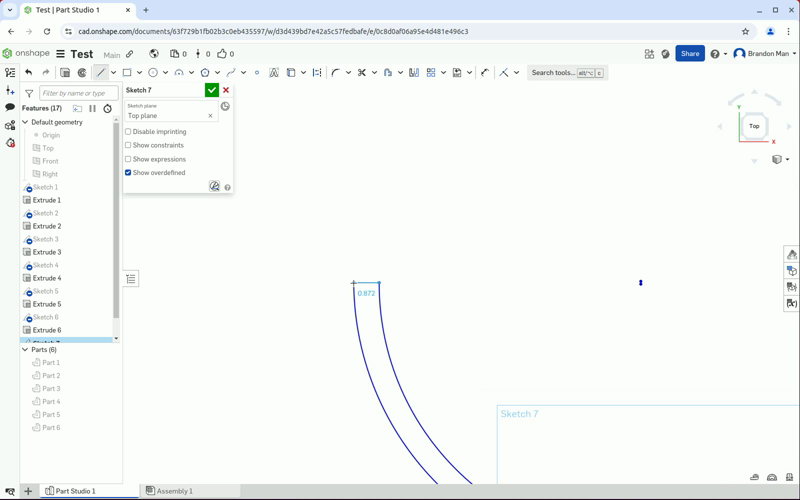
scroll(6)
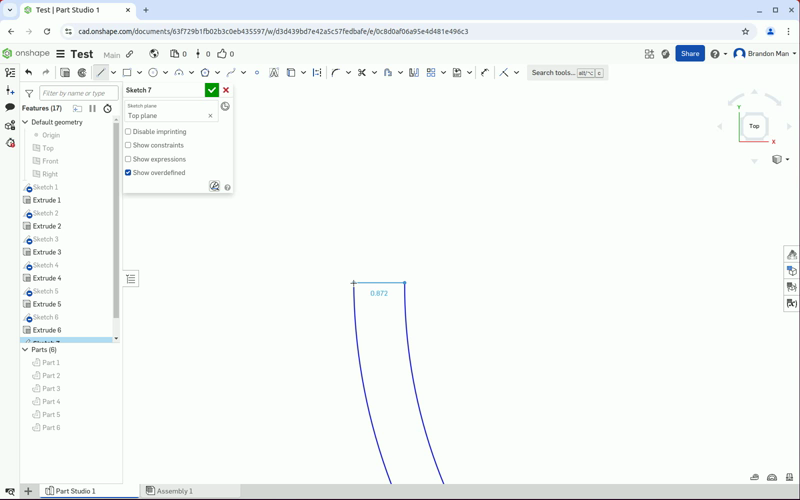
key_up(shift)
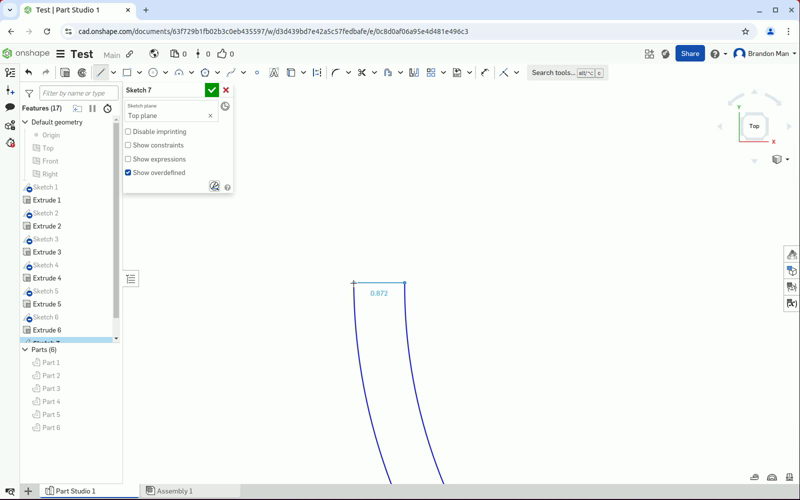
click(353, 282)
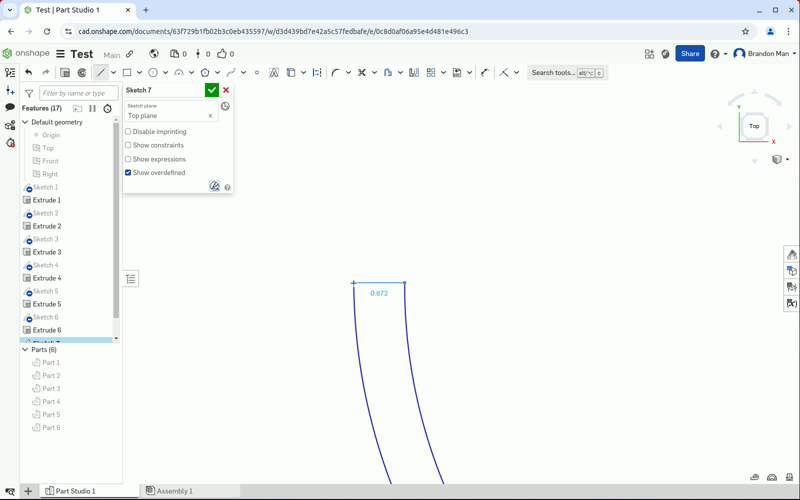
scroll(-6)
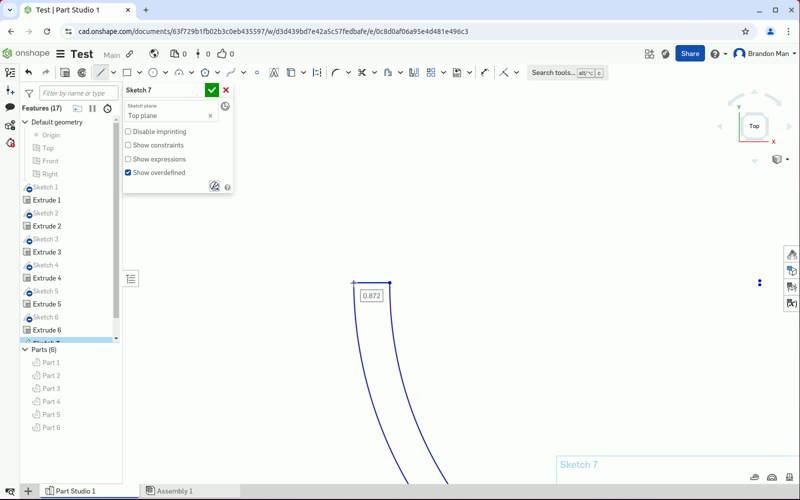
scroll(-6)
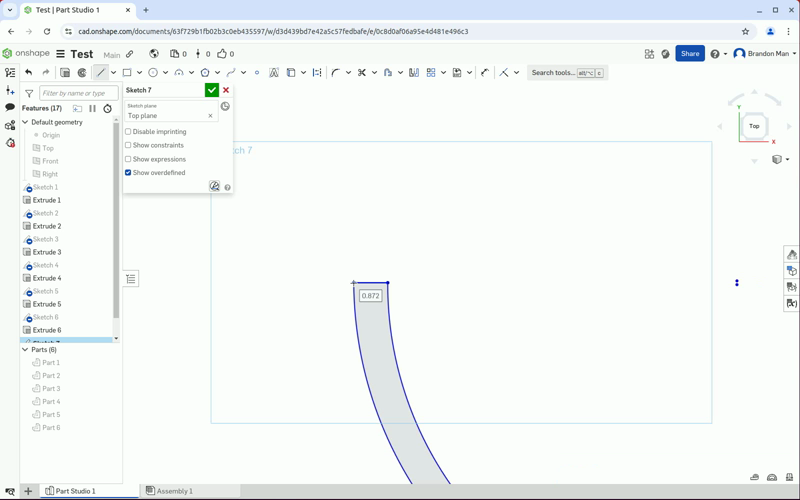
scroll(-6)
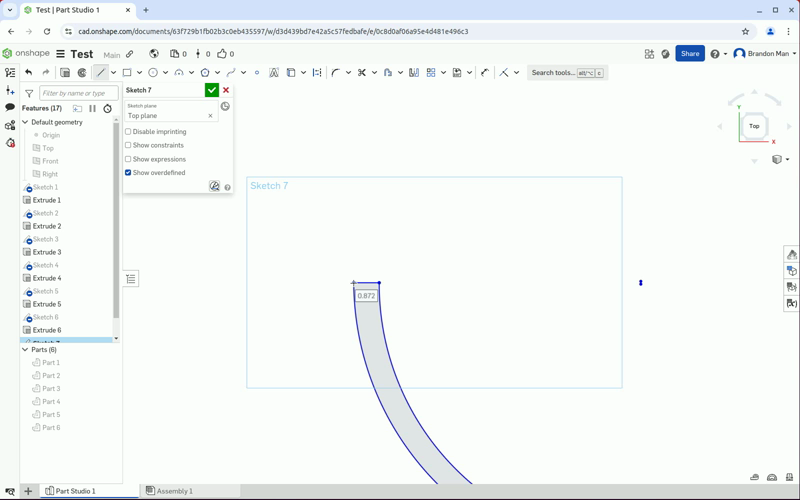
scroll(-6)
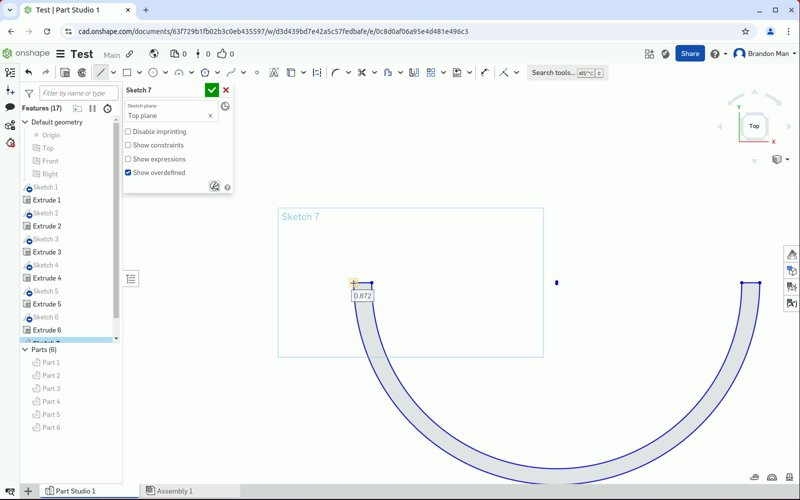
scroll(-6)
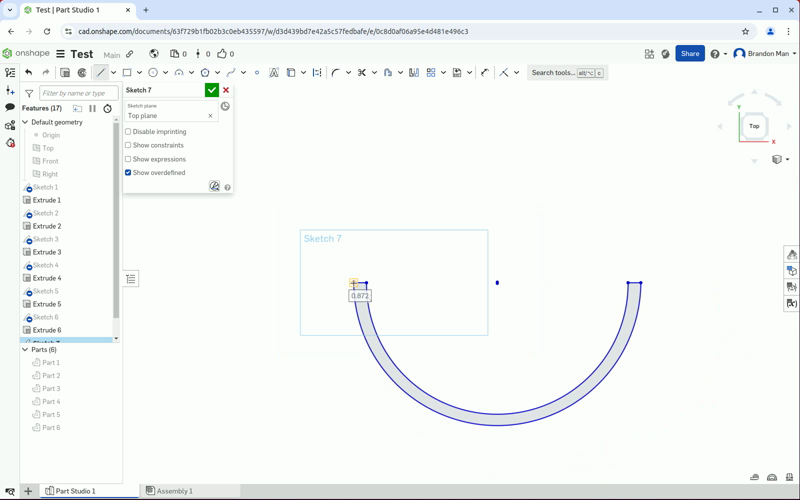
scroll(-6)
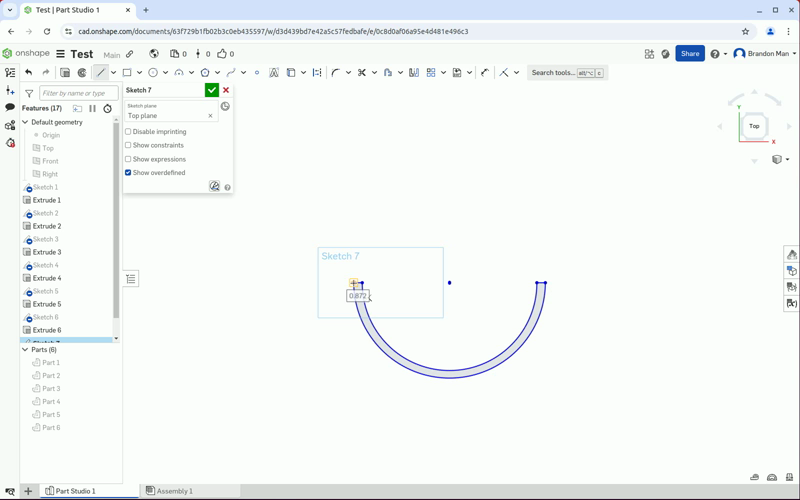
scroll(-6)
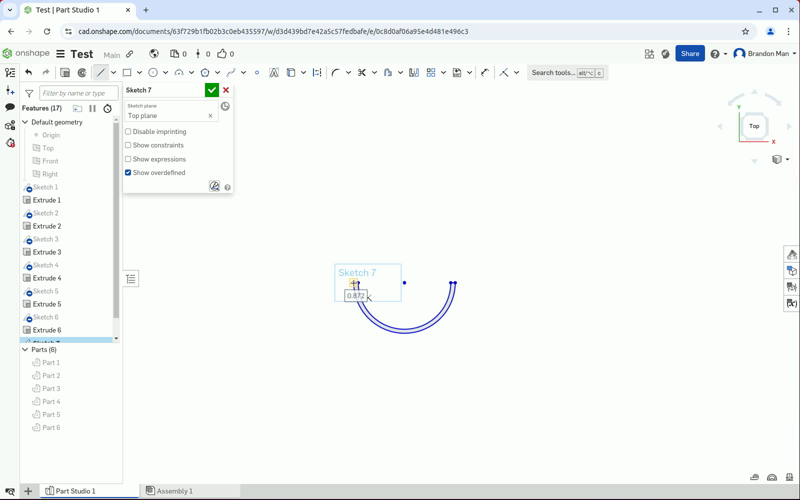
key(esc)
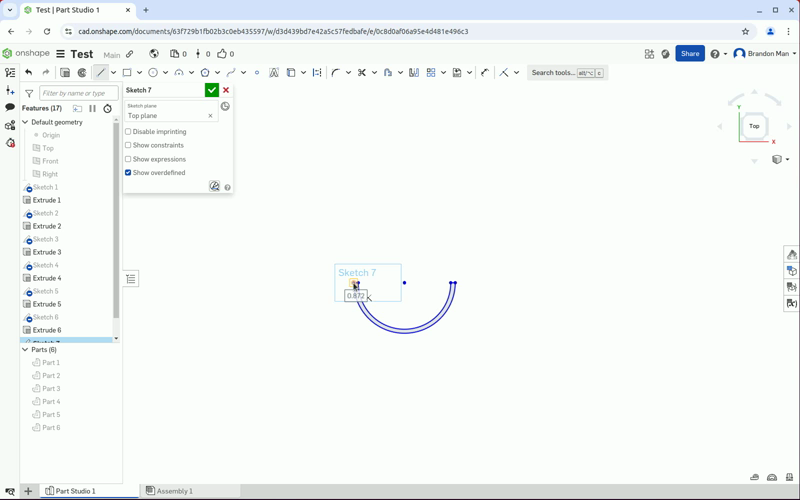
mouse_move(436, 290)
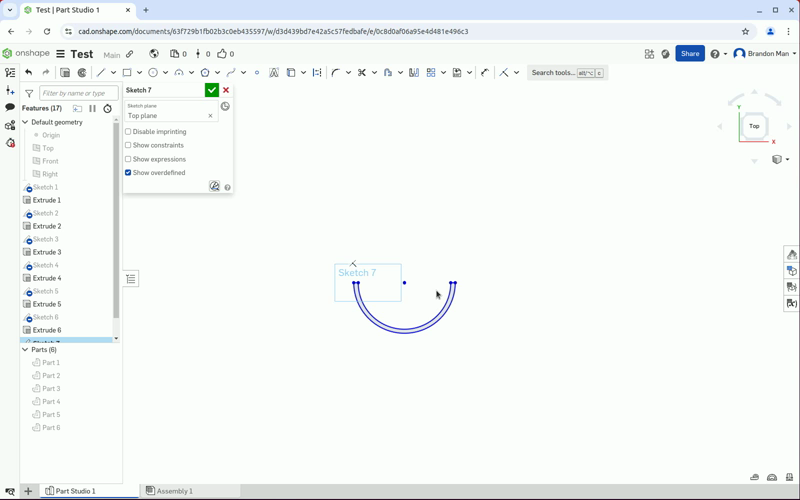
scroll(6)
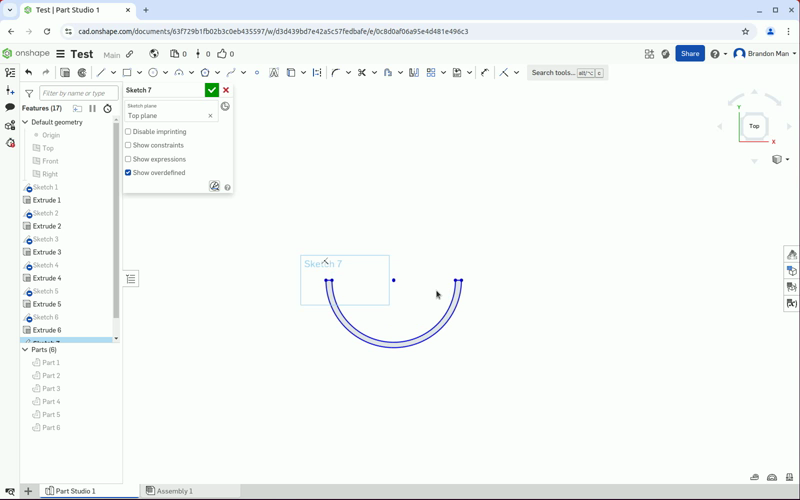
scroll(6)
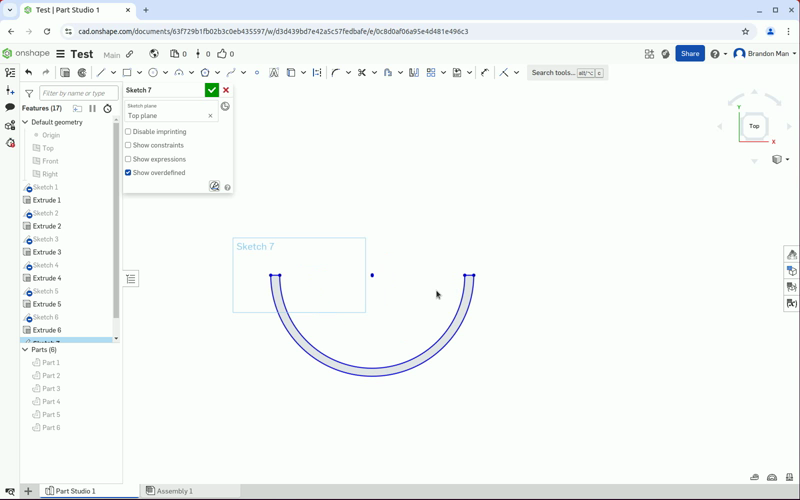
scroll(6)
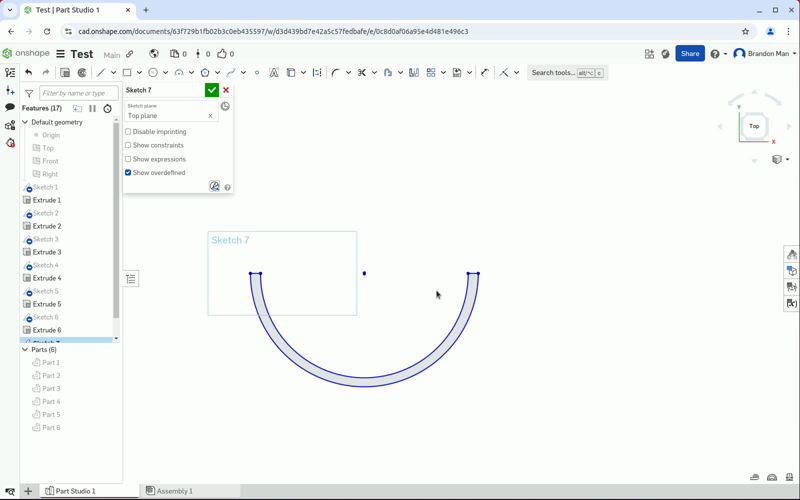
scroll(6)
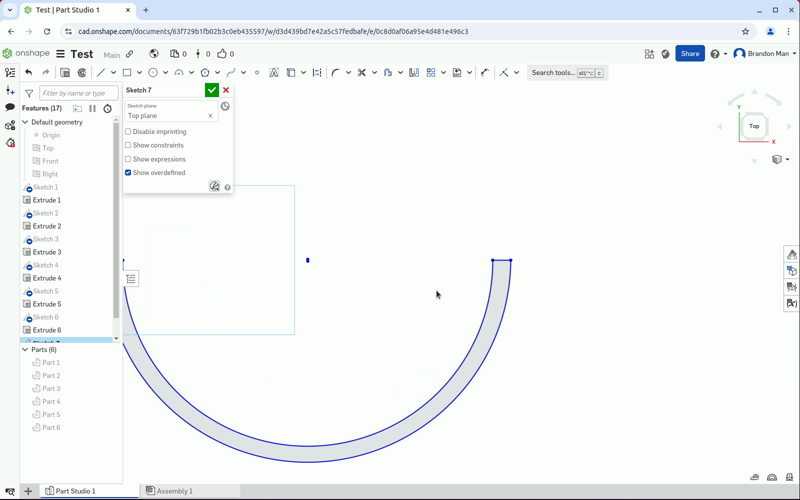
scroll(6)
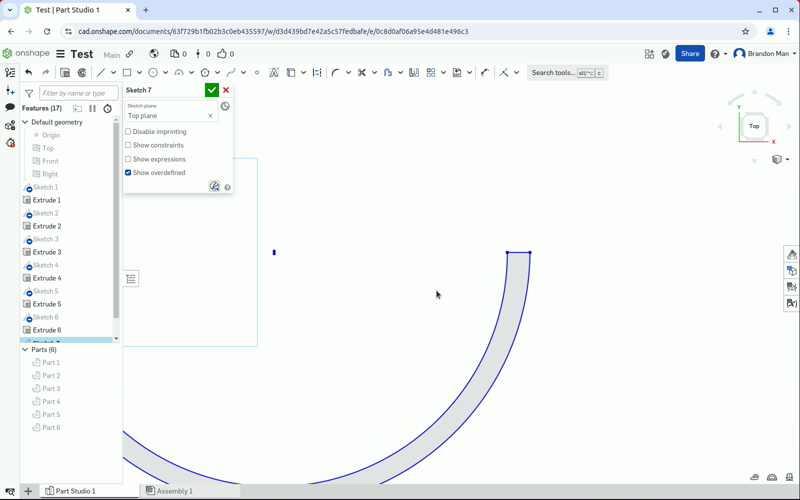
scroll(6)
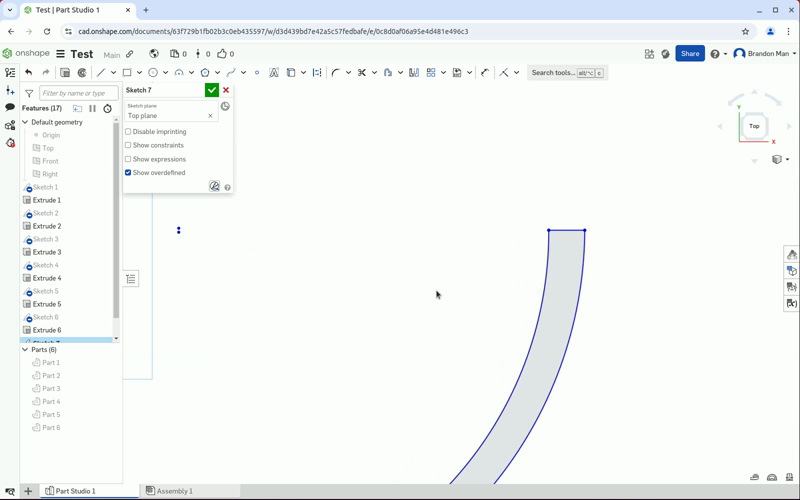
scroll(6)
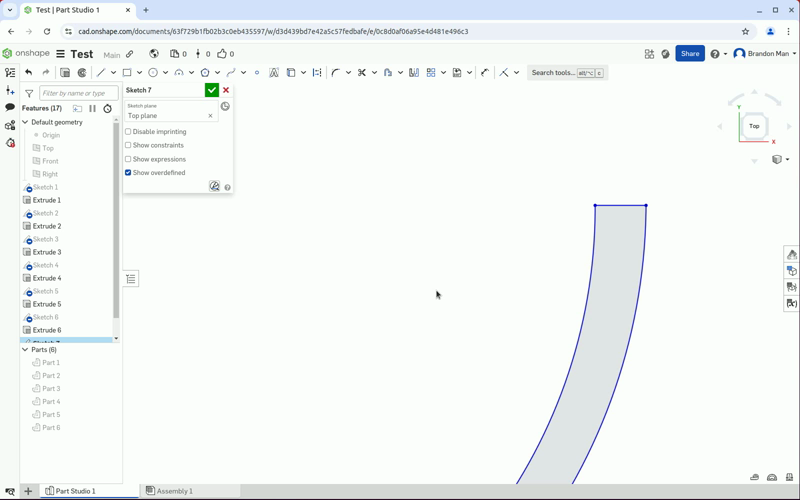
click(436, 290)
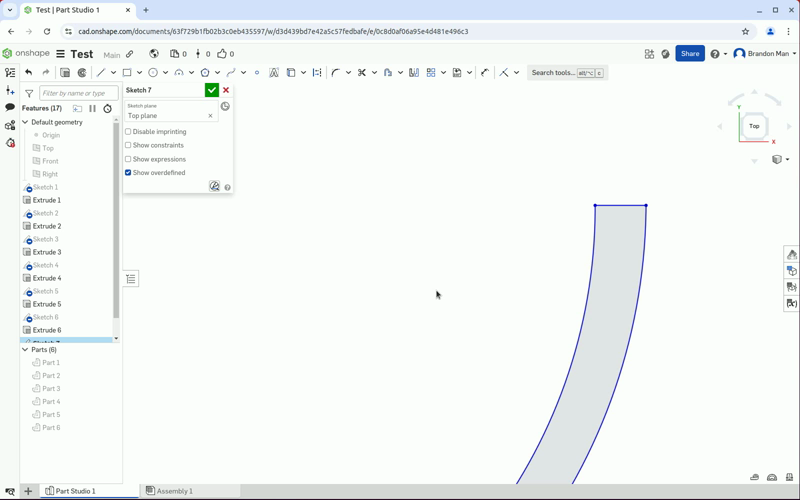
scroll(-6)
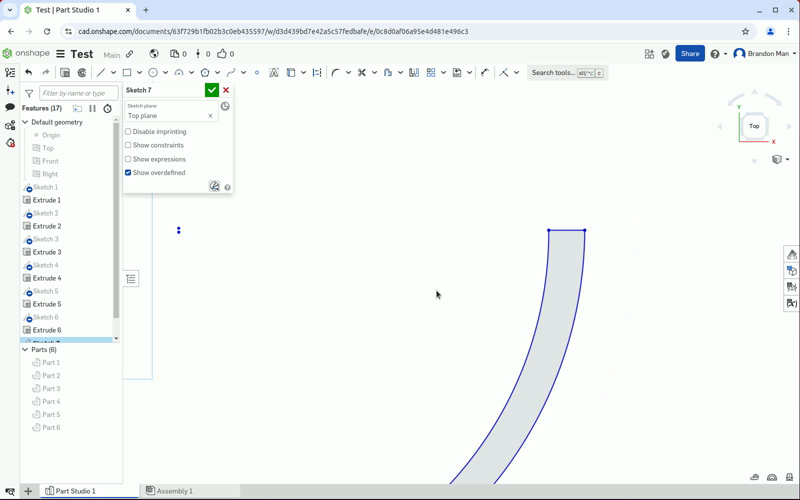
scroll(-6)
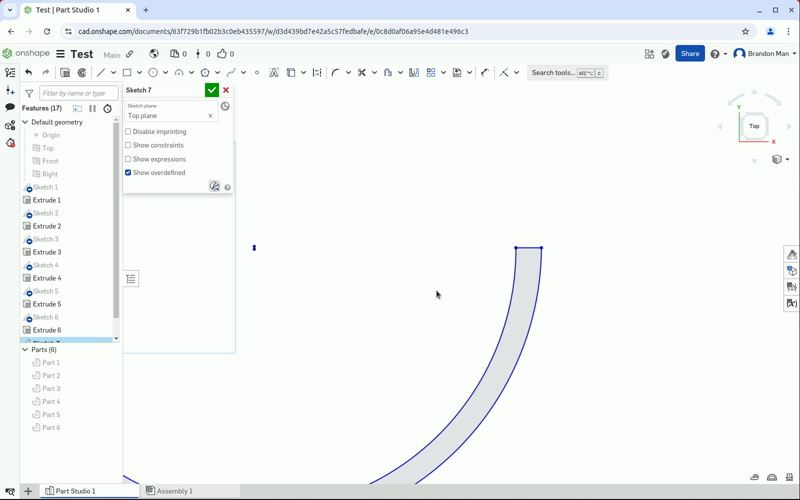
scroll(-6)
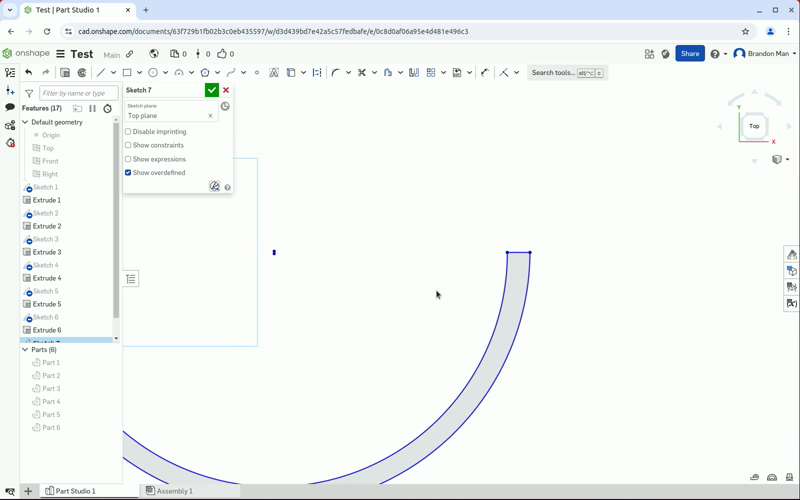
scroll(-6)
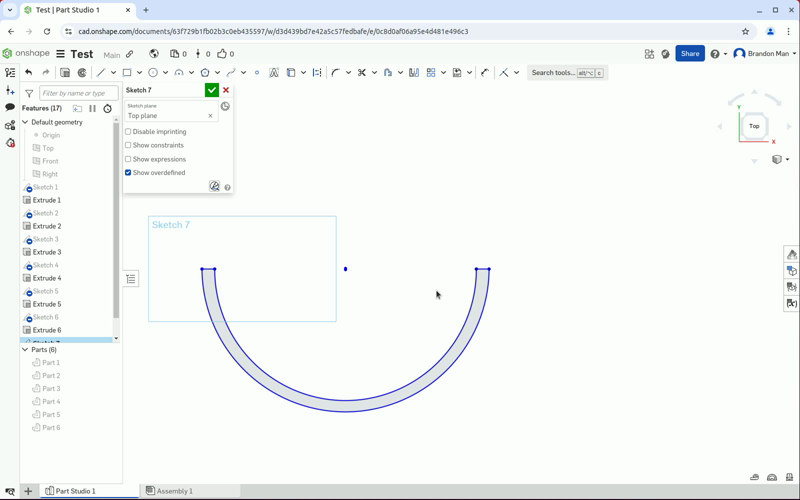
scroll(-6)
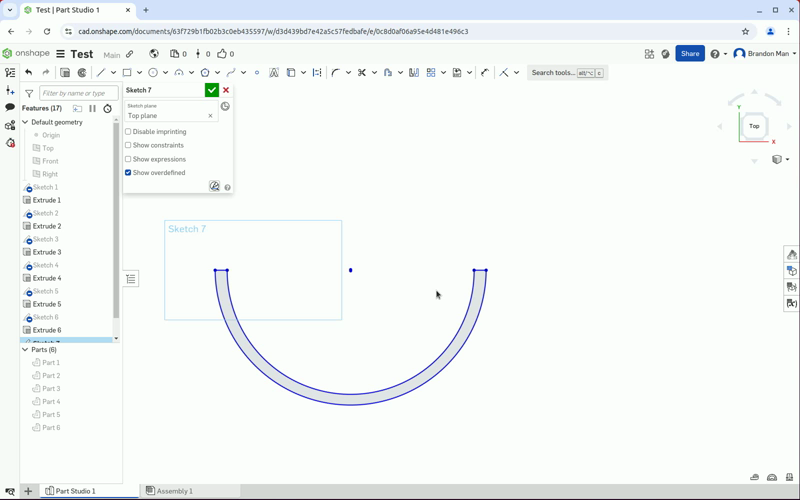
scroll(-6)
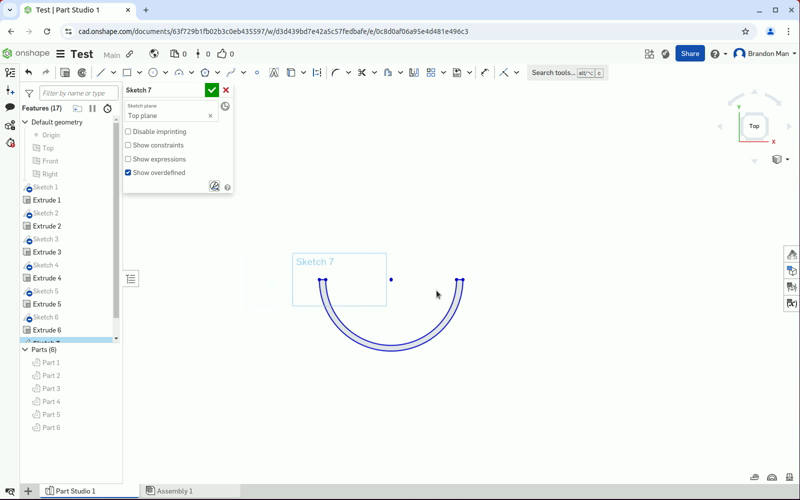
scroll(-6)
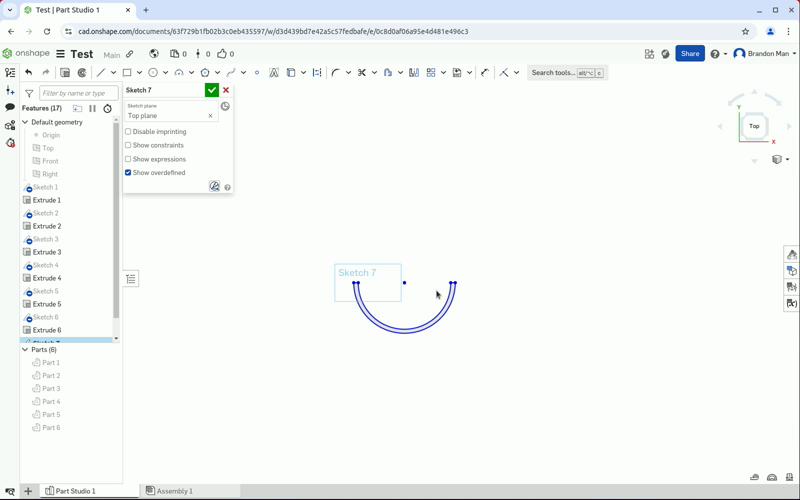
mouse_move(73, 352)
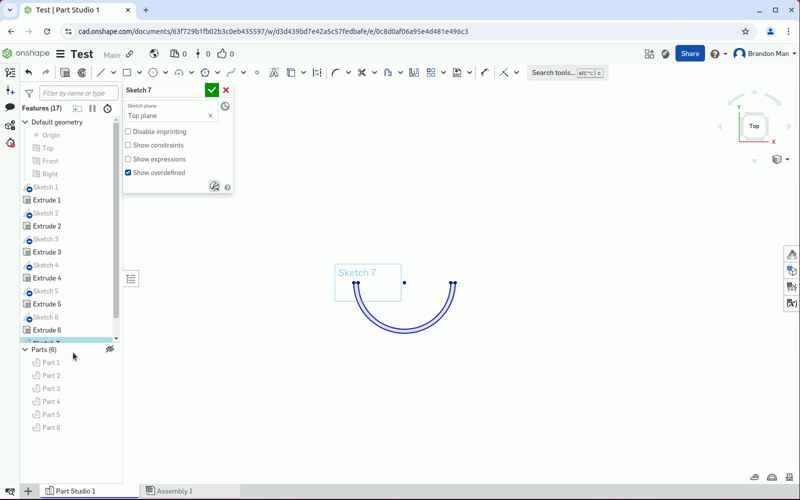
key(shift+y)
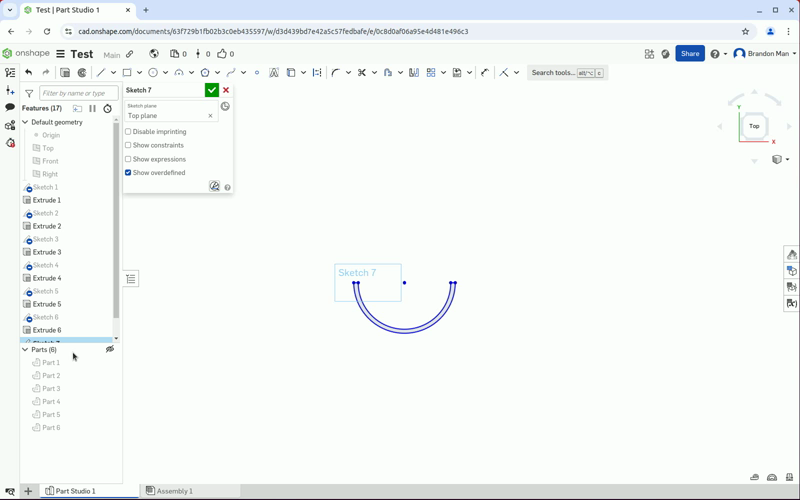
key(shift+e)
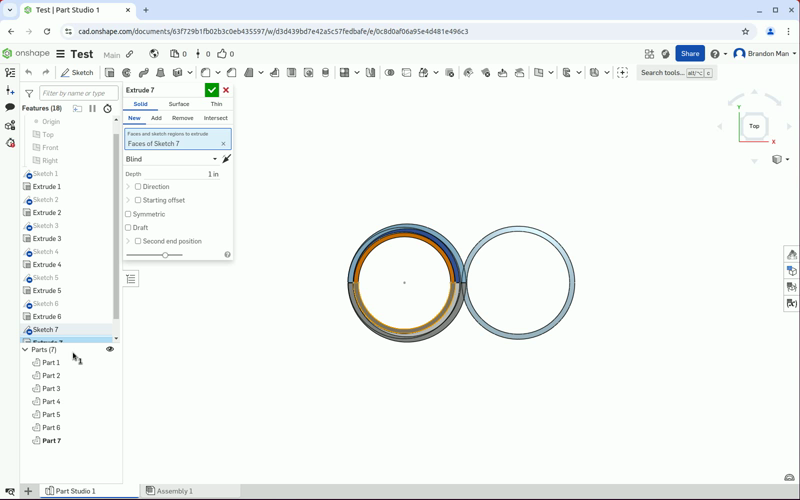
mouse_move(143, 106)
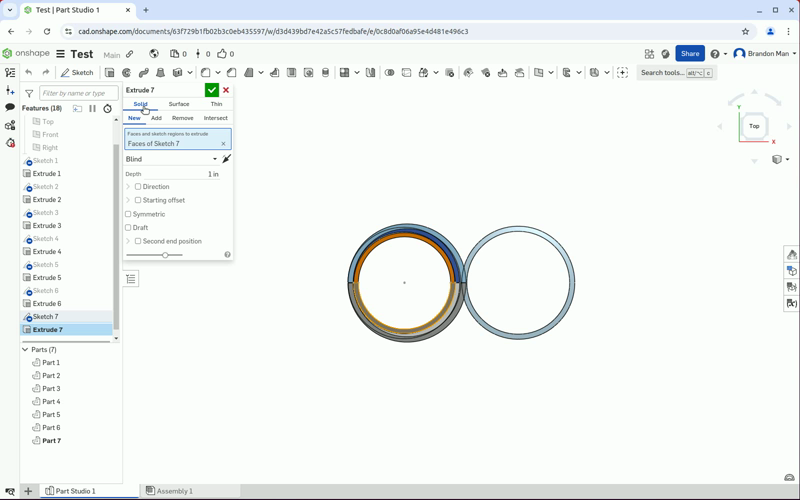
click(143, 106)
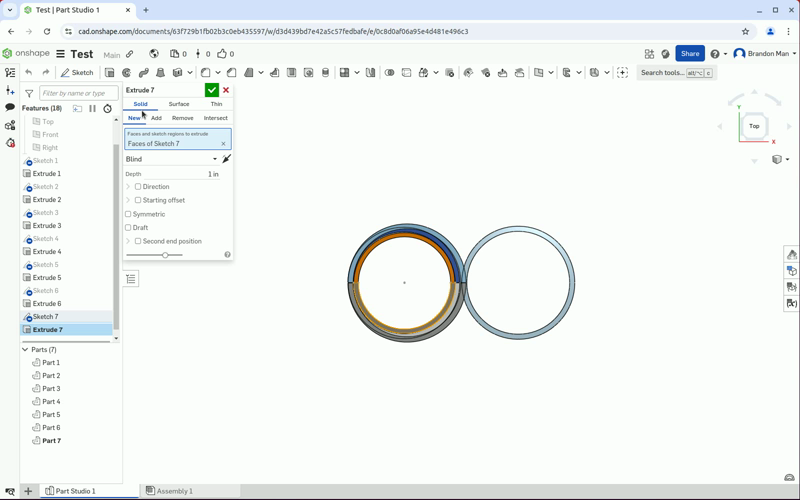
mouse_move(137, 120)
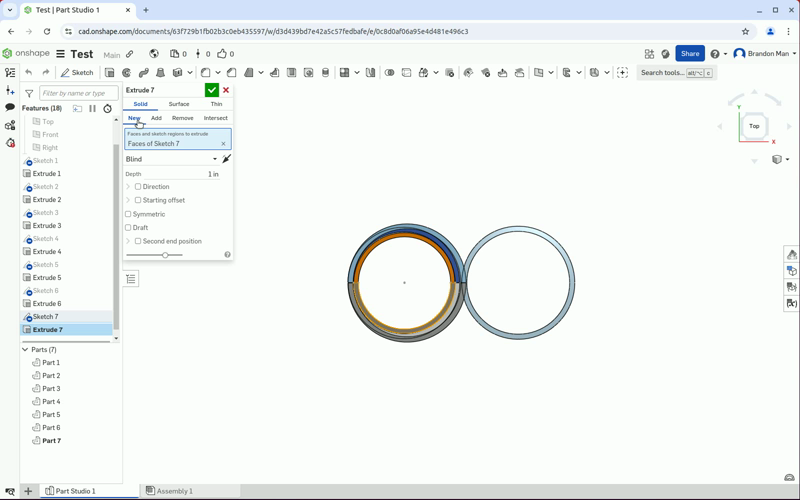
click(137, 120)
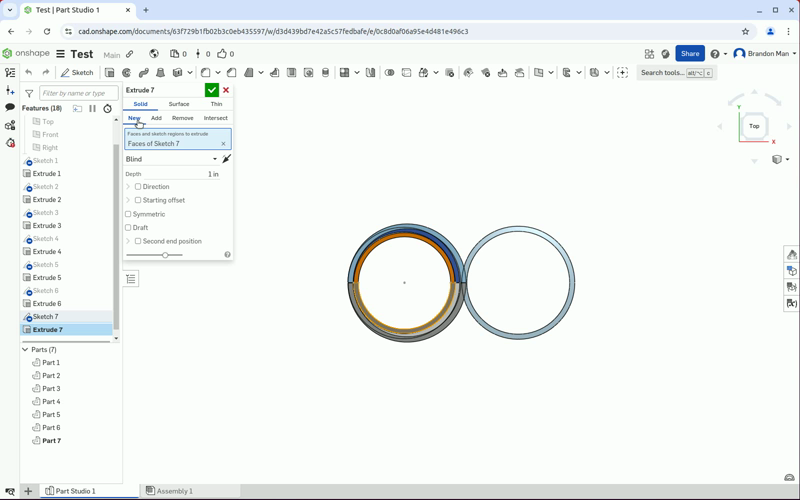
key(tab, 4)
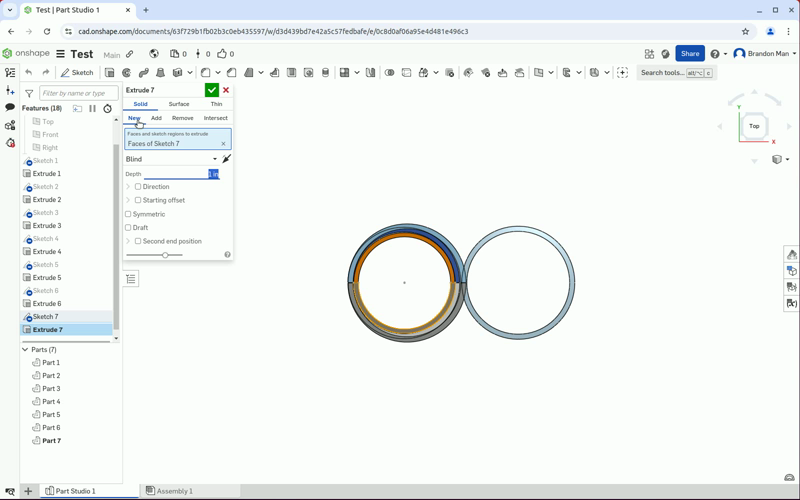
text(0.241)
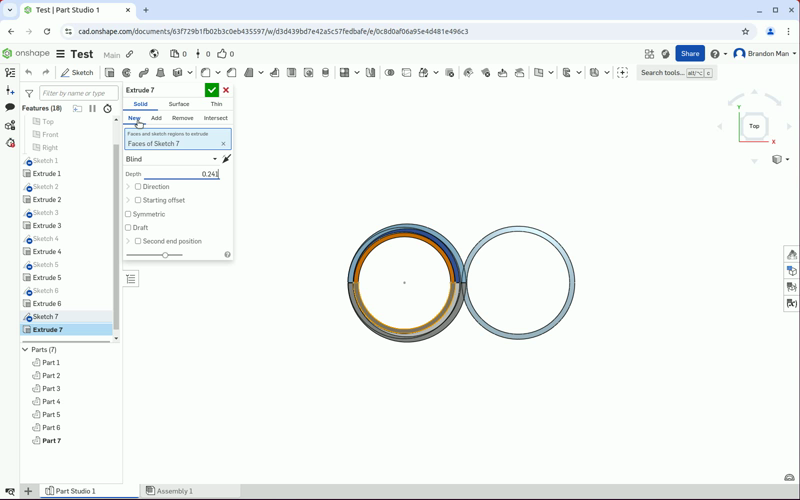
key(enter)
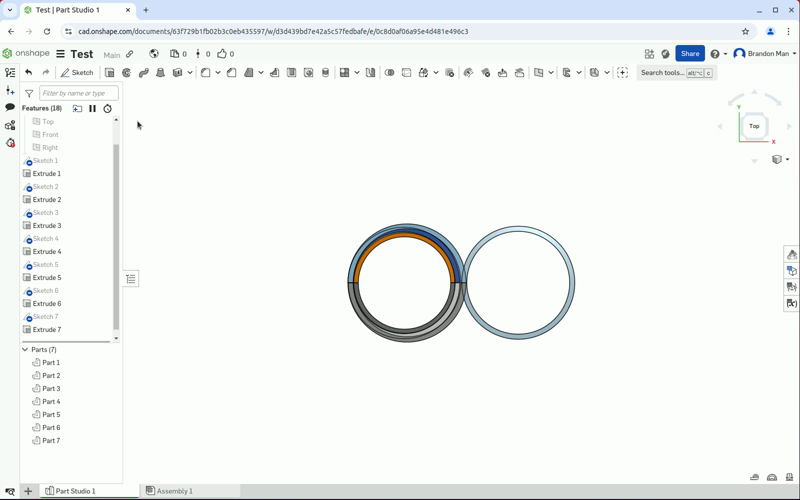
key(shift+h)
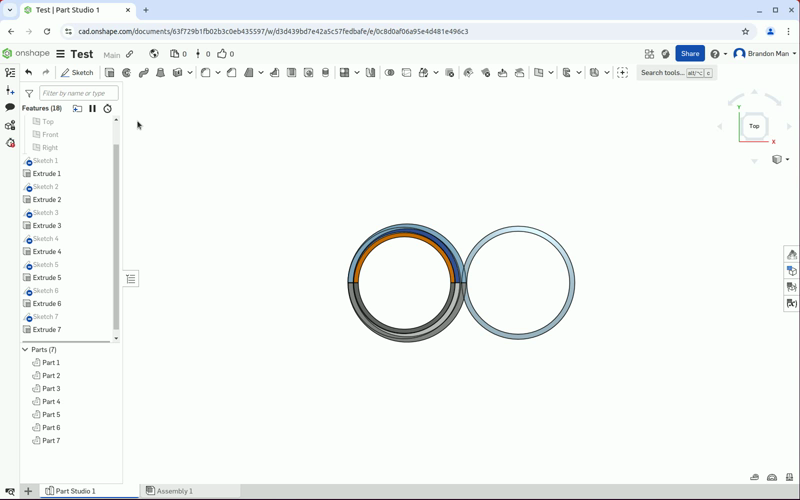
key(shift+h)
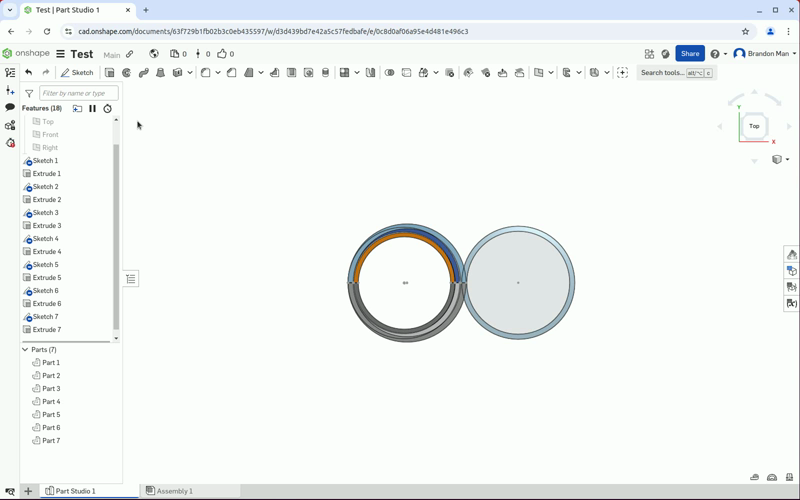
key(shift+7)
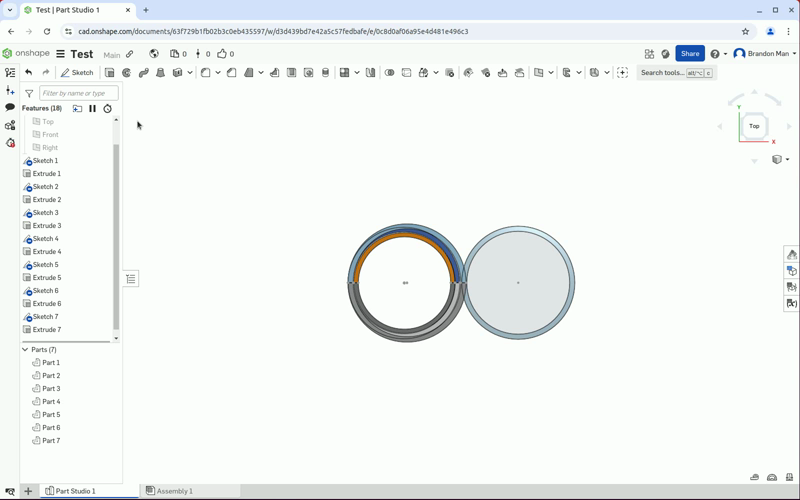
key(up, 3)
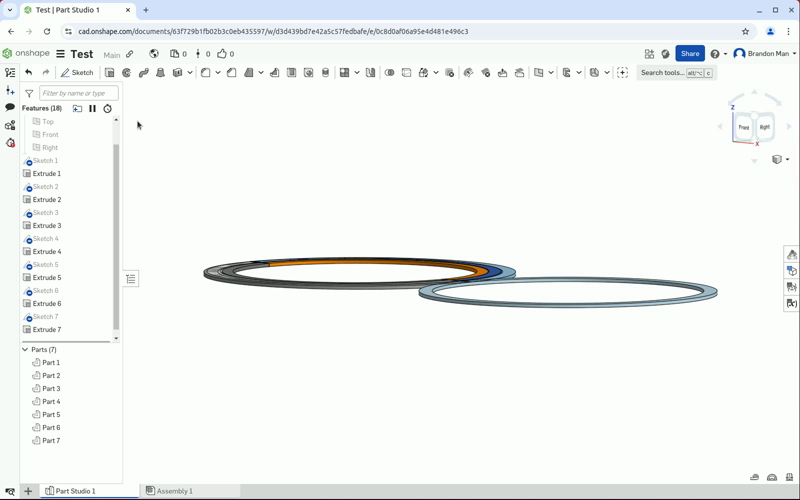
key(left, 3)
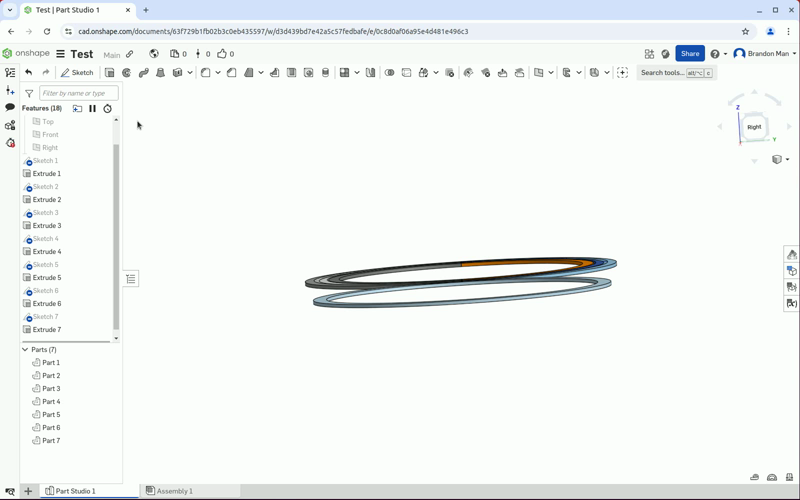
key(right, 3)
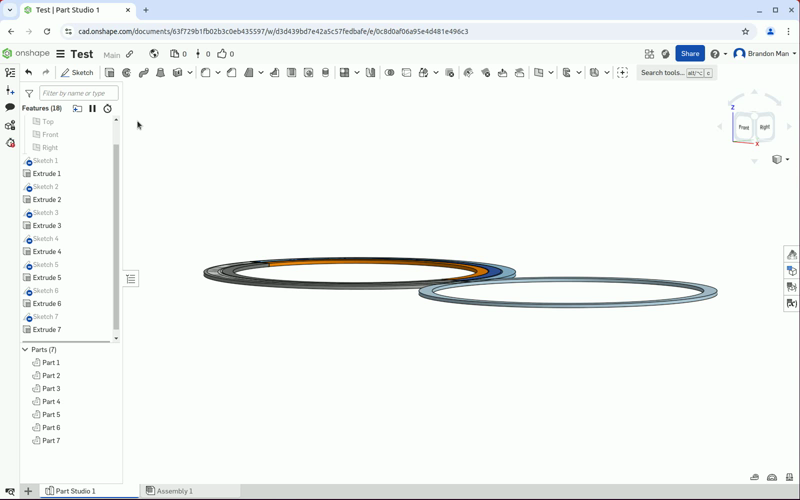
key(down, 3)
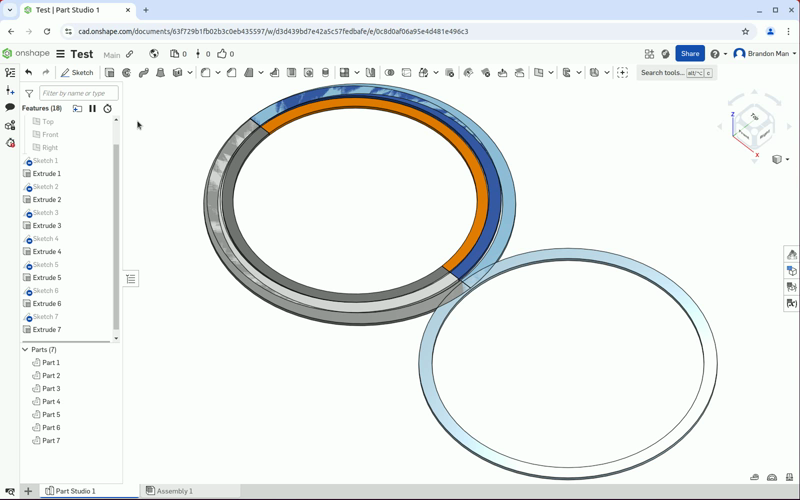
mouse_move(69, 163)
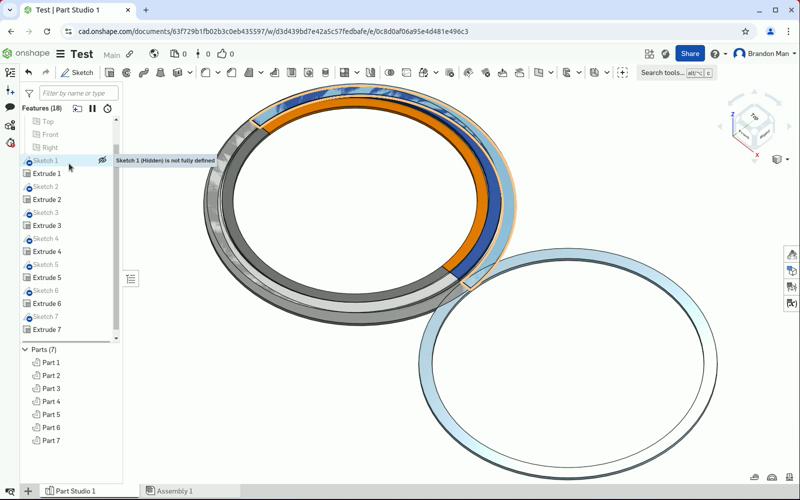
click(69, 163)